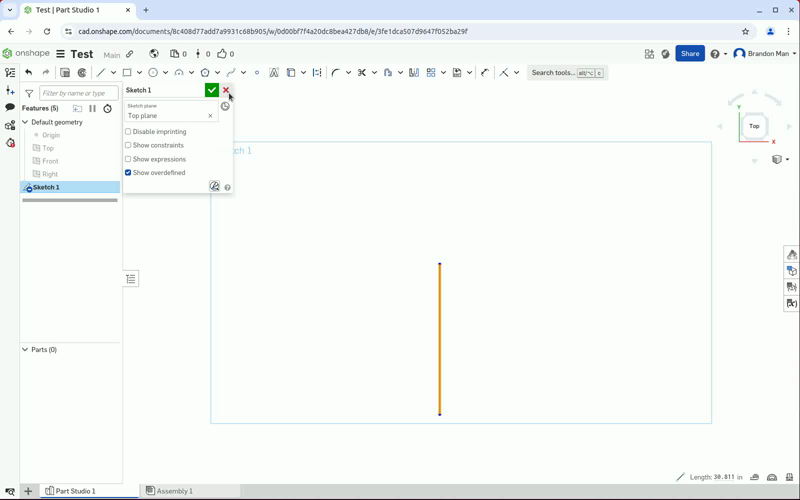
key(shift+h)
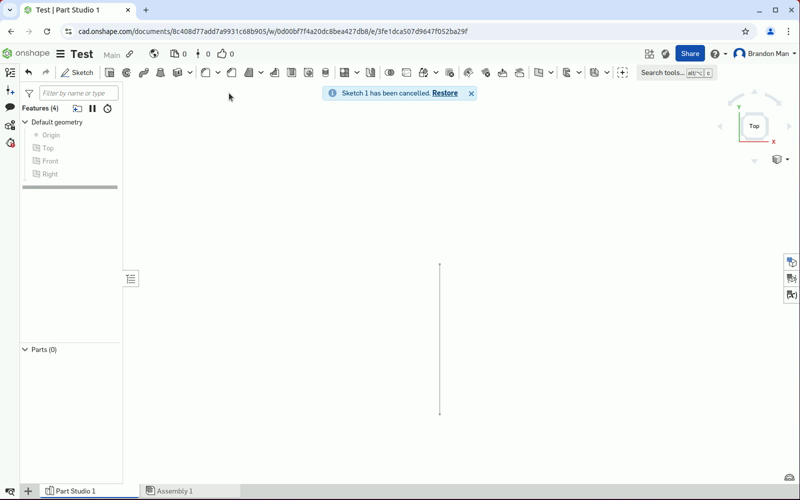
mouse_move(73, 352)
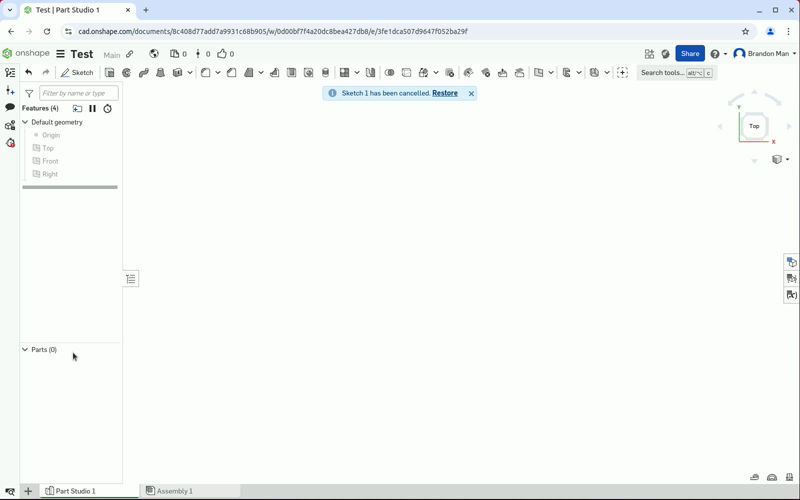
key(y)
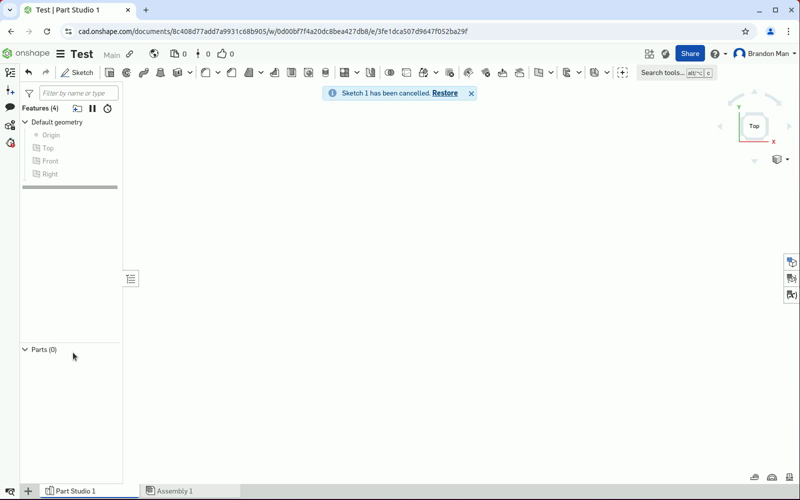
key(shift+p)
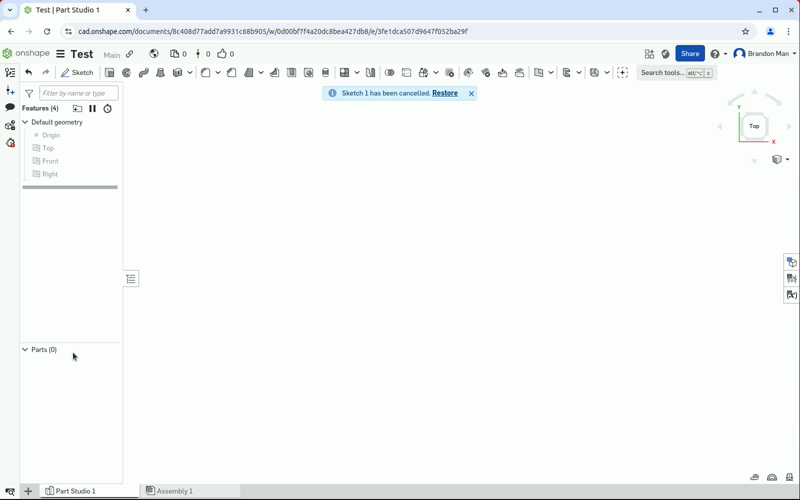
key(space)
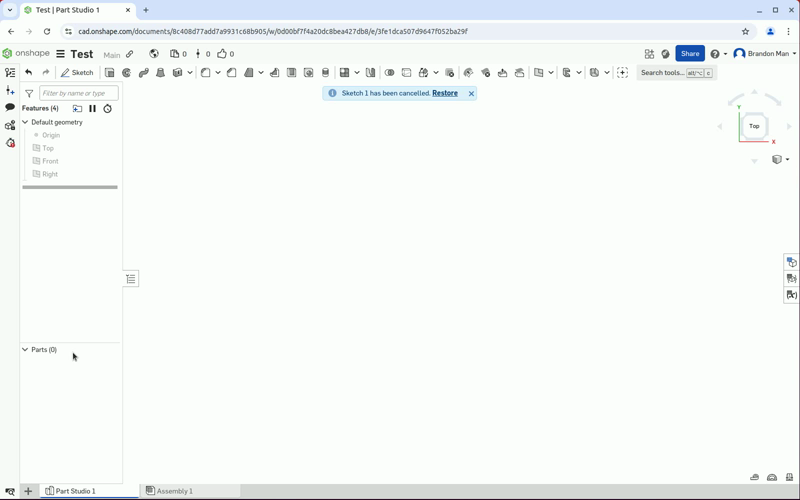
key_down(shift)
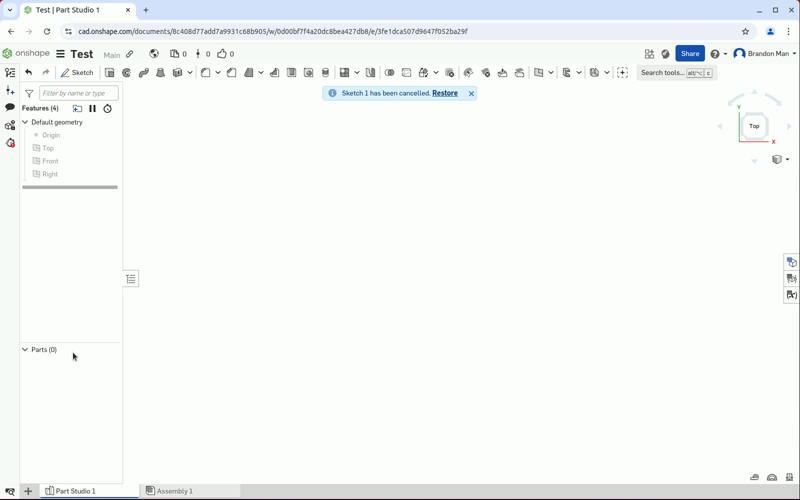
key(up)
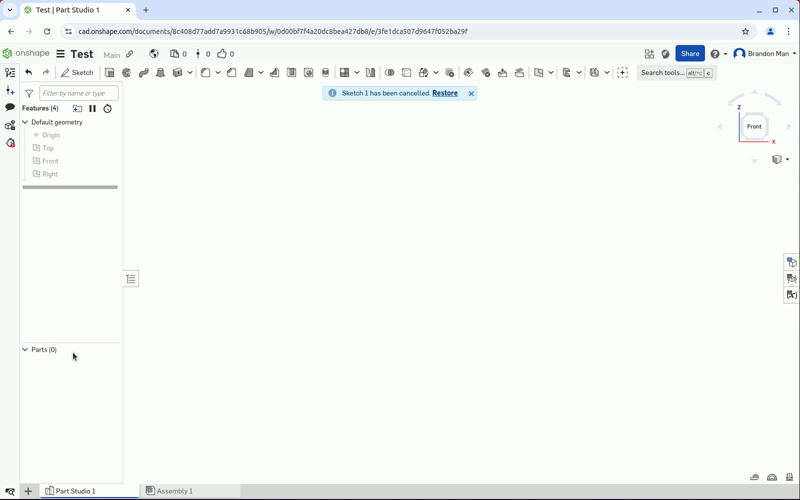
key_up(shift)
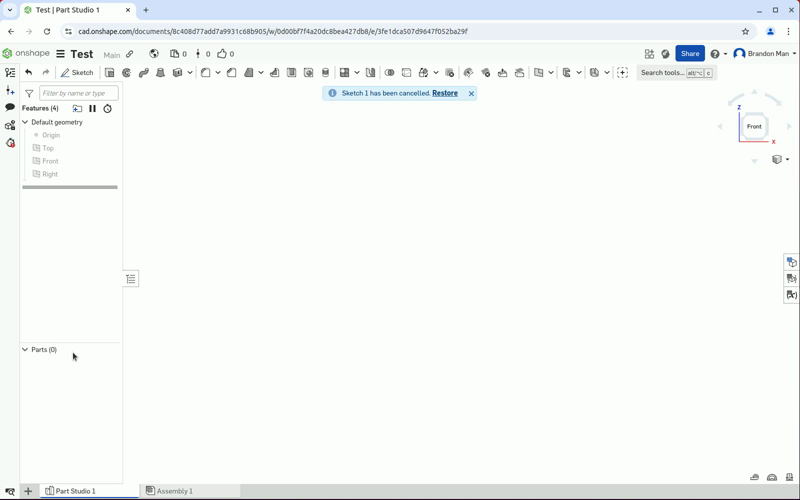
key(space)
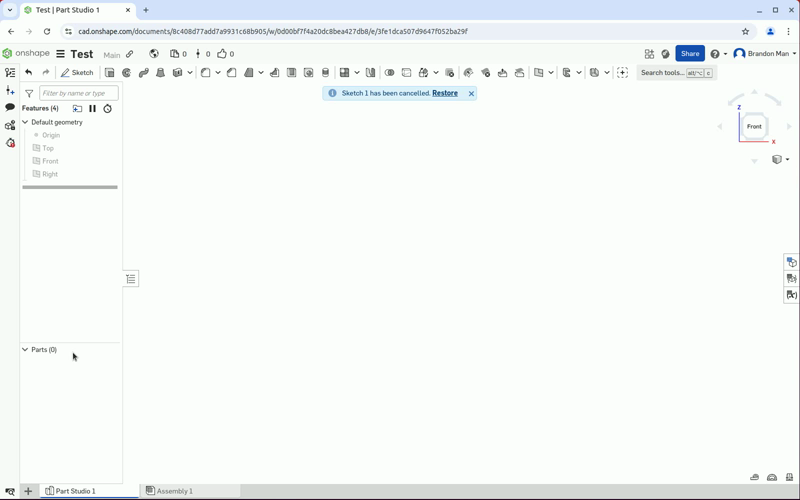
key_down(shift)
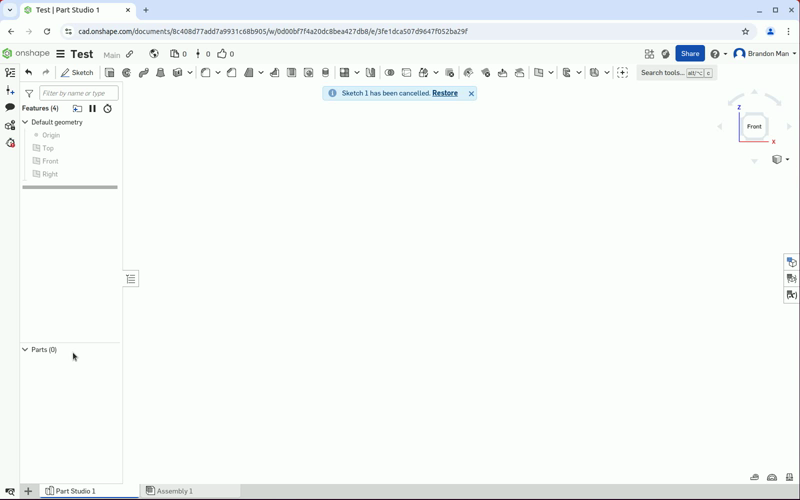
key(left)
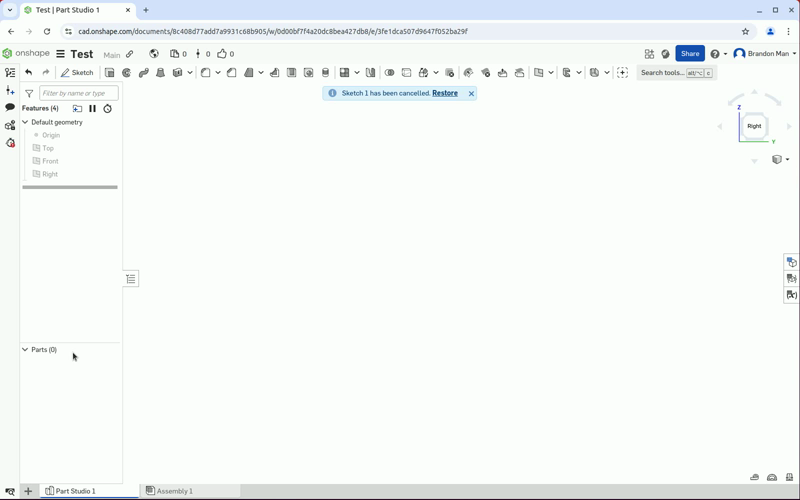
key_up(shift)
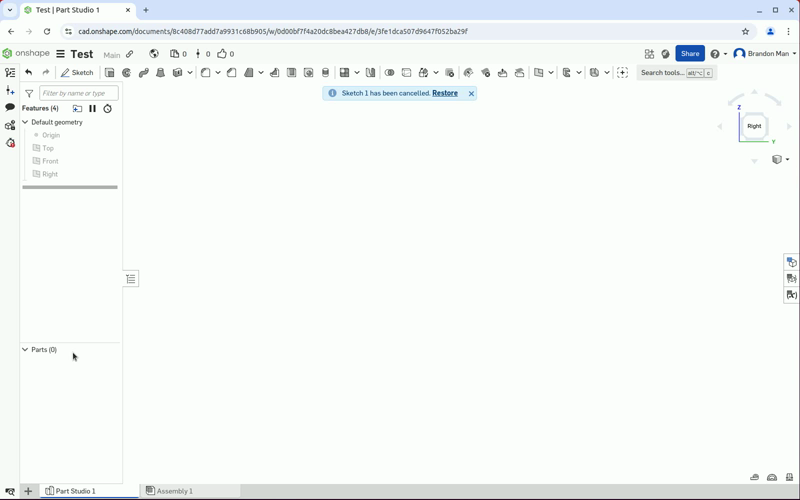
mouse_move(73, 352)
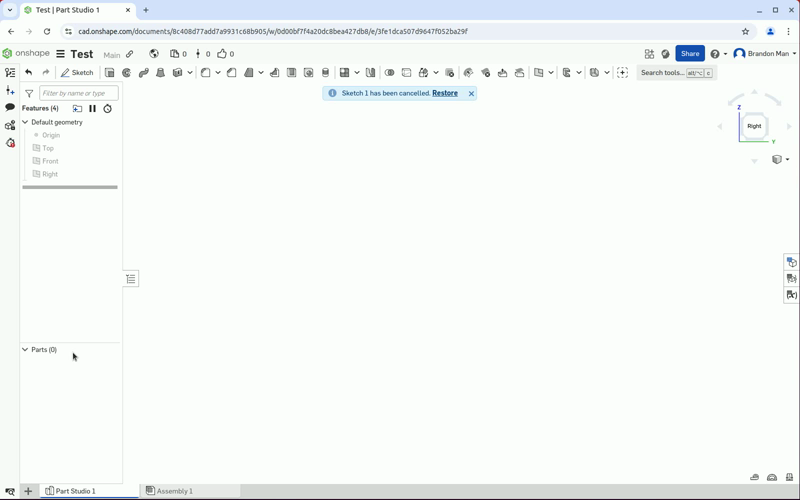
key(shift+y)
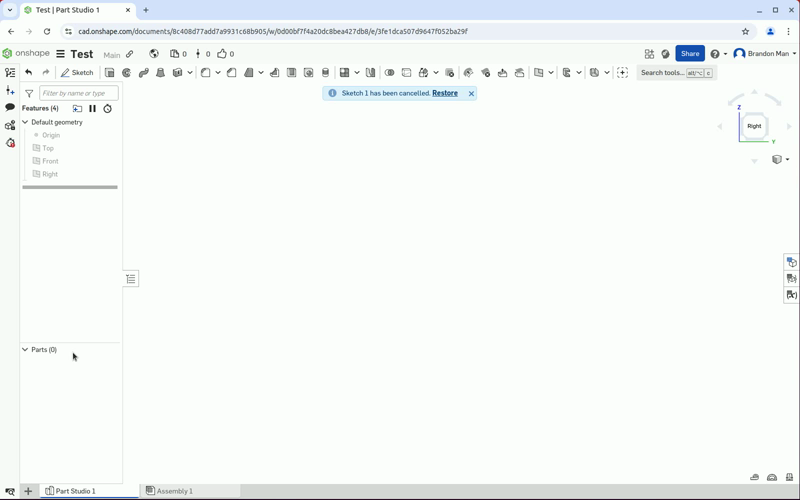
key(shift+s)
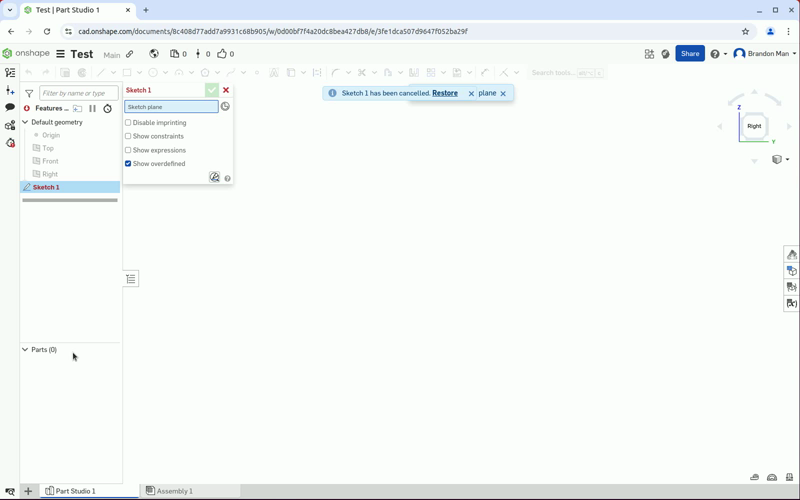
mouse_move(73, 176)
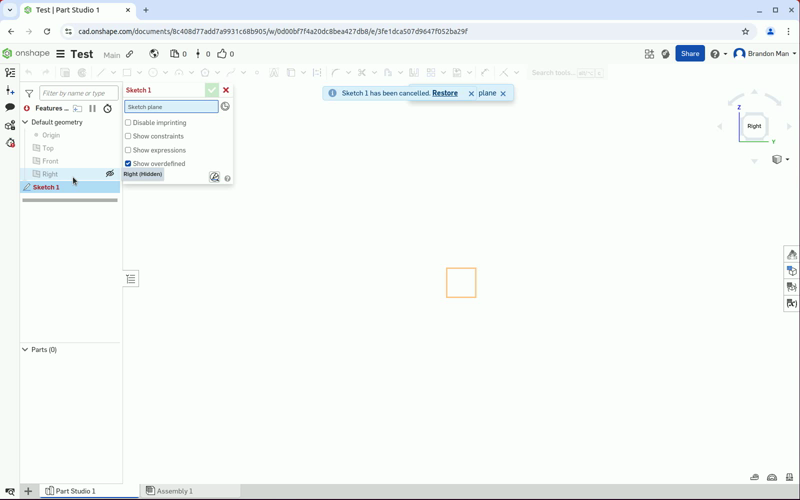
click(73, 176)
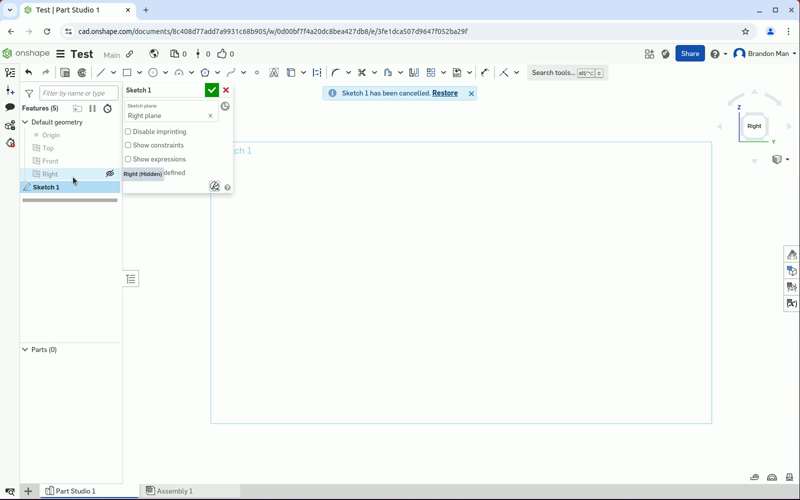
mouse_move(73, 352)
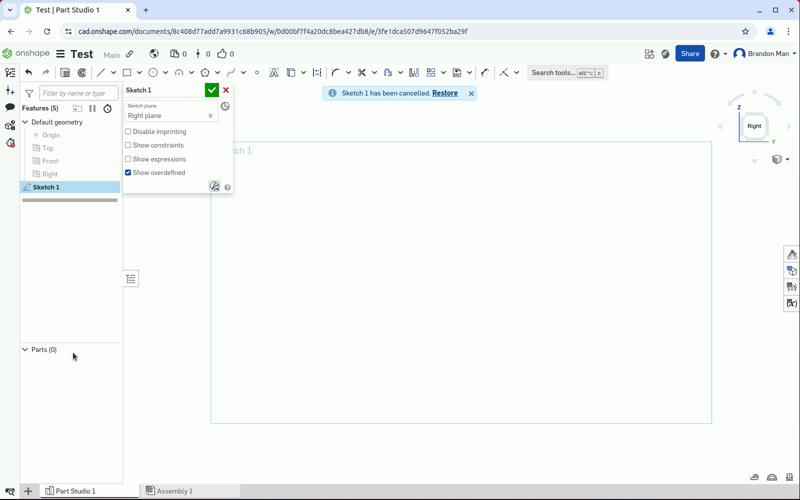
key(y)
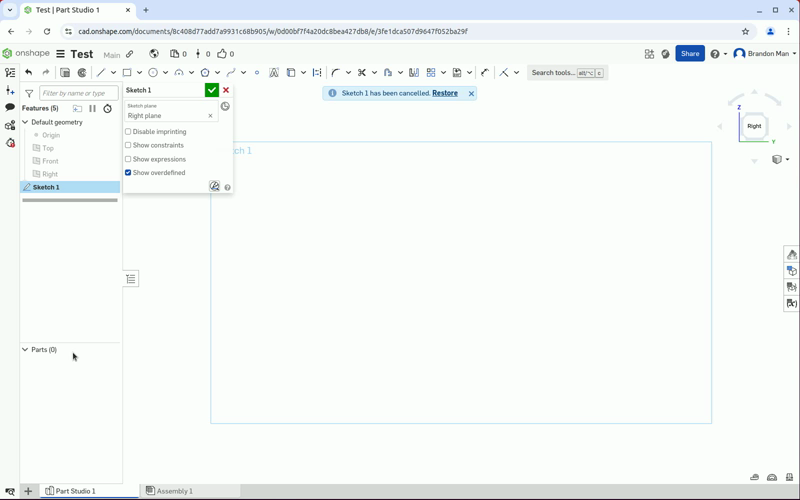
key(l)
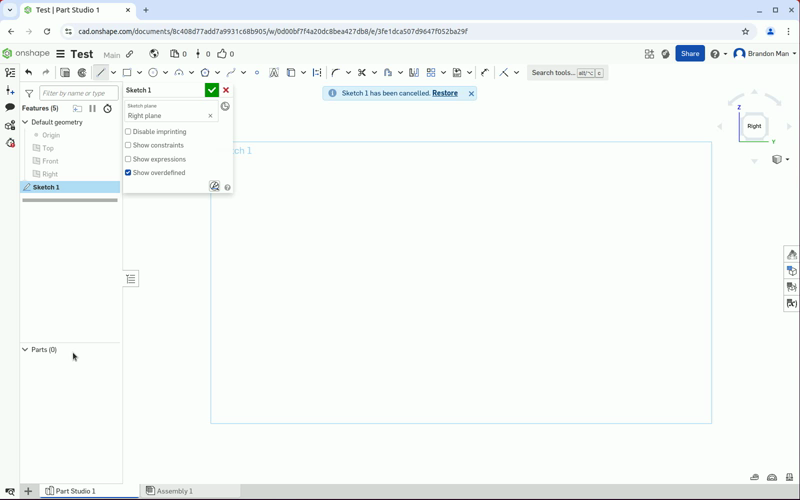
key_down(shift)
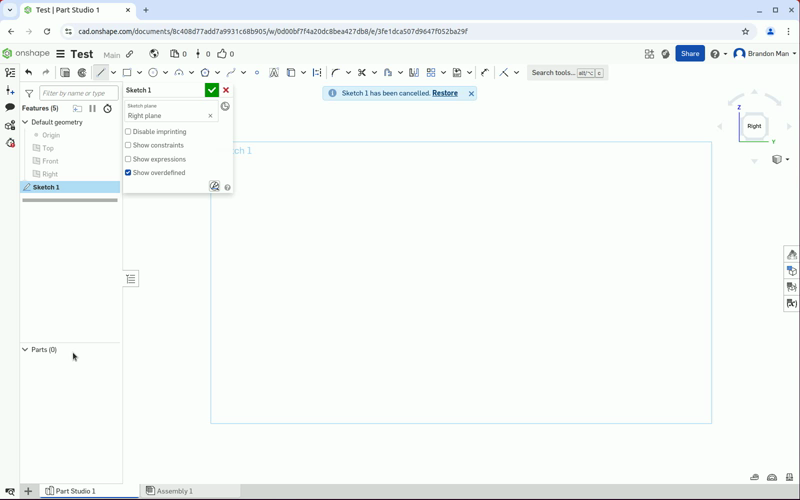
mouse_move(450, 264)
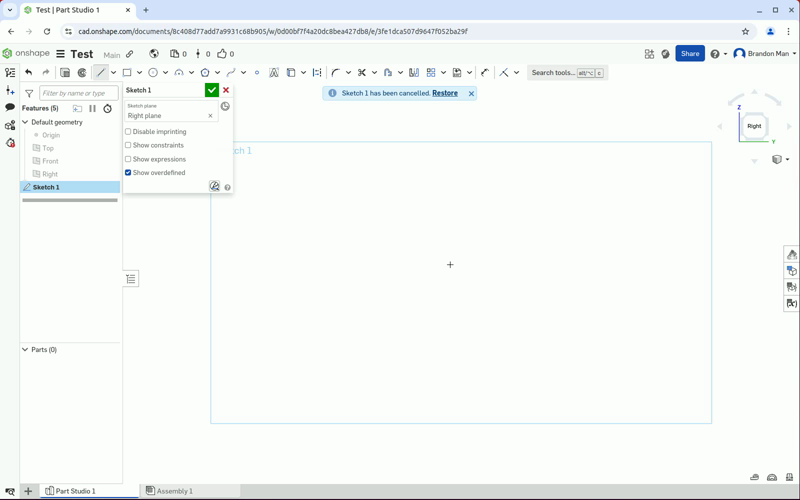
click(450, 264)
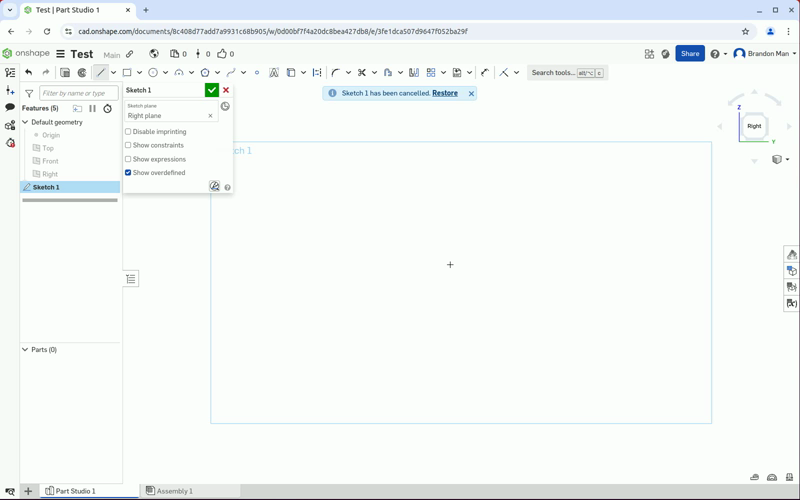
key_up(shift)
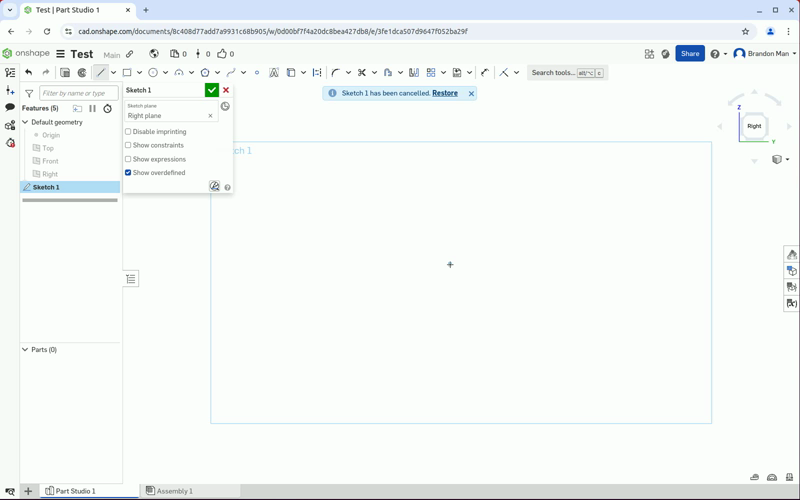
key_down(shift)
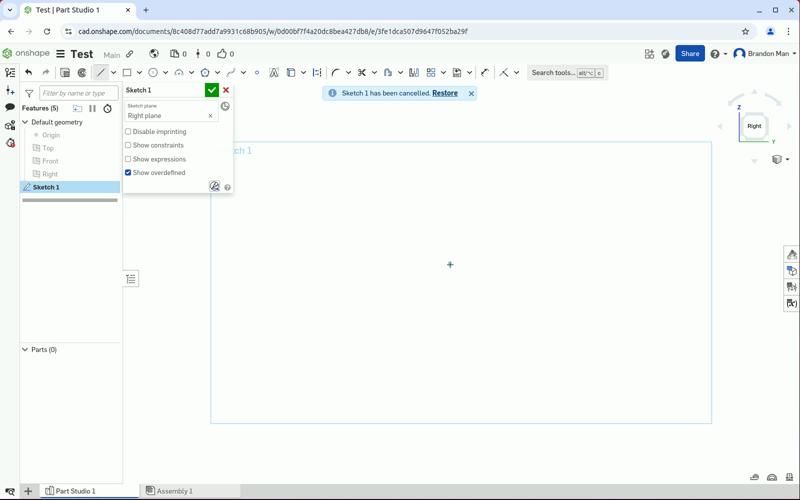
mouse_move(480, 264)
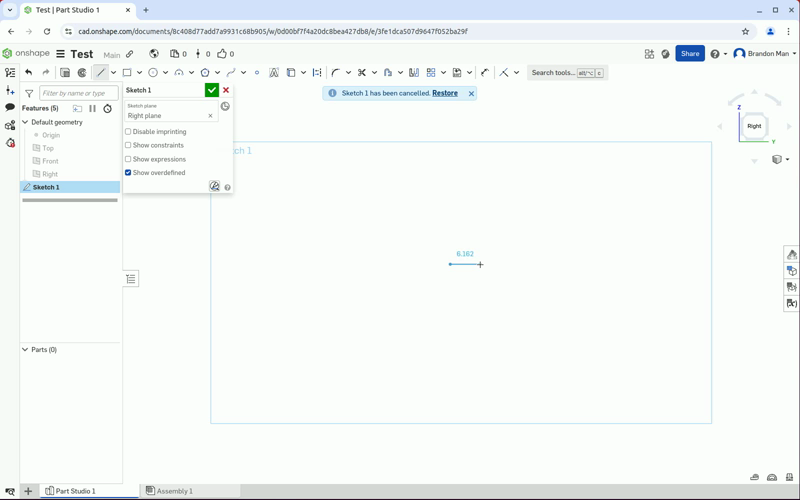
mouse_move(457, 264)
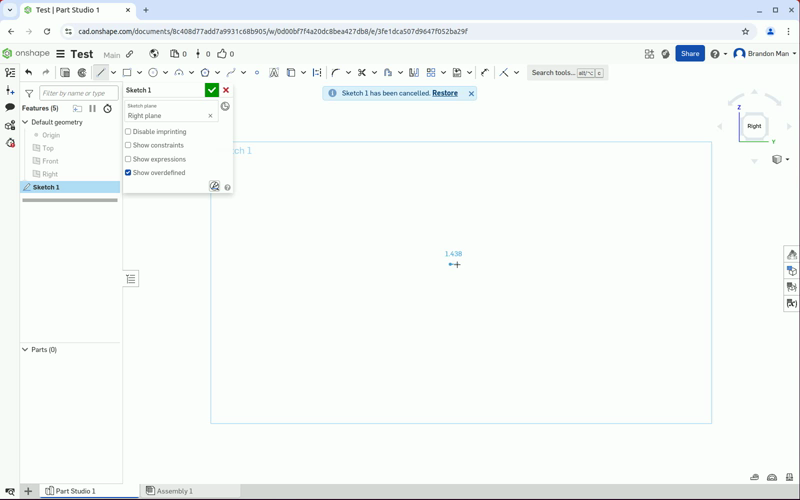
scroll(6)
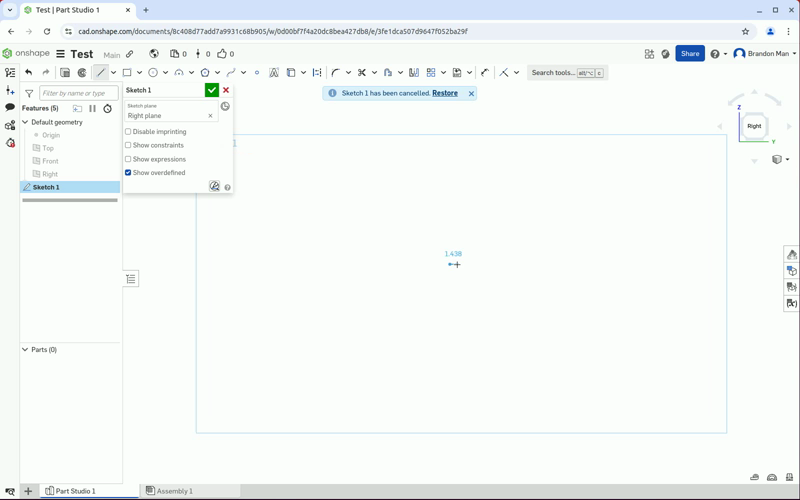
scroll(6)
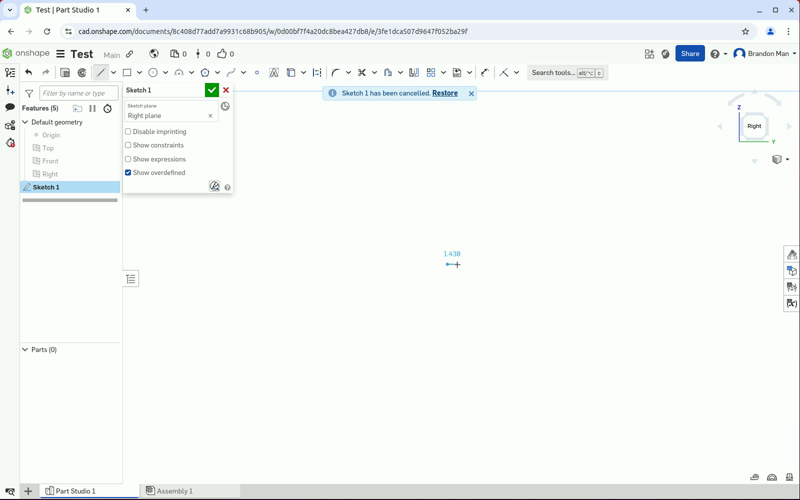
scroll(6)
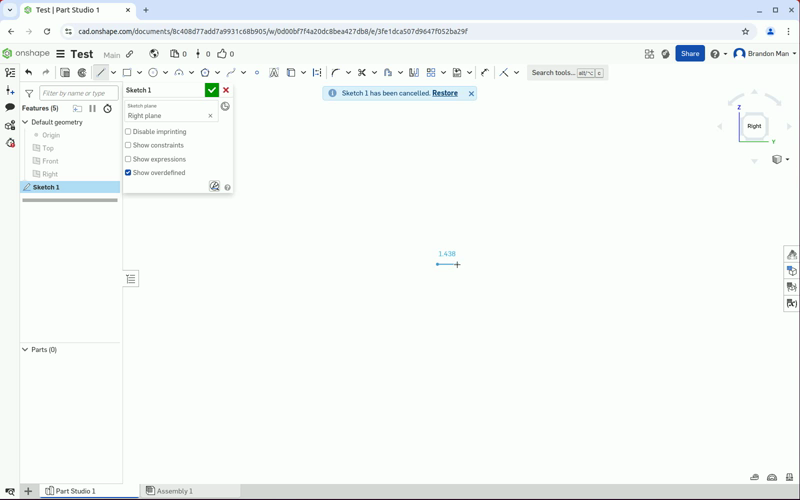
scroll(6)
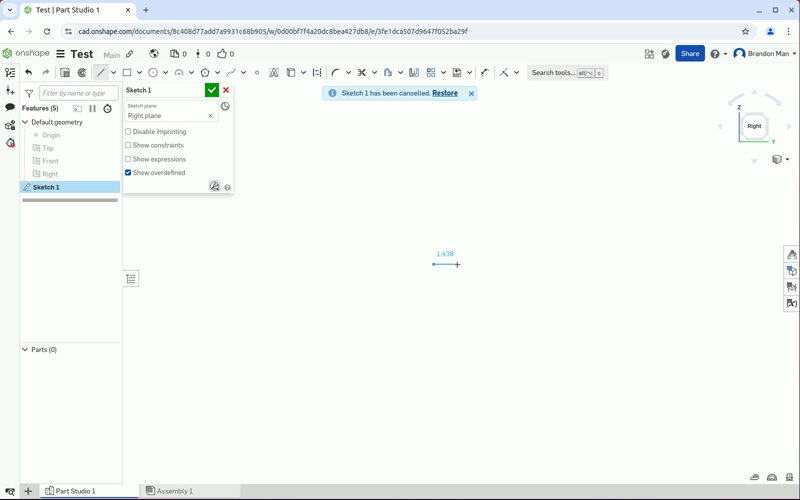
scroll(6)
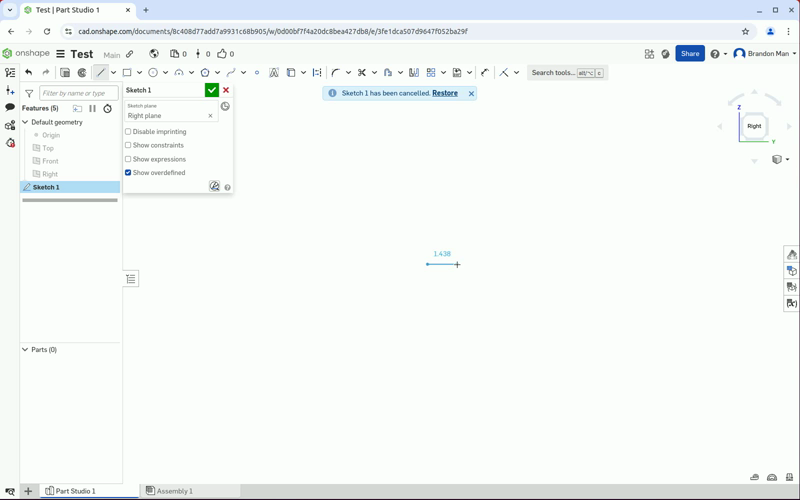
scroll(6)
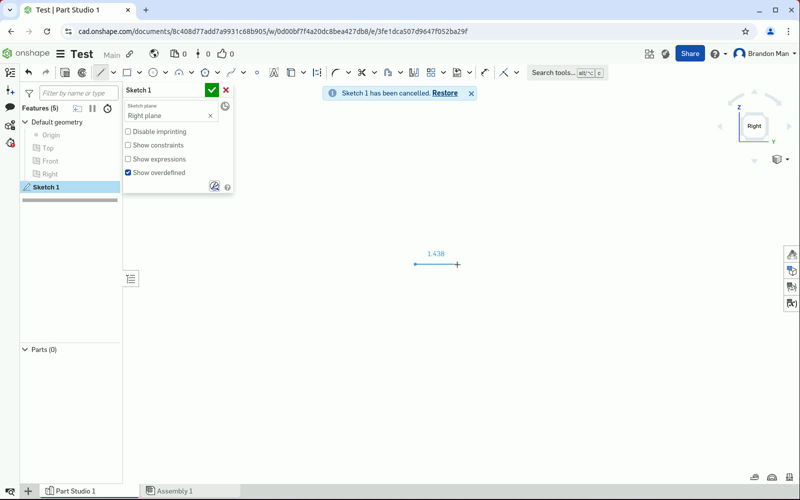
scroll(6)
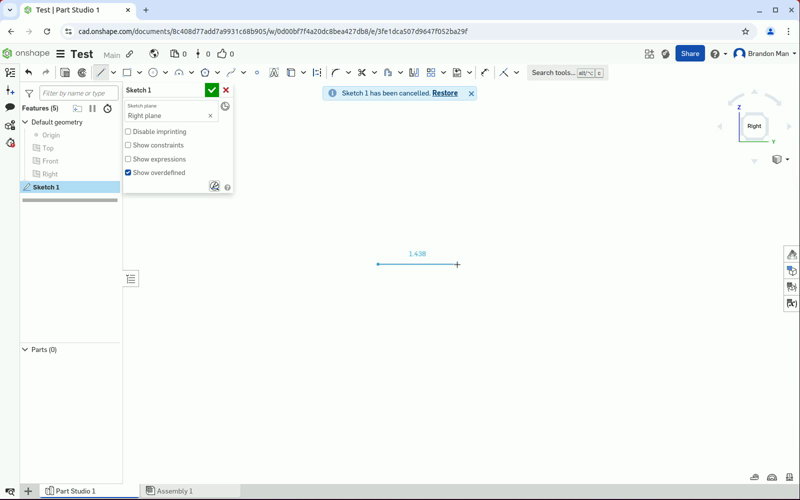
click(457, 264)
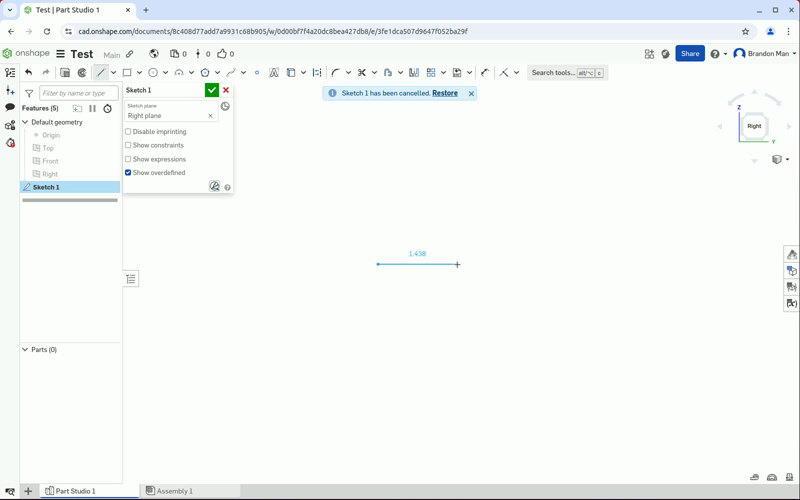
scroll(-6)
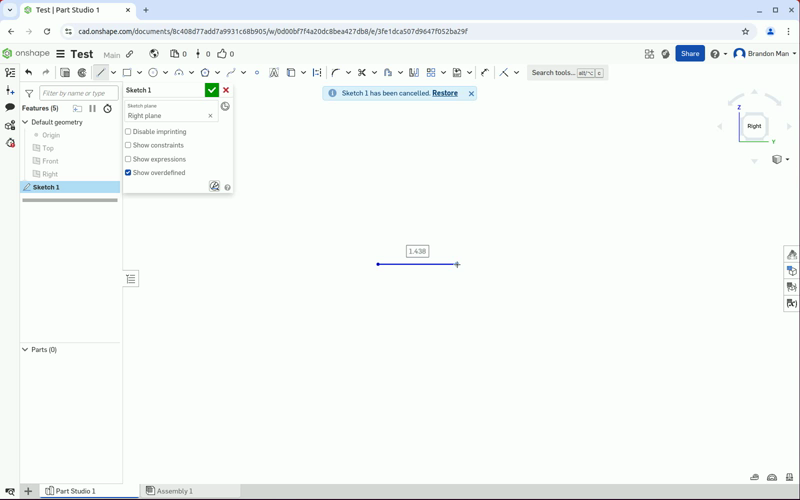
scroll(-6)
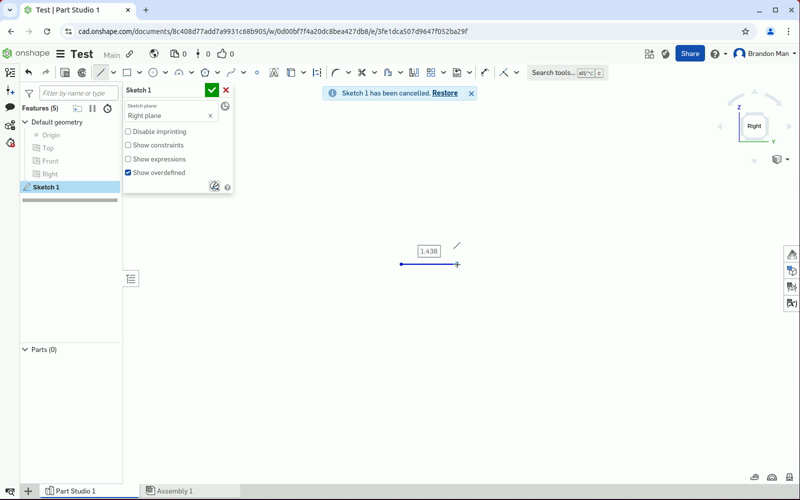
scroll(-6)
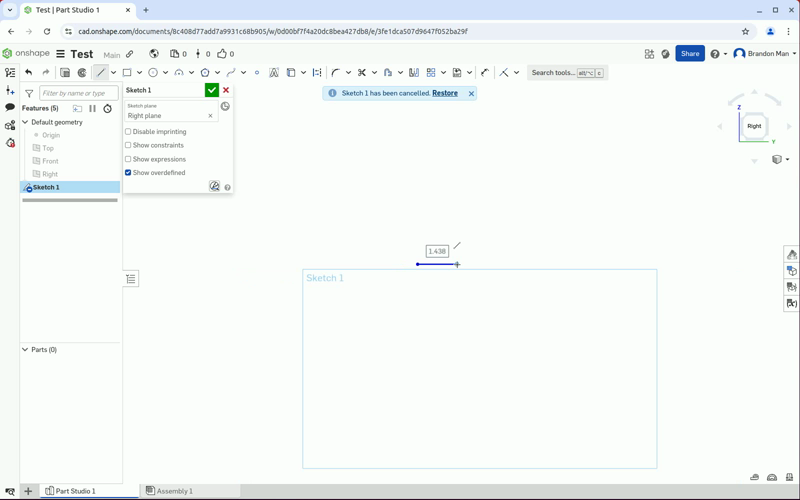
scroll(-6)
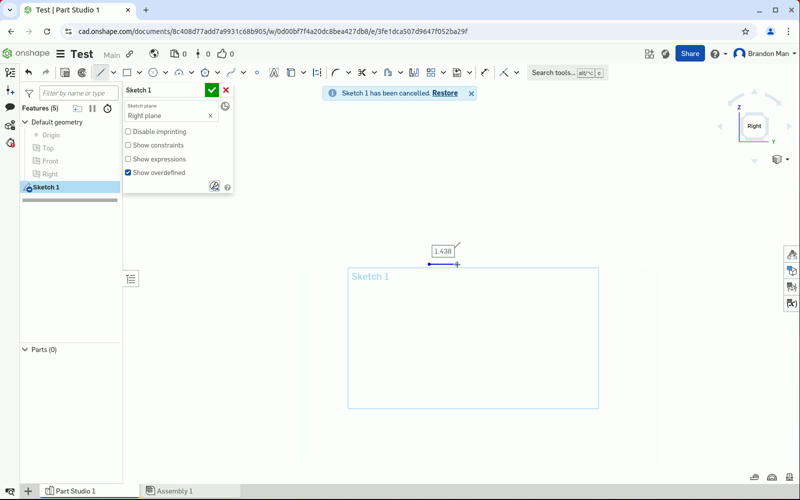
scroll(-6)
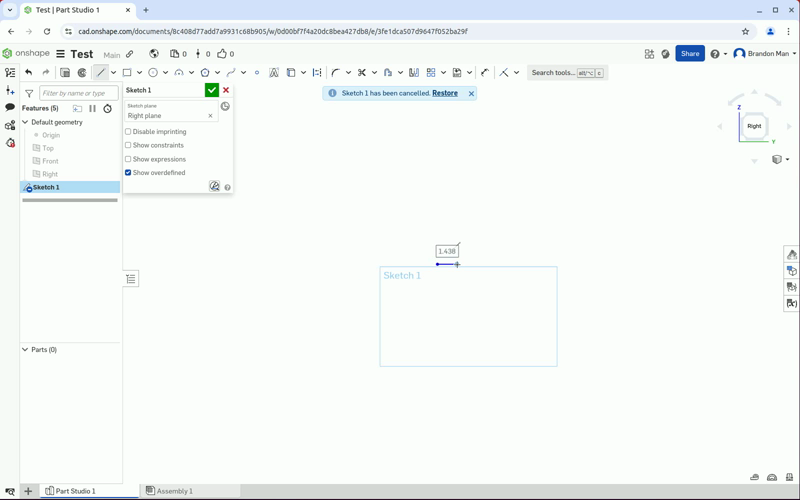
scroll(-6)
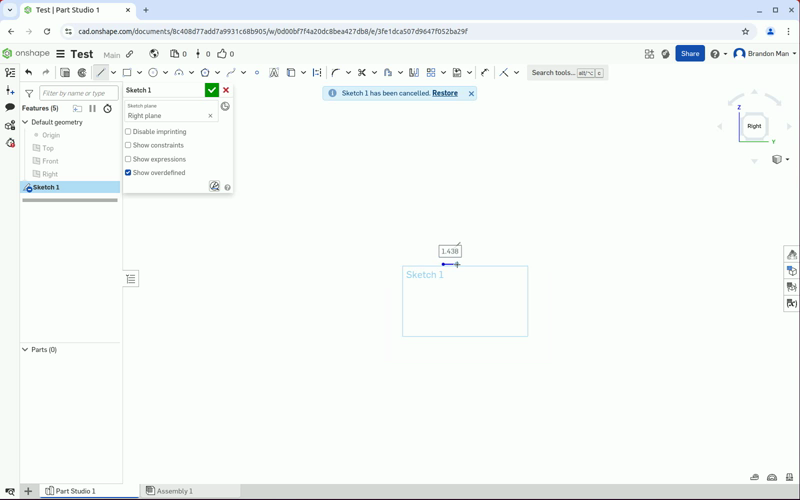
scroll(-6)
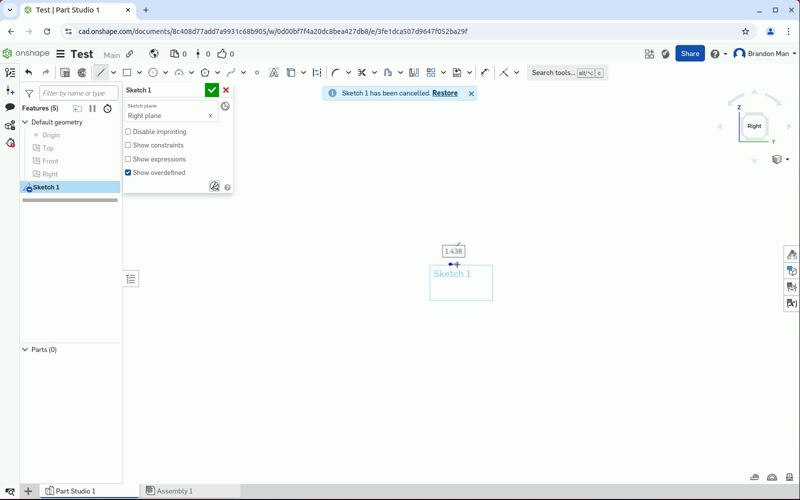
key_up(shift)
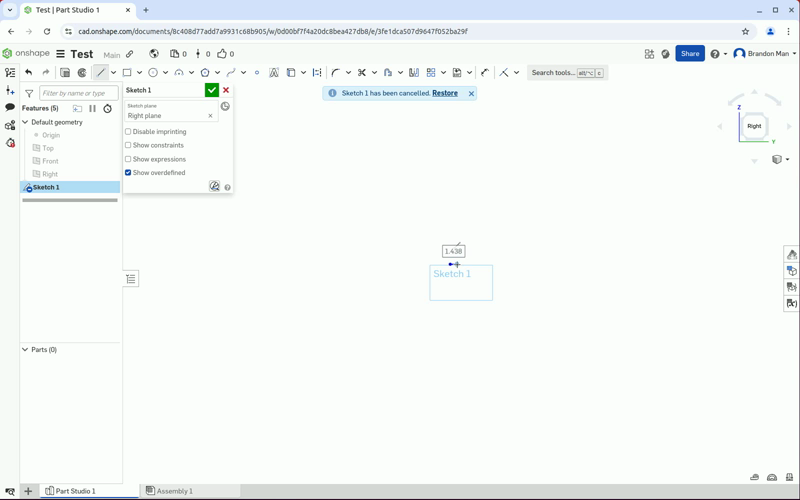
key_down(shift)
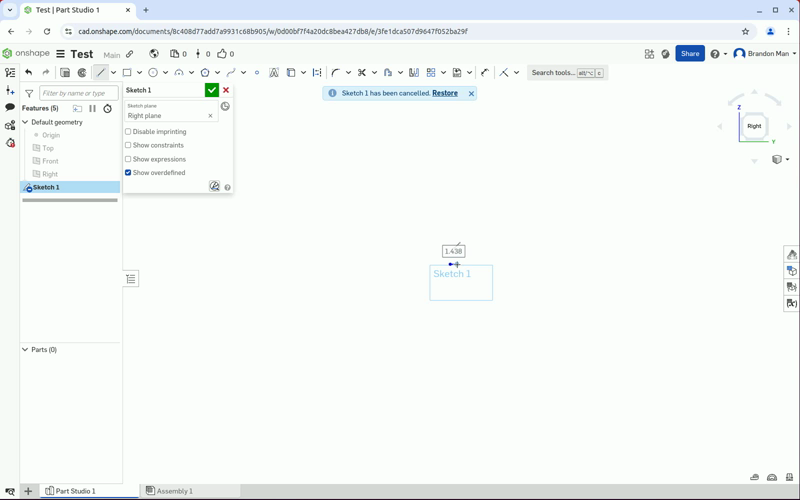
mouse_move(487, 264)
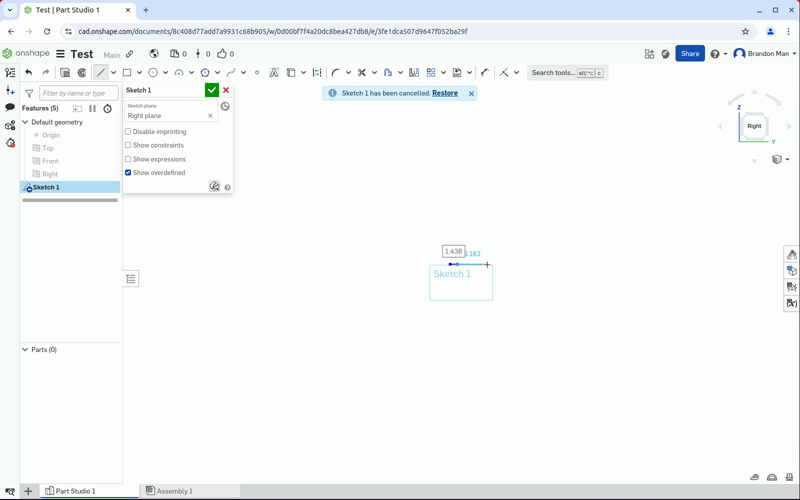
mouse_move(457, 261)
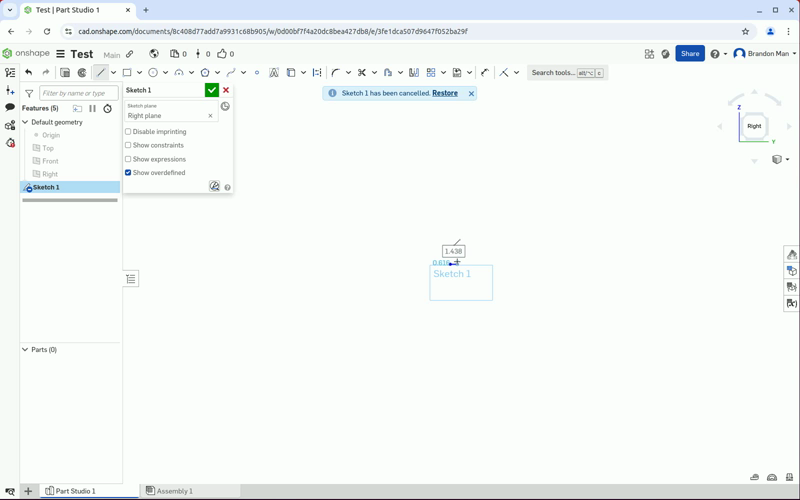
scroll(6)
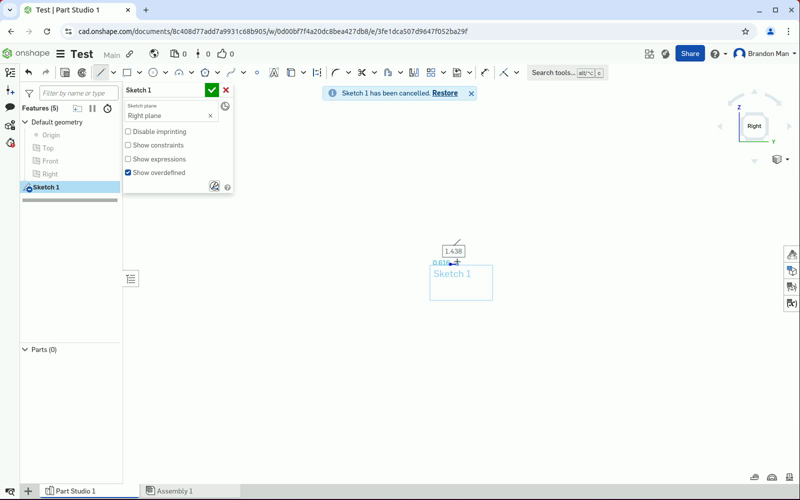
scroll(6)
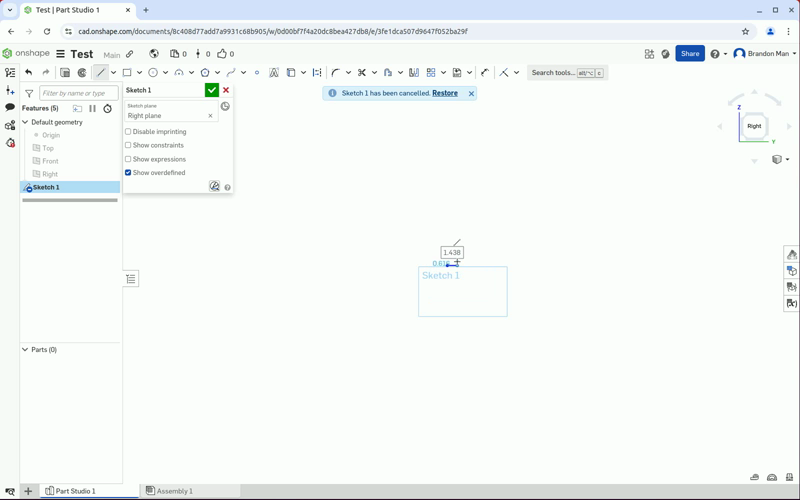
scroll(6)
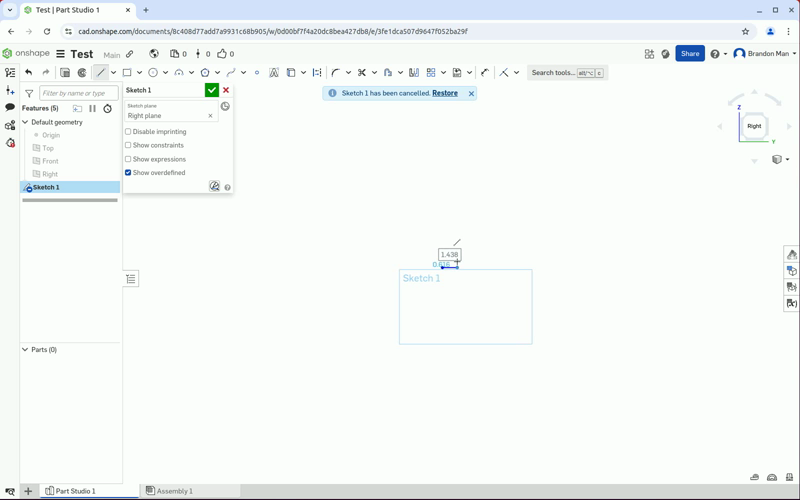
scroll(6)
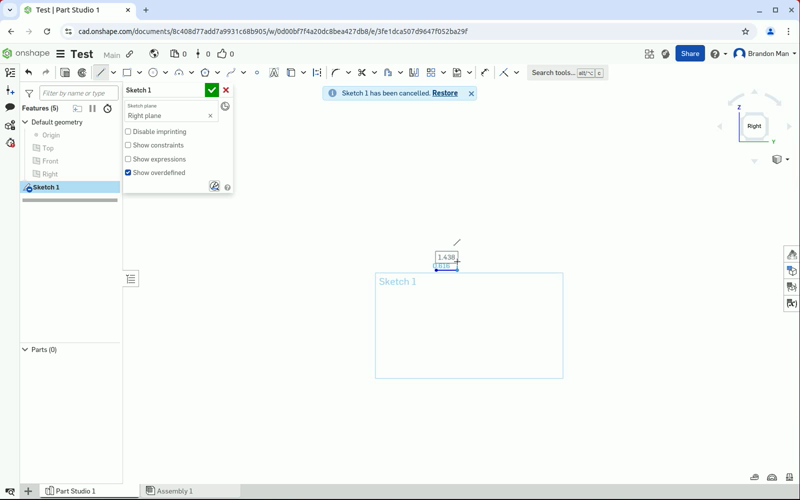
scroll(6)
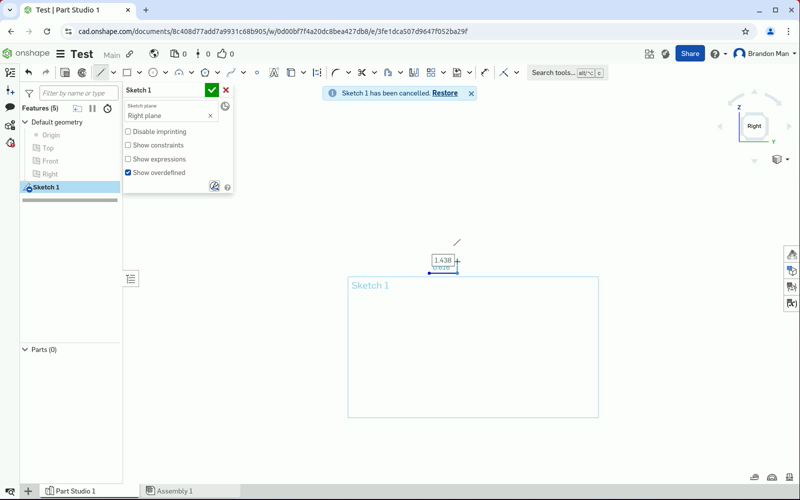
scroll(6)
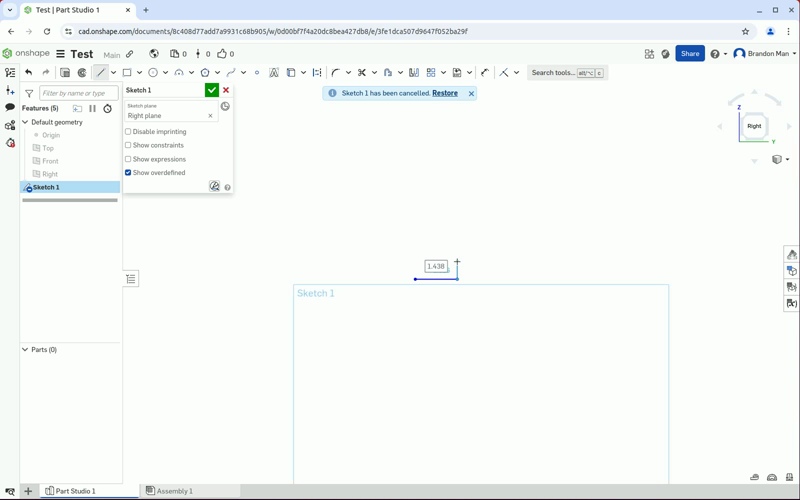
scroll(6)
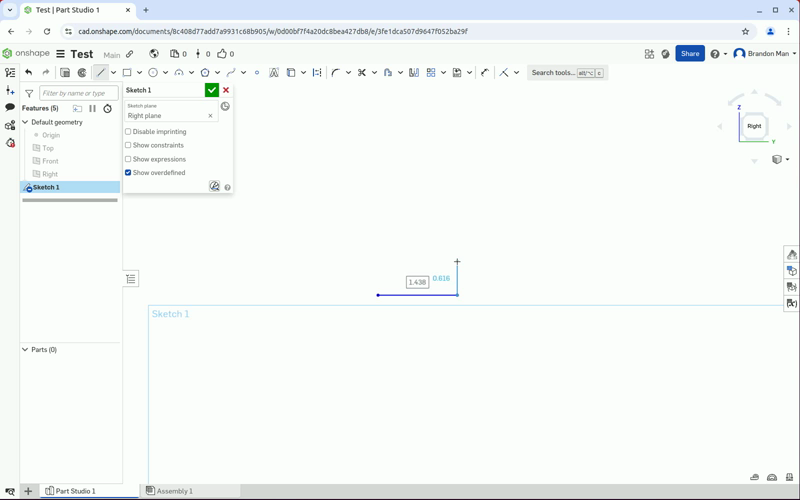
click(457, 261)
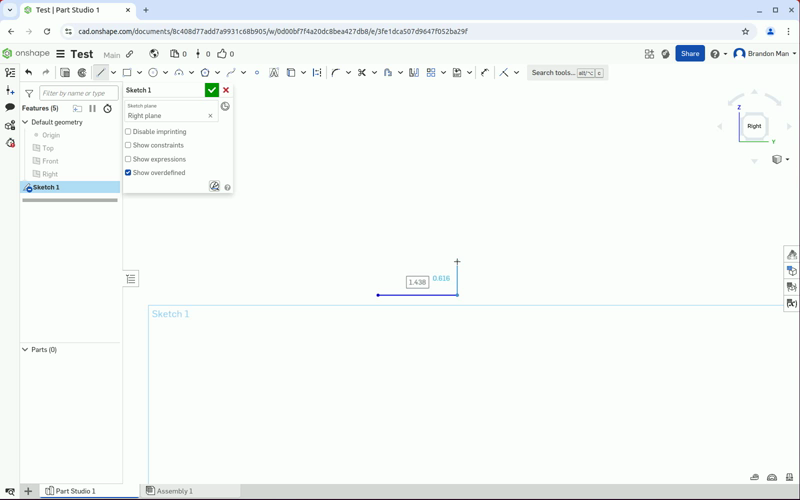
scroll(-6)
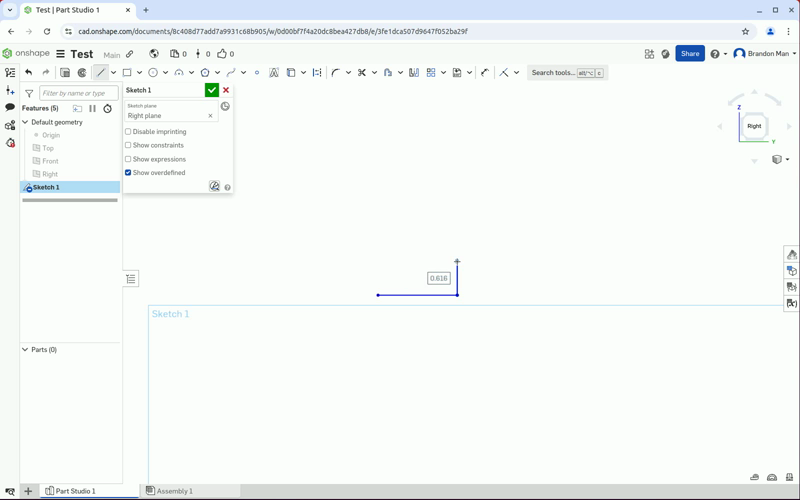
scroll(-6)
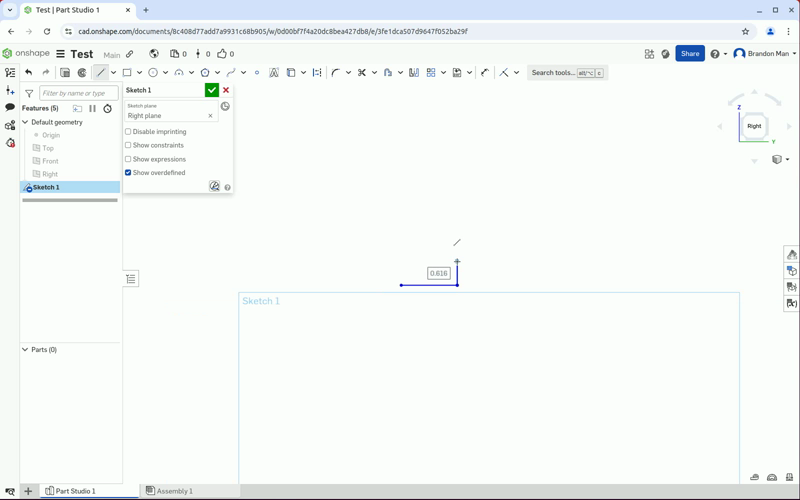
scroll(-6)
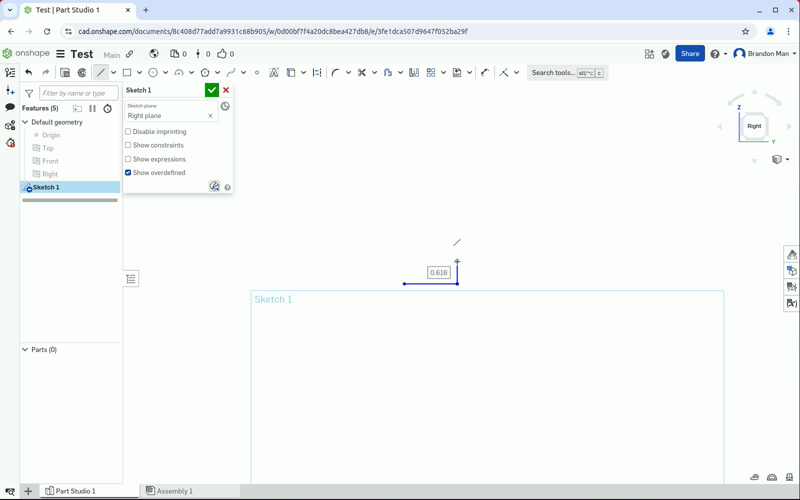
scroll(-6)
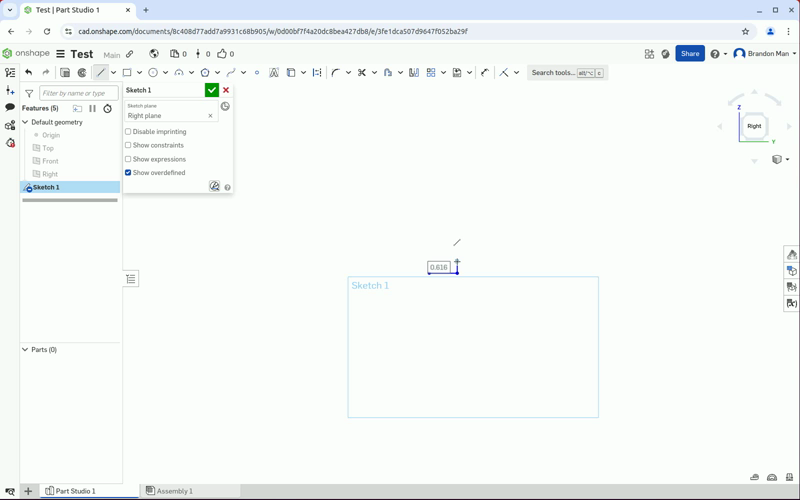
scroll(-6)
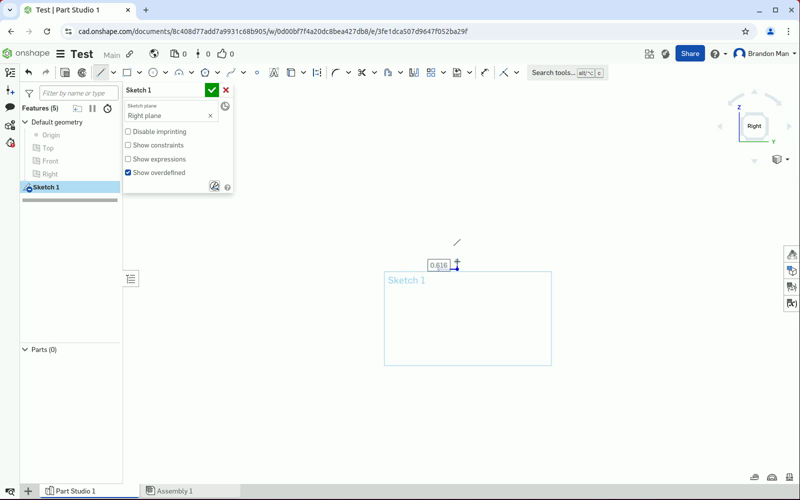
scroll(-6)
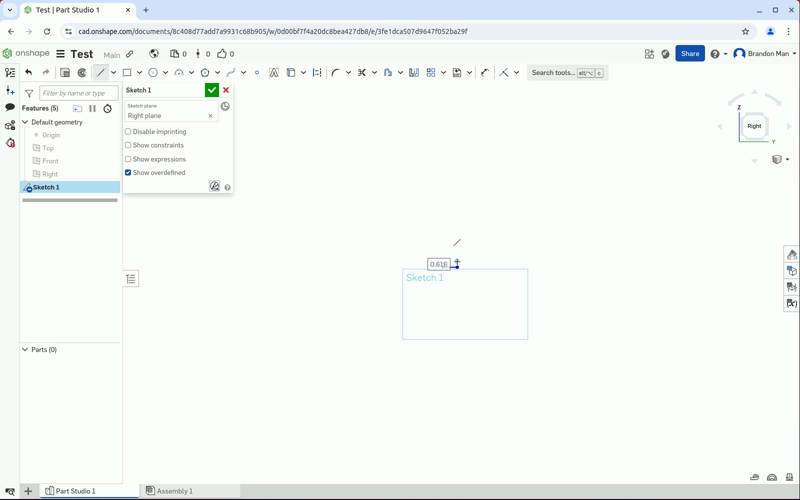
scroll(-6)
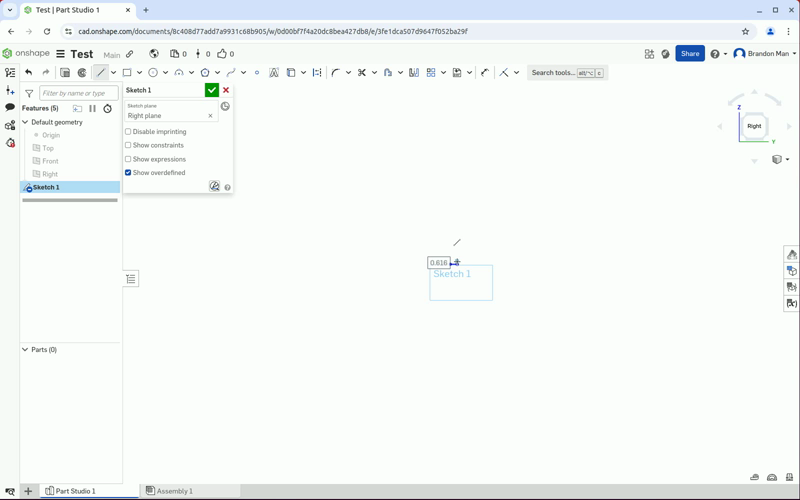
key_up(shift)
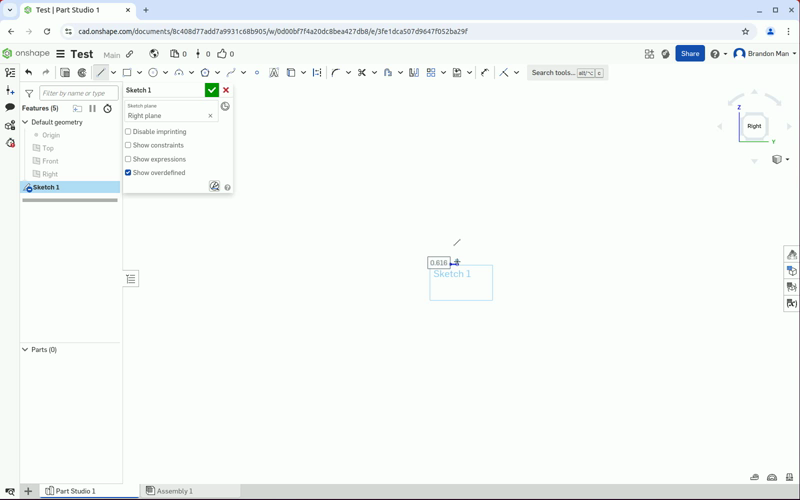
key_down(shift)
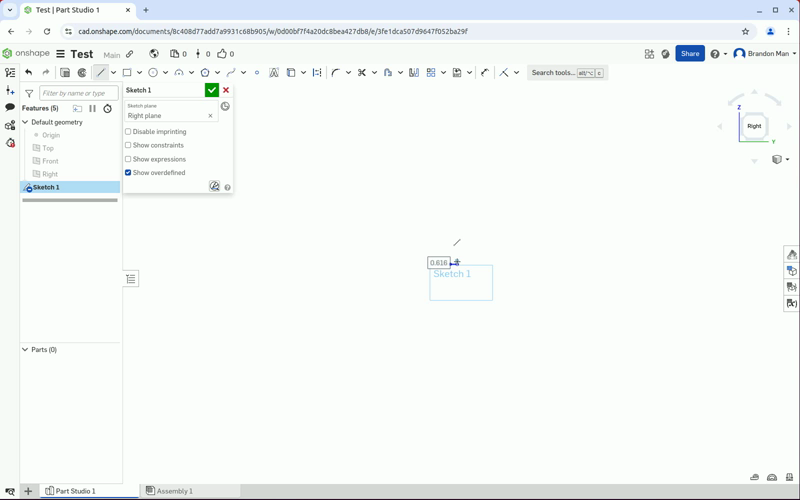
mouse_move(487, 261)
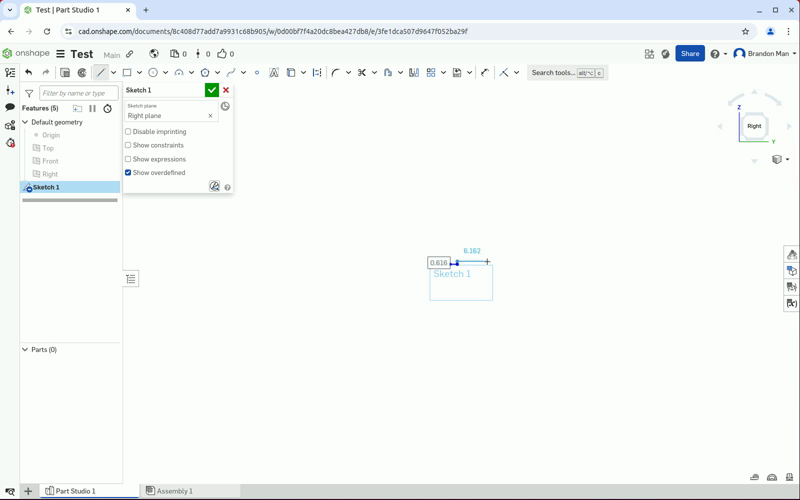
mouse_move(450, 261)
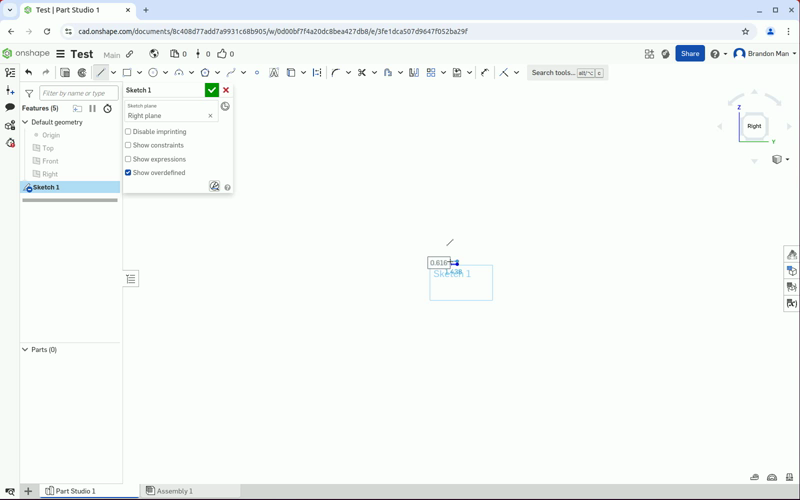
scroll(6)
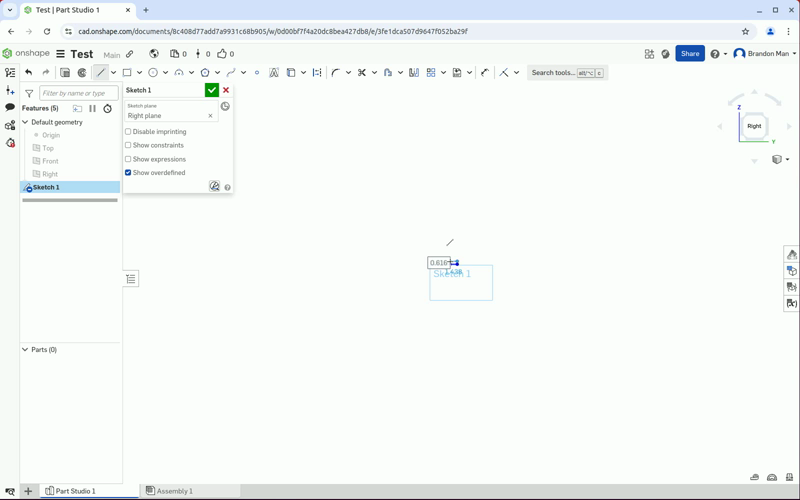
scroll(6)
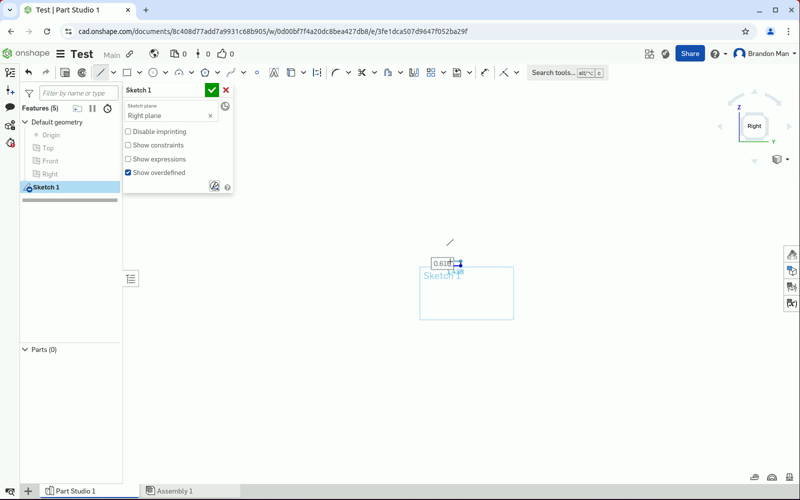
scroll(6)
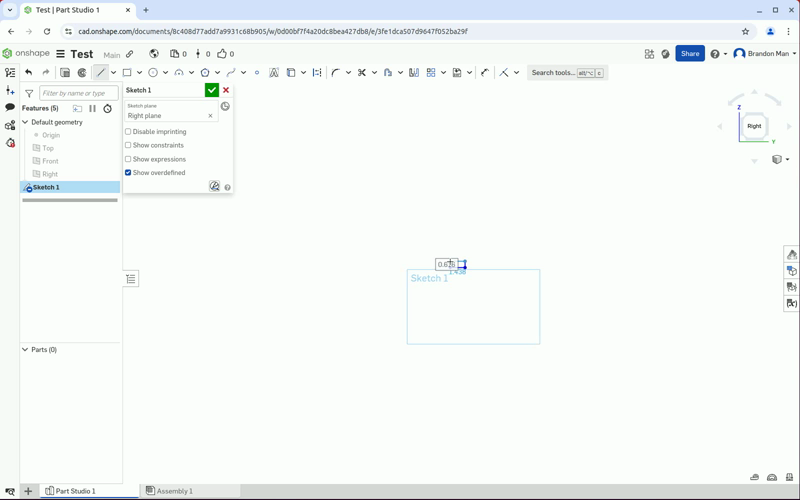
scroll(6)
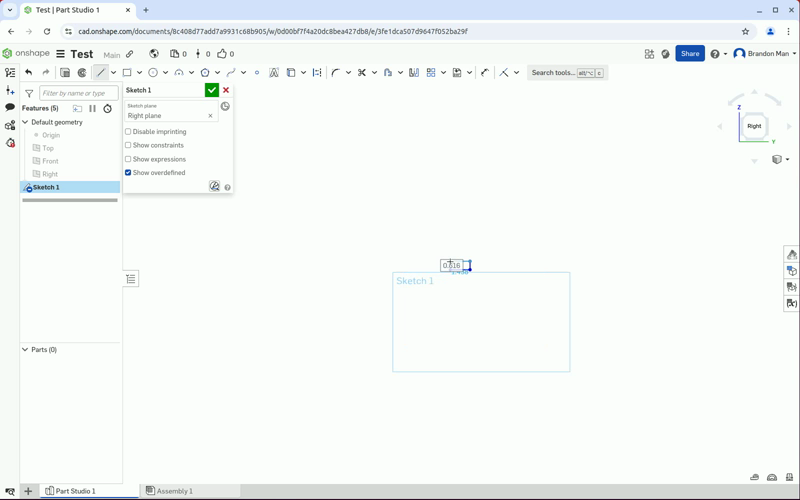
scroll(6)
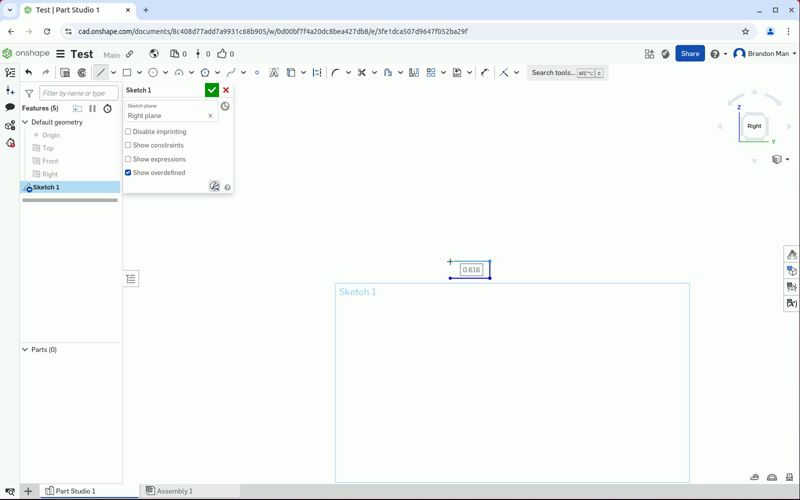
scroll(6)
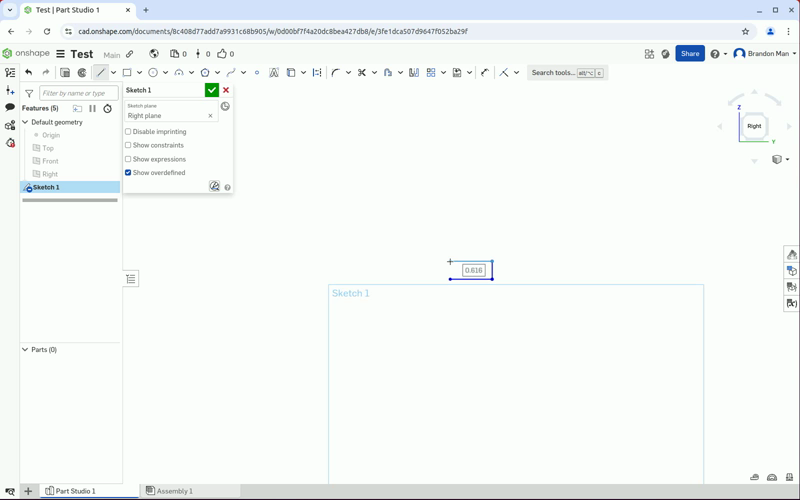
scroll(6)
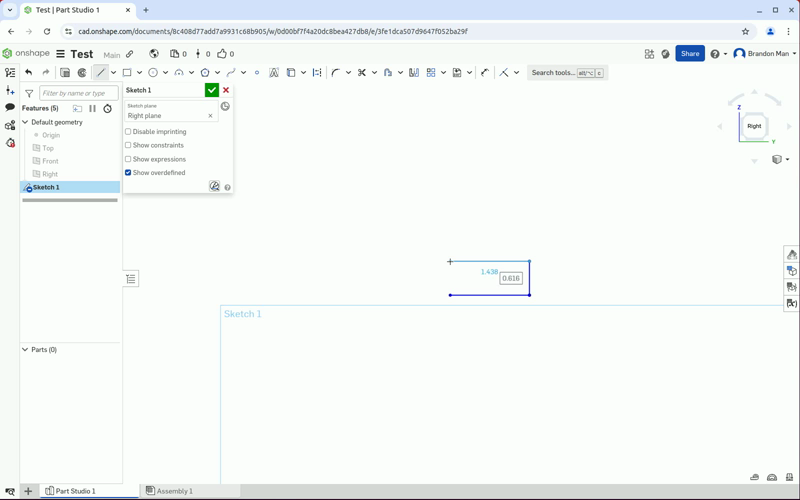
click(450, 261)
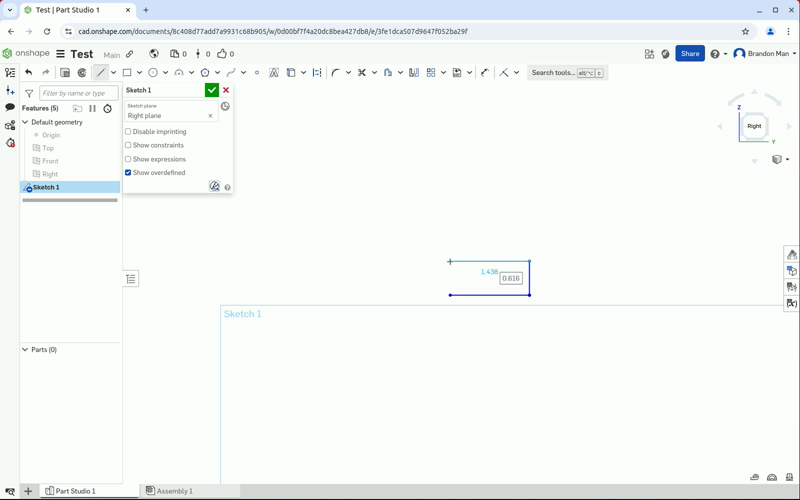
scroll(-6)
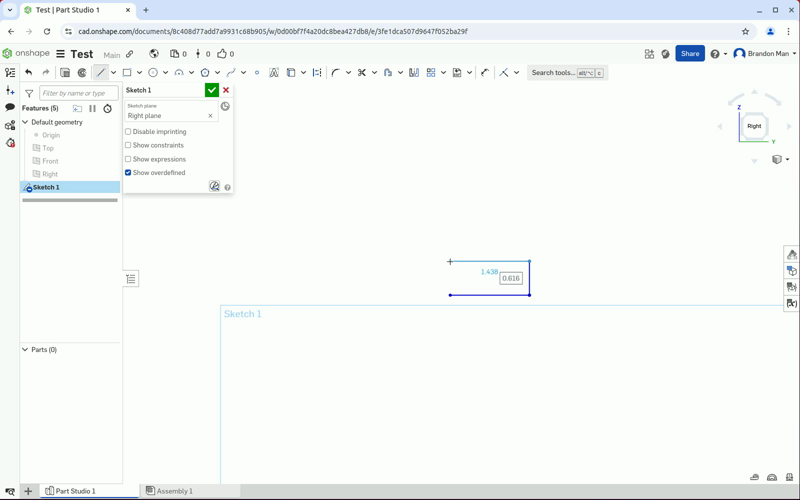
scroll(-6)
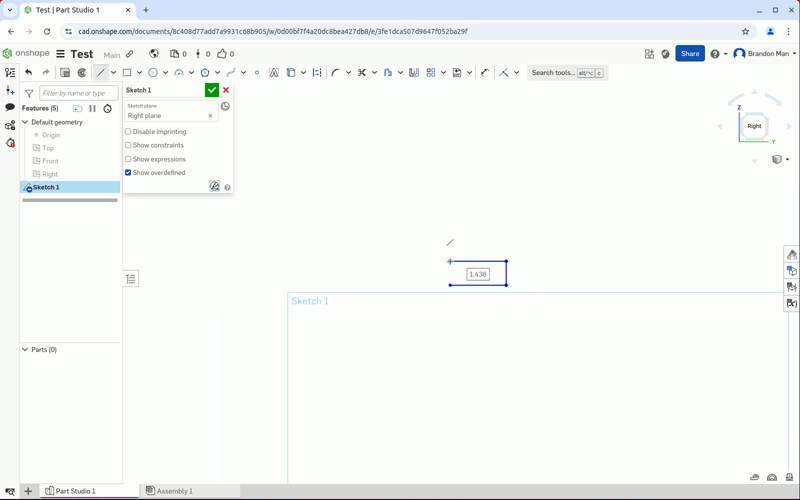
scroll(-6)
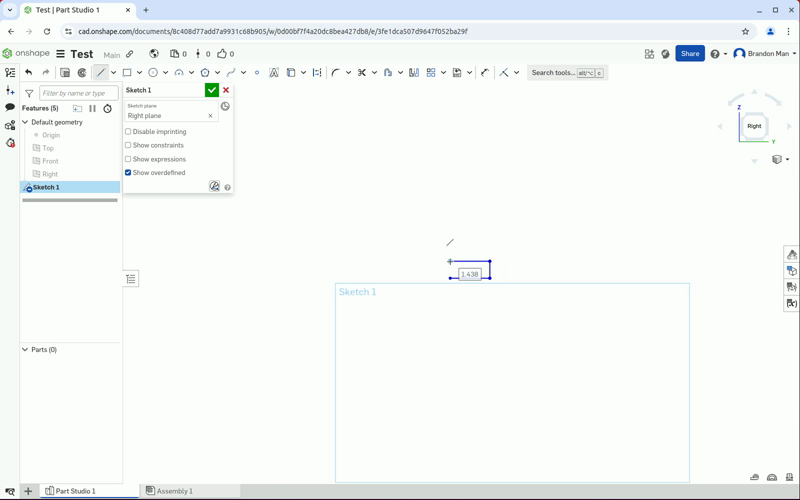
scroll(-6)
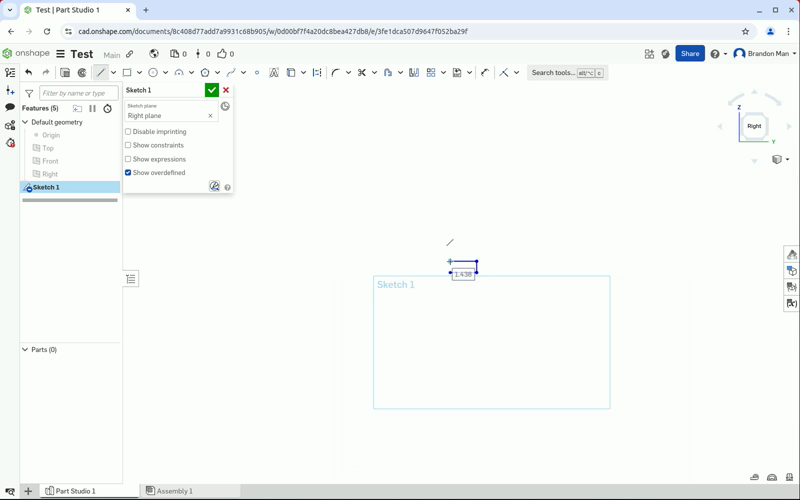
scroll(-6)
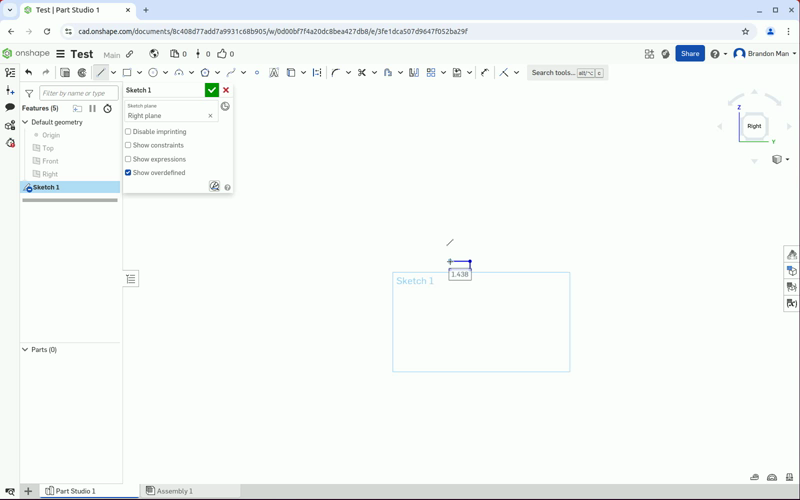
scroll(-6)
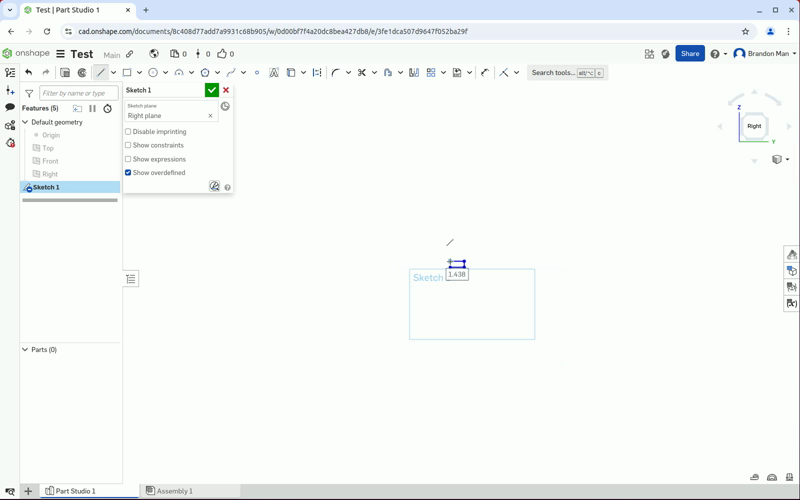
scroll(-6)
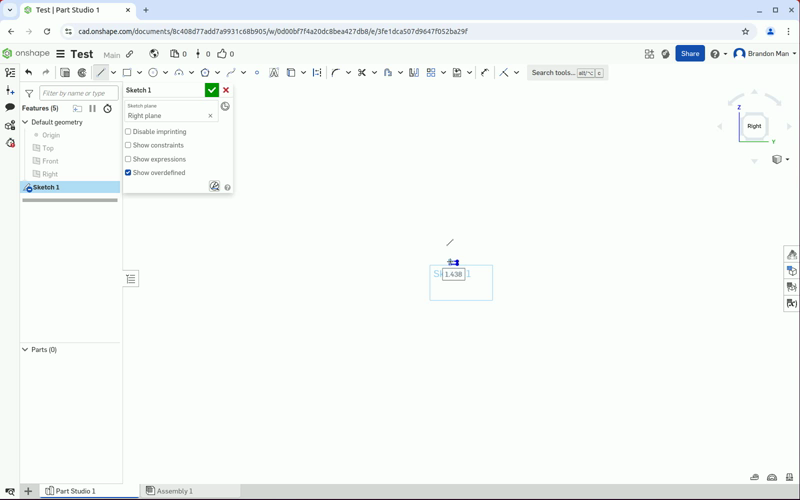
key_up(shift)
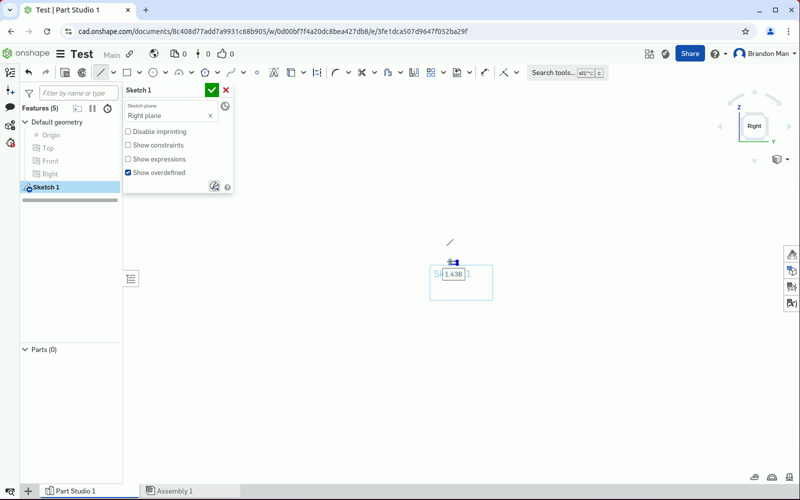
mouse_move(480, 261)
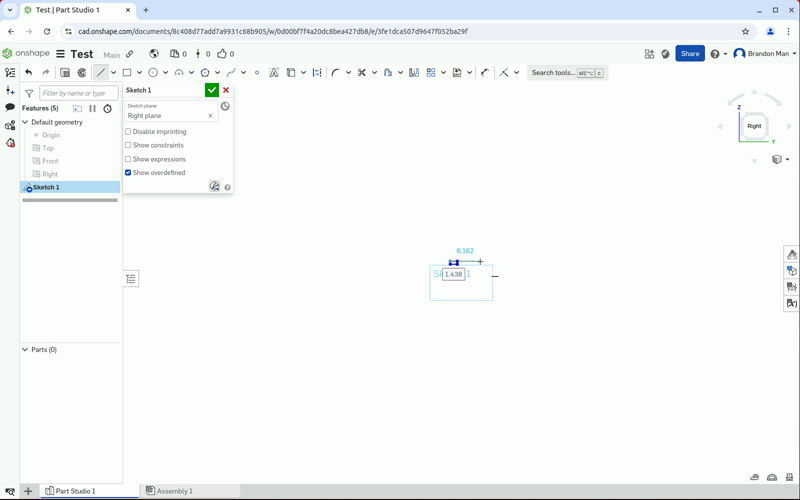
key_down(shift)
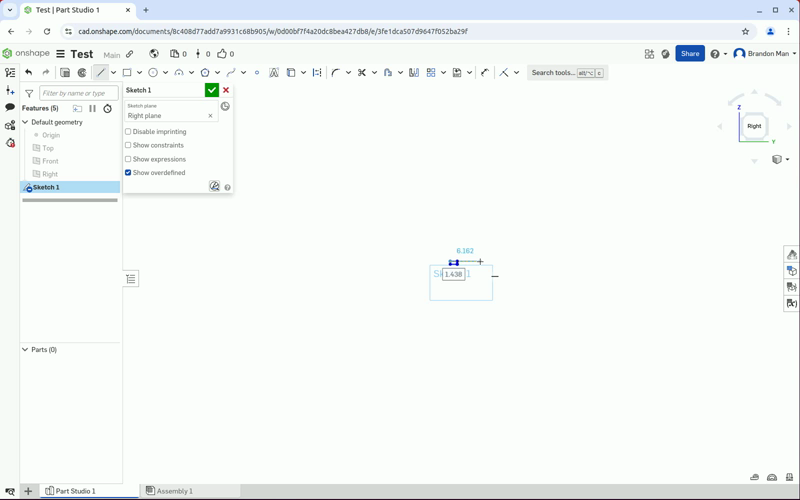
mouse_move(450, 264)
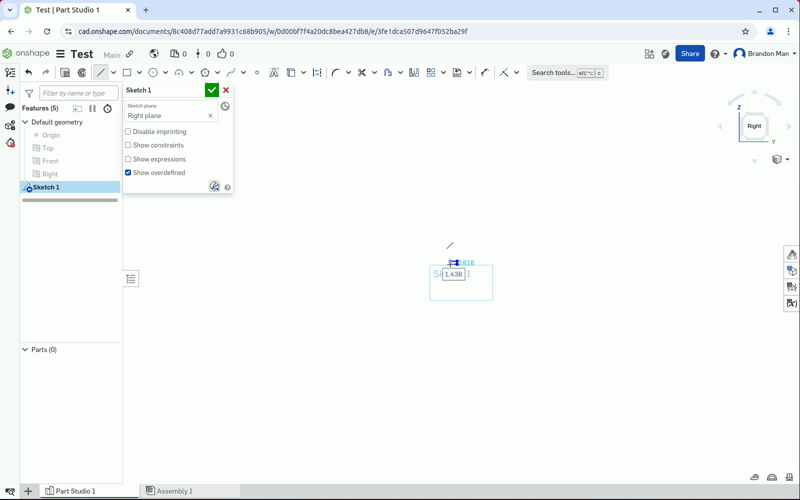
scroll(6)
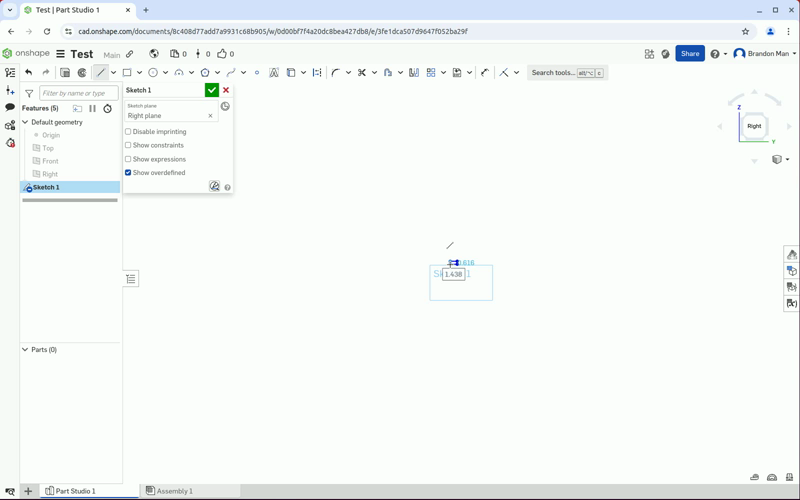
scroll(6)
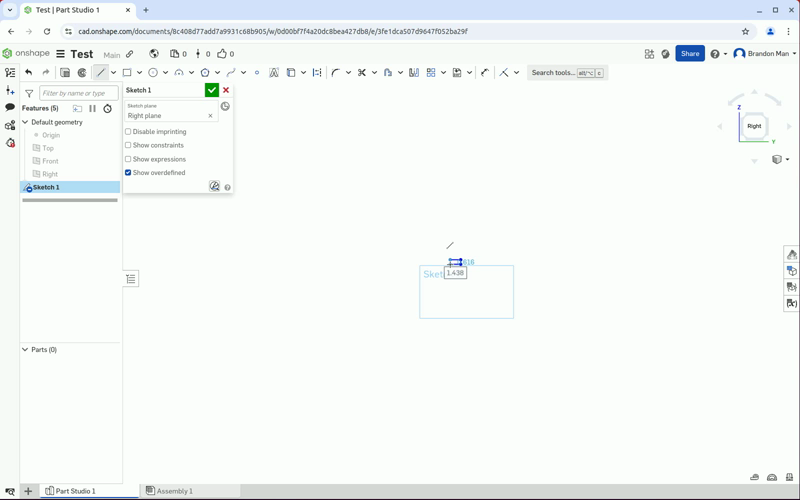
scroll(6)
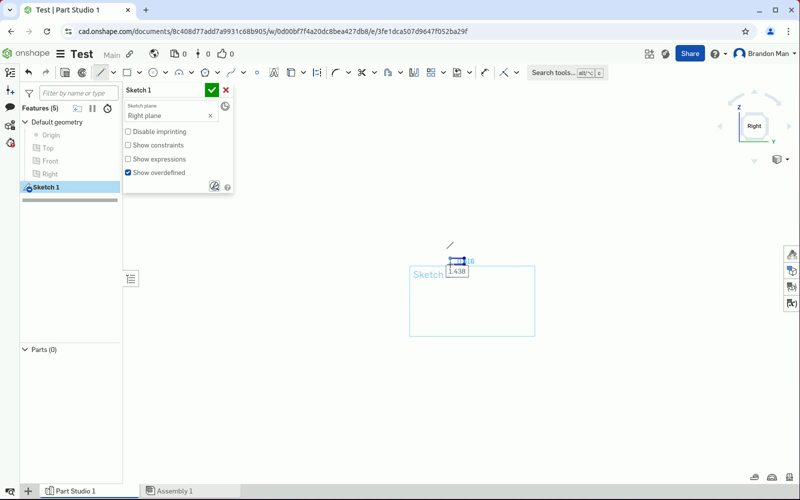
scroll(6)
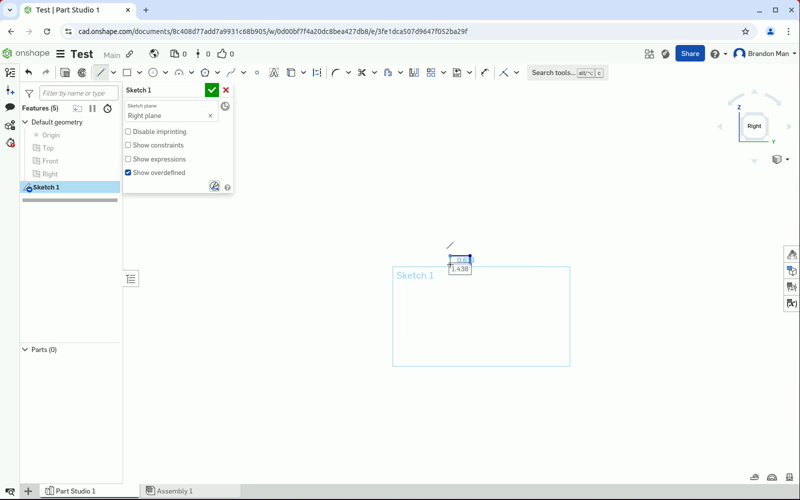
scroll(6)
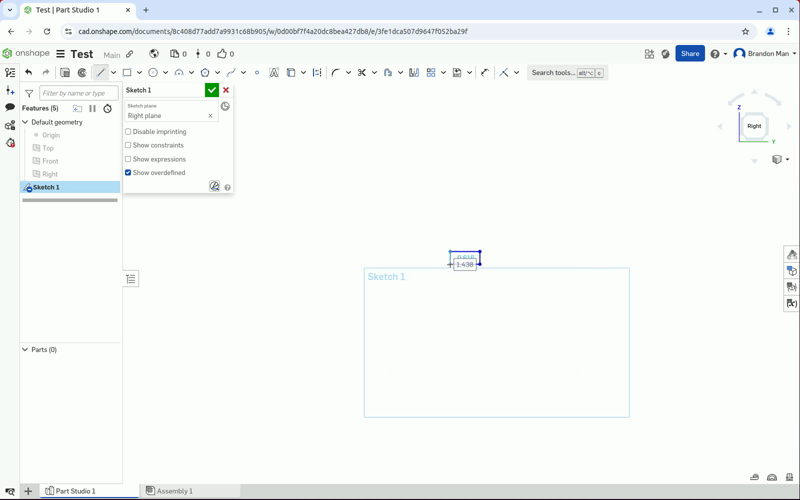
scroll(6)
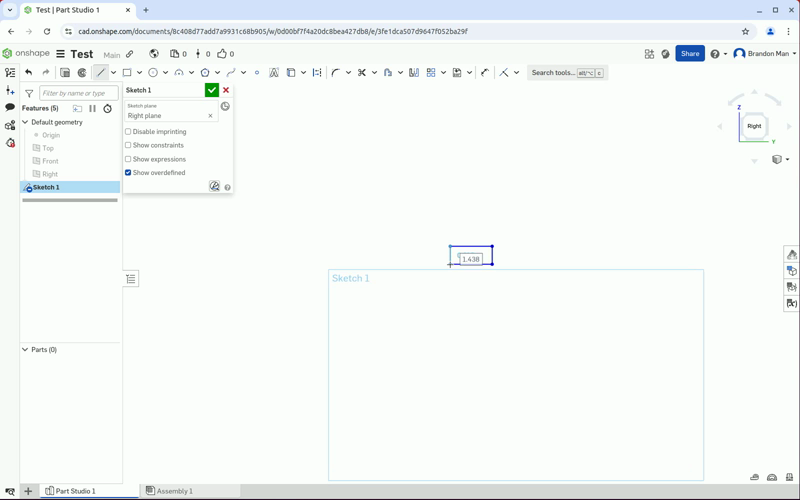
scroll(6)
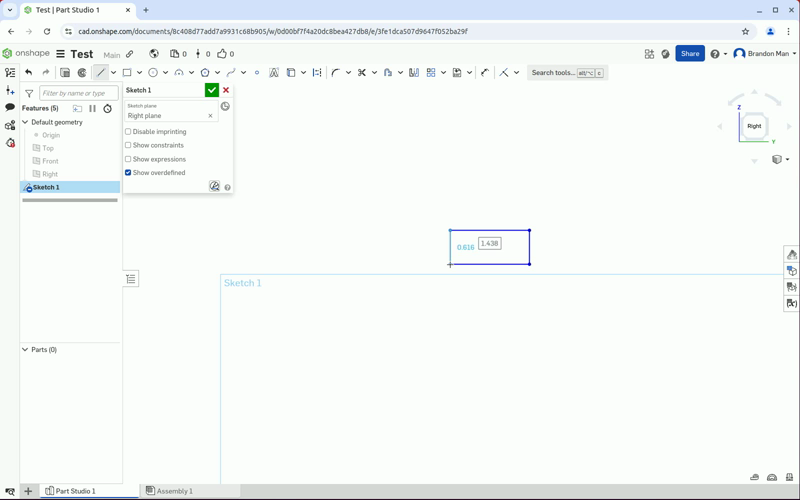
key_up(shift)
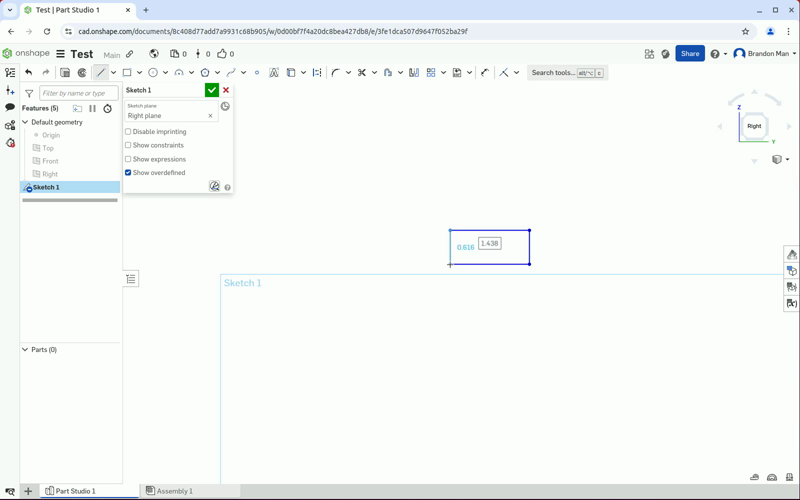
click(450, 264)
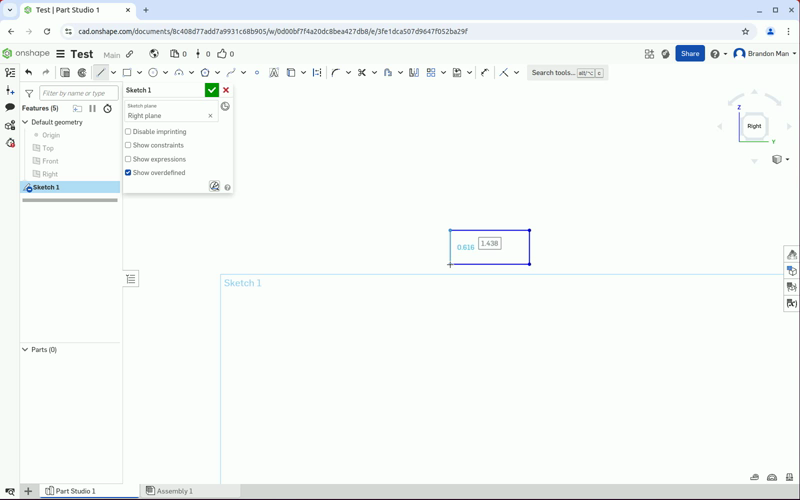
scroll(-6)
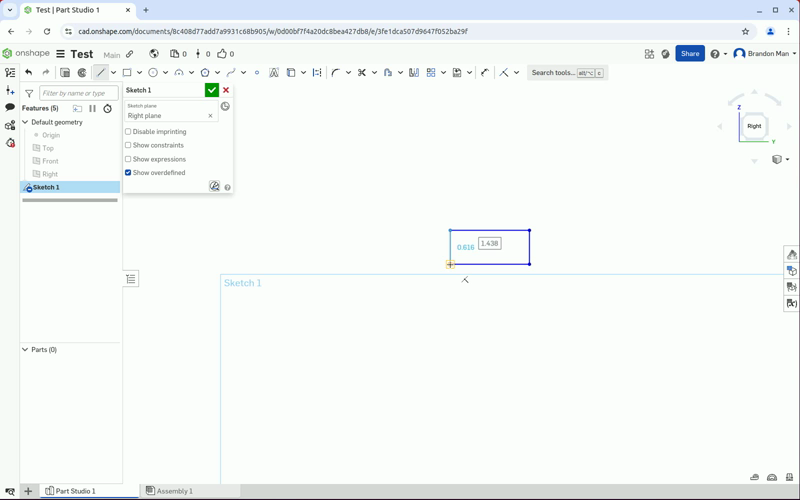
scroll(-6)
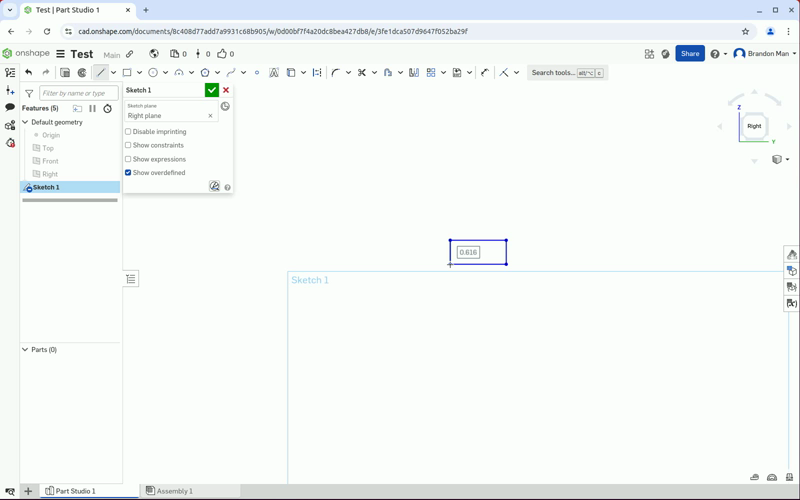
scroll(-6)
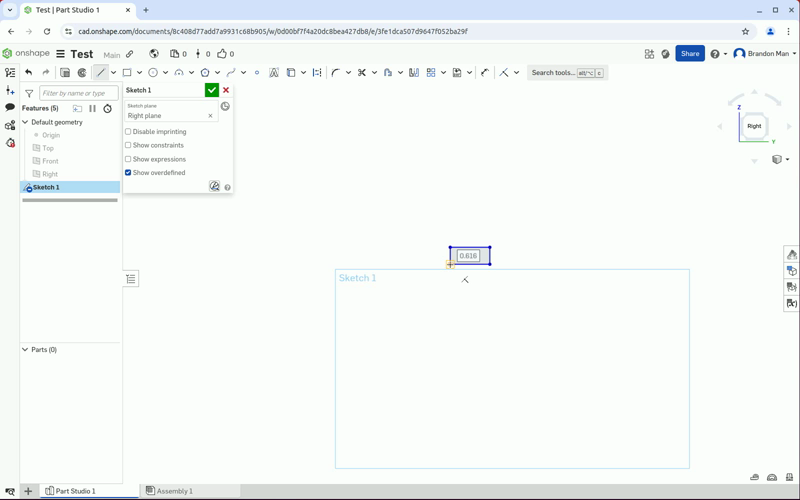
scroll(-6)
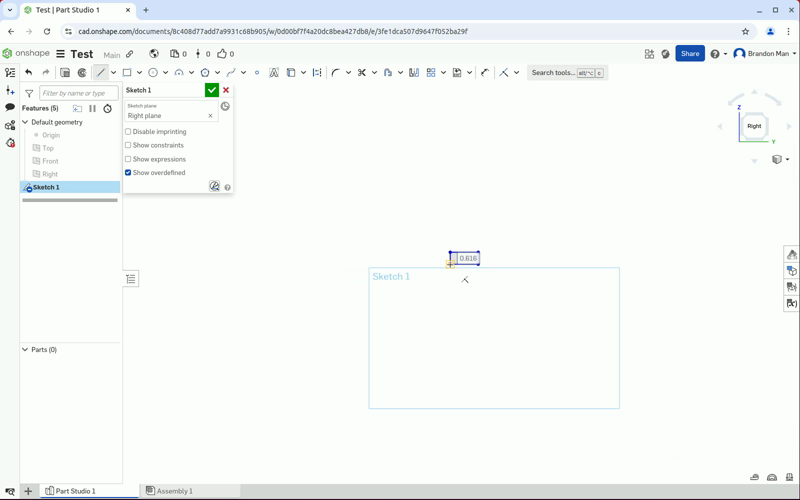
scroll(-6)
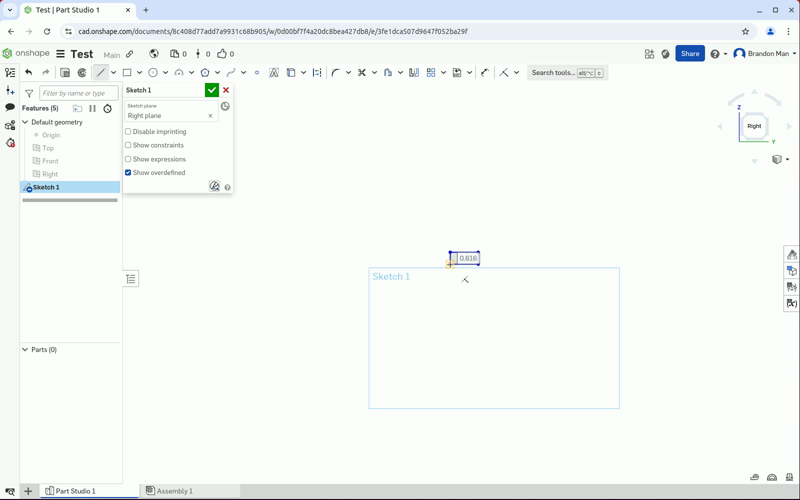
scroll(-6)
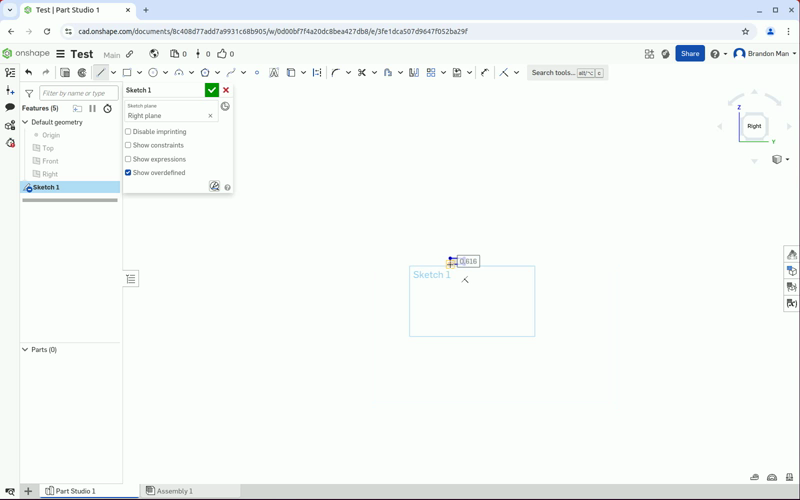
scroll(-6)
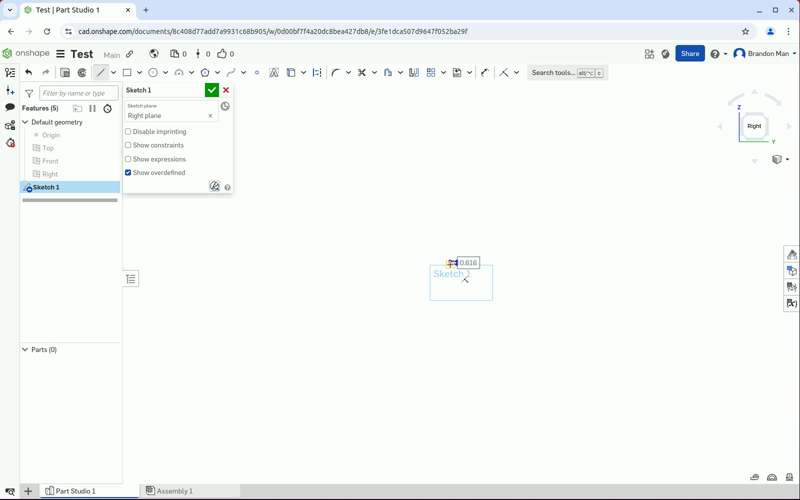
key(esc)
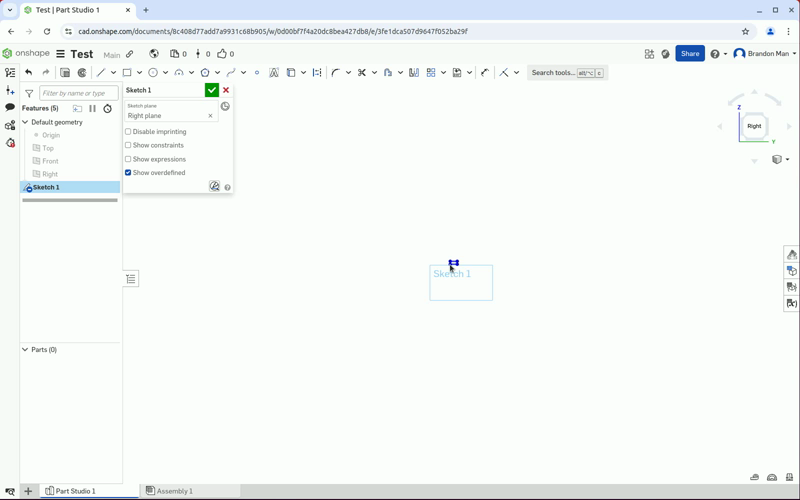
mouse_move(451, 262)
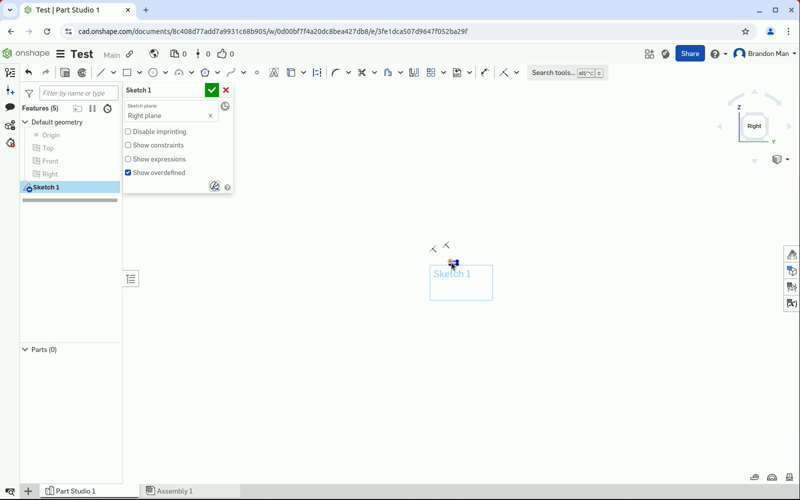
scroll(6)
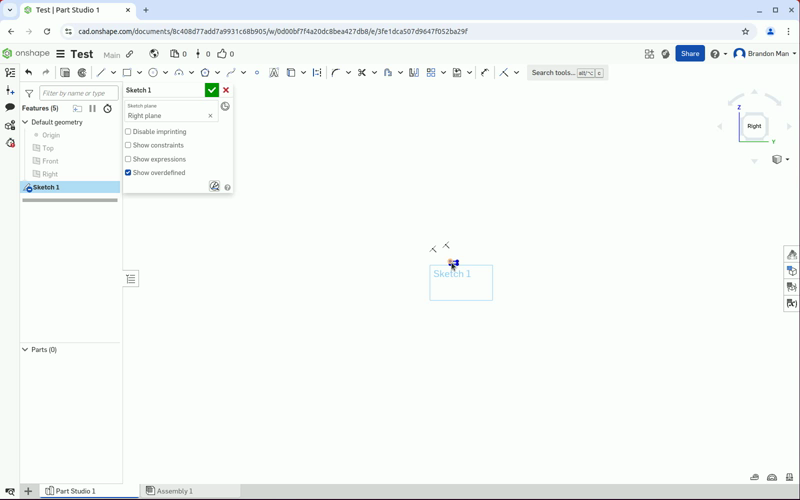
scroll(6)
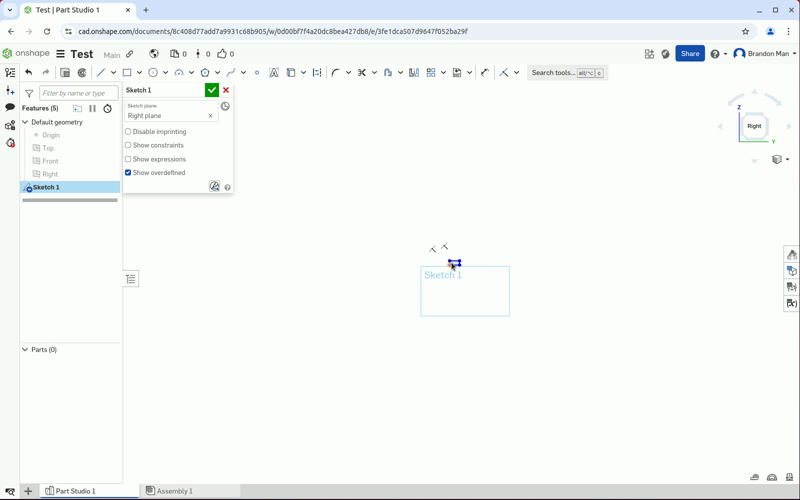
scroll(6)
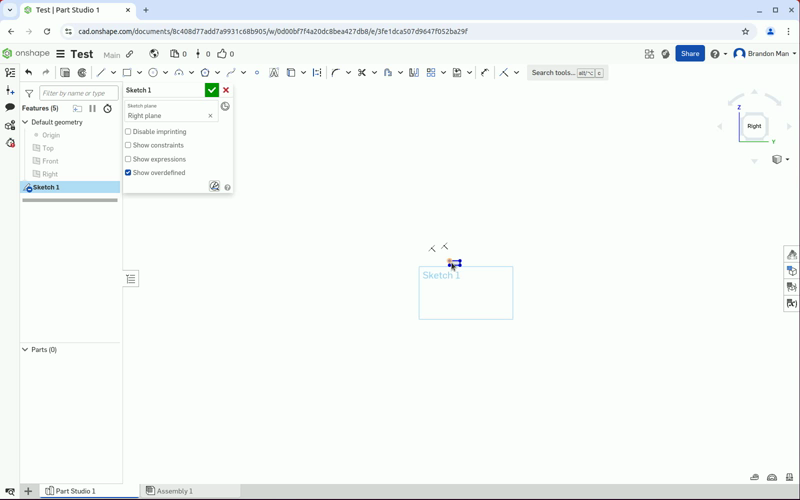
scroll(6)
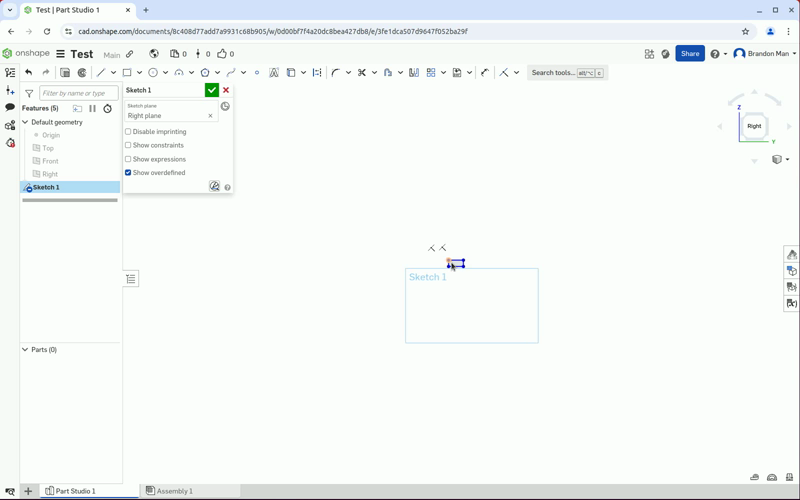
scroll(6)
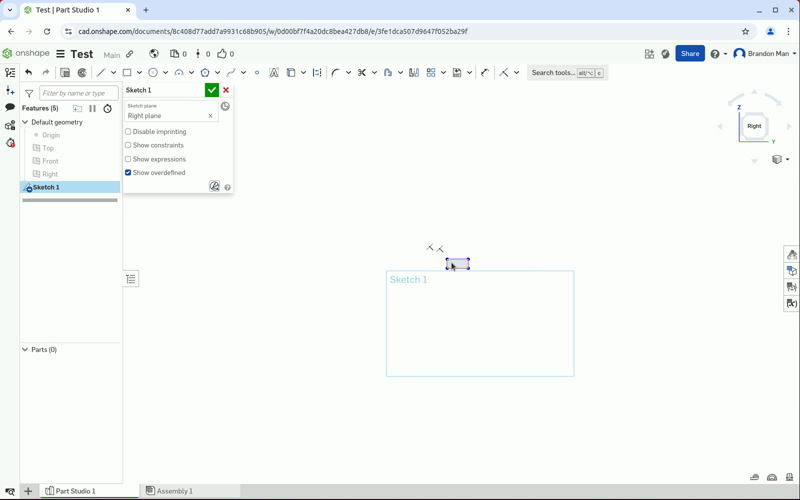
scroll(6)
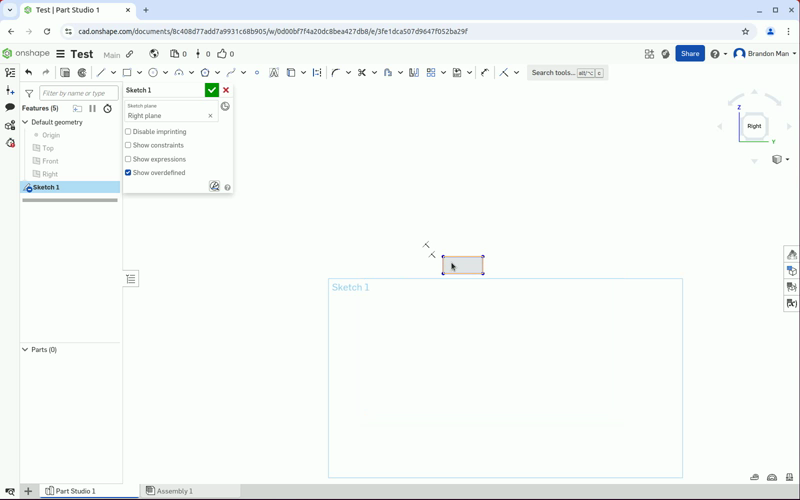
scroll(6)
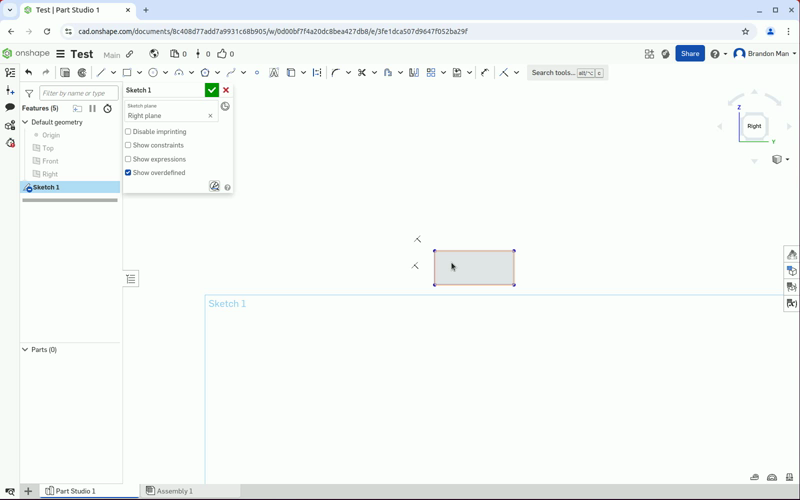
click(451, 262)
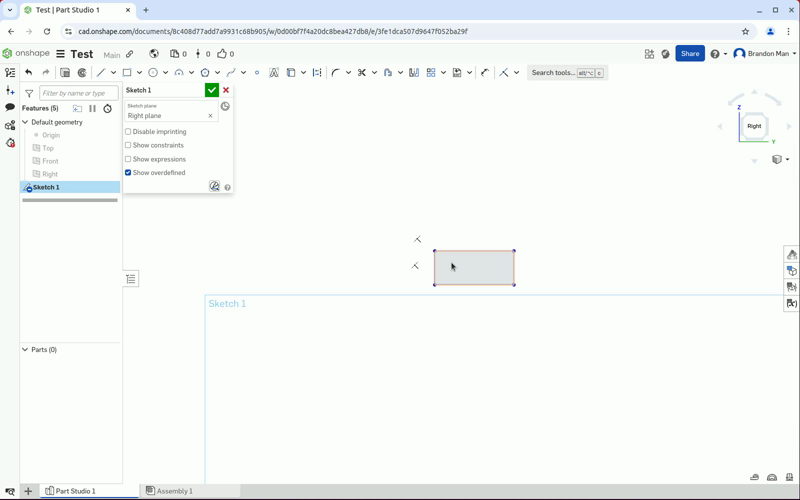
scroll(-6)
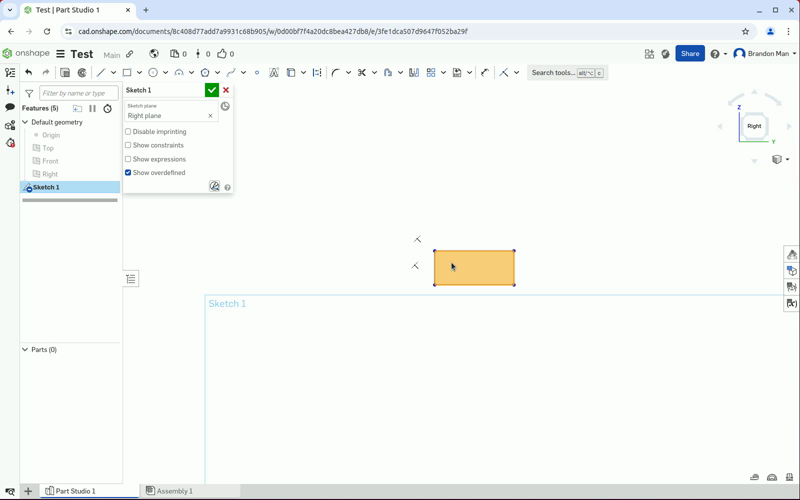
scroll(-6)
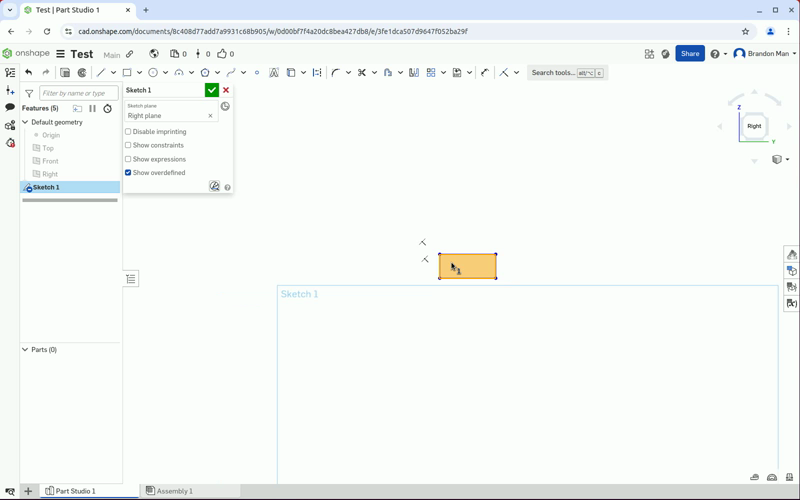
scroll(-6)
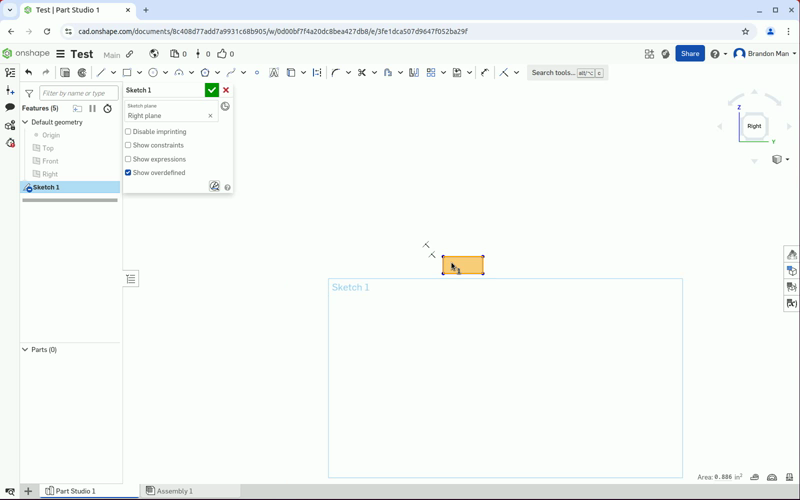
scroll(-6)
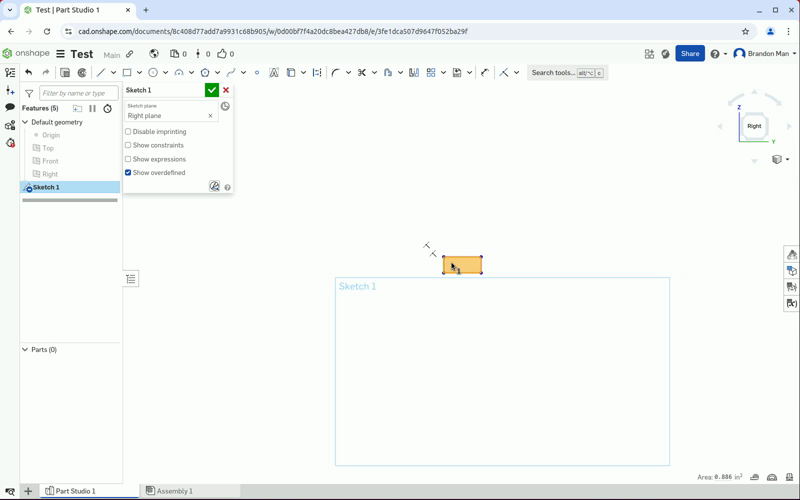
scroll(-6)
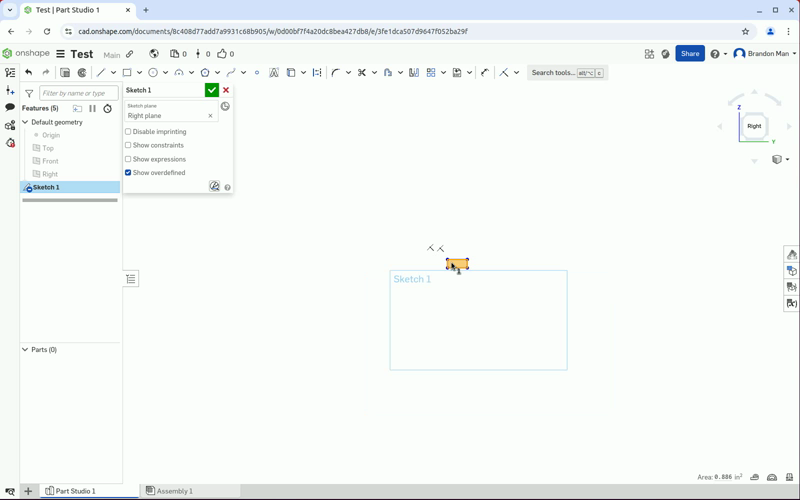
scroll(-6)
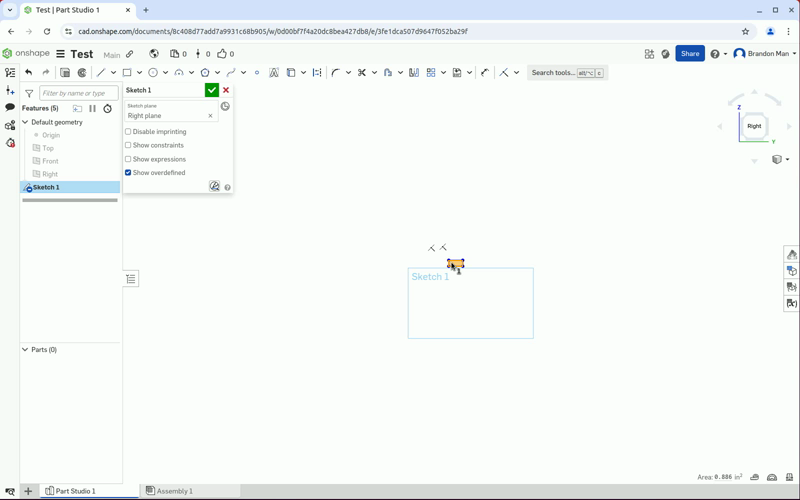
scroll(-6)
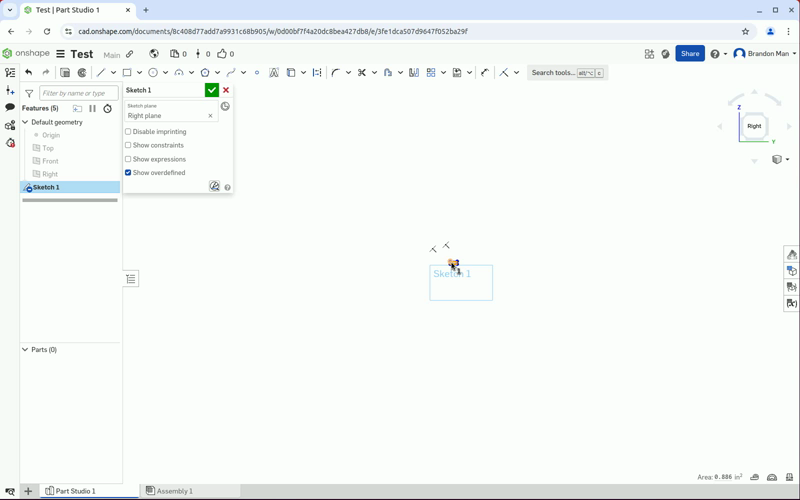
mouse_move(73, 352)
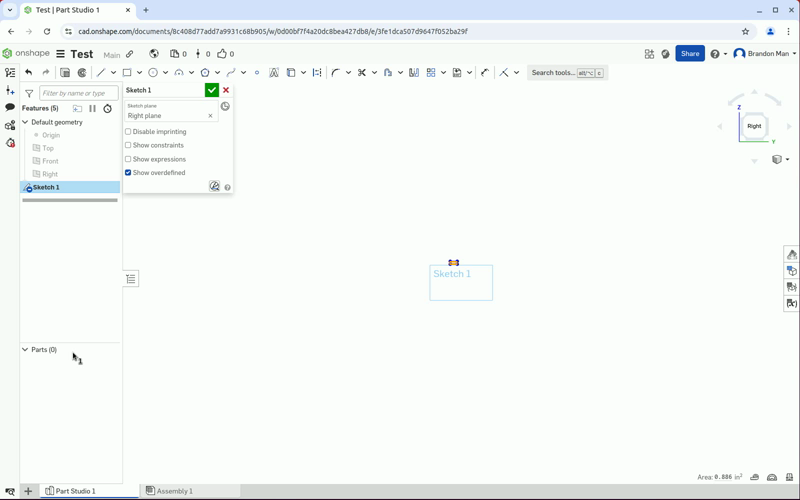
key(shift+y)
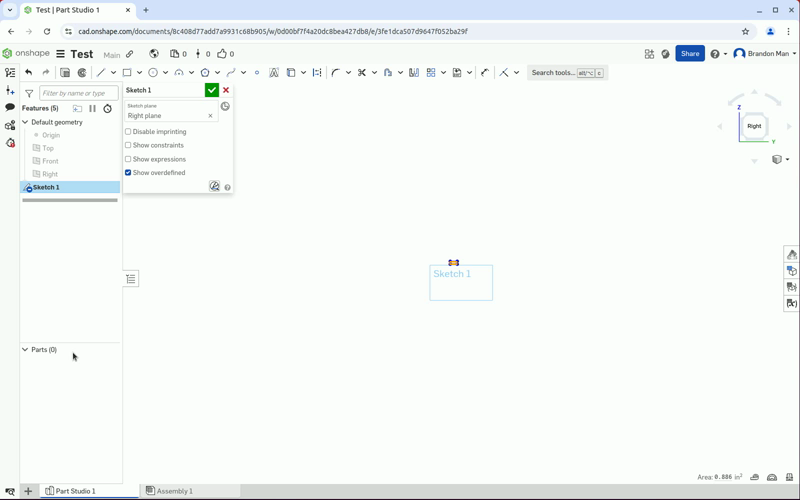
key(shift+e)
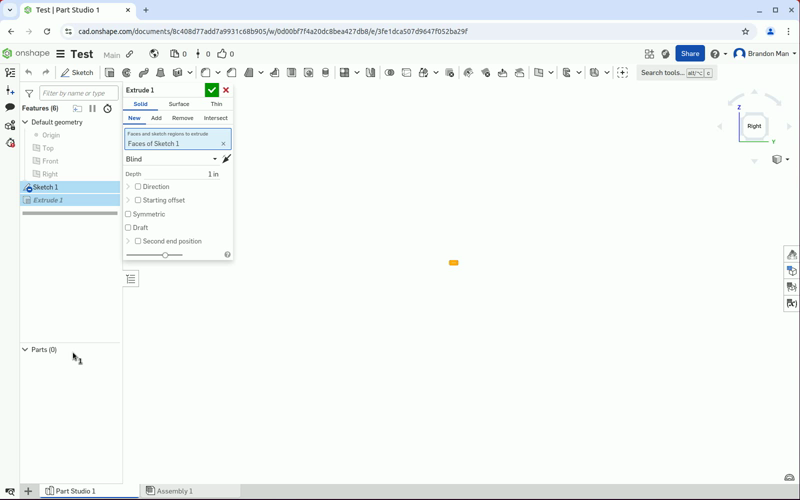
mouse_move(143, 106)
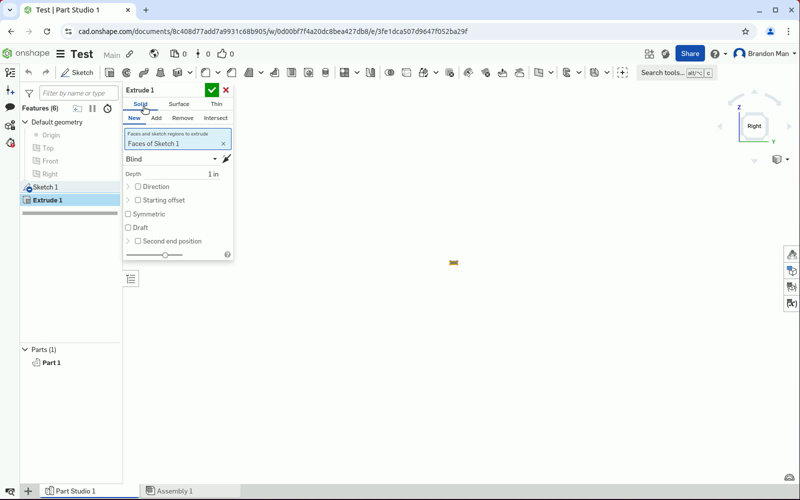
click(143, 106)
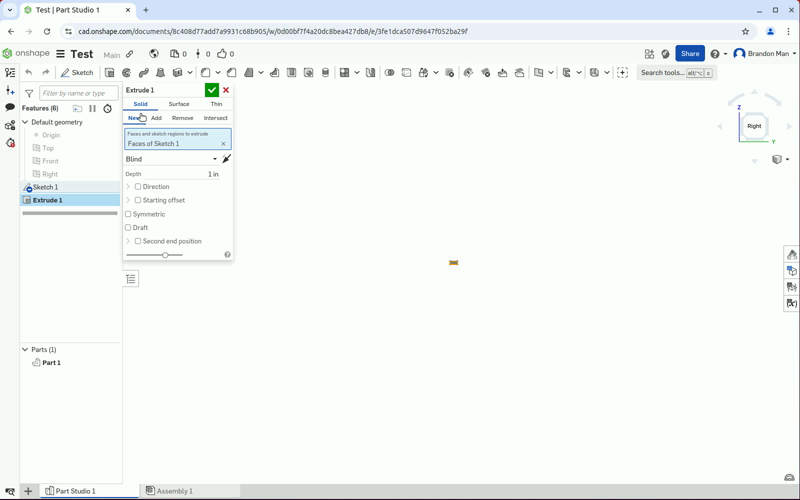
mouse_move(137, 120)
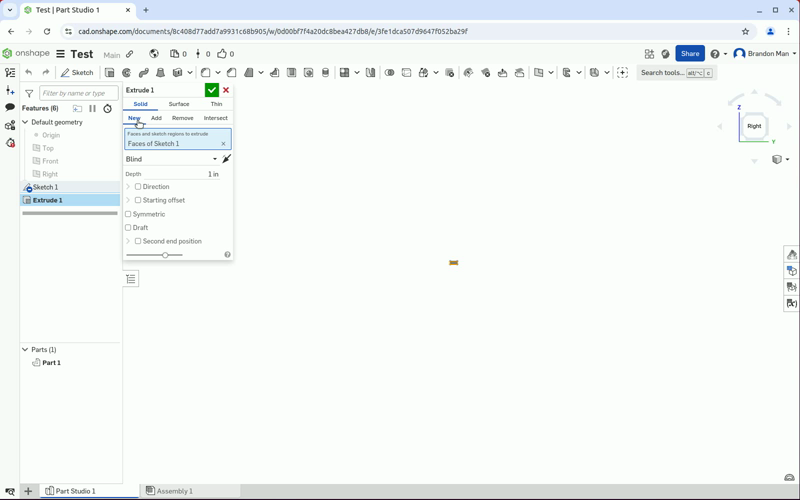
click(137, 120)
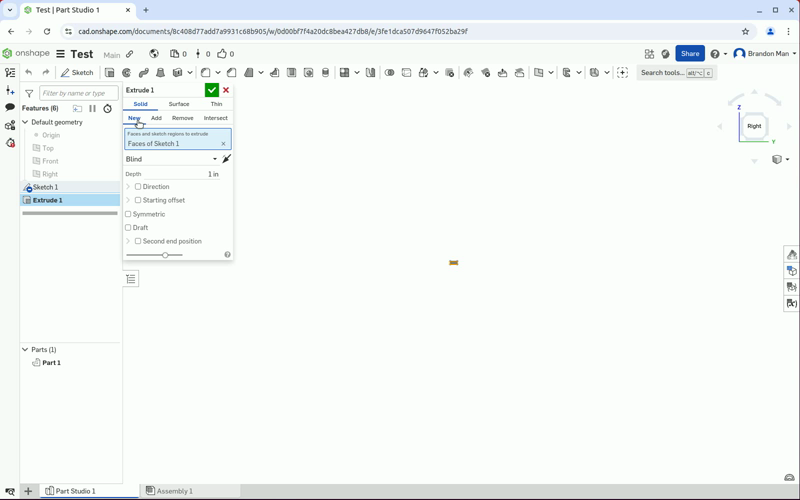
key(tab, 4)
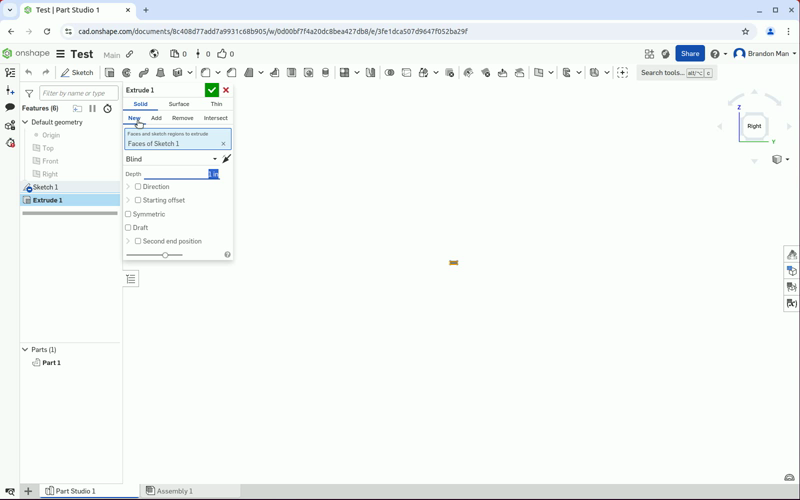
text(8.906)
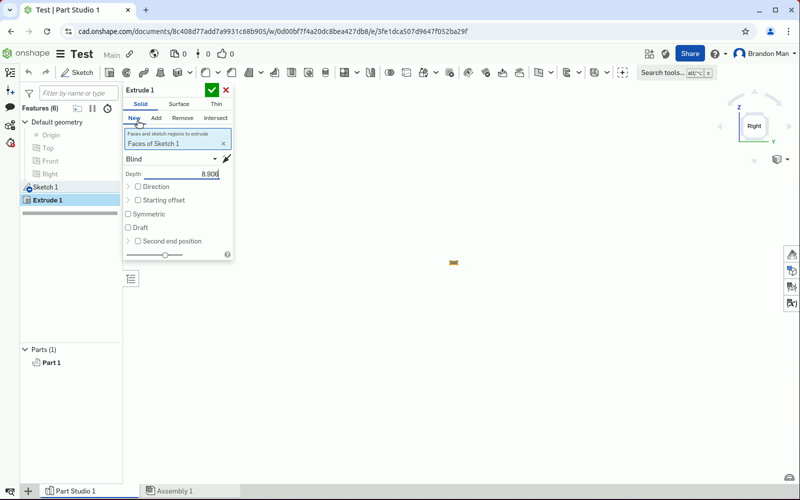
key(enter)
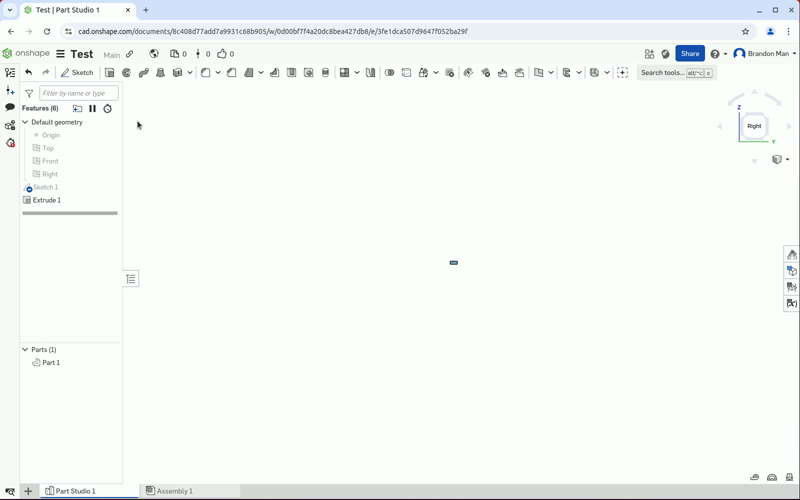
key(shift+h)
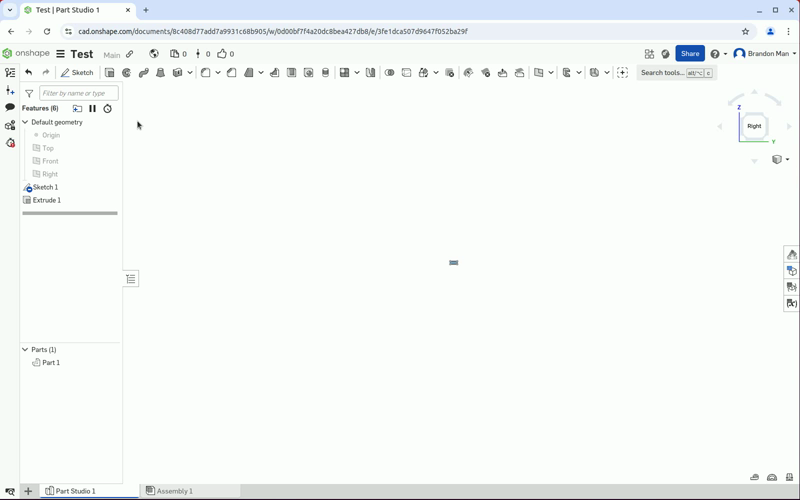
key(shift+h)
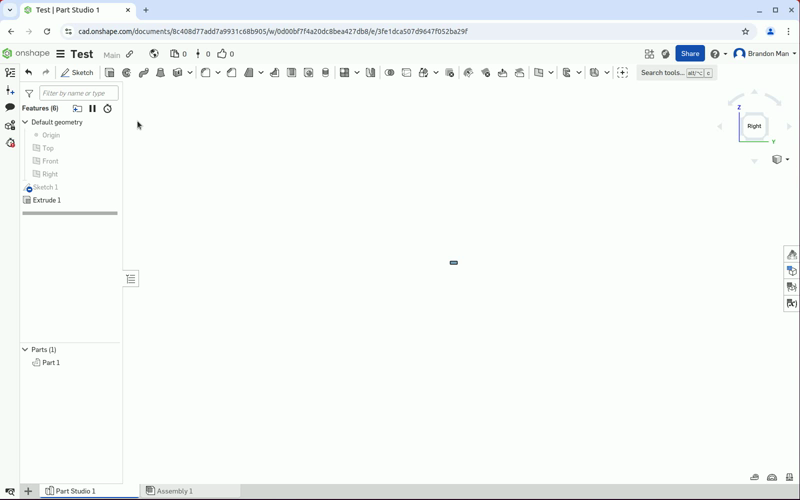
mouse_move(73, 189)
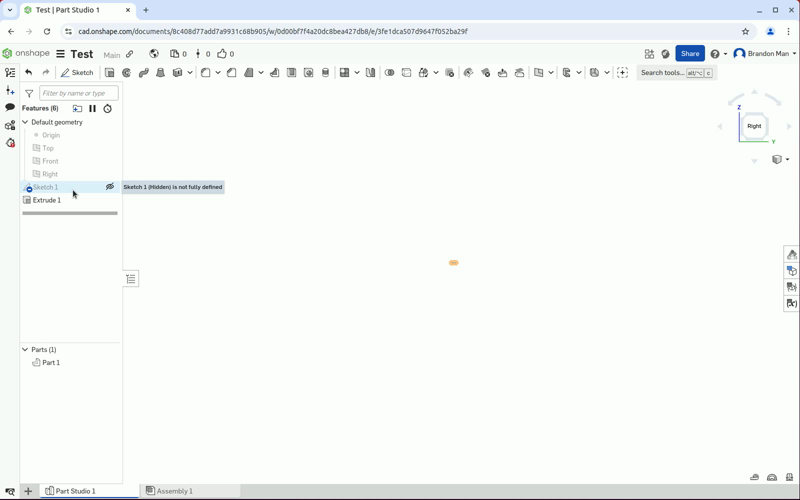
click(73, 189)
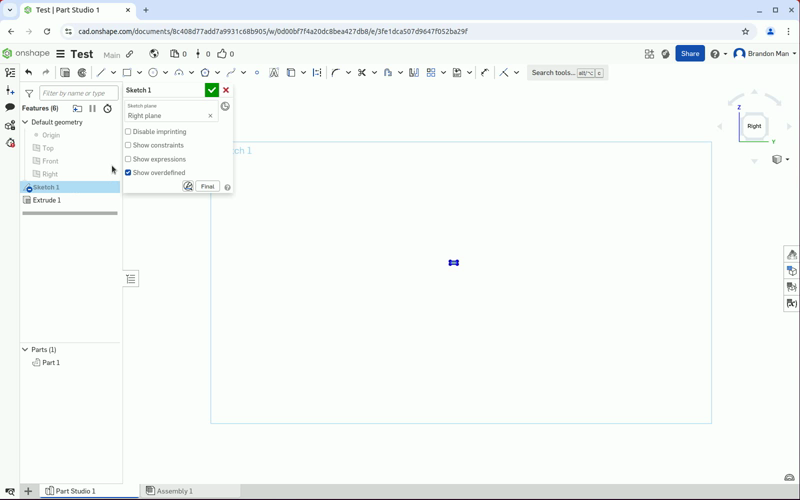
mouse_move(229, 92)
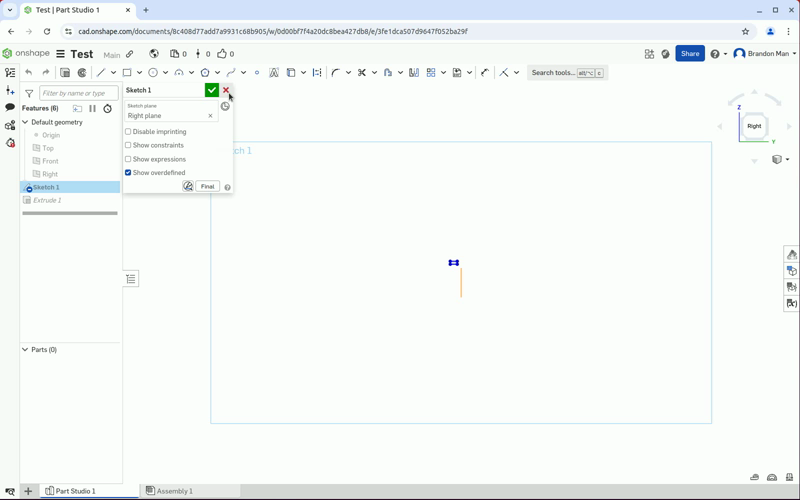
click(229, 92)
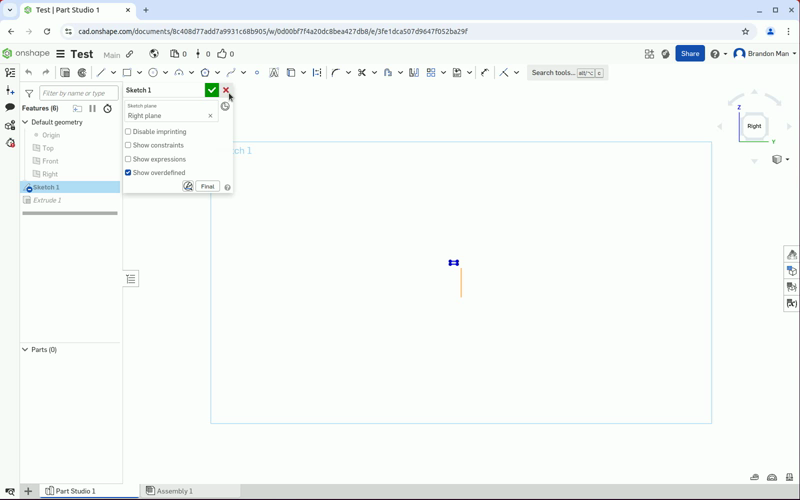
key(shift+s)
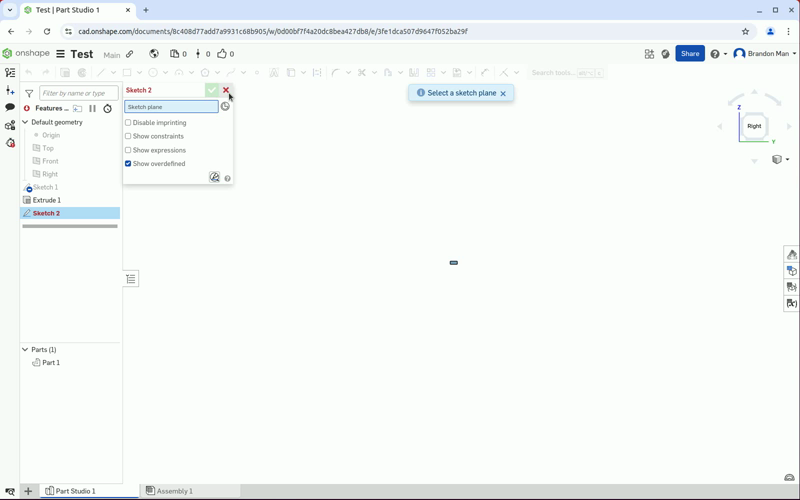
mouse_move(73, 176)
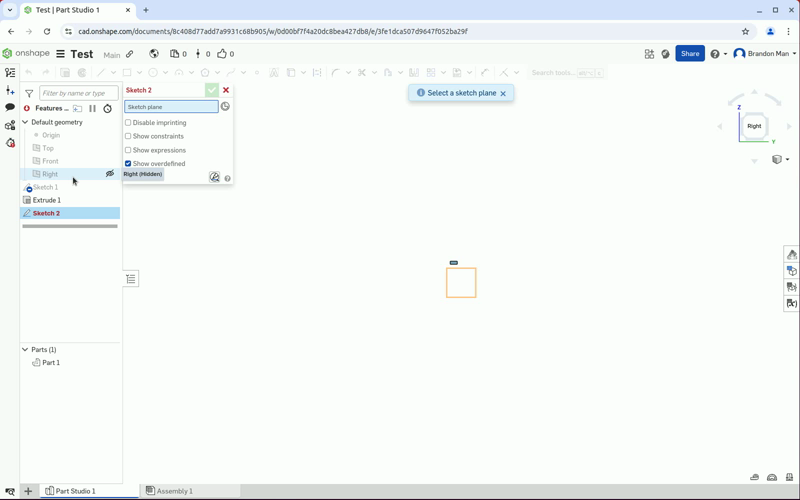
click(73, 176)
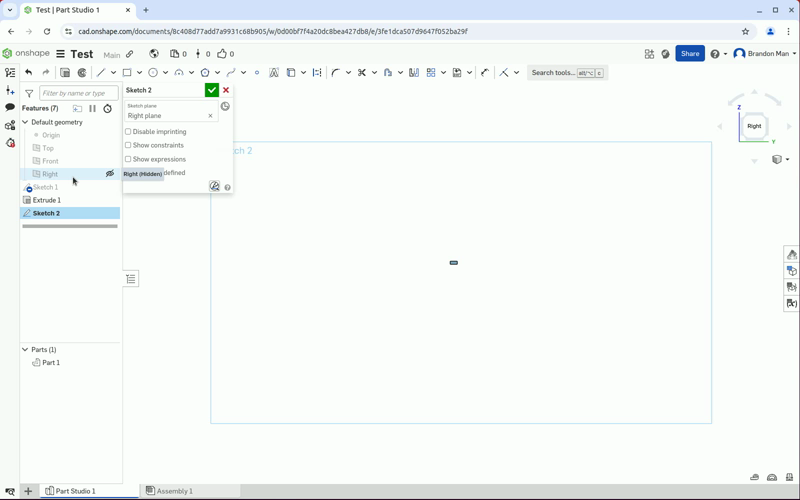
mouse_move(73, 352)
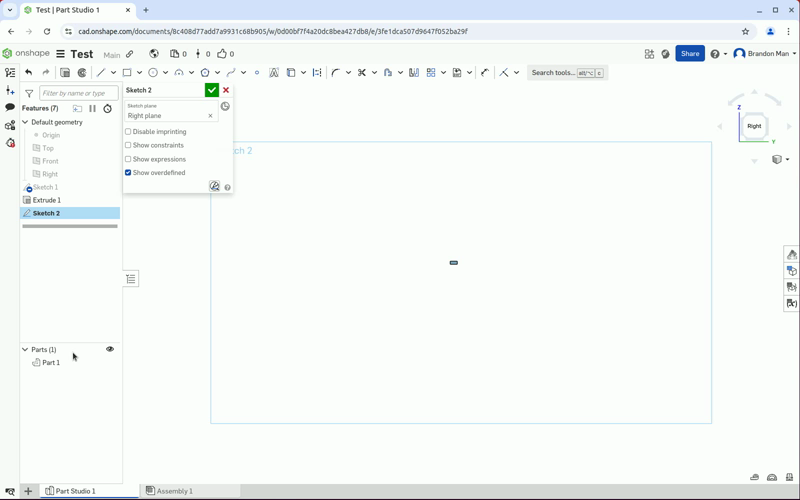
key(y)
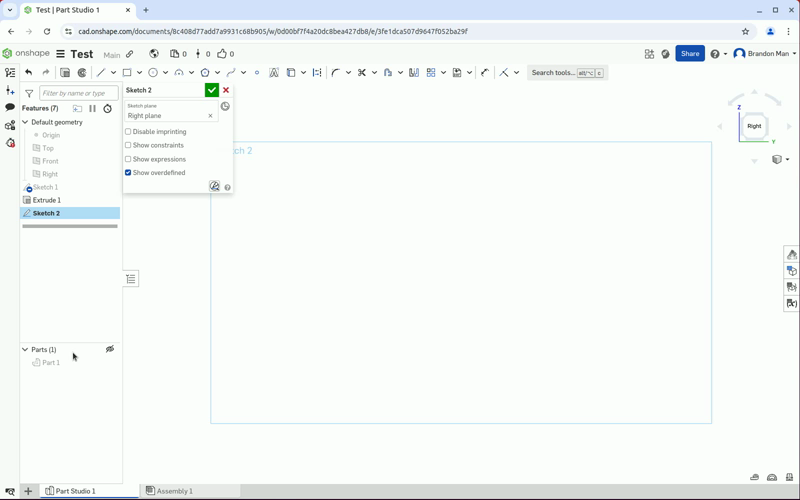
key(l)
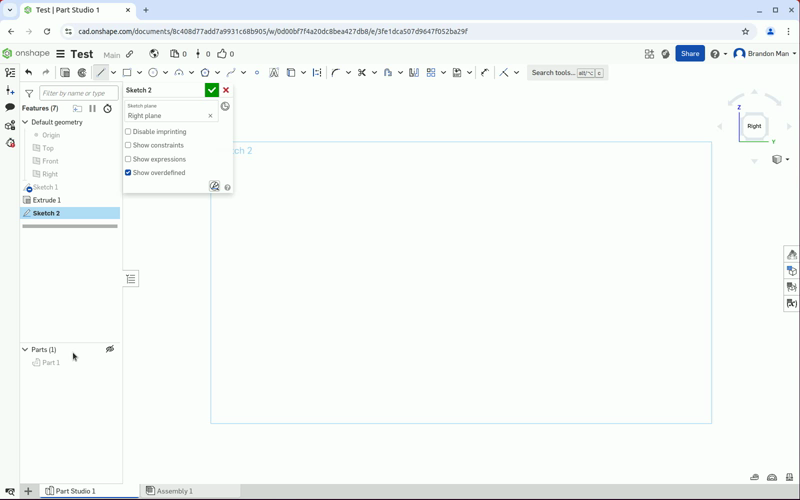
key_down(shift)
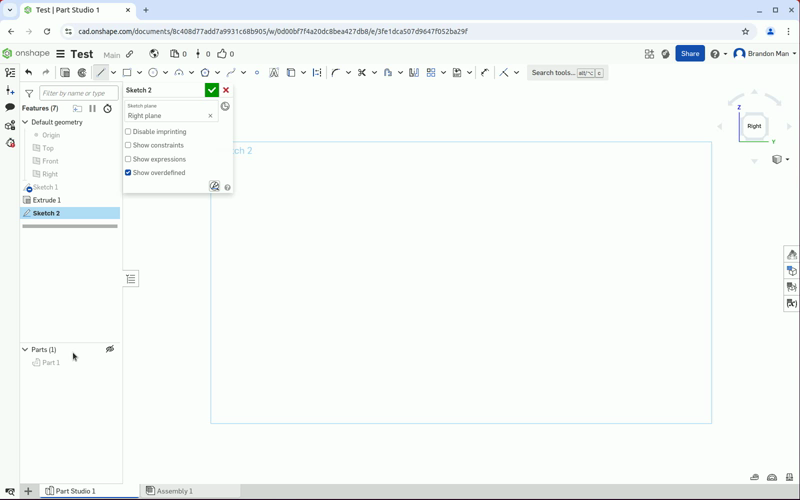
mouse_move(438, 246)
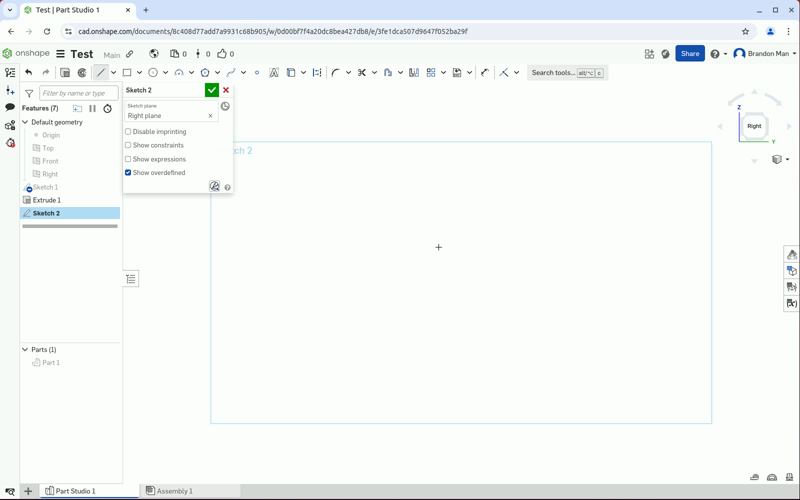
click(438, 246)
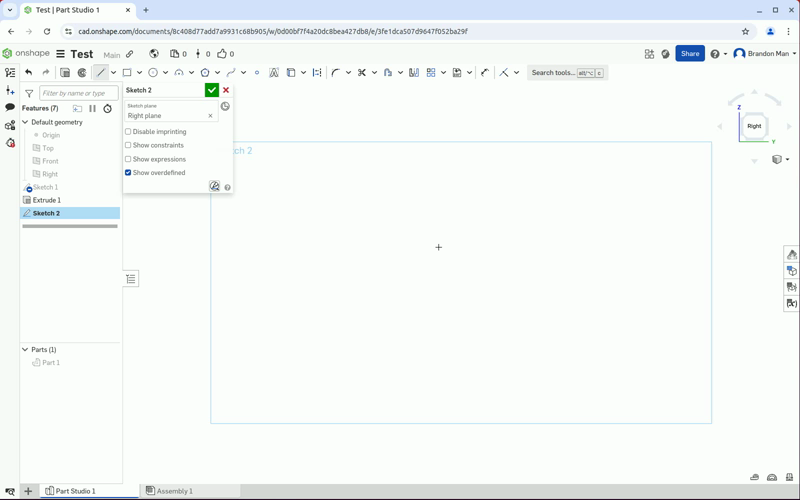
key_up(shift)
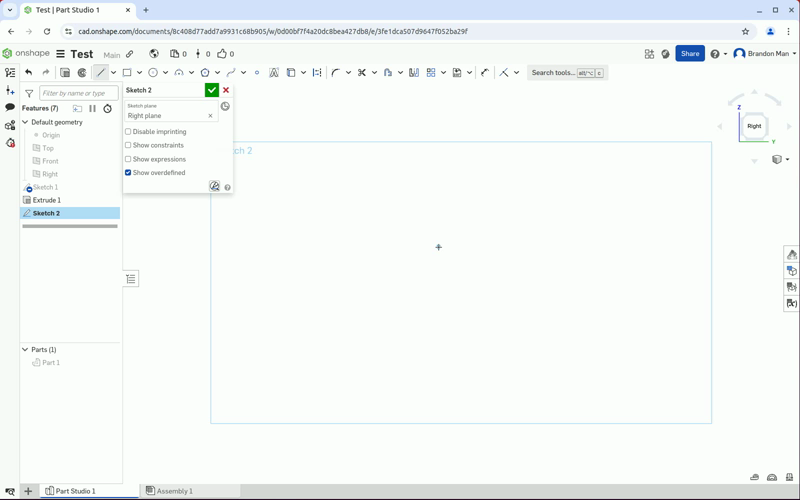
key_down(shift)
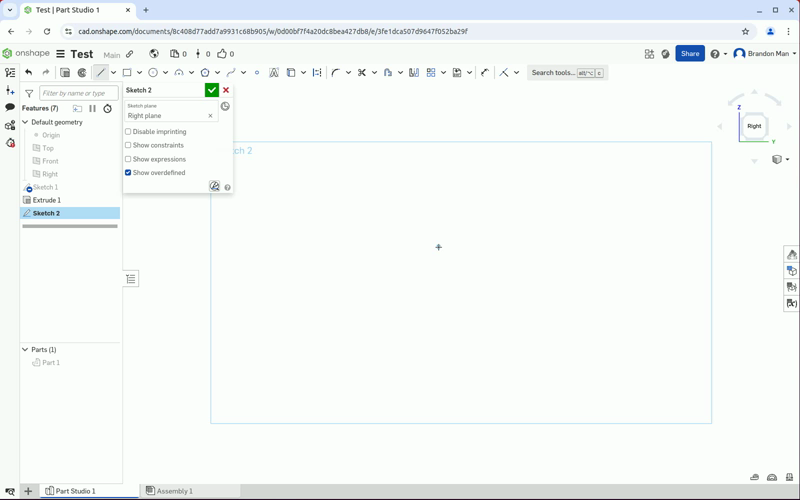
mouse_move(468, 246)
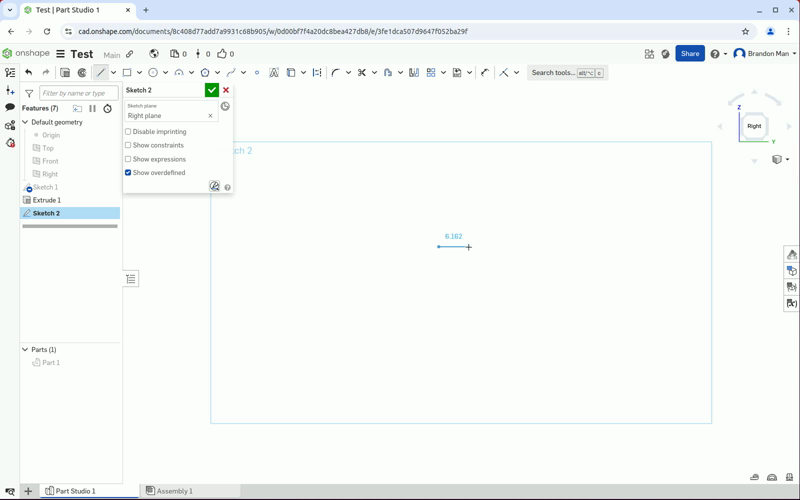
mouse_move(445, 246)
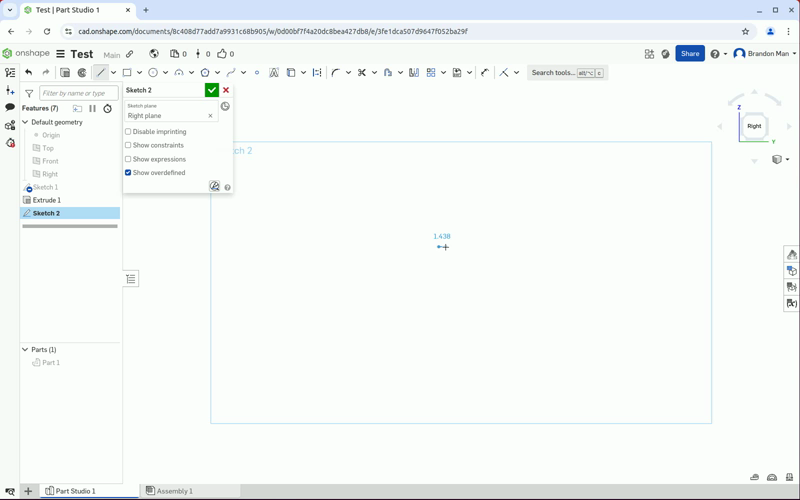
scroll(6)
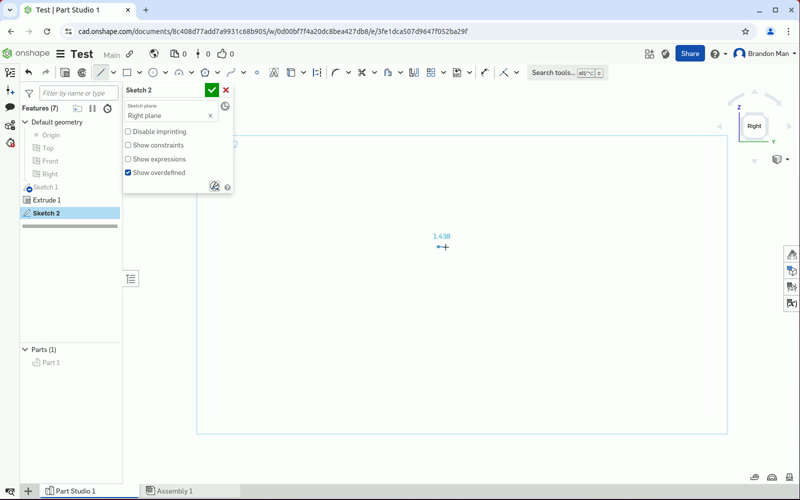
scroll(6)
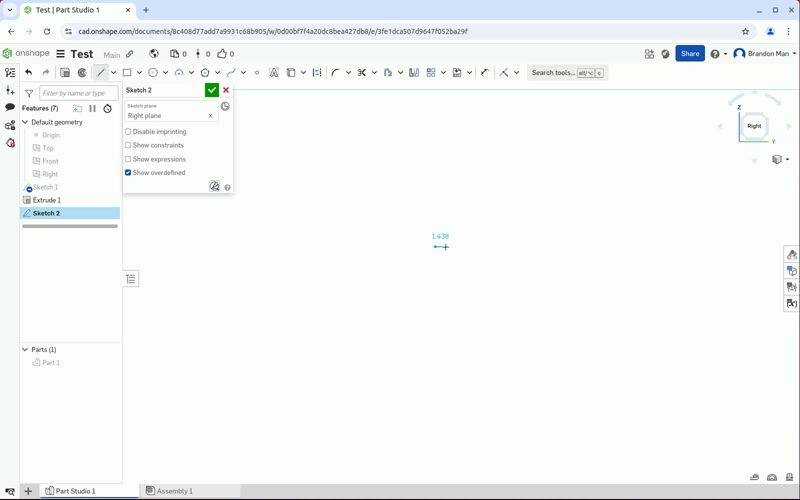
scroll(6)
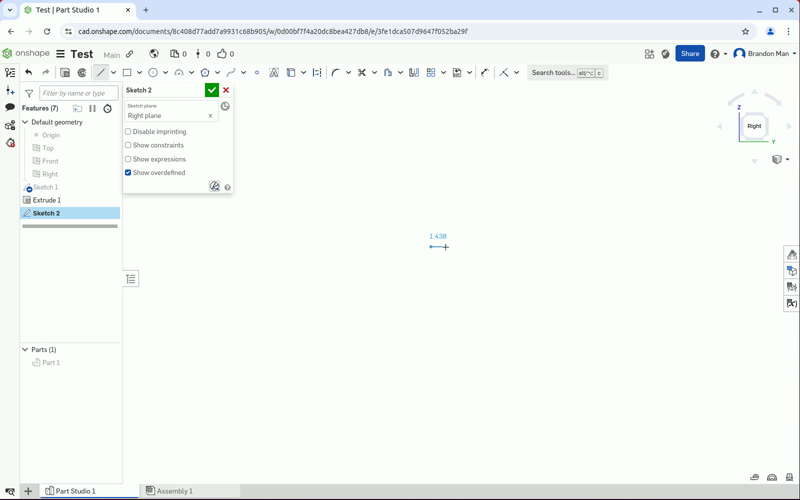
scroll(6)
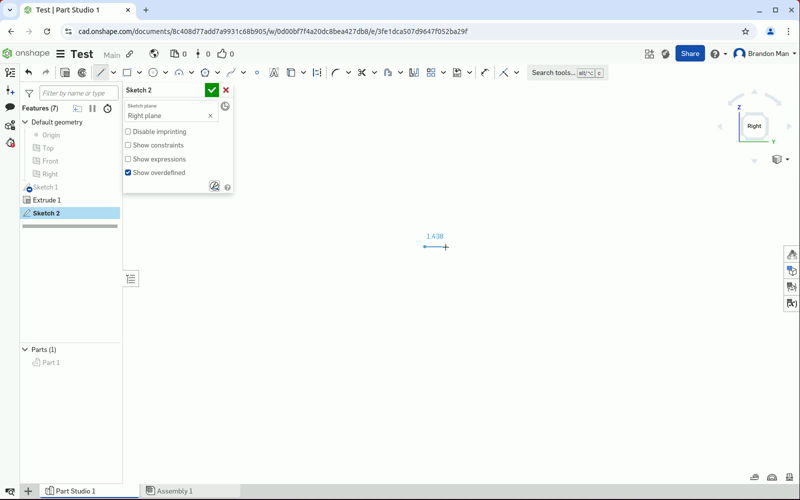
scroll(6)
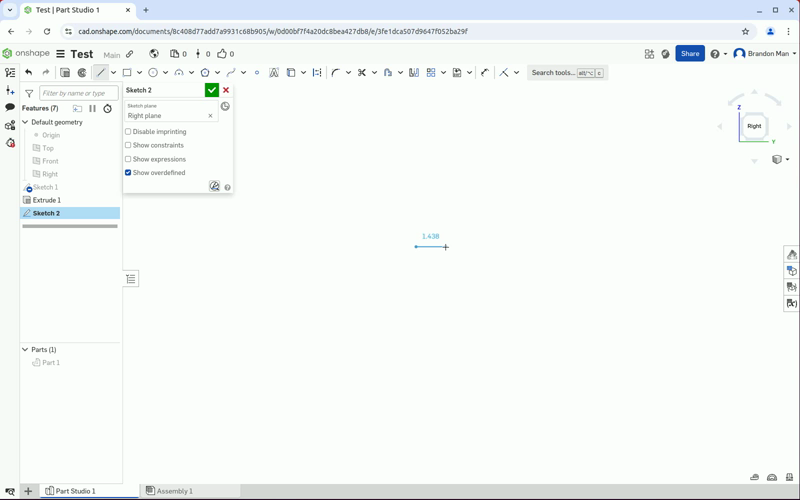
scroll(6)
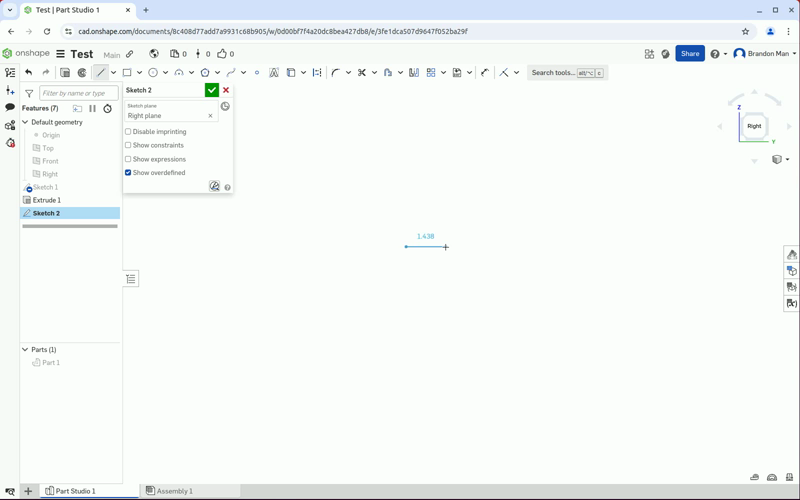
scroll(6)
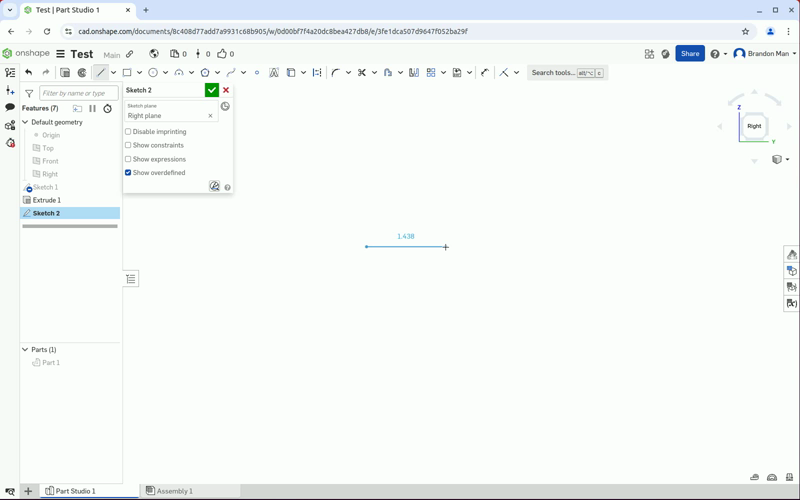
click(445, 246)
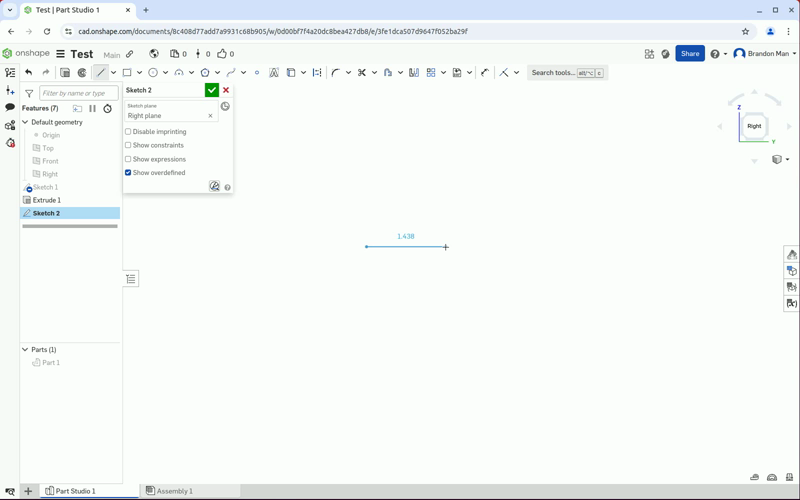
scroll(-6)
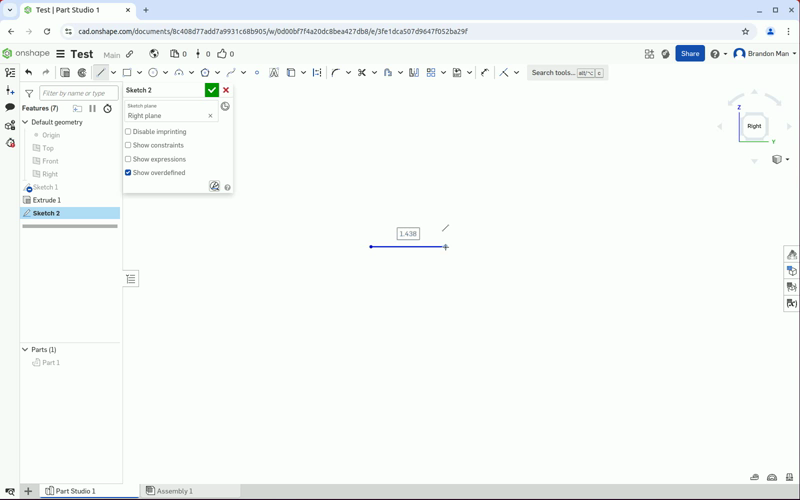
scroll(-6)
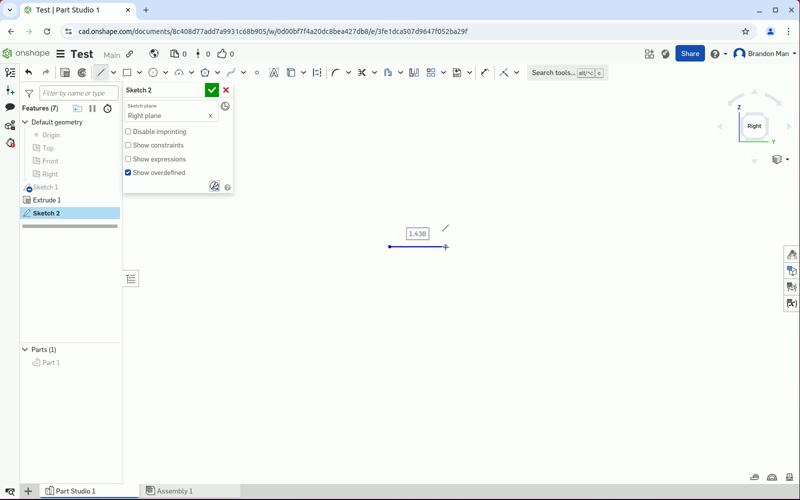
scroll(-6)
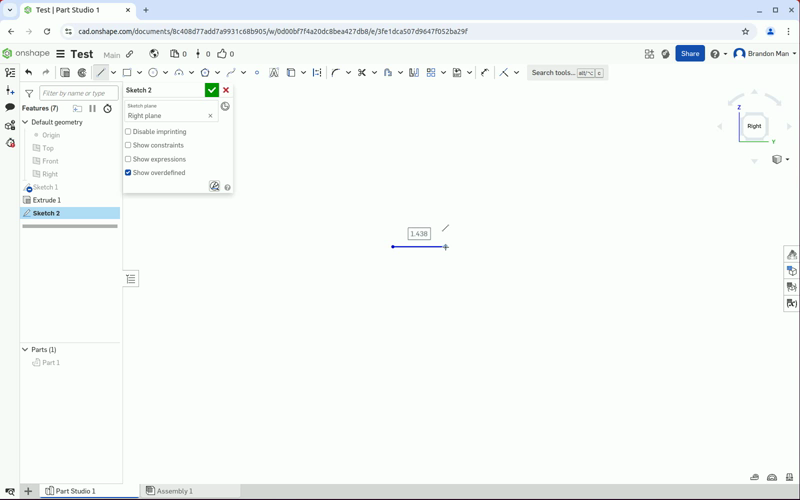
scroll(-6)
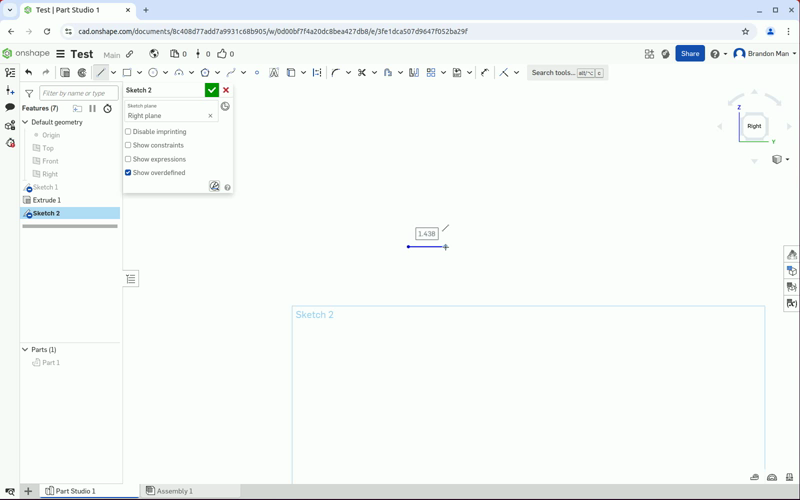
scroll(-6)
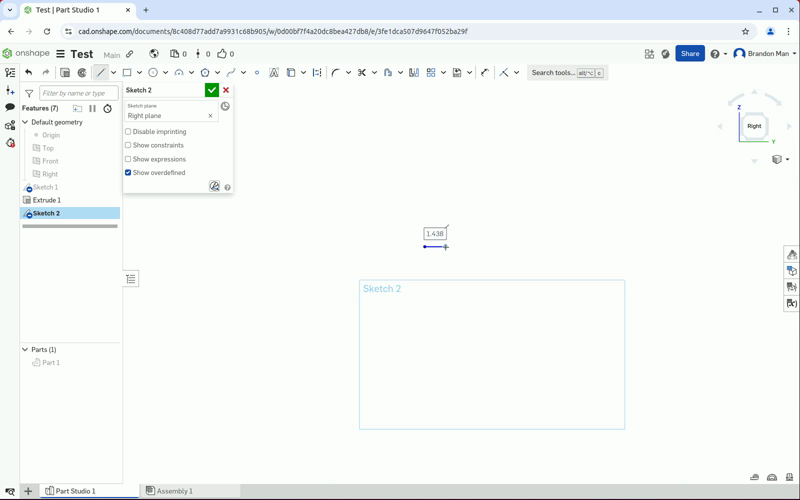
scroll(-6)
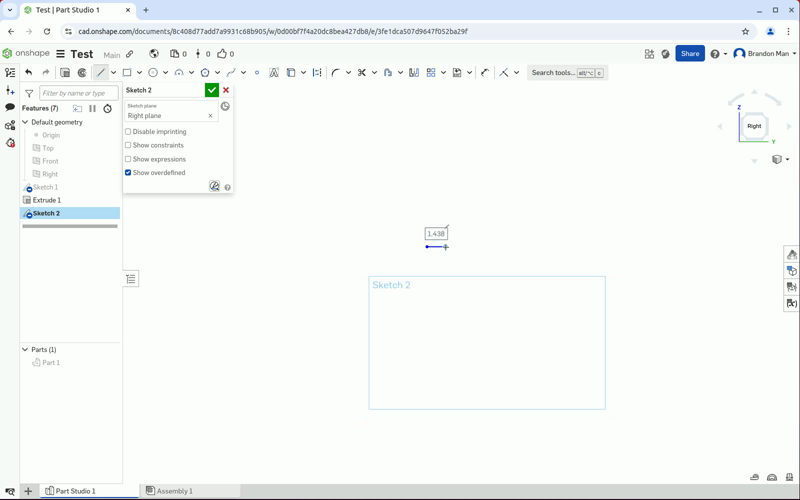
scroll(-6)
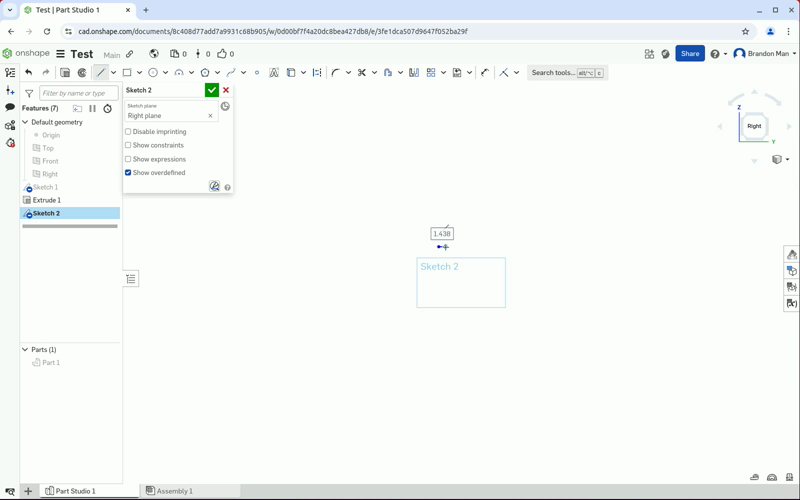
key_up(shift)
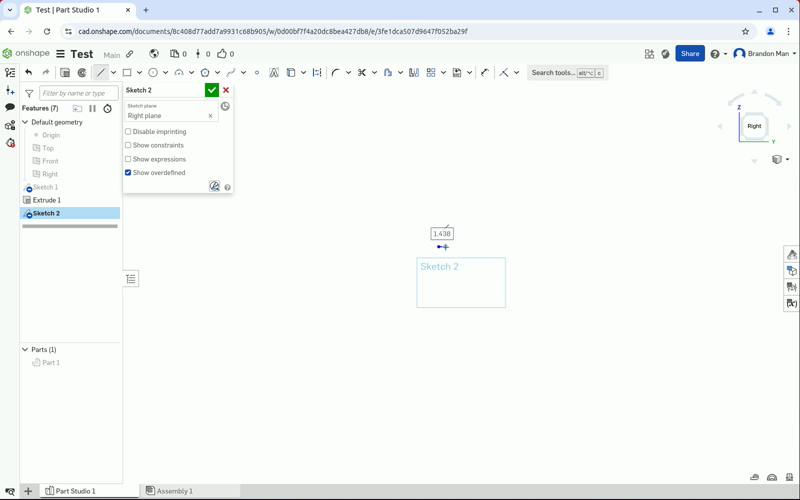
key_down(shift)
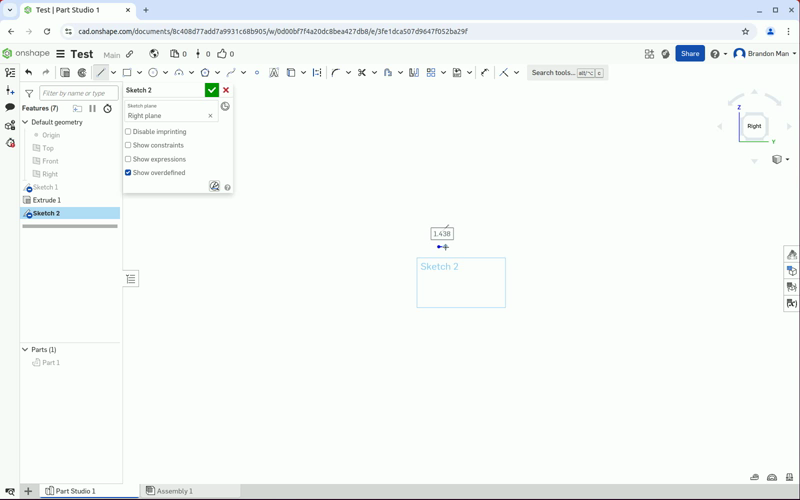
mouse_move(475, 246)
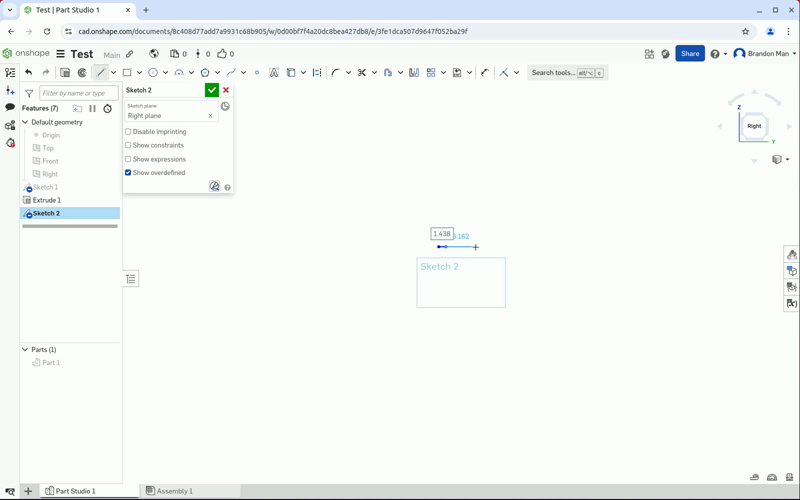
mouse_move(445, 243)
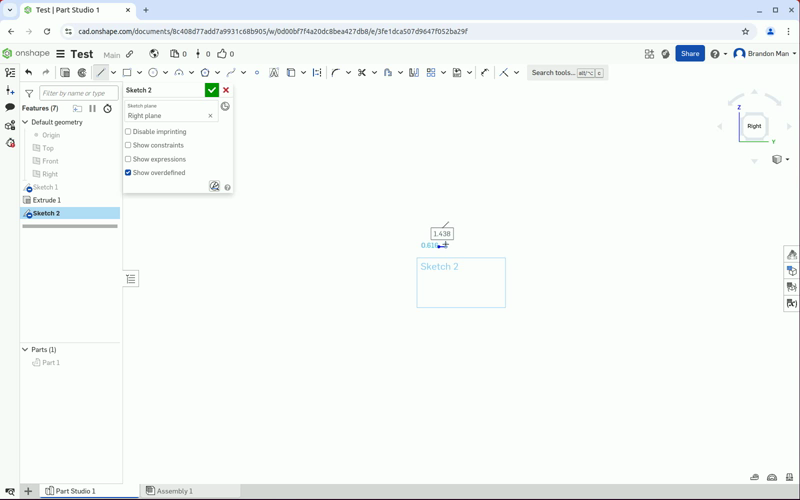
scroll(6)
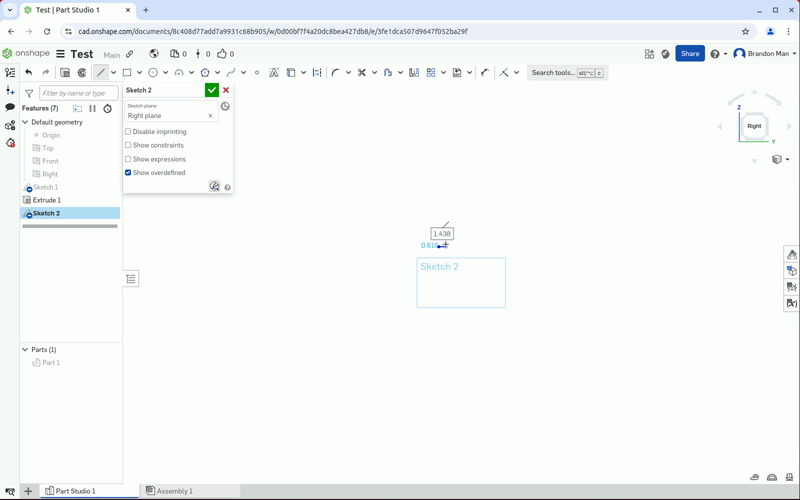
scroll(6)
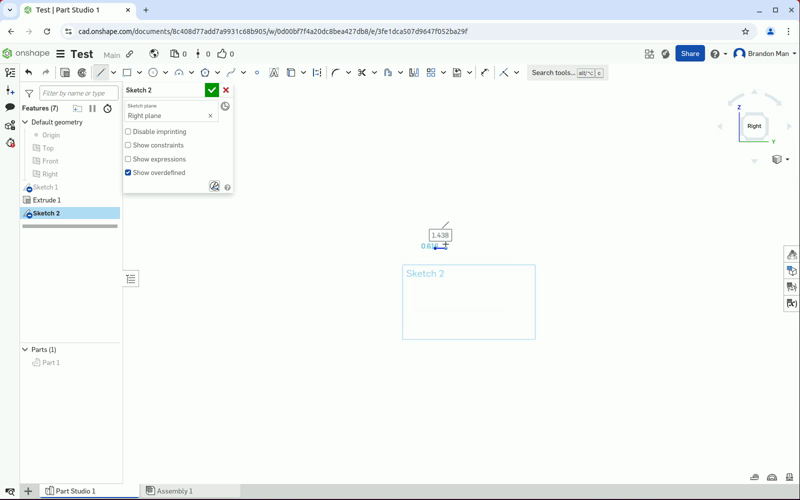
scroll(6)
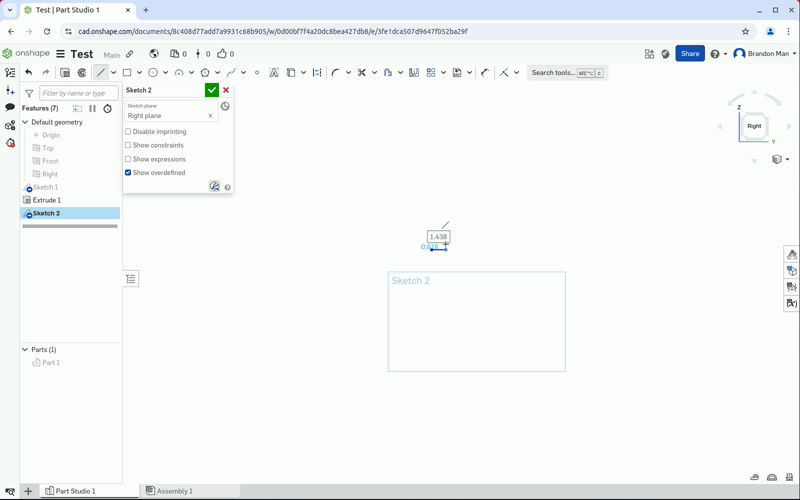
scroll(6)
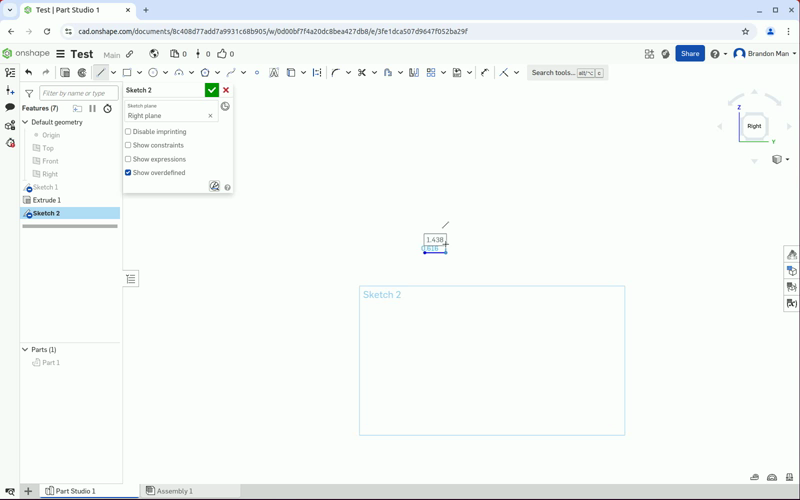
scroll(6)
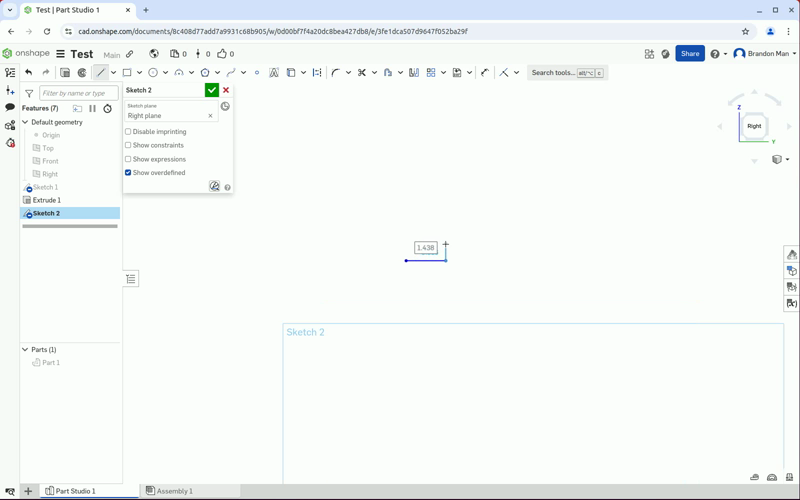
scroll(6)
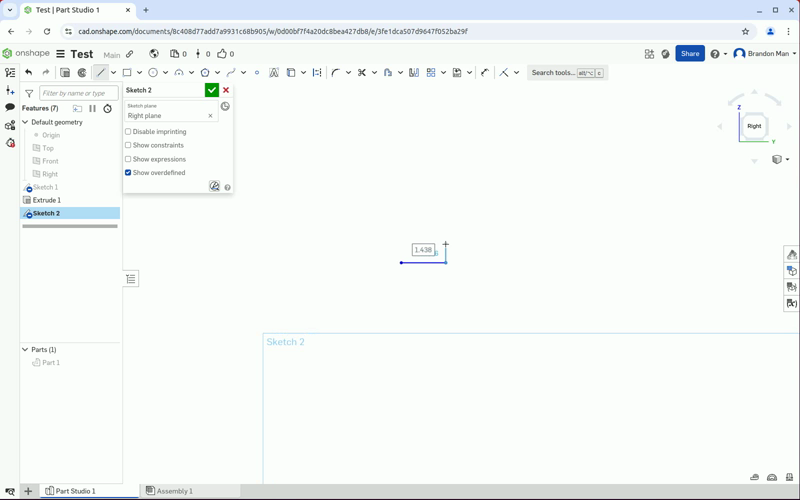
scroll(6)
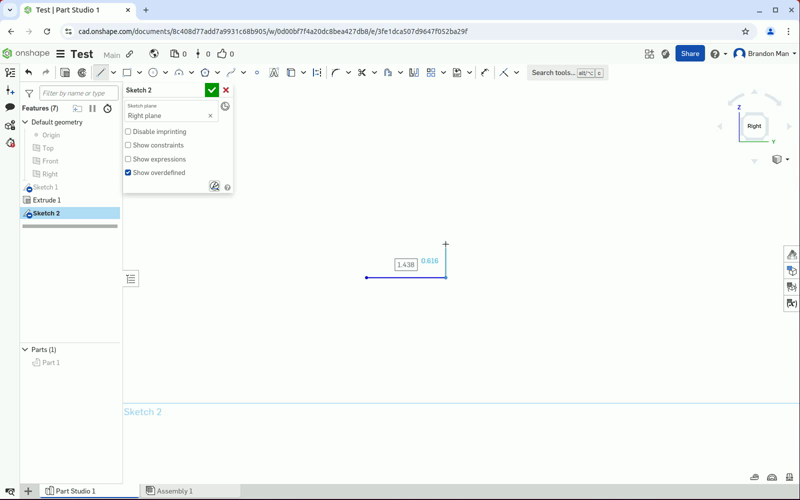
click(445, 243)
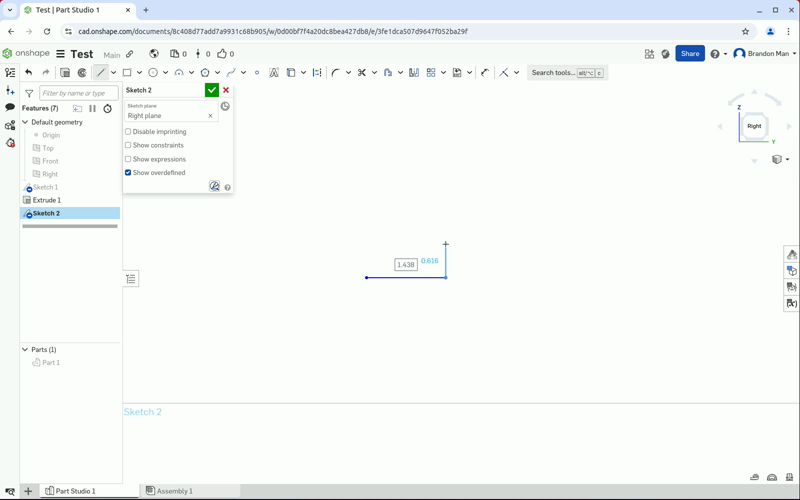
scroll(-6)
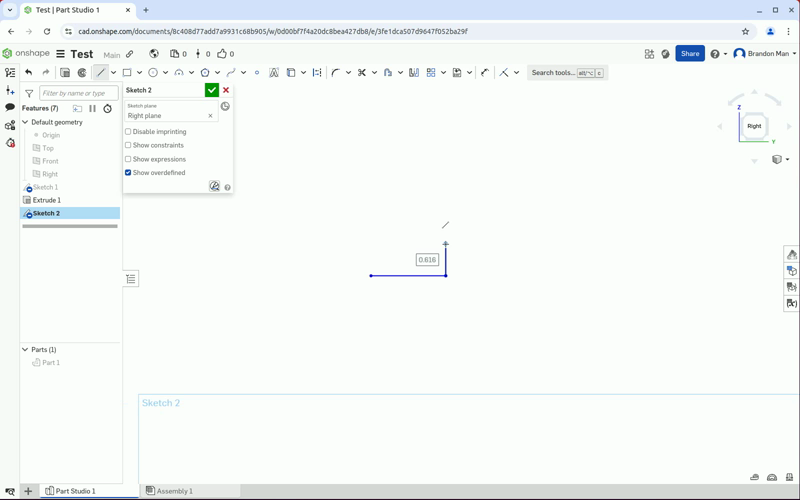
scroll(-6)
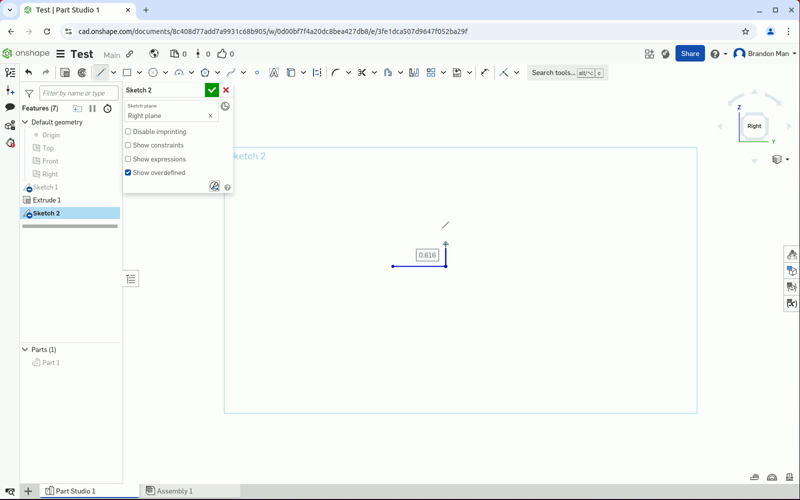
scroll(-6)
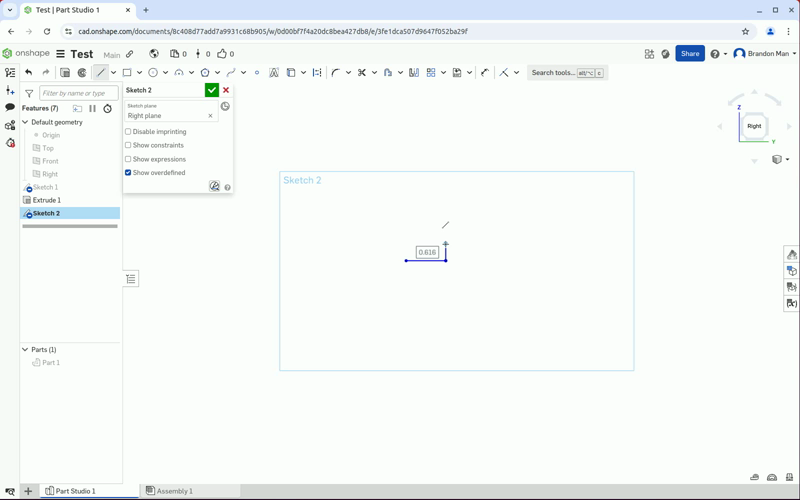
scroll(-6)
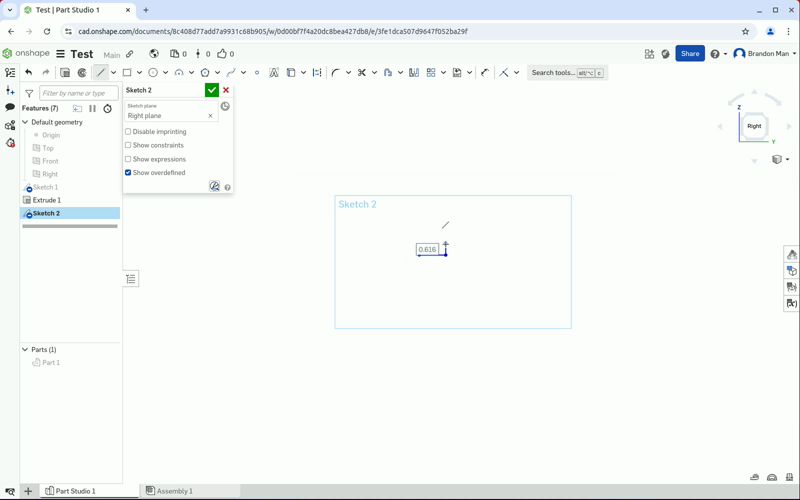
scroll(-6)
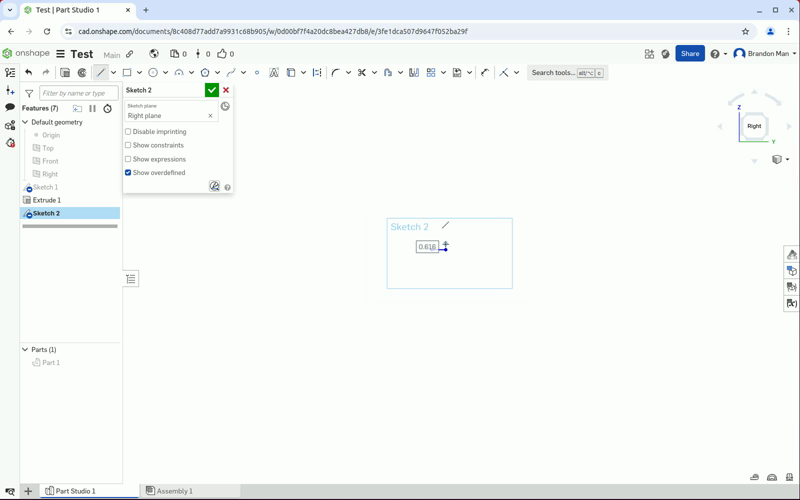
scroll(-6)
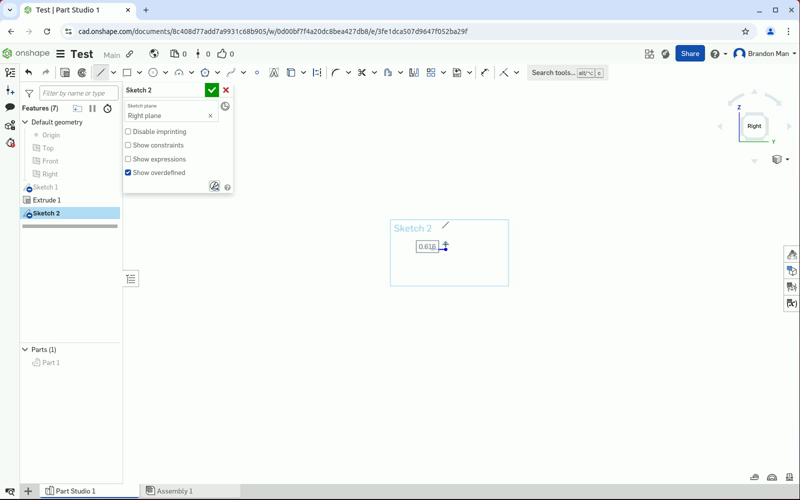
scroll(-6)
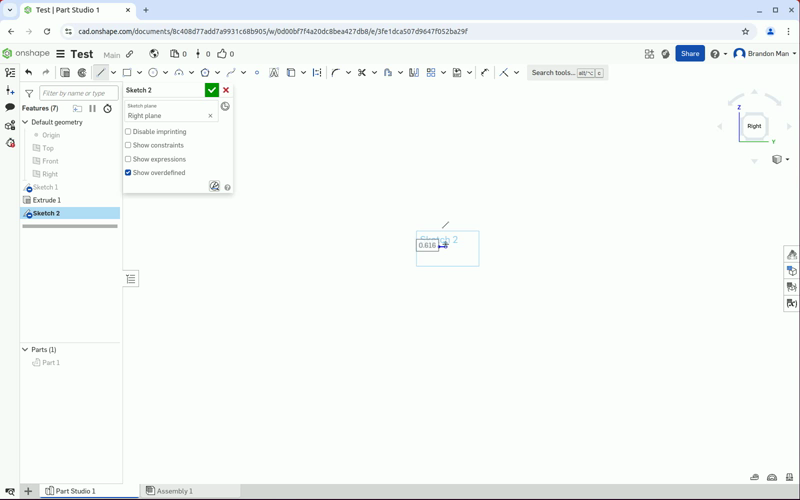
key_up(shift)
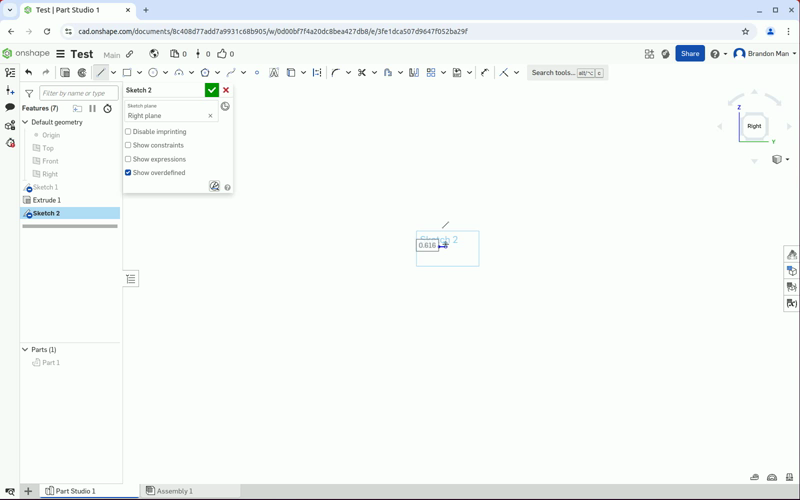
key_down(shift)
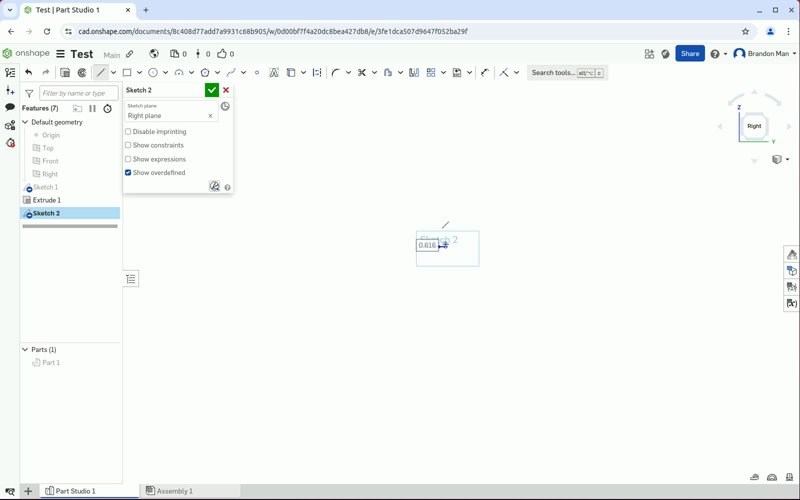
mouse_move(475, 243)
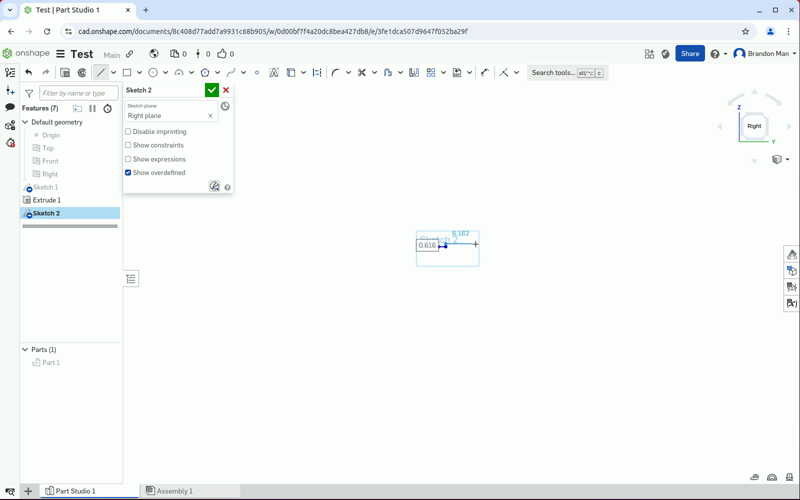
mouse_move(438, 243)
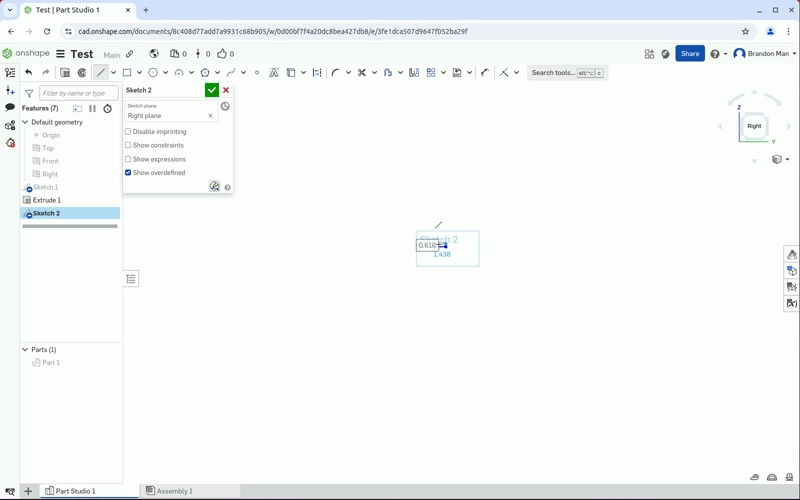
scroll(6)
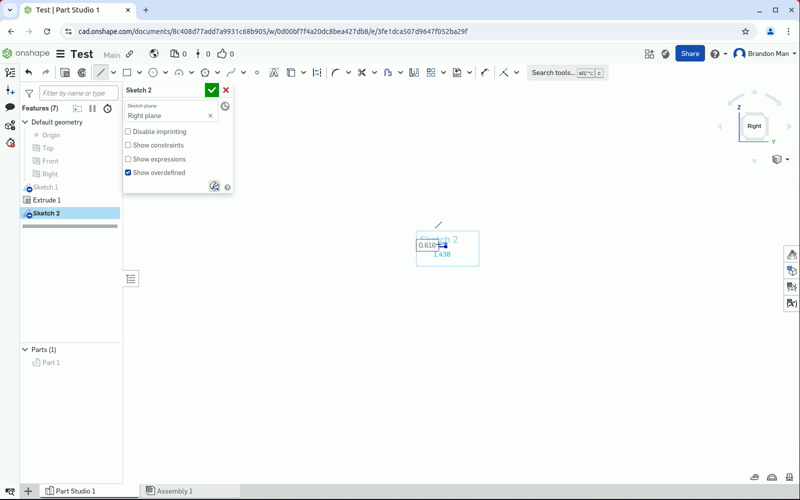
scroll(6)
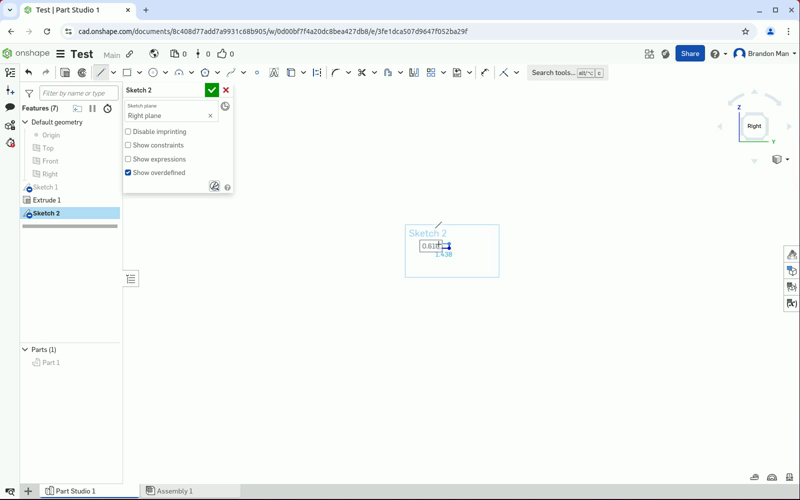
scroll(6)
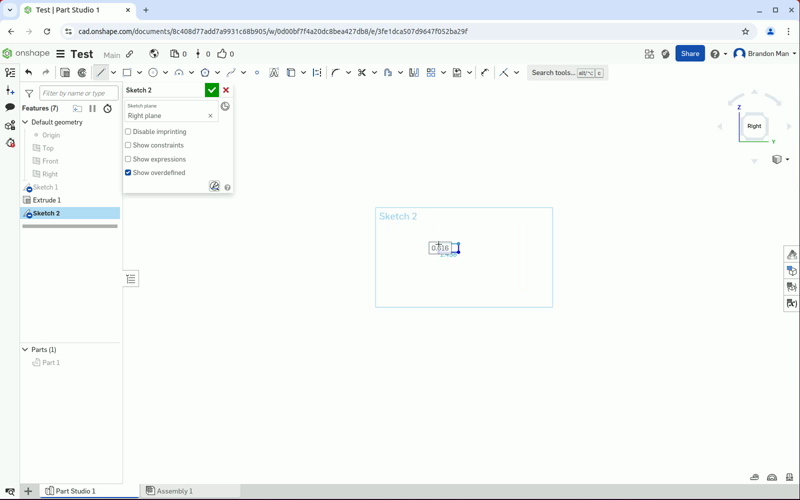
scroll(6)
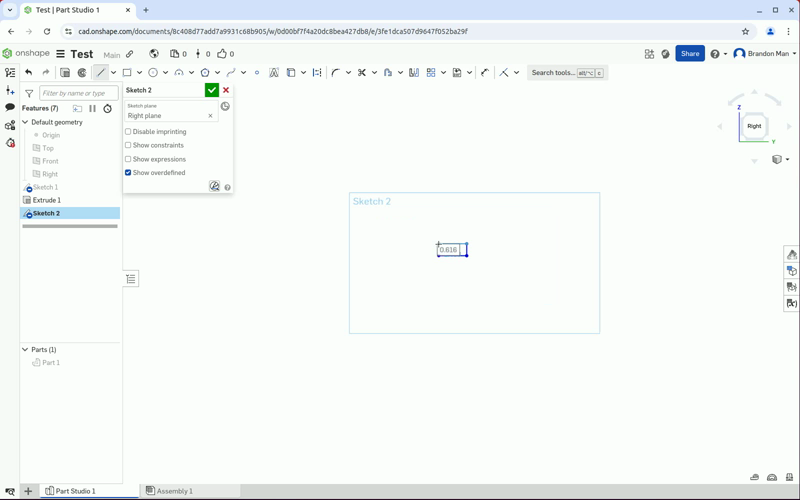
scroll(6)
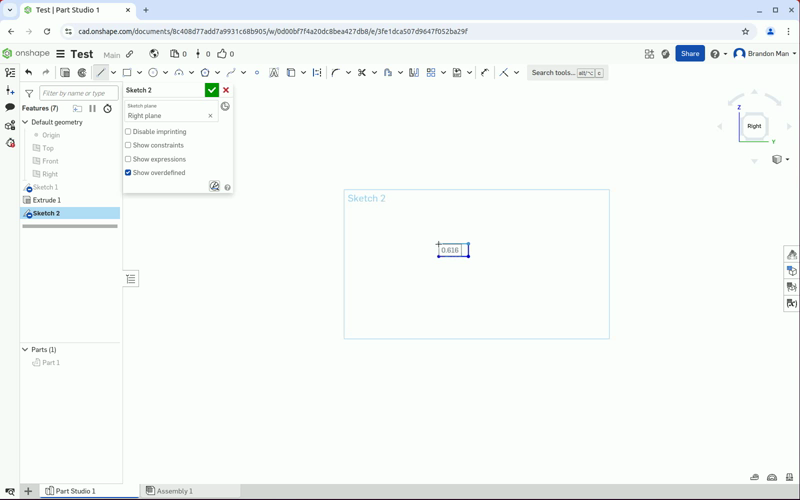
scroll(6)
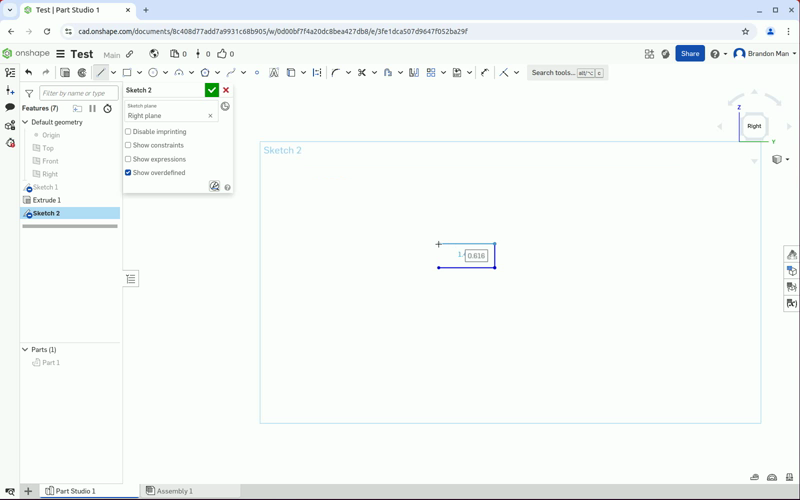
scroll(6)
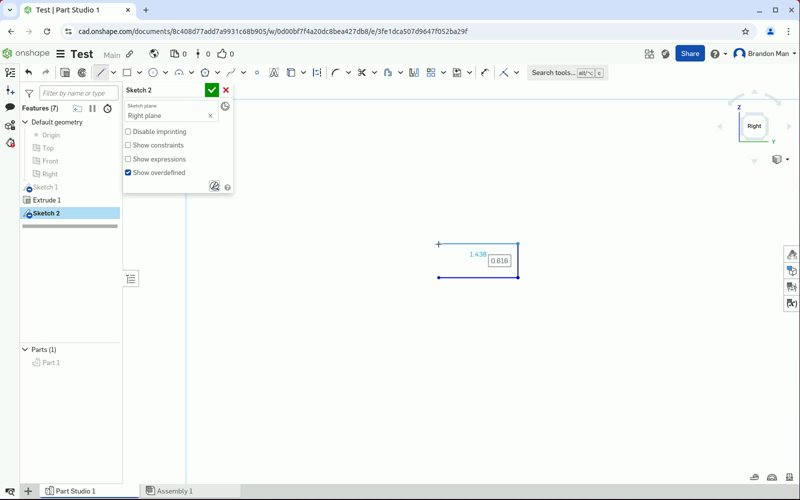
click(438, 243)
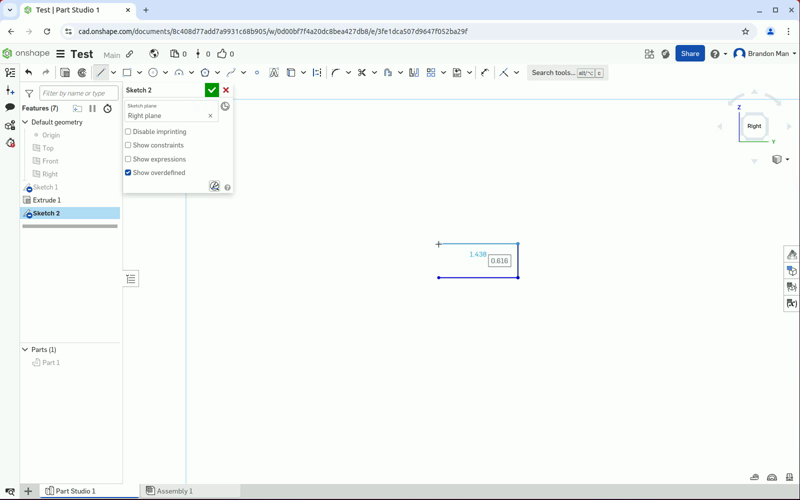
scroll(-6)
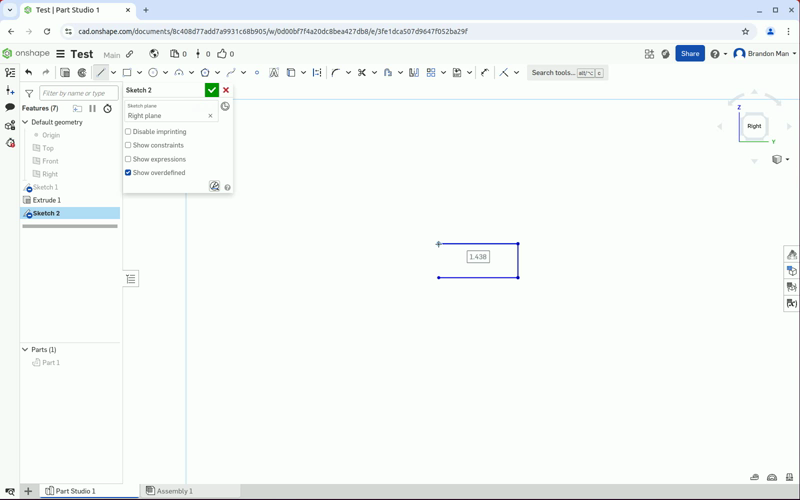
scroll(-6)
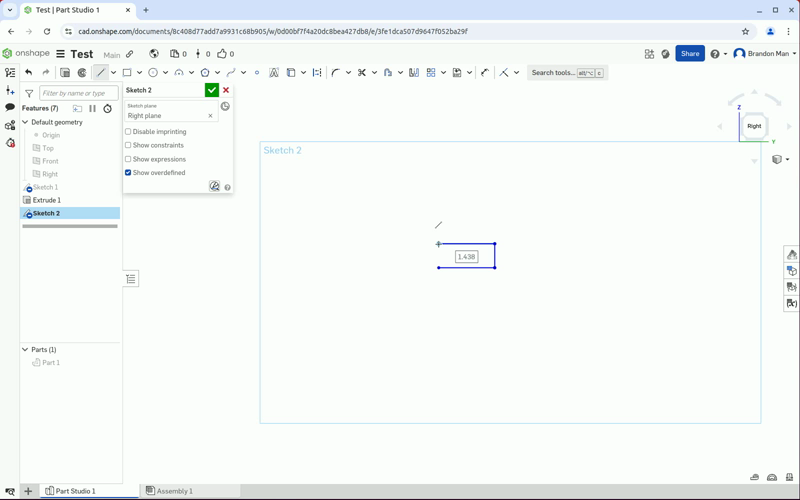
scroll(-6)
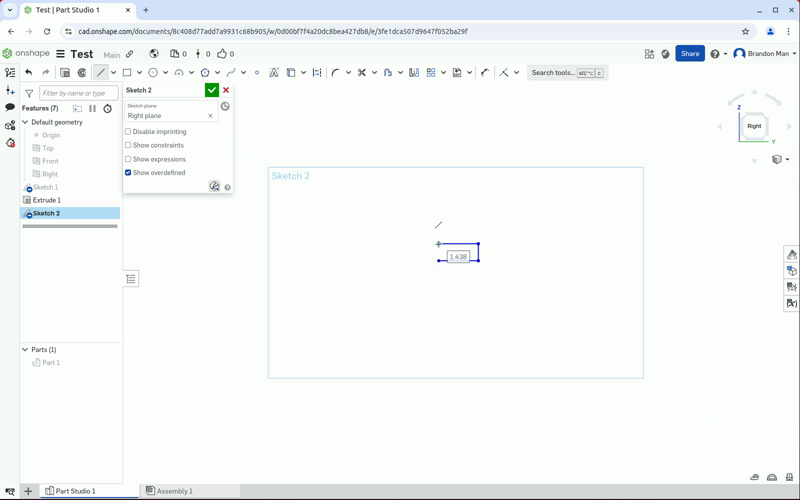
scroll(-6)
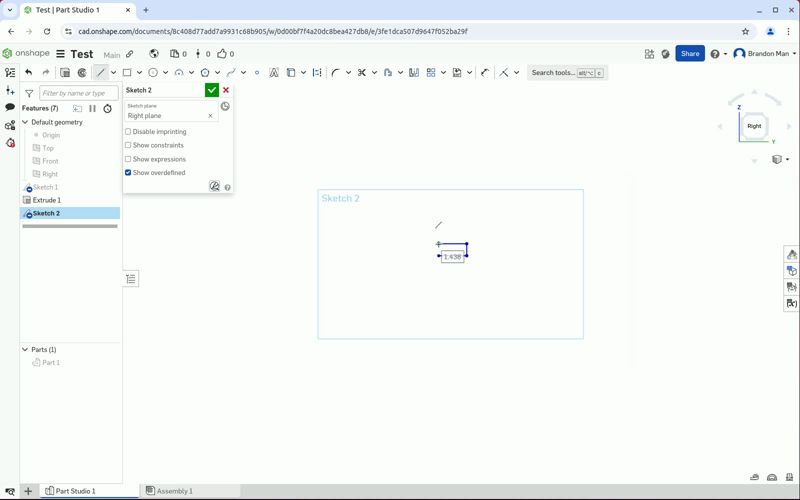
scroll(-6)
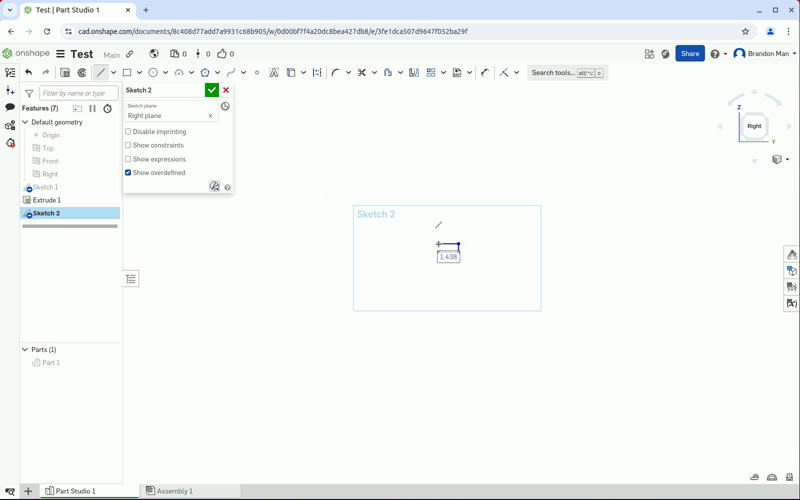
scroll(-6)
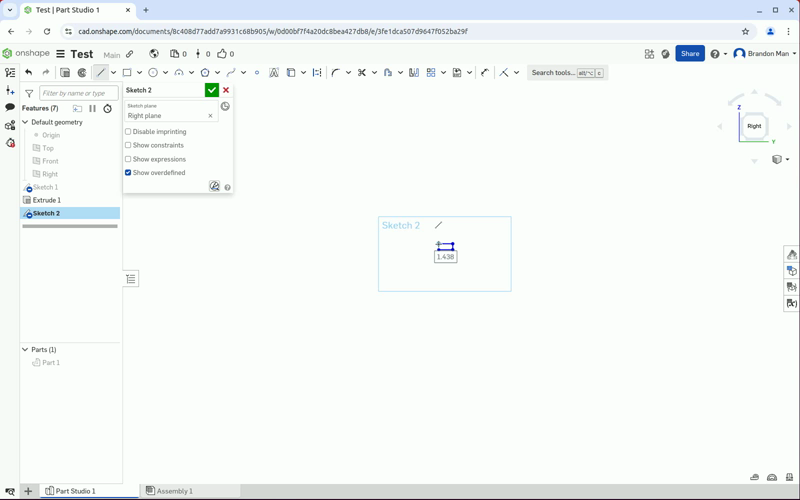
scroll(-6)
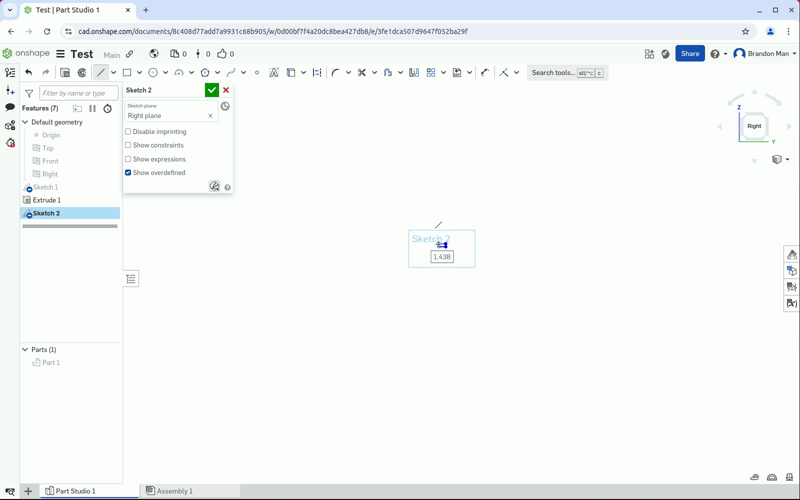
key_up(shift)
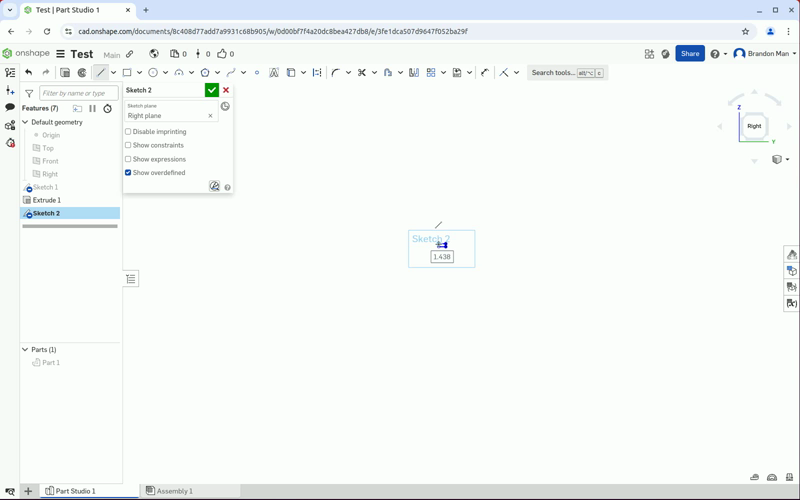
mouse_move(468, 243)
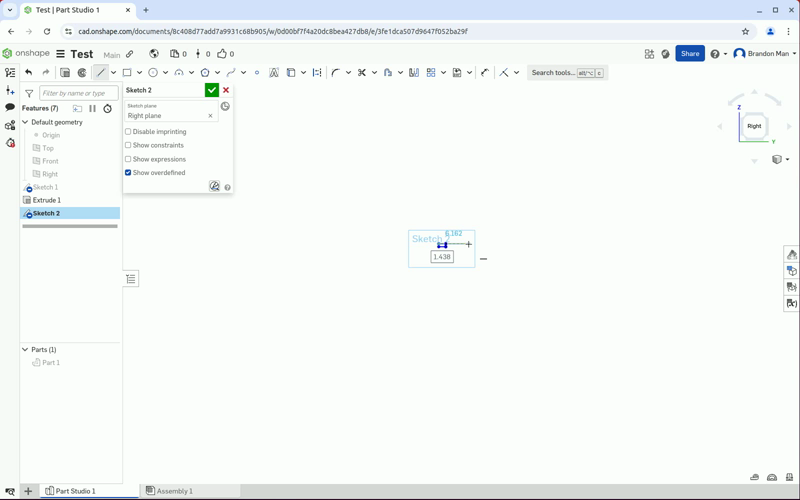
key_down(shift)
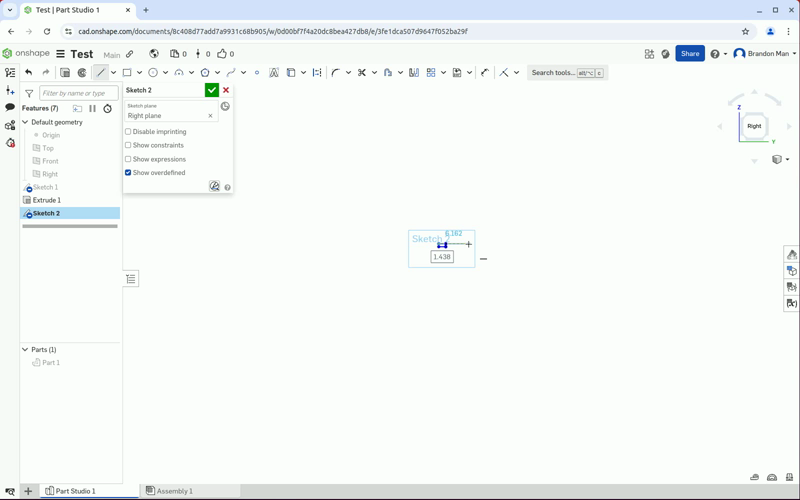
mouse_move(438, 246)
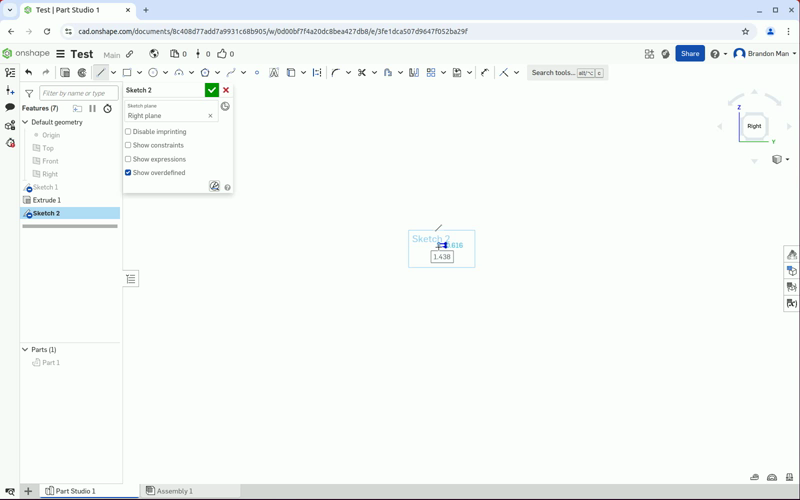
scroll(6)
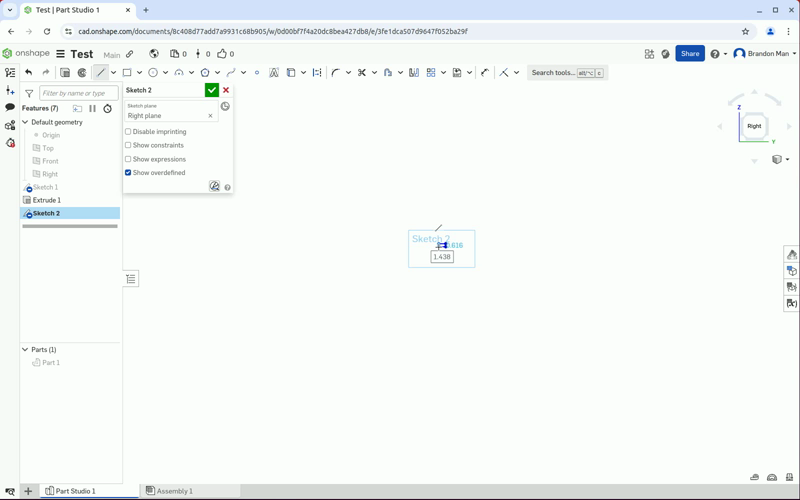
scroll(6)
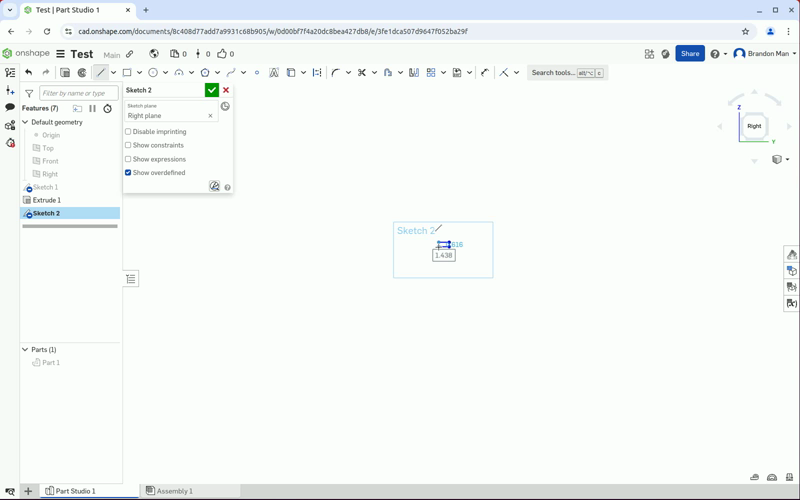
scroll(6)
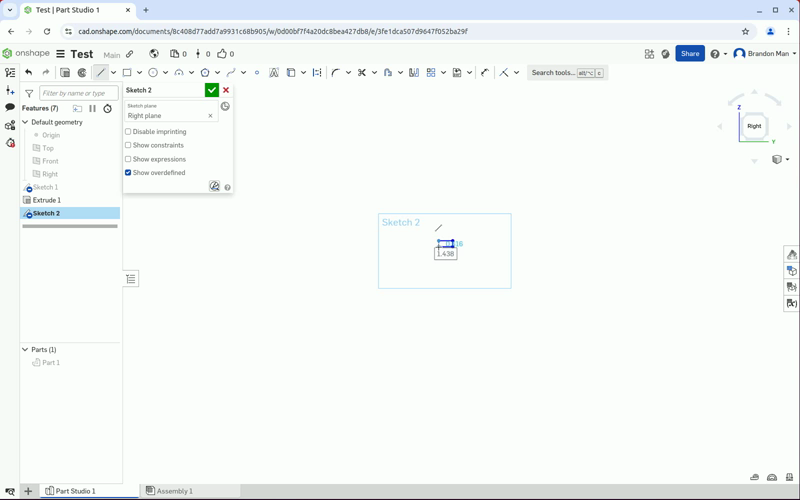
scroll(6)
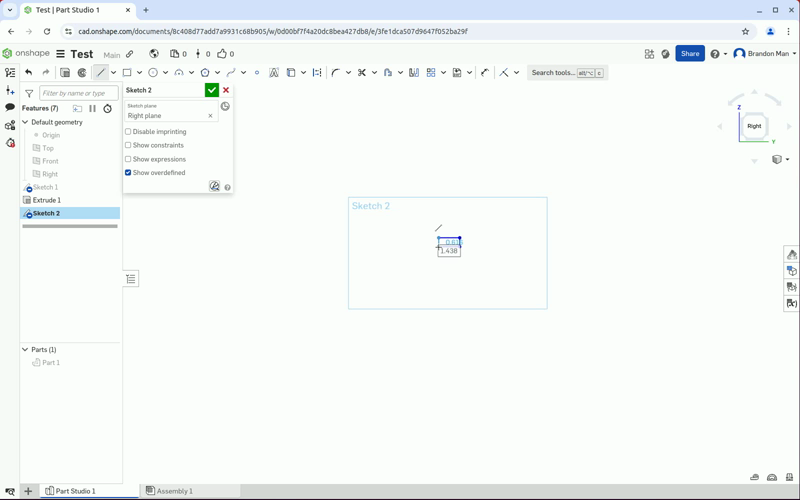
scroll(6)
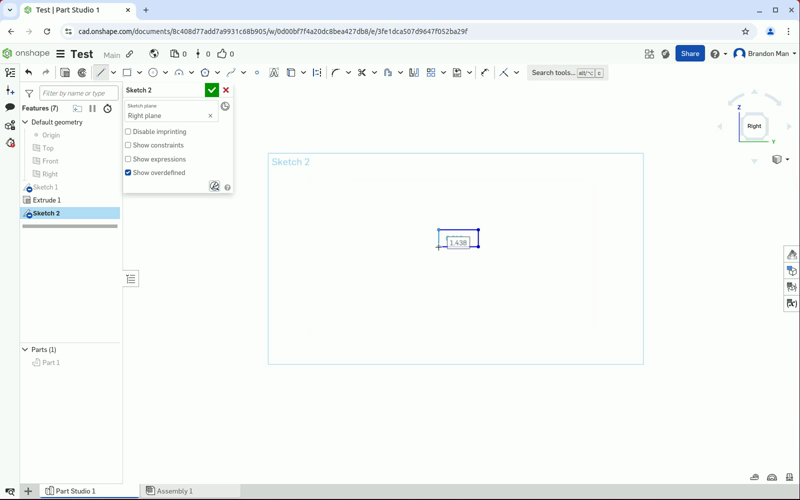
scroll(6)
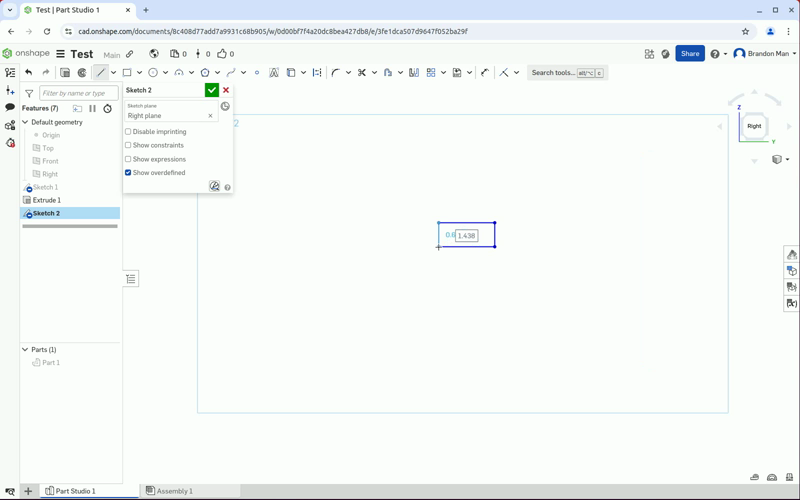
scroll(6)
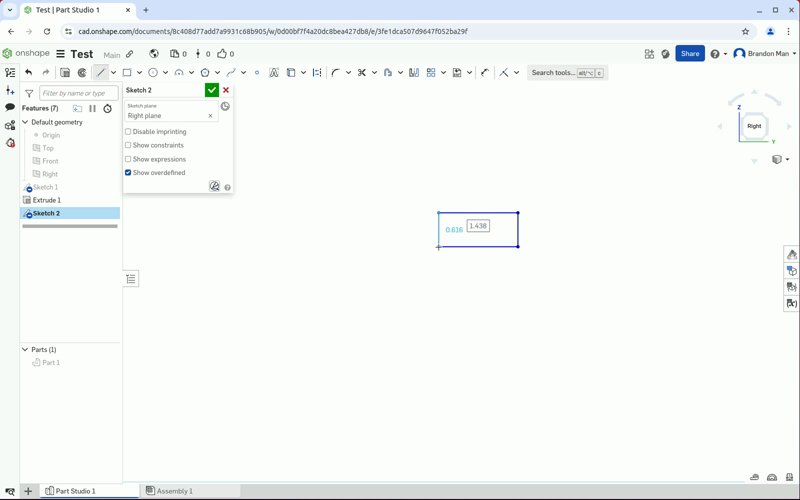
key_up(shift)
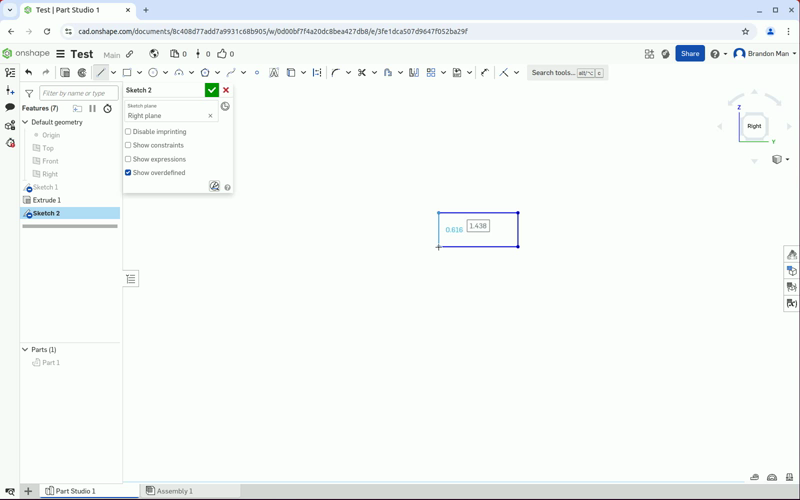
click(438, 246)
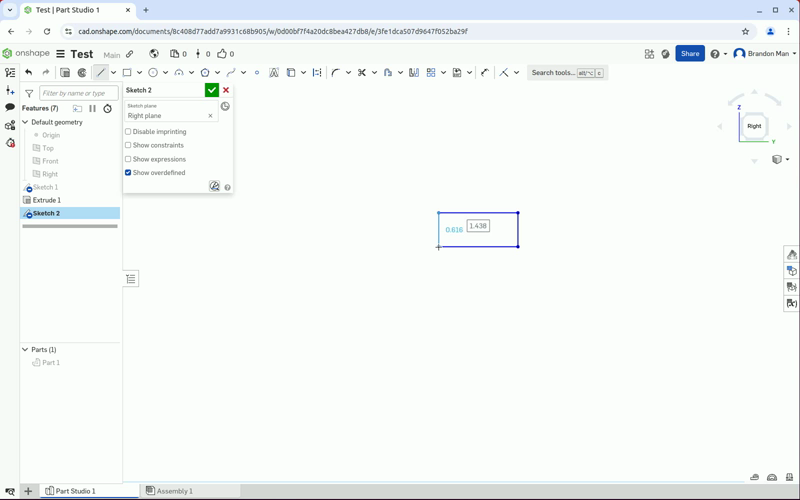
scroll(-6)
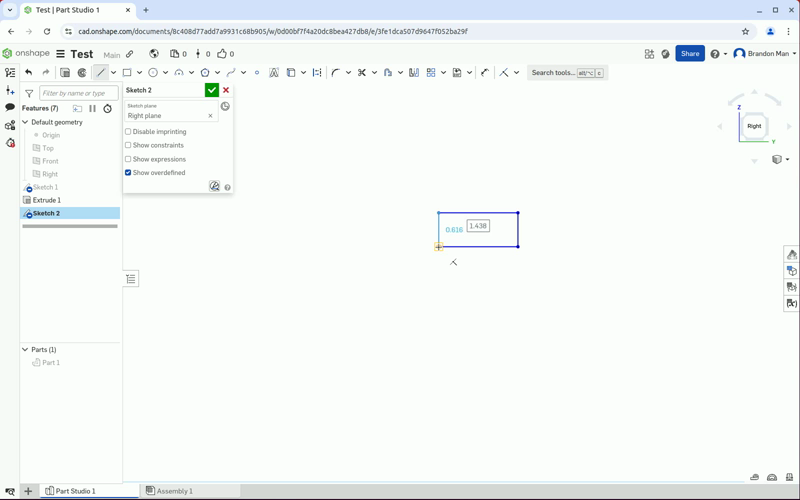
scroll(-6)
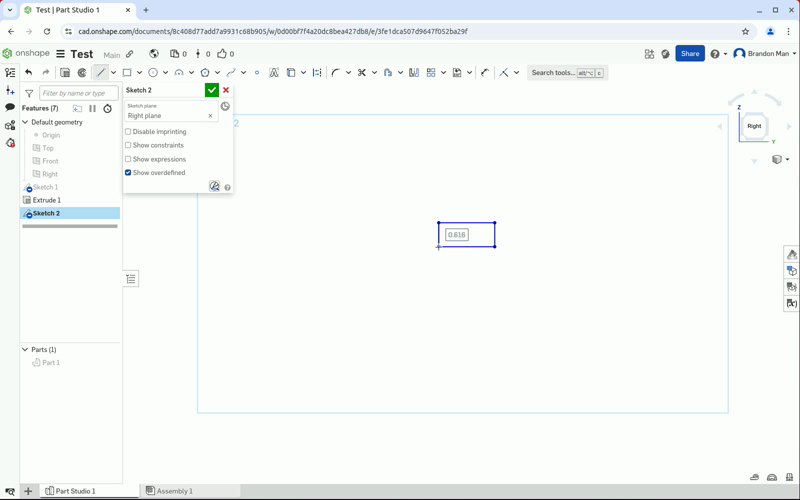
scroll(-6)
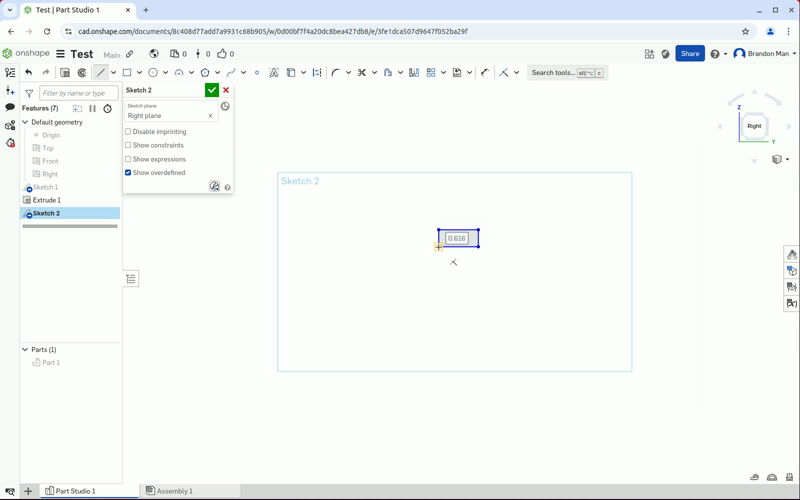
scroll(-6)
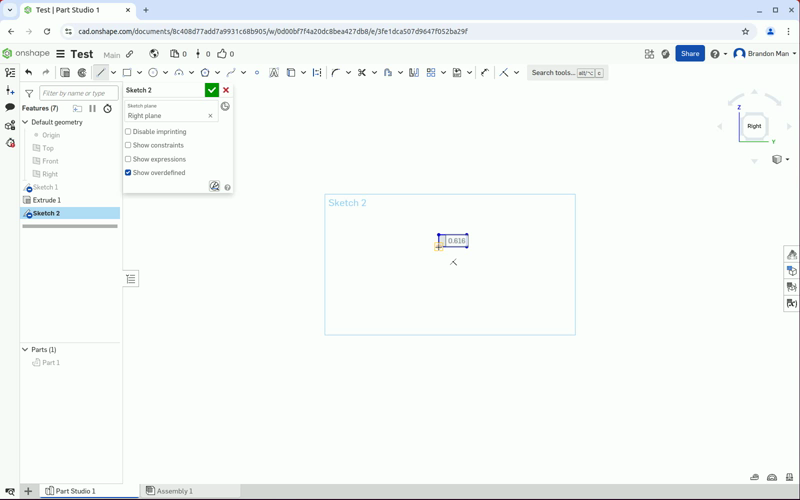
scroll(-6)
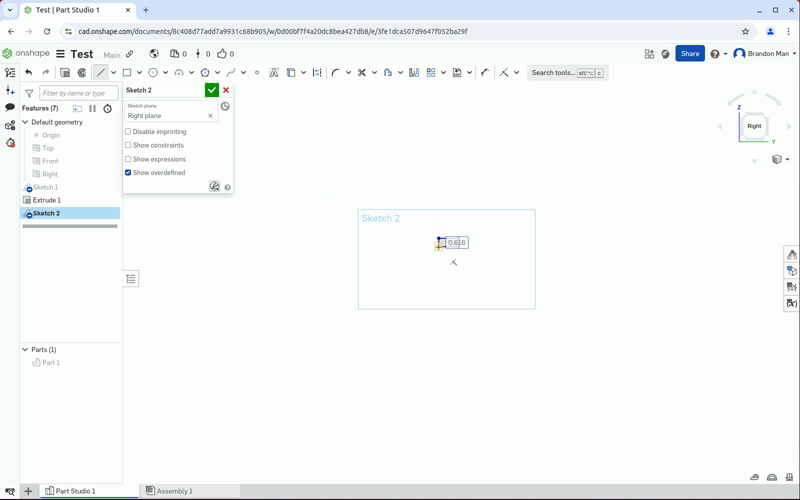
scroll(-6)
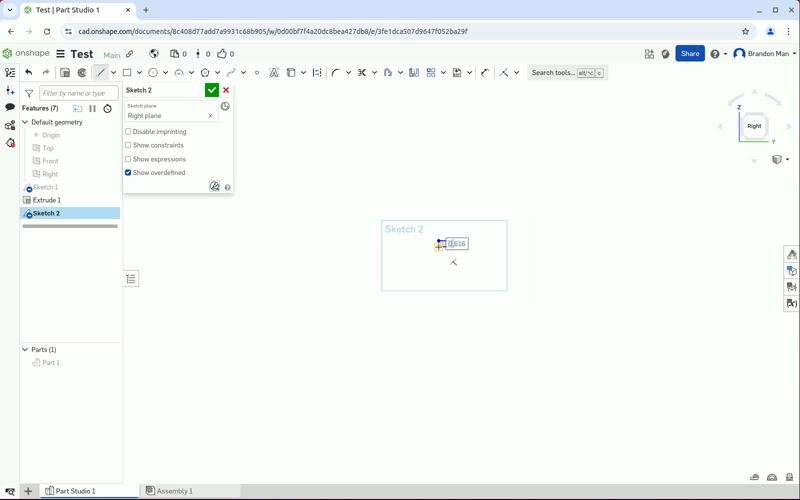
scroll(-6)
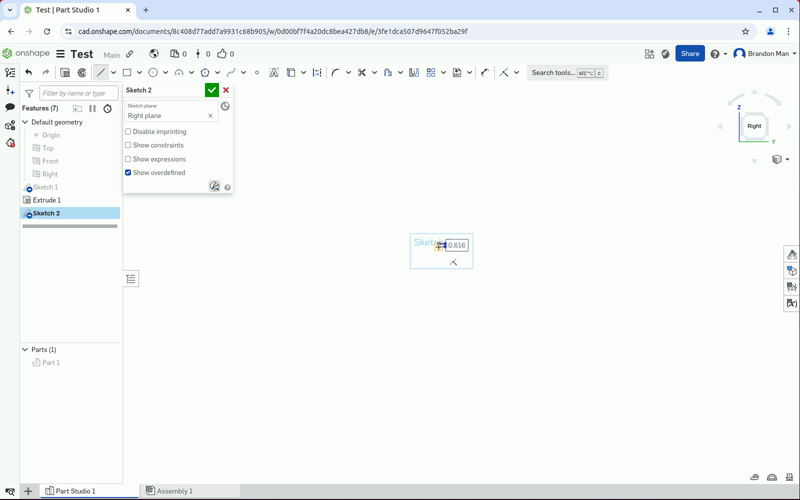
key(esc)
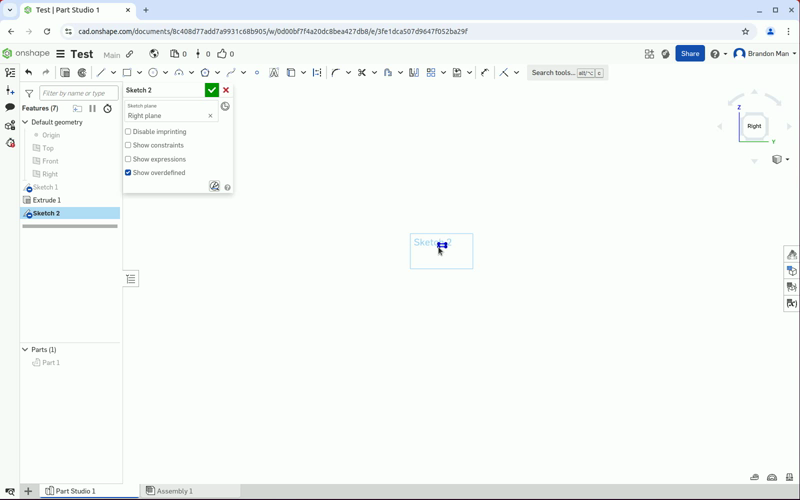
mouse_move(439, 245)
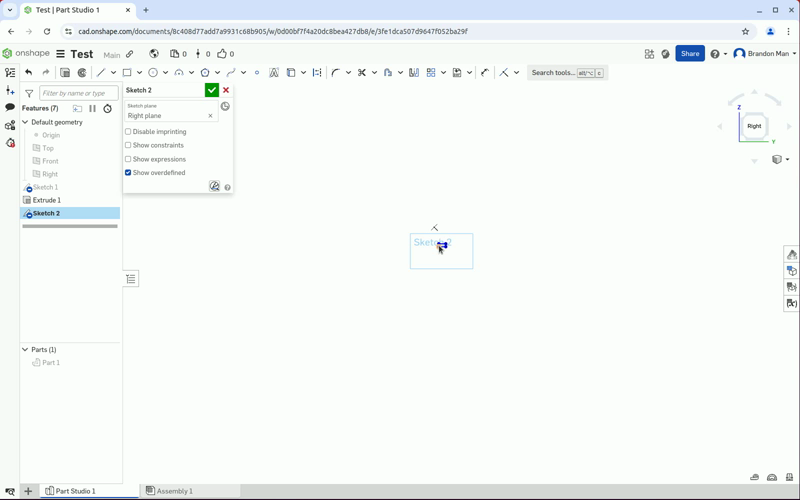
scroll(6)
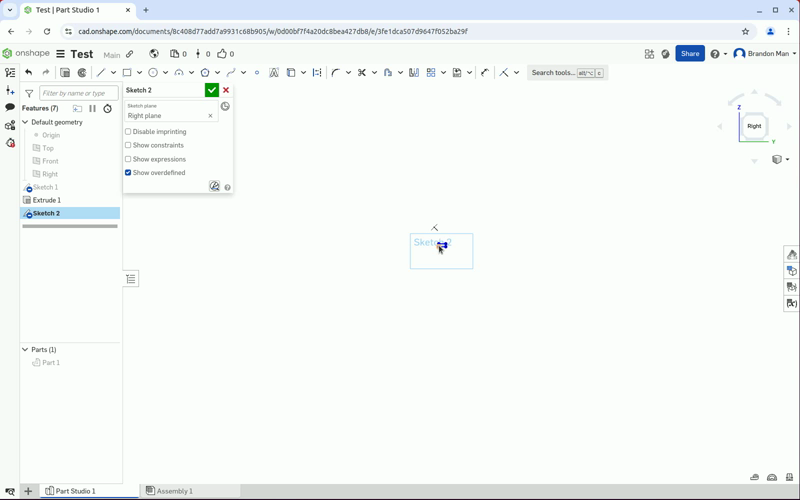
scroll(6)
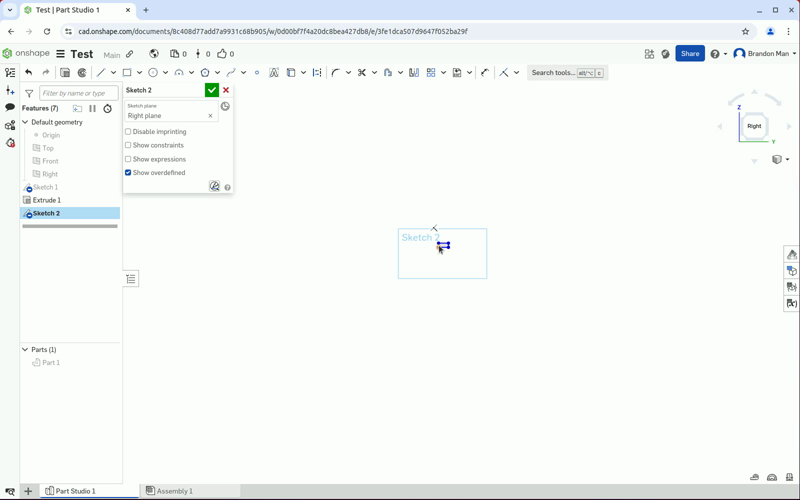
scroll(6)
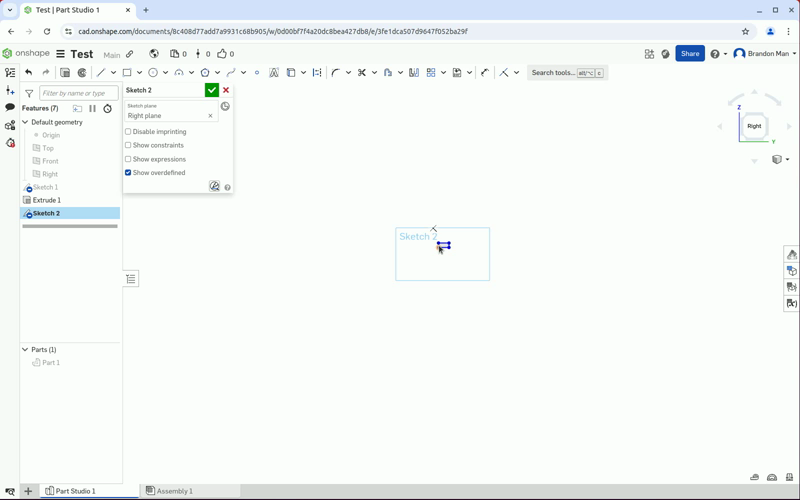
scroll(6)
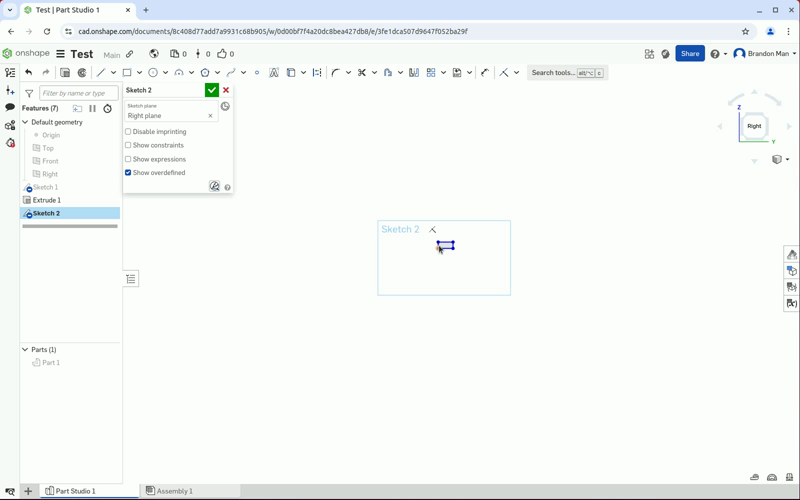
scroll(6)
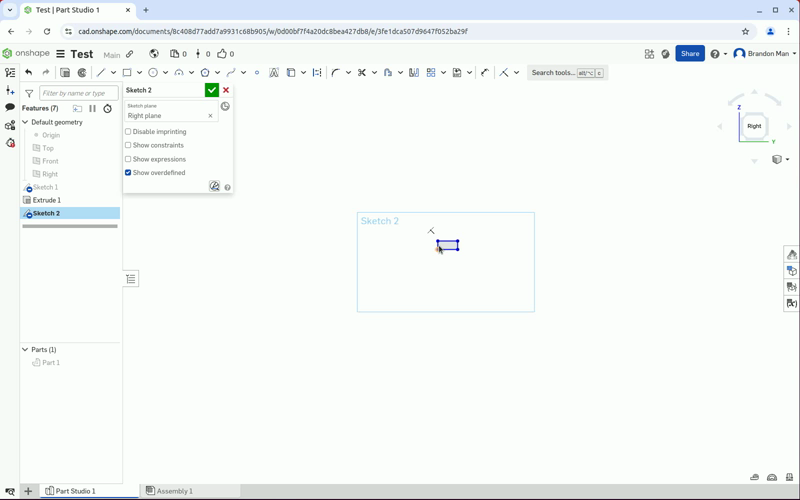
scroll(6)
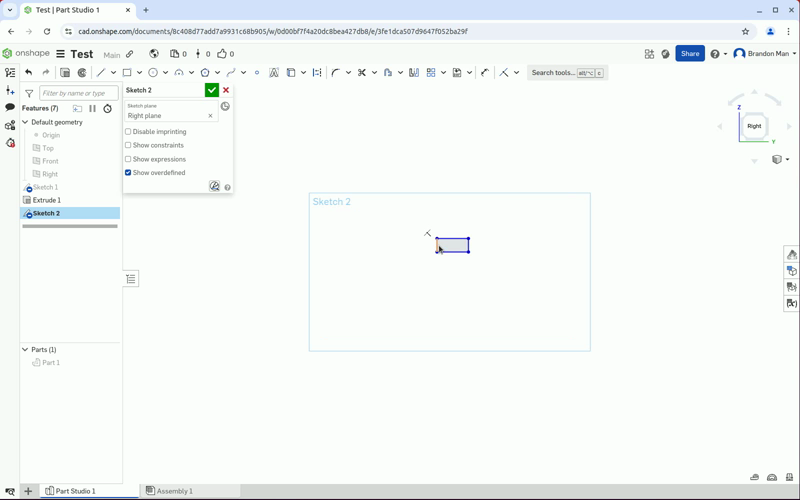
scroll(6)
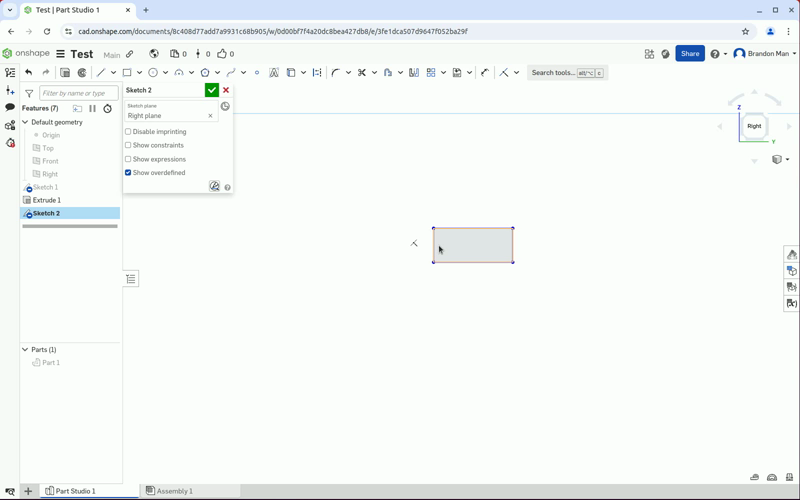
click(439, 245)
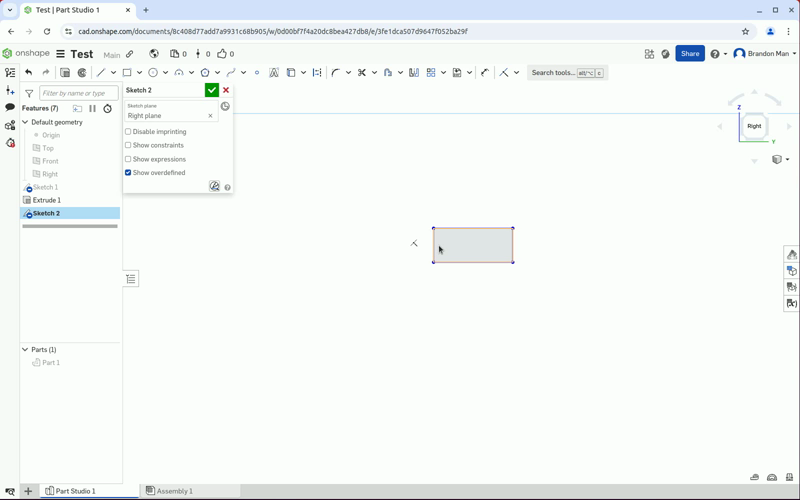
scroll(-6)
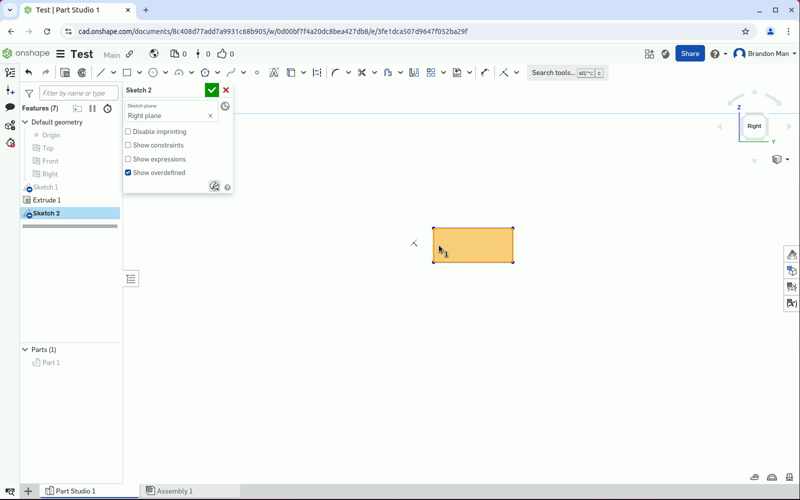
scroll(-6)
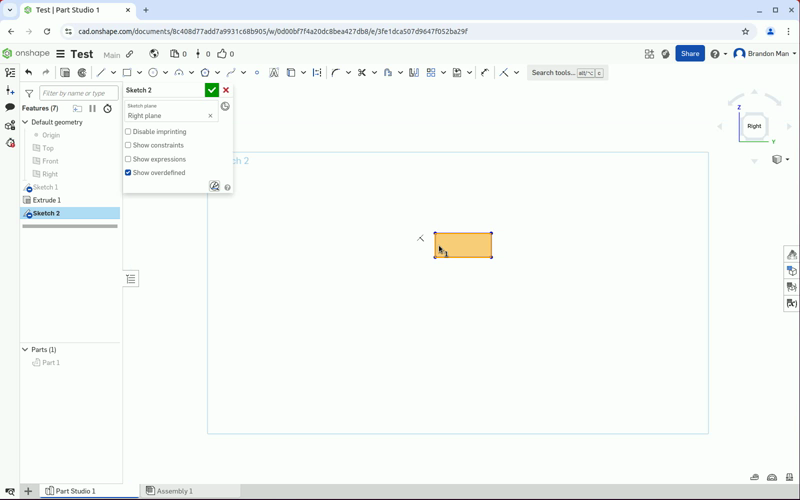
scroll(-6)
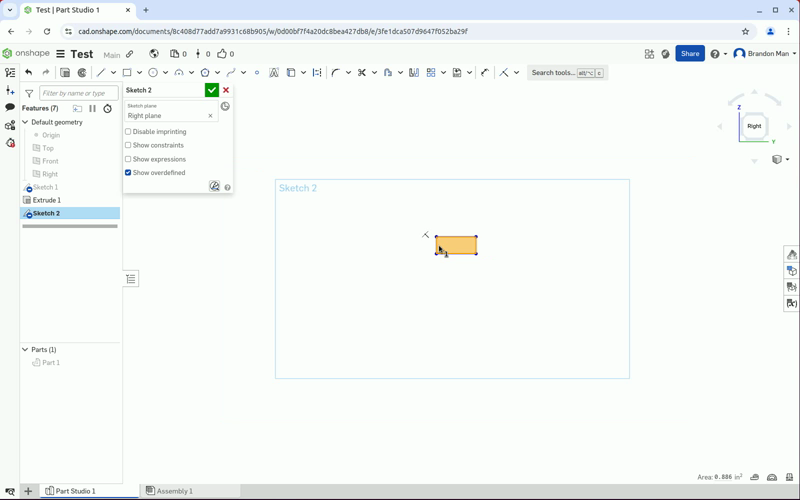
scroll(-6)
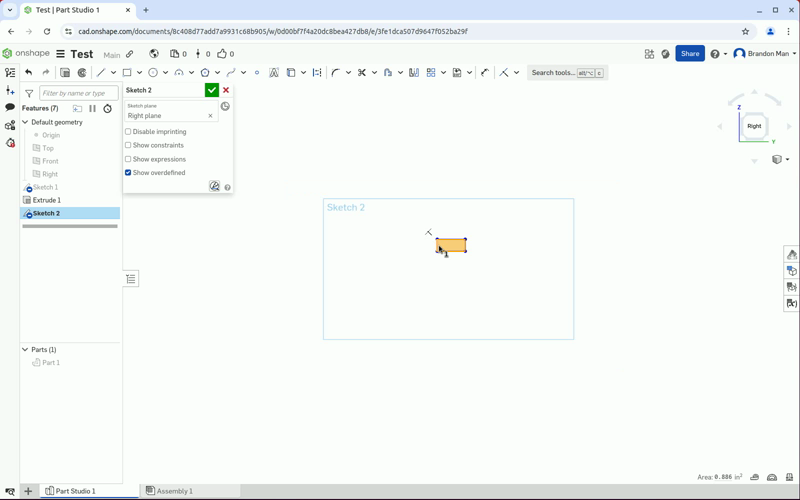
scroll(-6)
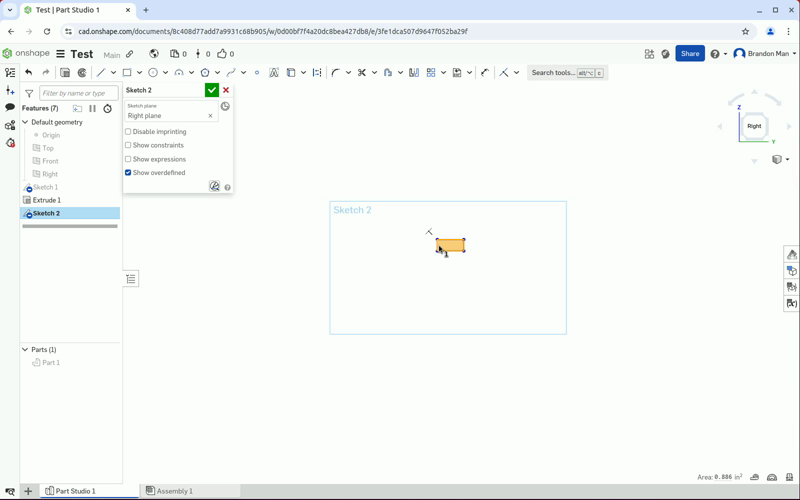
scroll(-6)
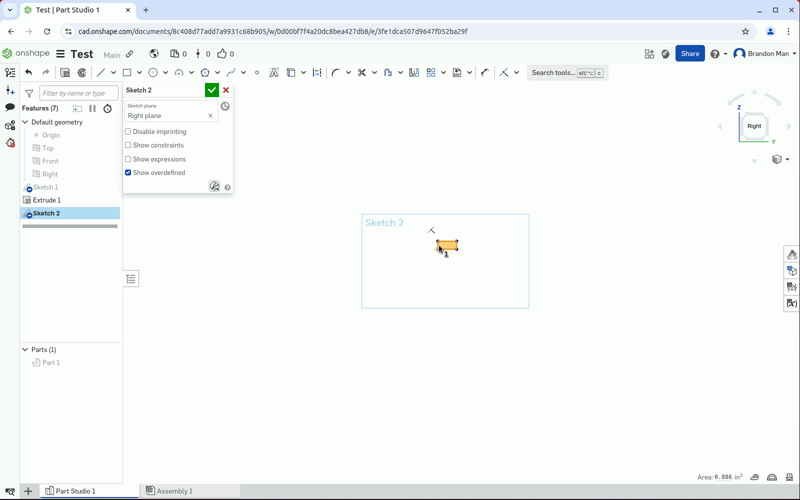
scroll(-6)
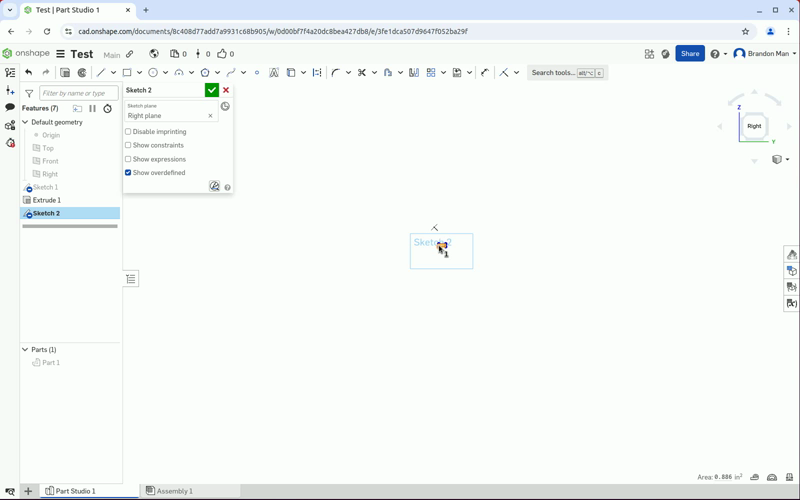
mouse_move(73, 352)
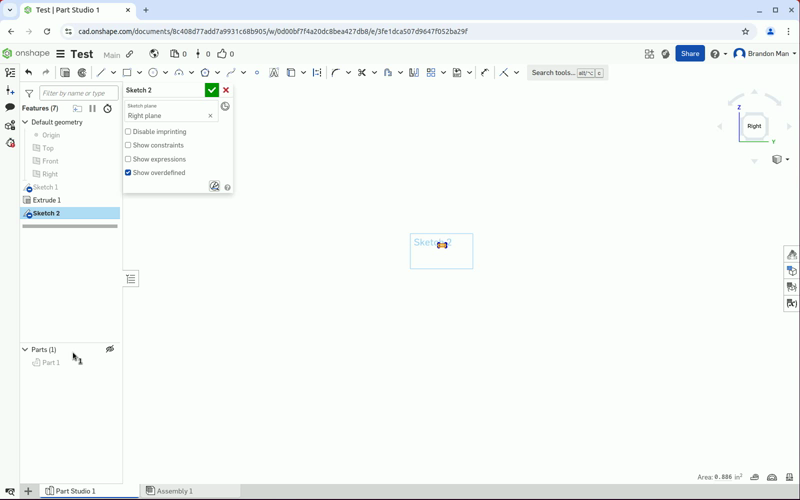
key(shift+y)
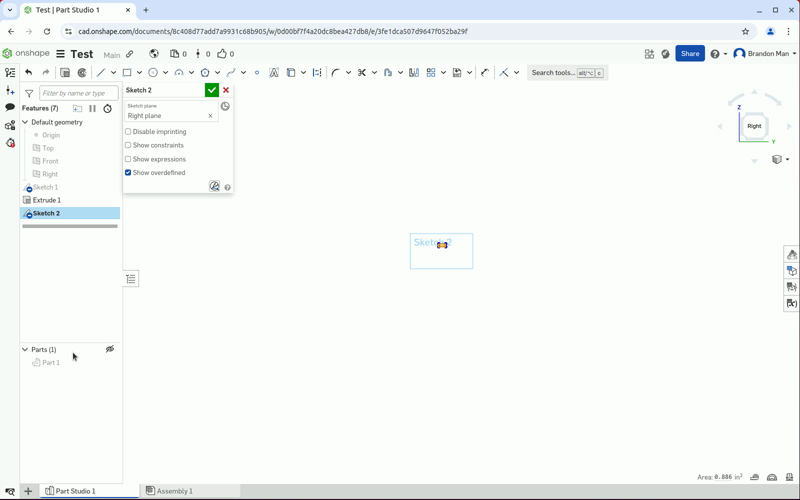
key(shift+e)
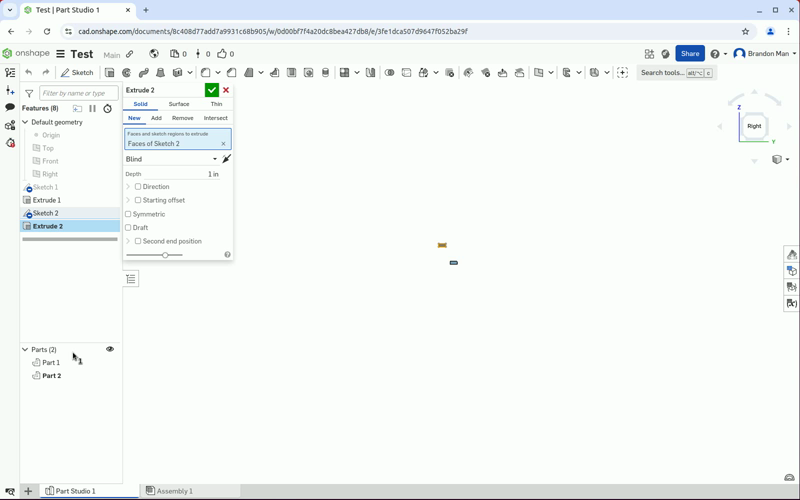
mouse_move(143, 106)
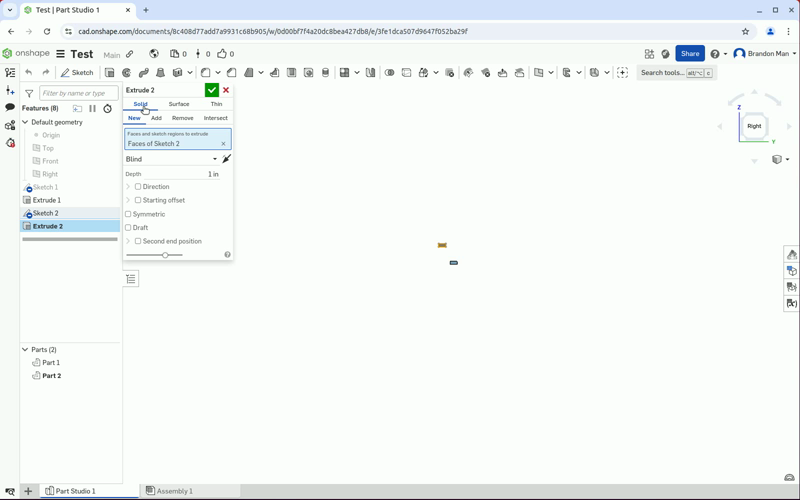
click(143, 106)
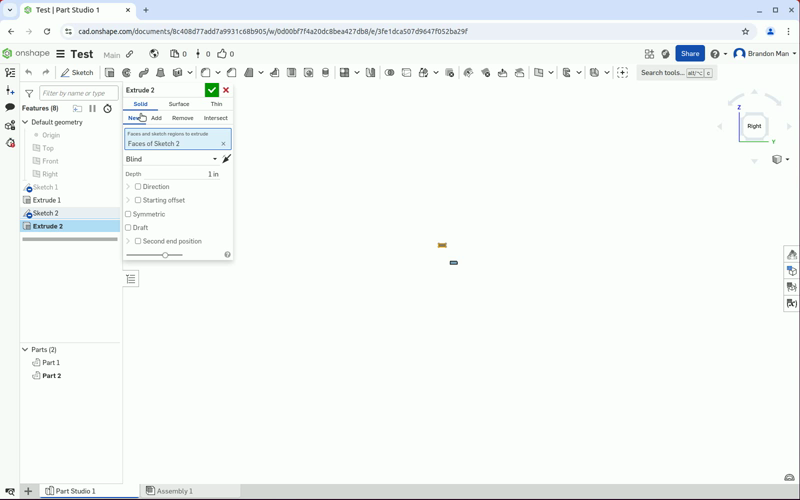
mouse_move(137, 120)
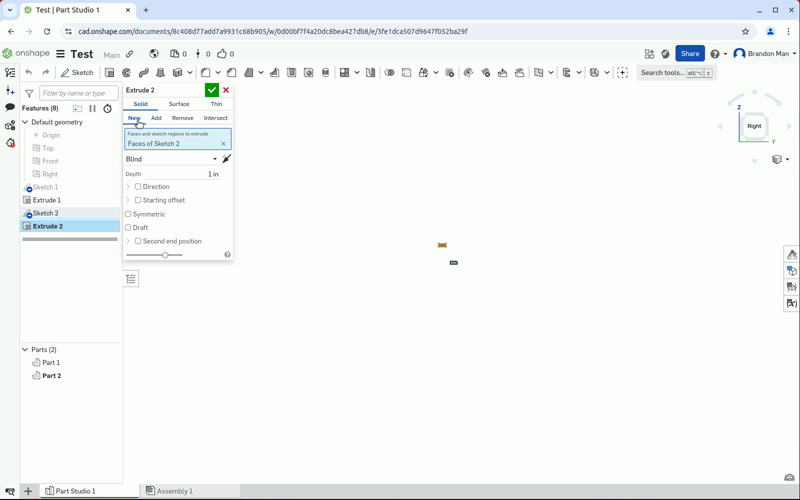
click(137, 120)
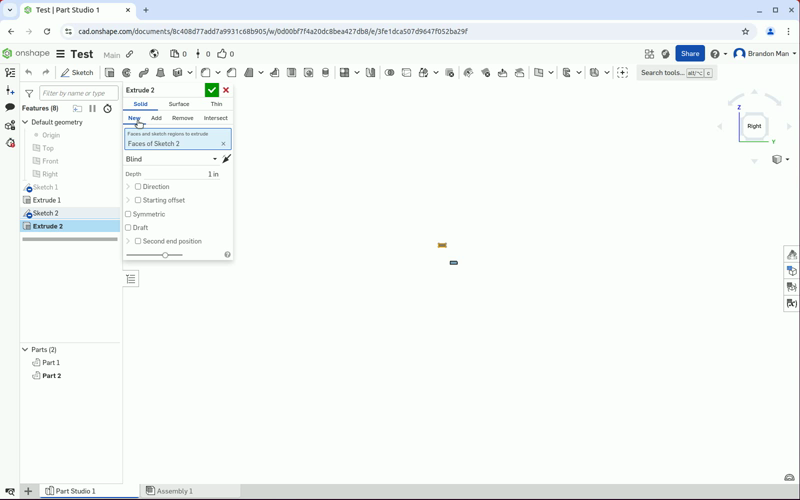
key(tab, 4)
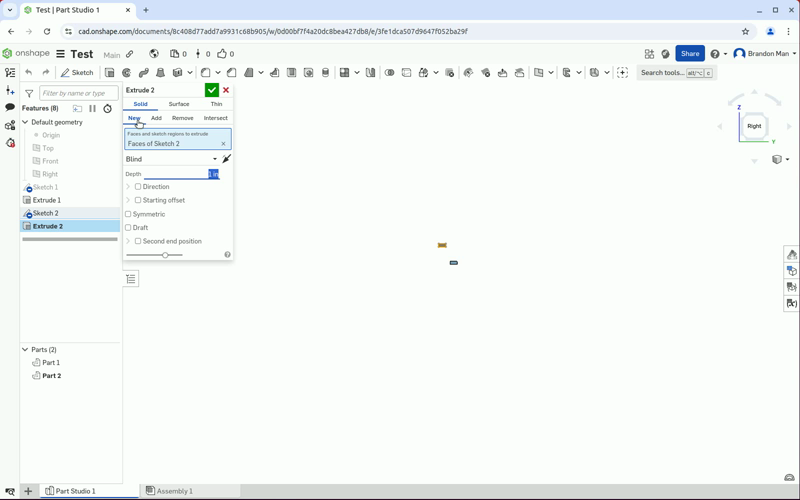
text(8.906)
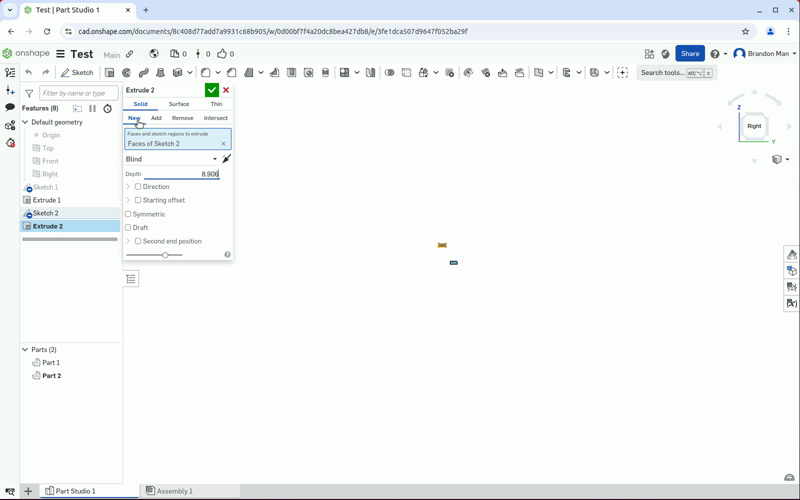
key(enter)
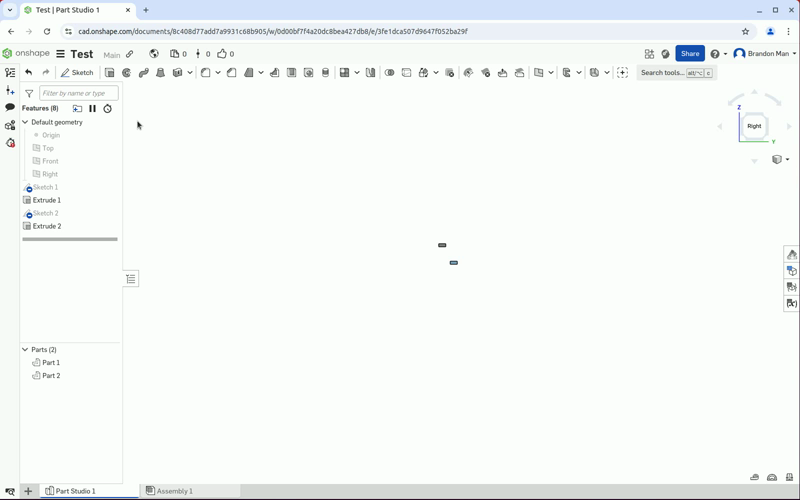
key(shift+h)
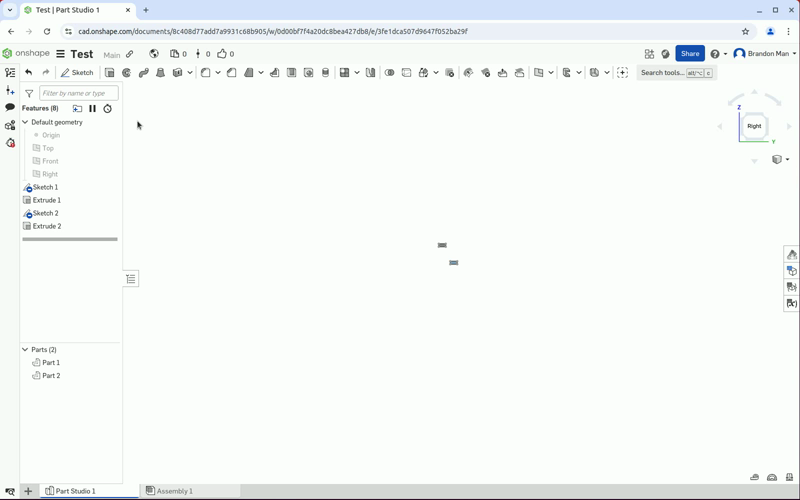
key(shift+h)
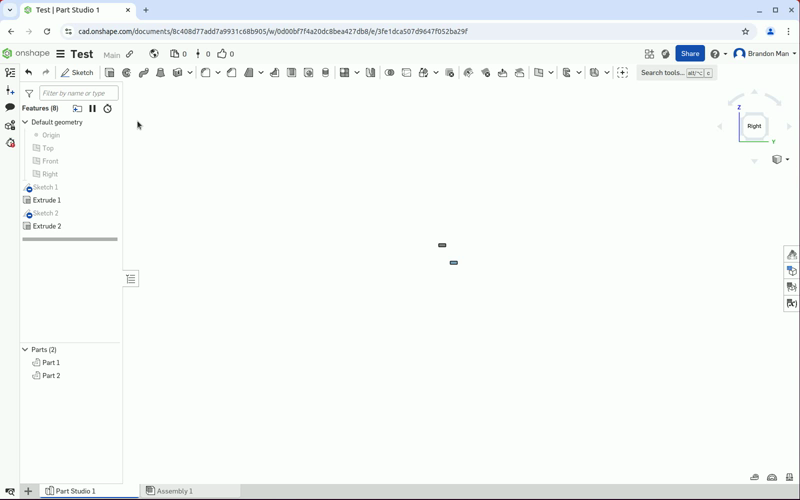
mouse_move(73, 189)
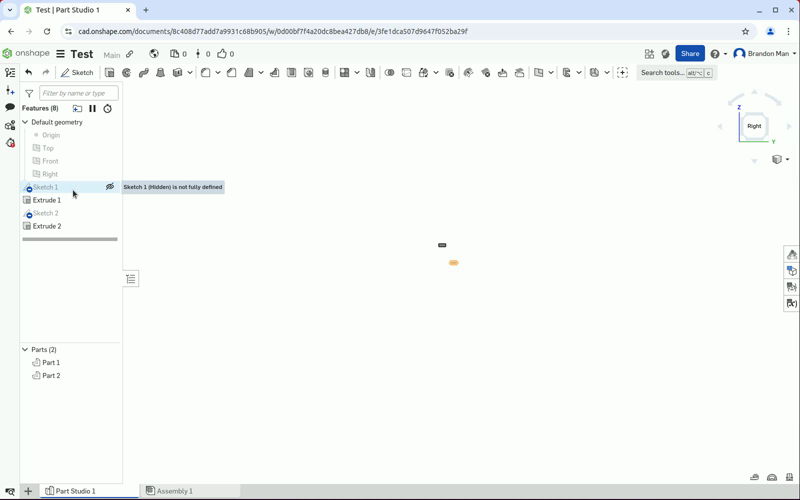
click(73, 189)
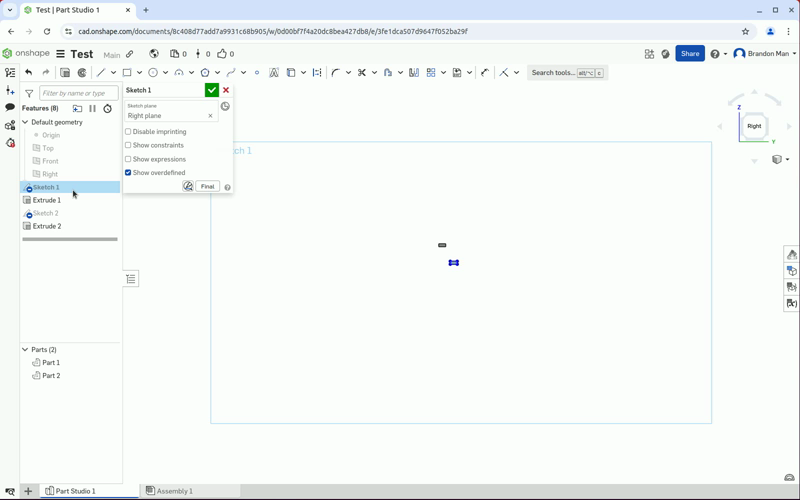
mouse_move(229, 92)
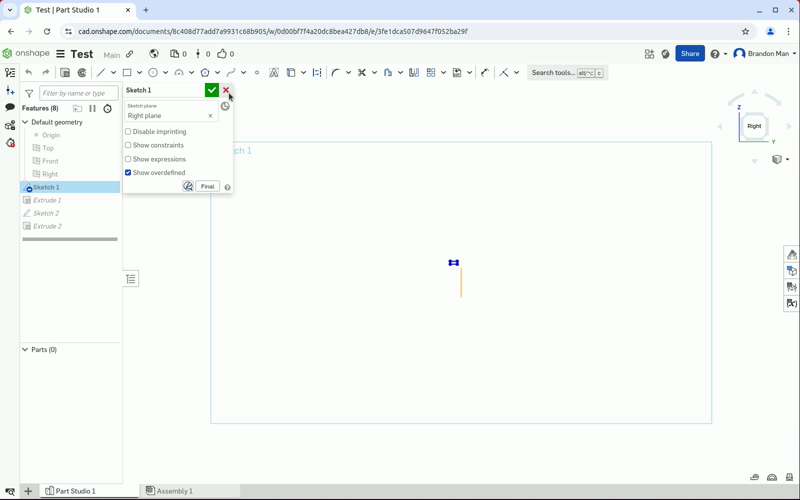
click(229, 92)
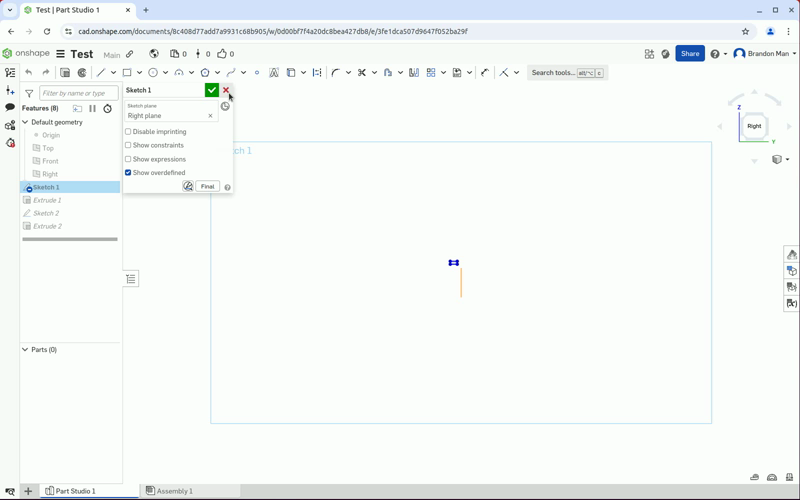
key(shift+s)
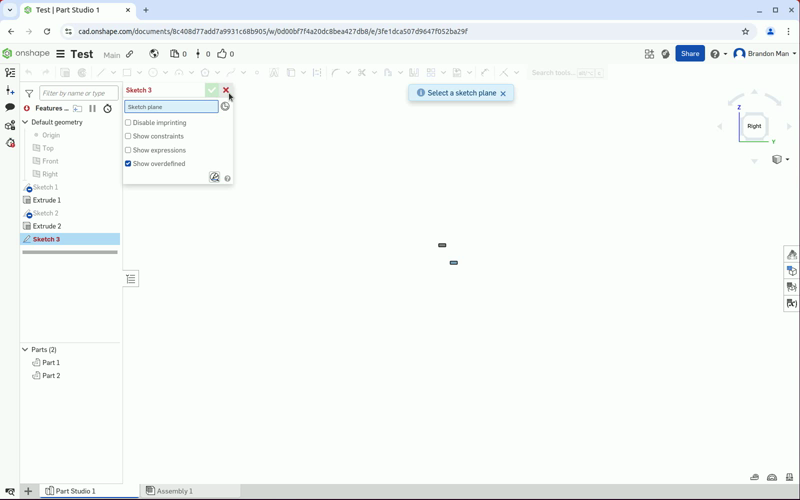
mouse_move(73, 176)
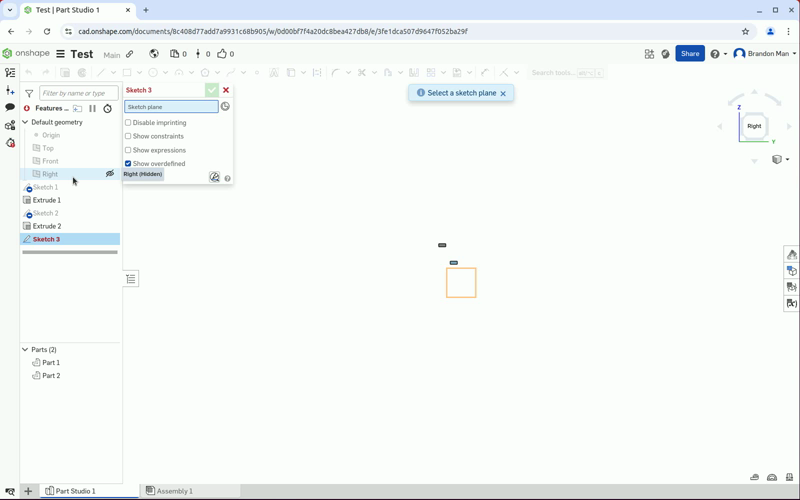
click(73, 176)
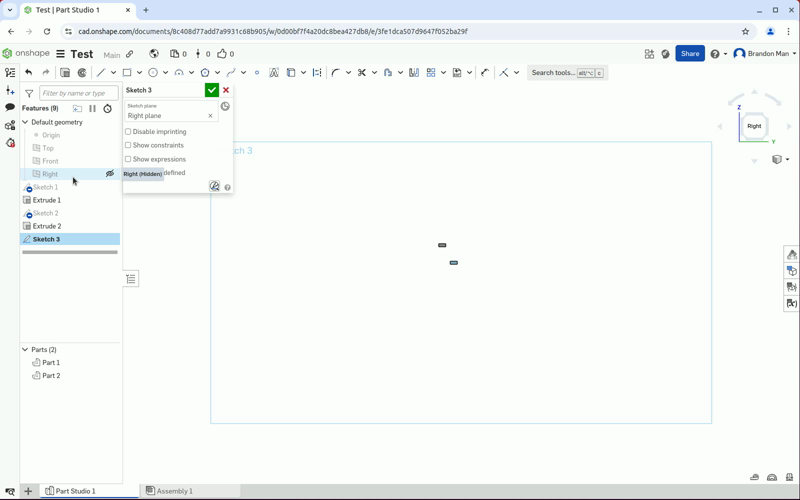
mouse_move(73, 352)
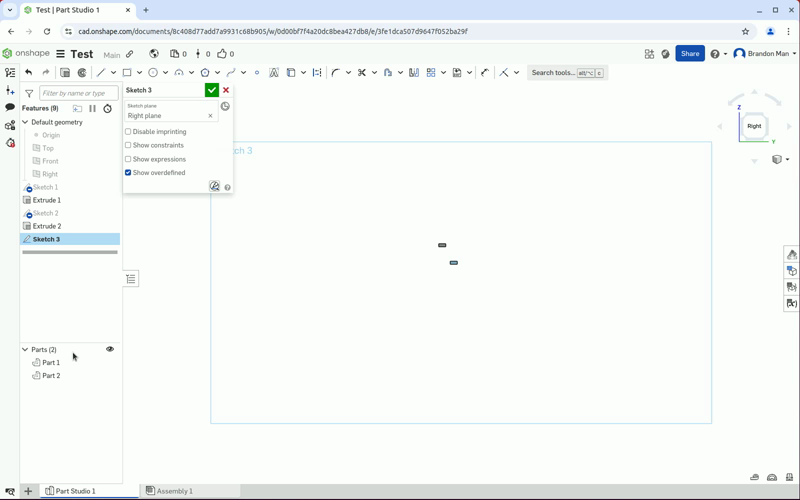
key(y)
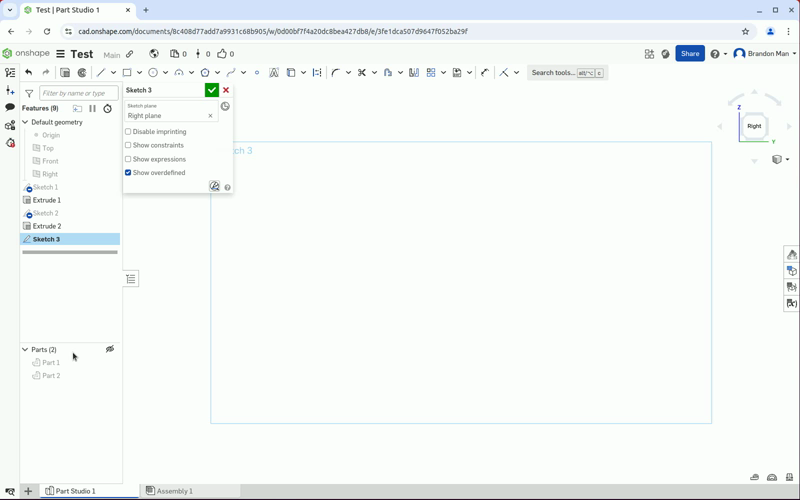
key(l)
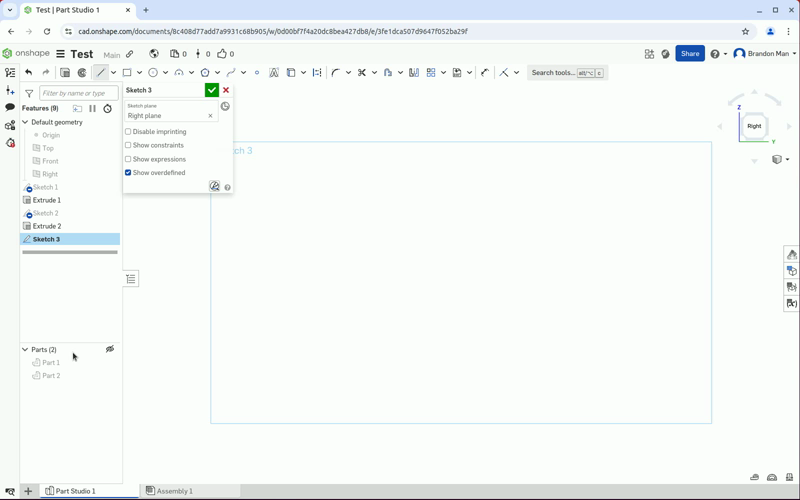
key_down(shift)
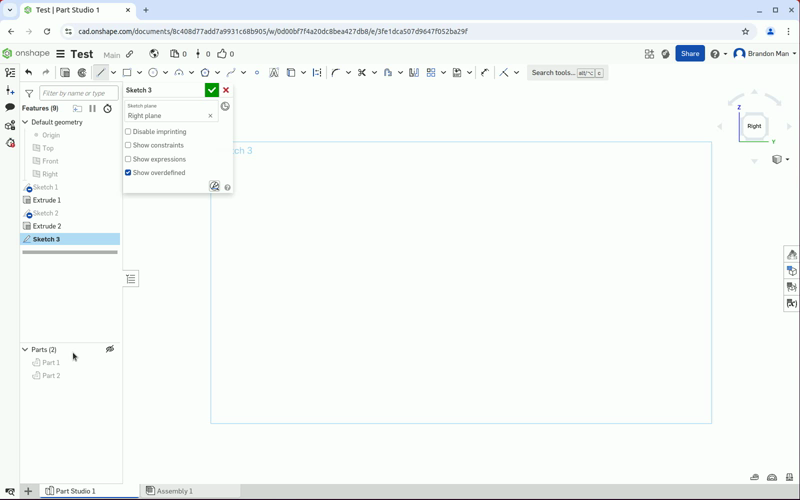
mouse_move(427, 227)
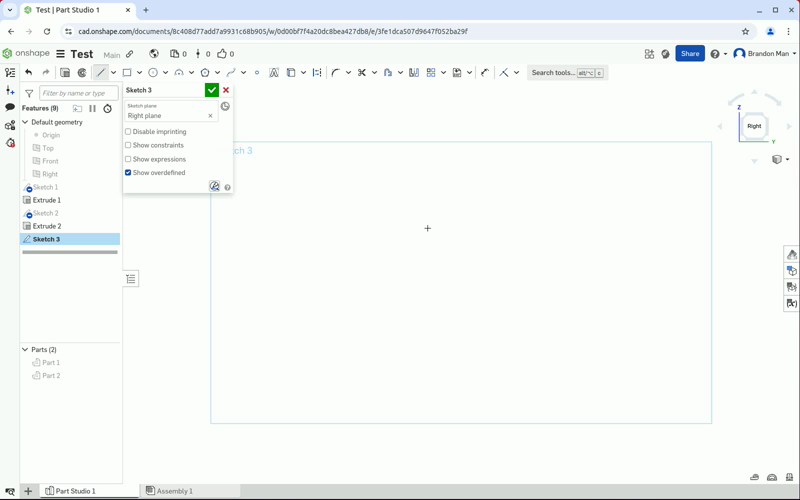
click(427, 227)
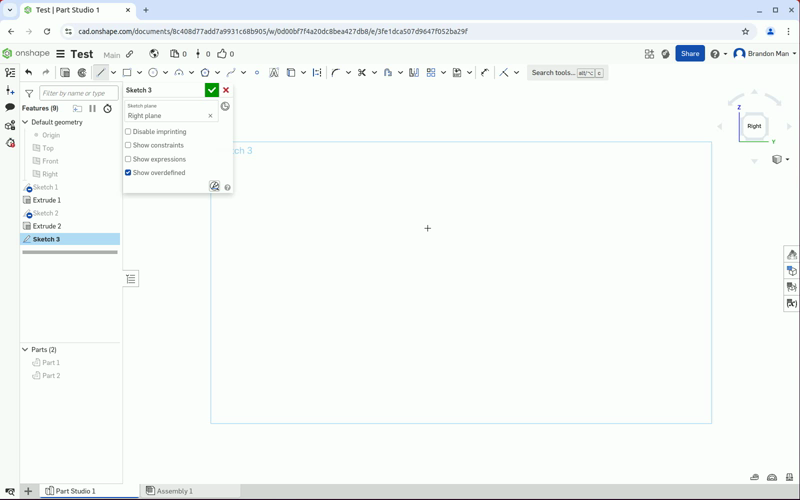
key_up(shift)
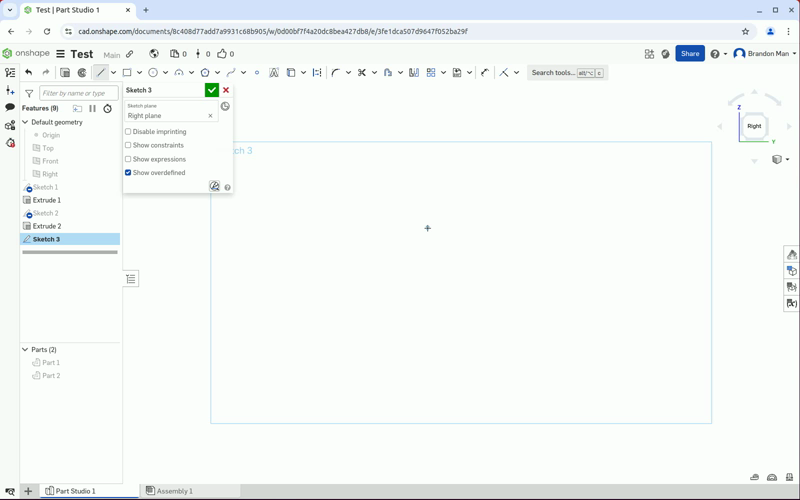
key_down(shift)
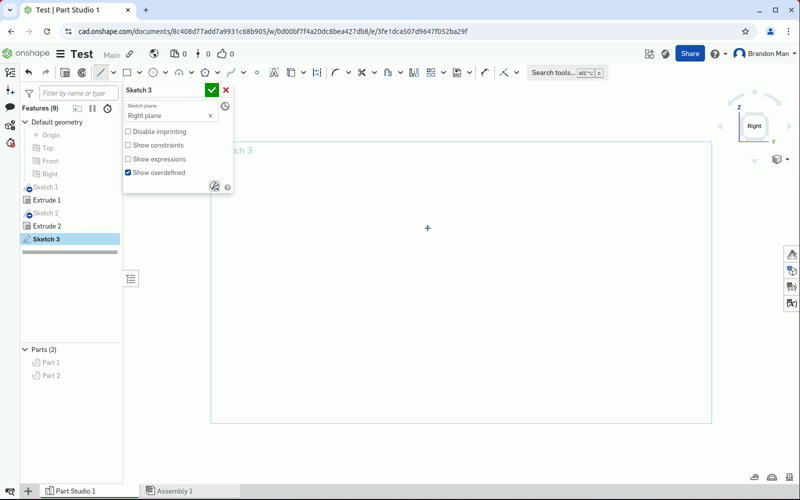
mouse_move(457, 227)
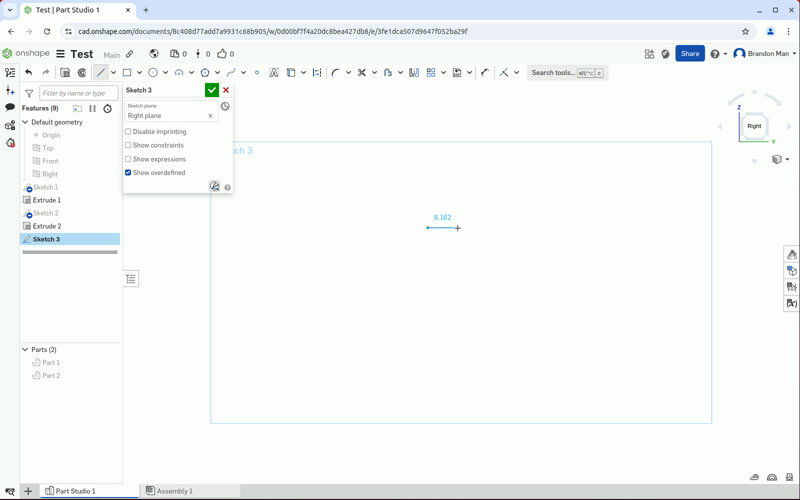
mouse_move(434, 227)
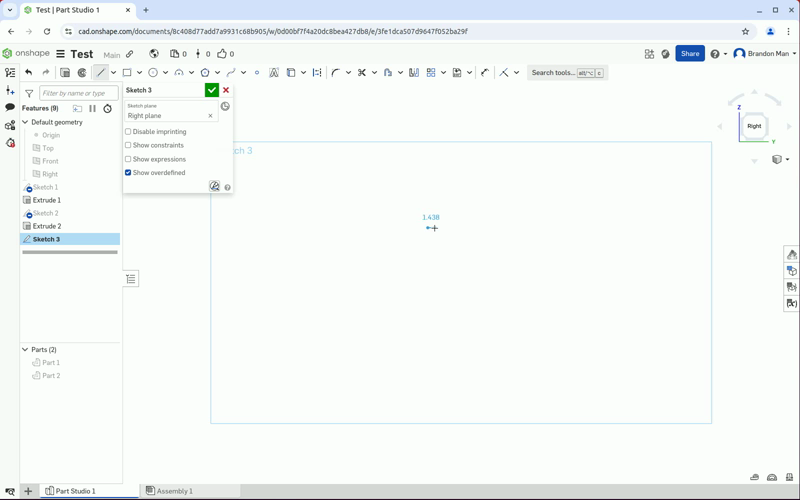
scroll(6)
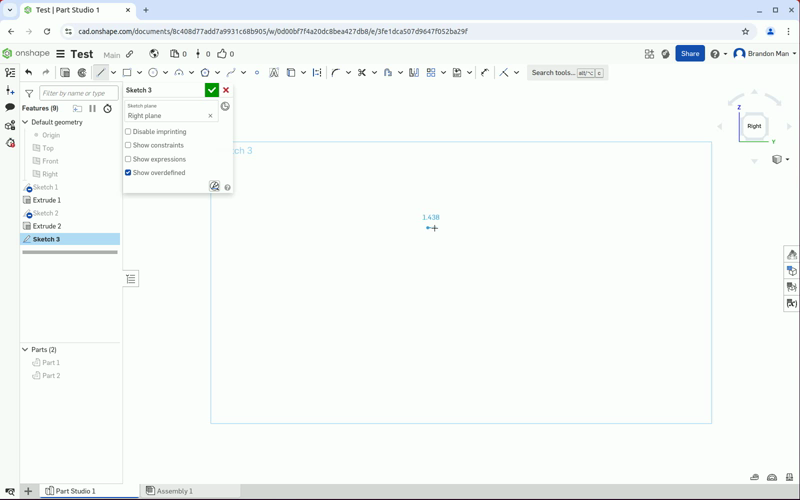
scroll(6)
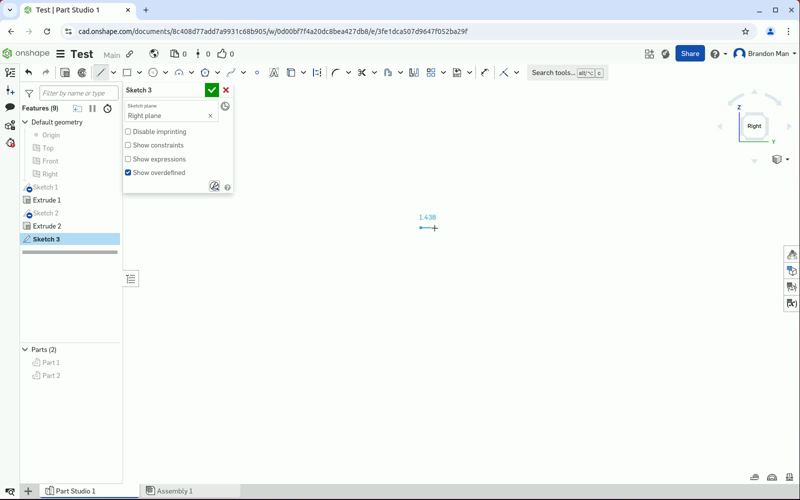
scroll(6)
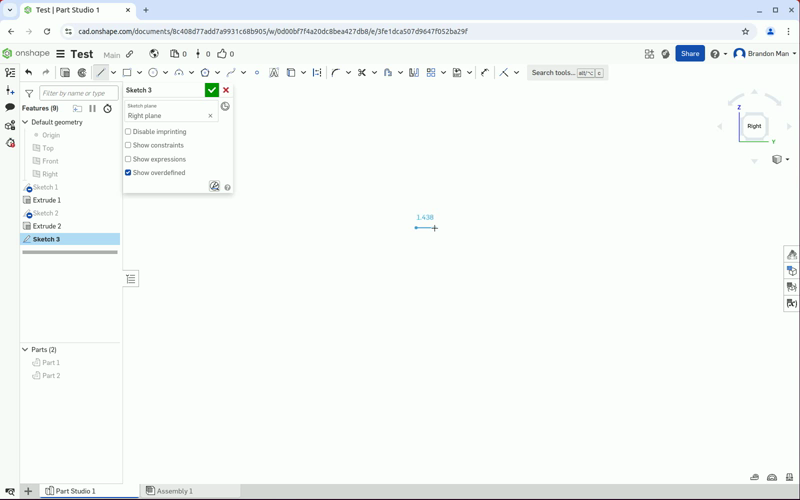
scroll(6)
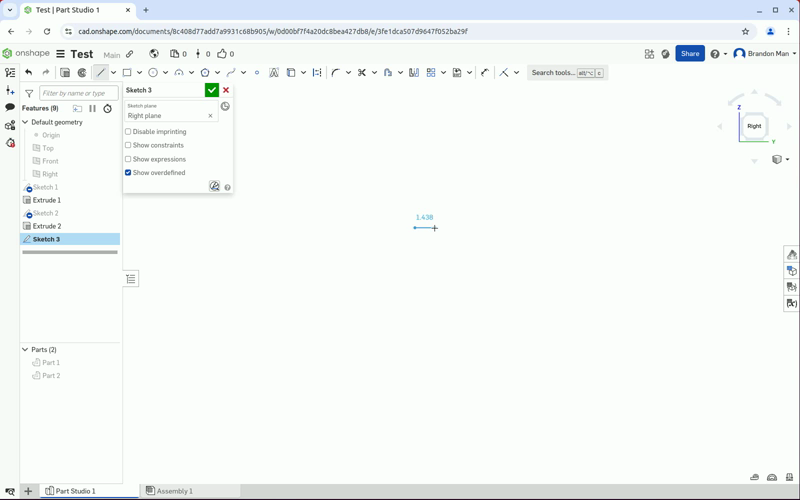
scroll(6)
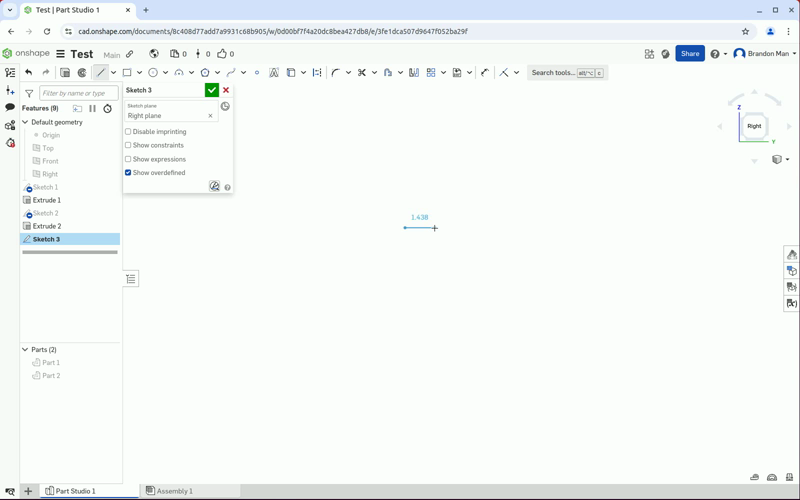
scroll(6)
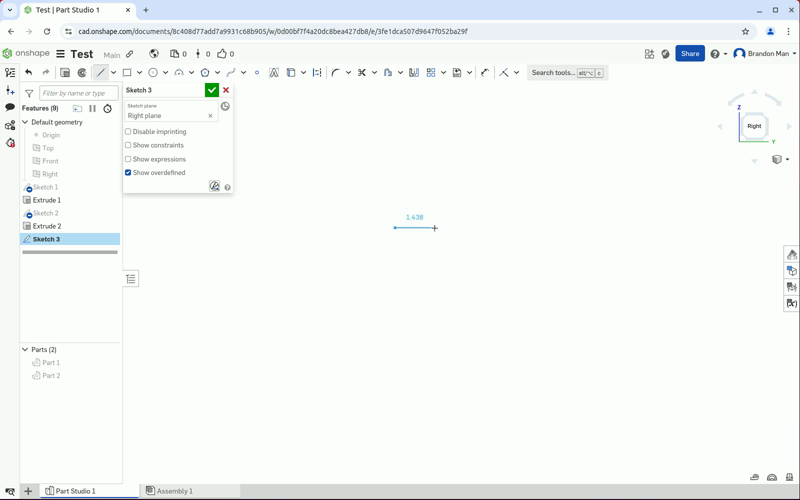
scroll(6)
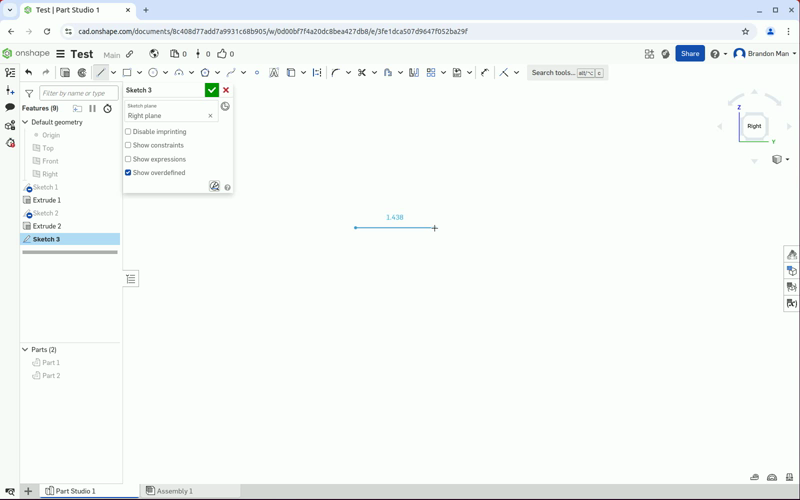
click(434, 227)
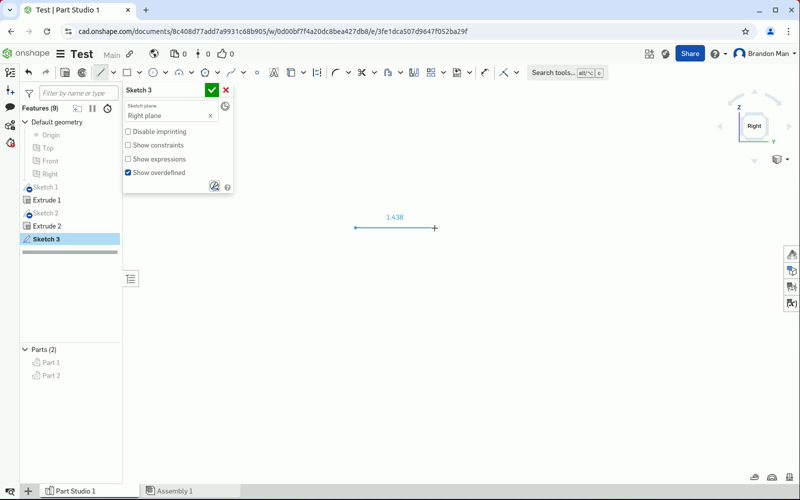
scroll(-6)
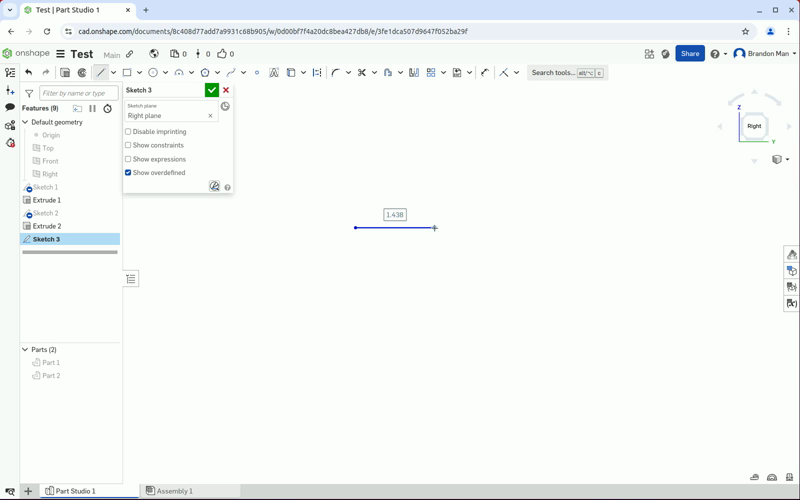
scroll(-6)
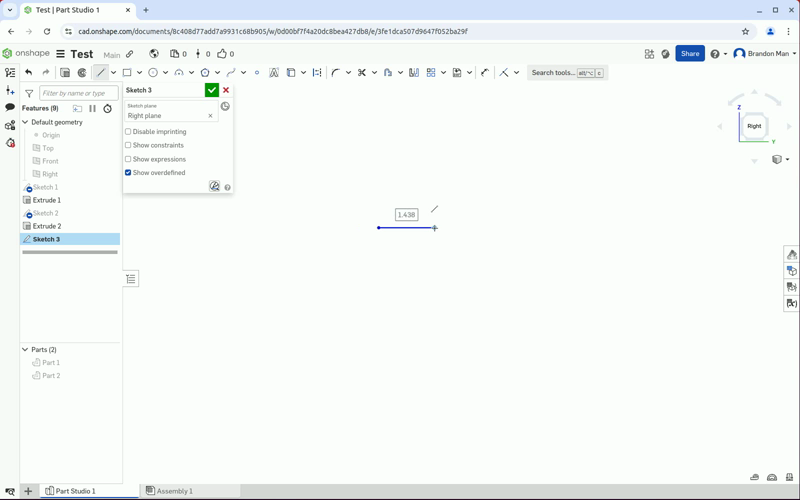
scroll(-6)
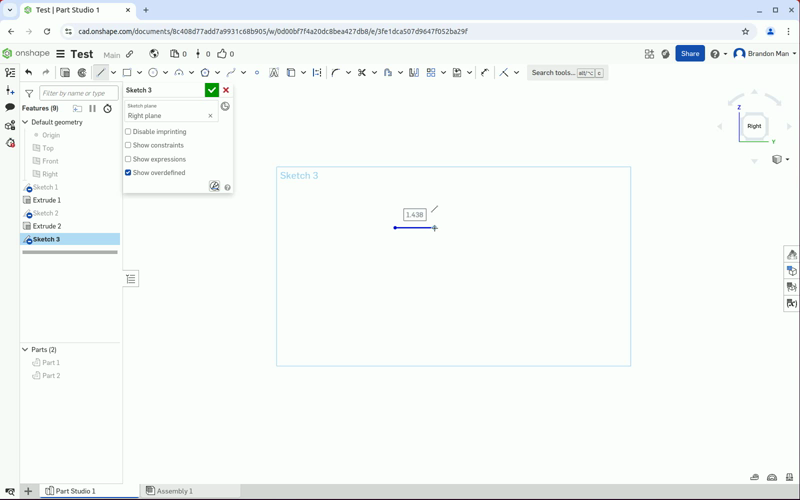
scroll(-6)
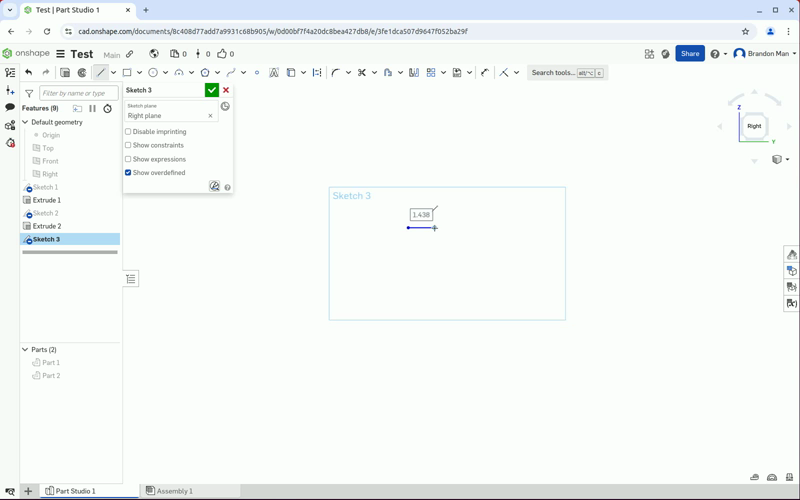
scroll(-6)
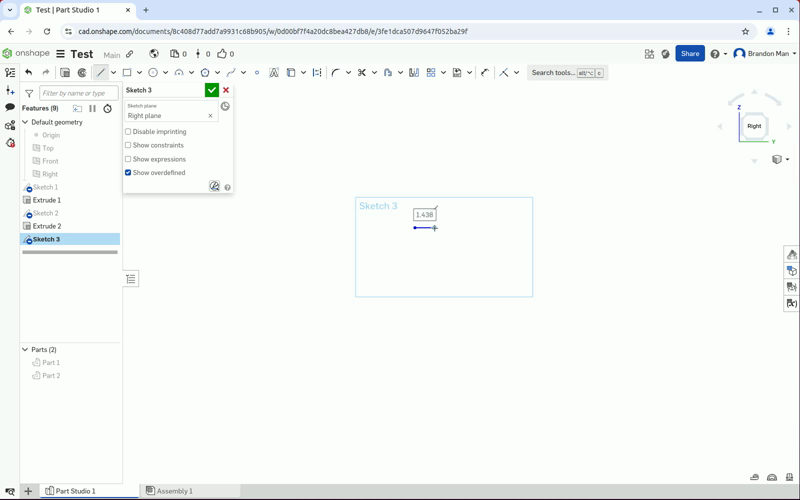
scroll(-6)
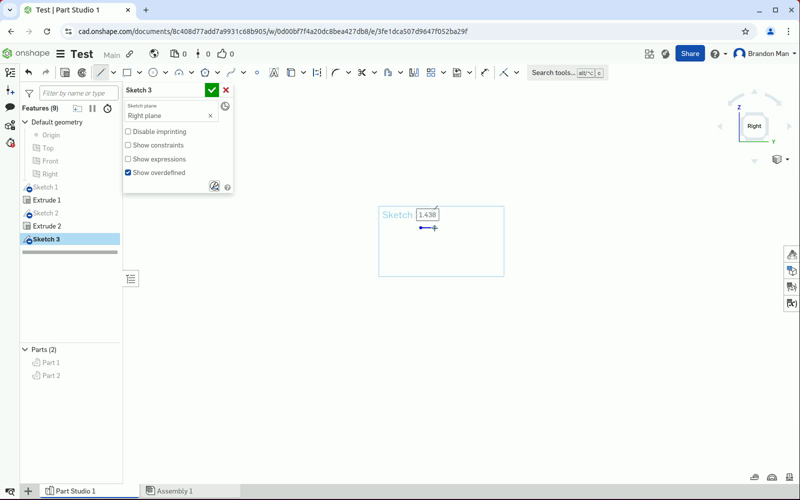
scroll(-6)
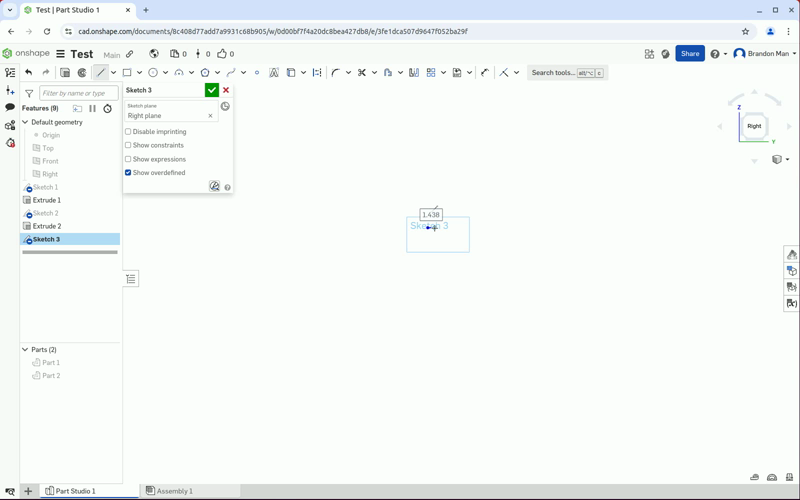
key_up(shift)
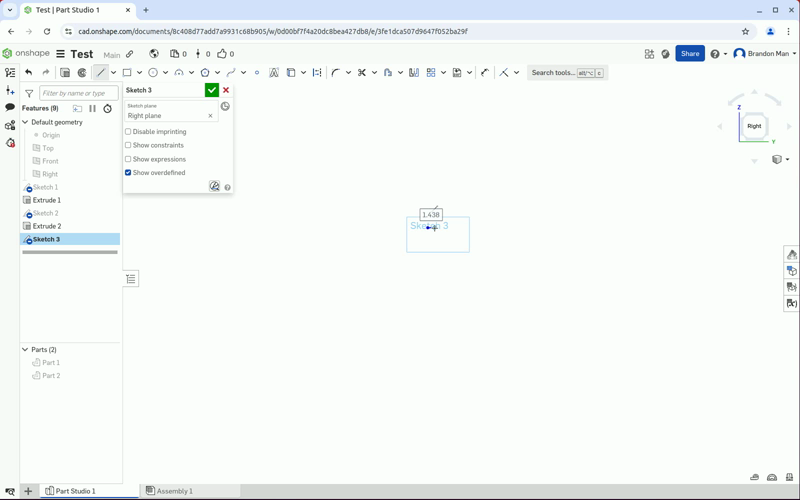
key_down(shift)
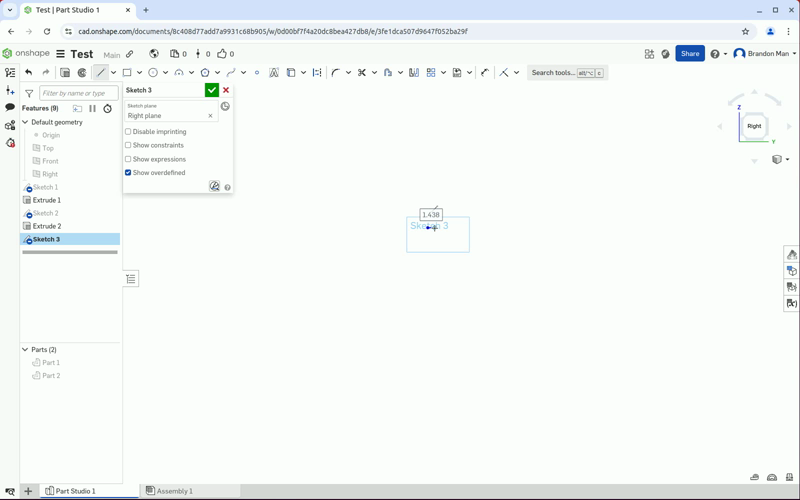
mouse_move(464, 227)
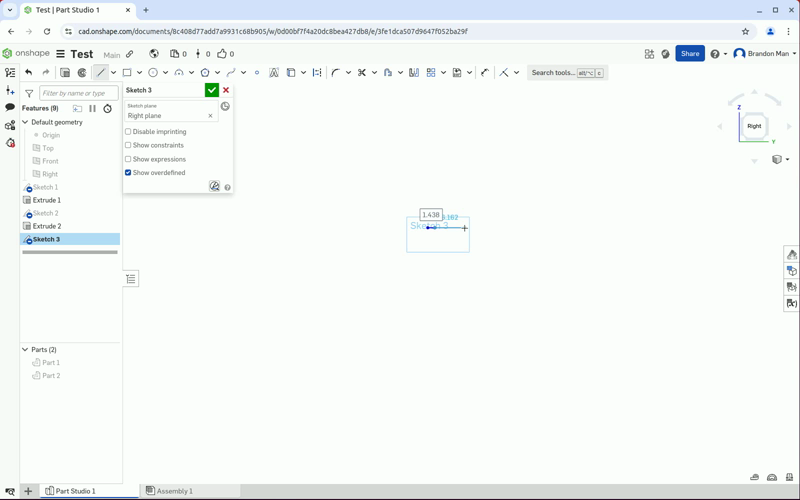
mouse_move(434, 224)
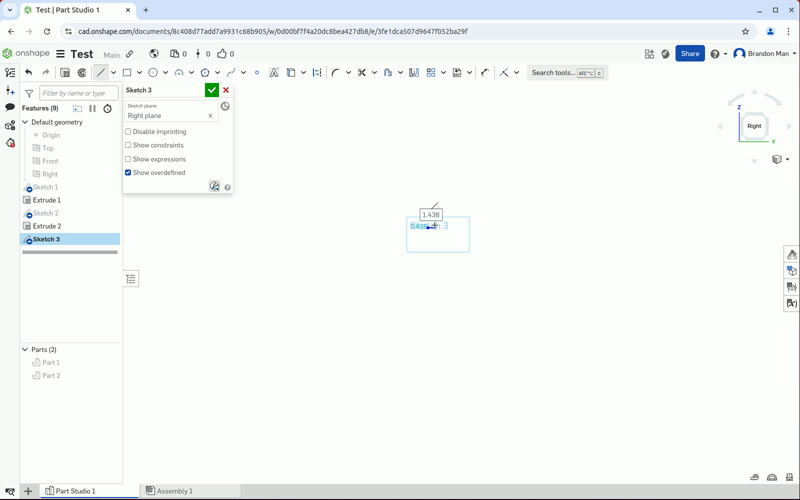
scroll(6)
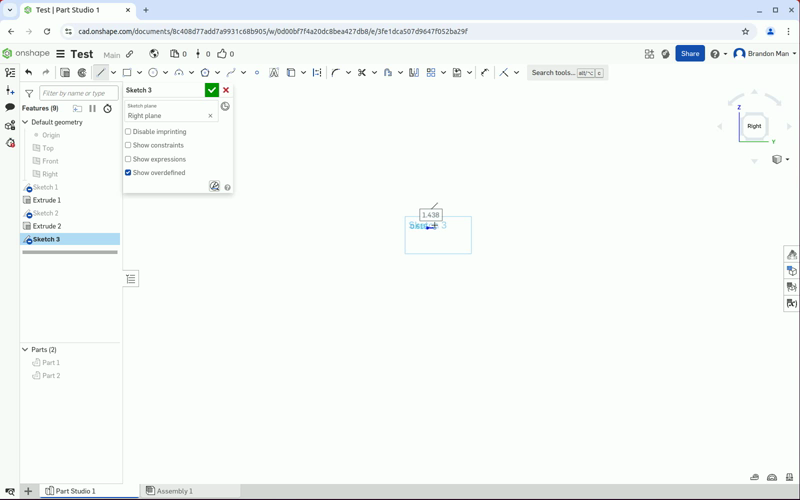
scroll(6)
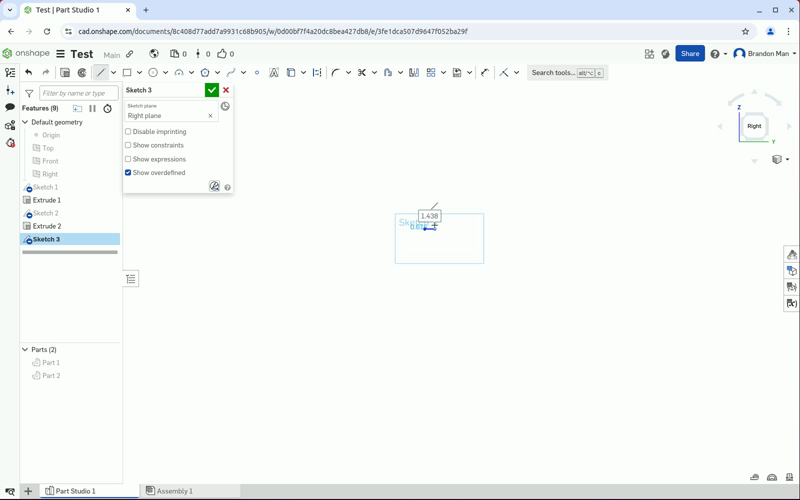
scroll(6)
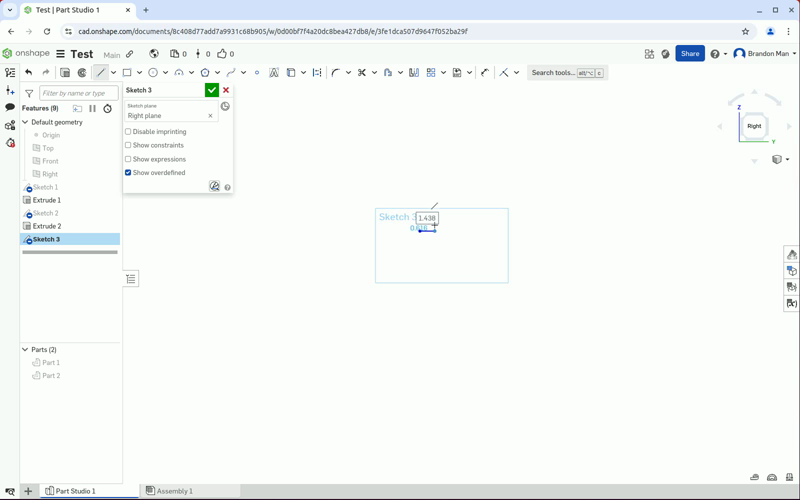
scroll(6)
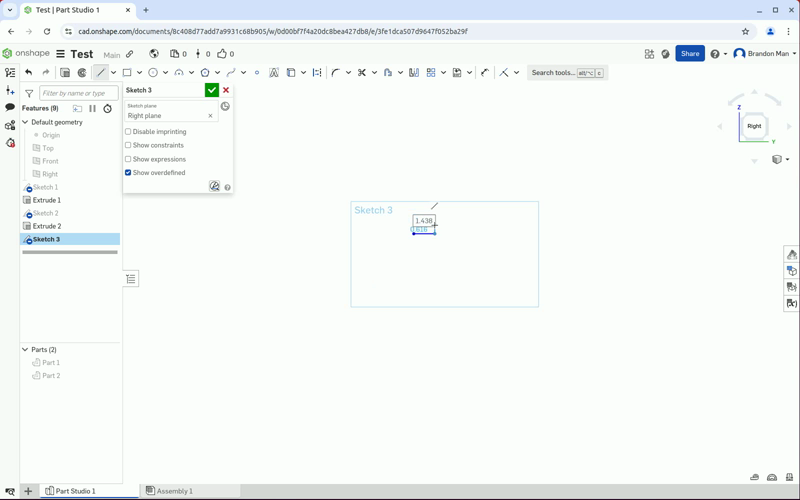
scroll(6)
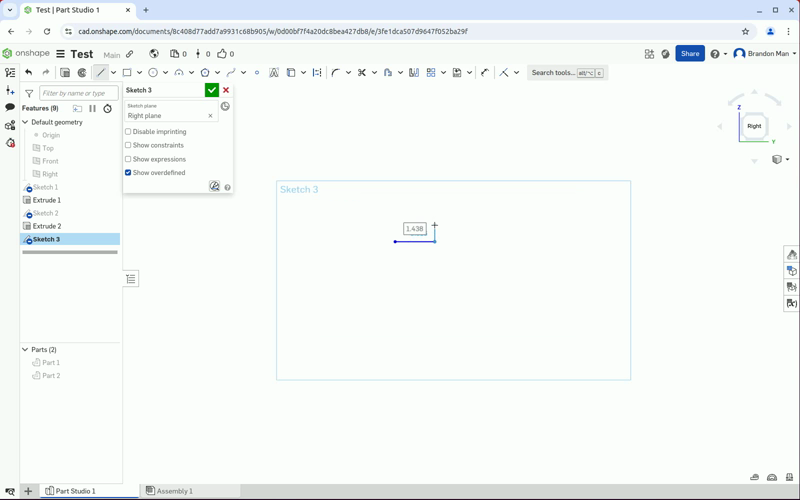
scroll(6)
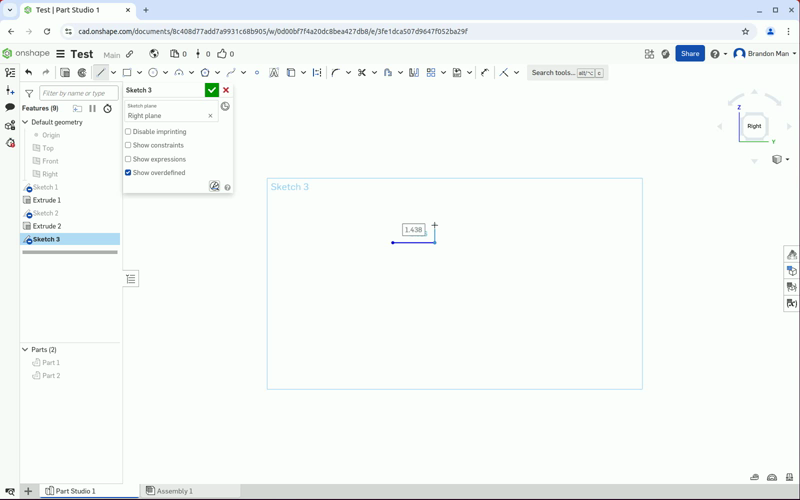
scroll(6)
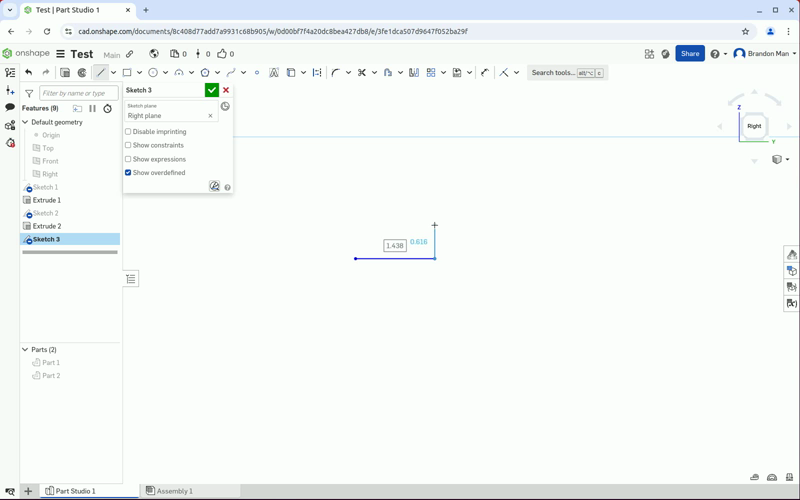
click(434, 224)
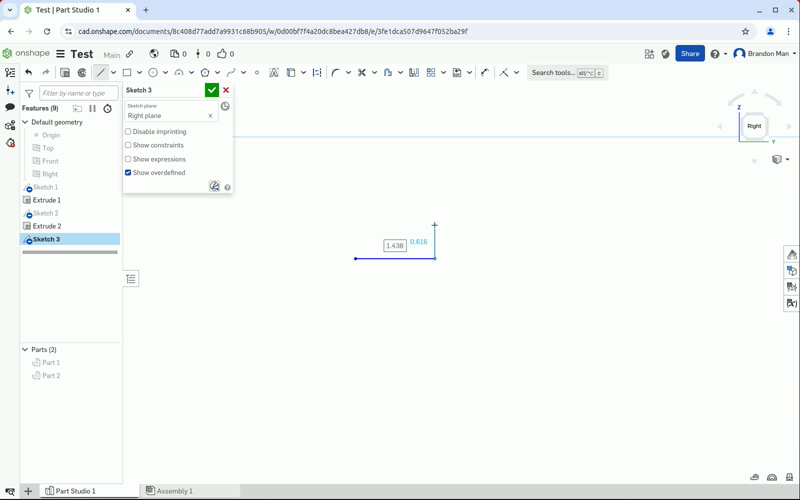
scroll(-6)
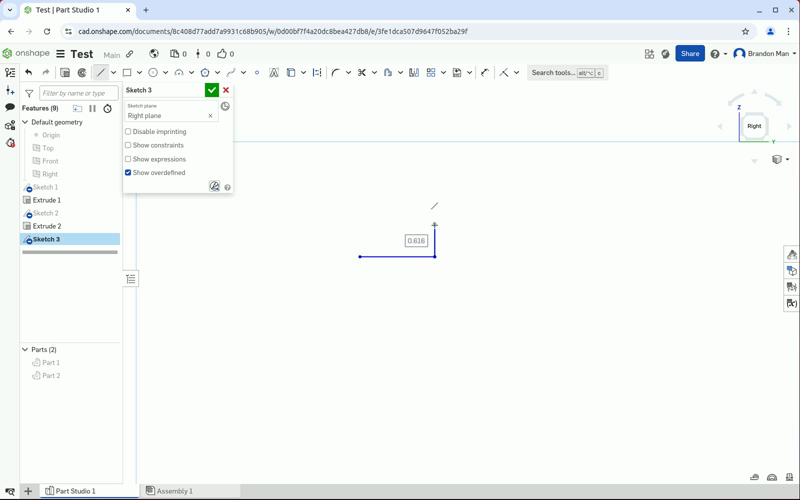
scroll(-6)
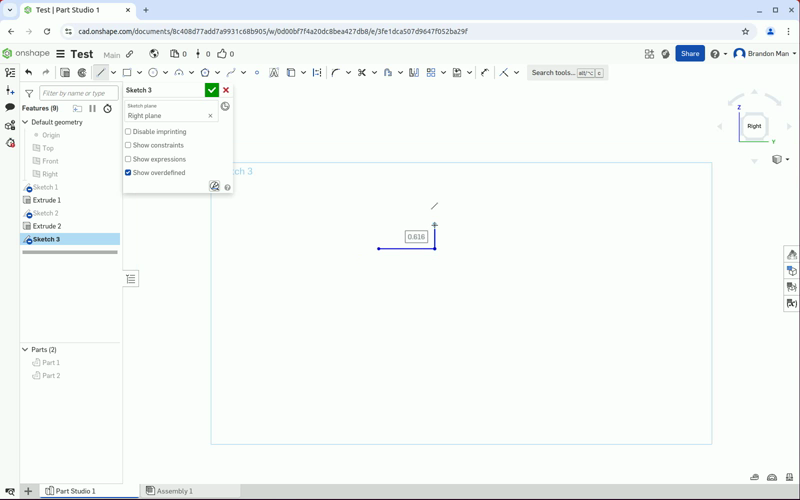
scroll(-6)
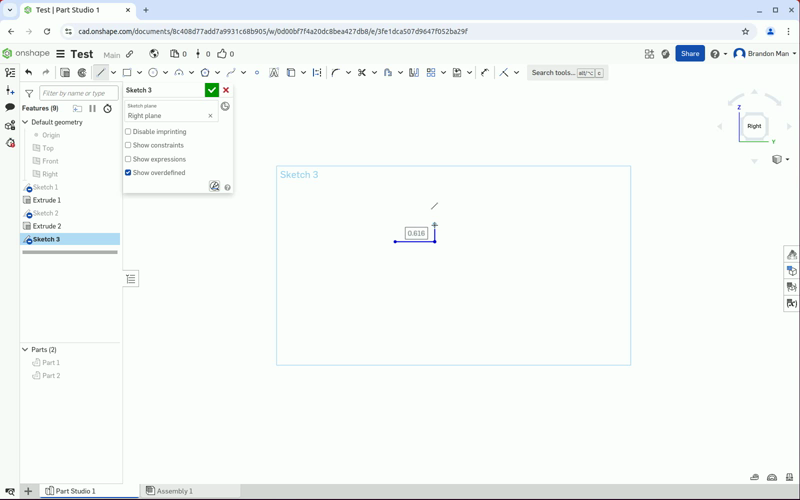
scroll(-6)
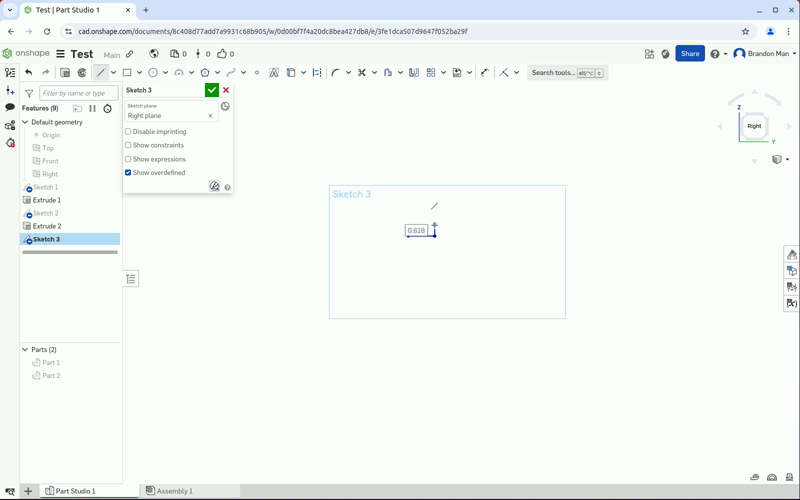
scroll(-6)
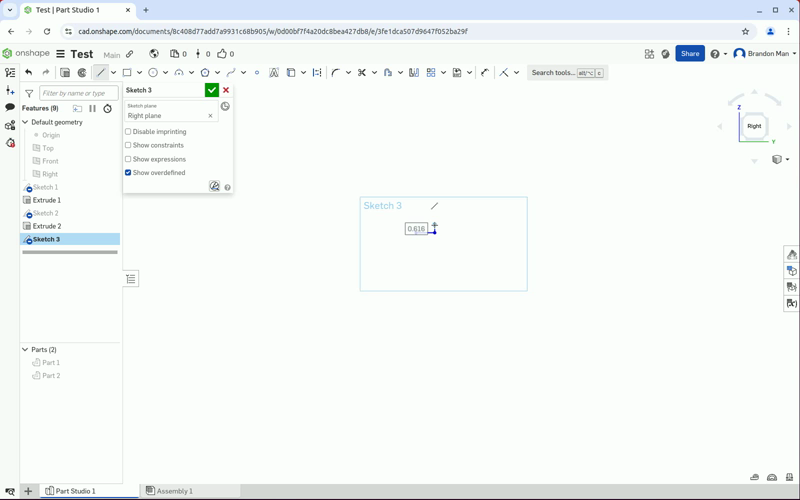
scroll(-6)
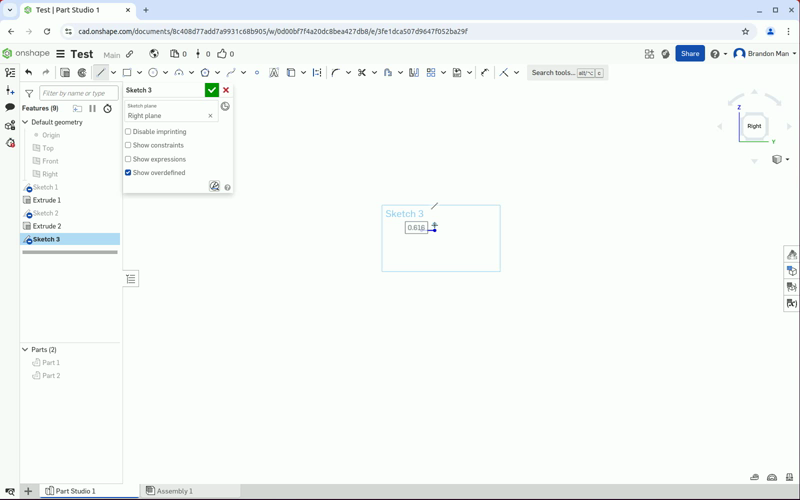
scroll(-6)
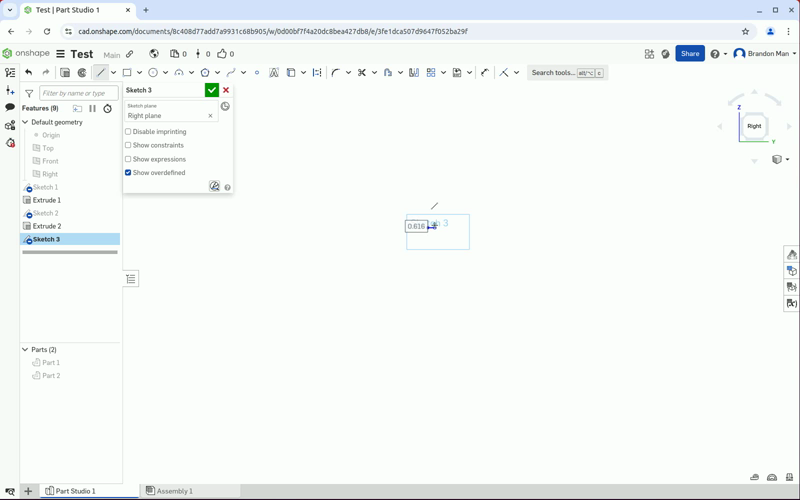
key_up(shift)
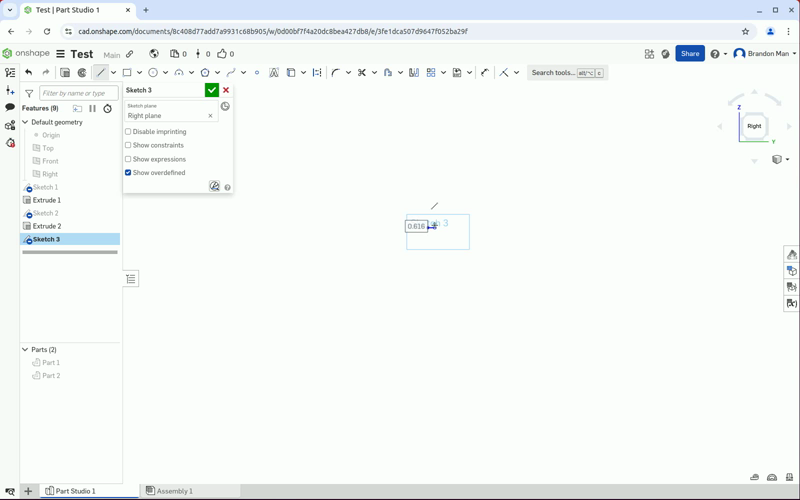
key_down(shift)
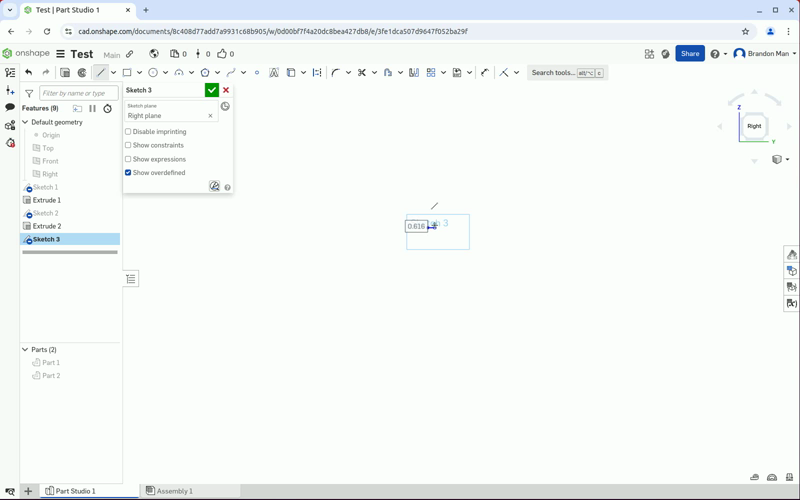
mouse_move(464, 224)
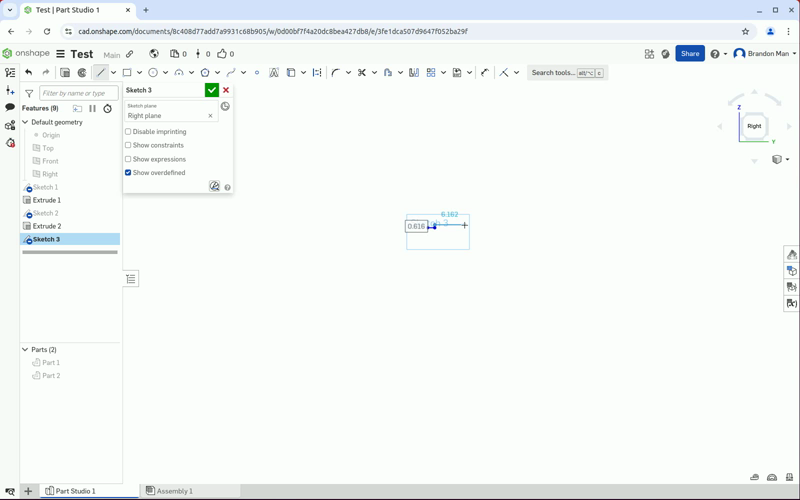
mouse_move(427, 224)
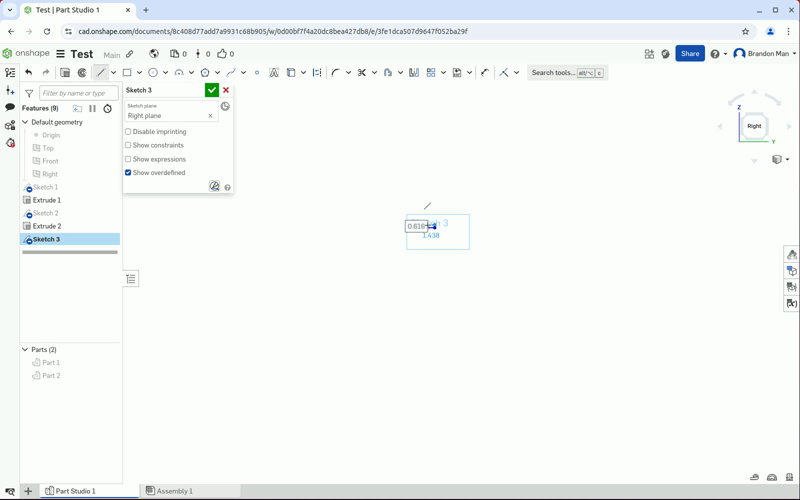
scroll(6)
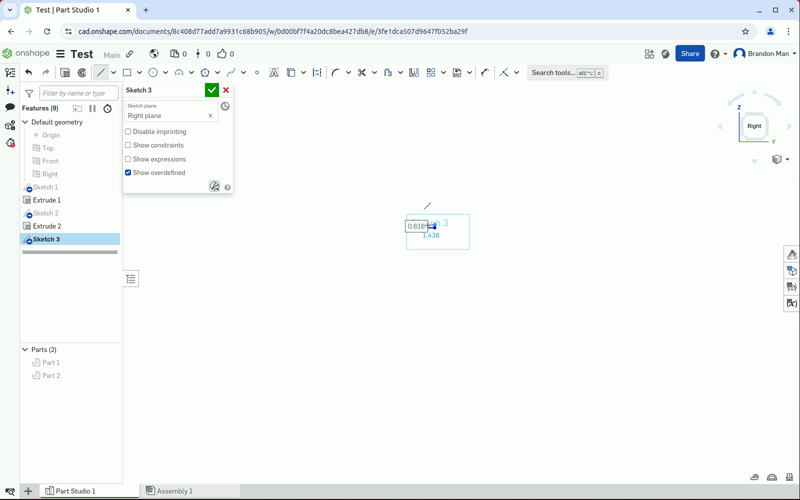
scroll(6)
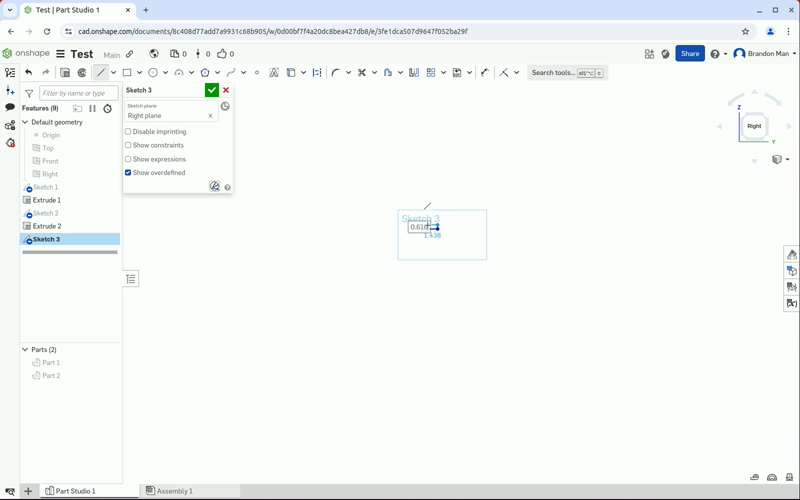
scroll(6)
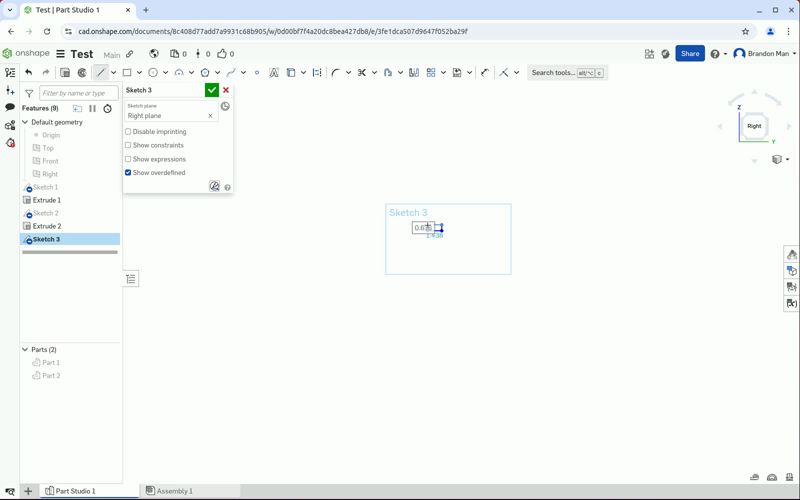
scroll(6)
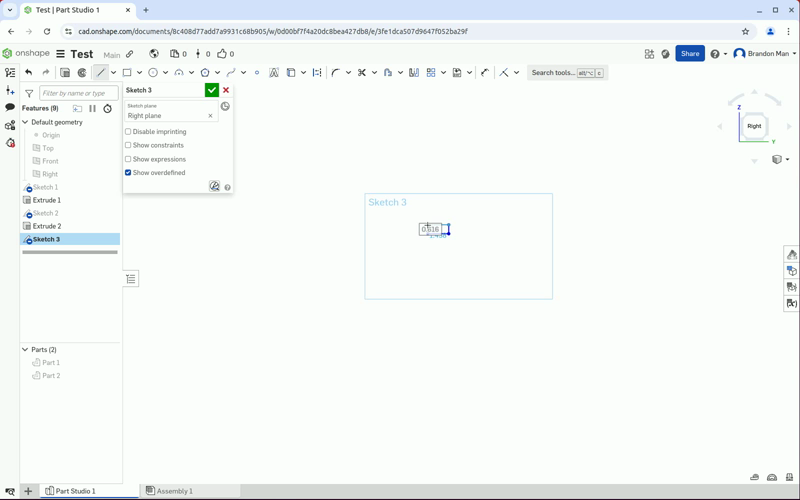
scroll(6)
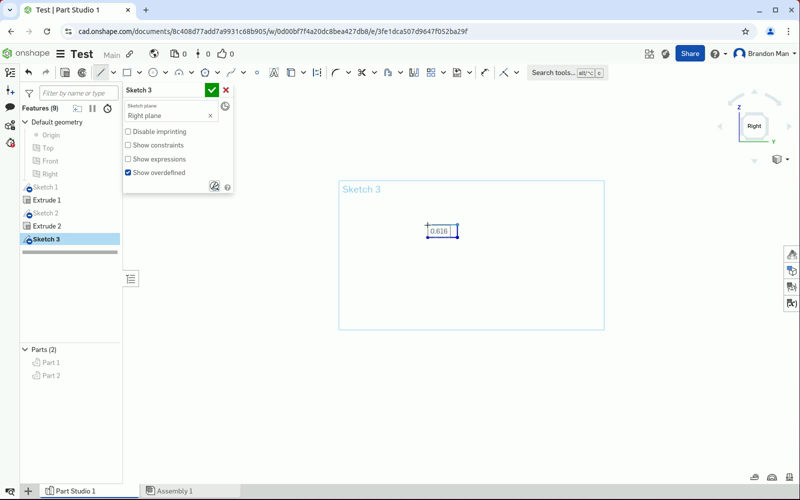
scroll(6)
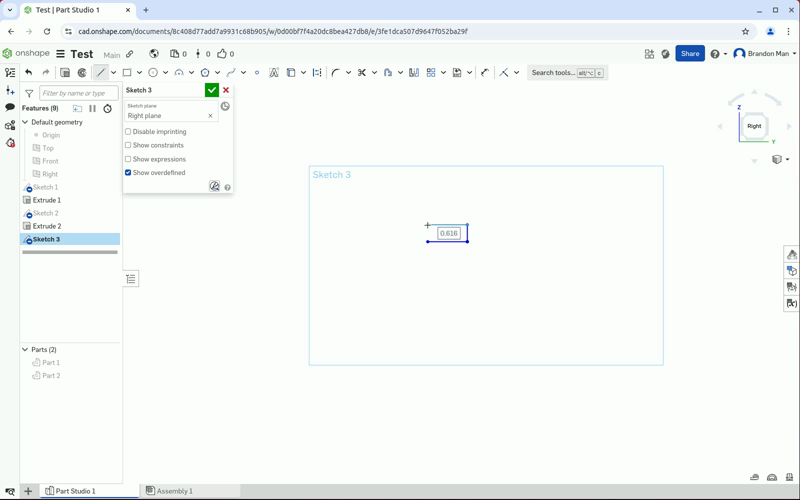
scroll(6)
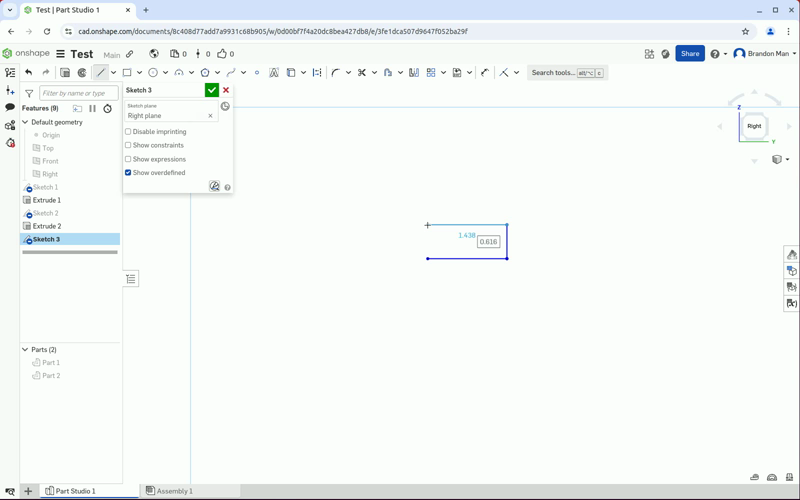
click(427, 224)
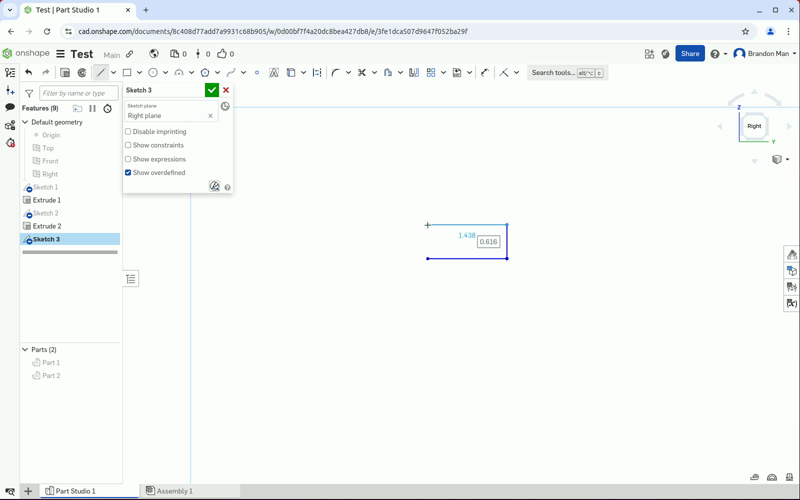
scroll(-6)
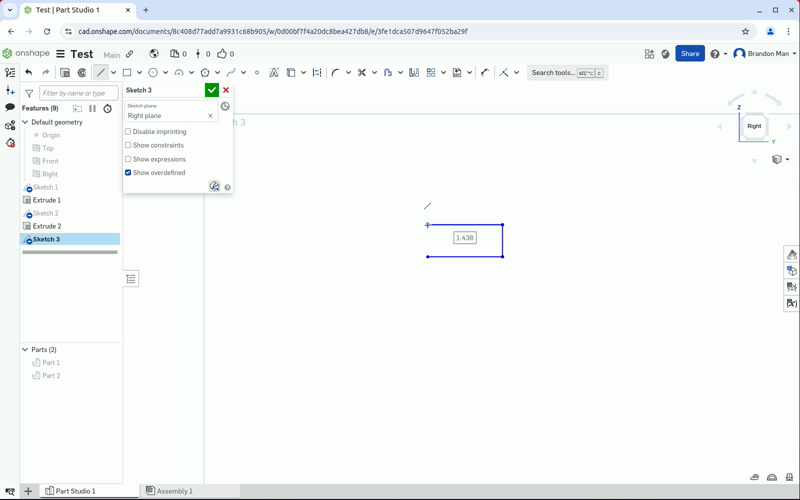
scroll(-6)
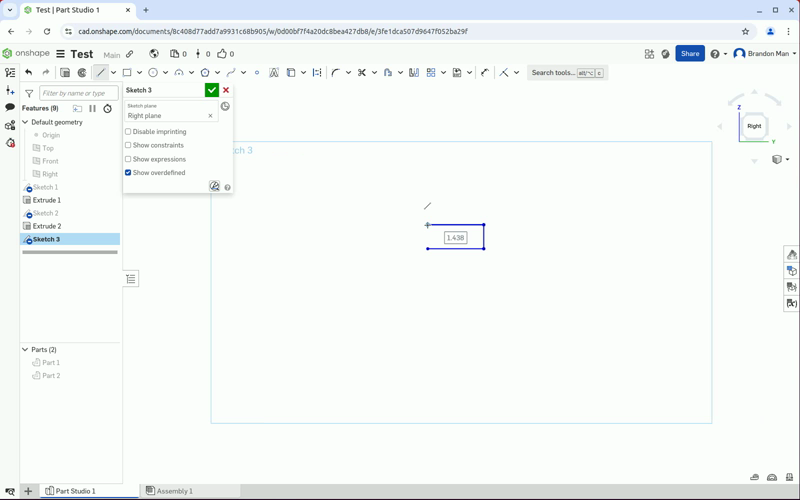
scroll(-6)
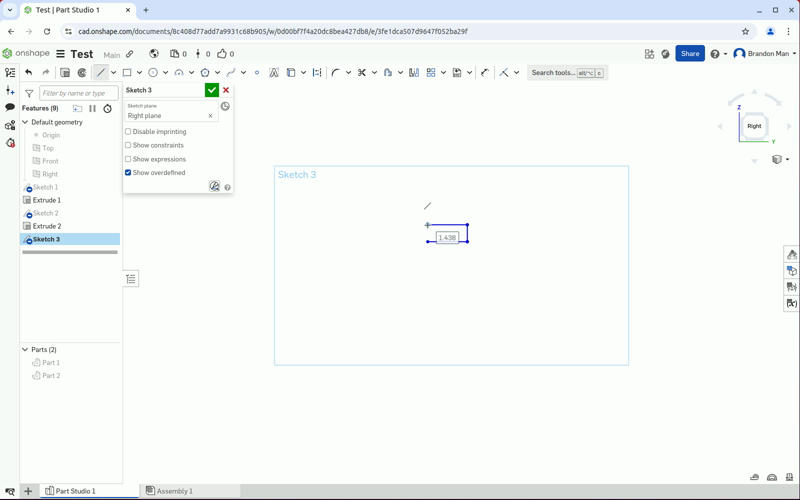
scroll(-6)
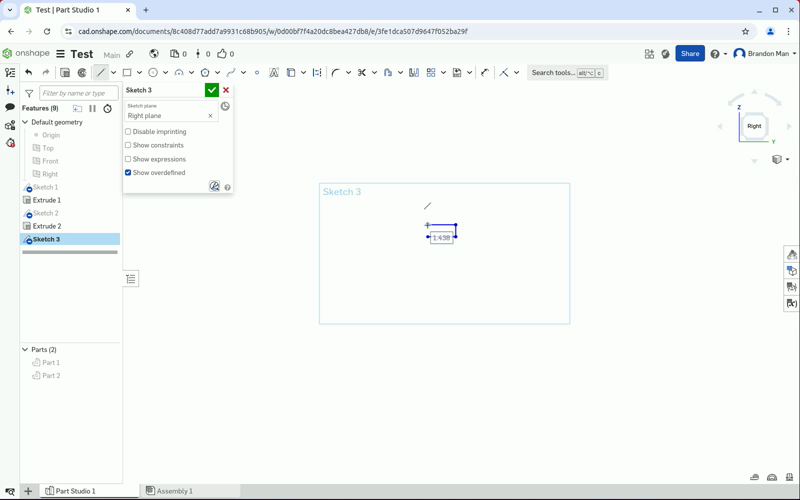
scroll(-6)
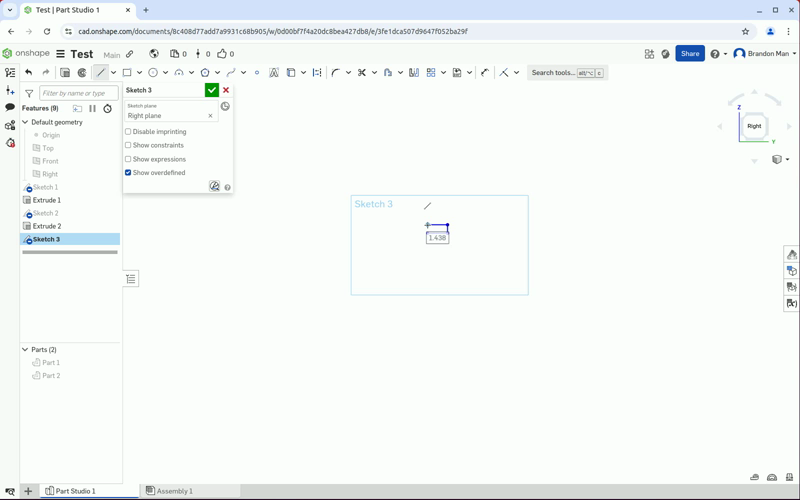
scroll(-6)
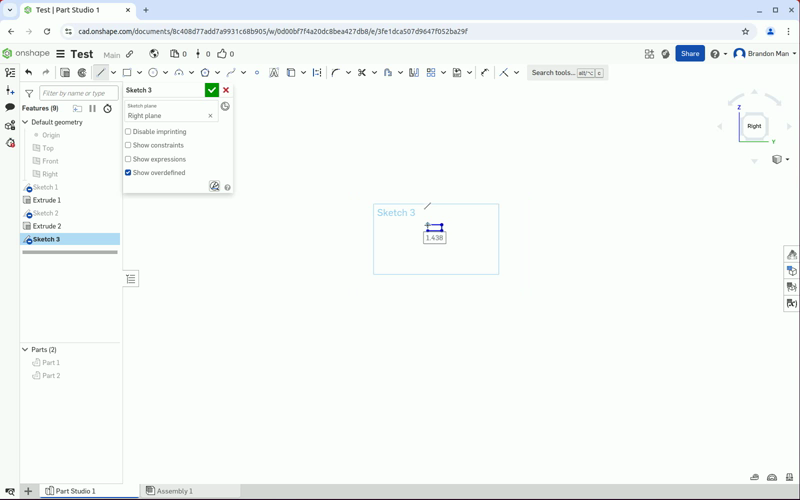
scroll(-6)
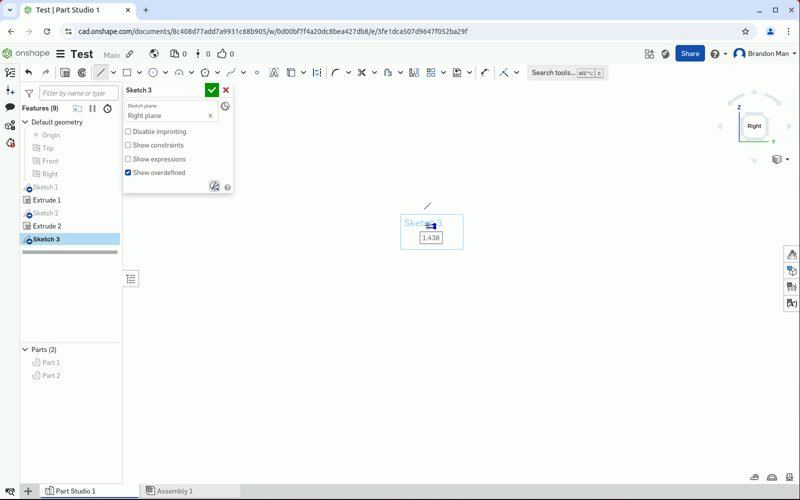
key_up(shift)
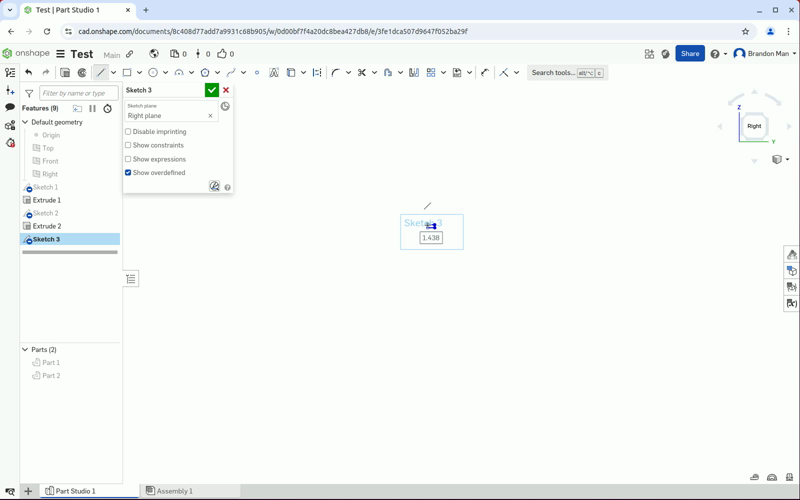
mouse_move(457, 224)
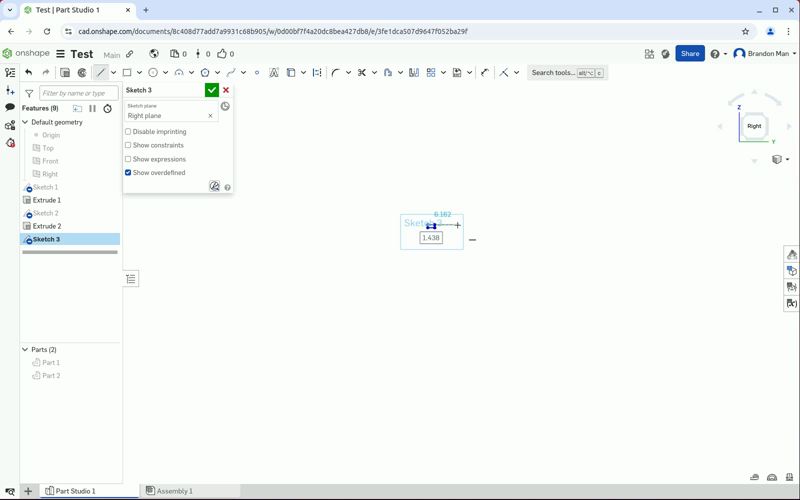
key_down(shift)
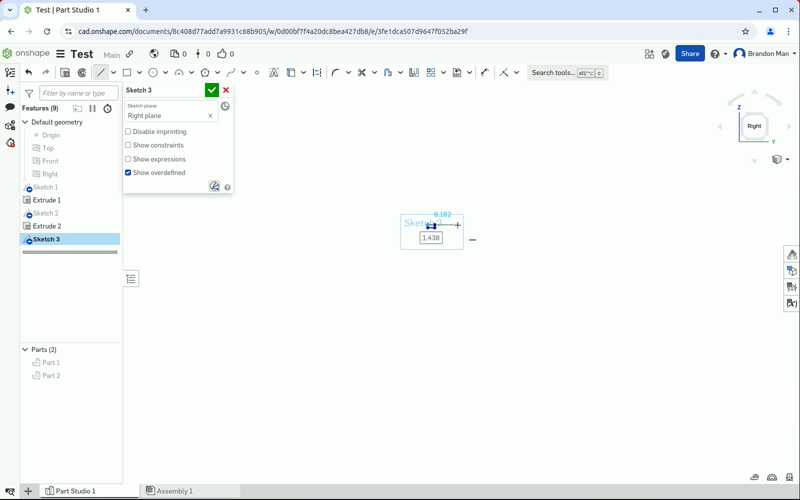
mouse_move(427, 227)
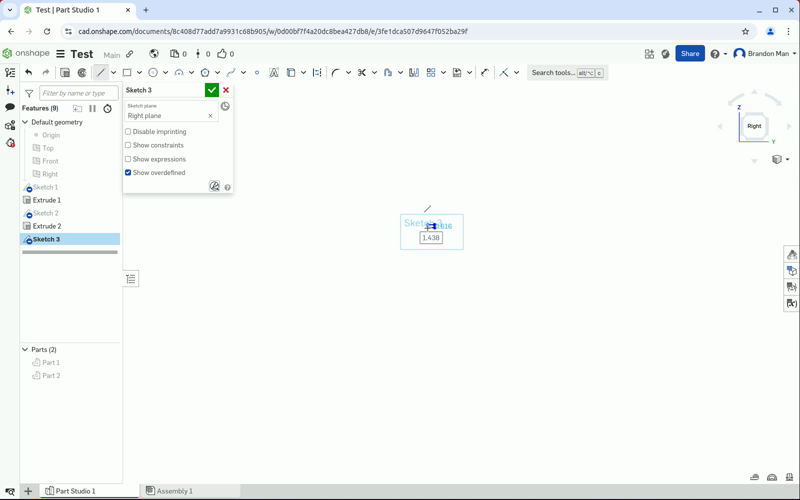
scroll(6)
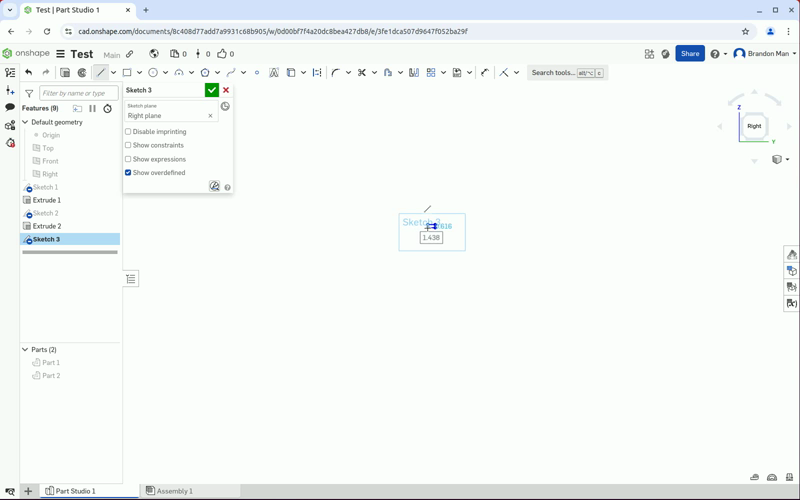
scroll(6)
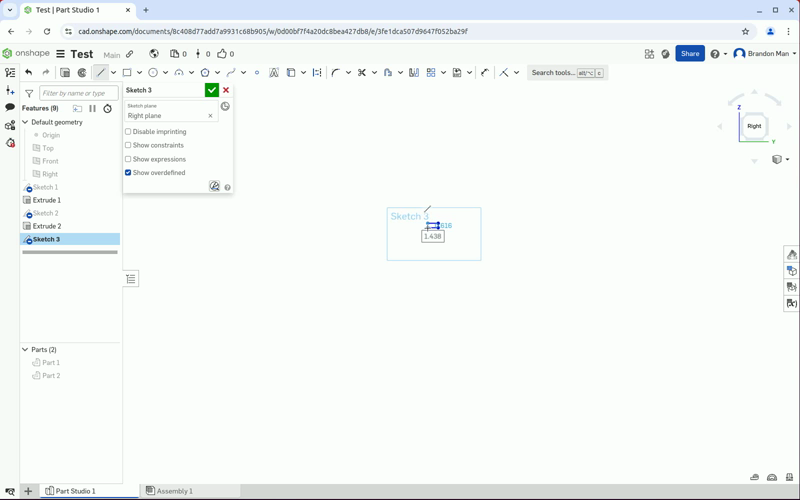
scroll(6)
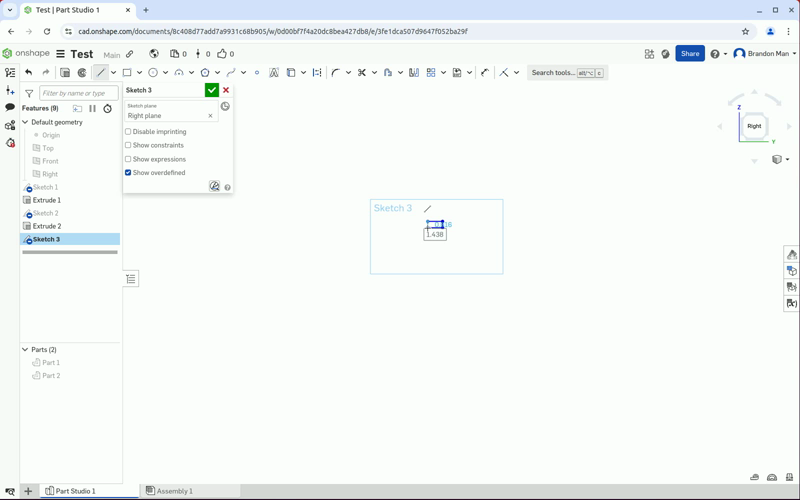
scroll(6)
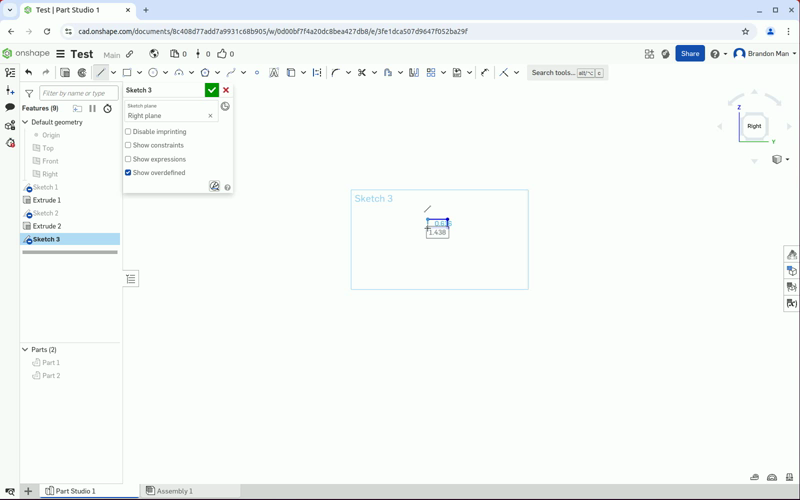
scroll(6)
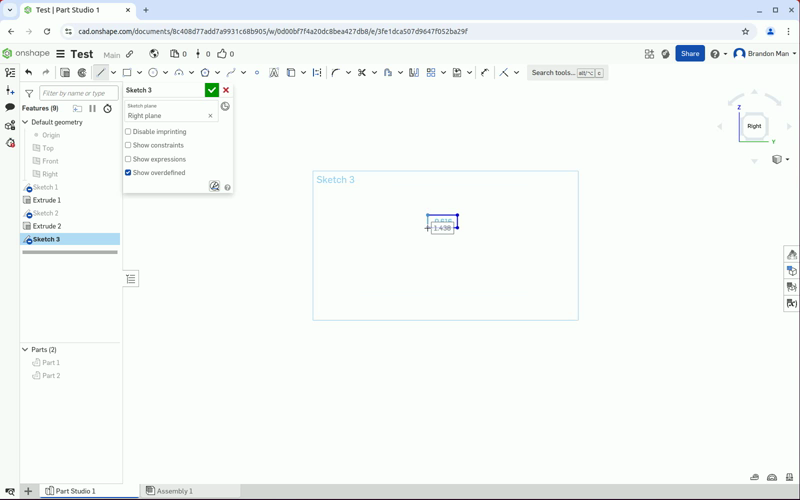
scroll(6)
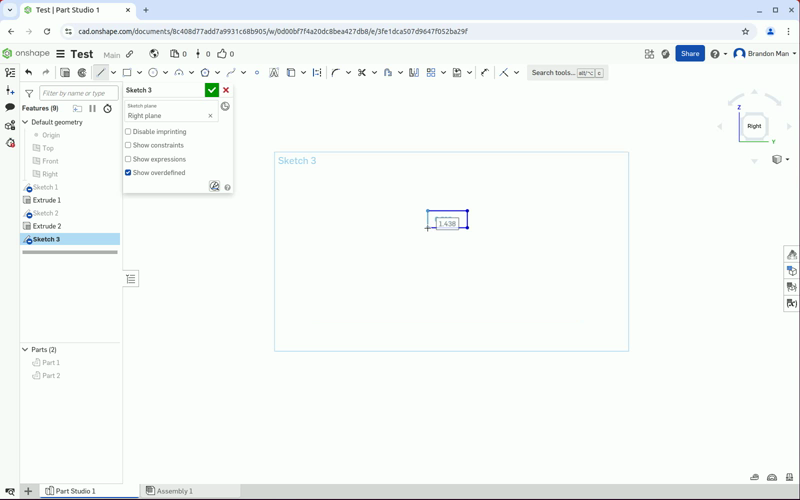
scroll(6)
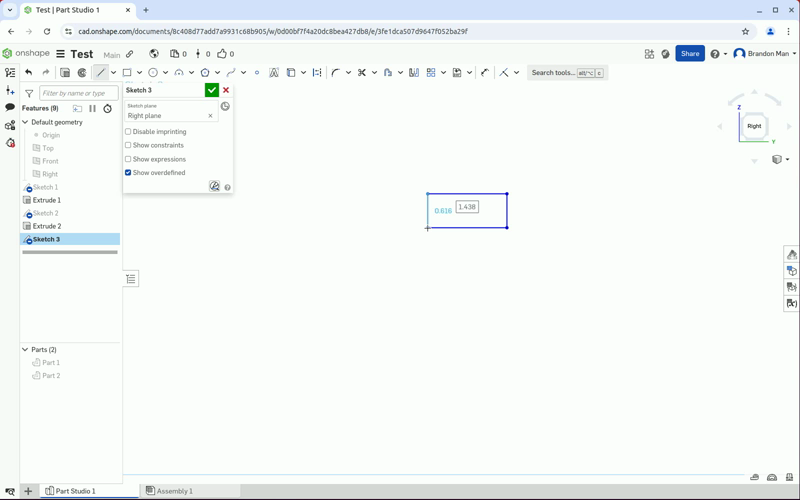
key_up(shift)
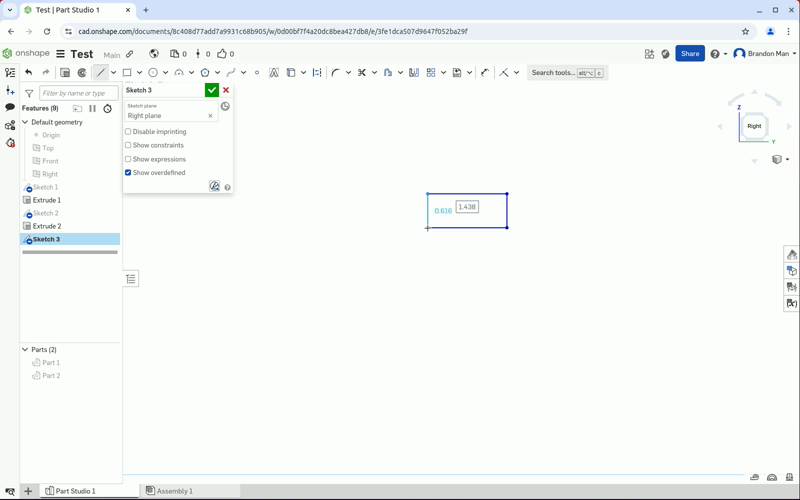
click(427, 227)
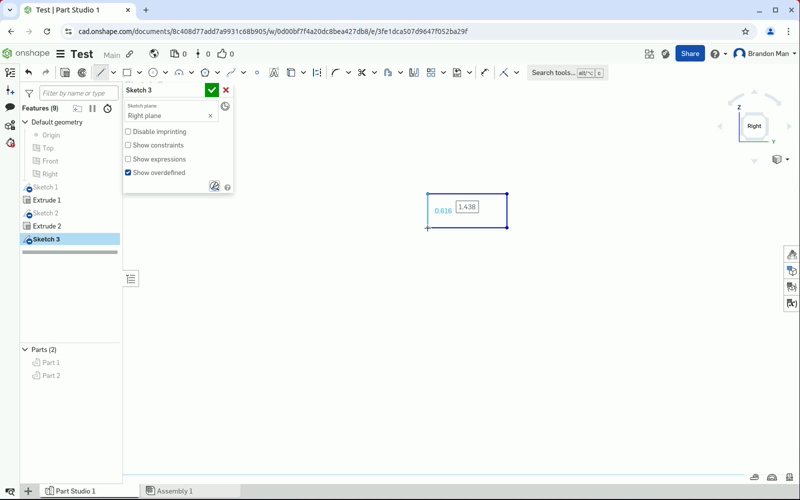
scroll(-6)
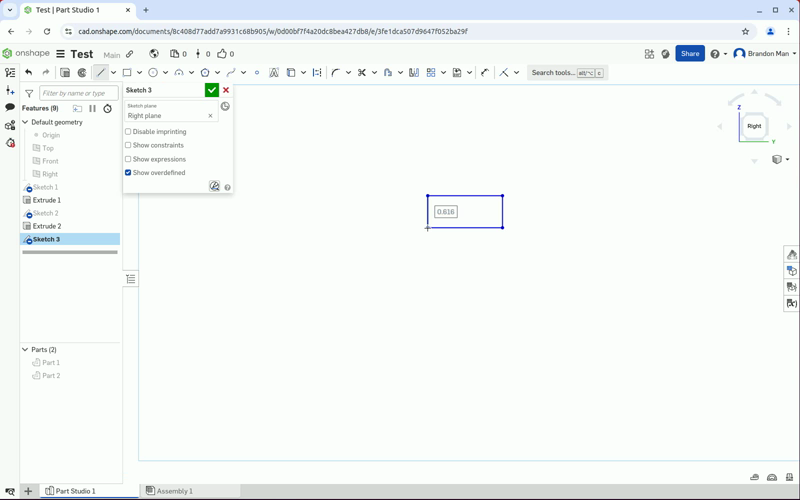
scroll(-6)
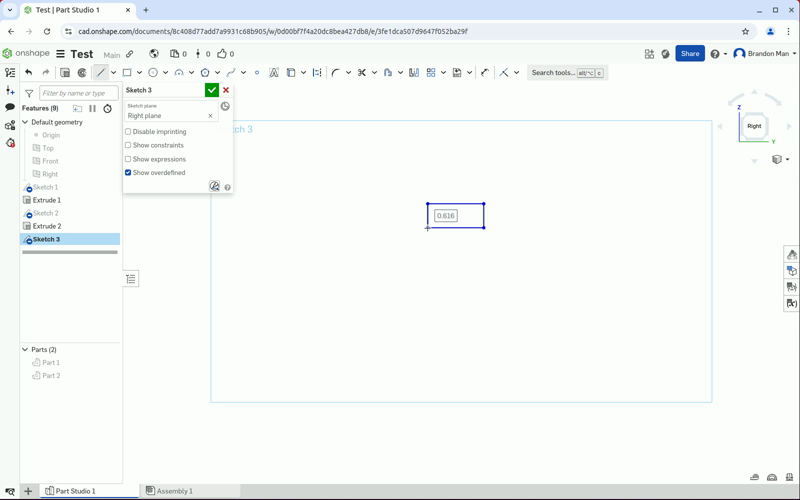
scroll(-6)
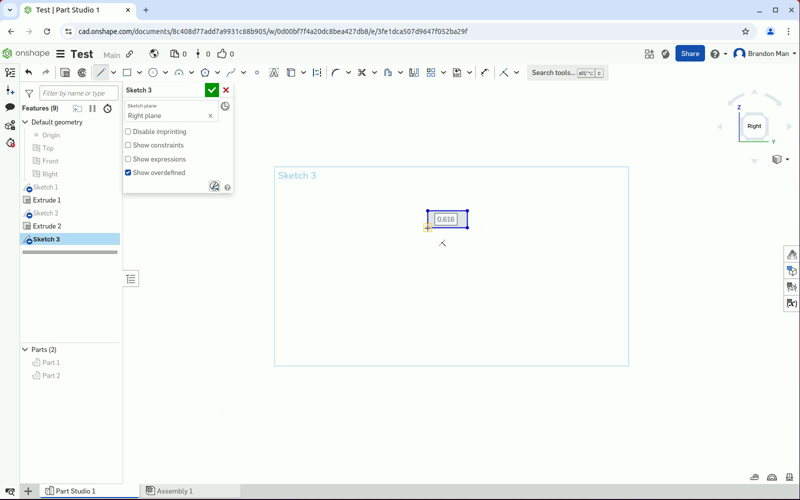
scroll(-6)
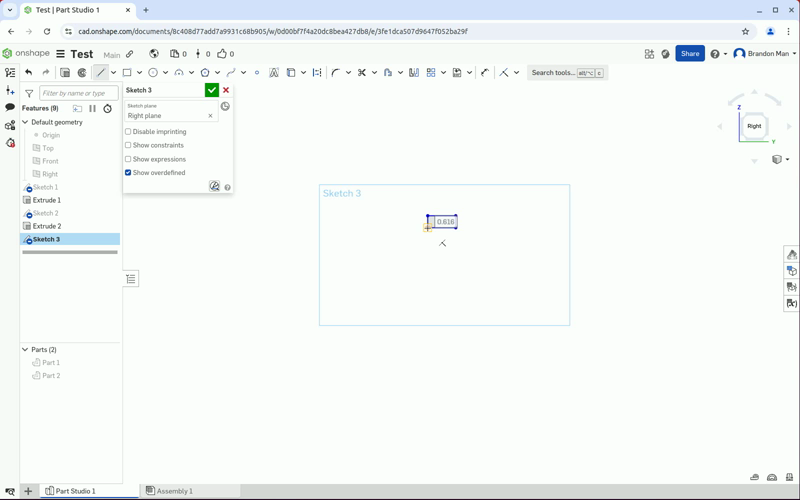
scroll(-6)
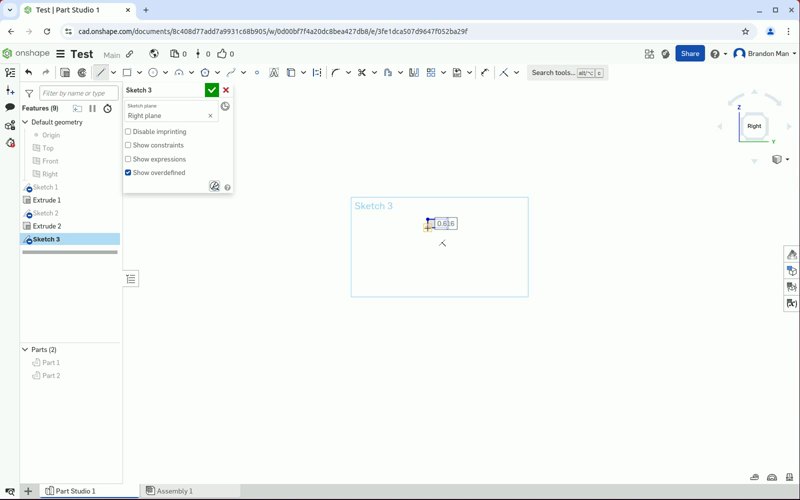
scroll(-6)
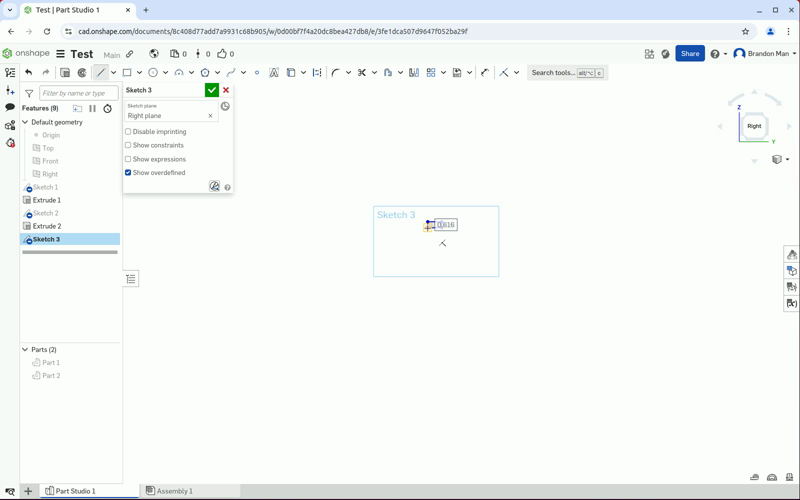
scroll(-6)
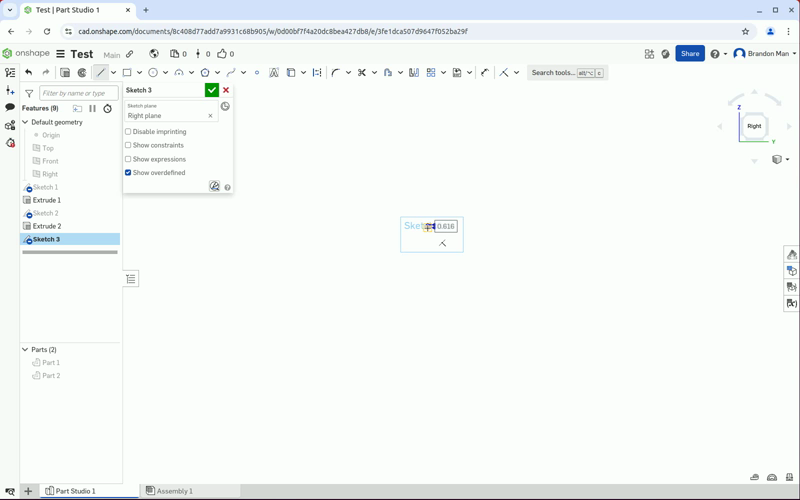
key(esc)
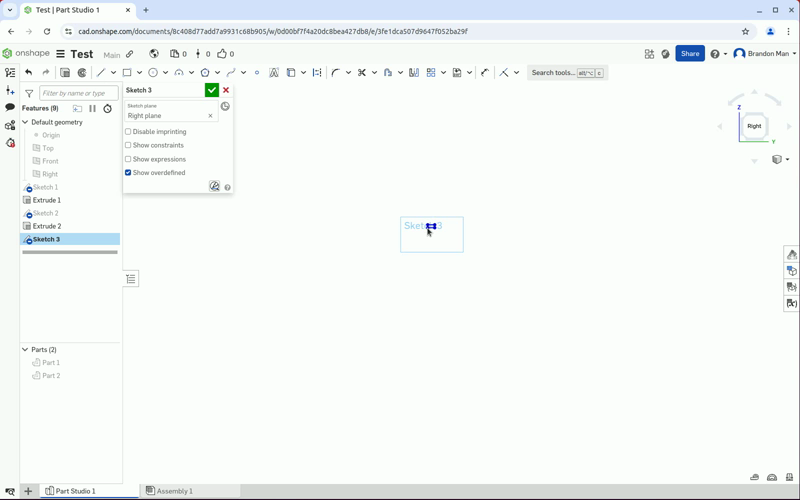
mouse_move(432, 226)
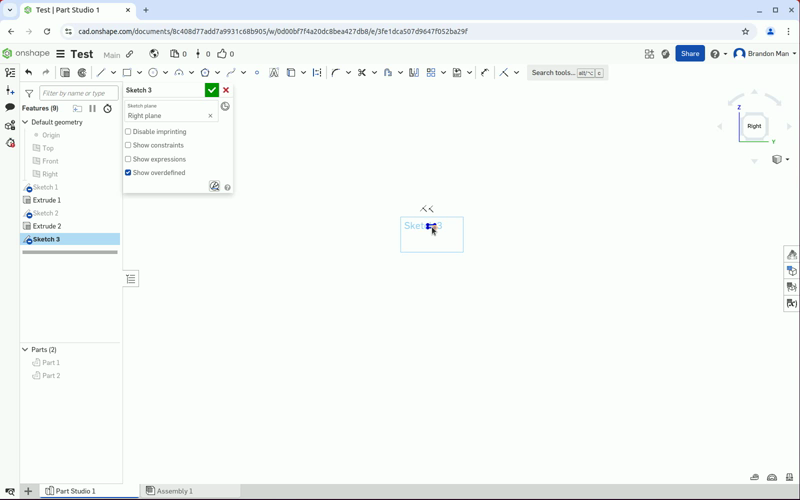
scroll(6)
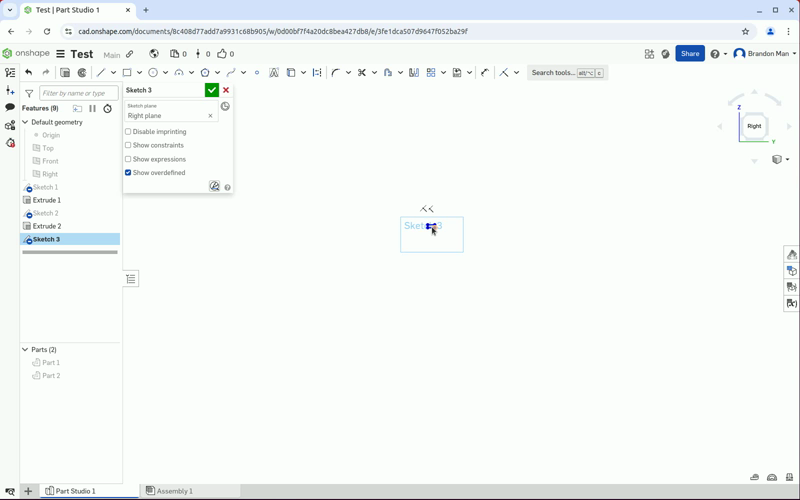
scroll(6)
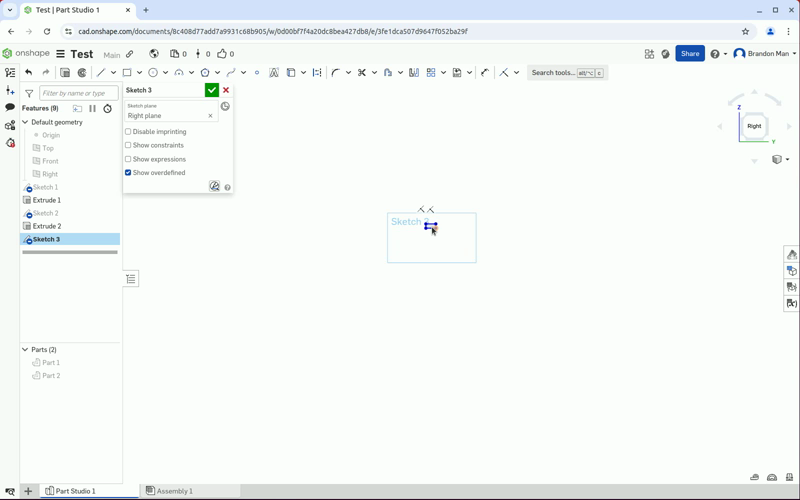
scroll(6)
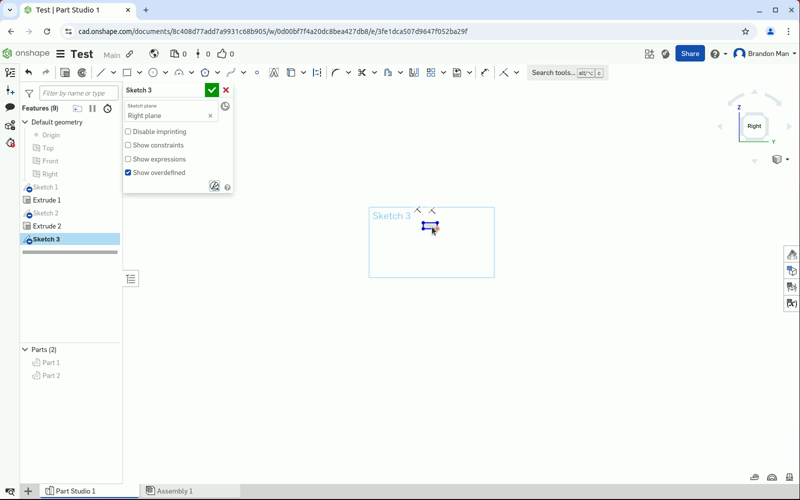
scroll(6)
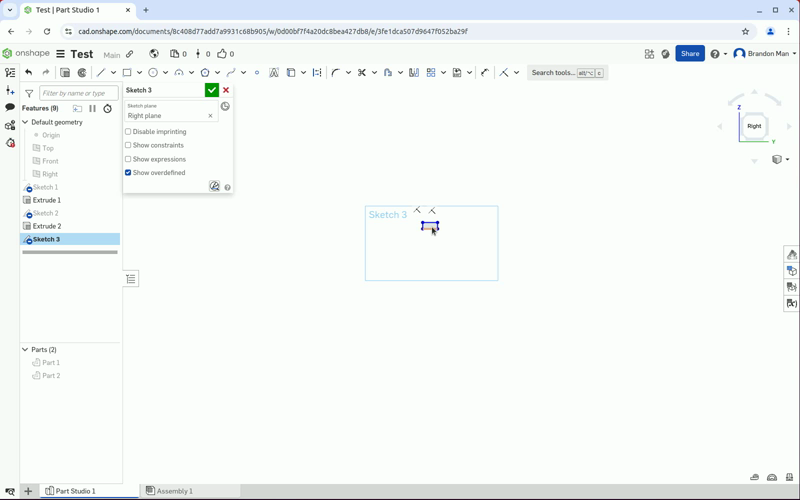
scroll(6)
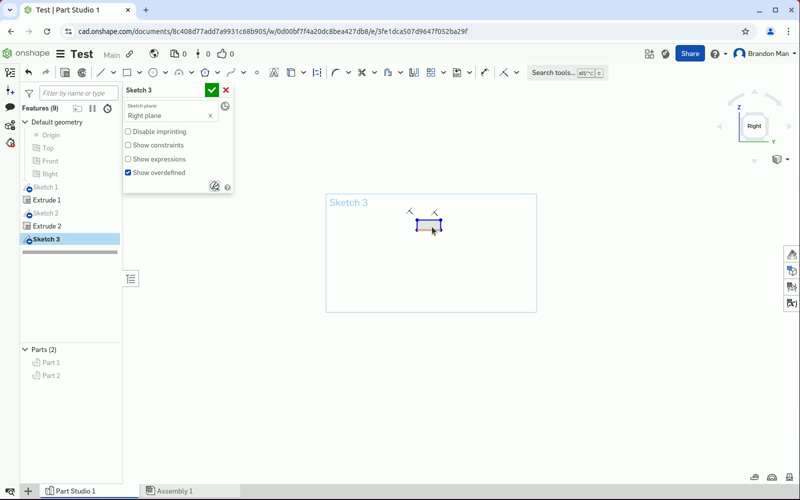
scroll(6)
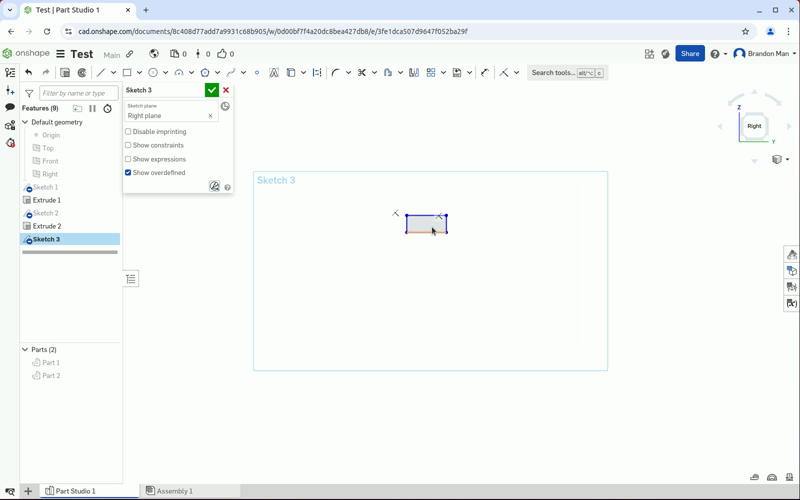
scroll(6)
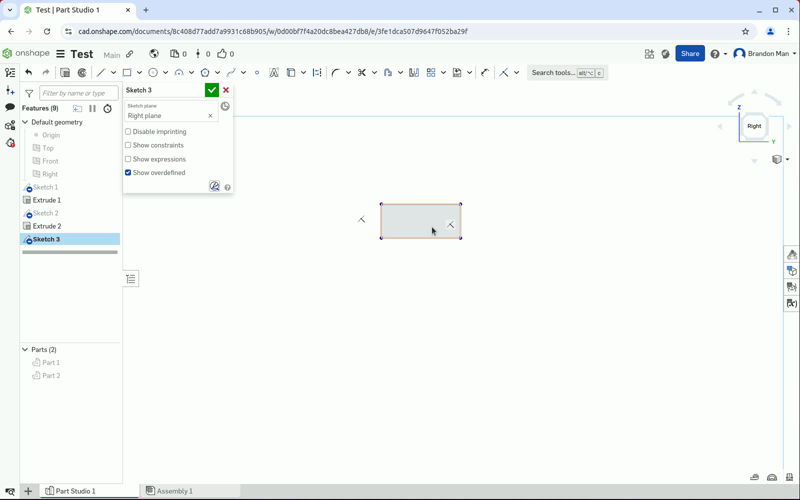
click(432, 226)
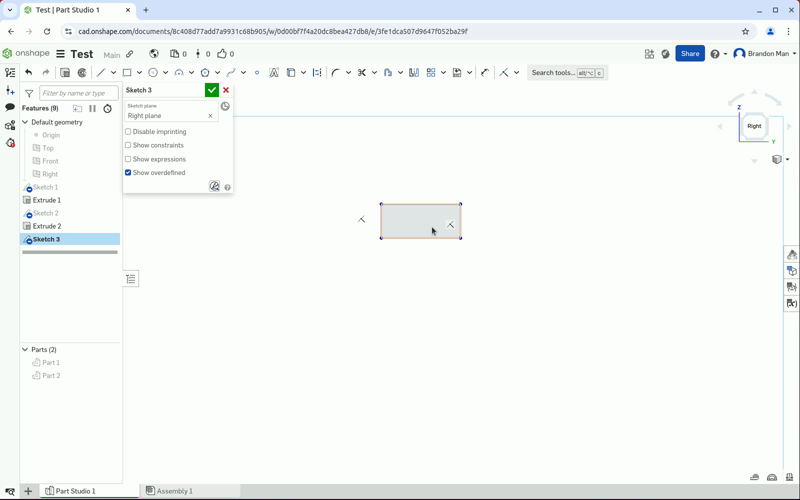
scroll(-6)
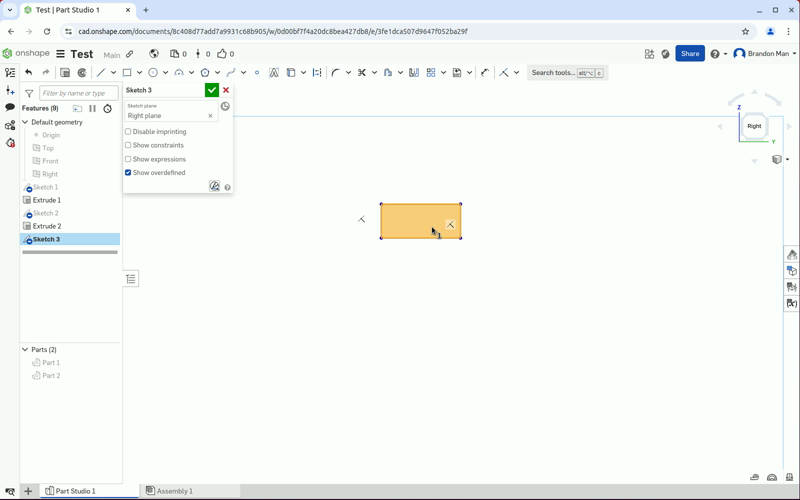
scroll(-6)
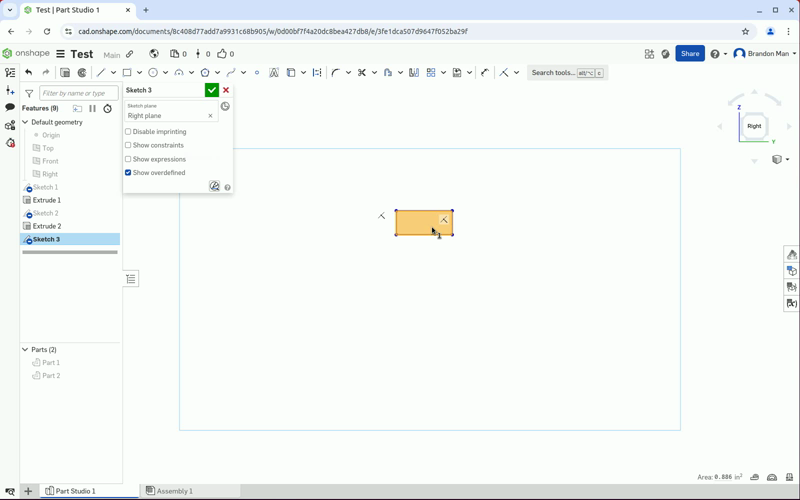
scroll(-6)
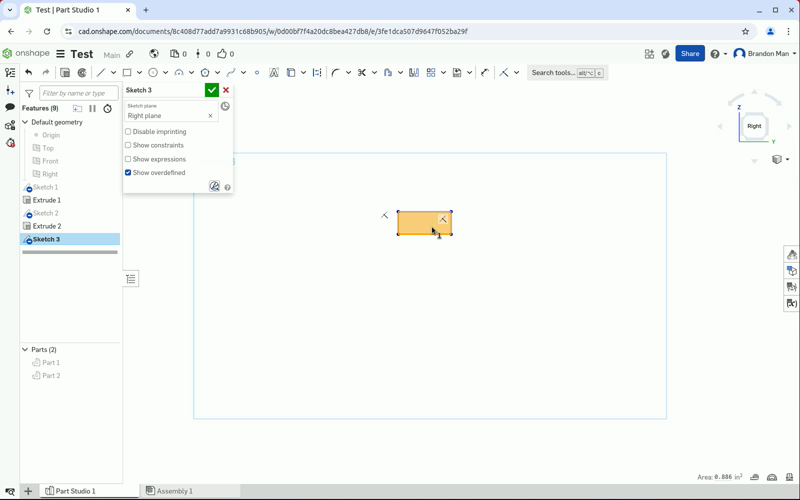
scroll(-6)
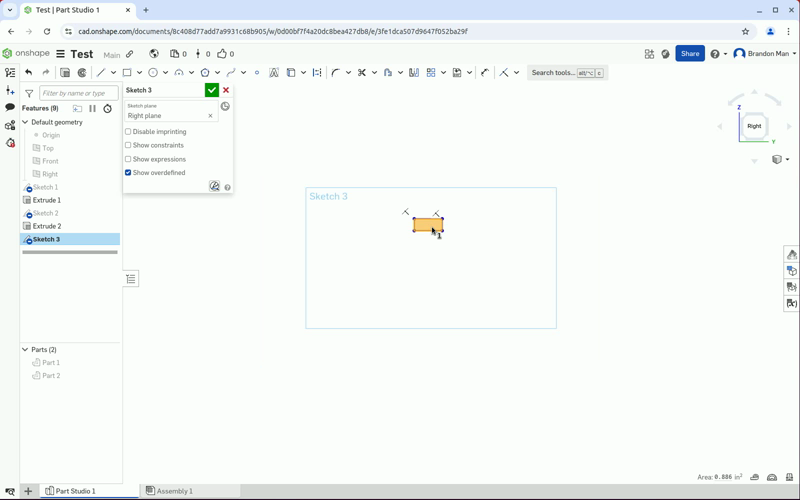
scroll(-6)
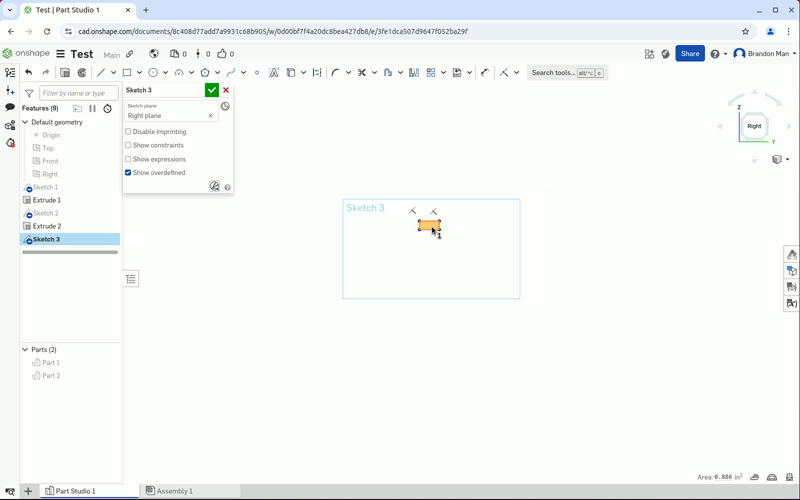
scroll(-6)
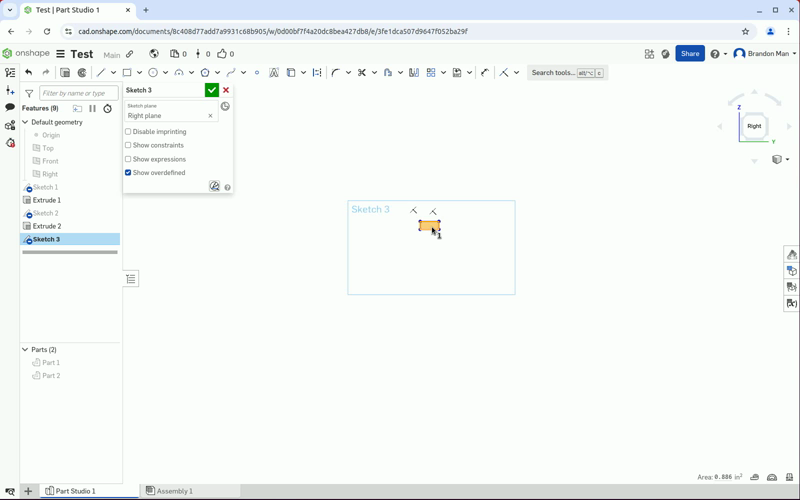
scroll(-6)
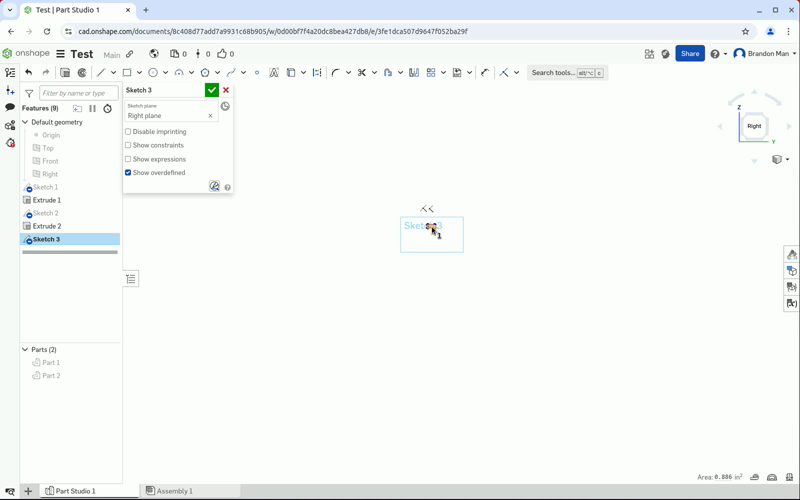
mouse_move(73, 352)
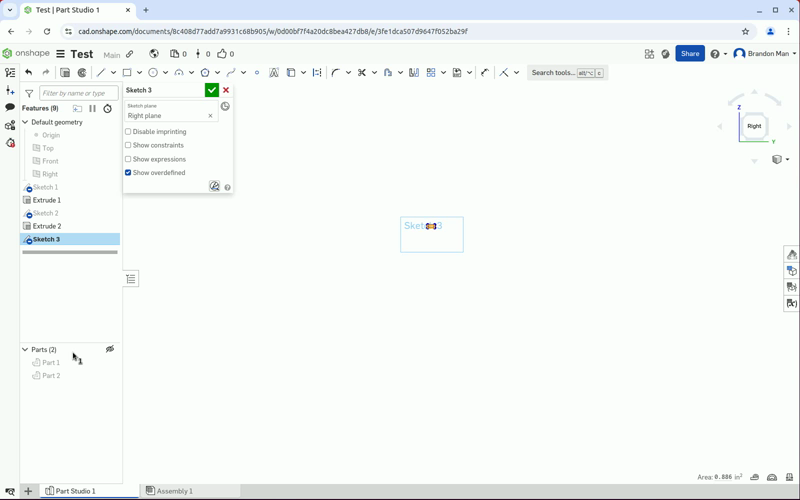
key(shift+y)
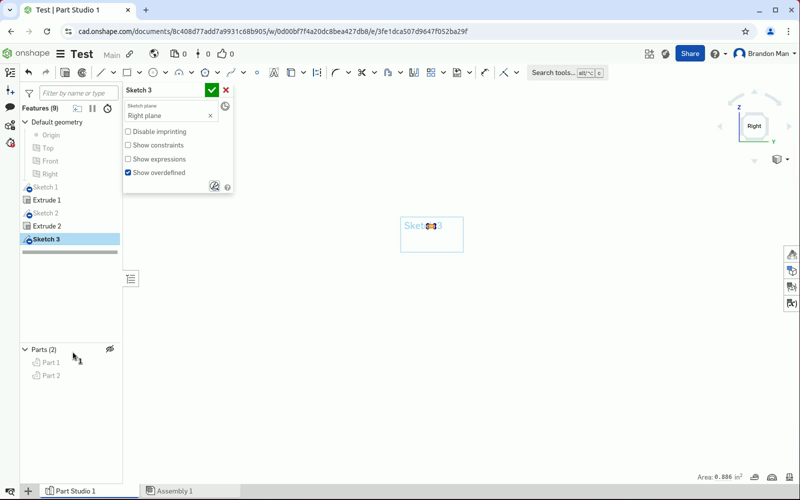
key(shift+e)
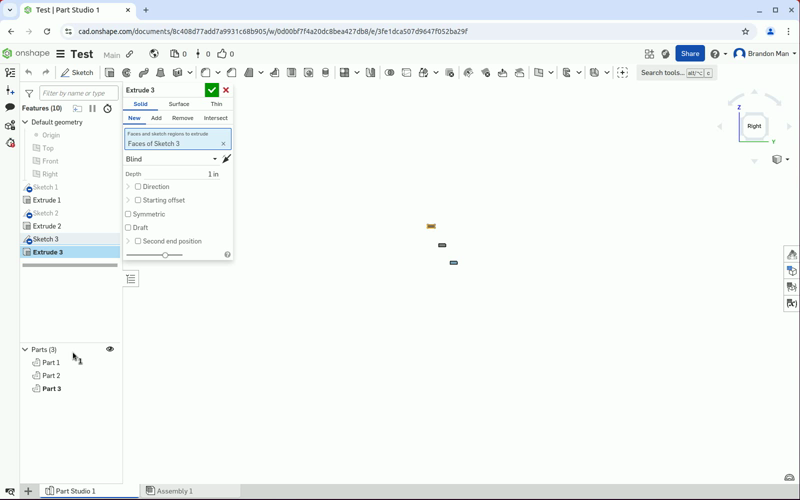
mouse_move(143, 106)
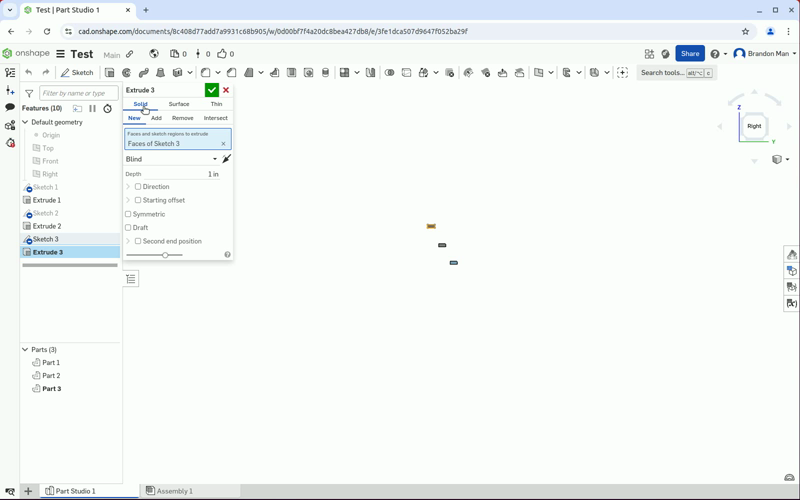
click(143, 106)
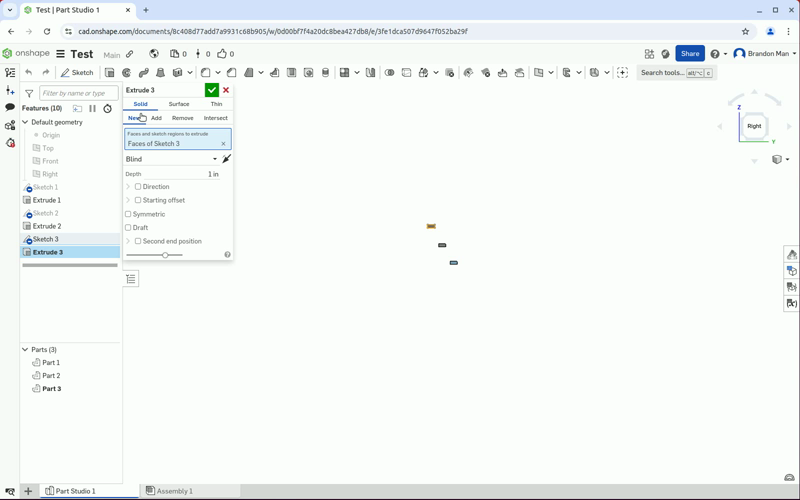
mouse_move(137, 120)
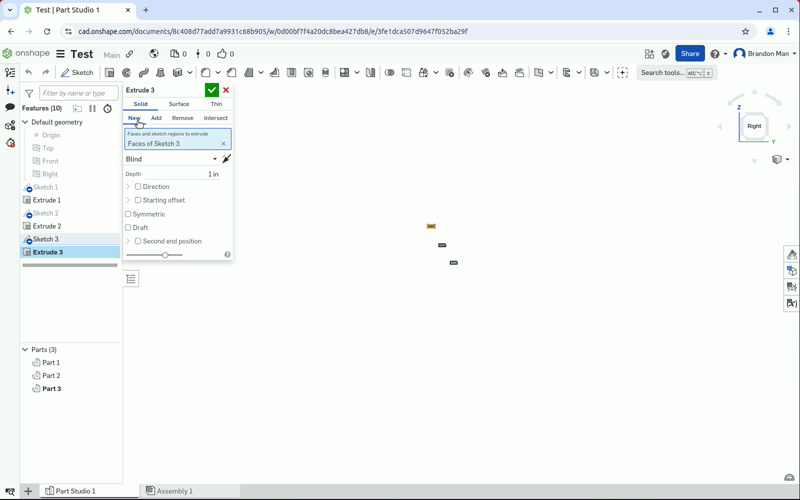
click(137, 120)
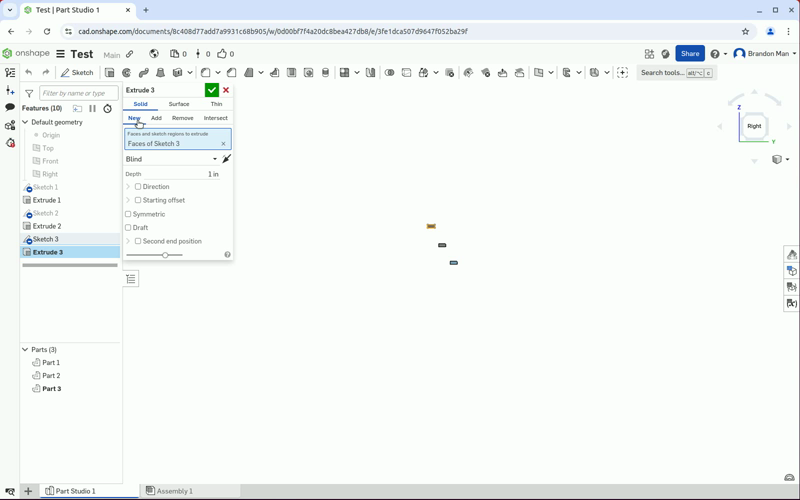
key(tab, 4)
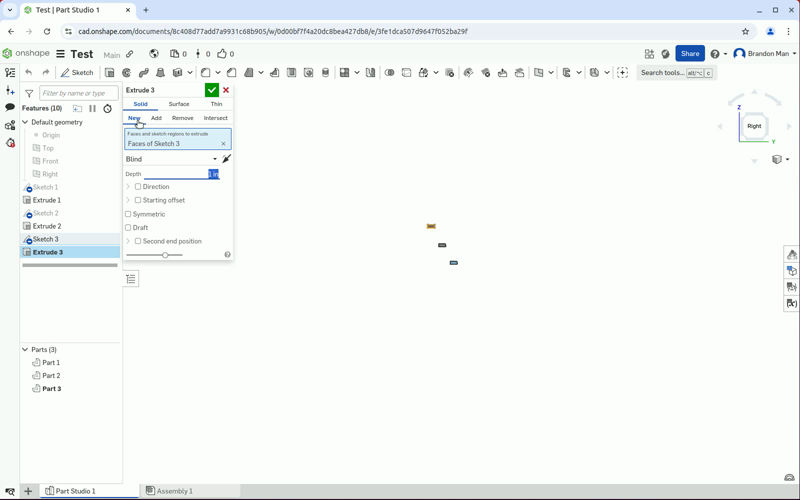
text(8.906)
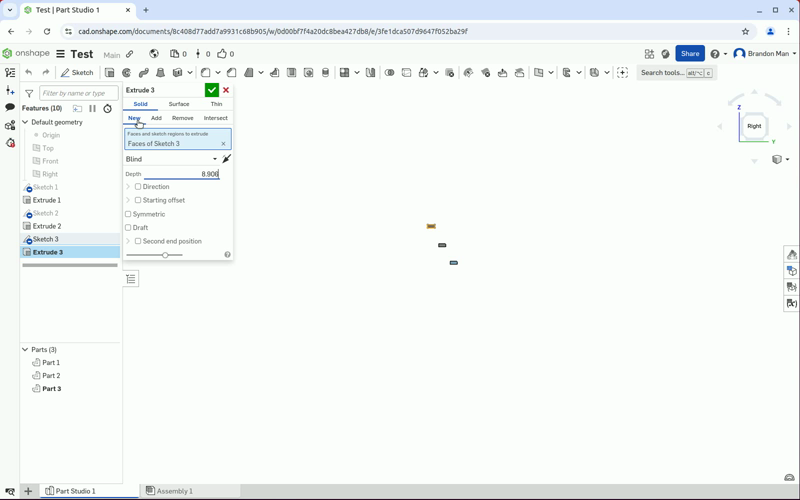
key(enter)
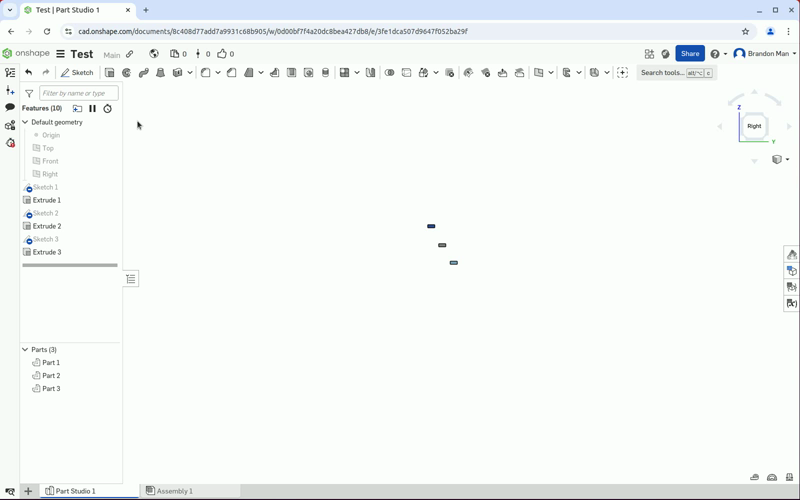
key(shift+h)
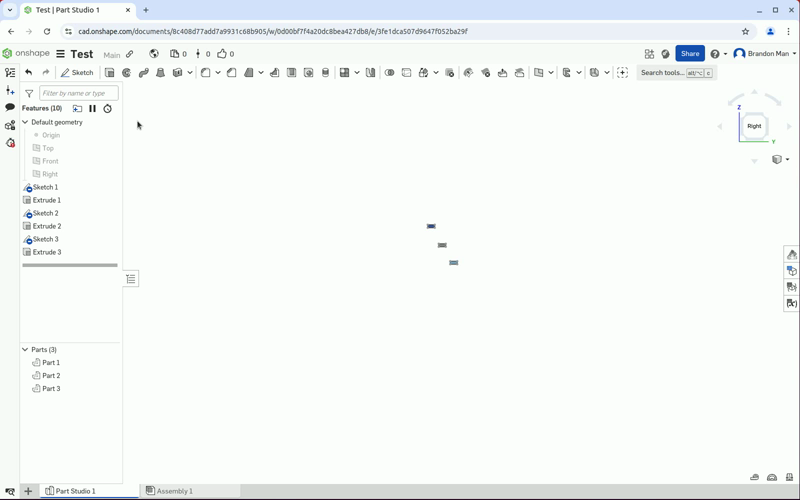
key(shift+h)
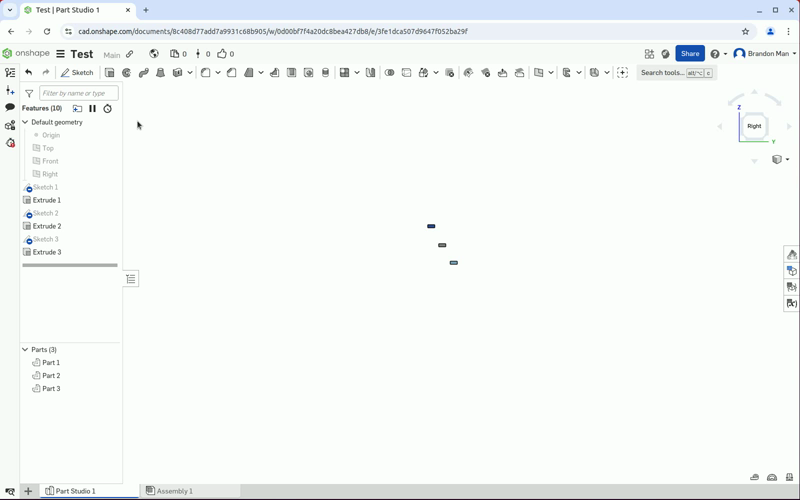
mouse_move(73, 189)
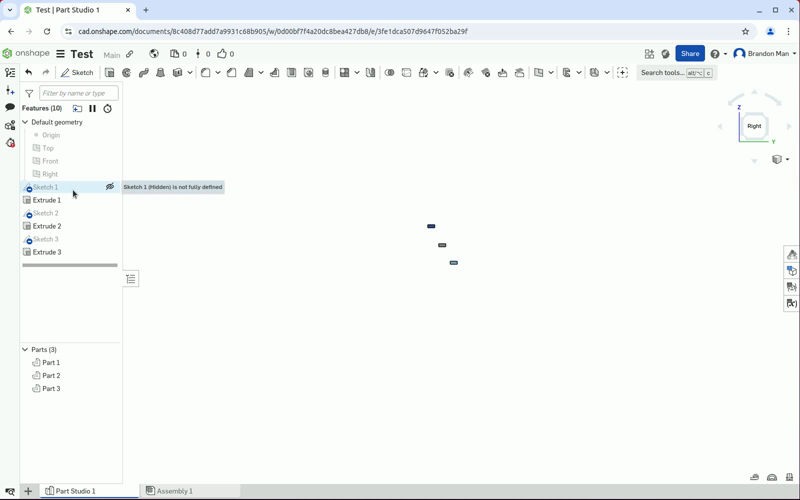
click(73, 189)
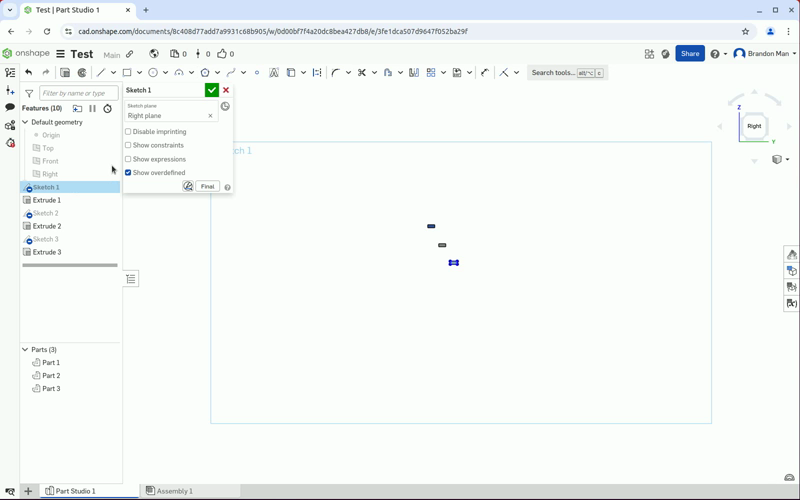
mouse_move(229, 92)
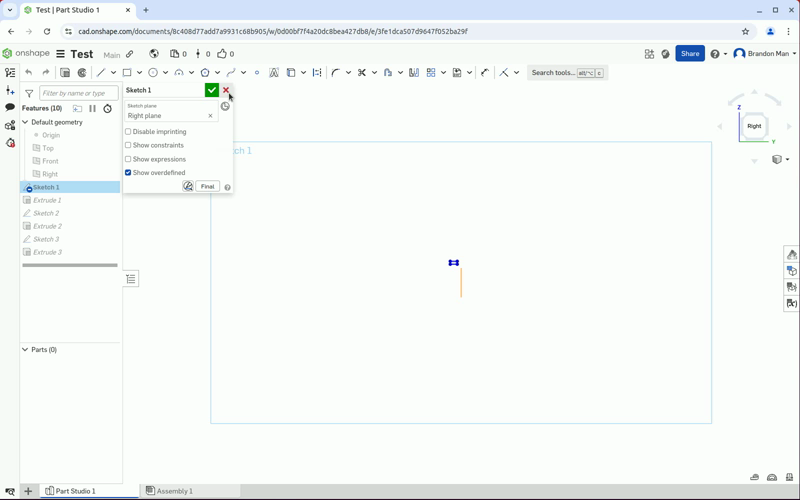
click(229, 92)
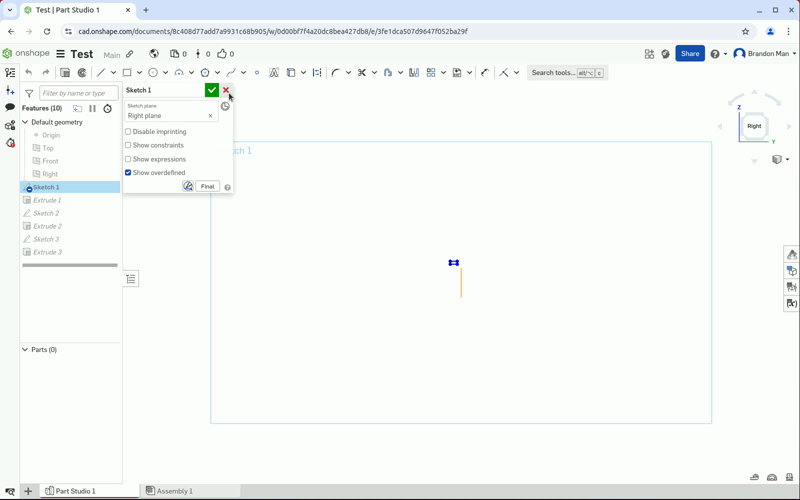
key(shift+s)
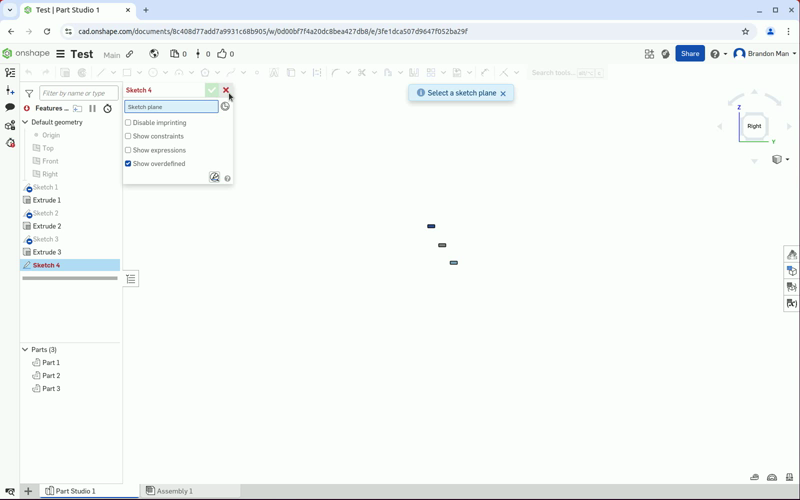
mouse_move(73, 176)
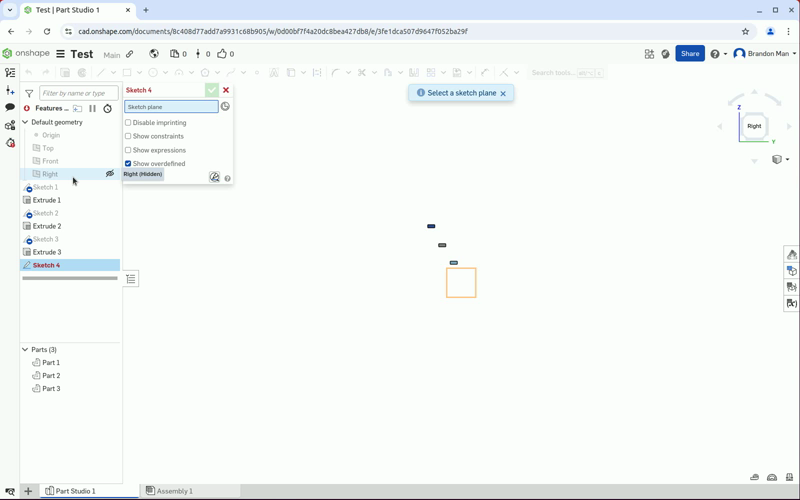
click(73, 176)
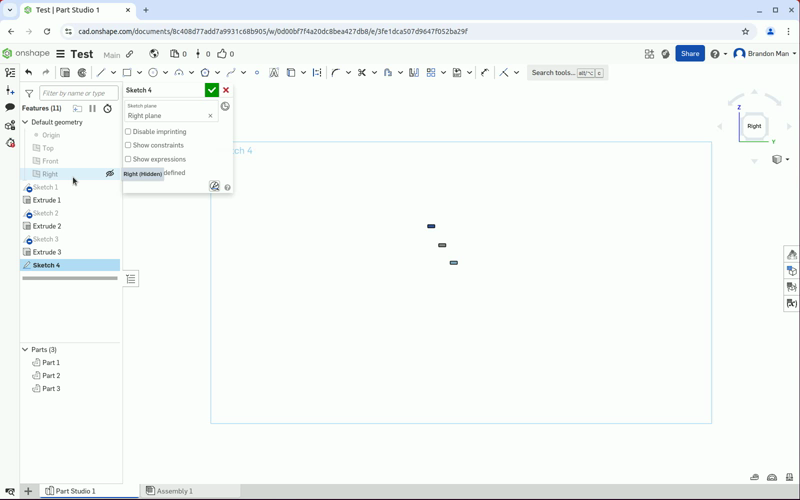
mouse_move(73, 352)
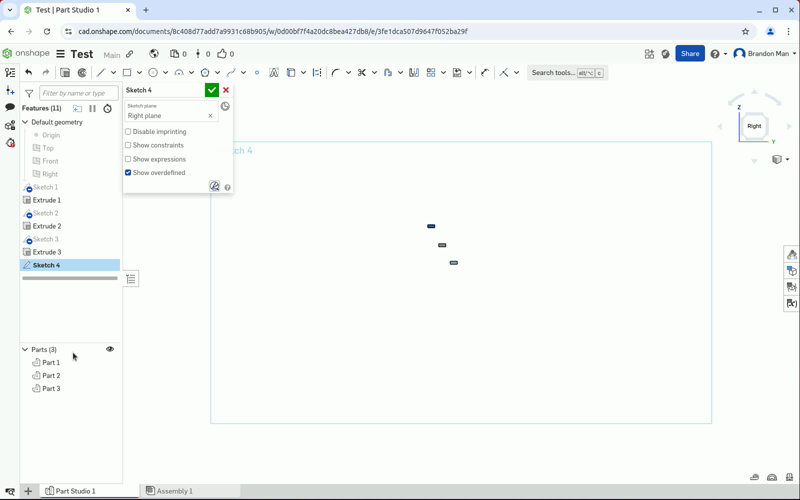
key(y)
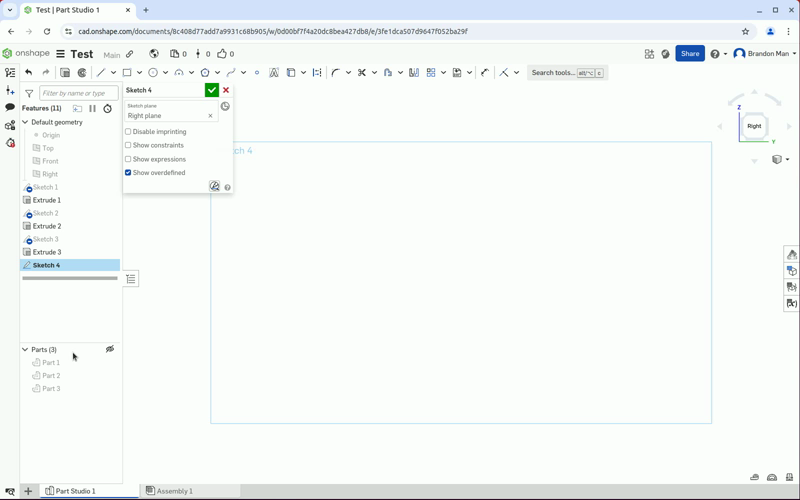
key(l)
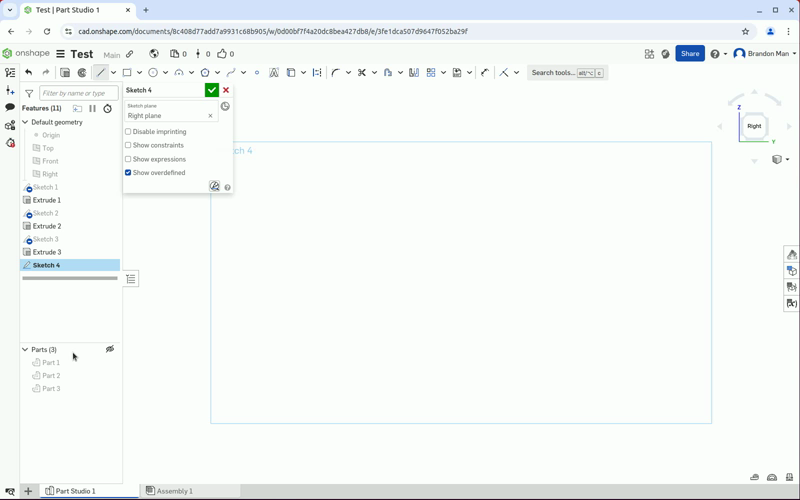
key_down(shift)
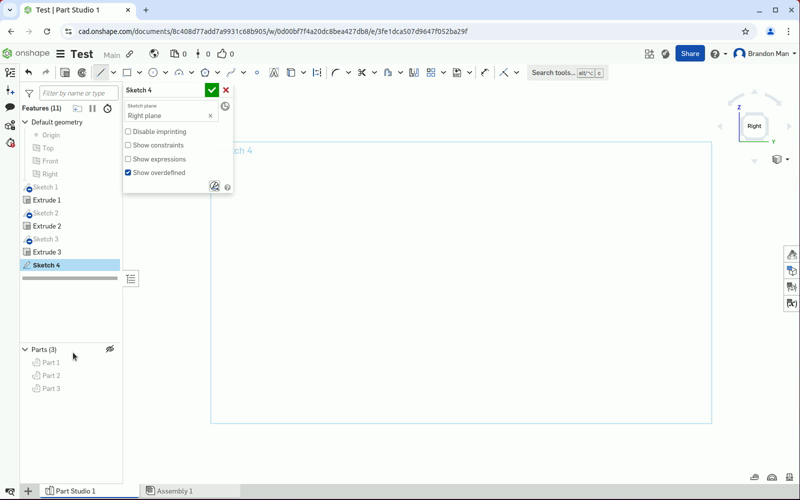
mouse_move(417, 210)
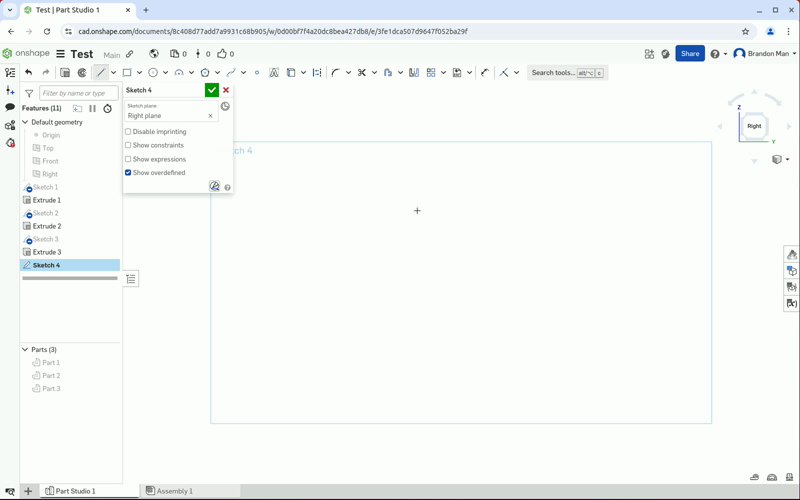
click(417, 210)
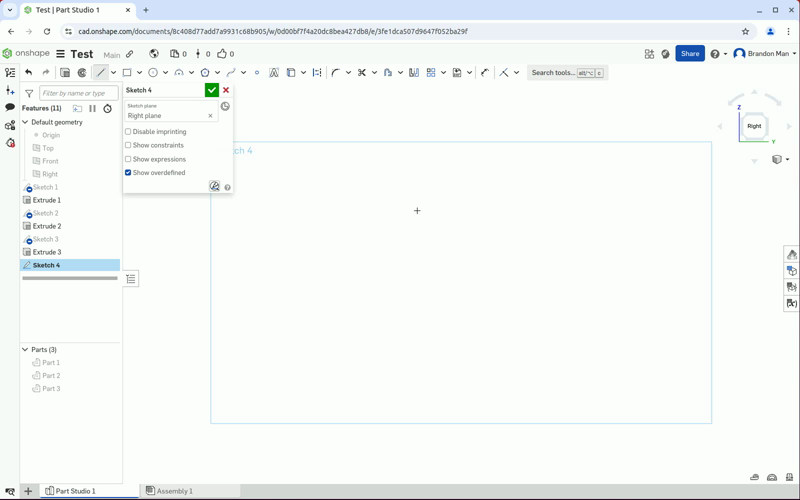
key_up(shift)
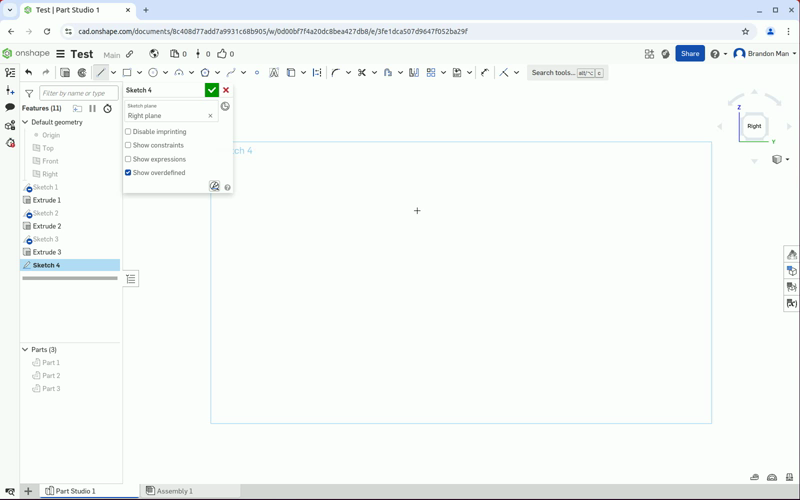
key_down(shift)
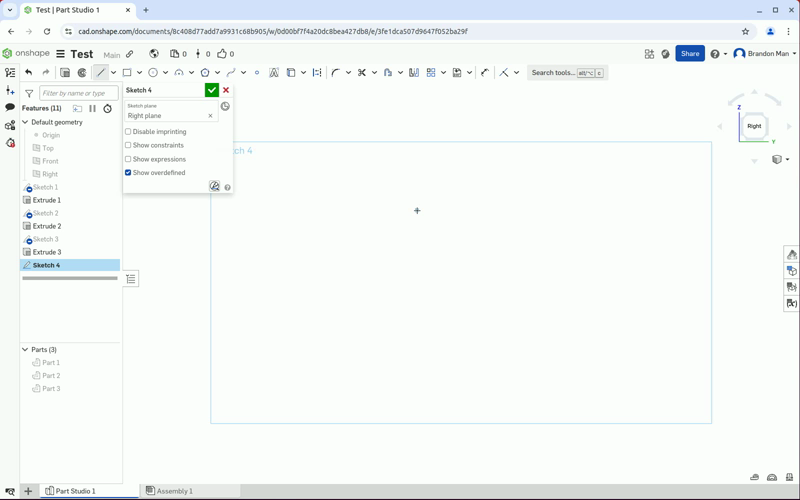
mouse_move(447, 210)
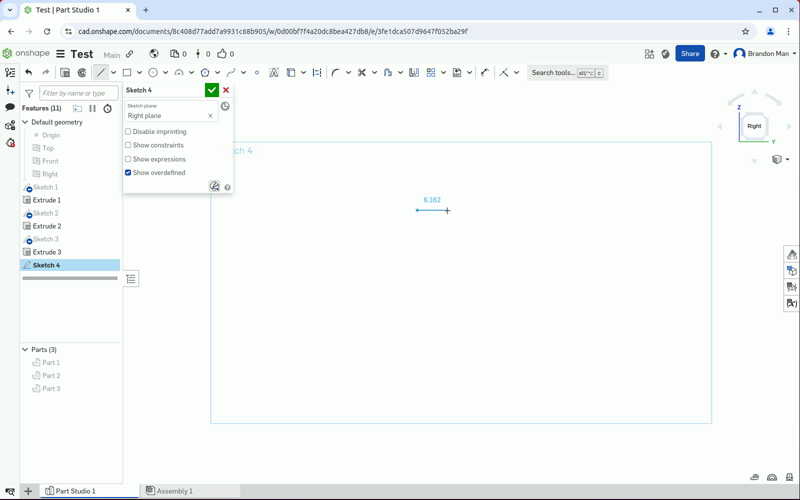
mouse_move(424, 210)
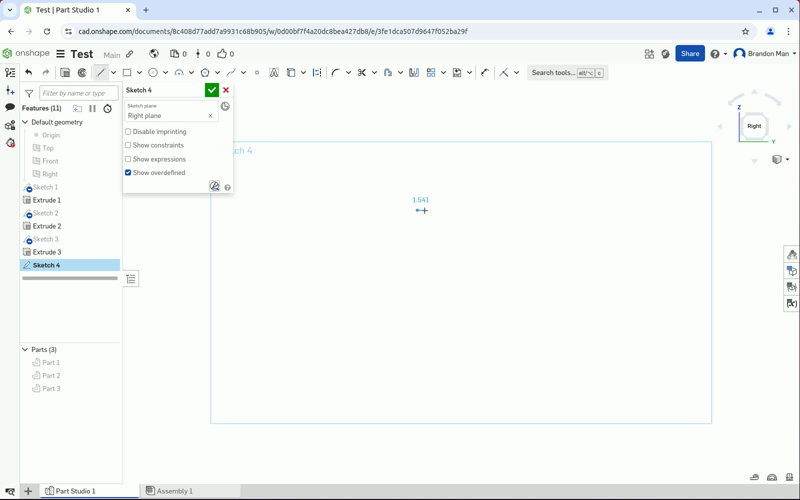
scroll(6)
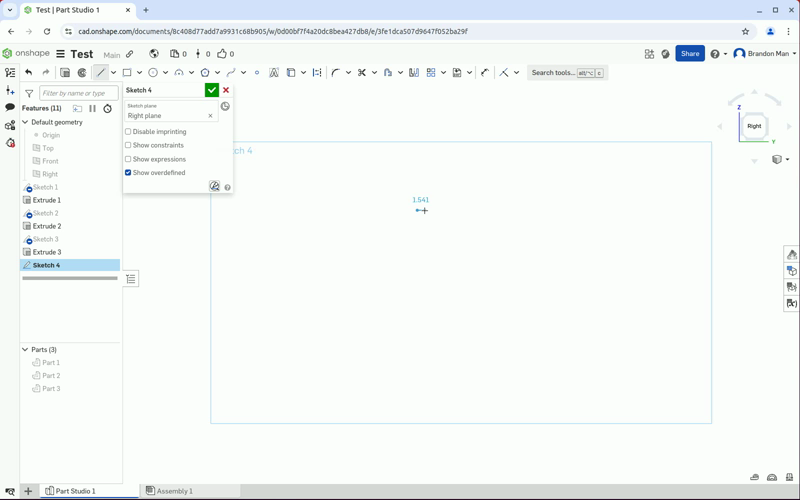
scroll(6)
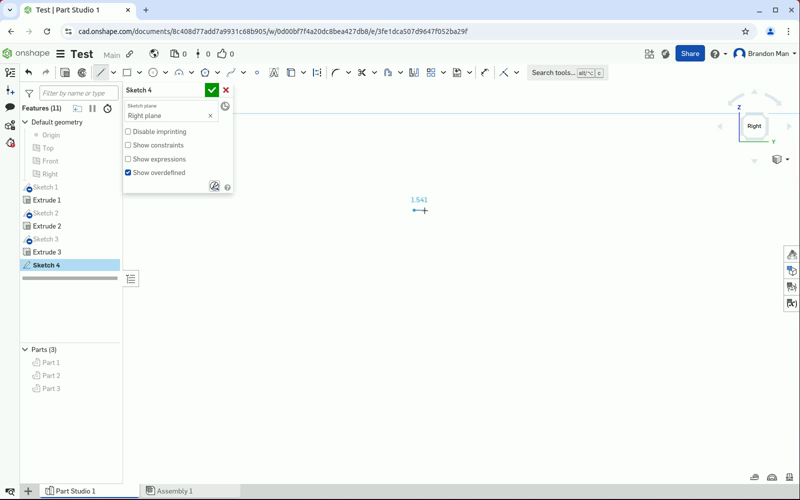
scroll(6)
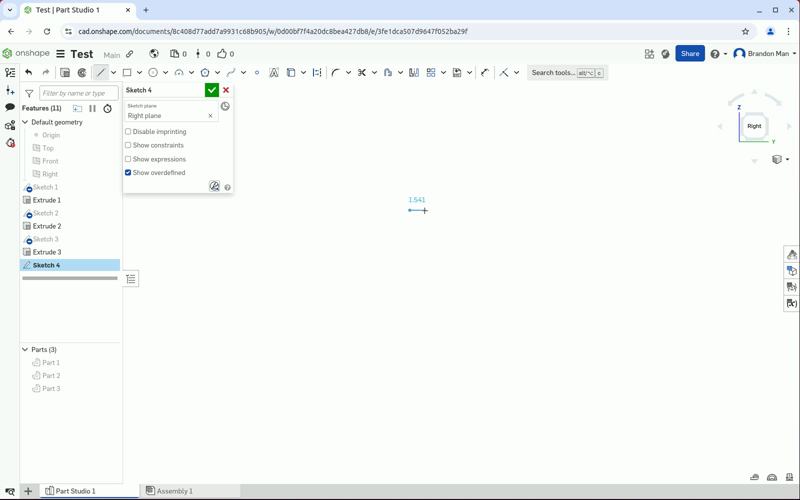
scroll(6)
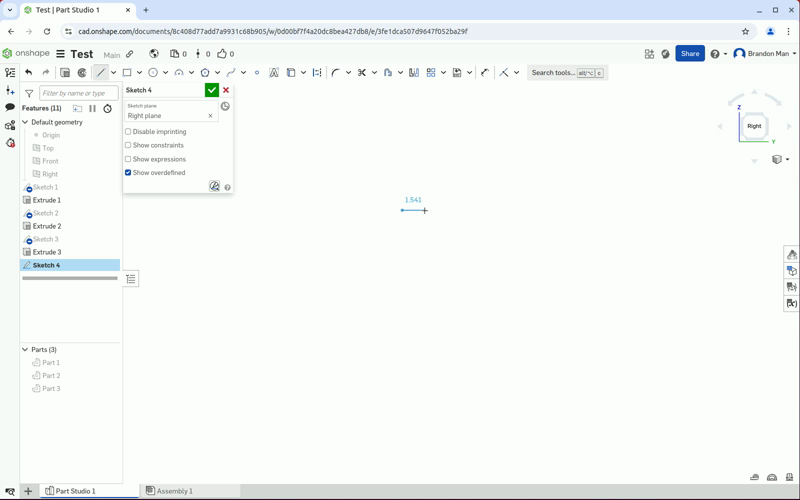
scroll(6)
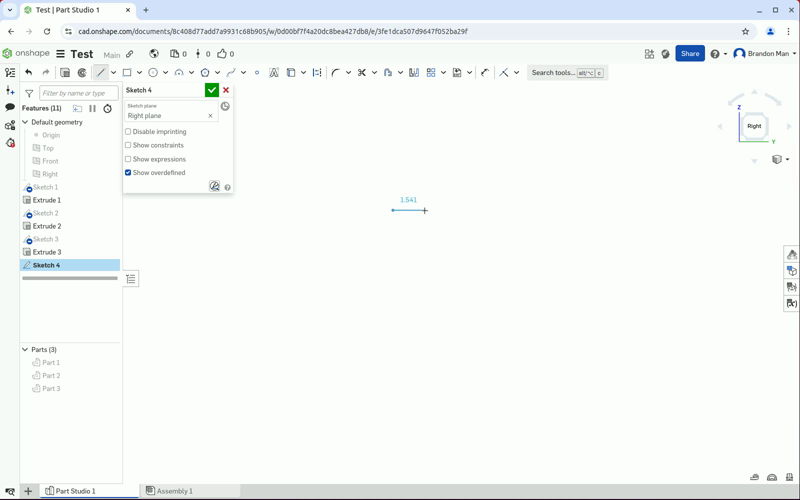
scroll(6)
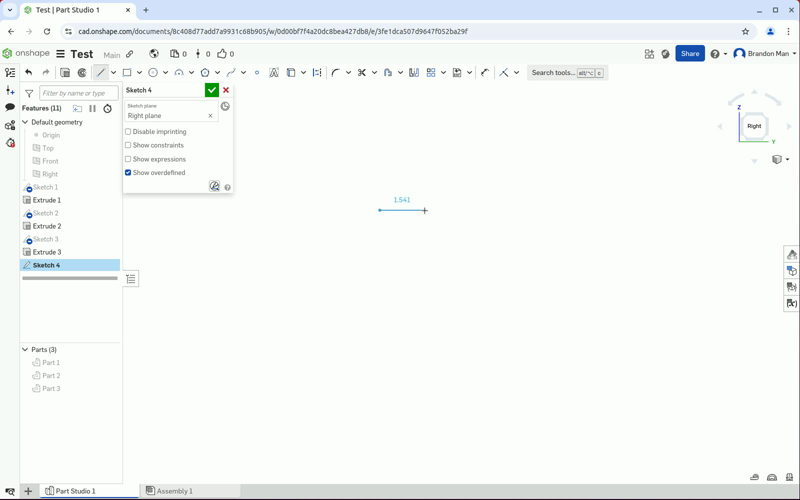
scroll(6)
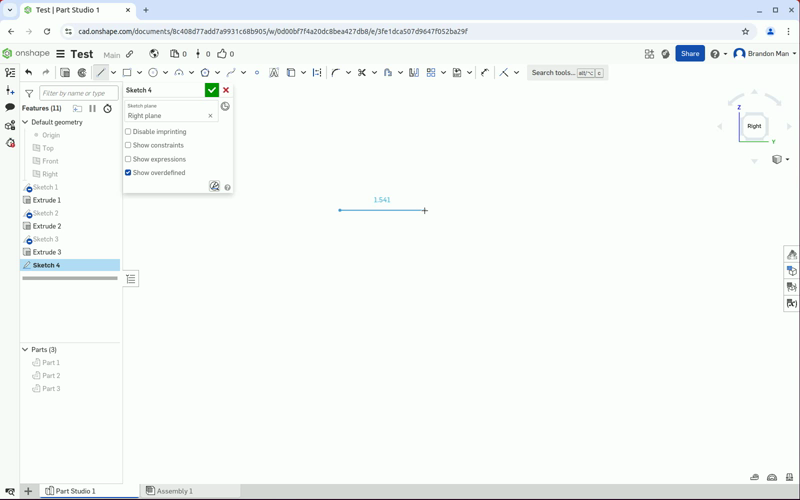
click(424, 210)
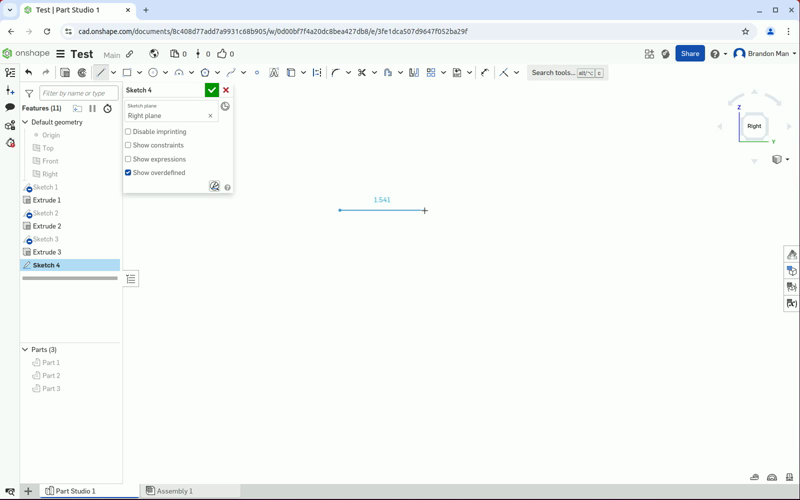
scroll(-6)
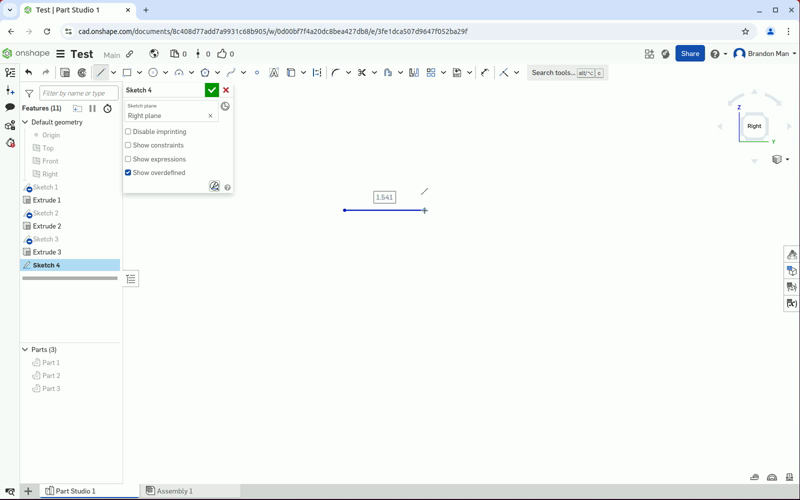
scroll(-6)
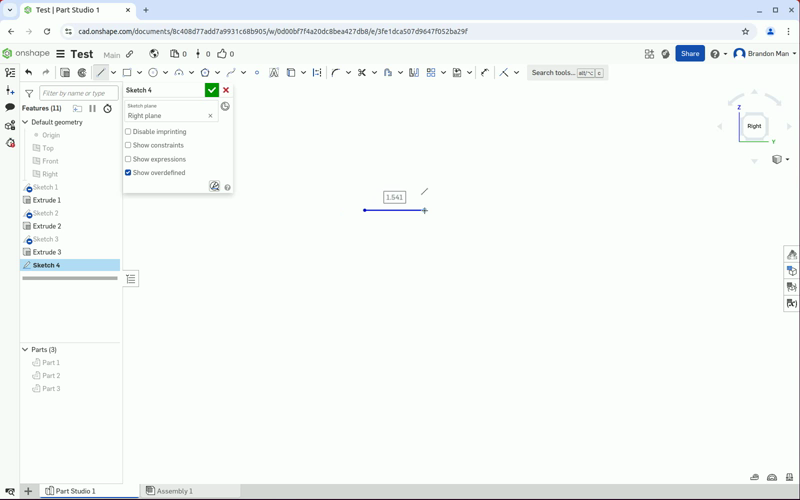
scroll(-6)
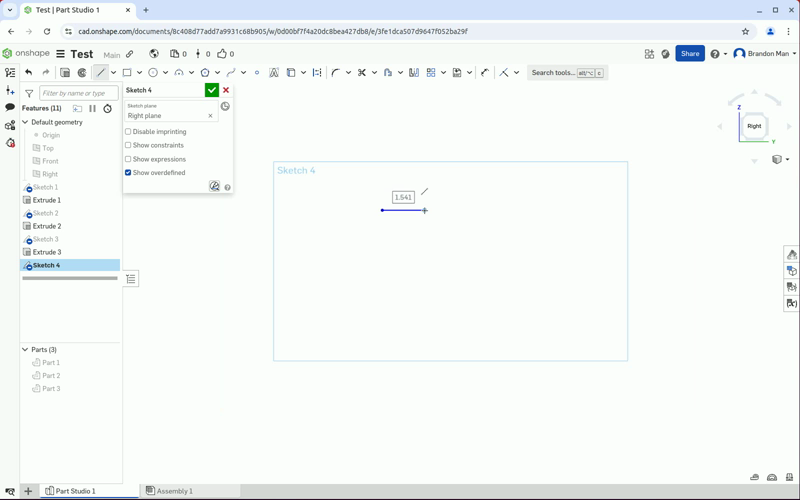
scroll(-6)
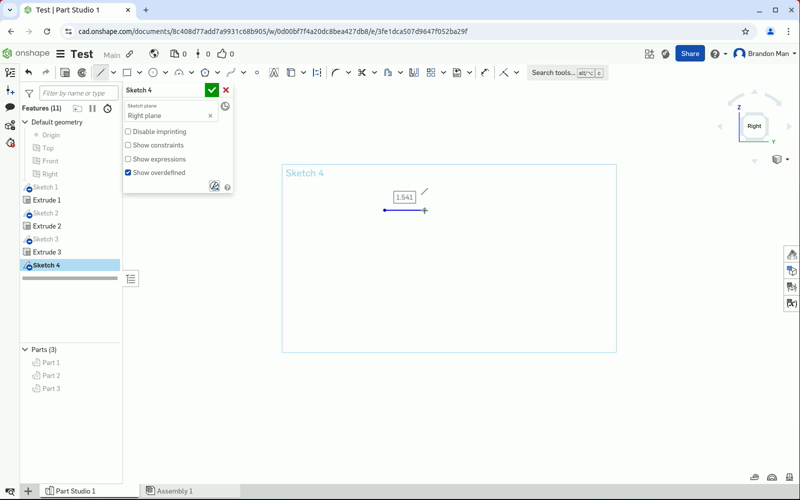
scroll(-6)
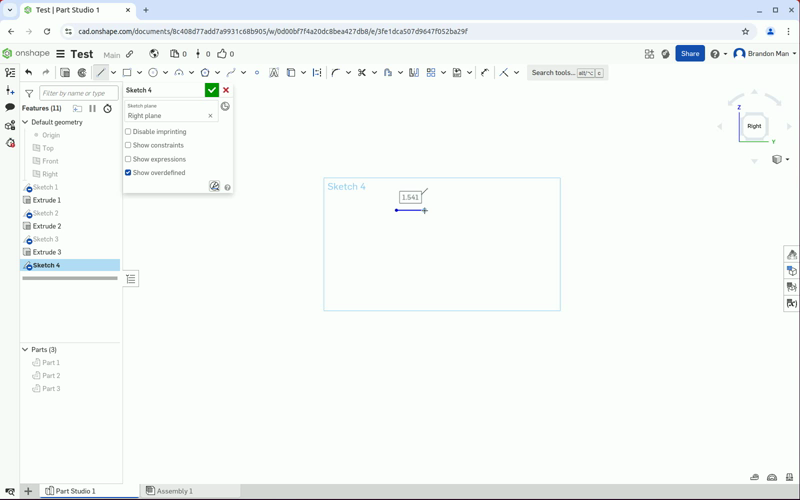
scroll(-6)
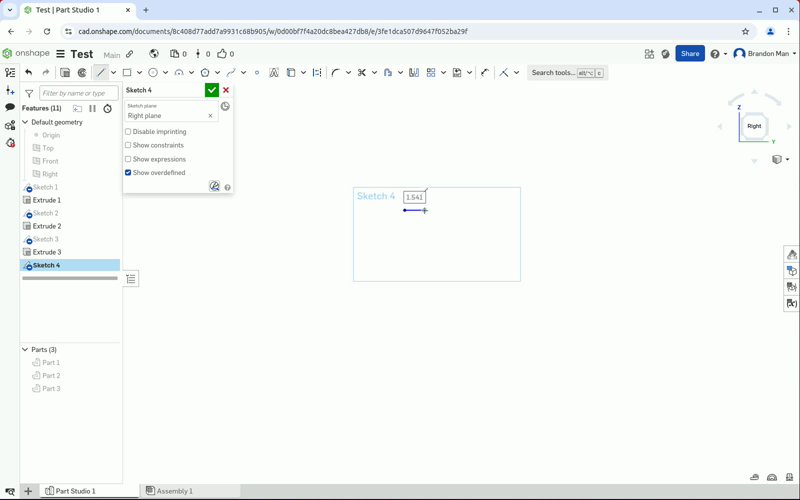
scroll(-6)
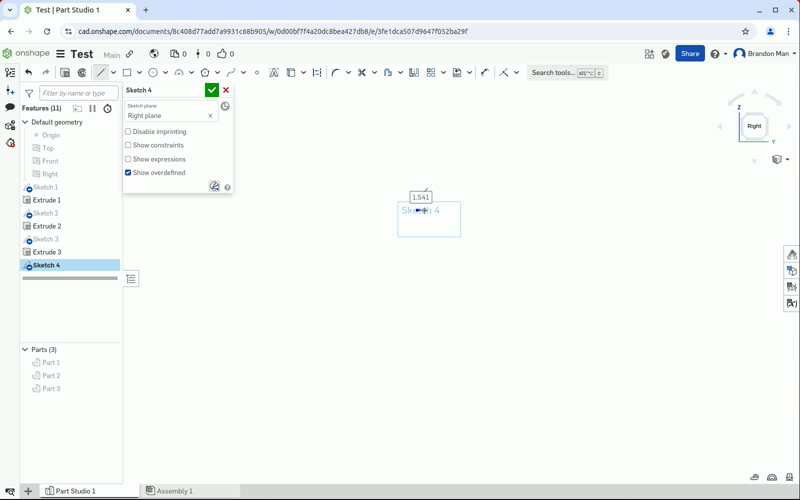
key_up(shift)
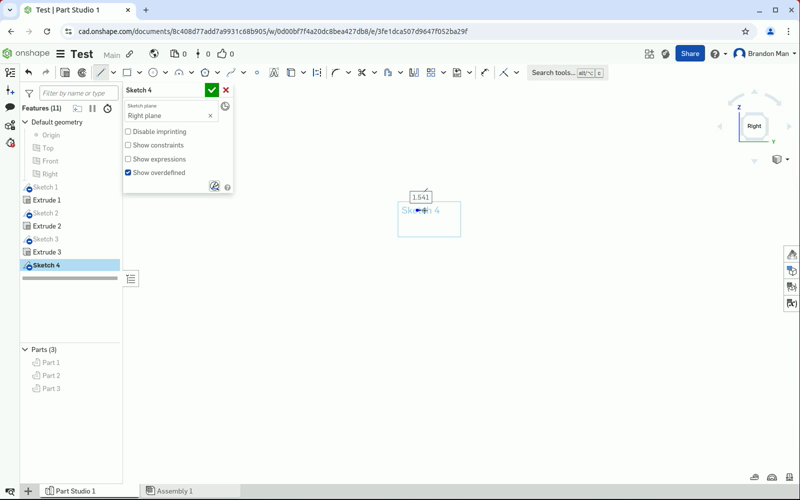
key_down(shift)
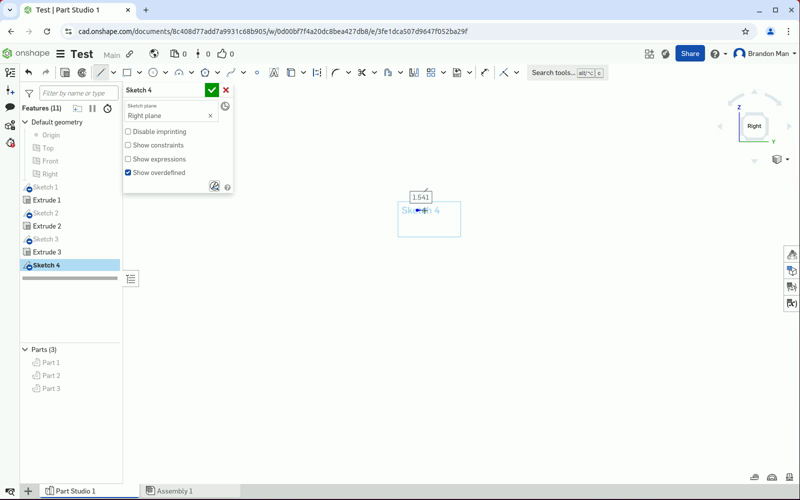
mouse_move(454, 210)
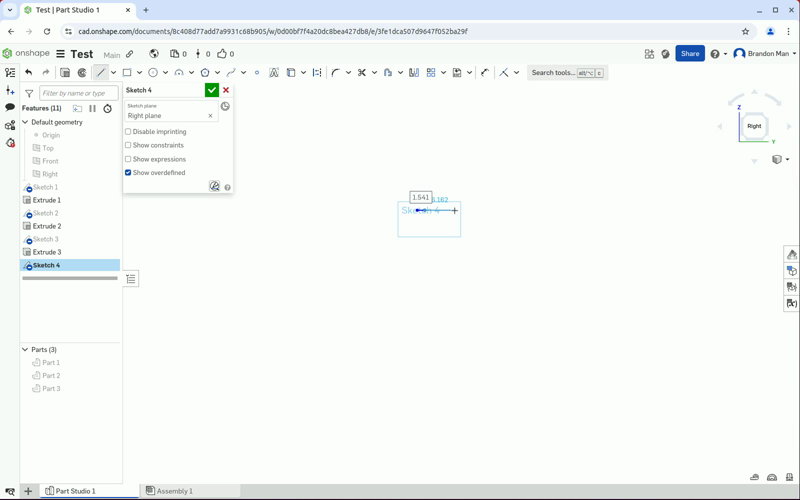
mouse_move(424, 207)
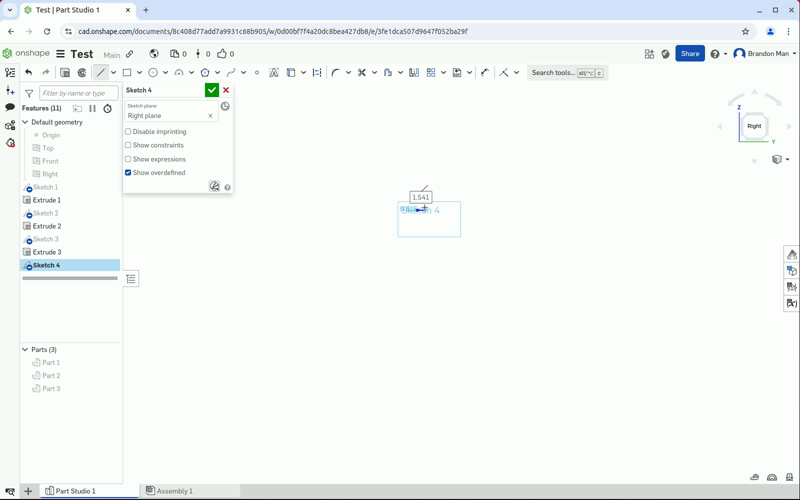
scroll(6)
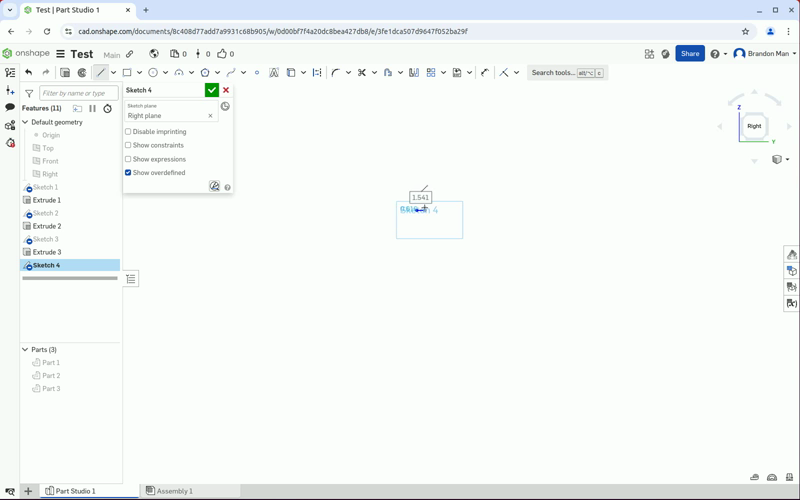
scroll(6)
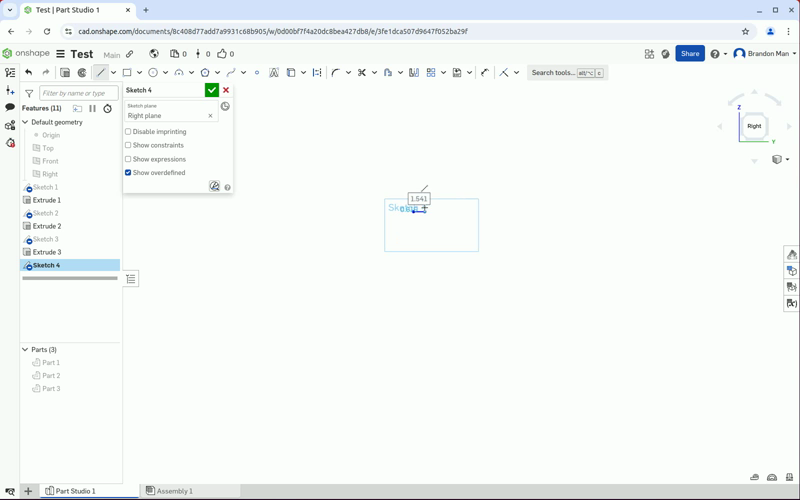
scroll(6)
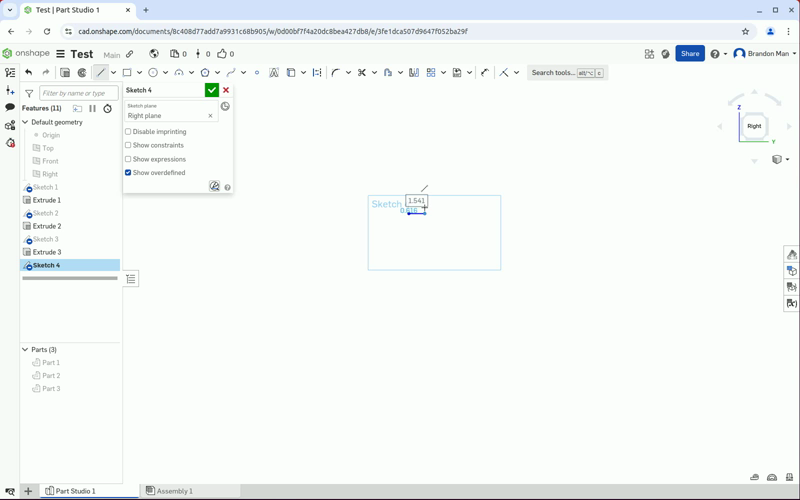
scroll(6)
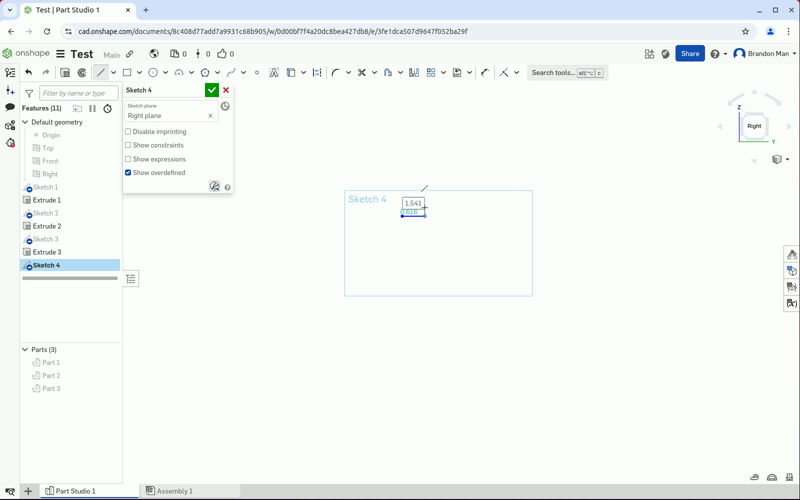
scroll(6)
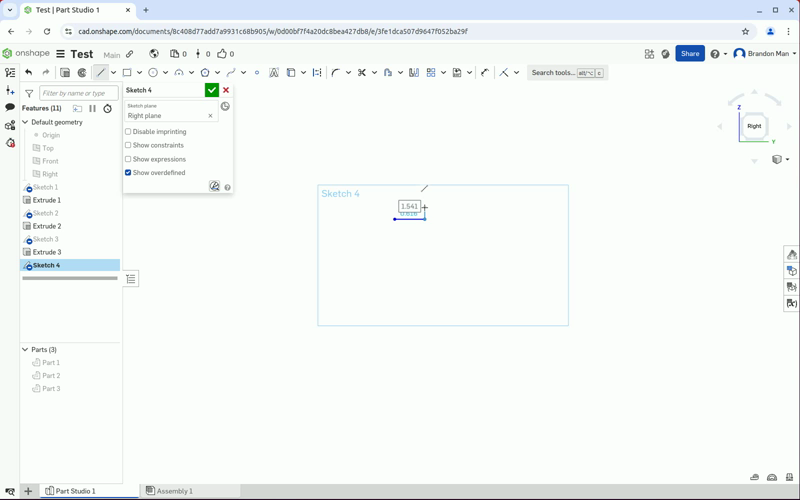
scroll(6)
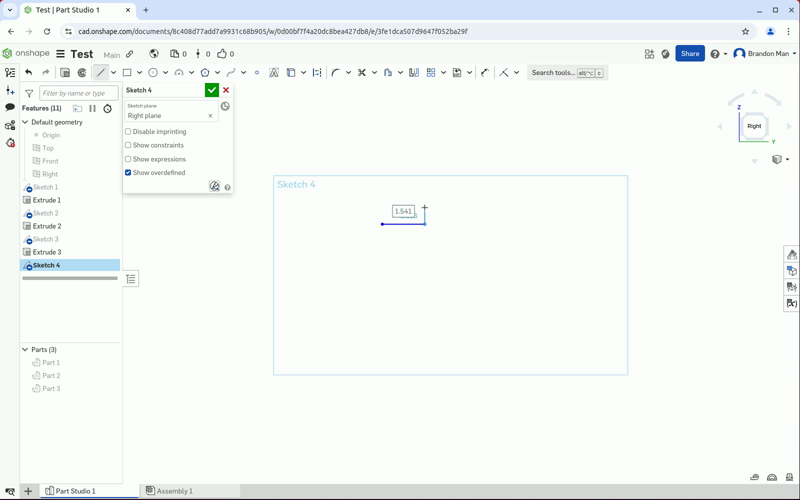
scroll(6)
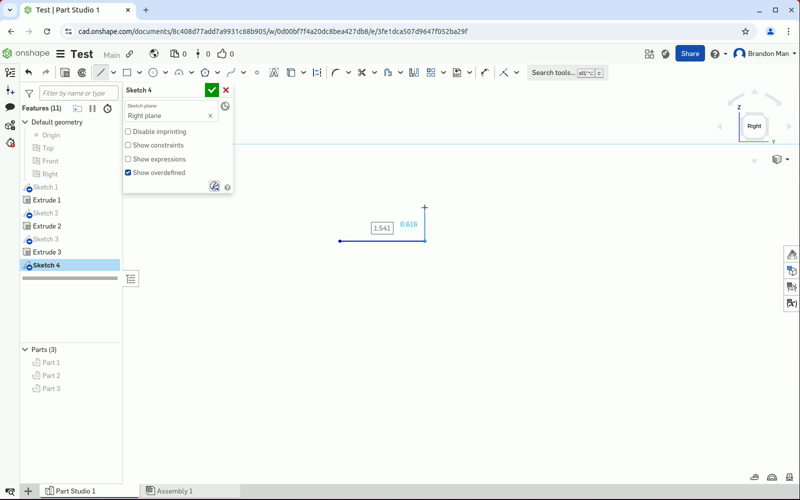
click(424, 207)
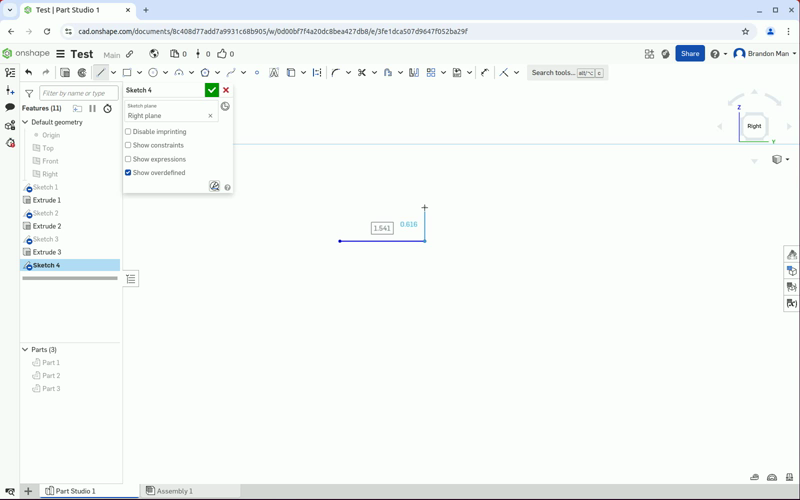
scroll(-6)
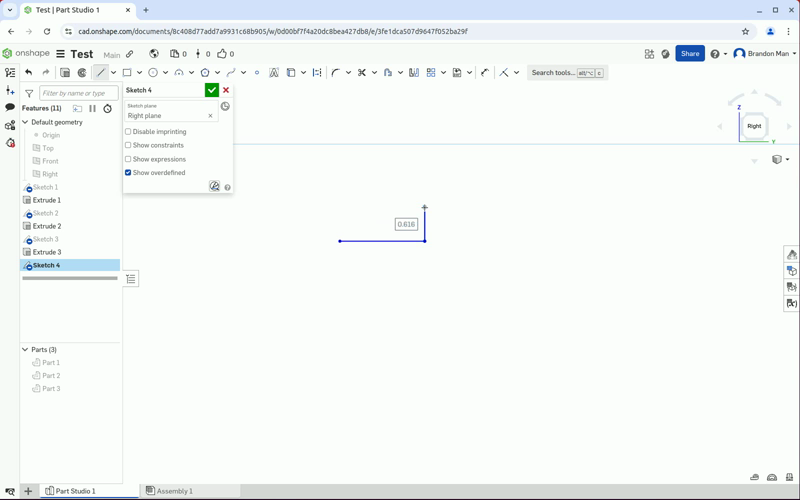
scroll(-6)
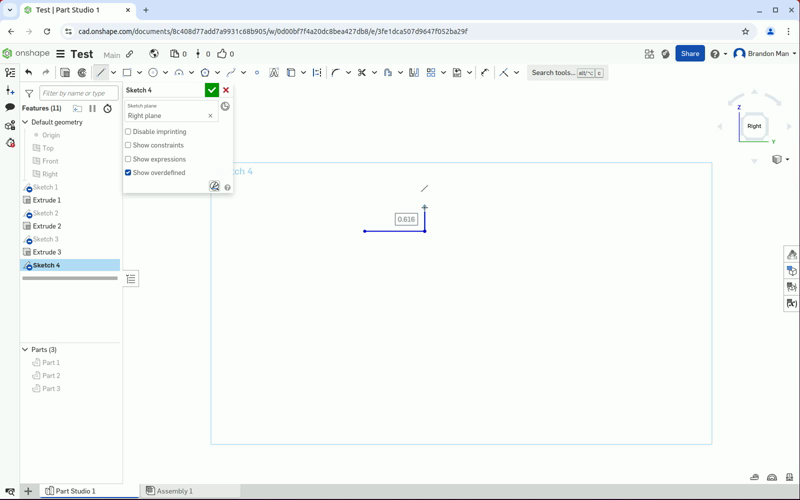
scroll(-6)
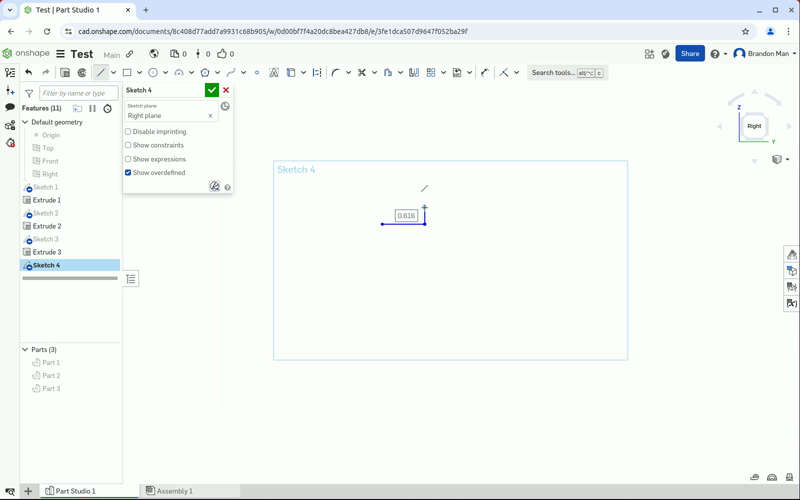
scroll(-6)
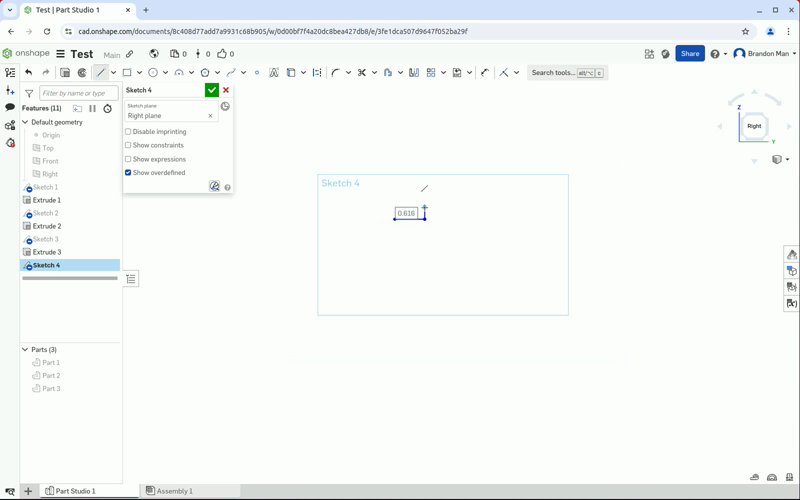
scroll(-6)
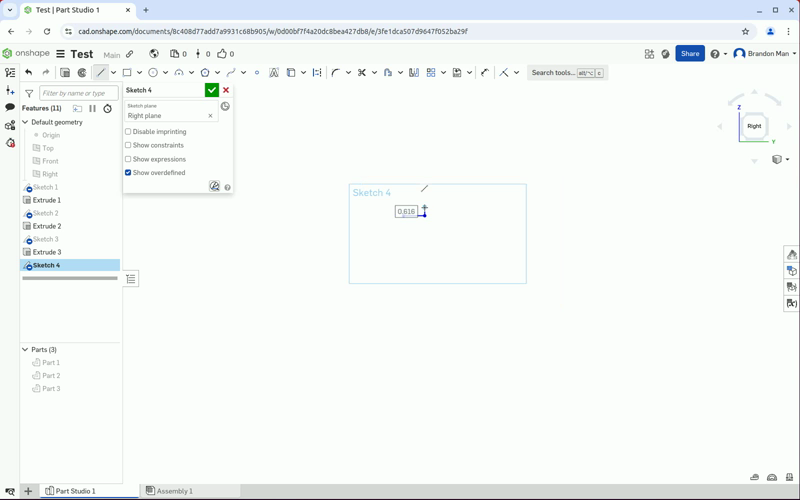
scroll(-6)
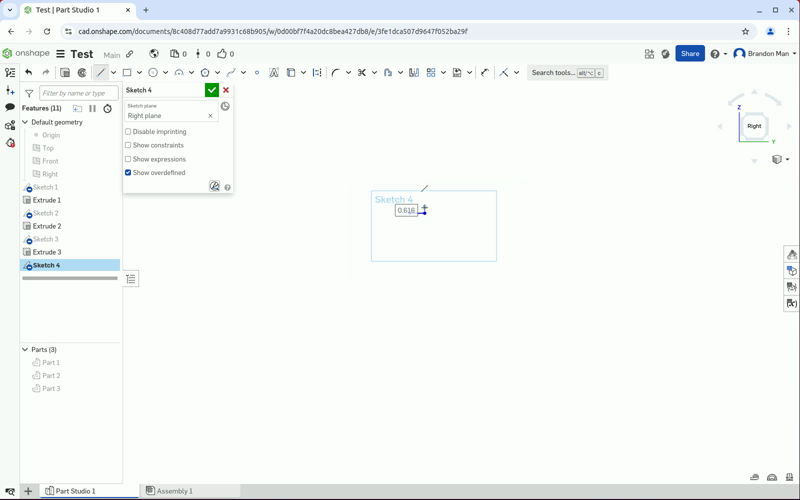
scroll(-6)
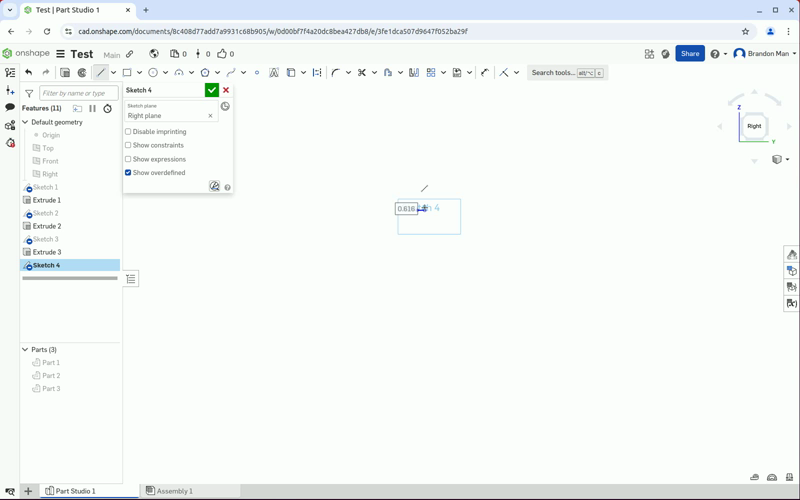
key_up(shift)
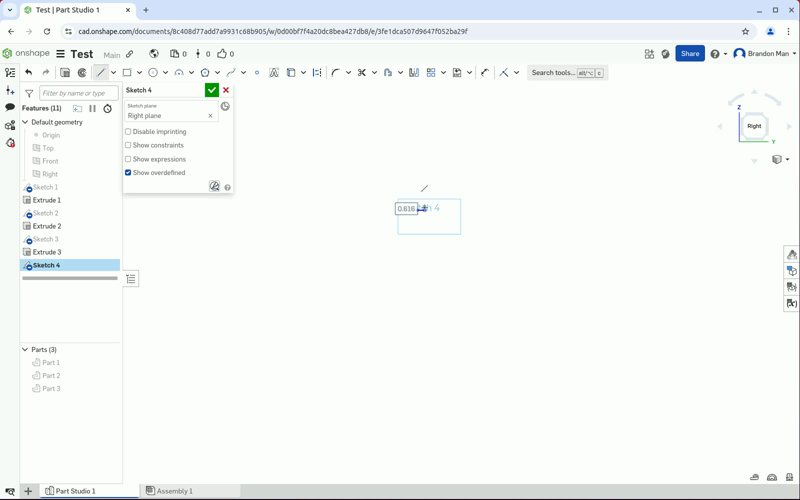
key_down(shift)
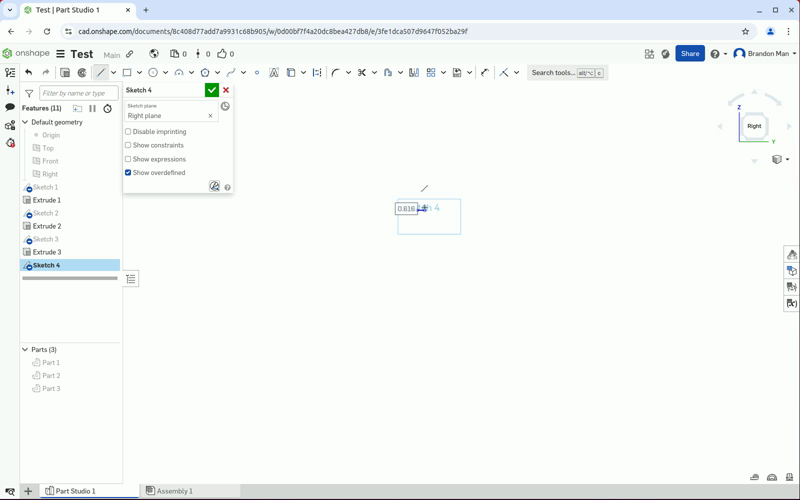
mouse_move(454, 207)
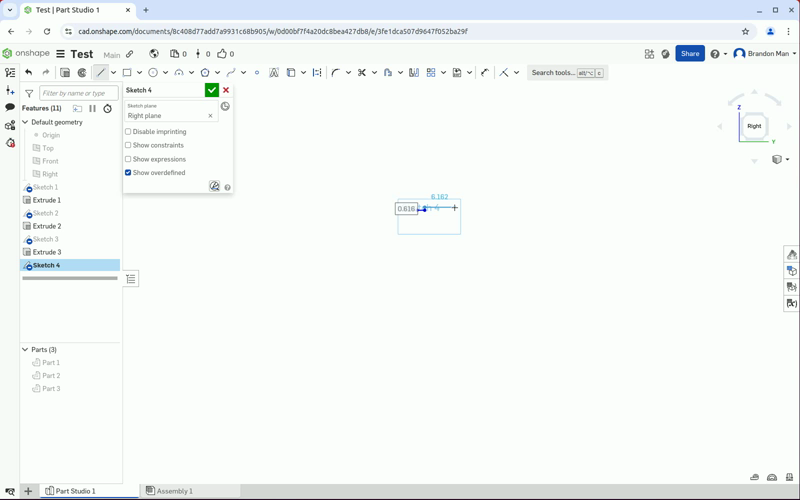
mouse_move(417, 207)
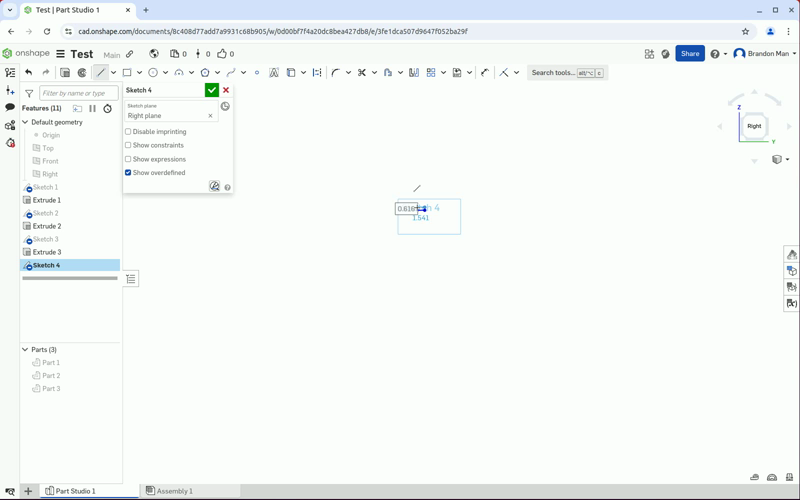
scroll(6)
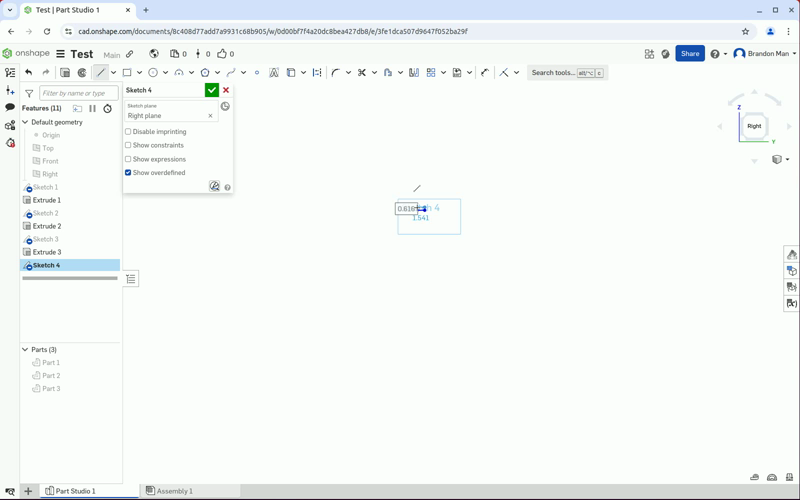
scroll(6)
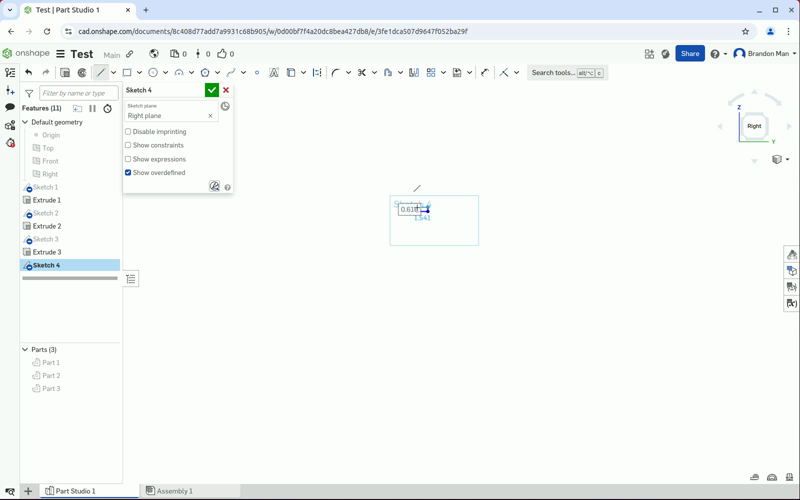
scroll(6)
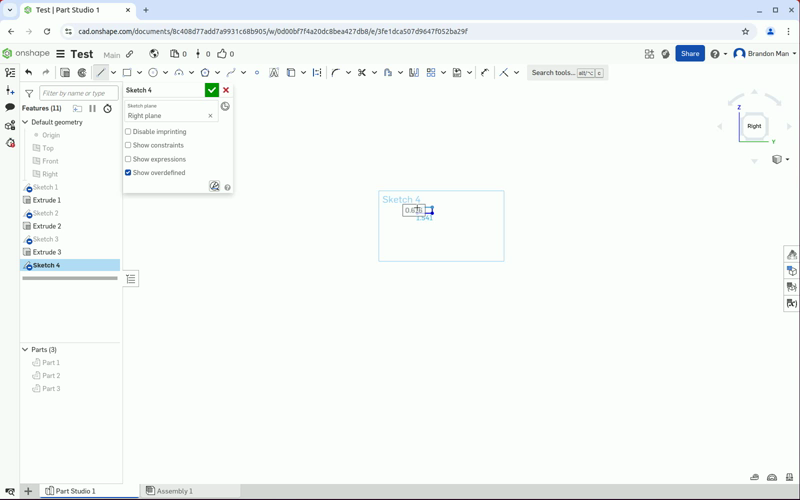
scroll(6)
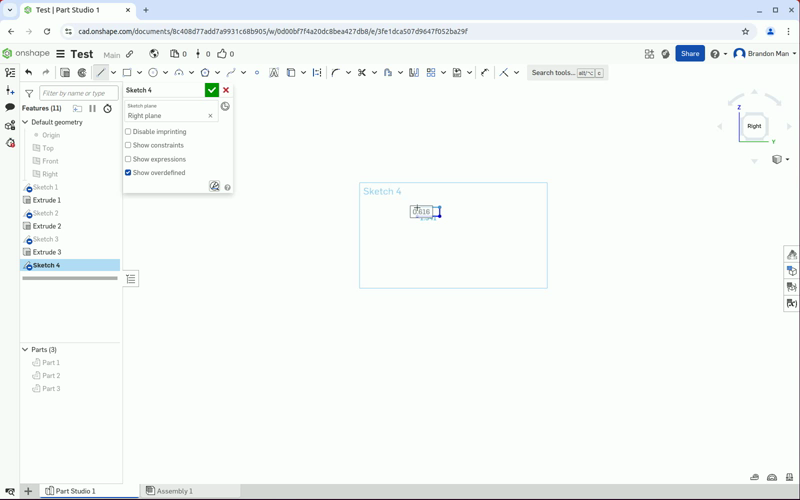
scroll(6)
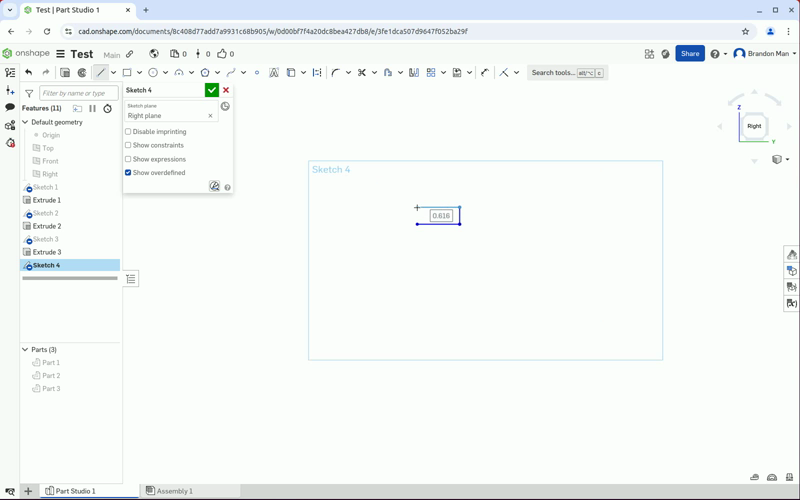
scroll(6)
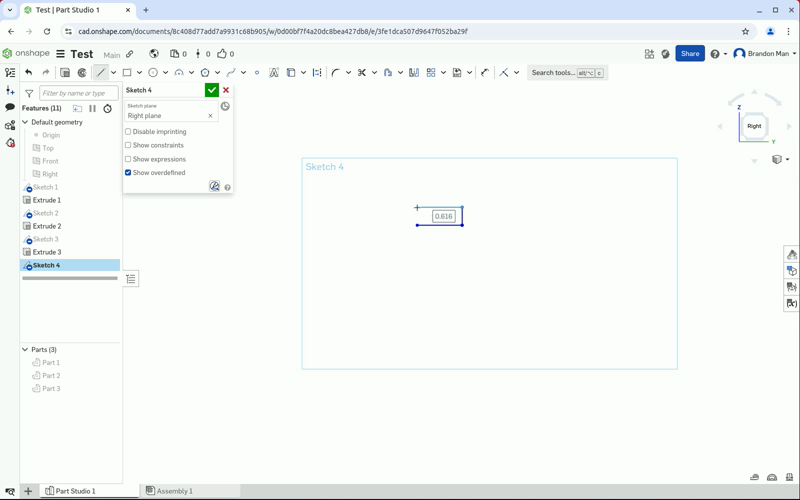
scroll(6)
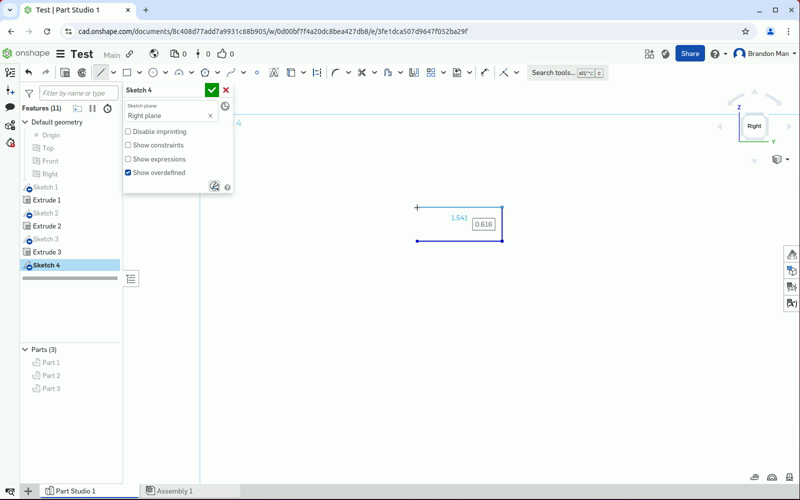
click(417, 207)
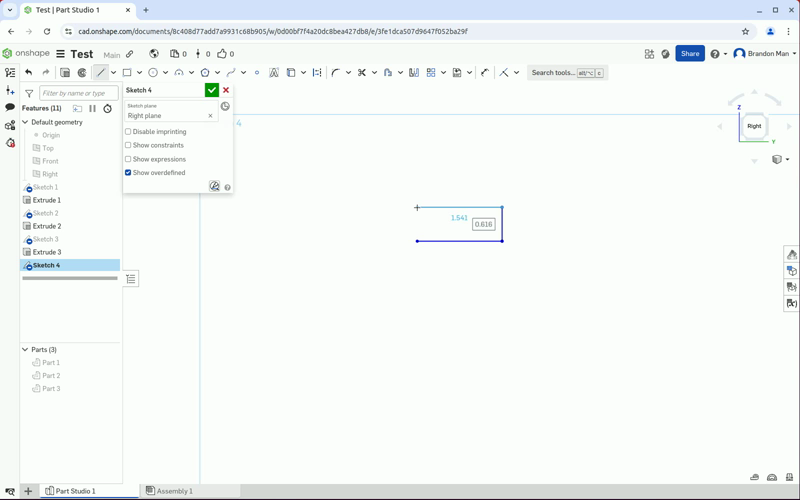
scroll(-6)
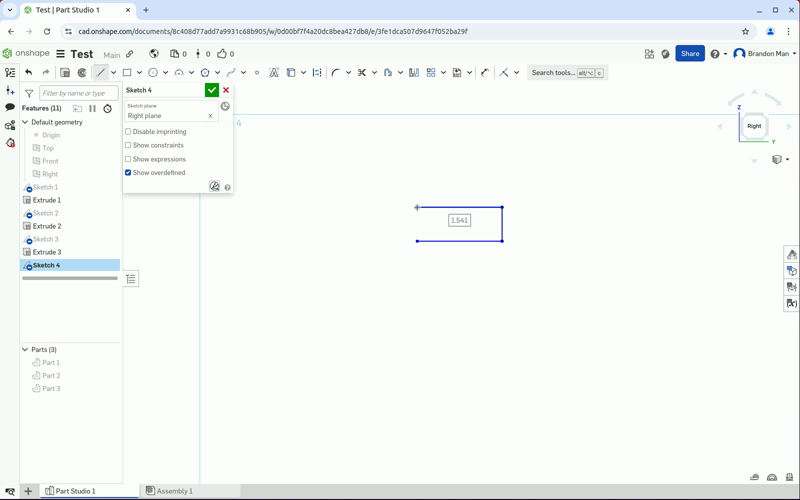
scroll(-6)
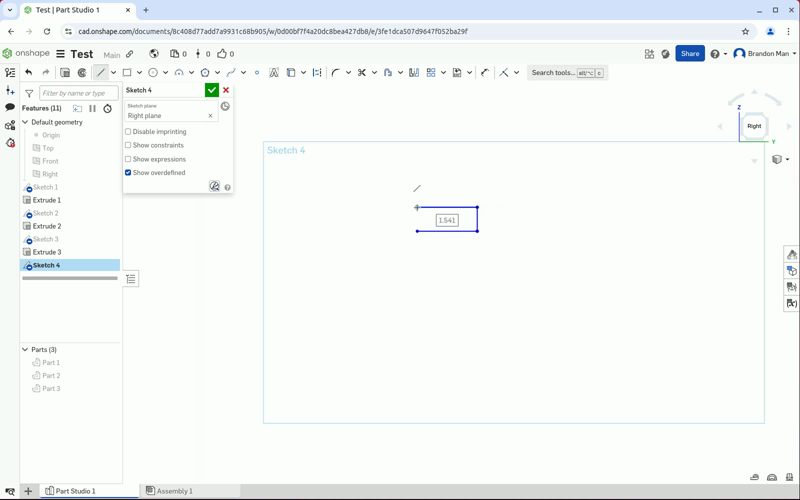
scroll(-6)
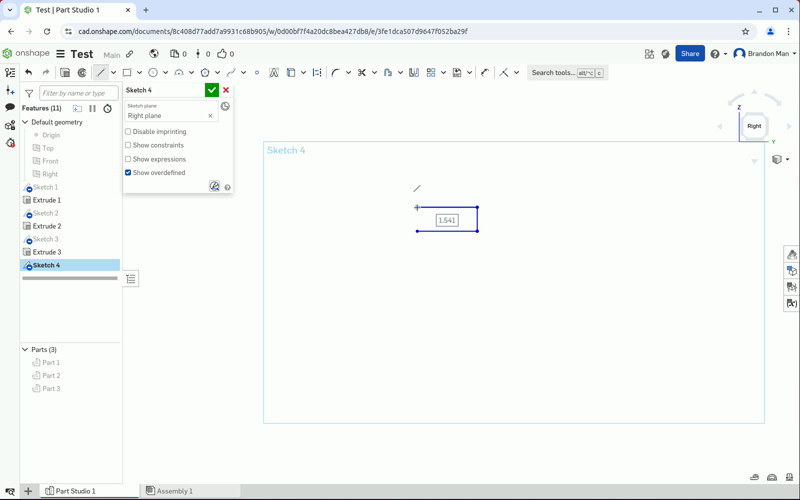
scroll(-6)
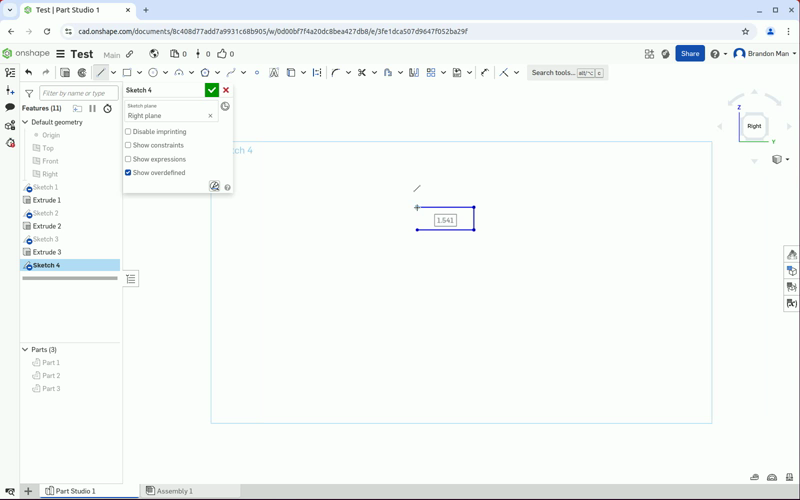
scroll(-6)
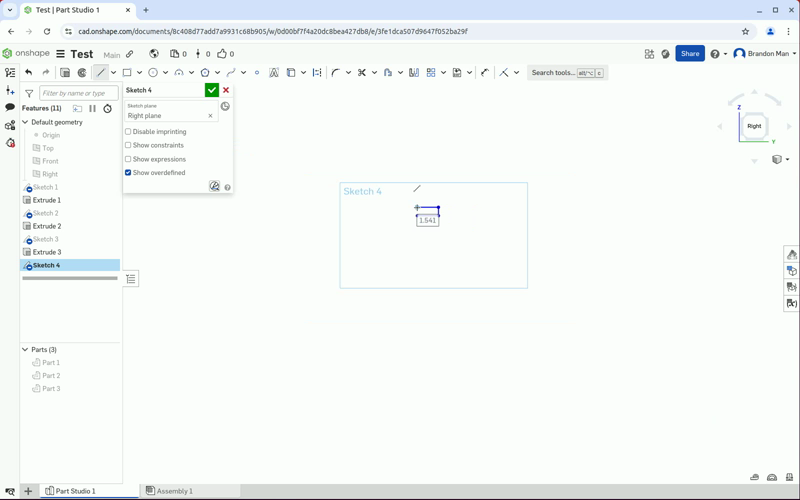
scroll(-6)
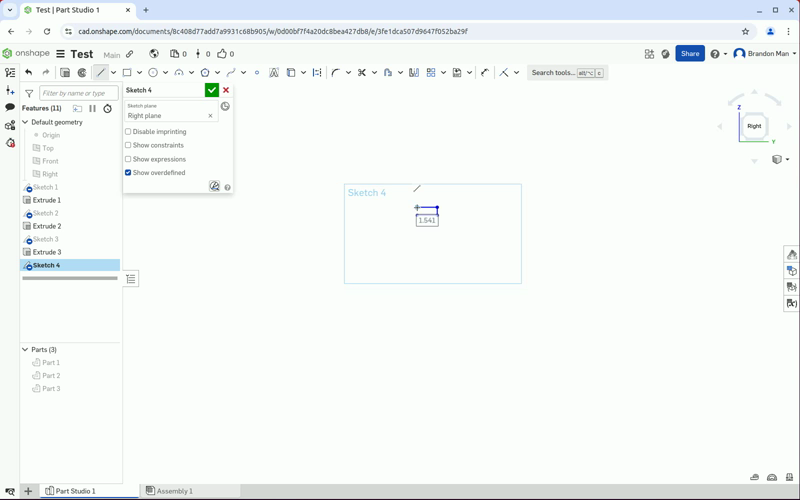
scroll(-6)
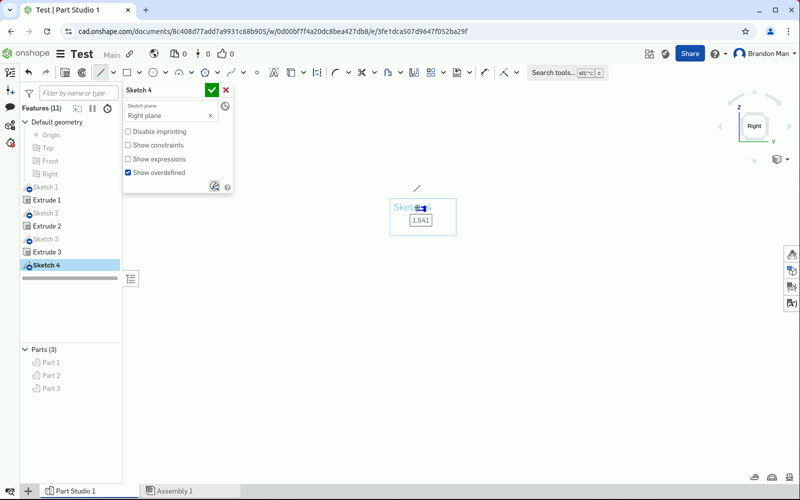
key_up(shift)
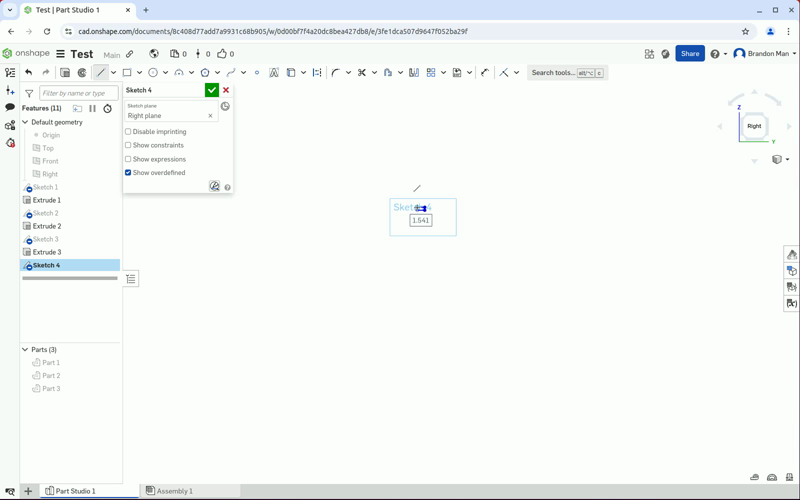
mouse_move(447, 207)
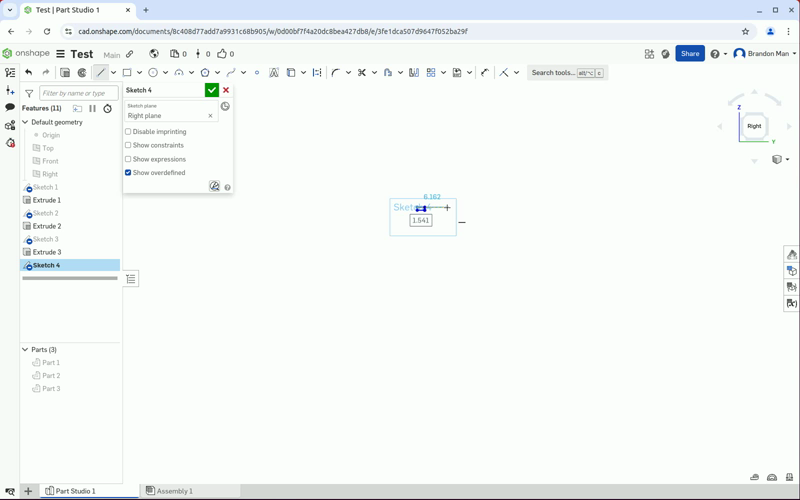
key_down(shift)
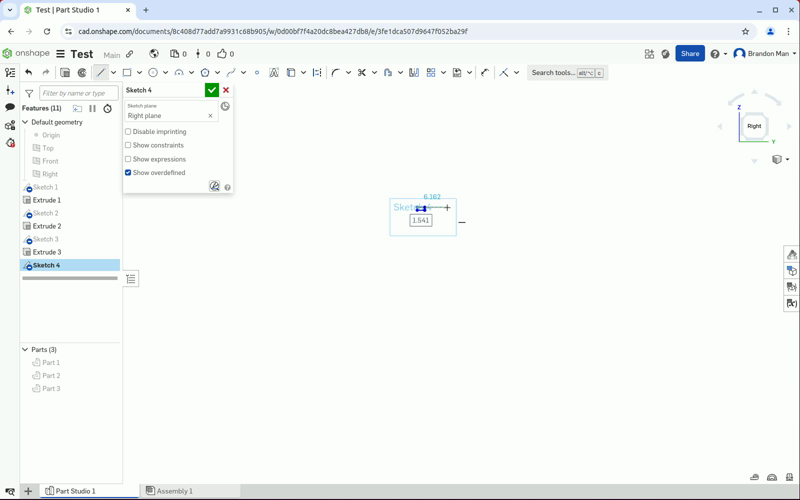
mouse_move(417, 210)
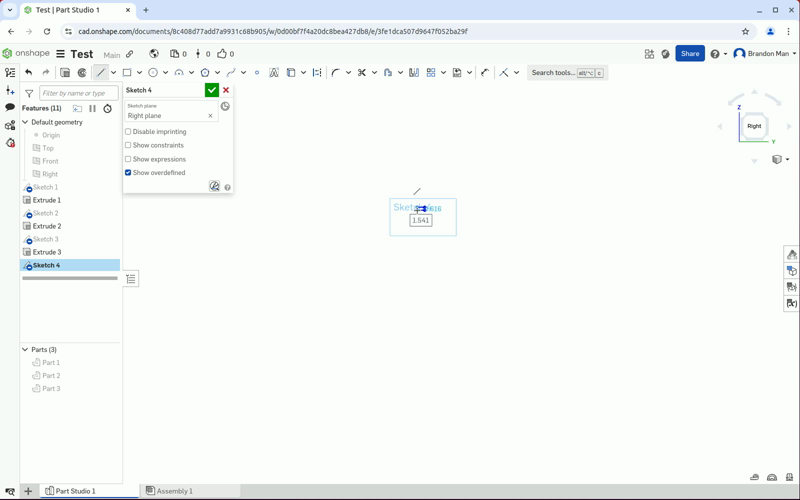
scroll(6)
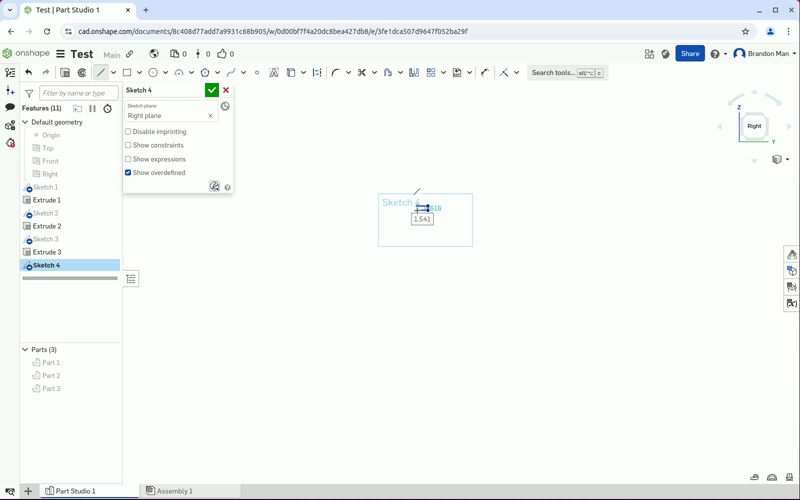
scroll(6)
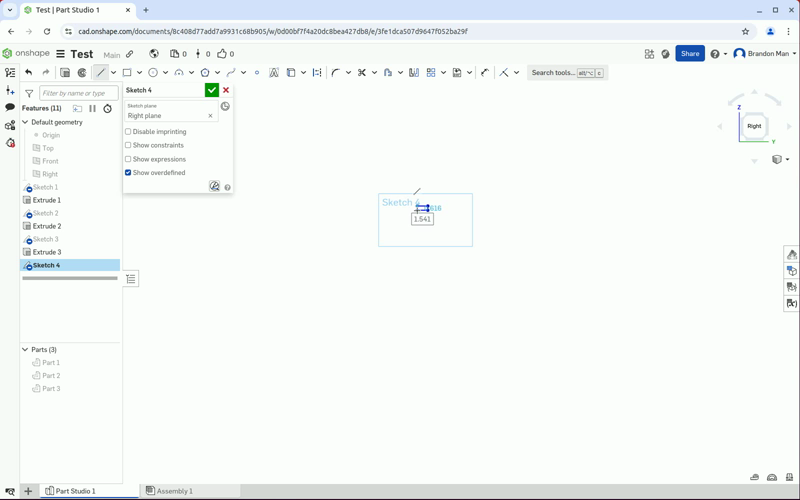
scroll(6)
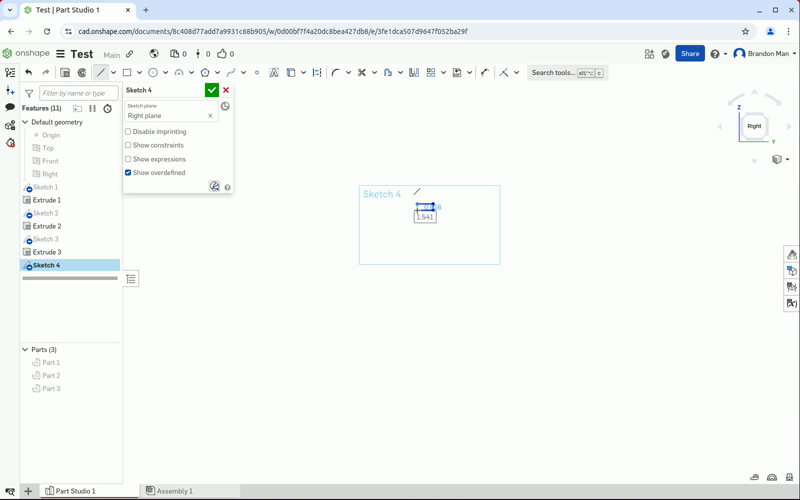
scroll(6)
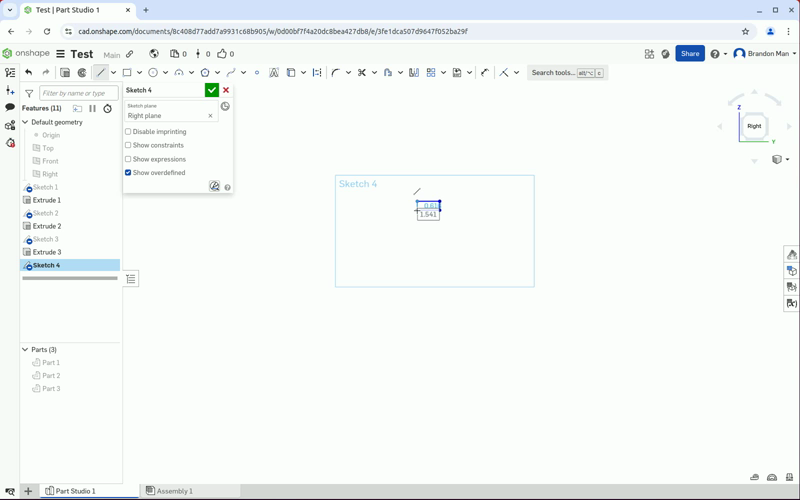
scroll(6)
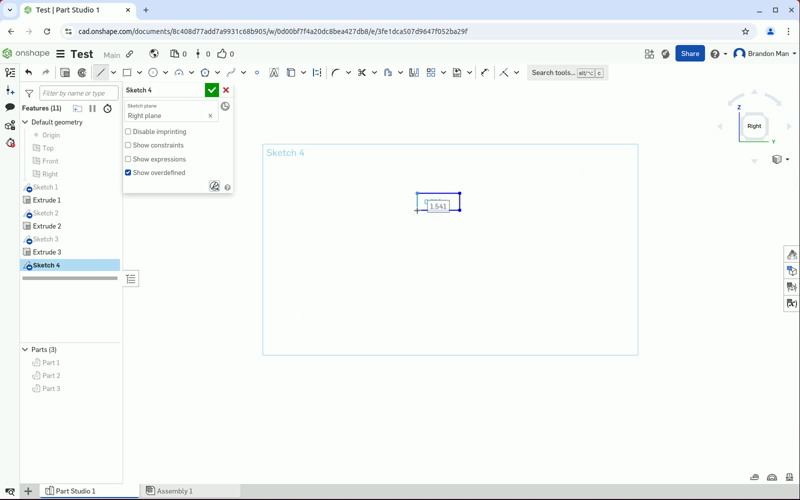
scroll(6)
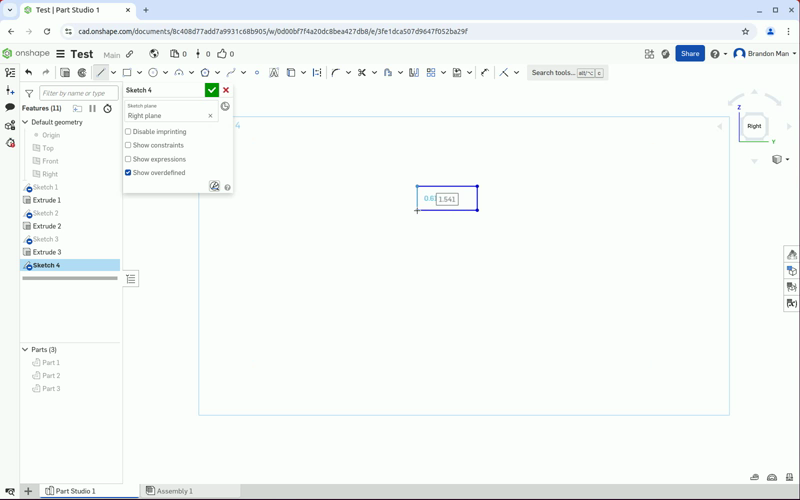
scroll(6)
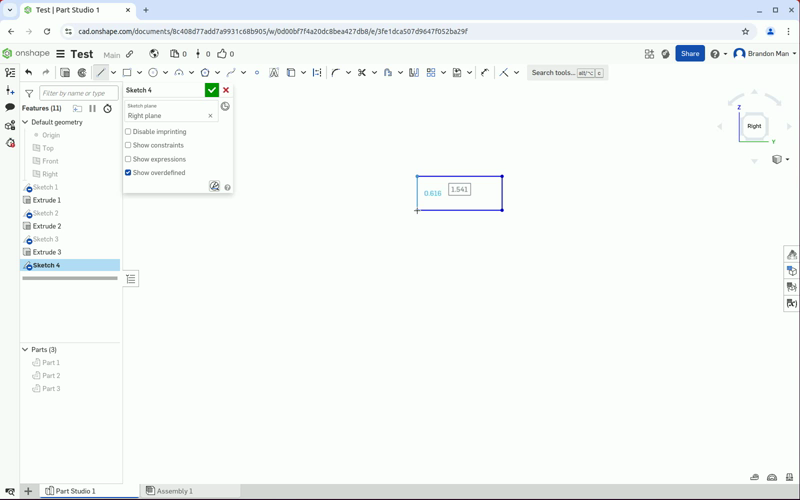
key_up(shift)
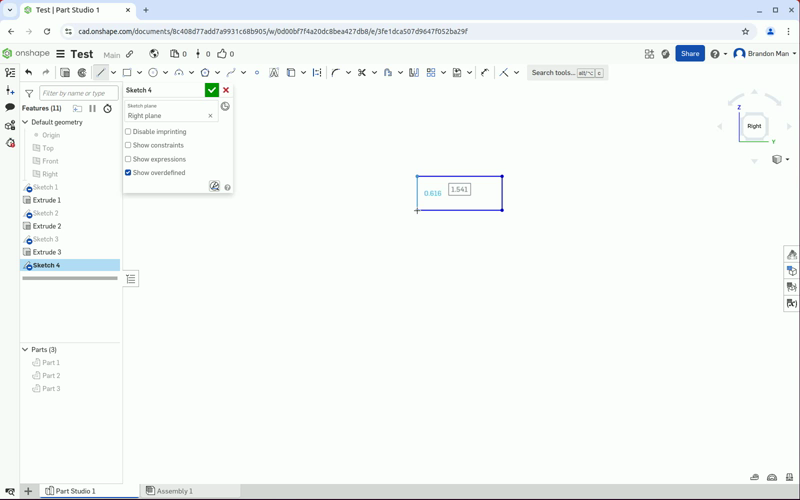
click(417, 210)
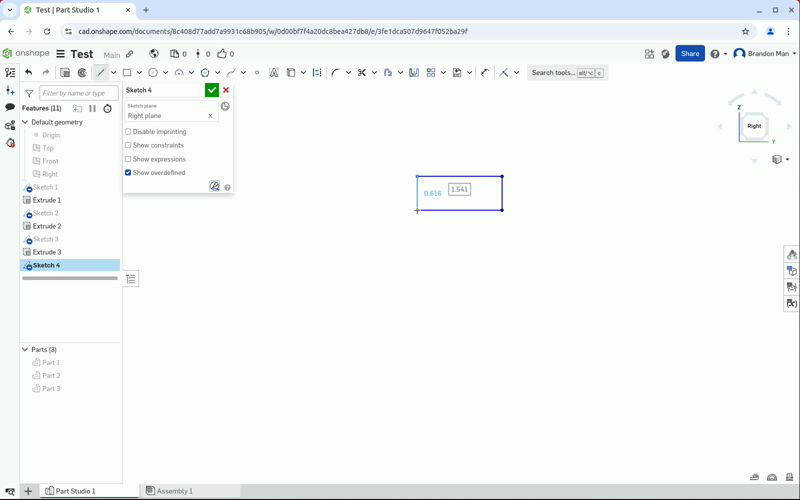
scroll(-6)
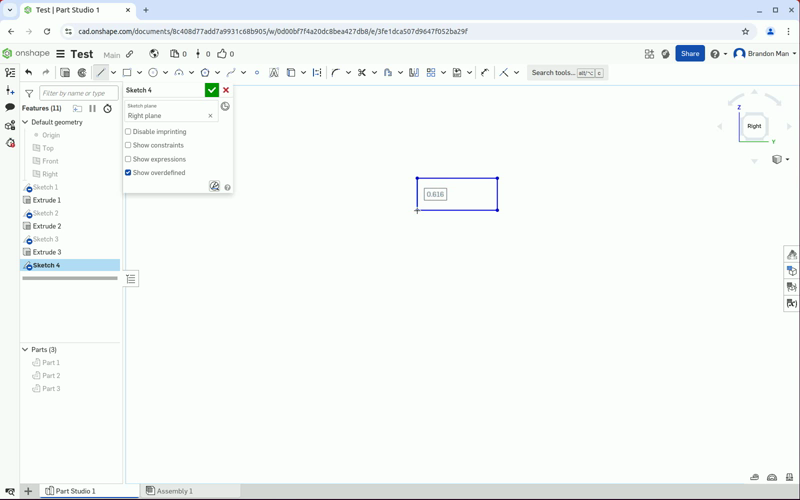
scroll(-6)
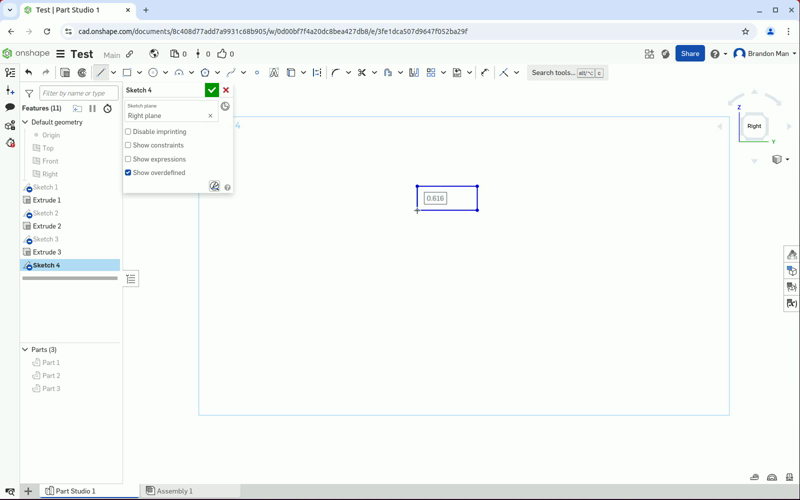
scroll(-6)
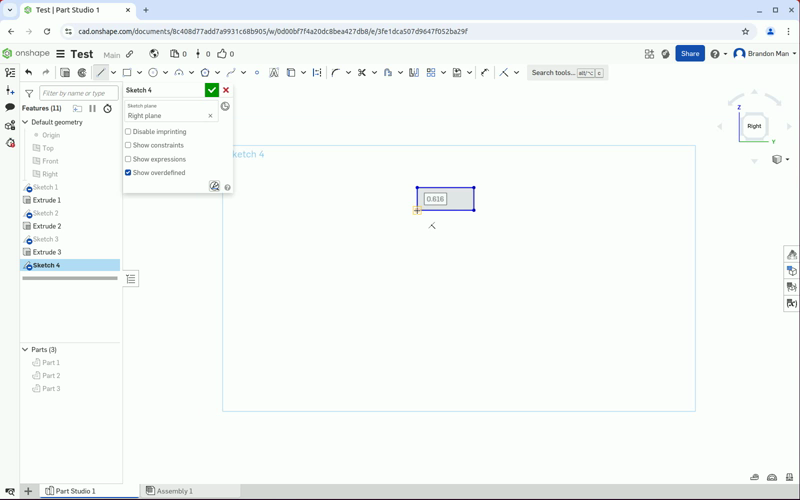
scroll(-6)
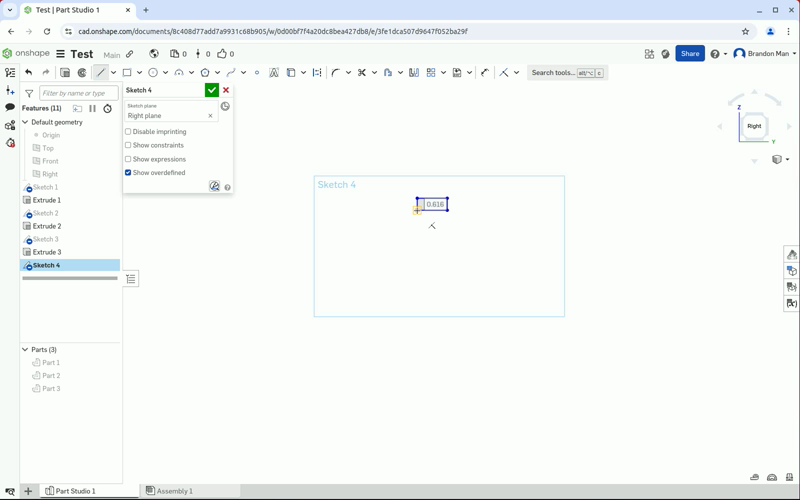
scroll(-6)
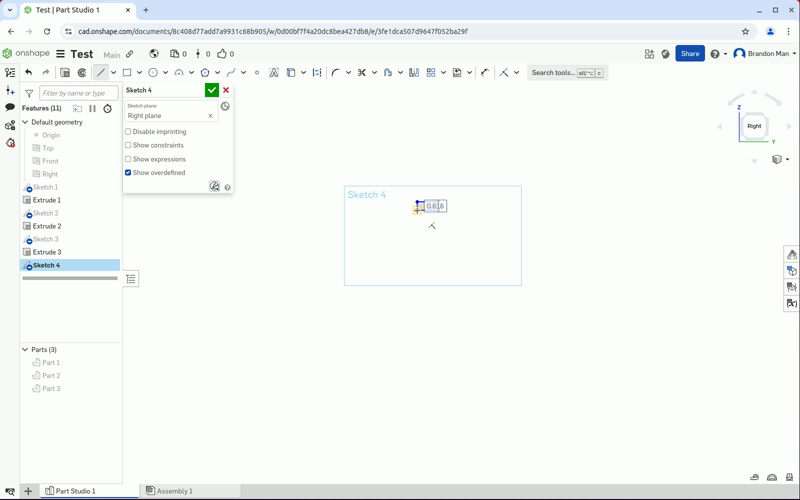
scroll(-6)
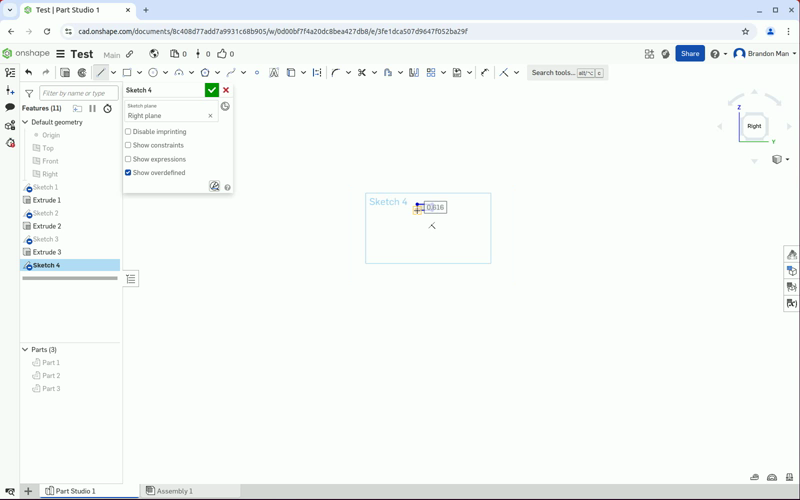
scroll(-6)
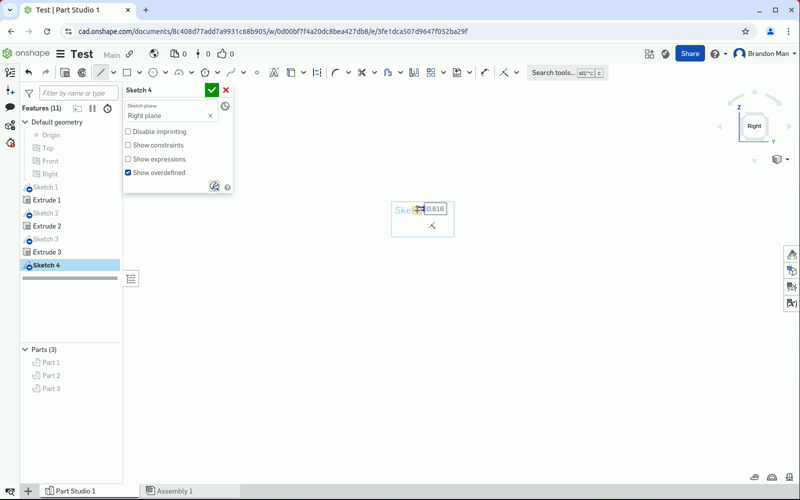
key(esc)
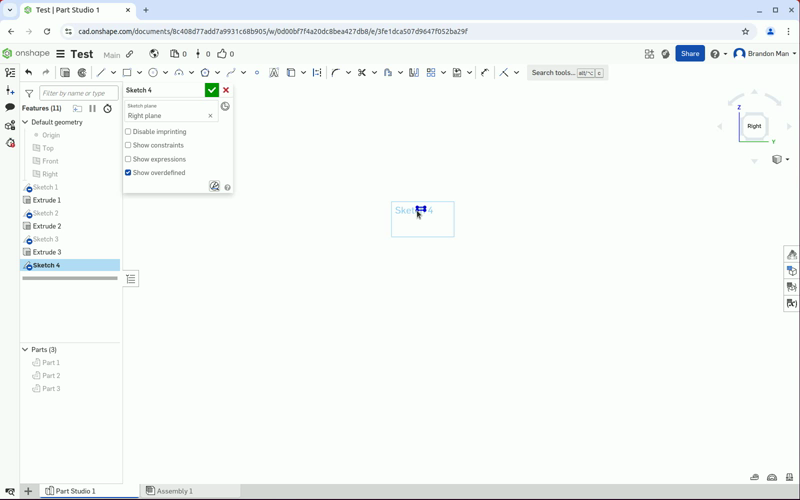
mouse_move(421, 207)
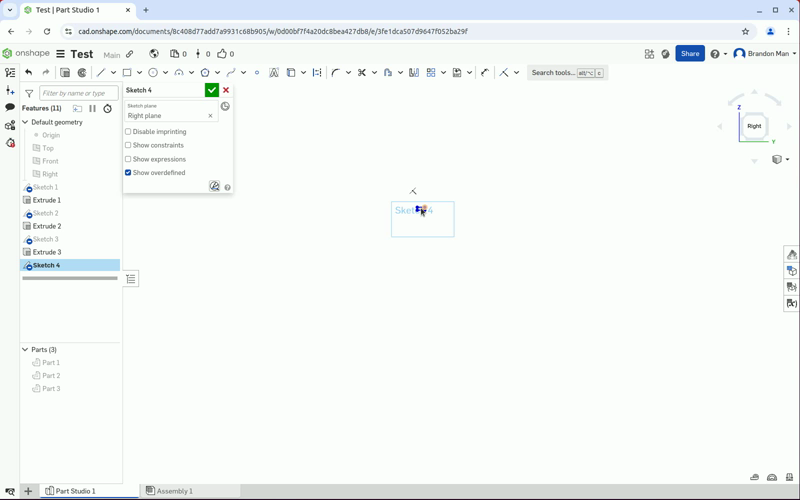
scroll(6)
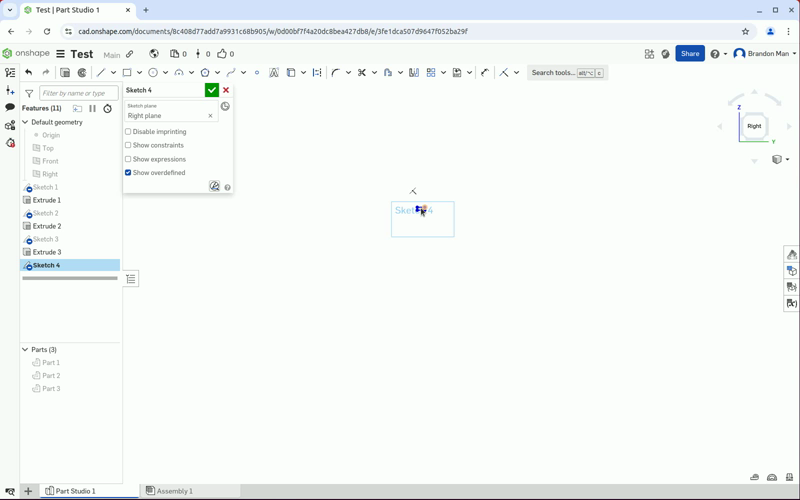
scroll(6)
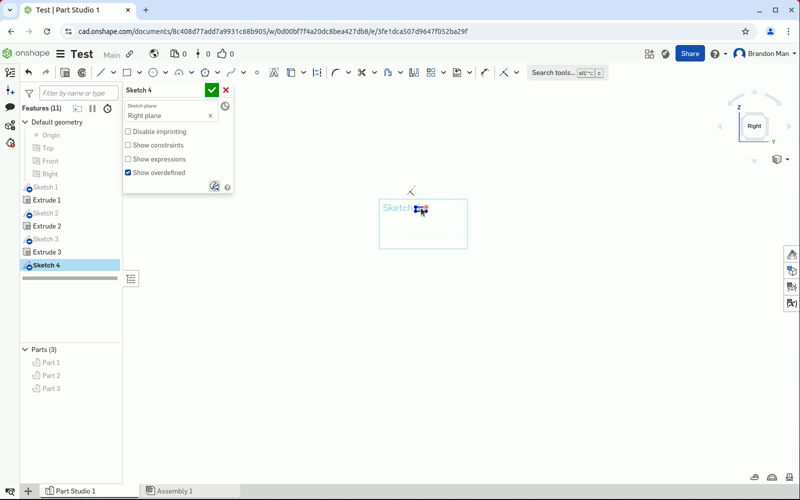
scroll(6)
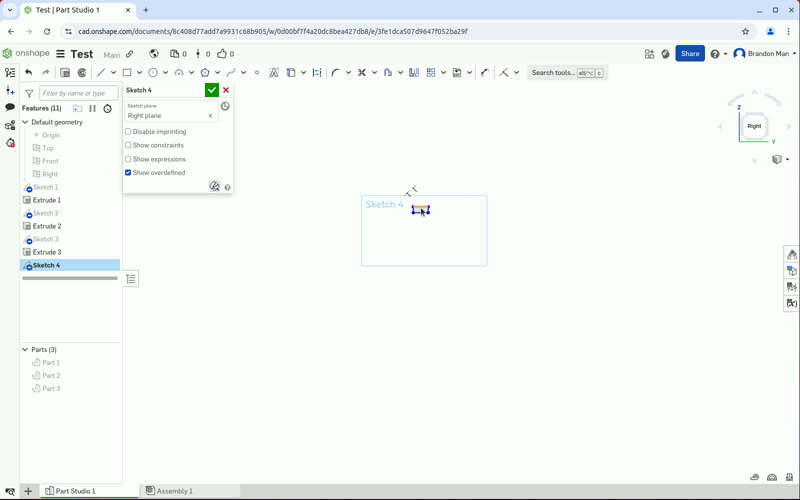
scroll(6)
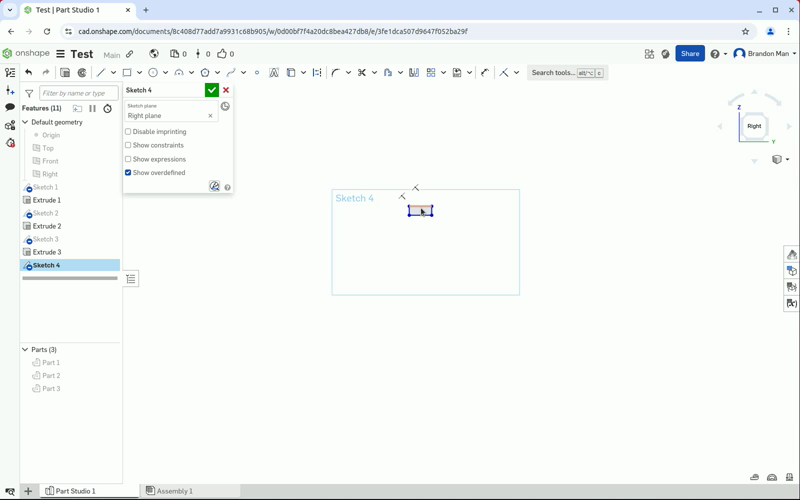
scroll(6)
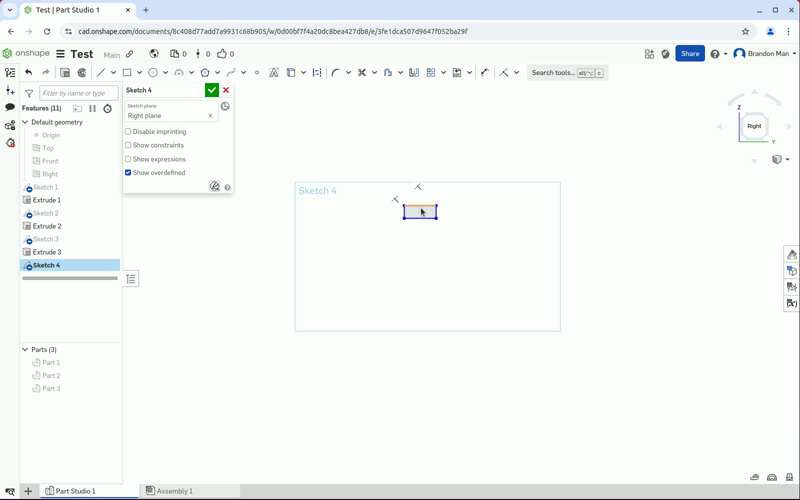
scroll(6)
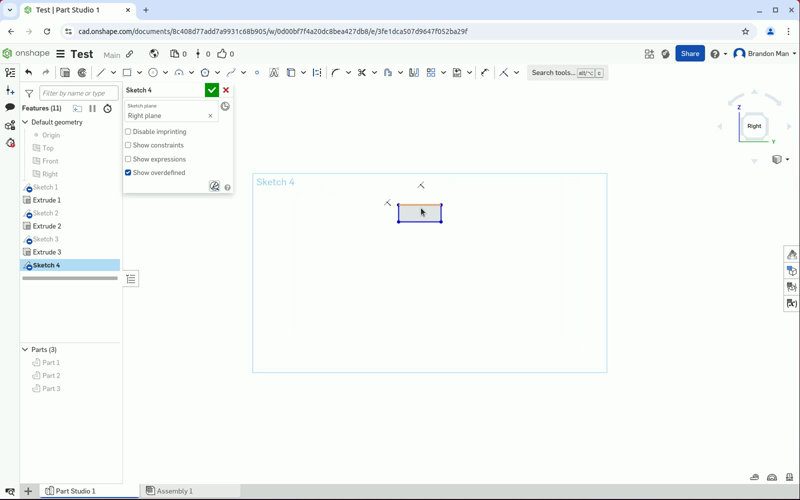
scroll(6)
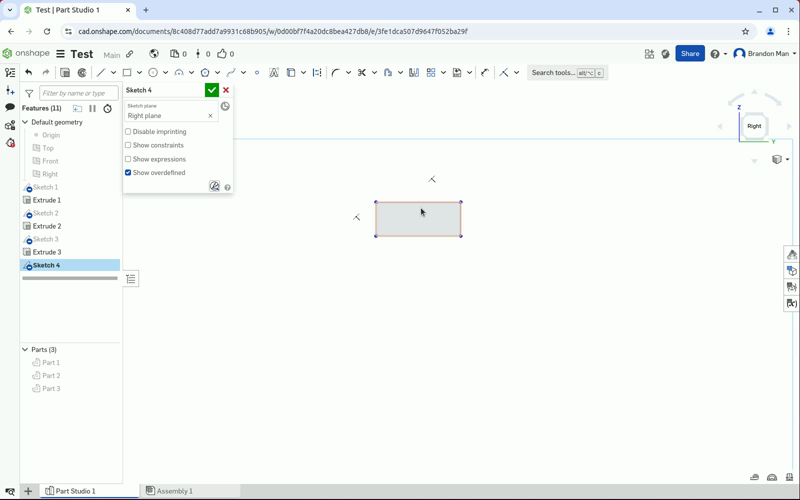
click(421, 207)
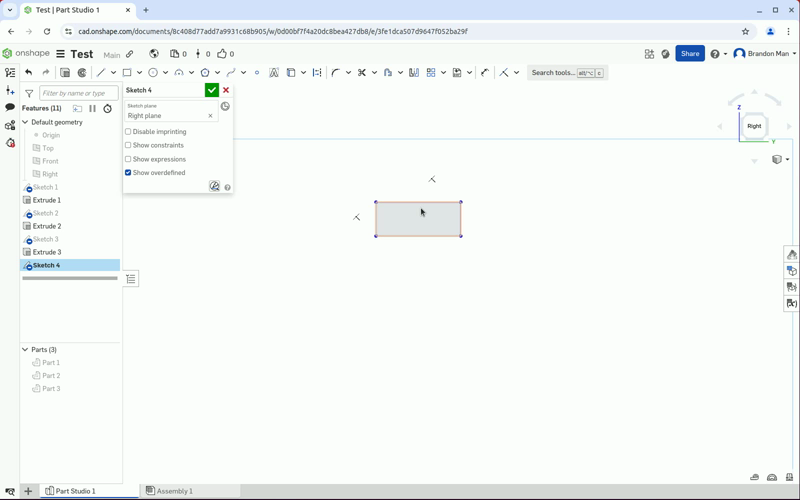
scroll(-6)
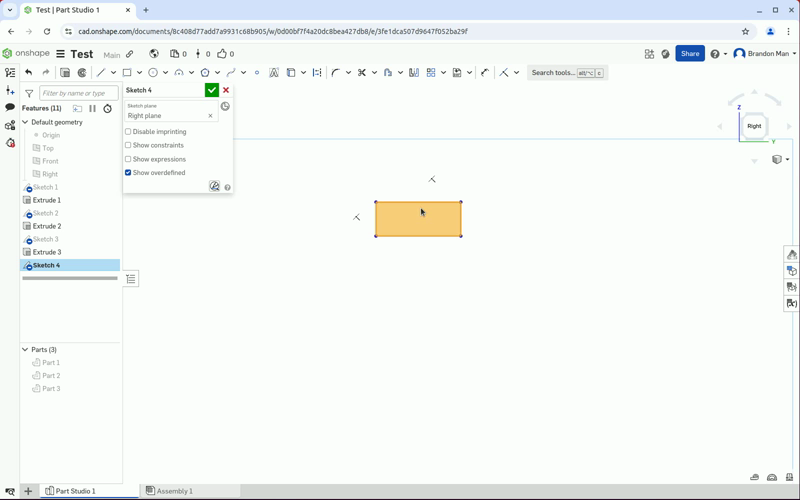
scroll(-6)
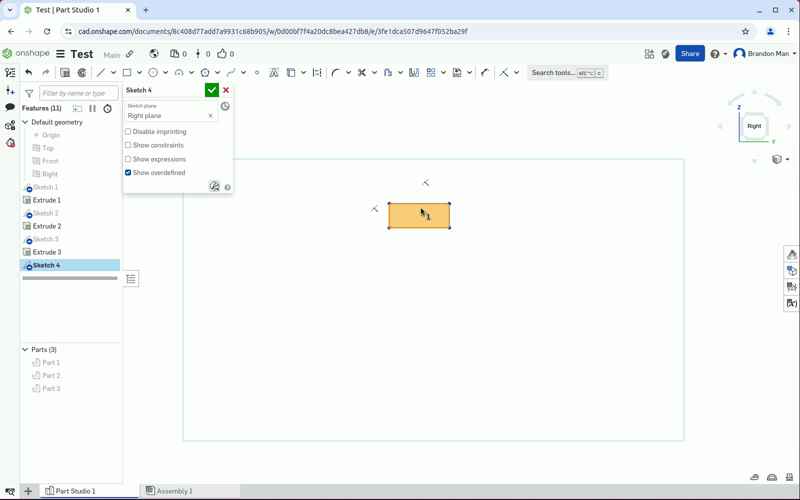
scroll(-6)
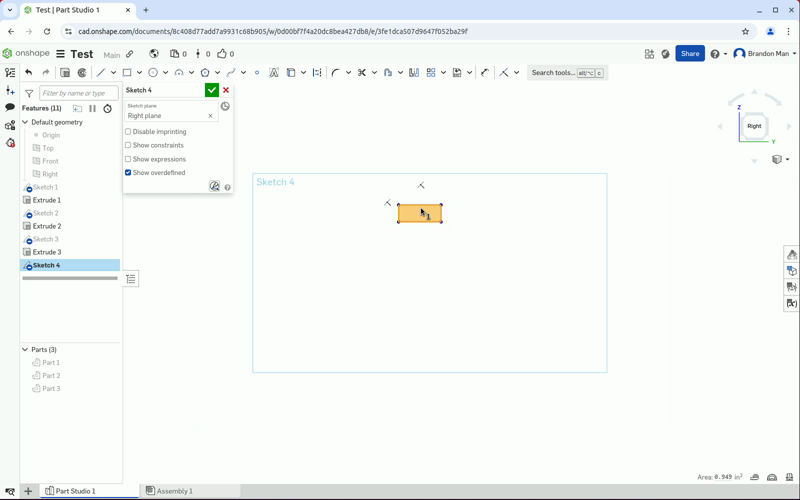
scroll(-6)
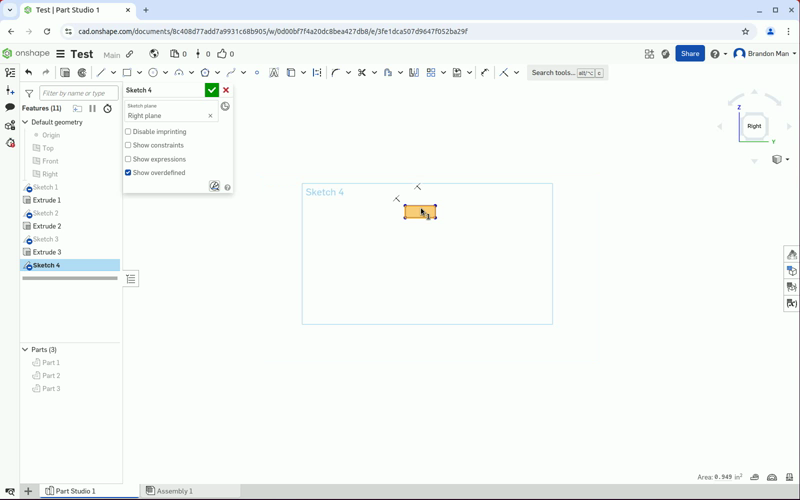
scroll(-6)
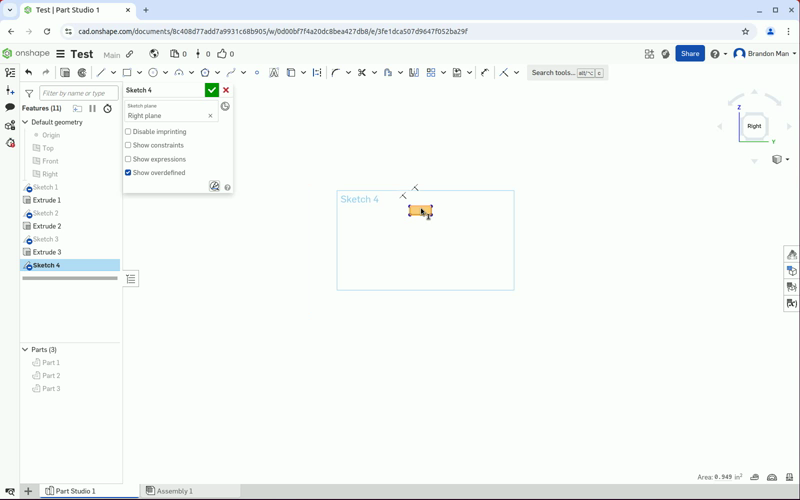
scroll(-6)
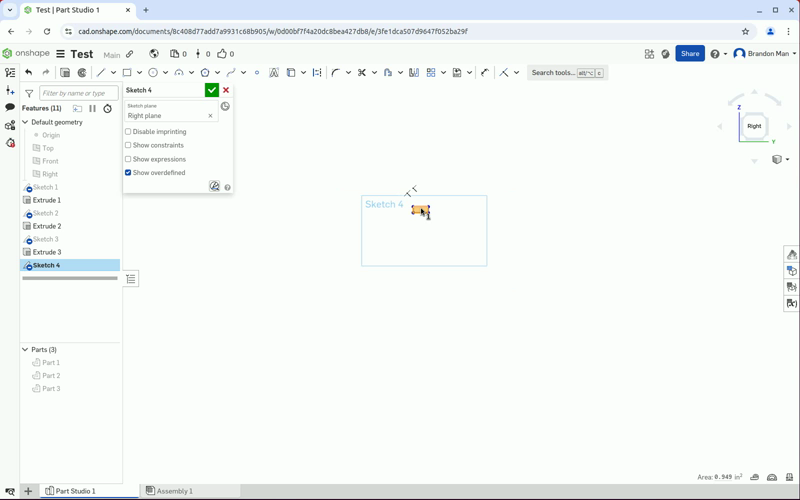
scroll(-6)
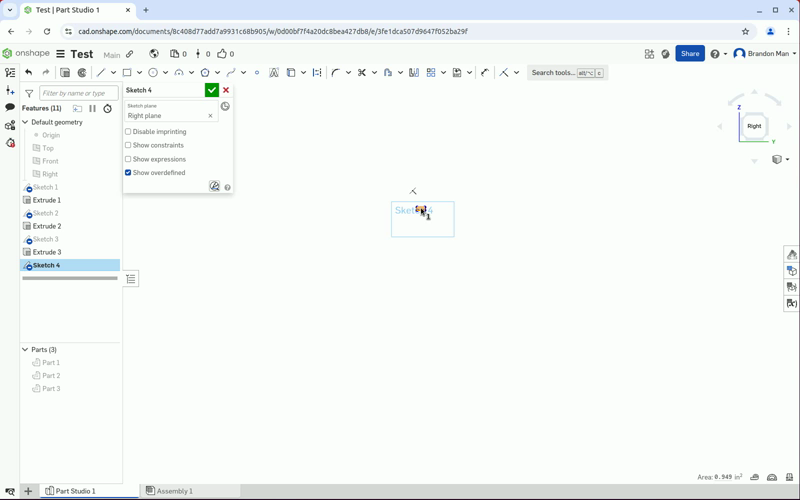
mouse_move(73, 352)
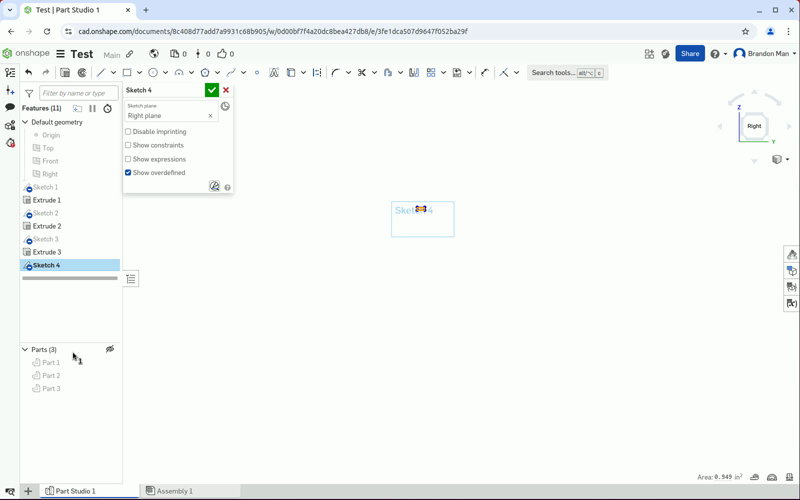
key(shift+y)
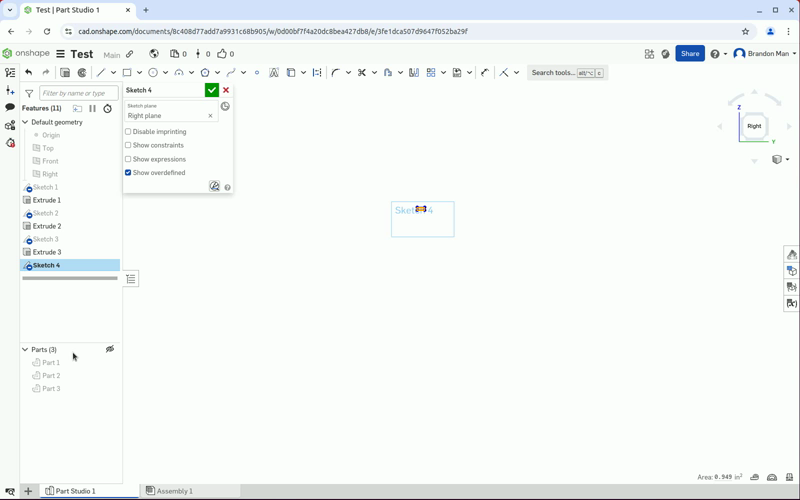
key(shift+e)
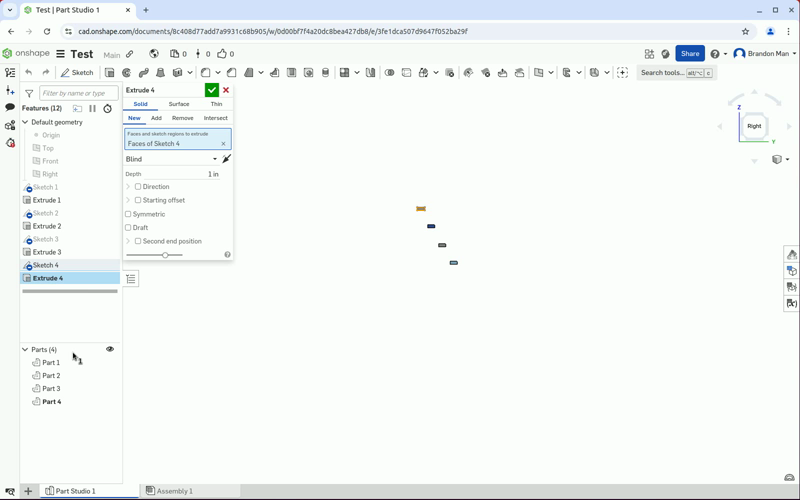
mouse_move(143, 106)
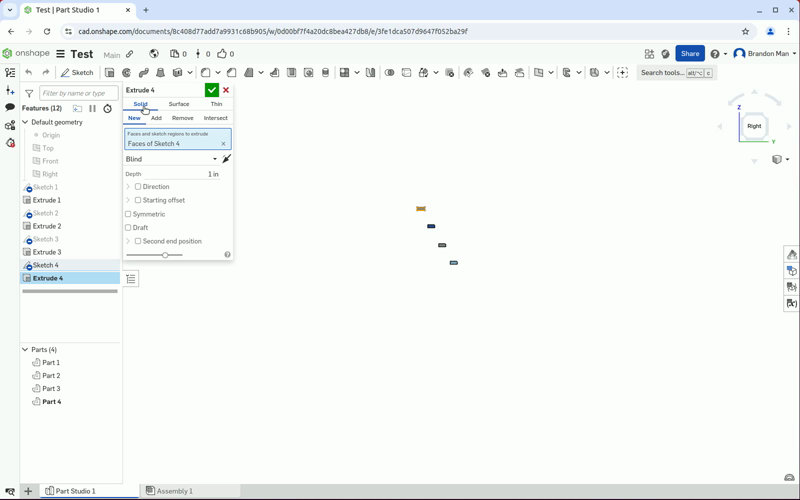
click(143, 106)
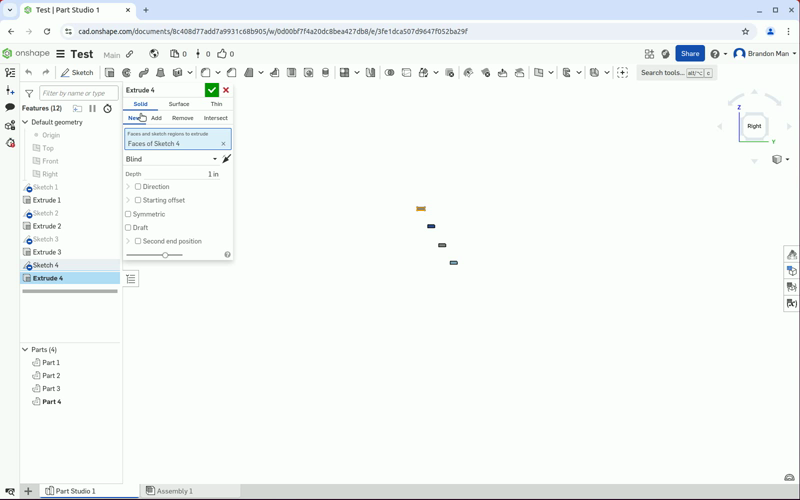
mouse_move(137, 120)
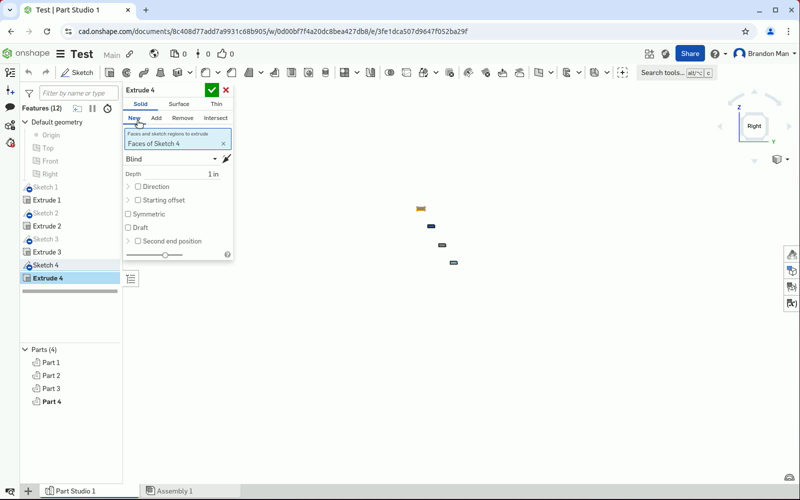
click(137, 120)
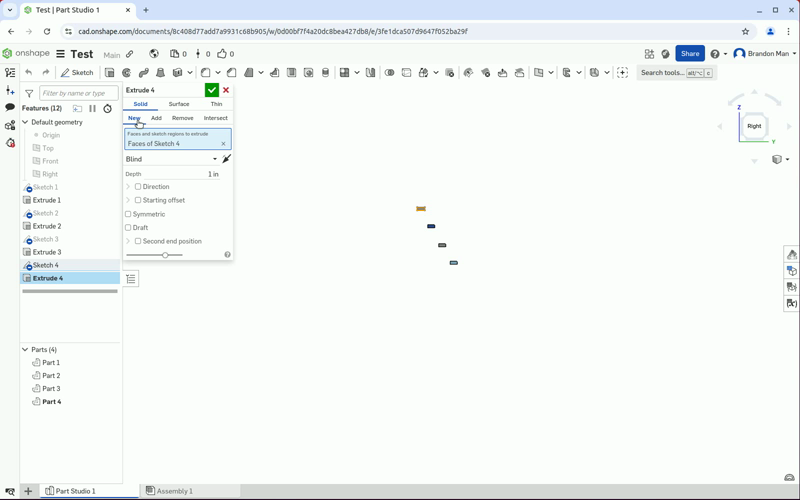
key(tab, 4)
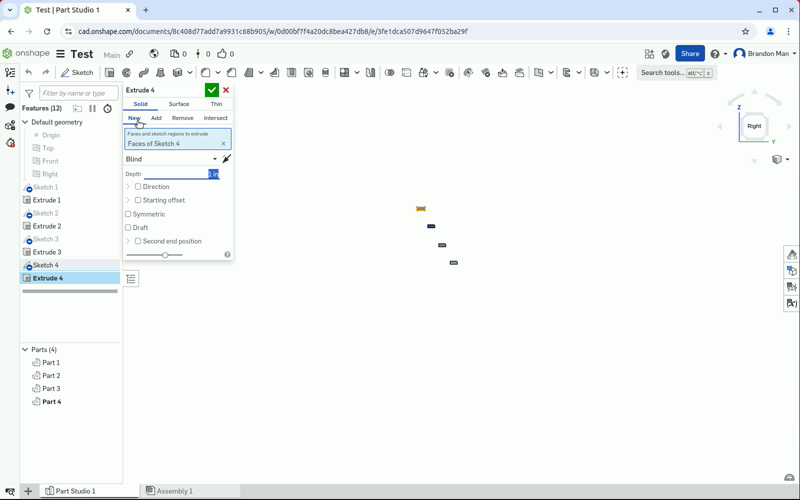
text(8.906)
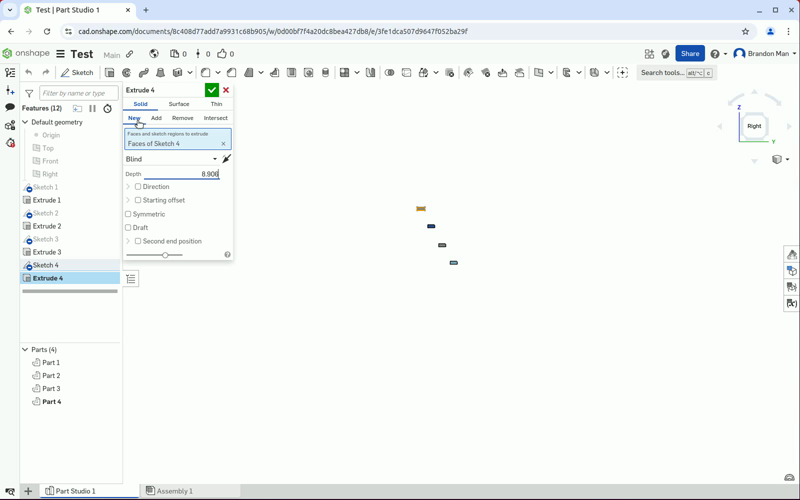
key(enter)
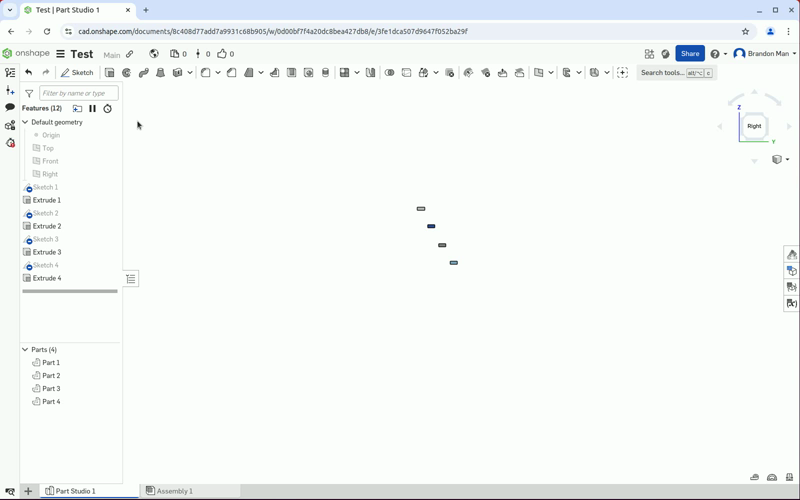
key(shift+h)
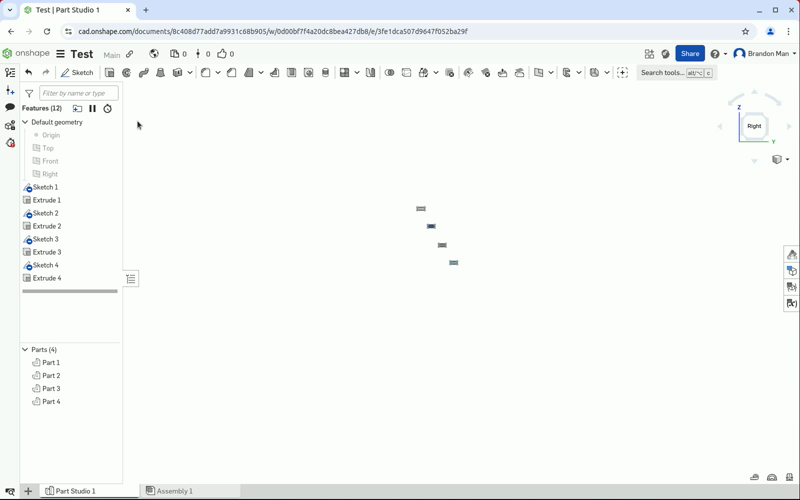
key(shift+h)
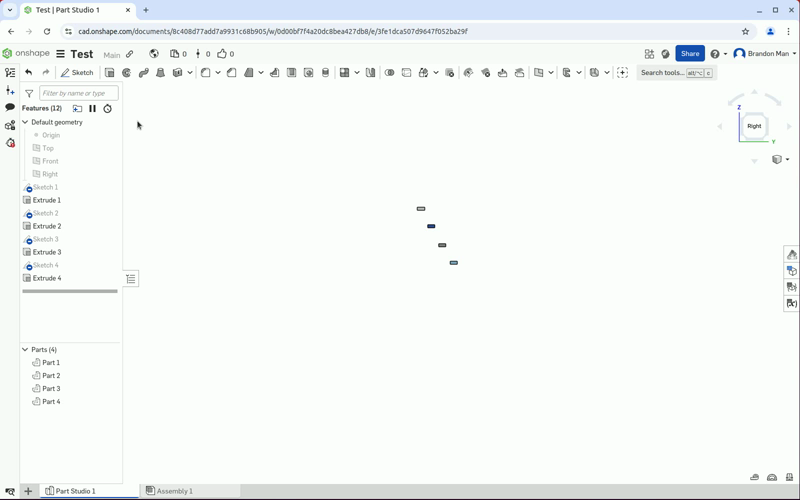
mouse_move(73, 189)
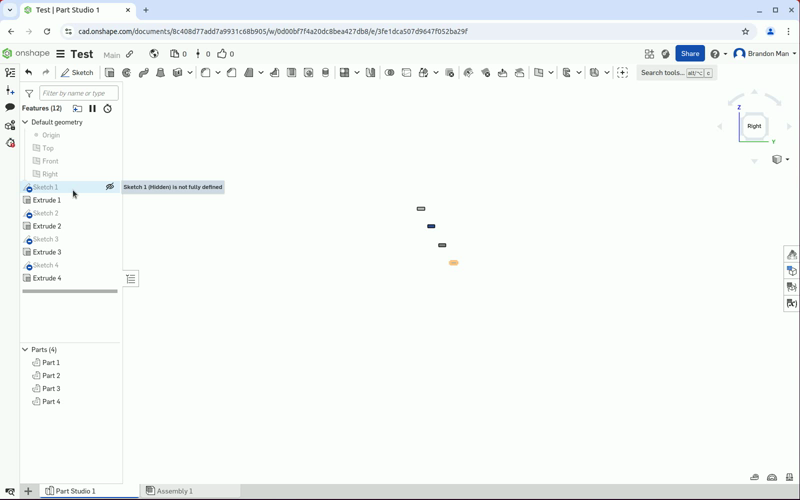
click(73, 189)
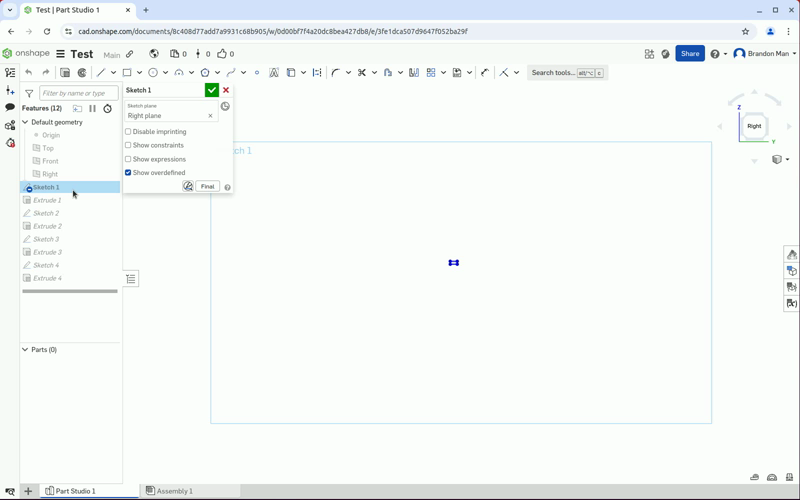
mouse_move(229, 92)
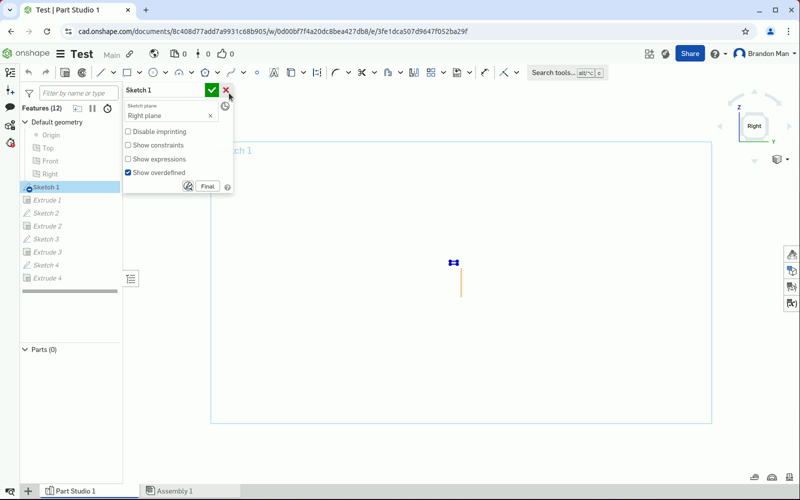
click(229, 92)
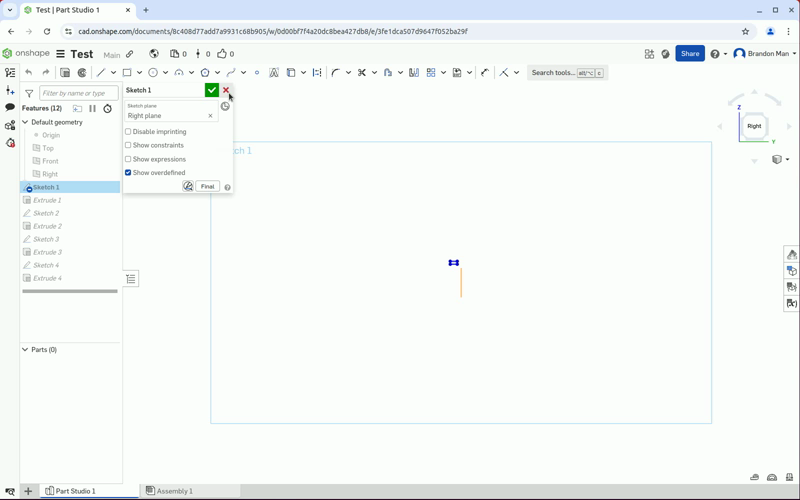
key(shift+s)
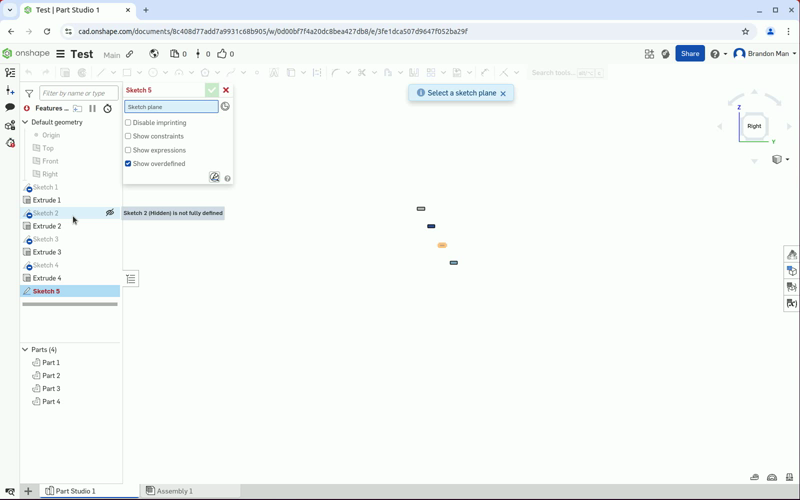
scroll(3)
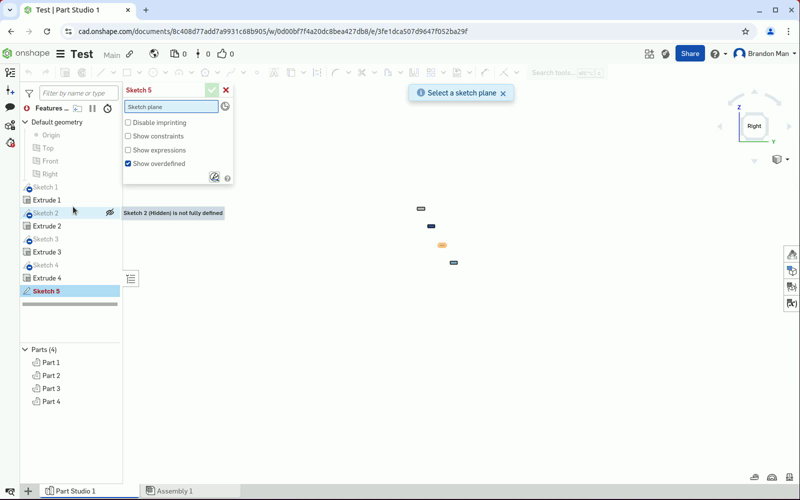
mouse_move(73, 176)
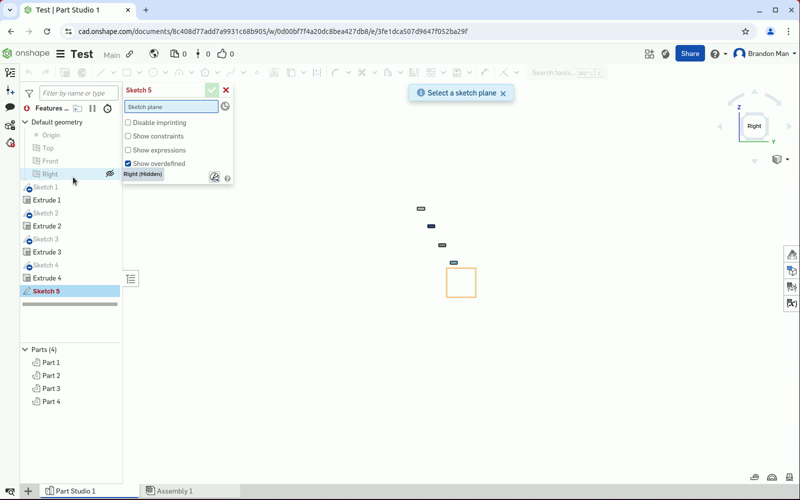
click(73, 176)
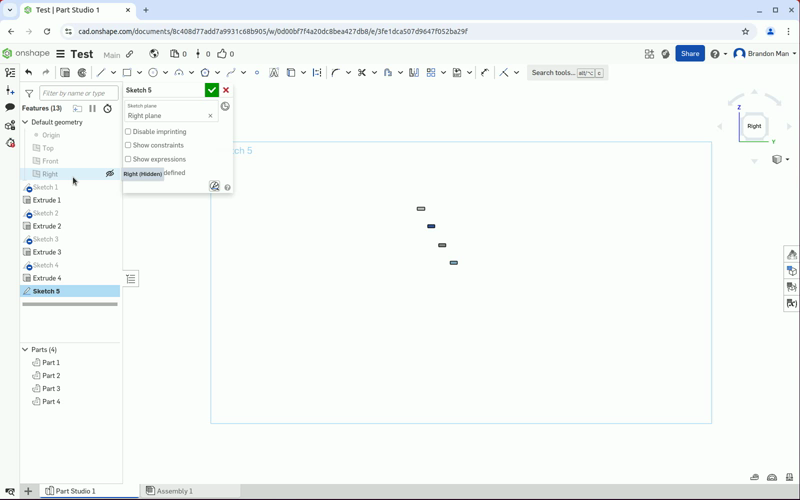
mouse_move(73, 352)
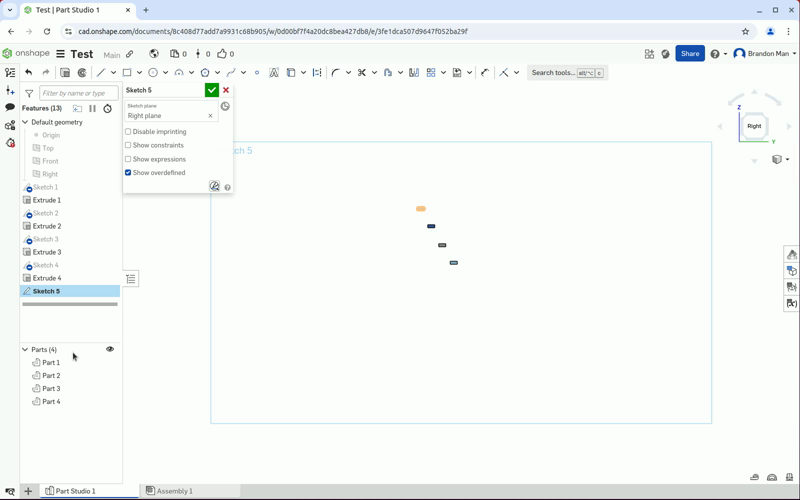
key(y)
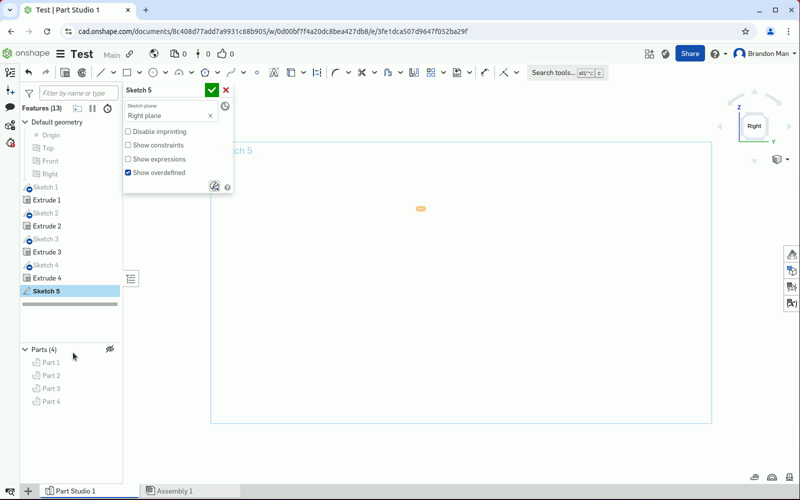
key(l)
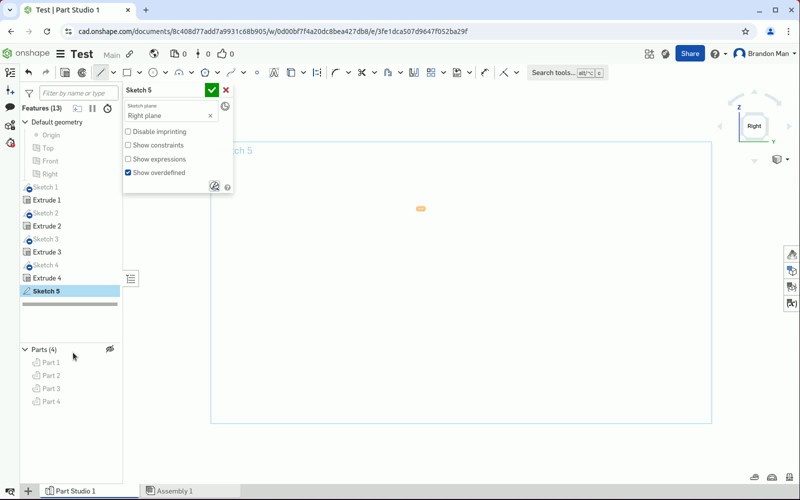
key_down(shift)
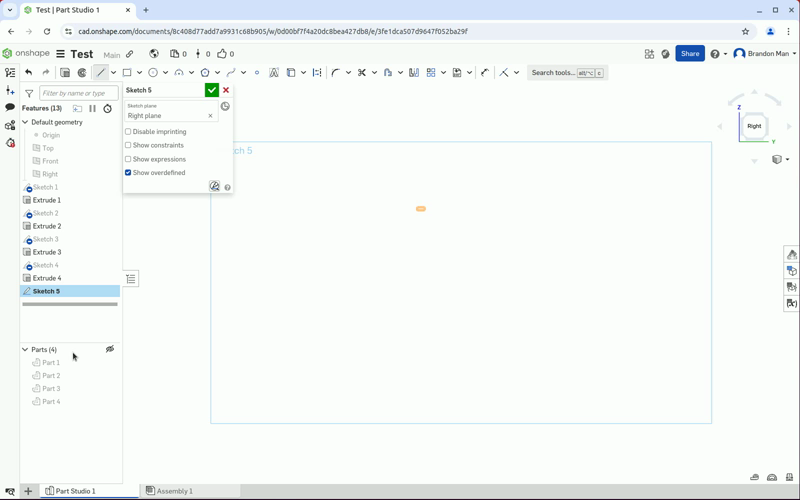
mouse_move(405, 191)
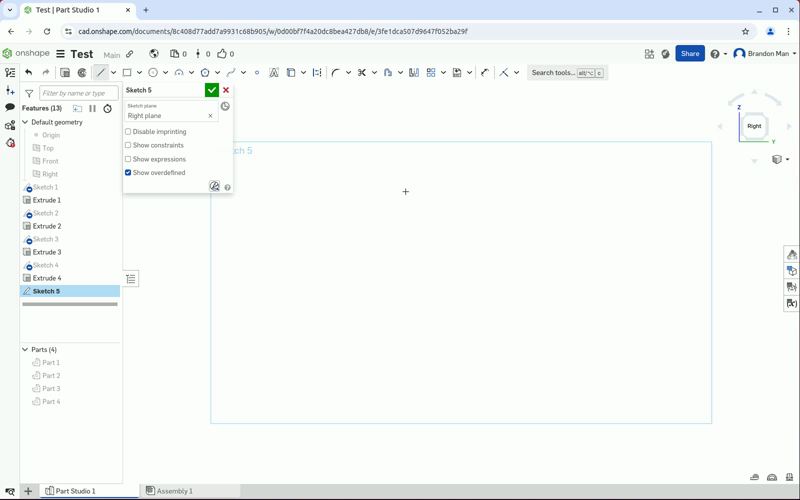
click(405, 191)
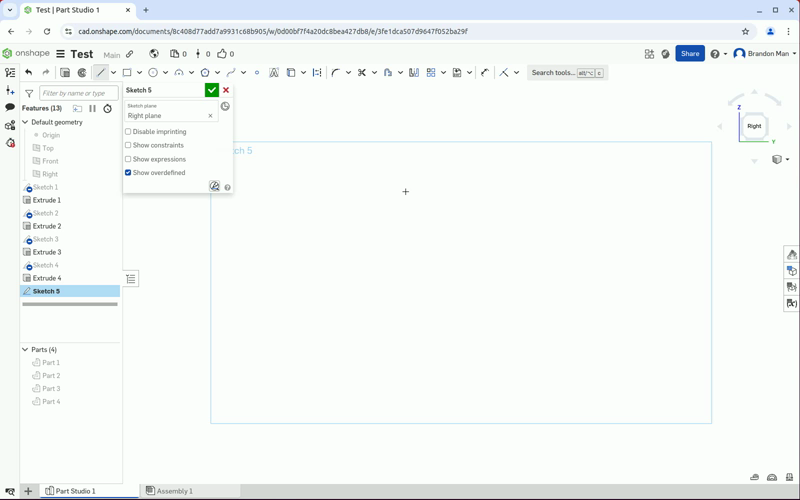
key_up(shift)
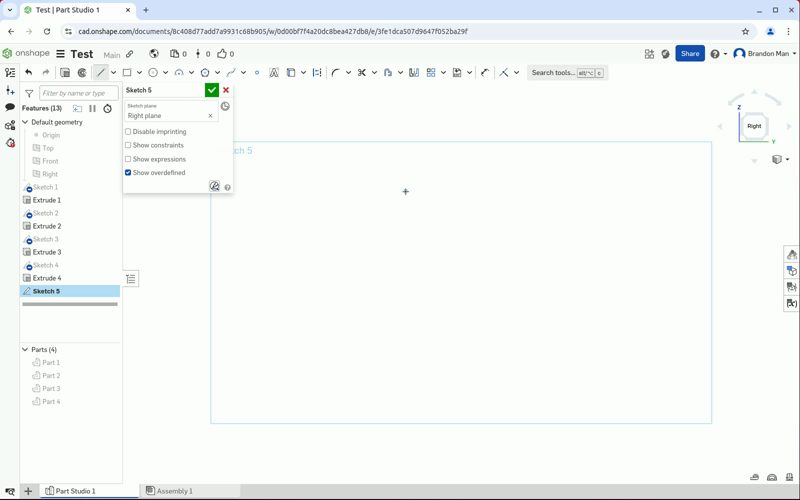
key_down(shift)
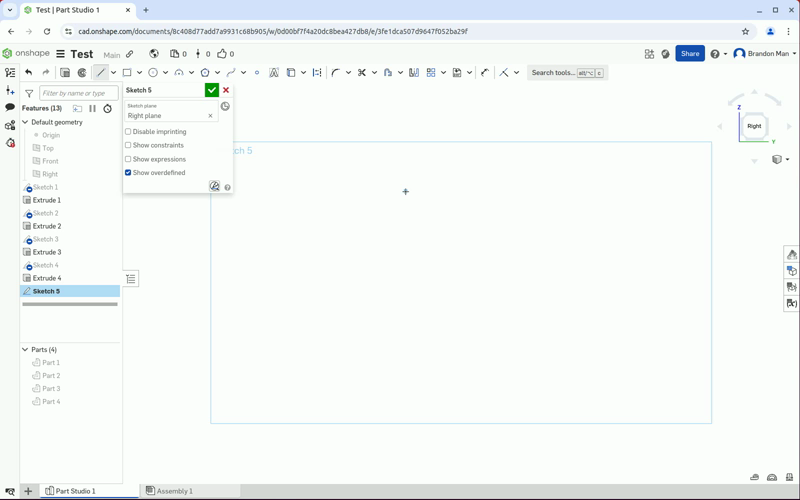
mouse_move(435, 191)
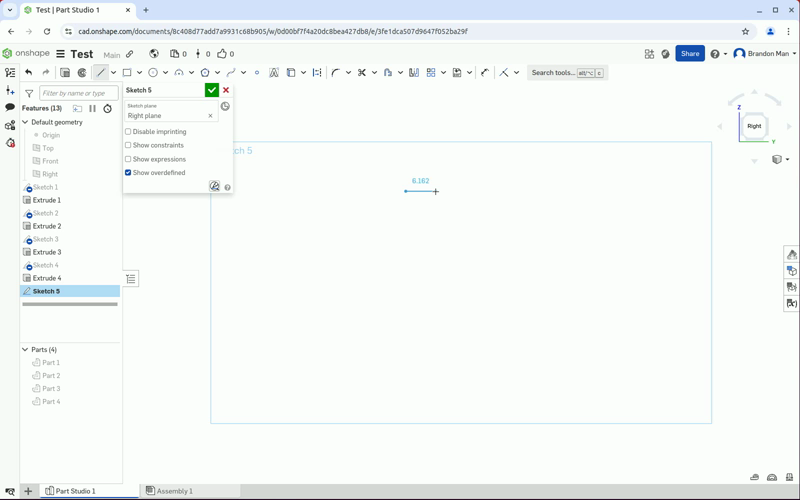
mouse_move(412, 191)
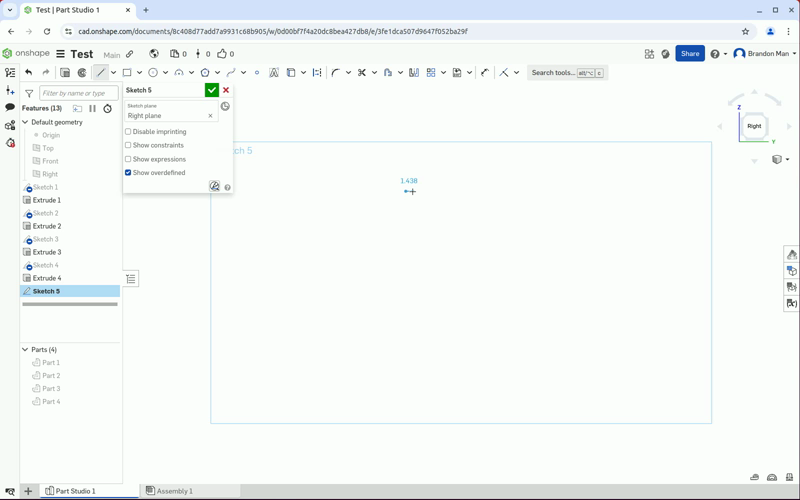
scroll(6)
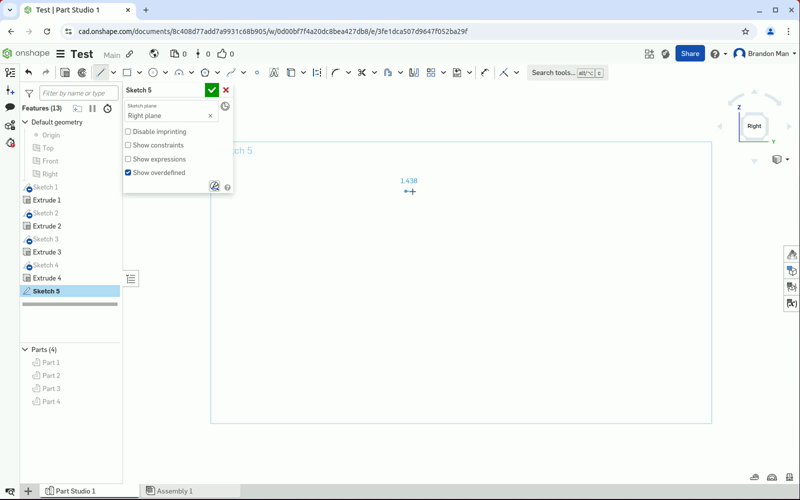
scroll(6)
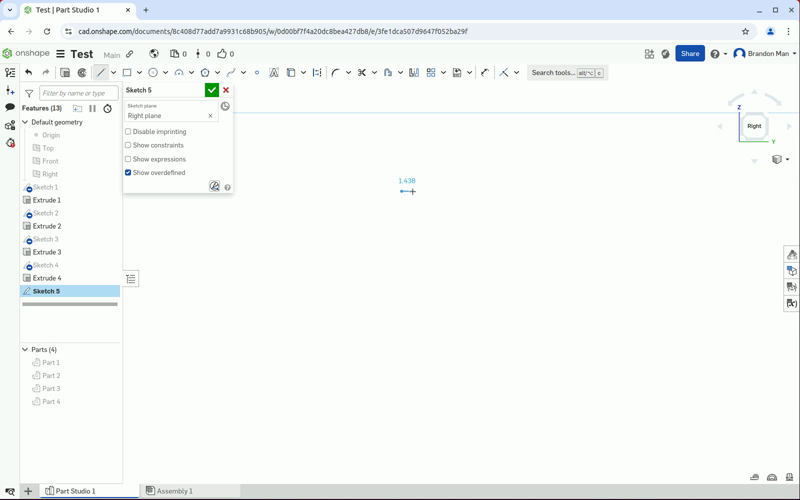
scroll(6)
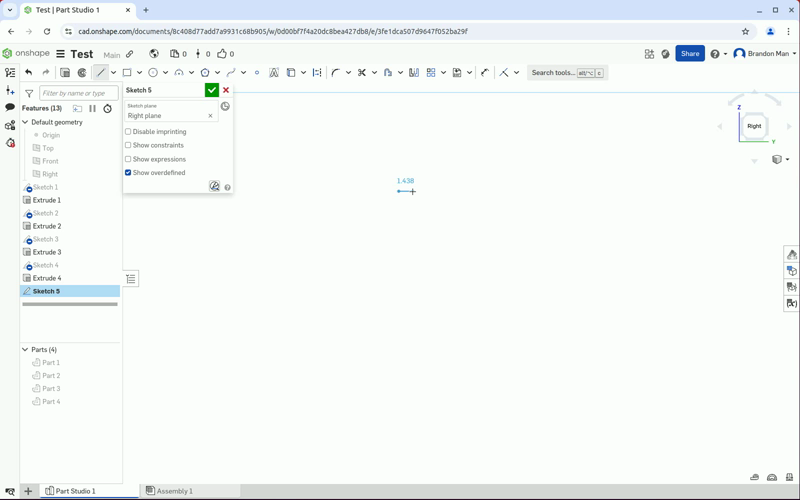
scroll(6)
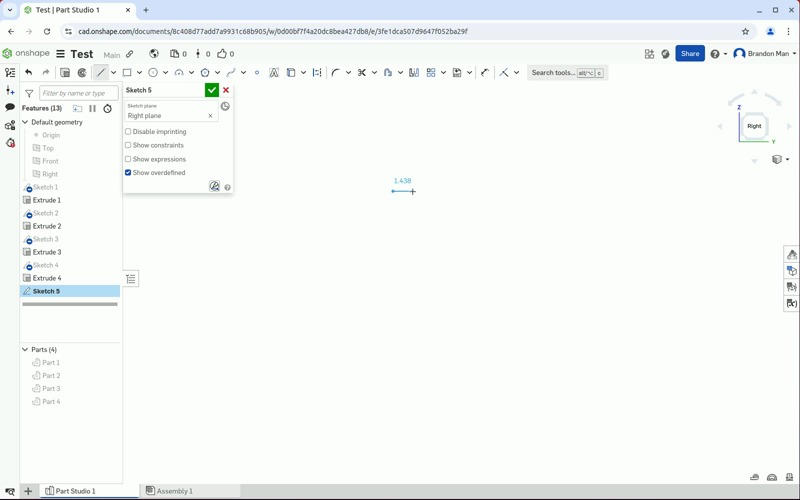
scroll(6)
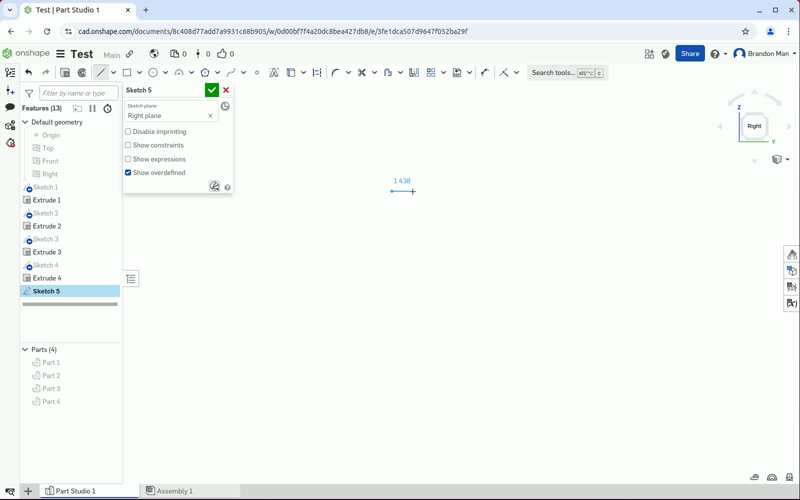
scroll(6)
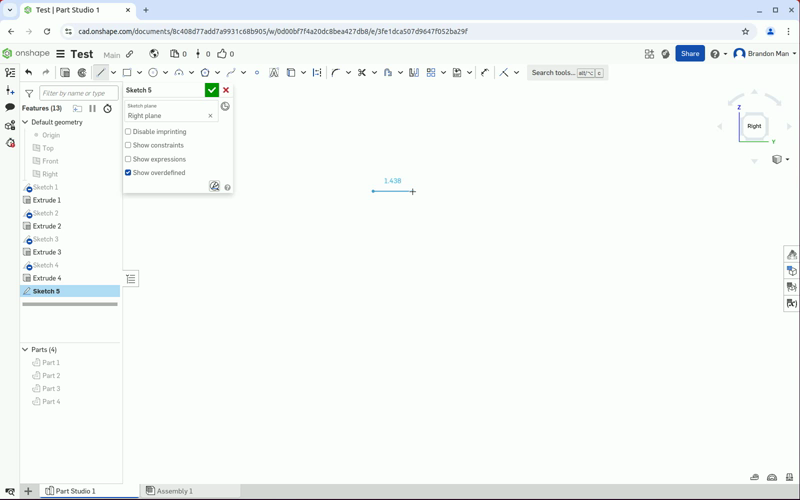
scroll(6)
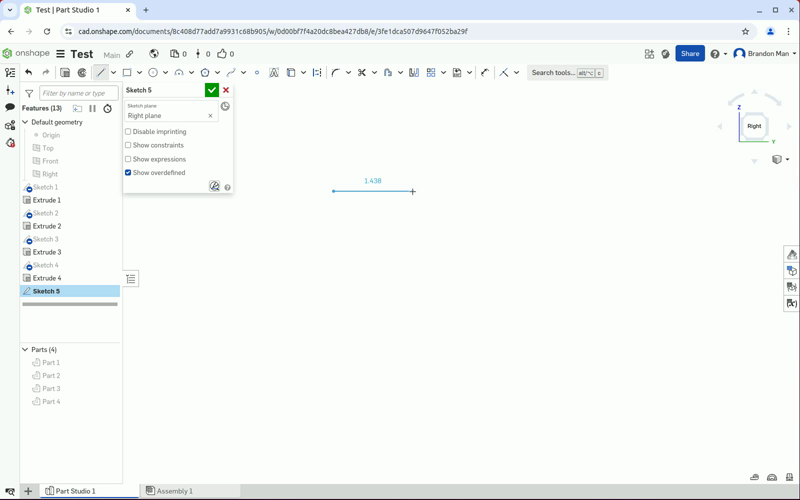
click(412, 191)
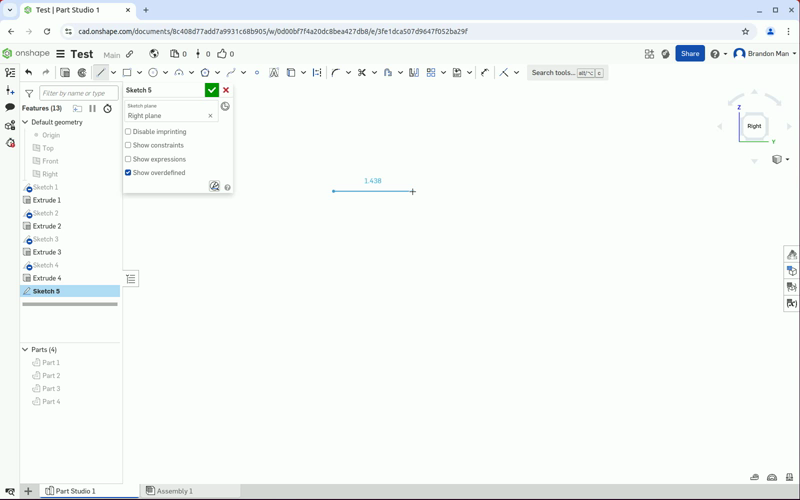
scroll(-6)
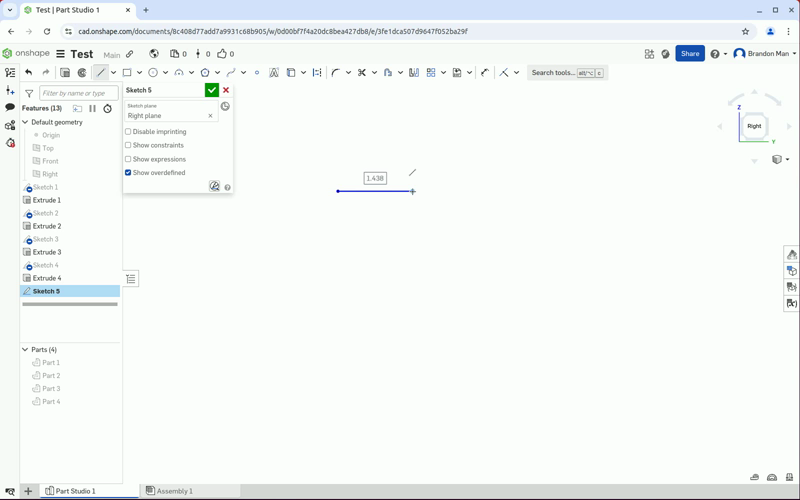
scroll(-6)
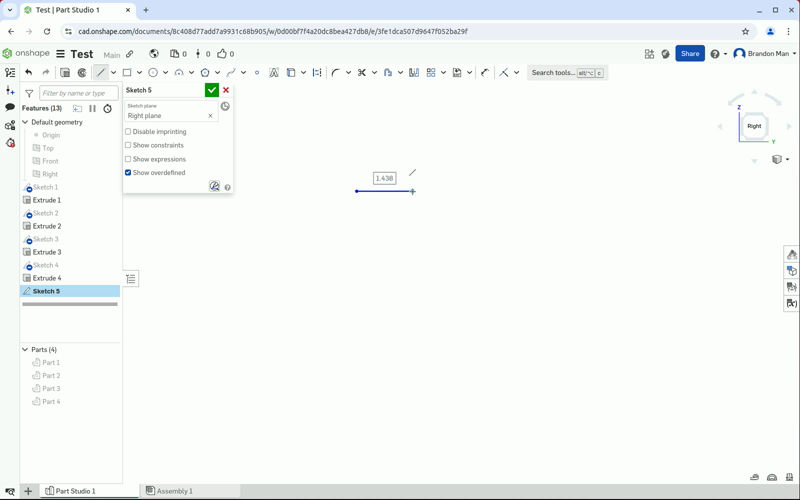
scroll(-6)
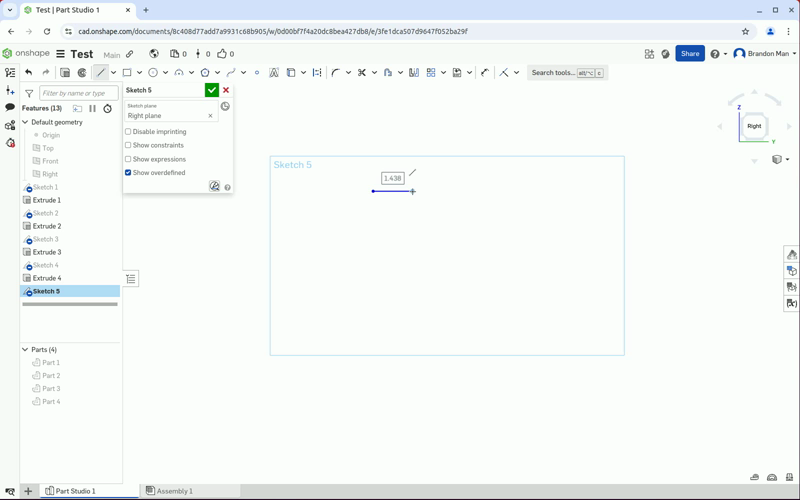
scroll(-6)
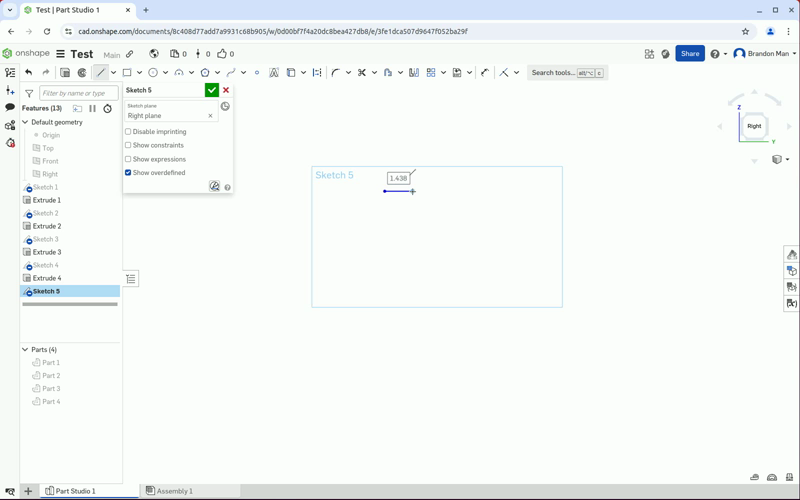
scroll(-6)
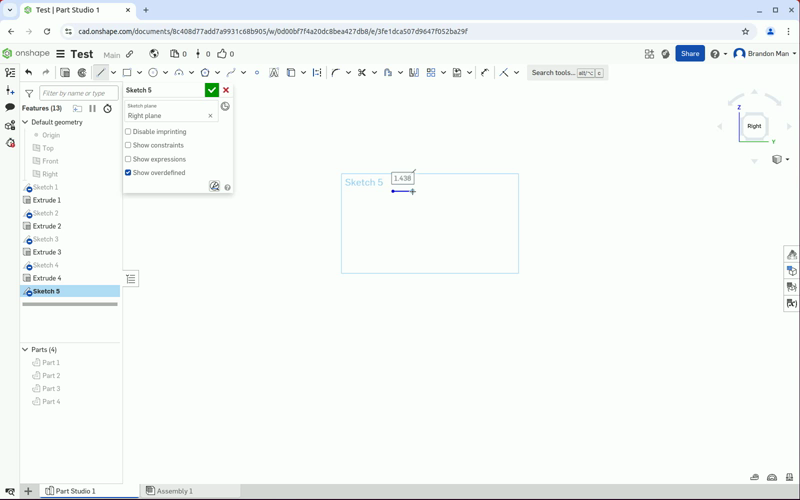
scroll(-6)
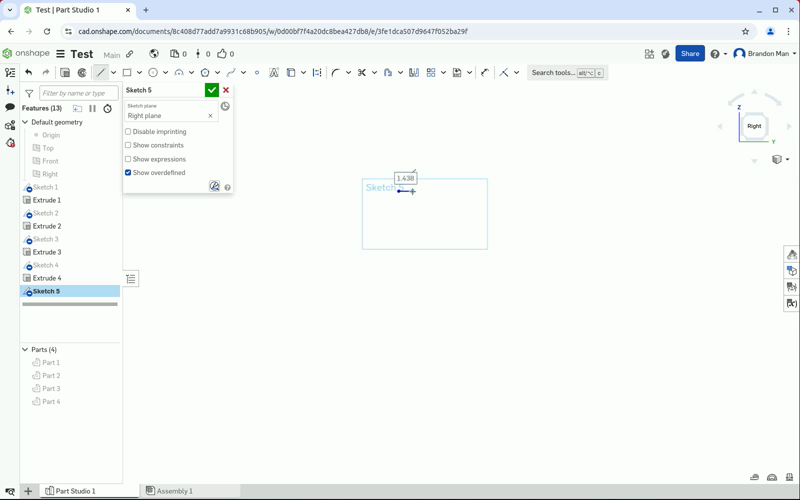
scroll(-6)
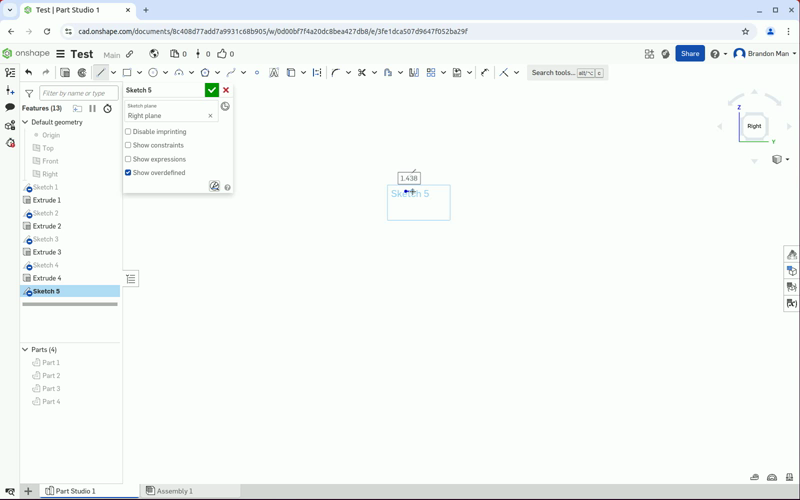
key_up(shift)
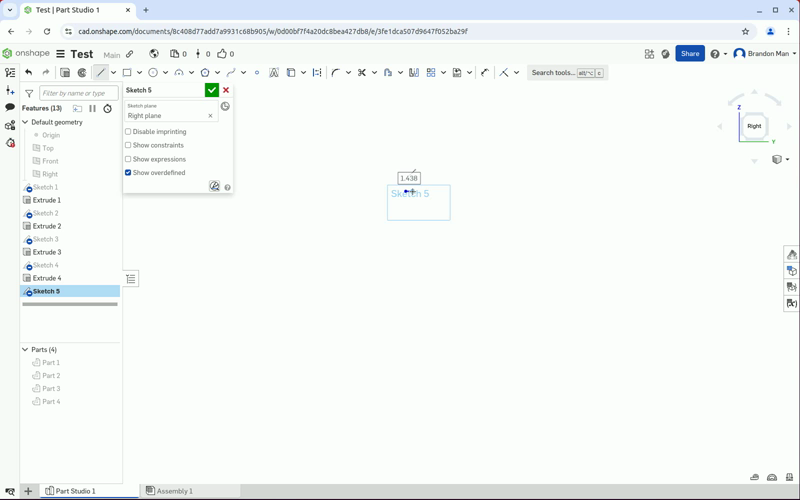
key_down(shift)
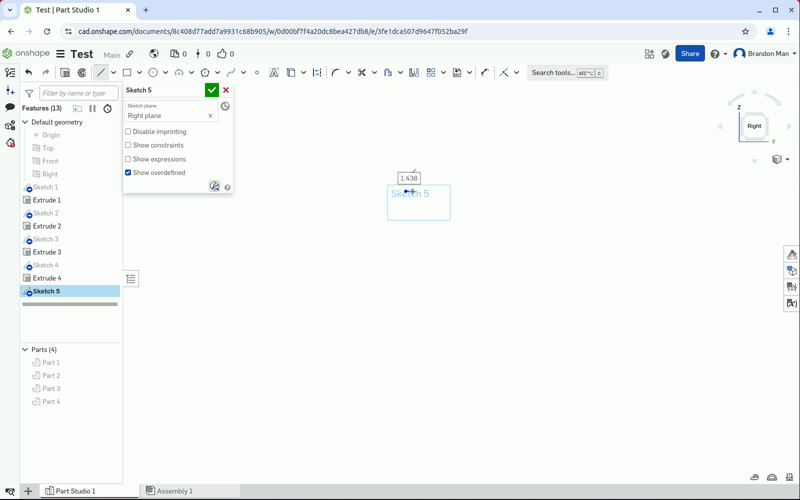
mouse_move(442, 191)
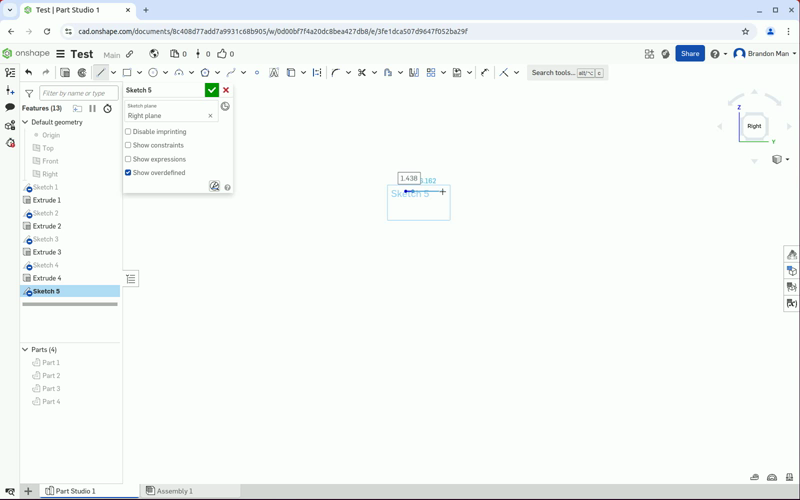
mouse_move(412, 188)
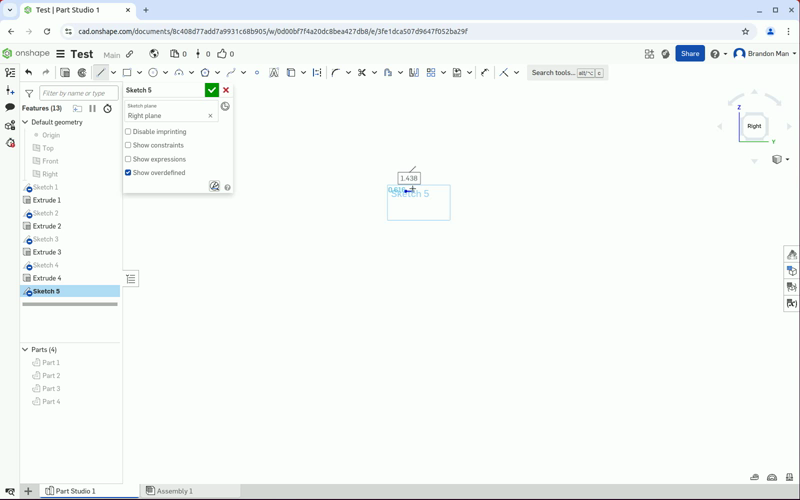
scroll(6)
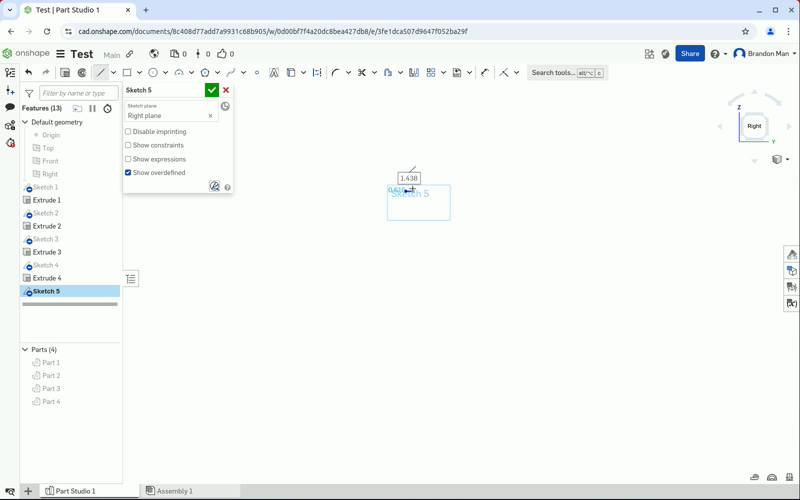
scroll(6)
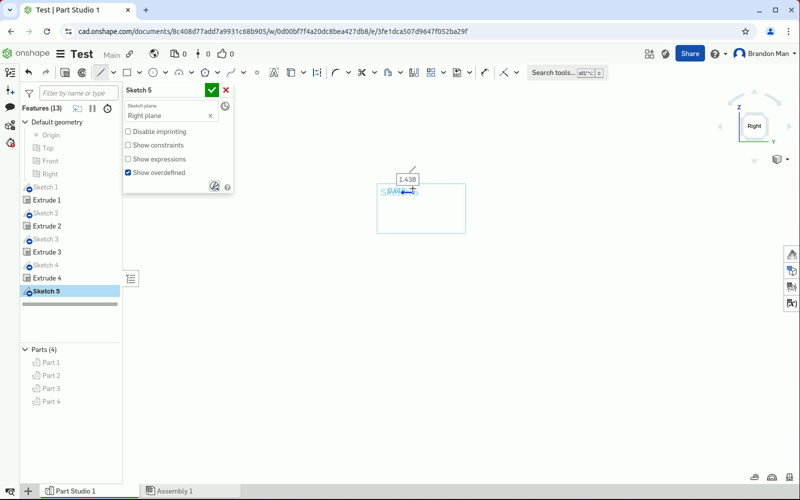
scroll(6)
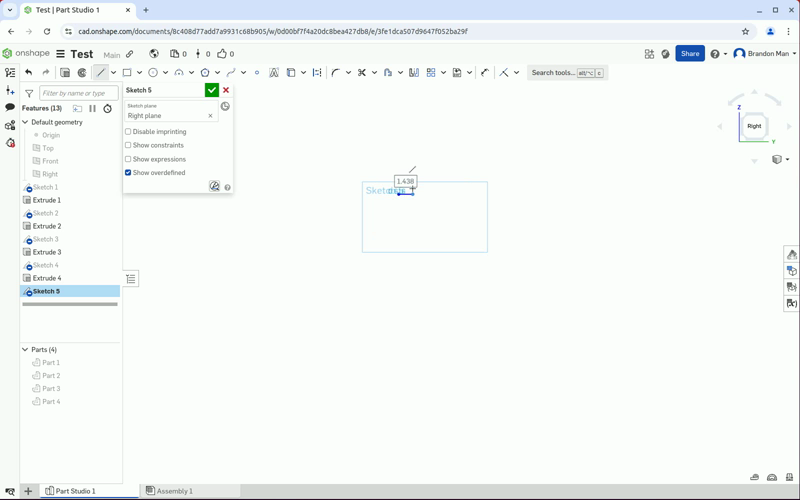
scroll(6)
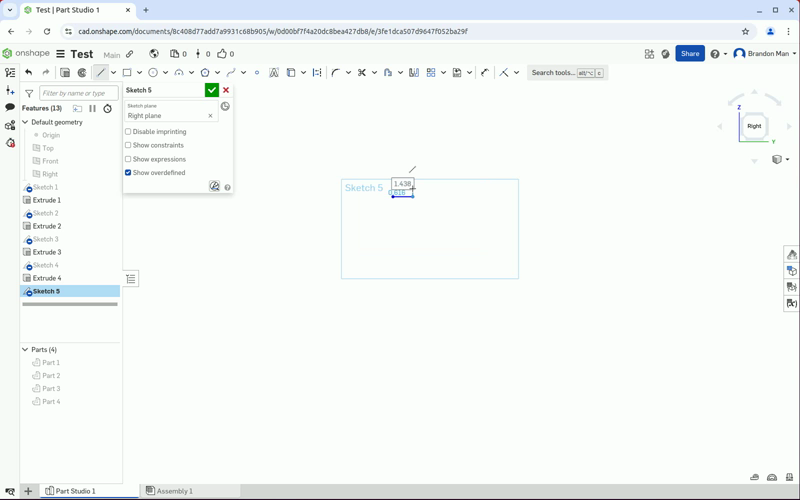
scroll(6)
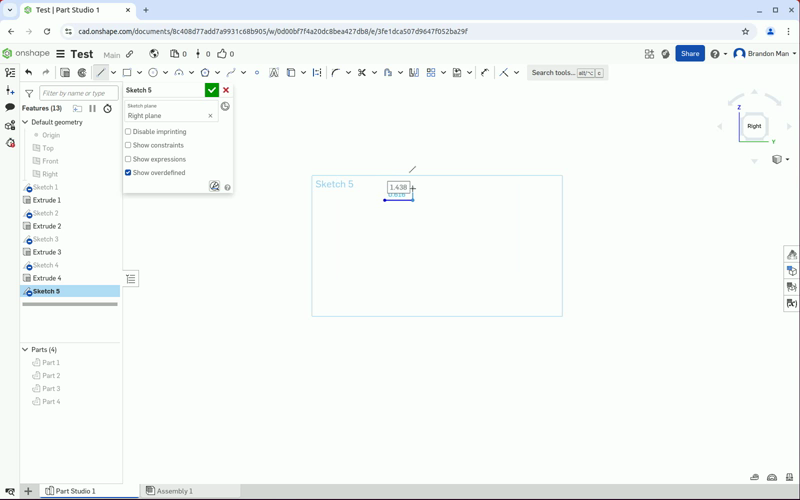
scroll(6)
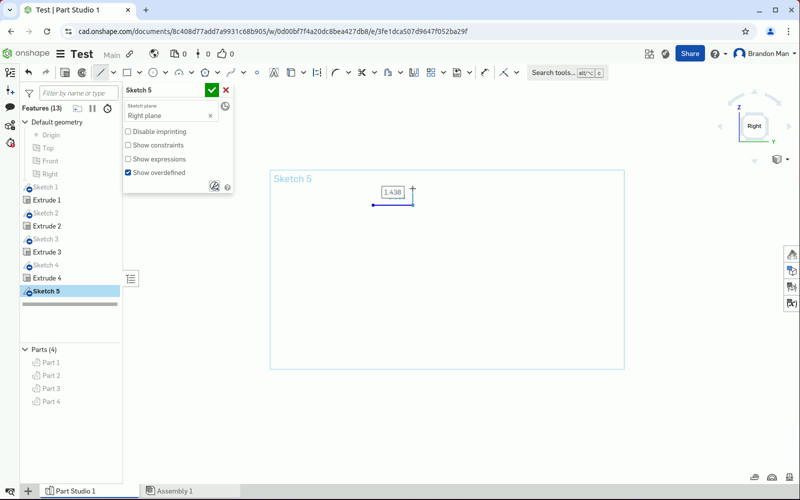
scroll(6)
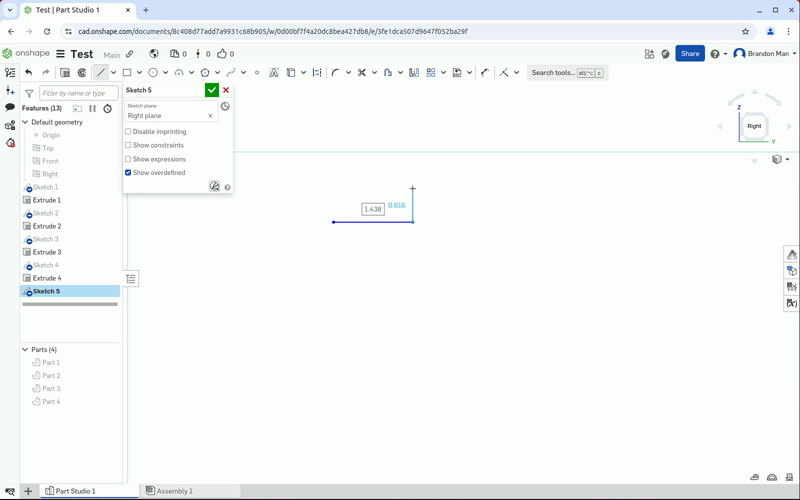
click(412, 188)
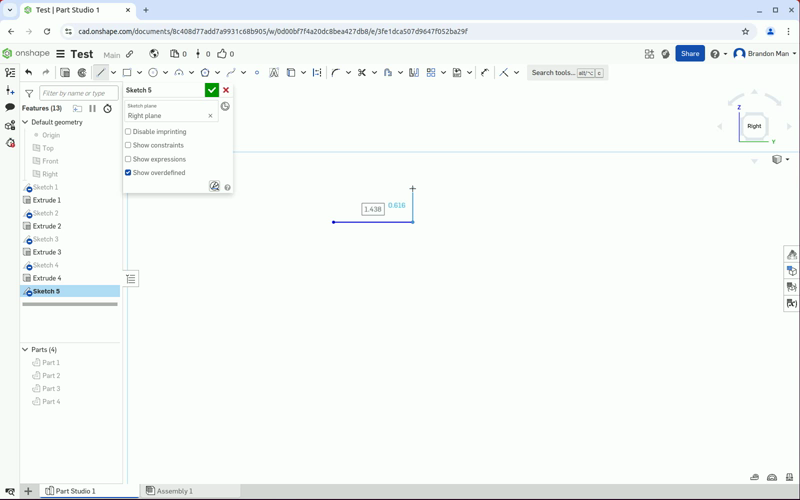
scroll(-6)
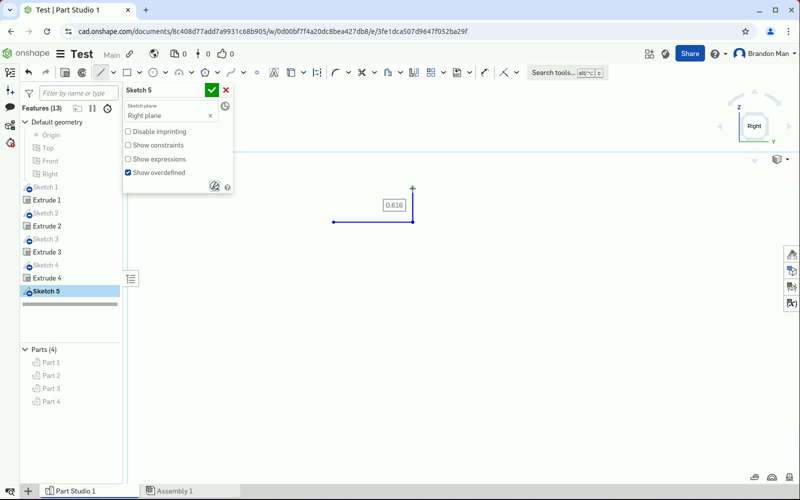
scroll(-6)
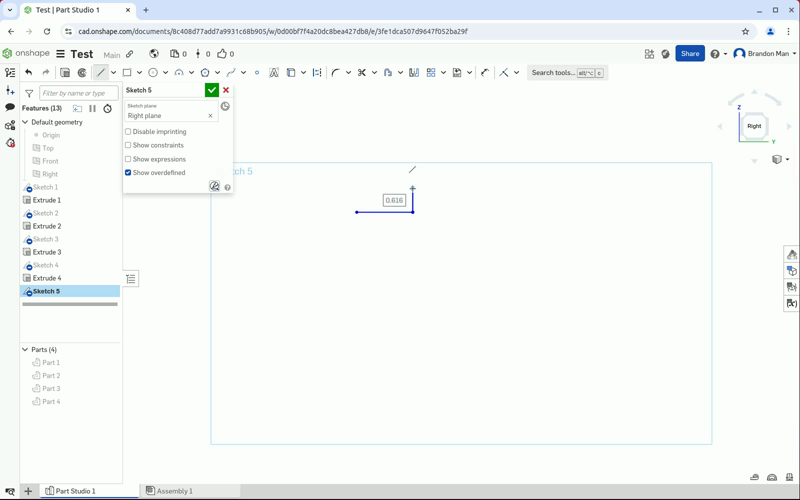
scroll(-6)
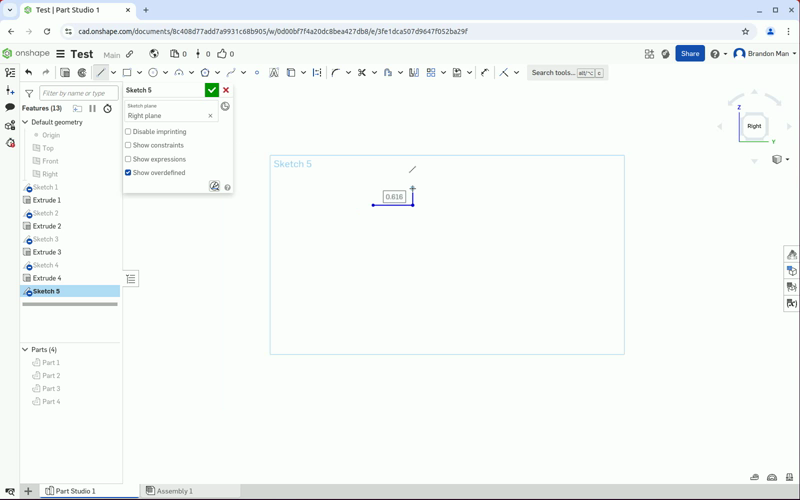
scroll(-6)
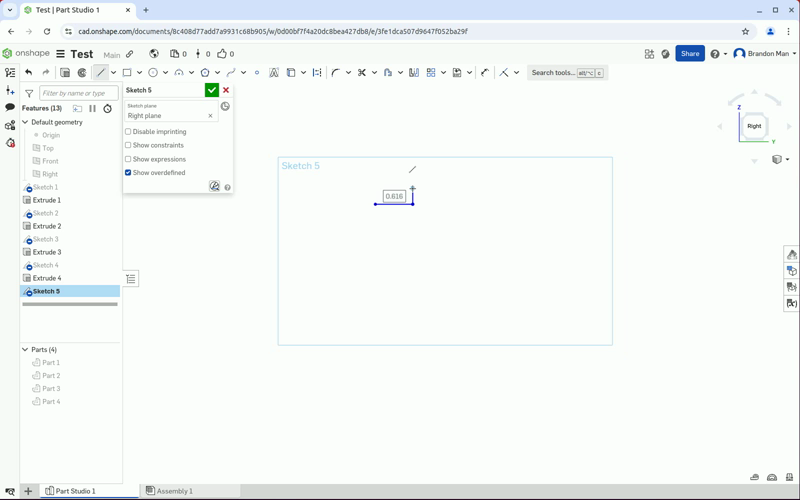
scroll(-6)
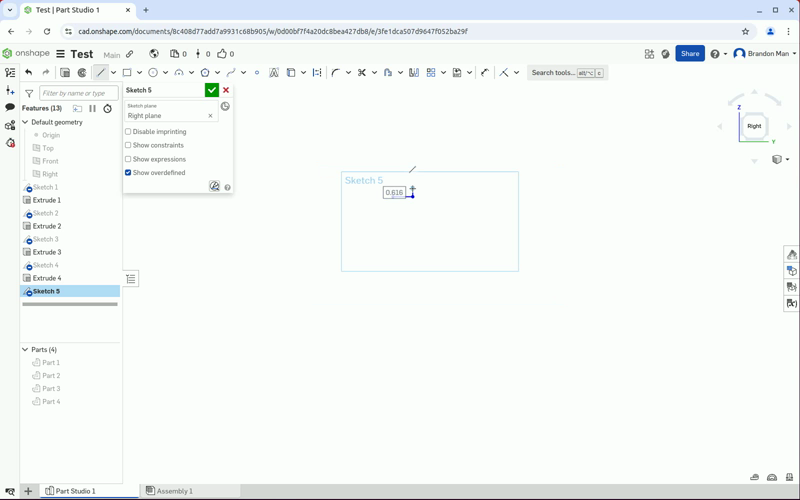
scroll(-6)
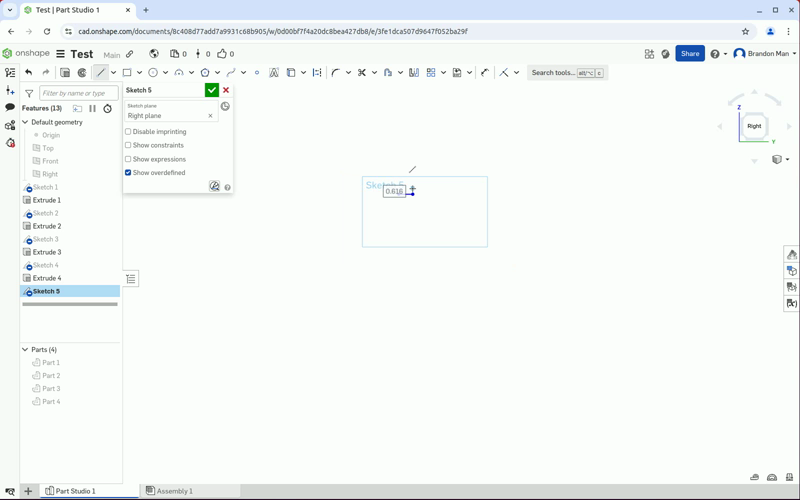
scroll(-6)
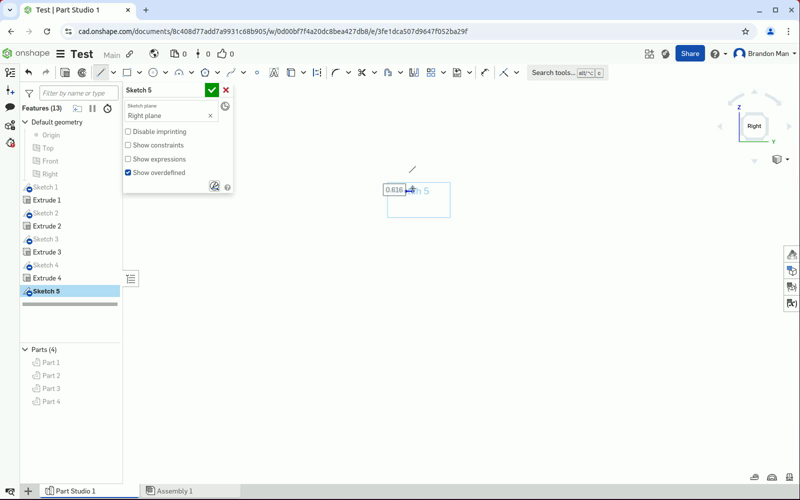
key_up(shift)
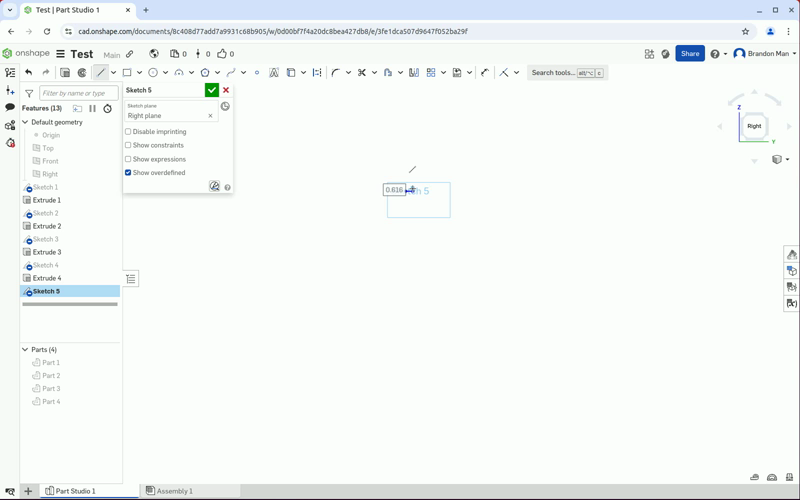
key_down(shift)
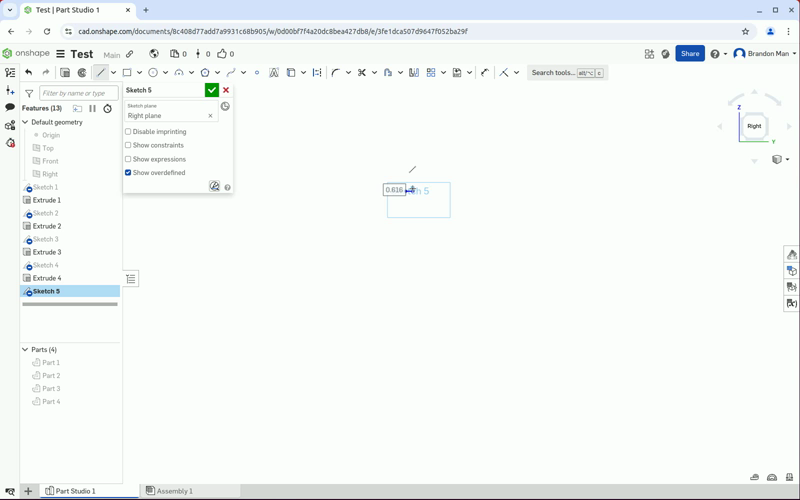
mouse_move(442, 188)
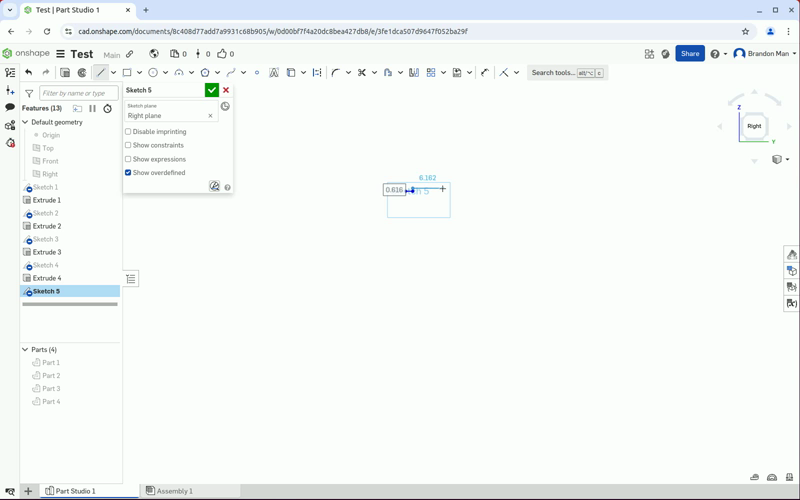
mouse_move(405, 188)
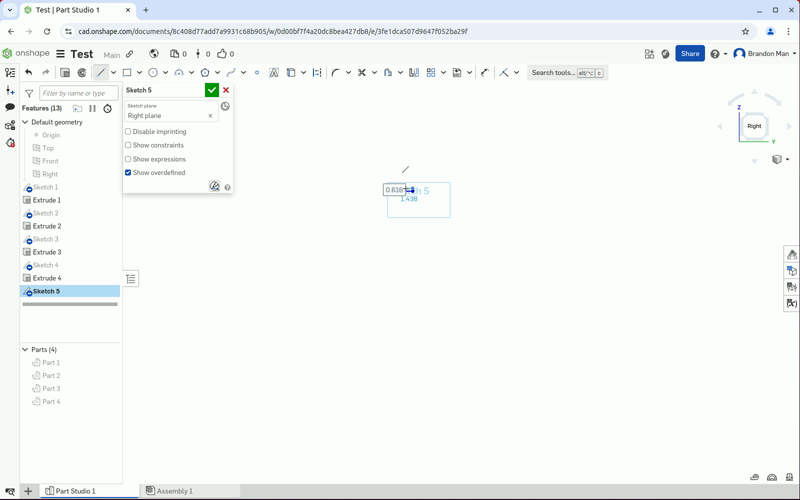
scroll(6)
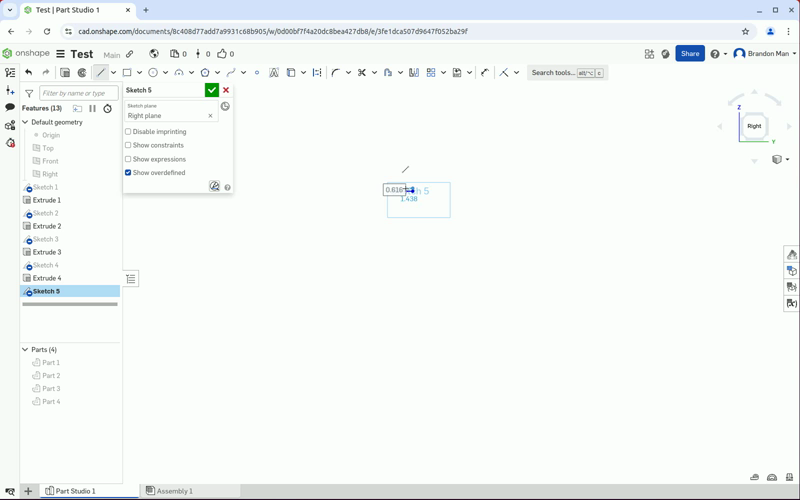
scroll(6)
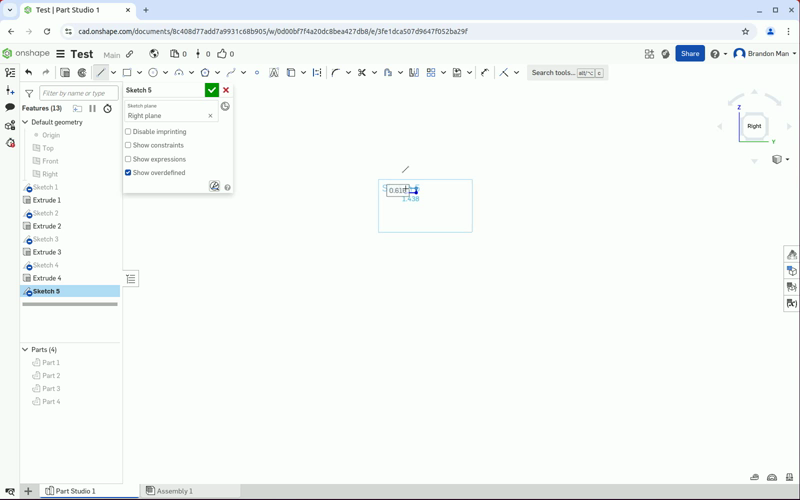
scroll(6)
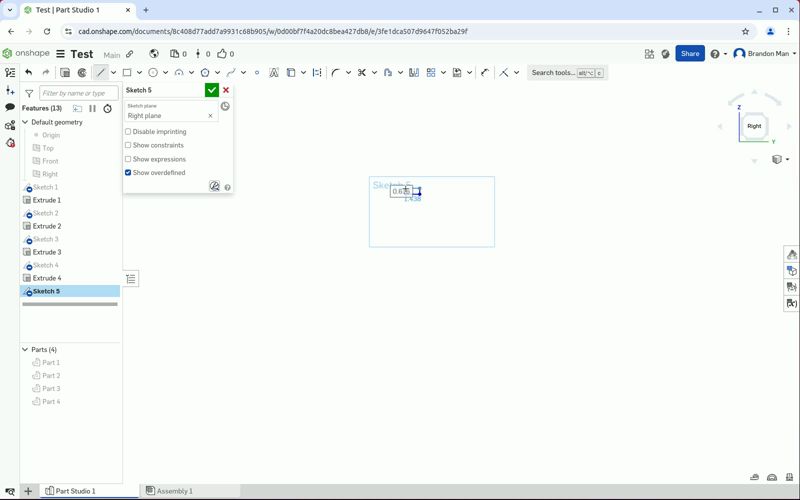
scroll(6)
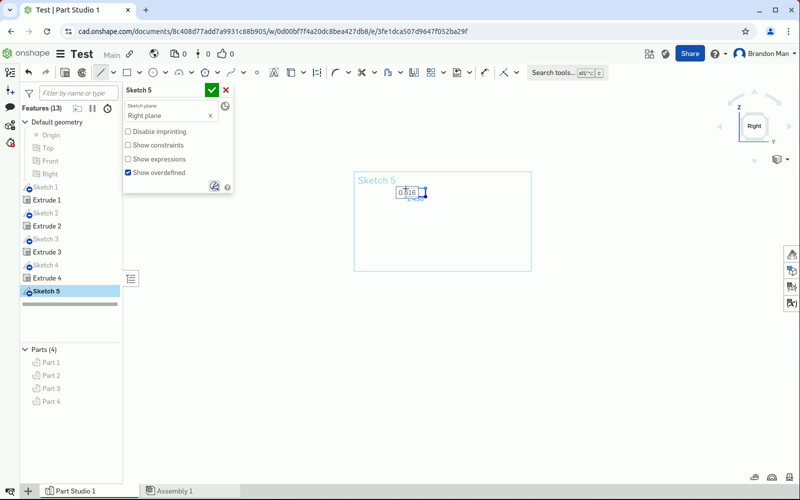
scroll(6)
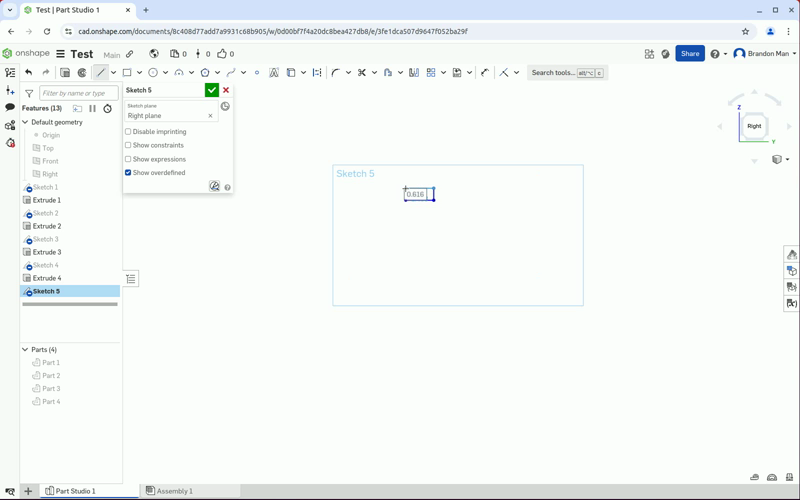
scroll(6)
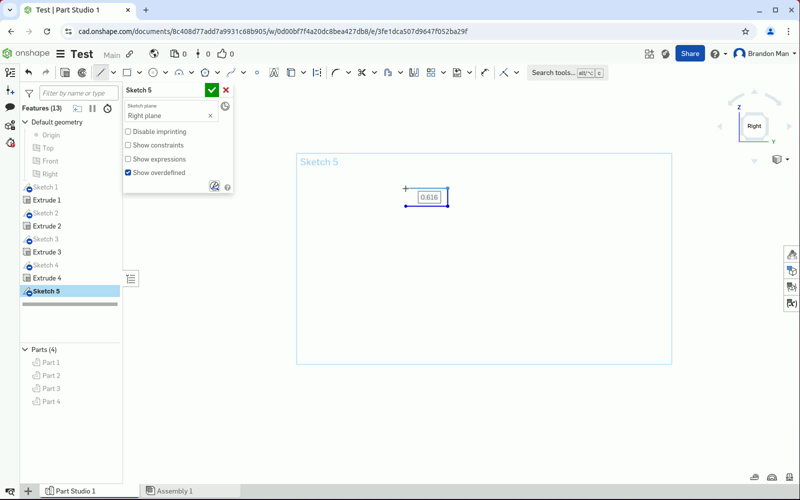
scroll(6)
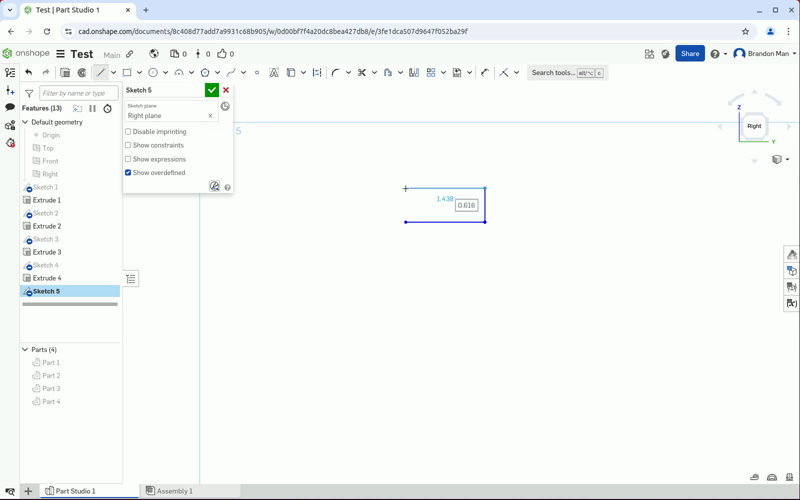
click(405, 188)
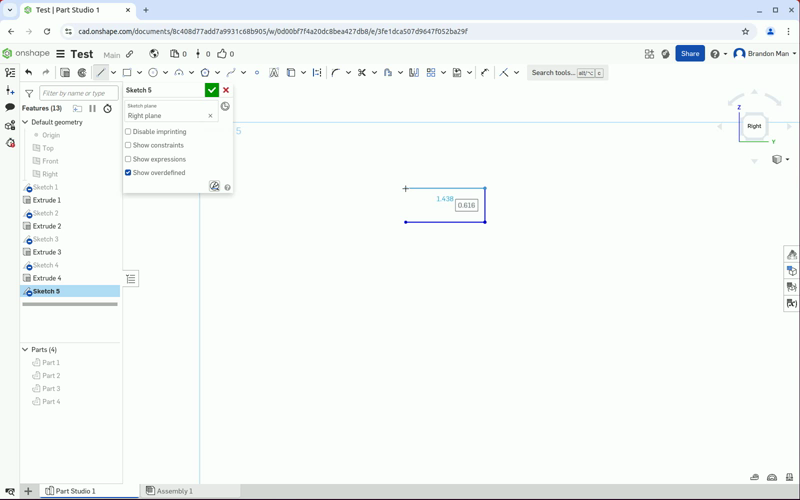
scroll(-6)
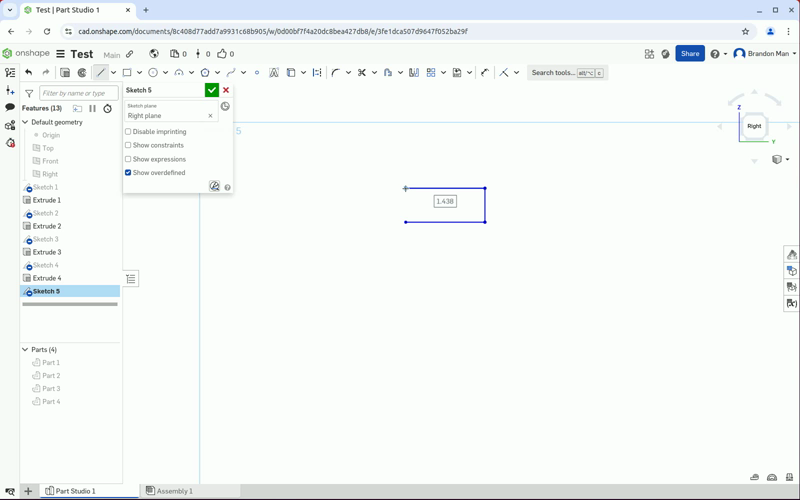
scroll(-6)
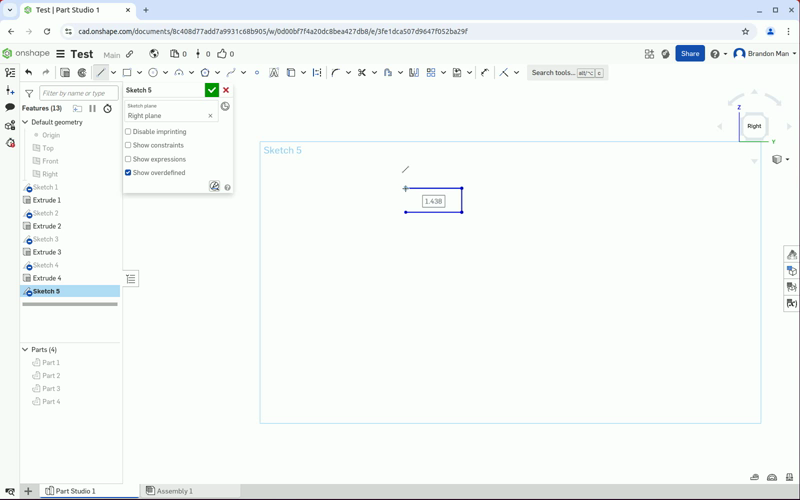
scroll(-6)
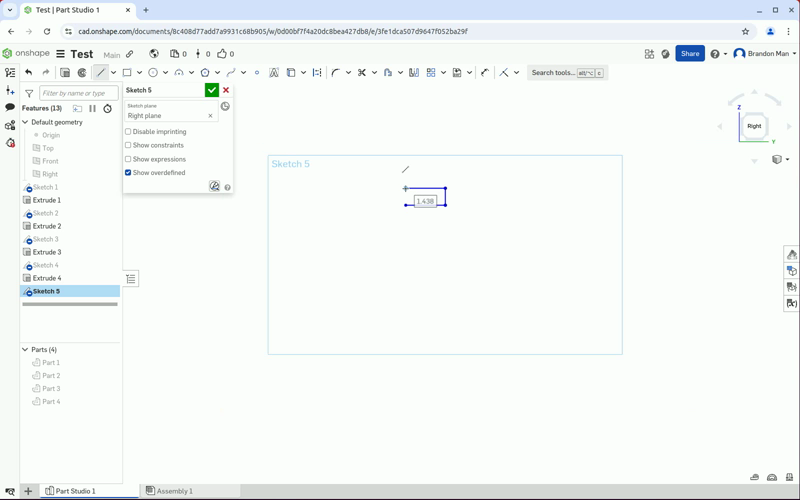
scroll(-6)
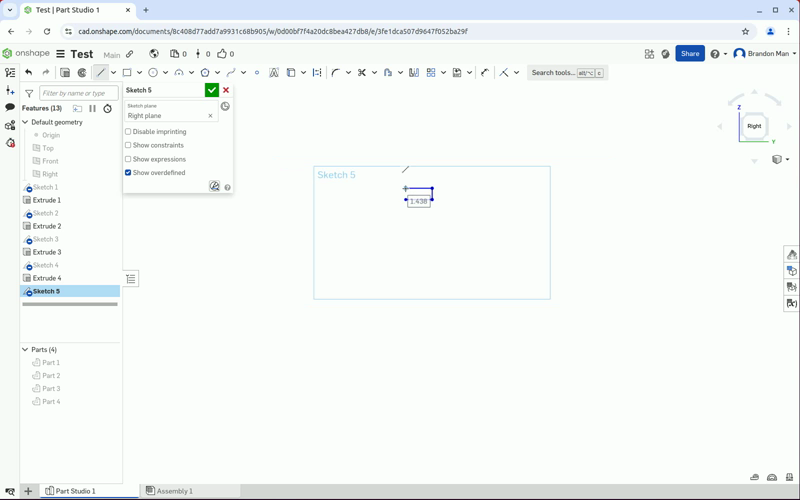
scroll(-6)
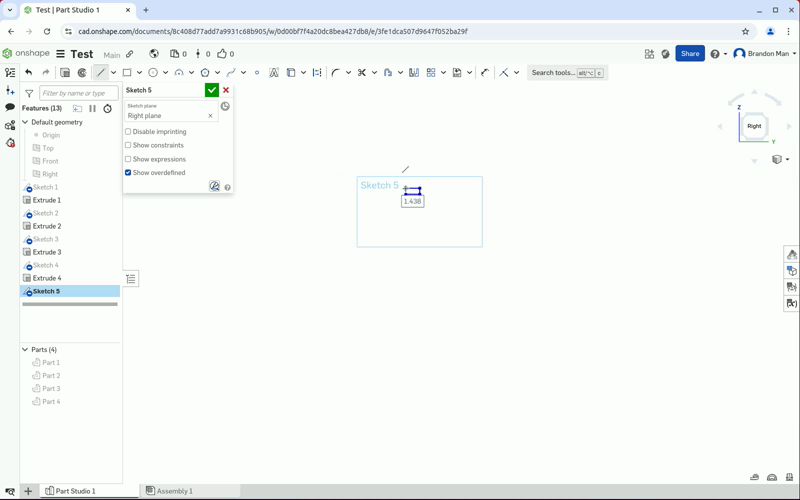
scroll(-6)
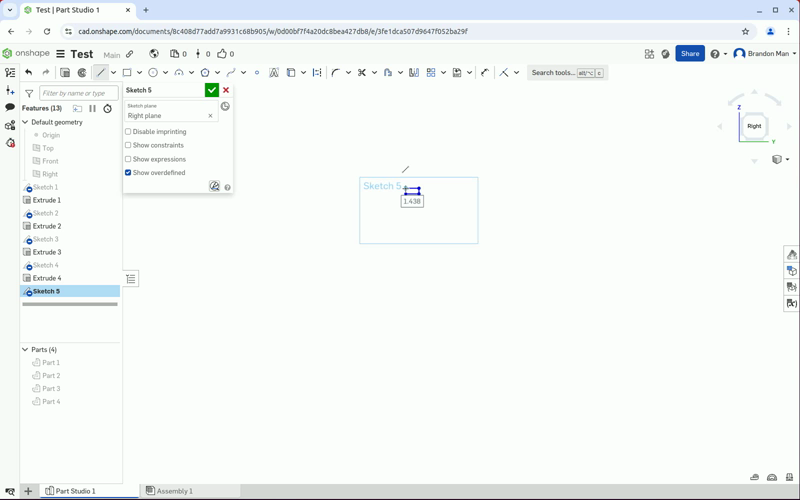
scroll(-6)
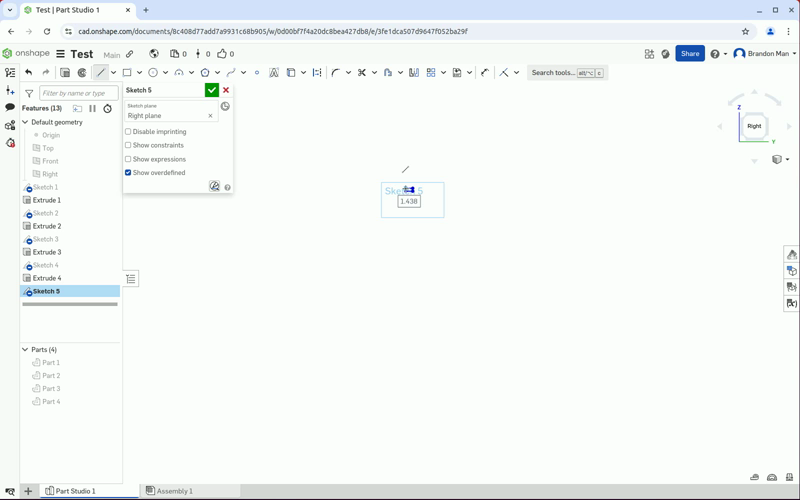
key_up(shift)
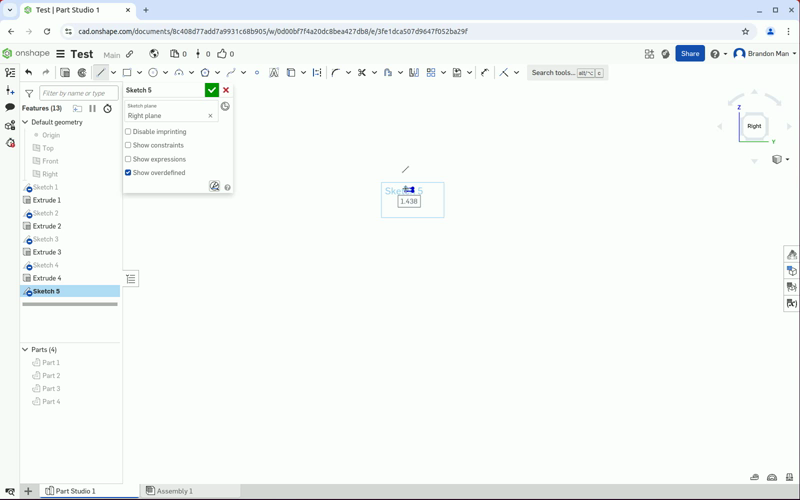
mouse_move(435, 188)
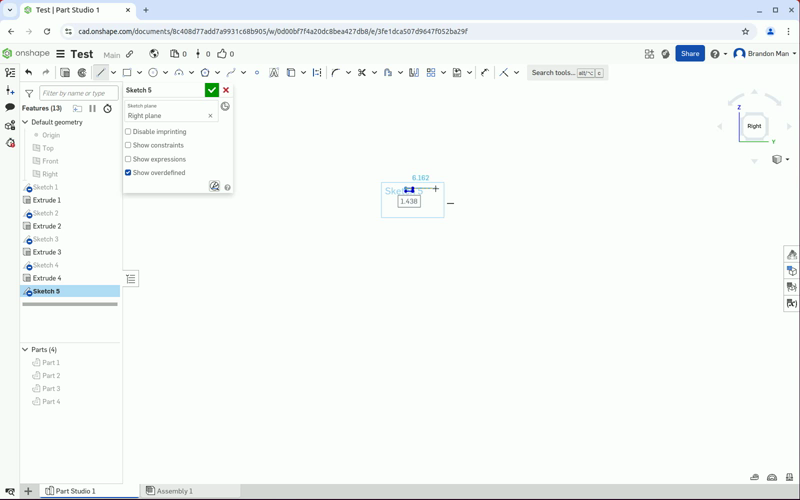
key_down(shift)
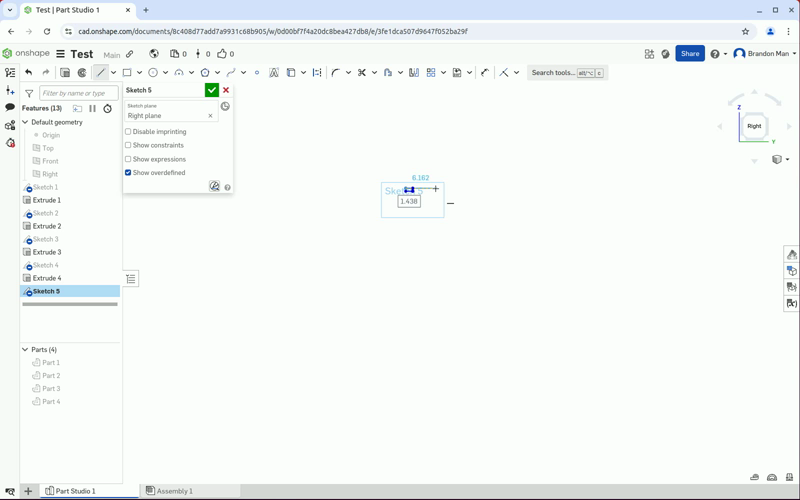
mouse_move(405, 191)
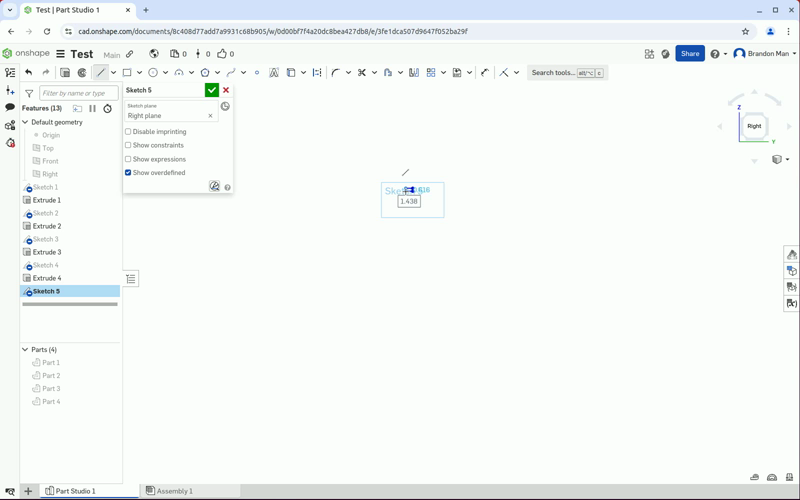
scroll(6)
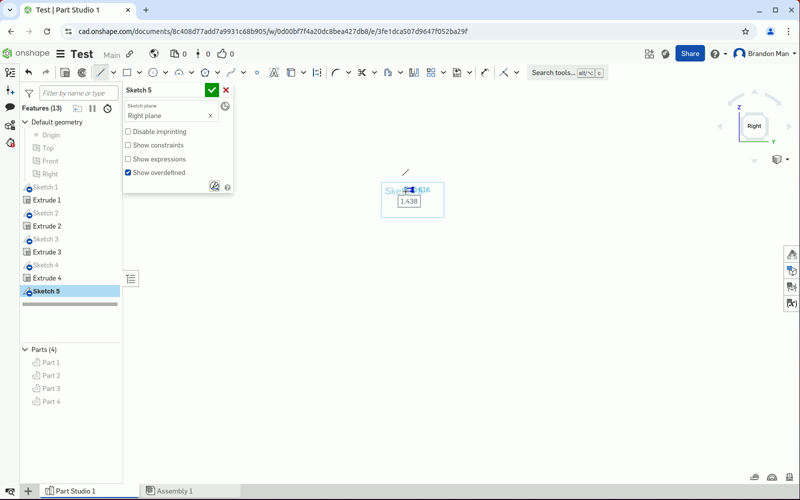
scroll(6)
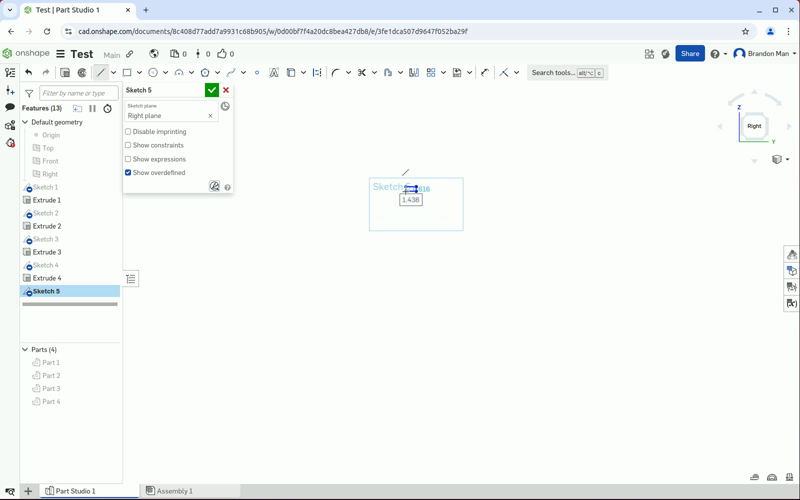
scroll(6)
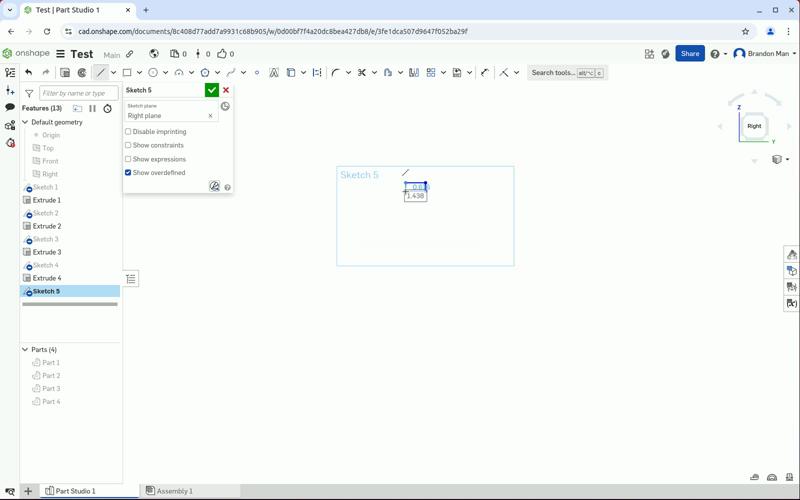
scroll(6)
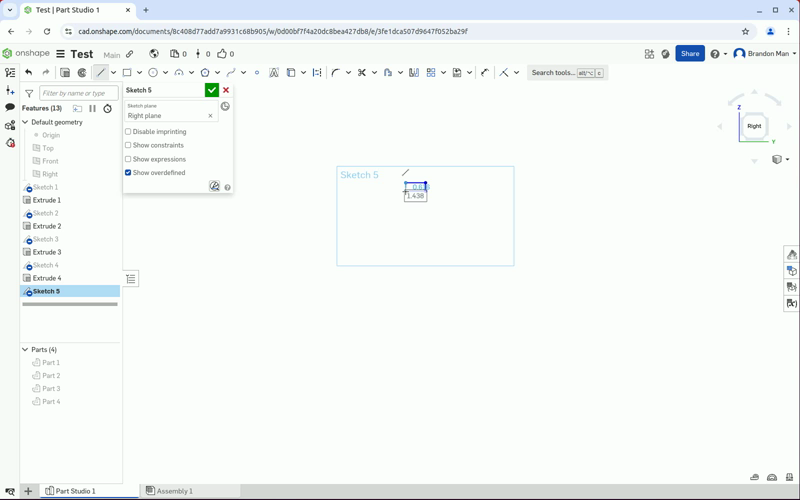
scroll(6)
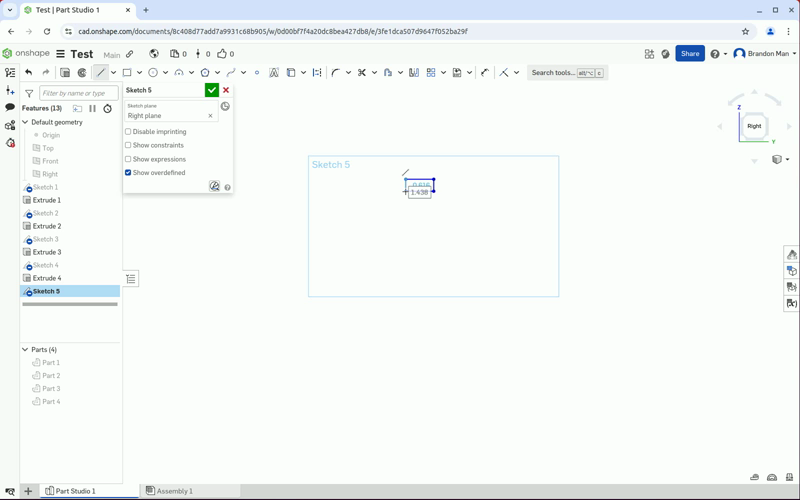
scroll(6)
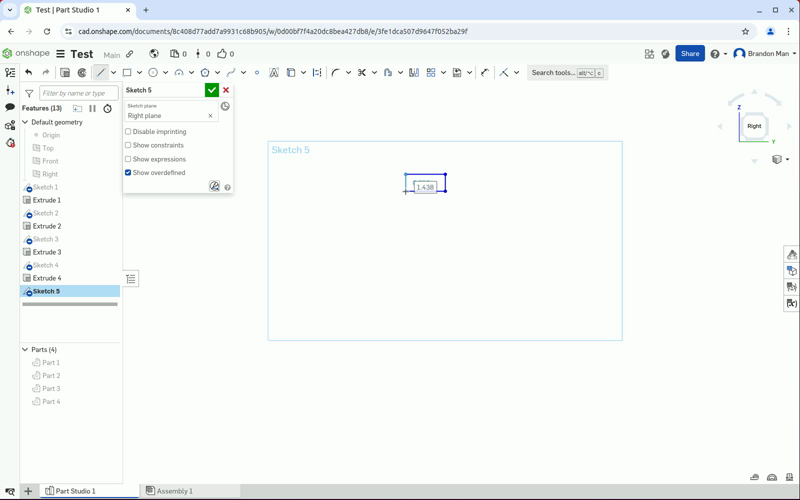
scroll(6)
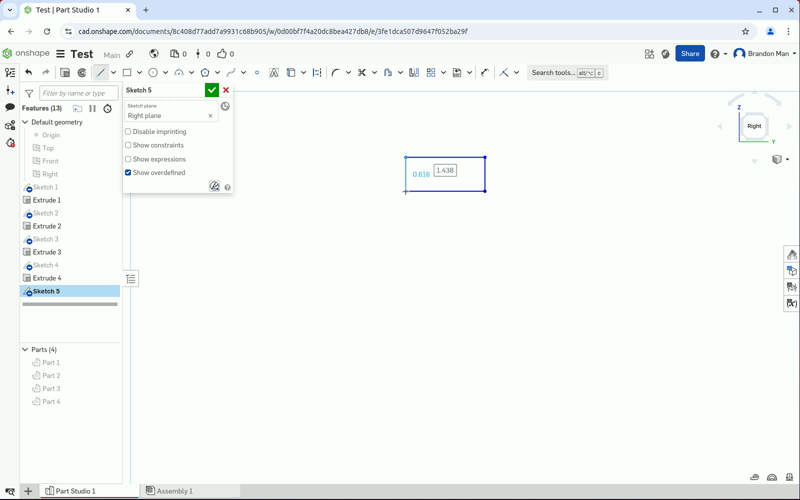
key_up(shift)
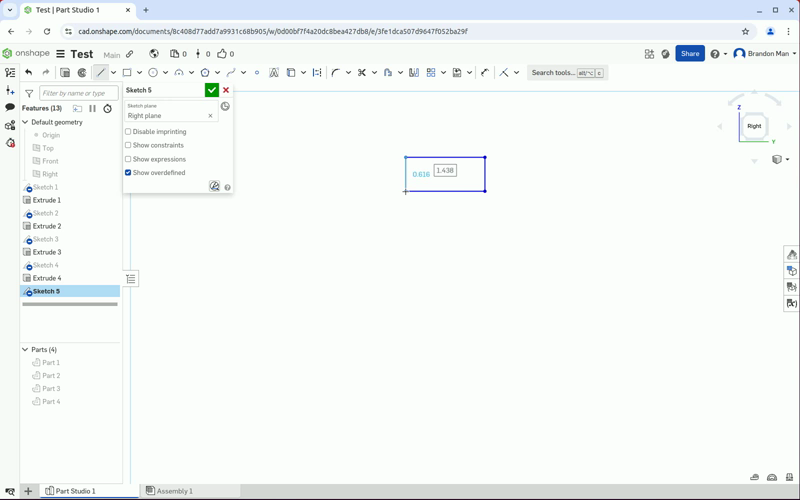
click(405, 191)
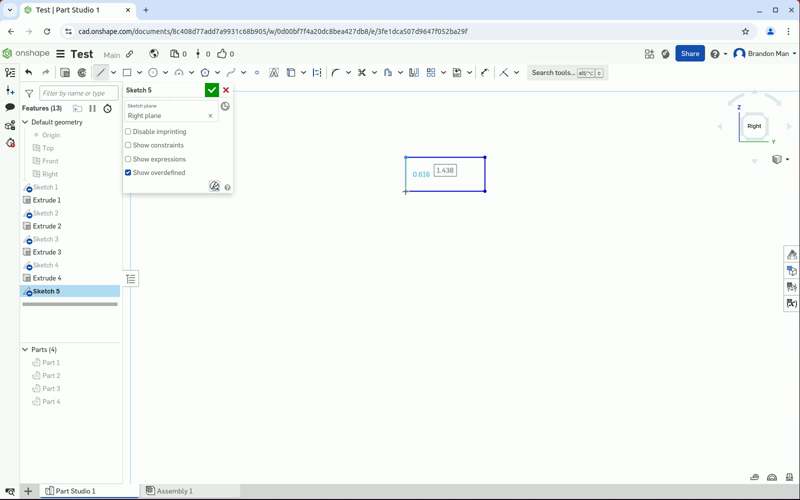
scroll(-6)
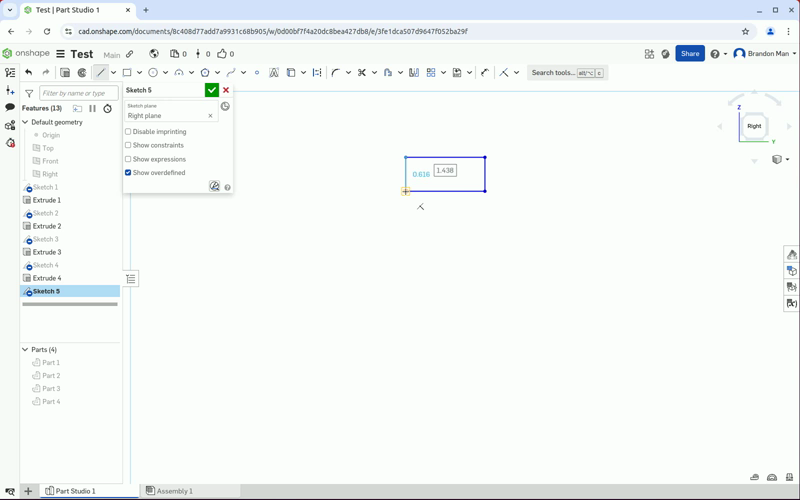
scroll(-6)
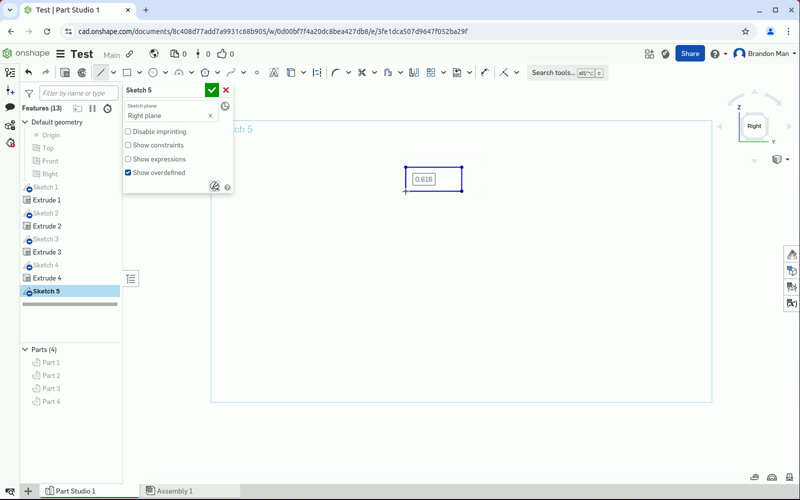
scroll(-6)
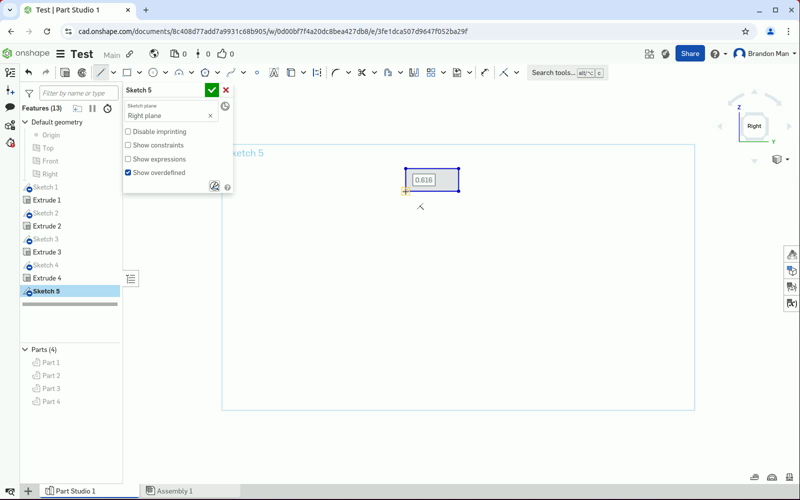
scroll(-6)
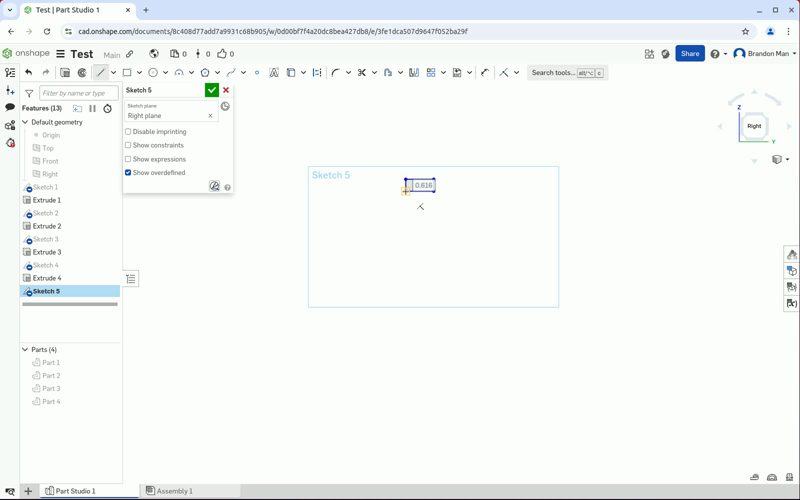
scroll(-6)
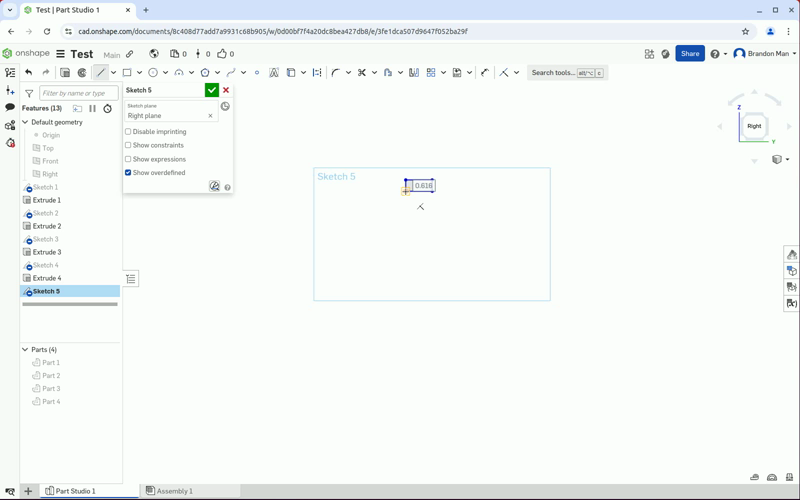
scroll(-6)
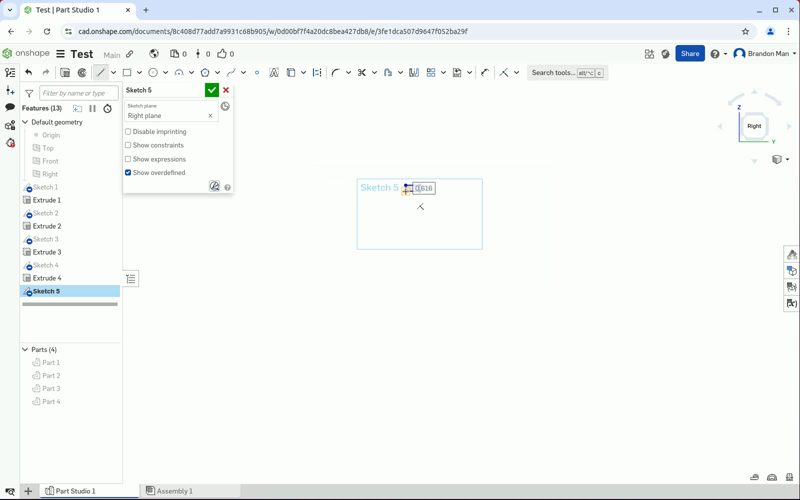
scroll(-6)
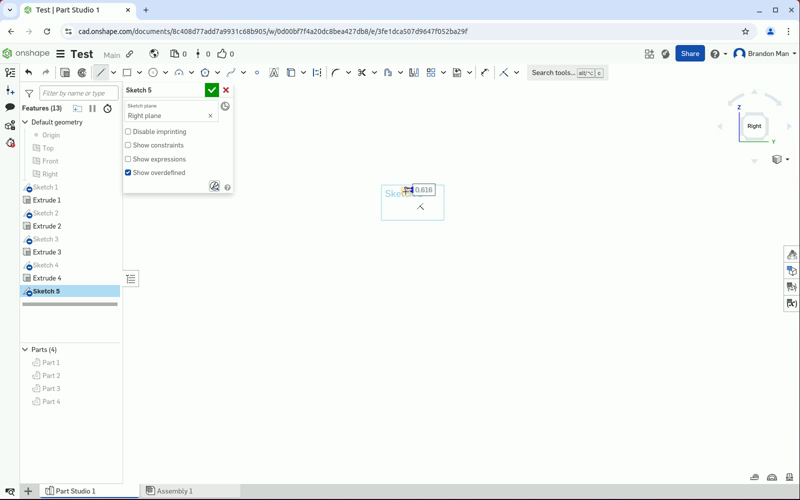
key(esc)
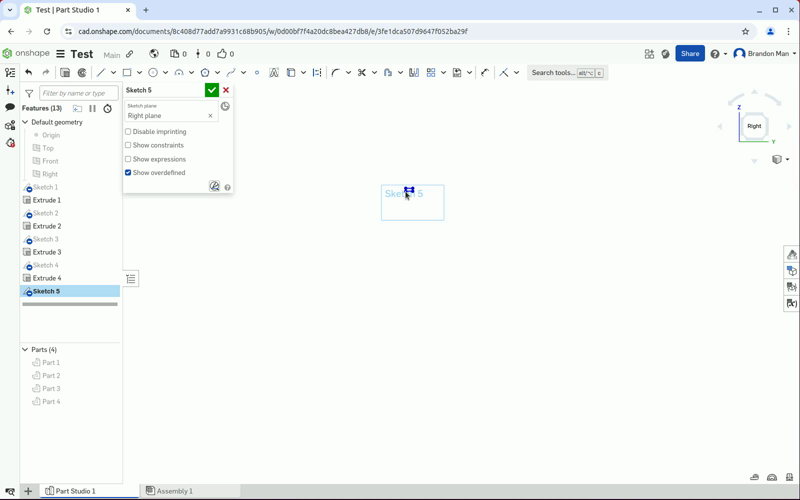
mouse_move(408, 190)
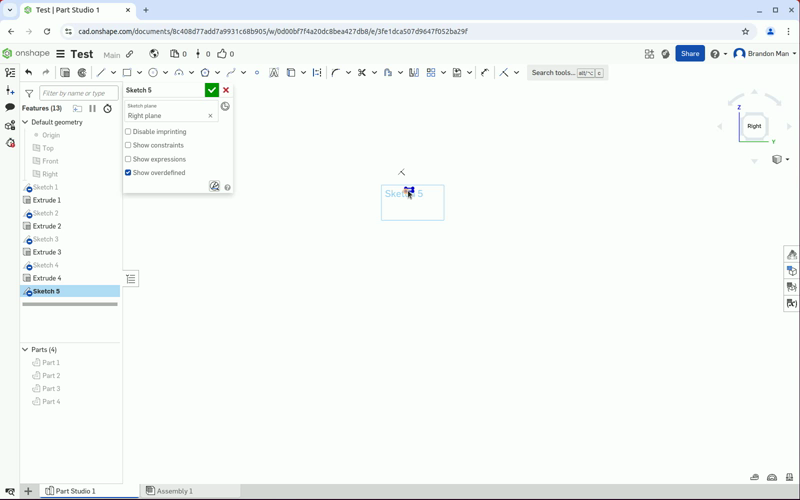
scroll(6)
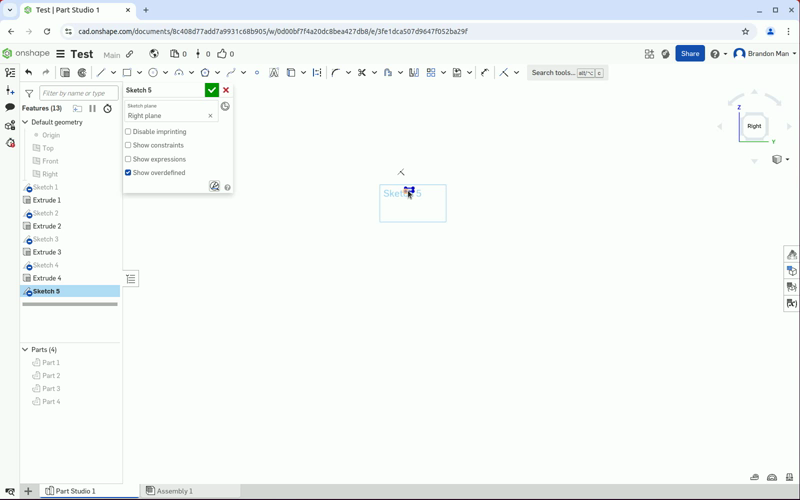
scroll(6)
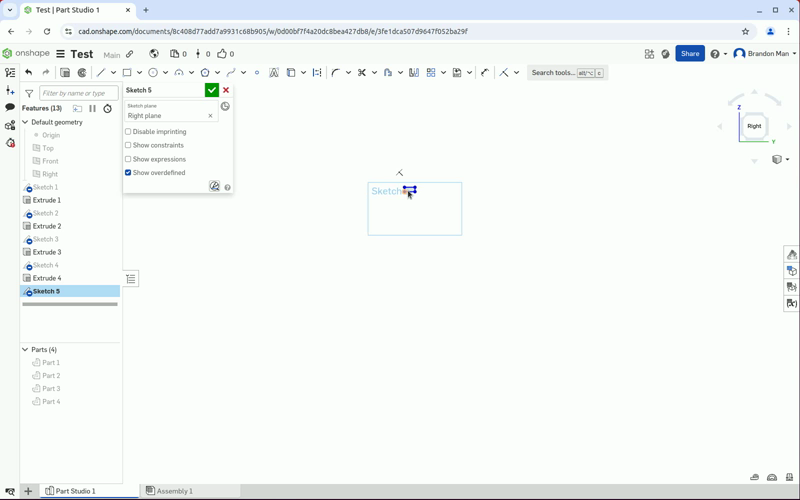
scroll(6)
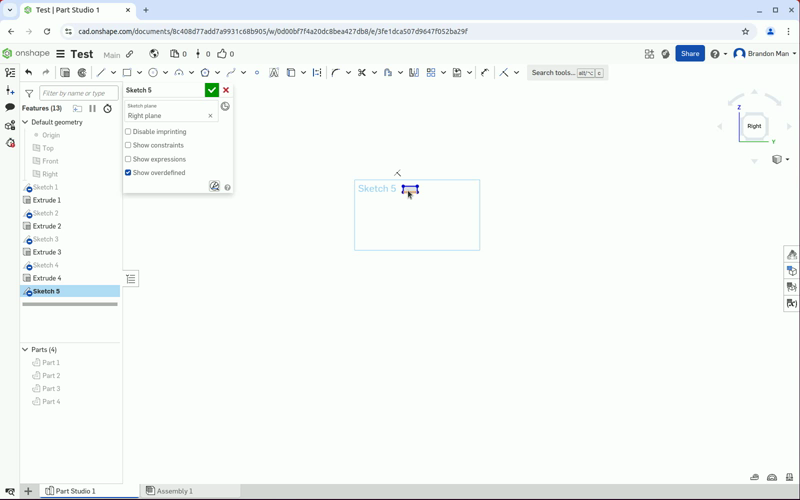
scroll(6)
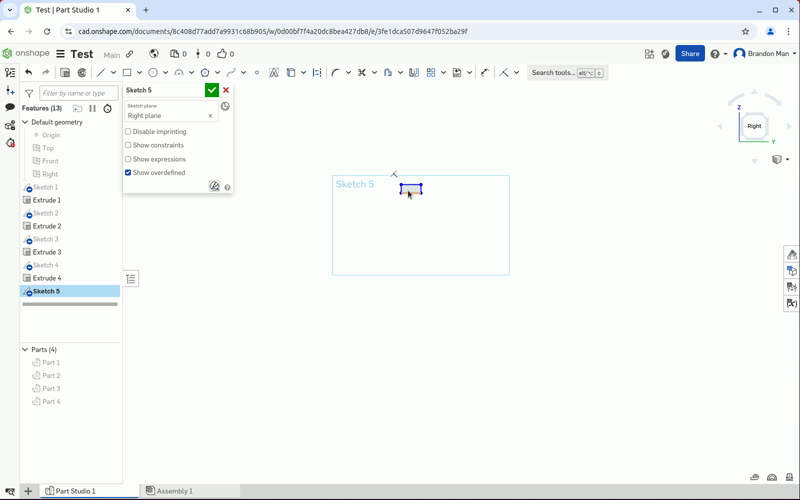
scroll(6)
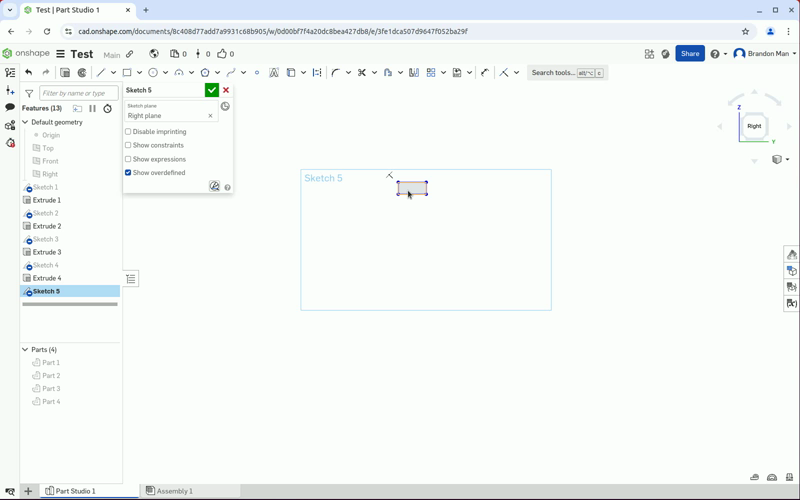
scroll(6)
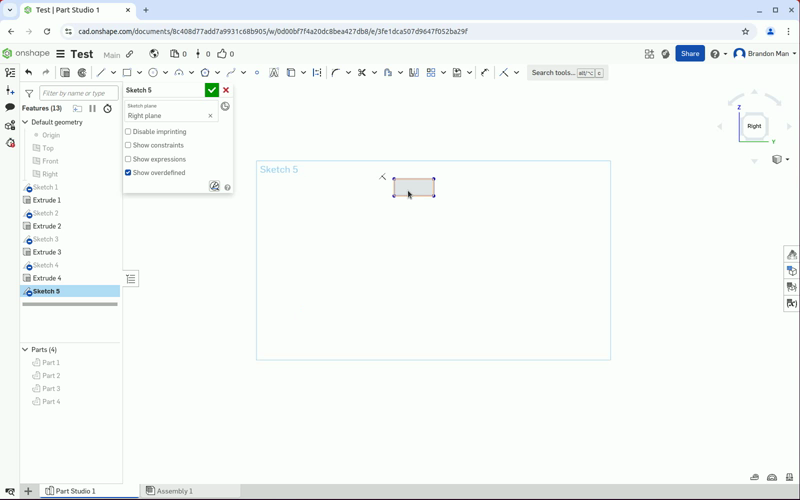
scroll(6)
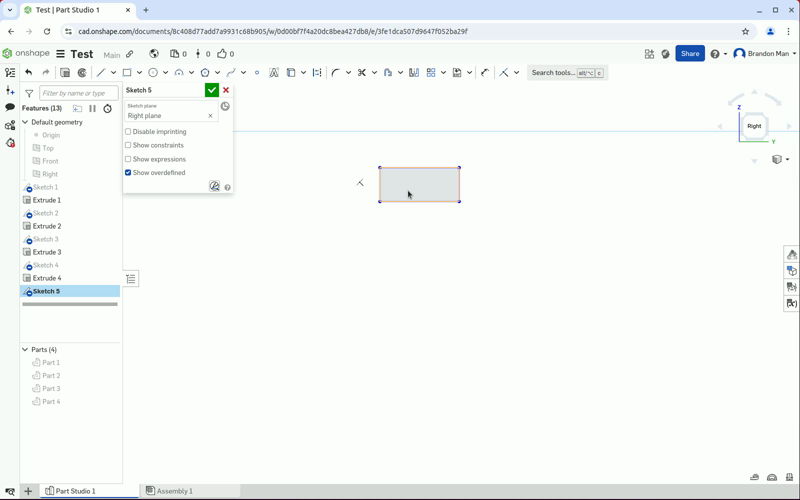
click(408, 190)
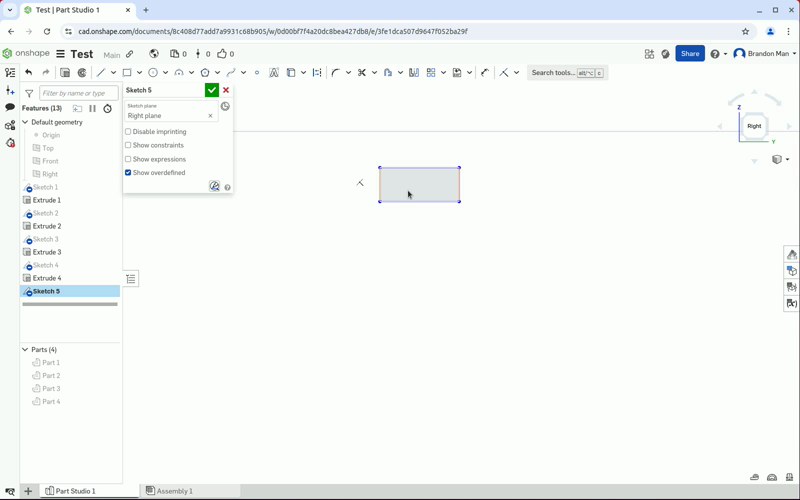
scroll(-6)
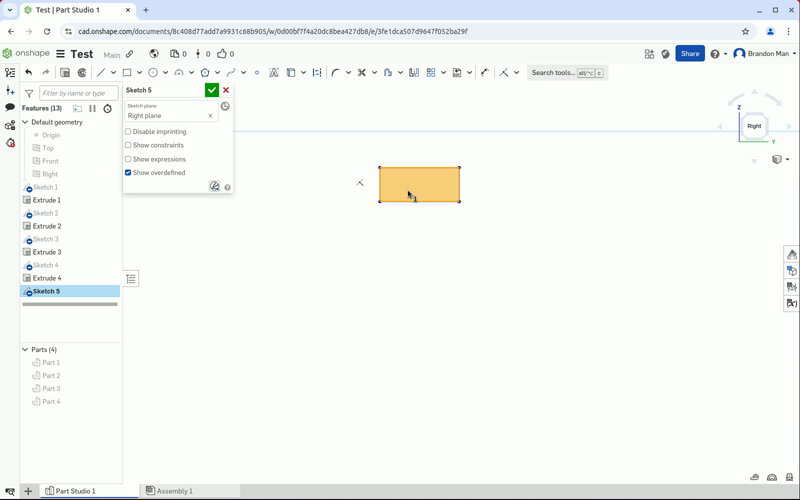
scroll(-6)
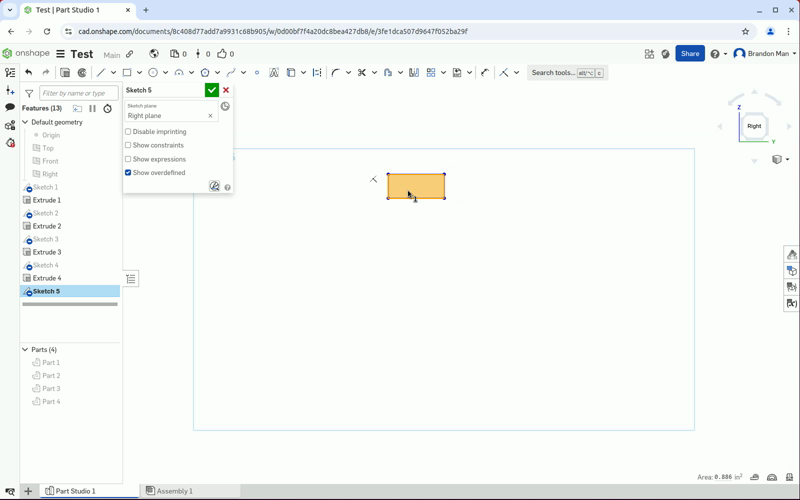
scroll(-6)
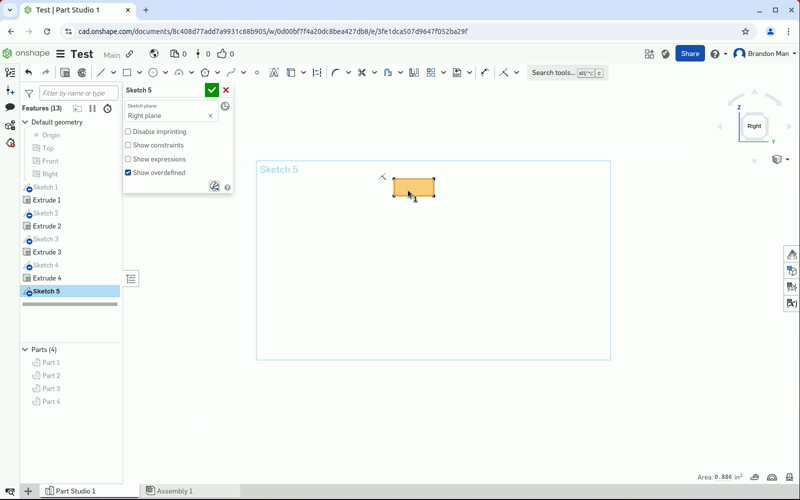
scroll(-6)
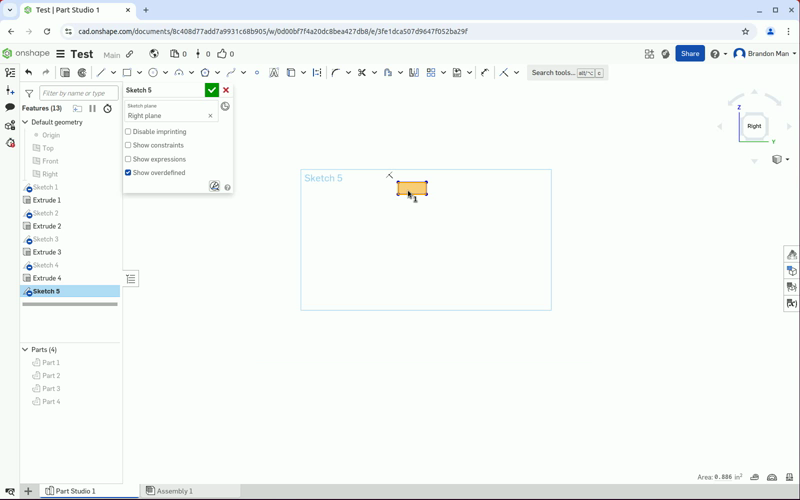
scroll(-6)
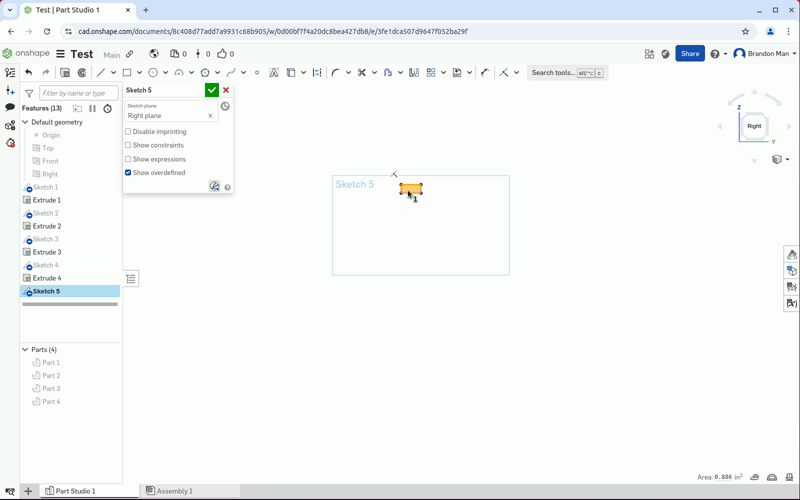
scroll(-6)
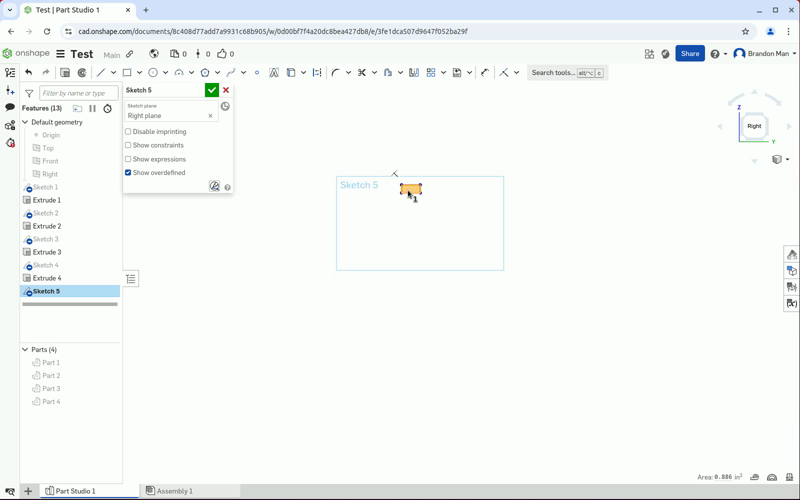
scroll(-6)
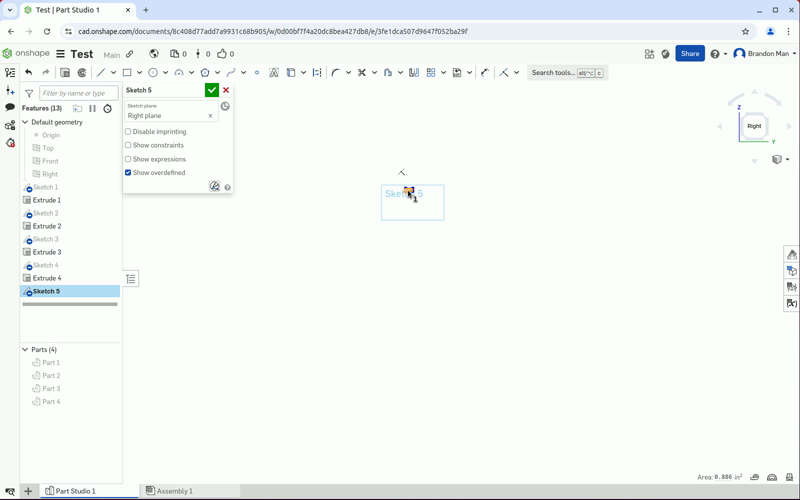
mouse_move(73, 352)
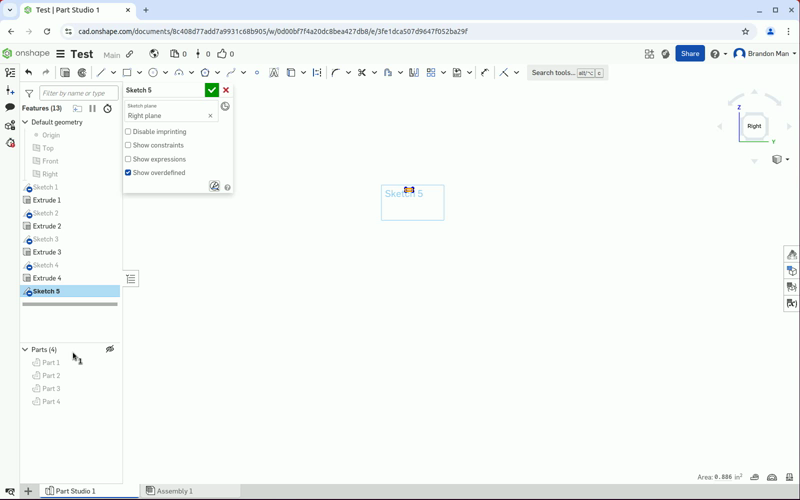
key(shift+y)
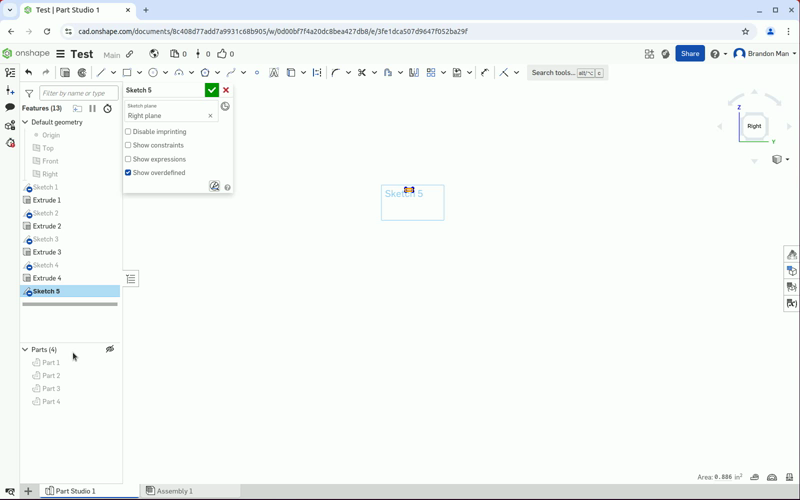
key(shift+e)
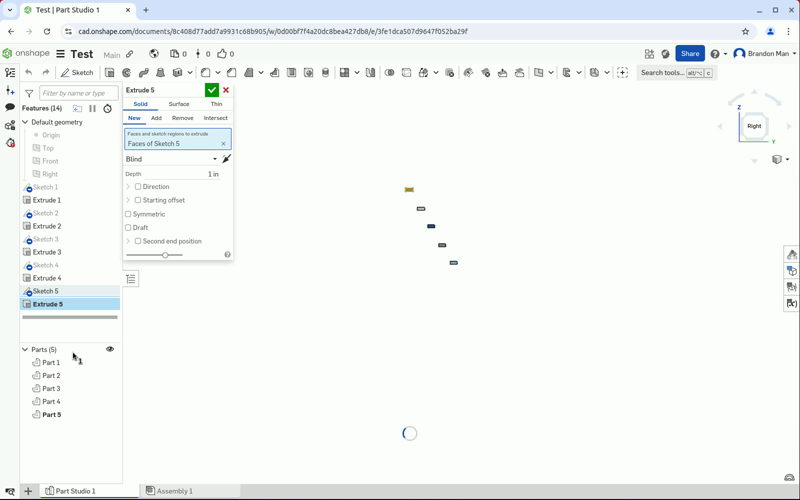
mouse_move(143, 106)
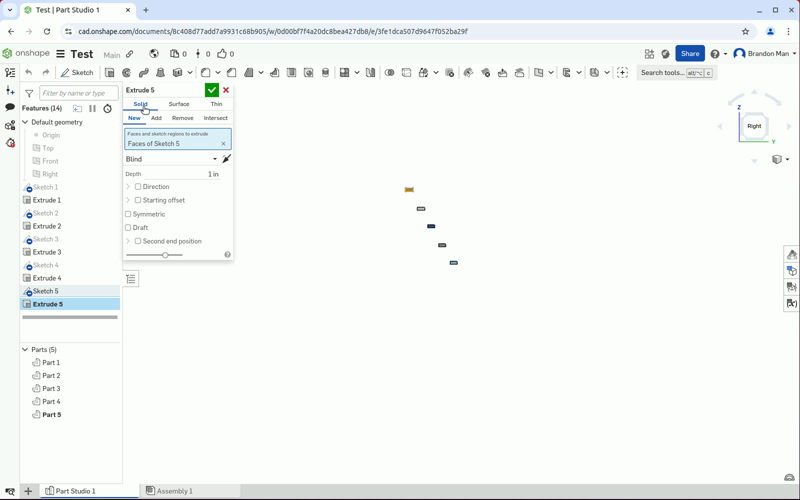
click(143, 106)
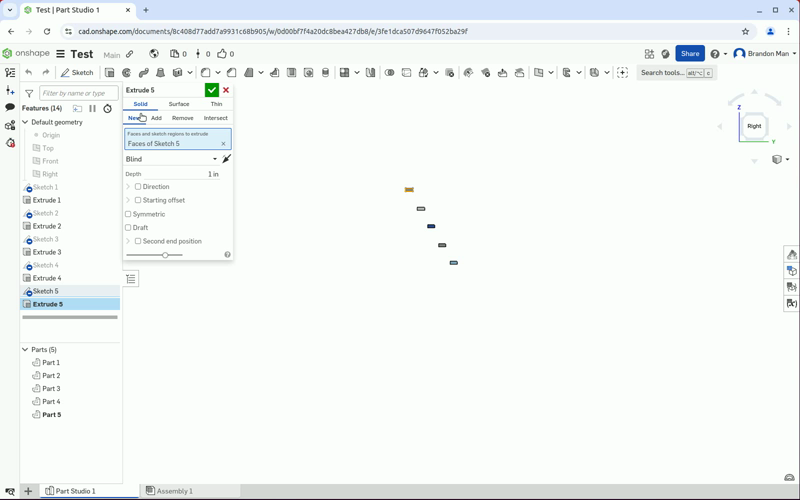
mouse_move(137, 120)
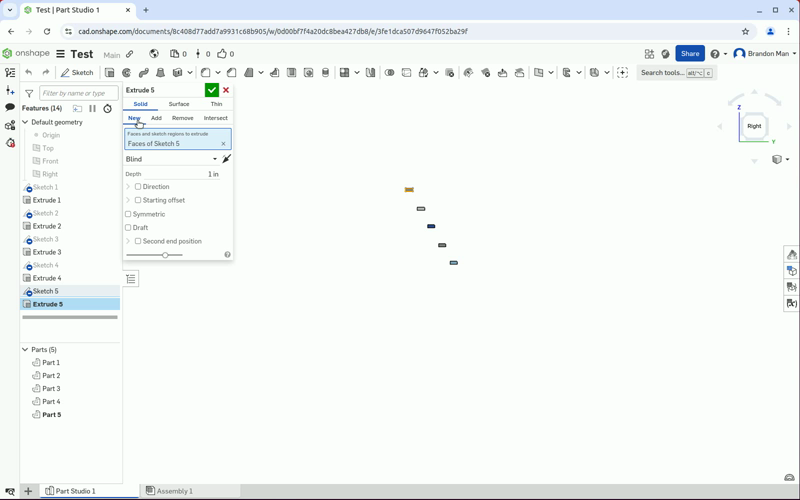
click(137, 120)
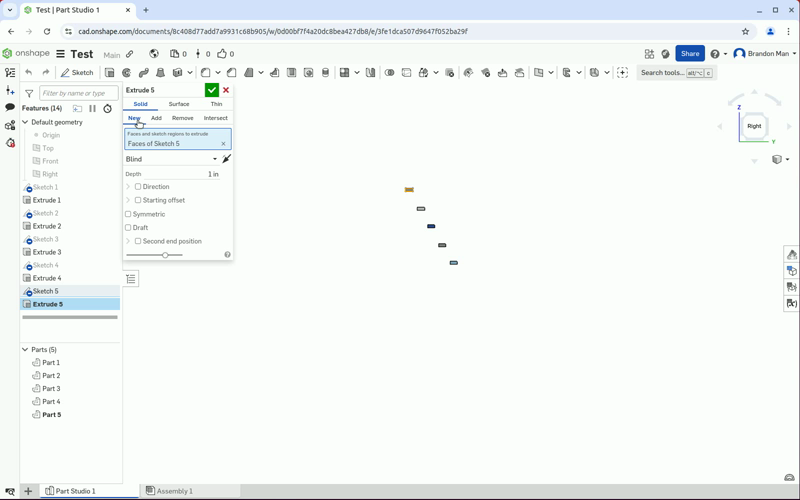
key(tab, 4)
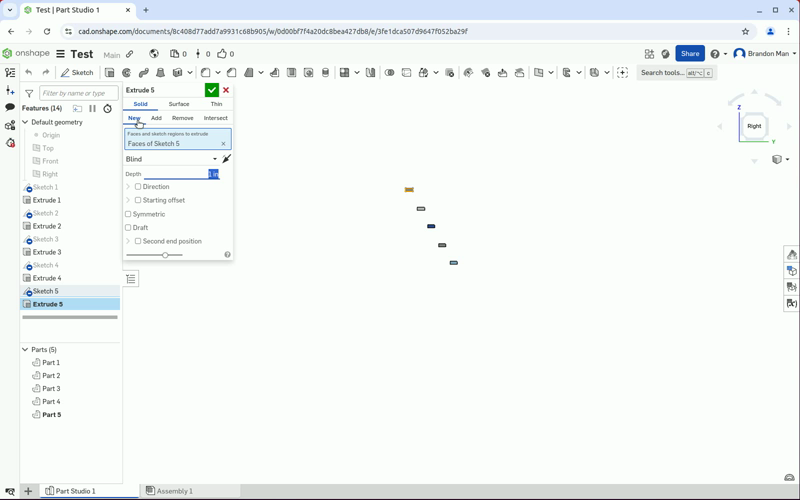
text(8.906)
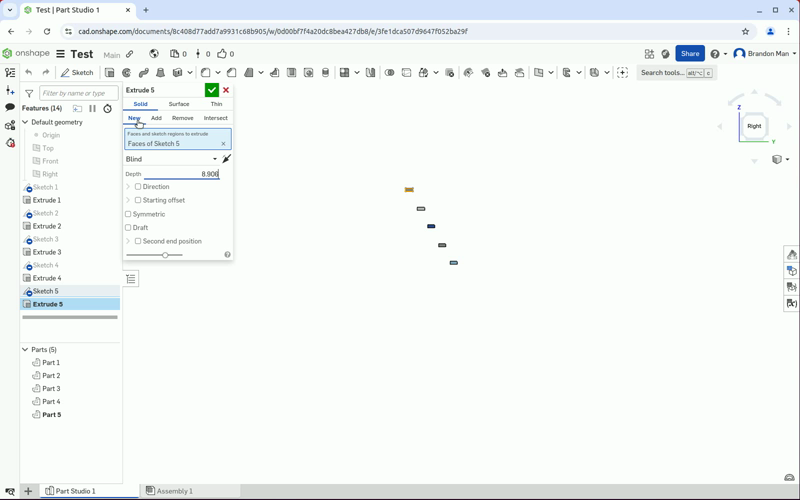
key(enter)
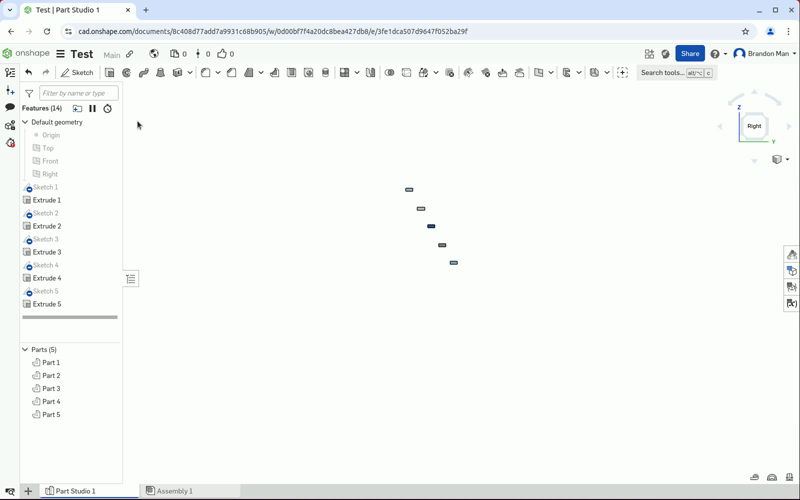
key(shift+h)
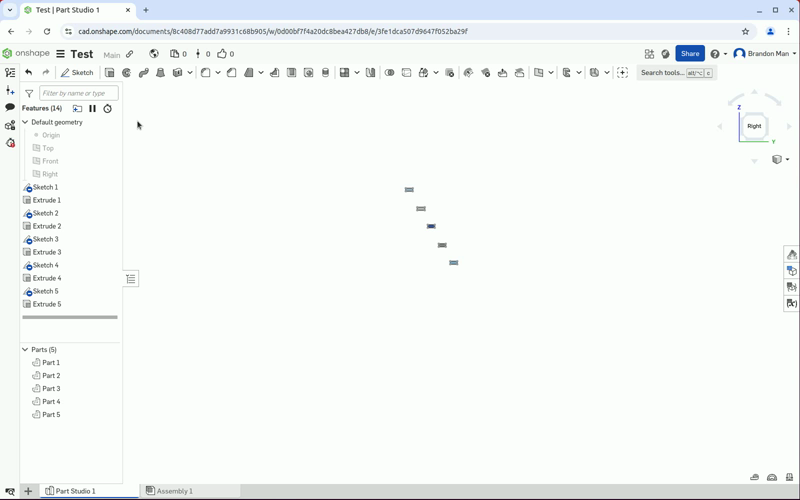
key(shift+h)
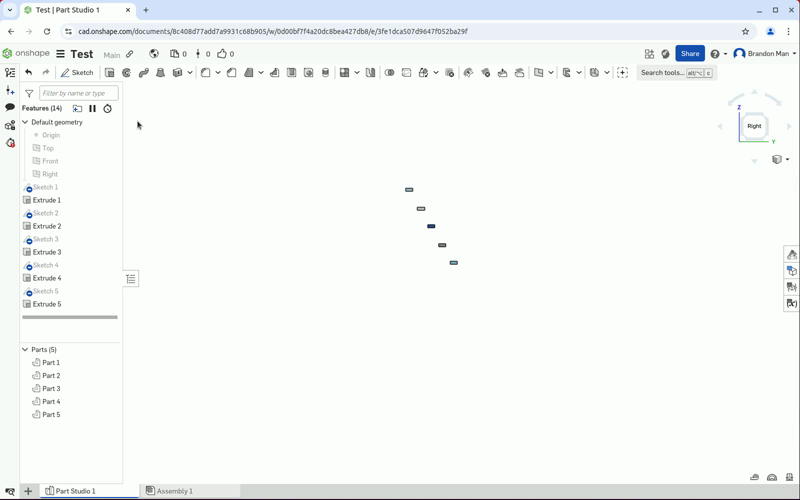
mouse_move(73, 189)
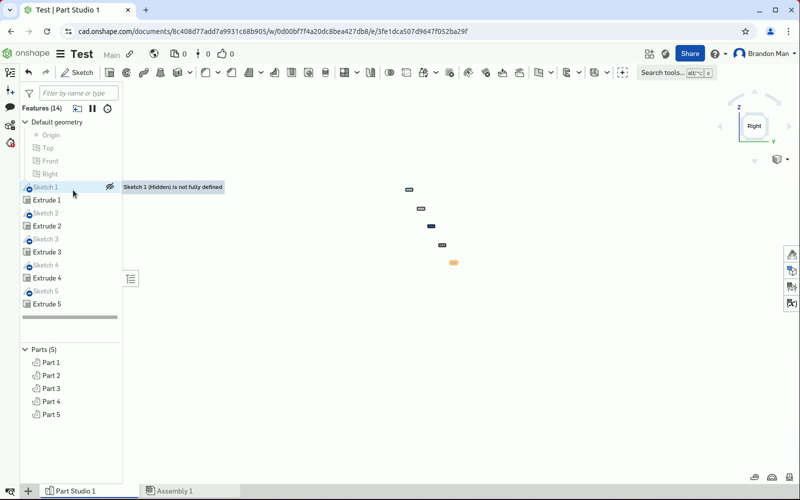
click(73, 189)
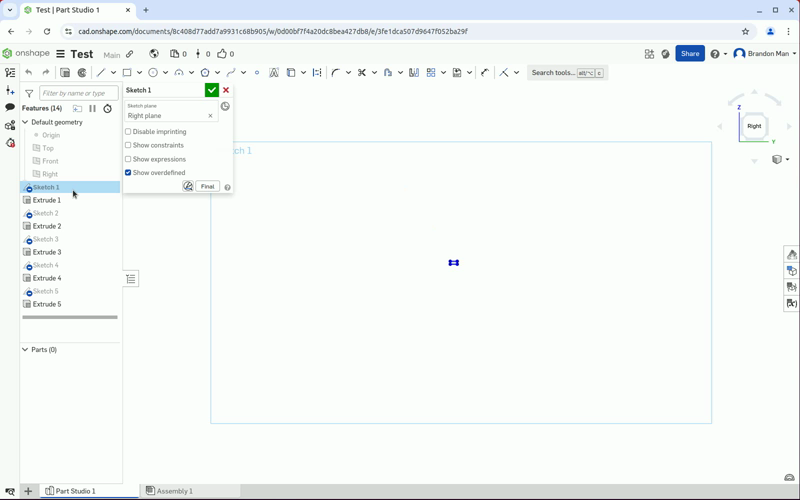
mouse_move(229, 92)
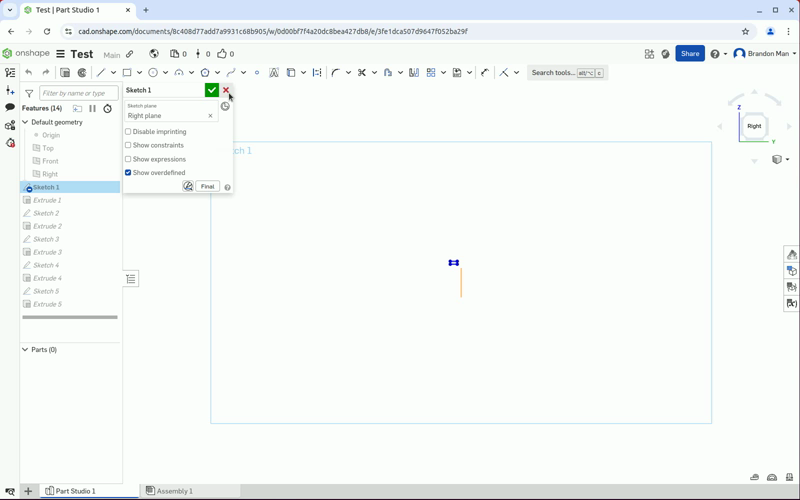
click(229, 92)
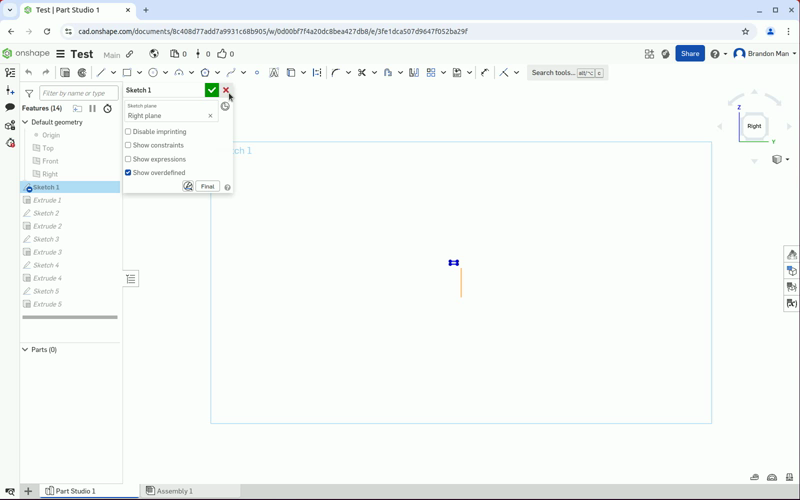
key(shift+s)
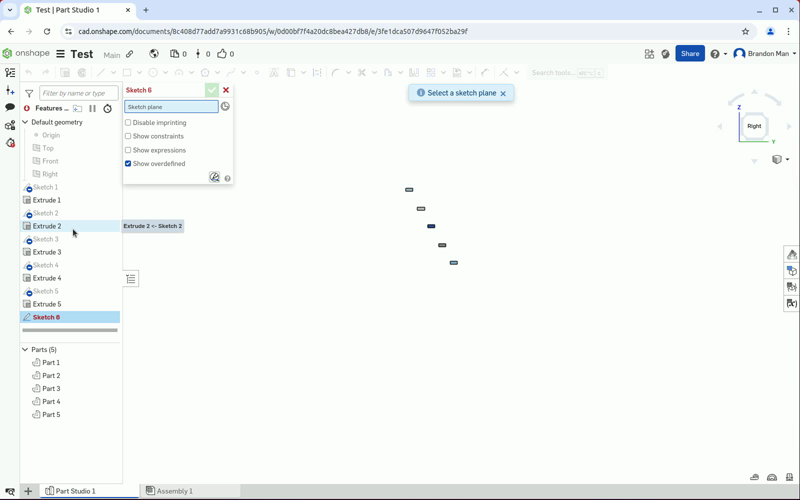
scroll(3)
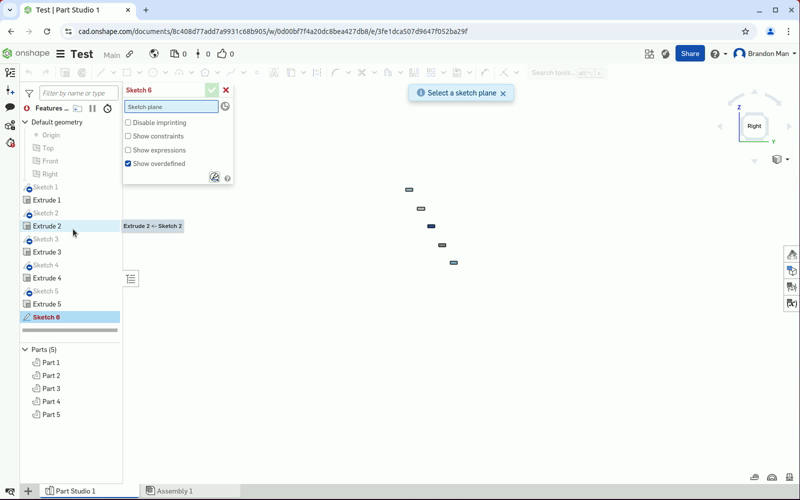
mouse_move(73, 176)
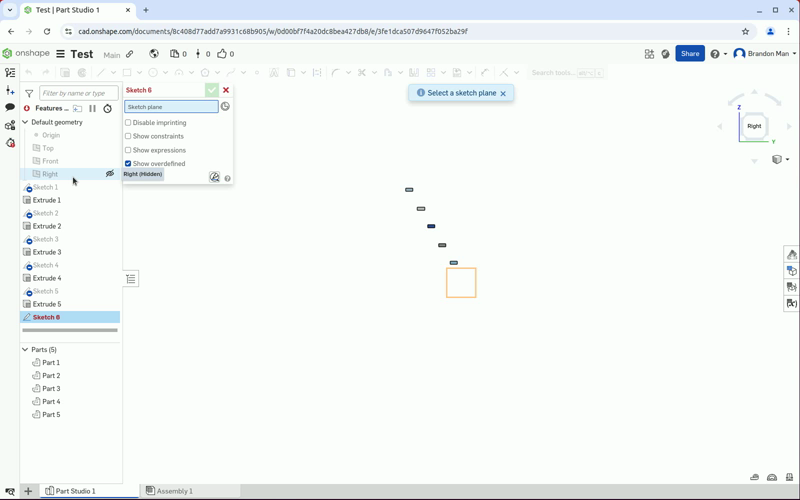
click(73, 176)
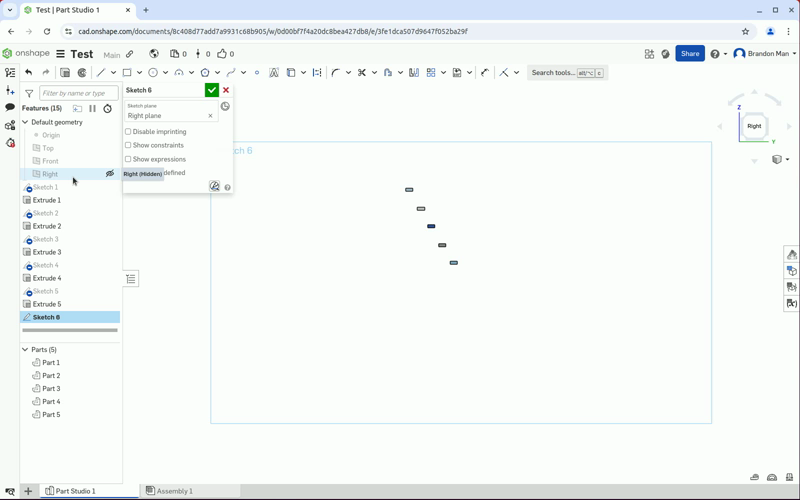
mouse_move(73, 352)
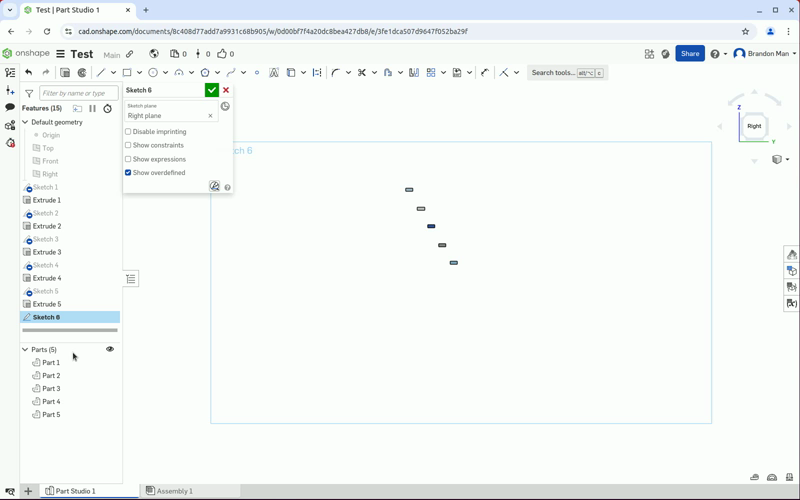
key(y)
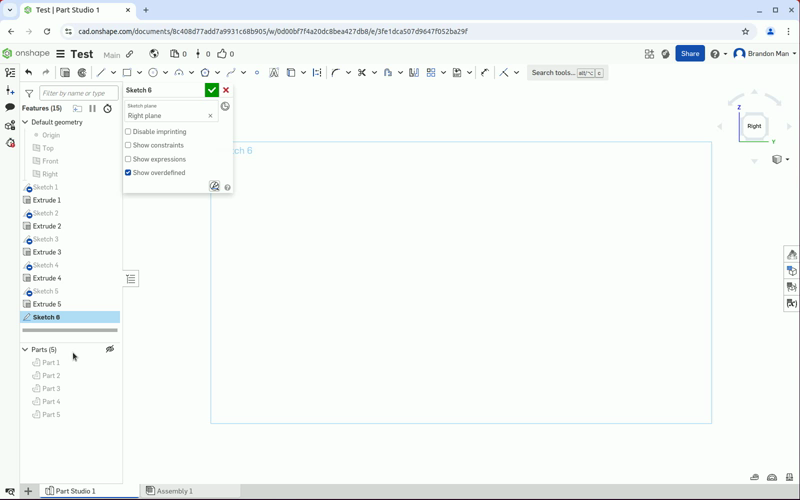
key(l)
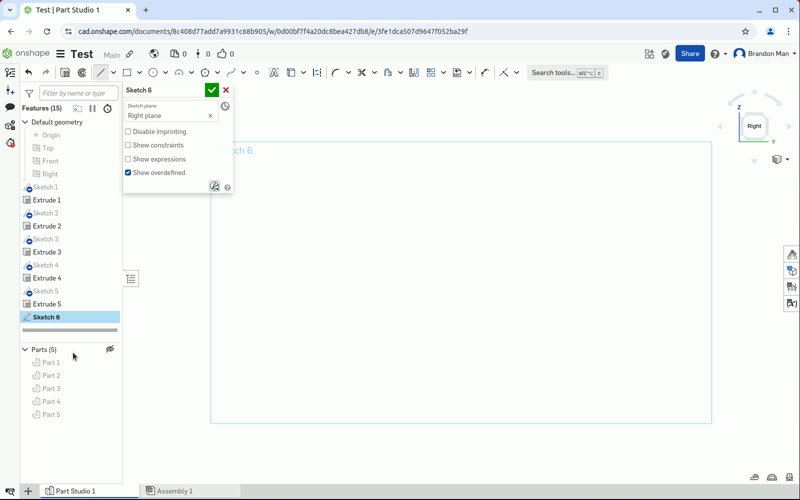
key_down(shift)
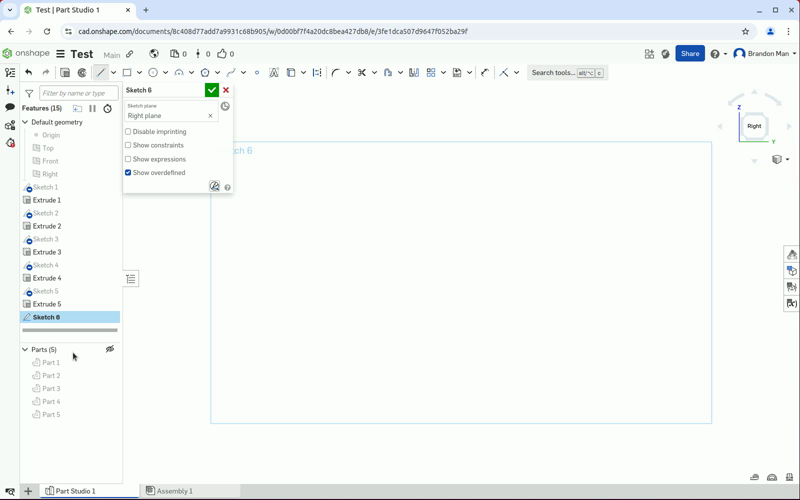
mouse_move(395, 172)
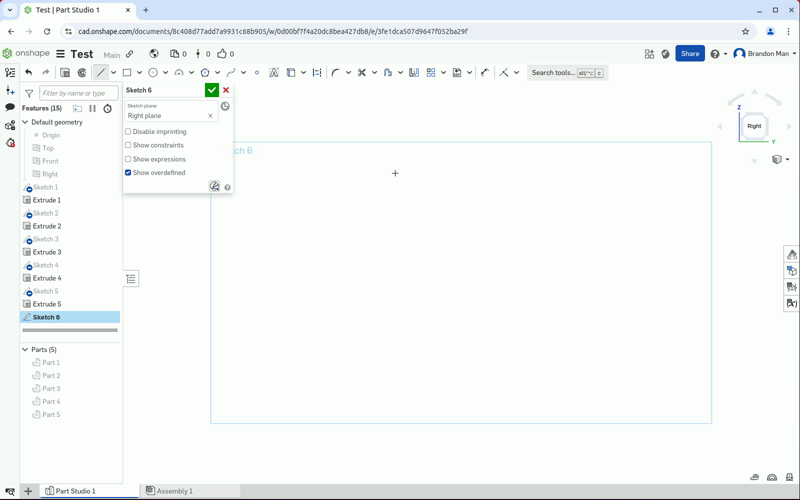
click(395, 172)
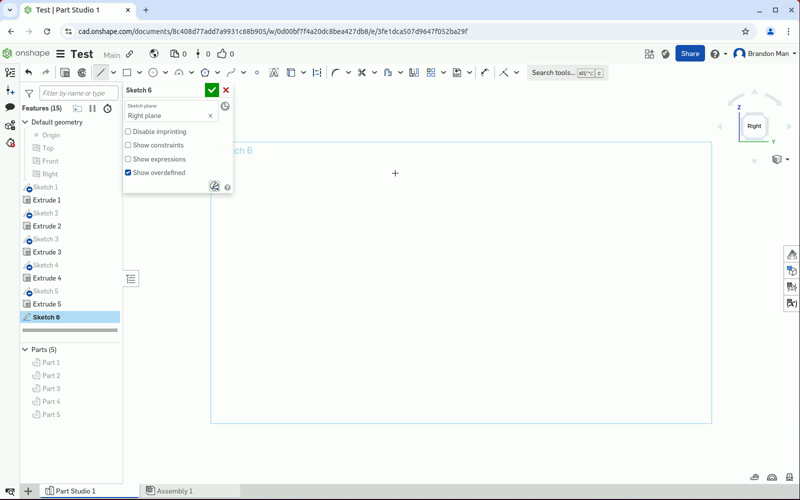
key_up(shift)
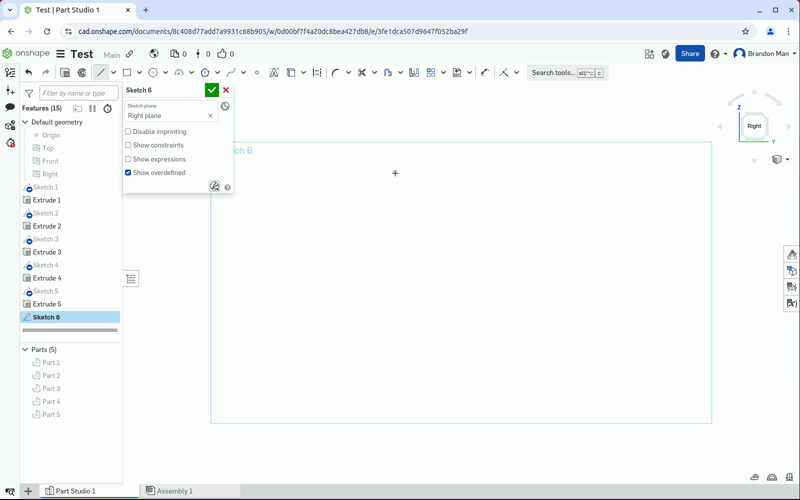
key_down(shift)
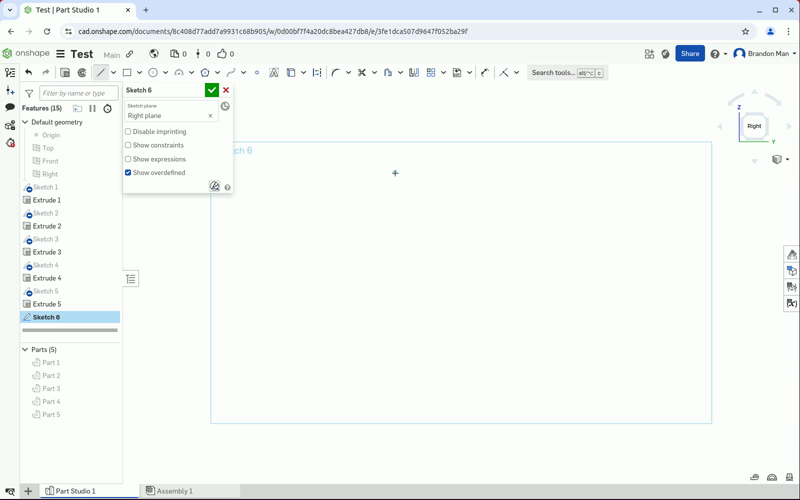
mouse_move(425, 172)
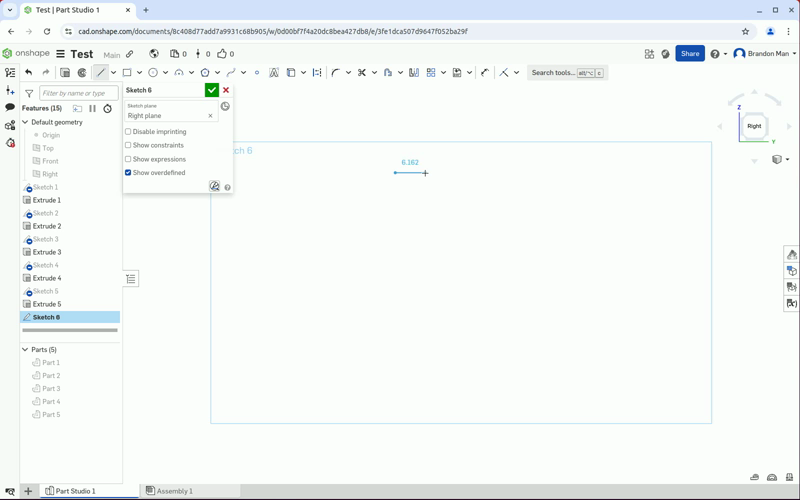
mouse_move(401, 172)
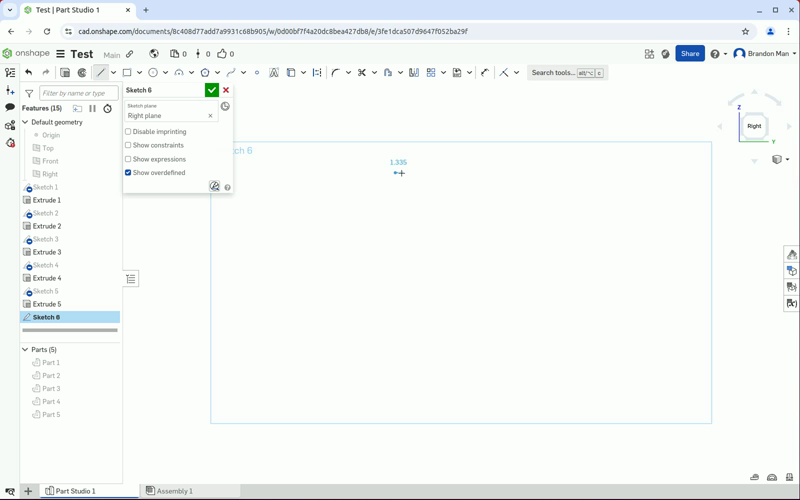
scroll(6)
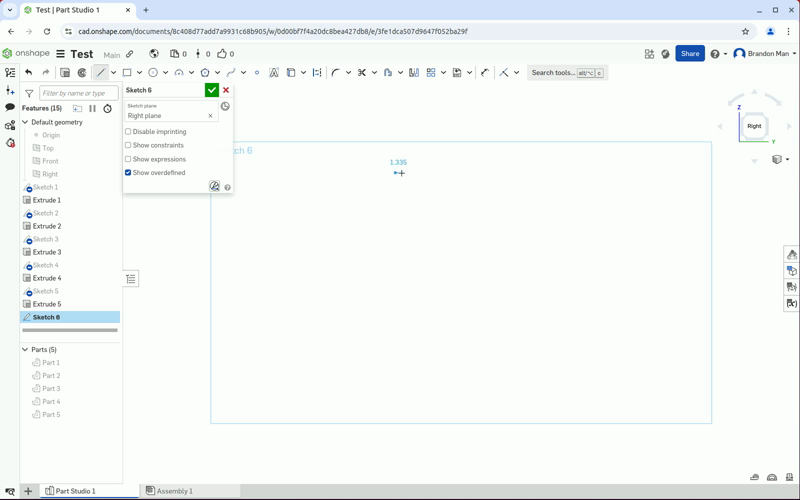
scroll(6)
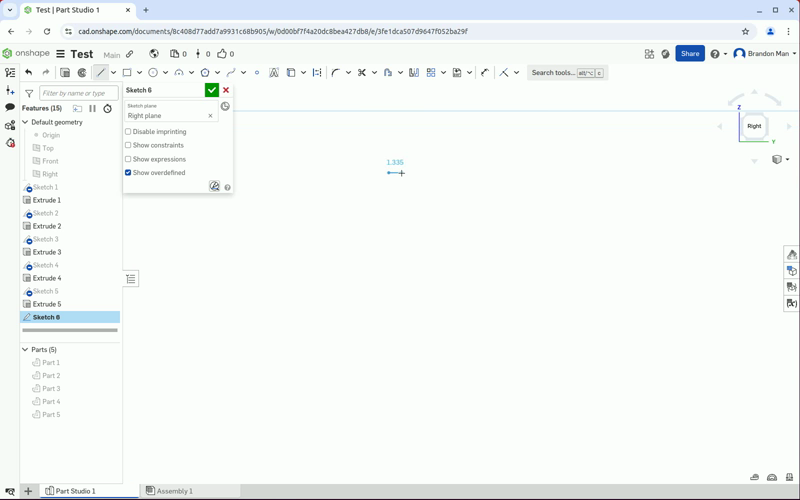
scroll(6)
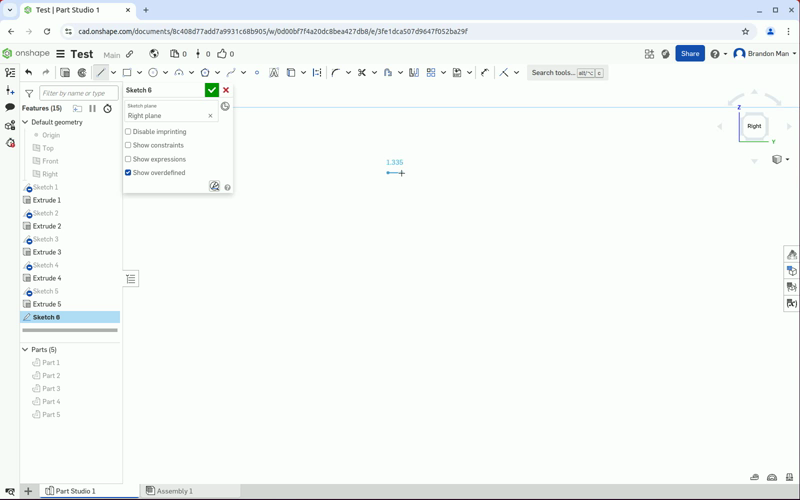
scroll(6)
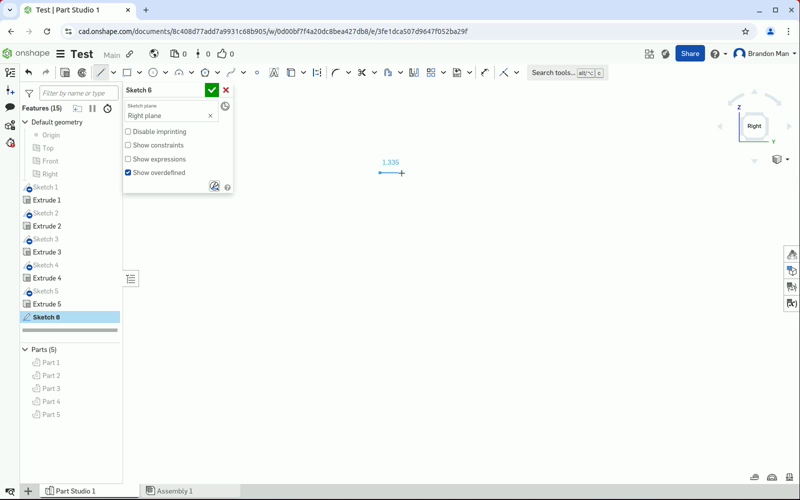
scroll(6)
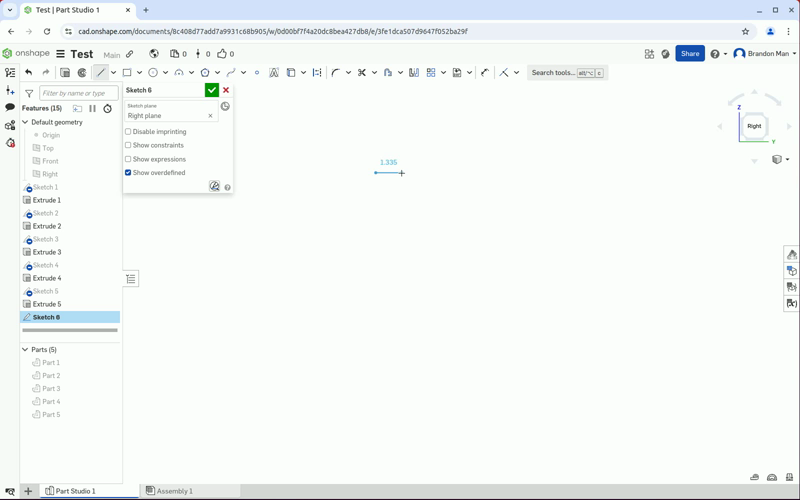
scroll(6)
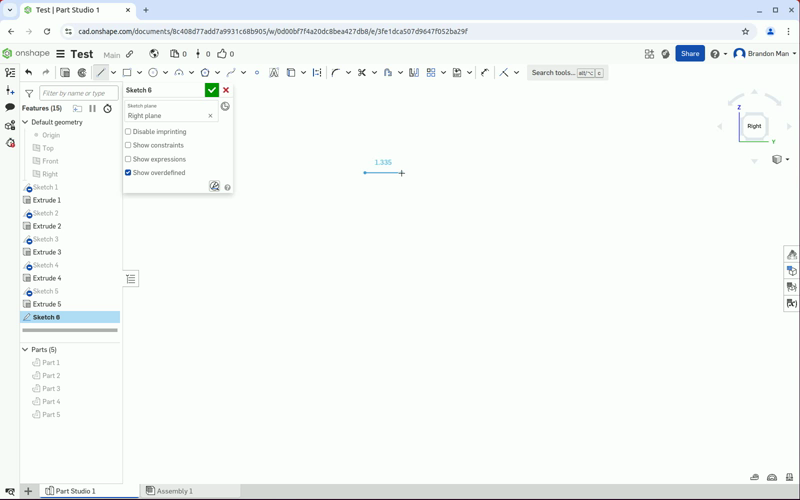
scroll(6)
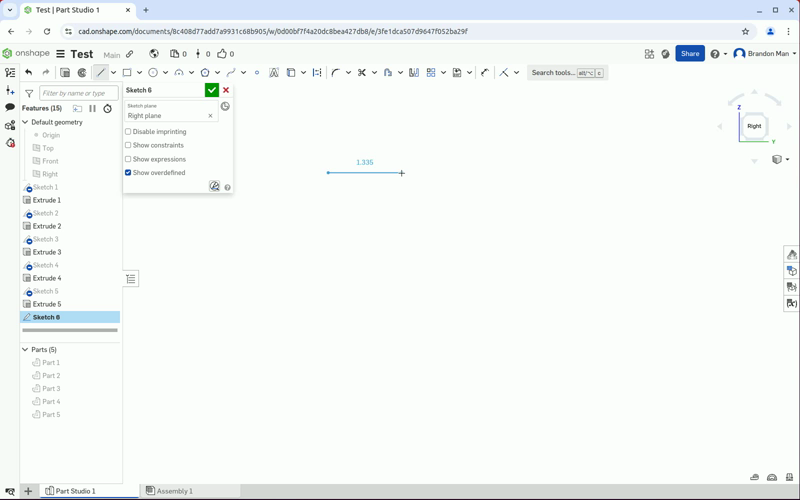
click(401, 172)
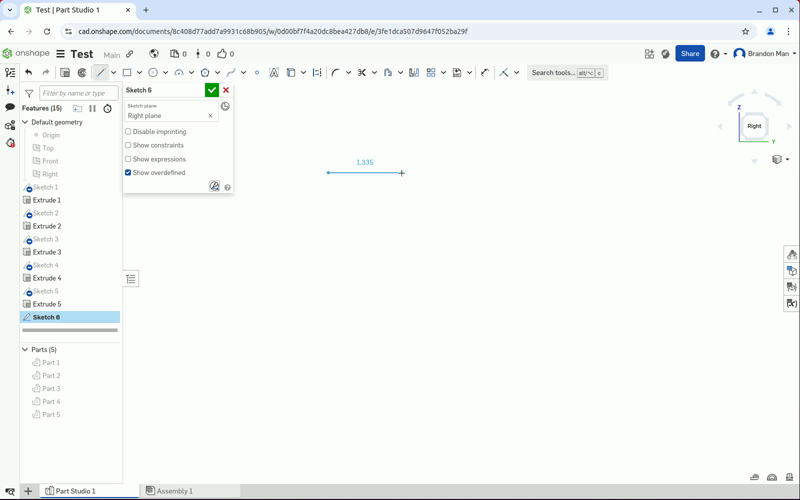
scroll(-6)
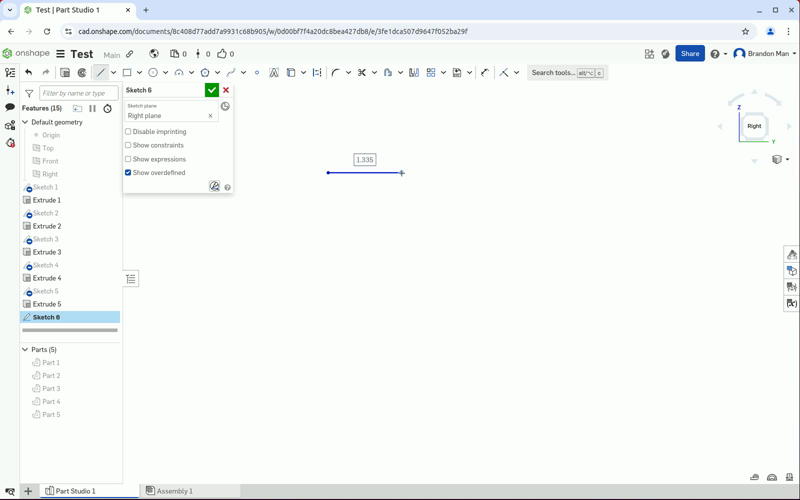
scroll(-6)
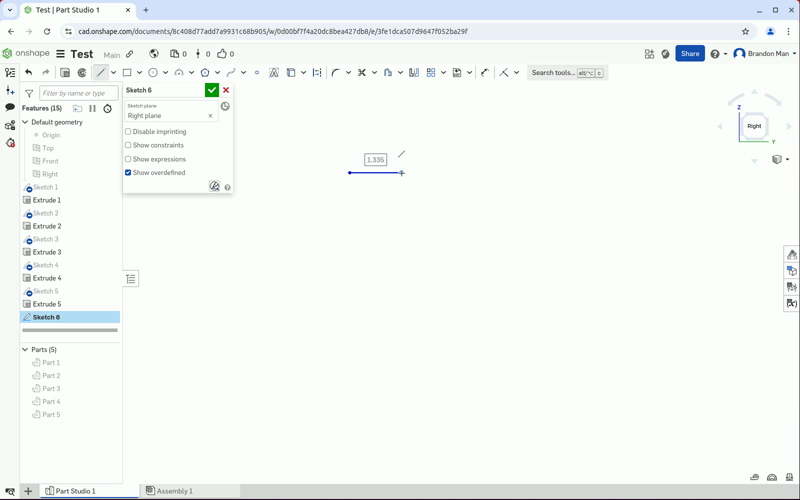
scroll(-6)
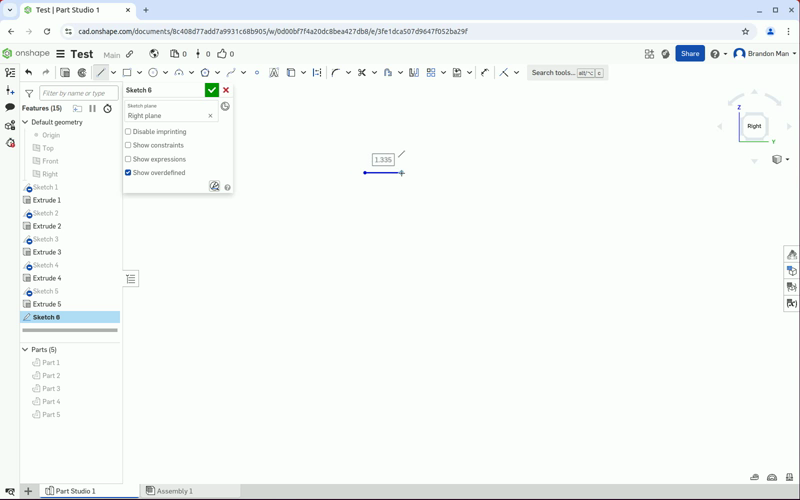
scroll(-6)
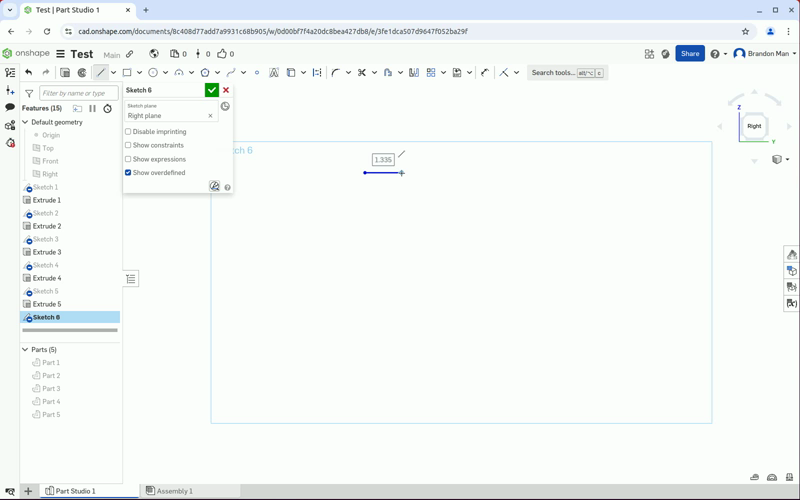
scroll(-6)
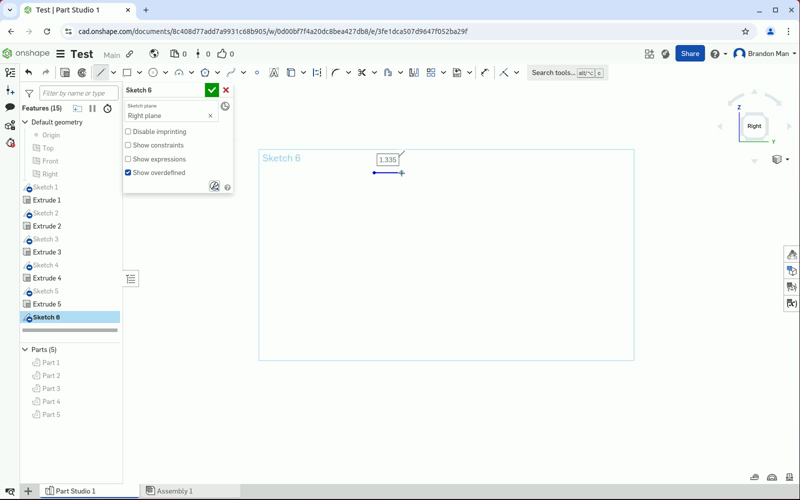
scroll(-6)
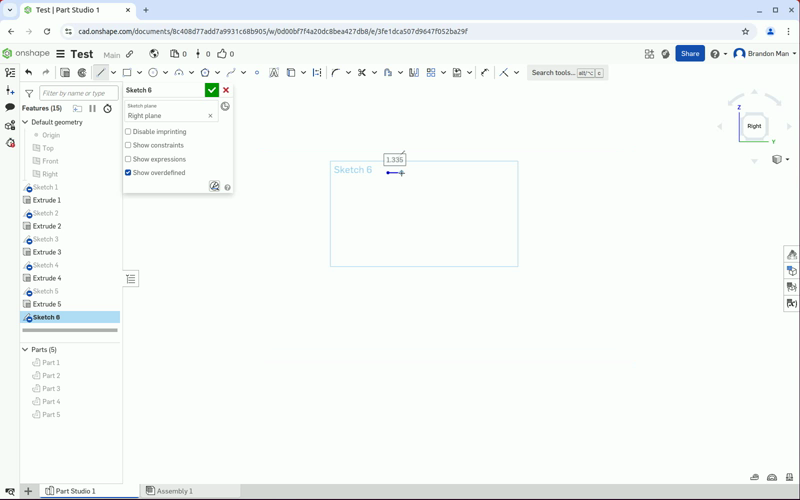
scroll(-6)
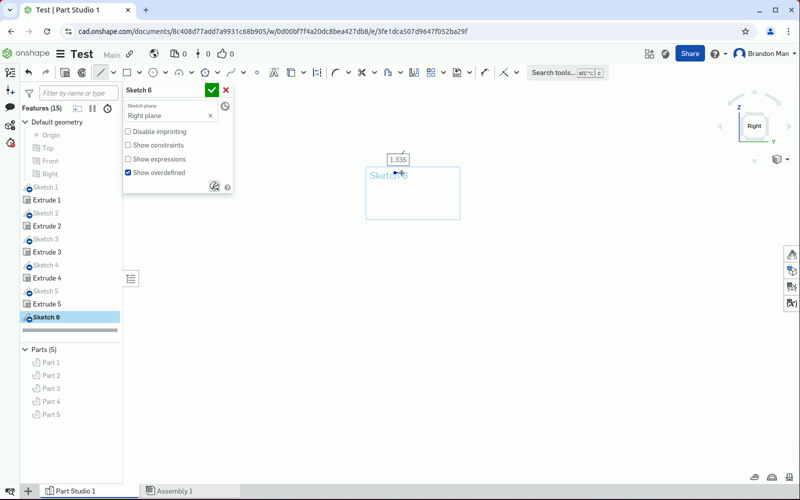
key_up(shift)
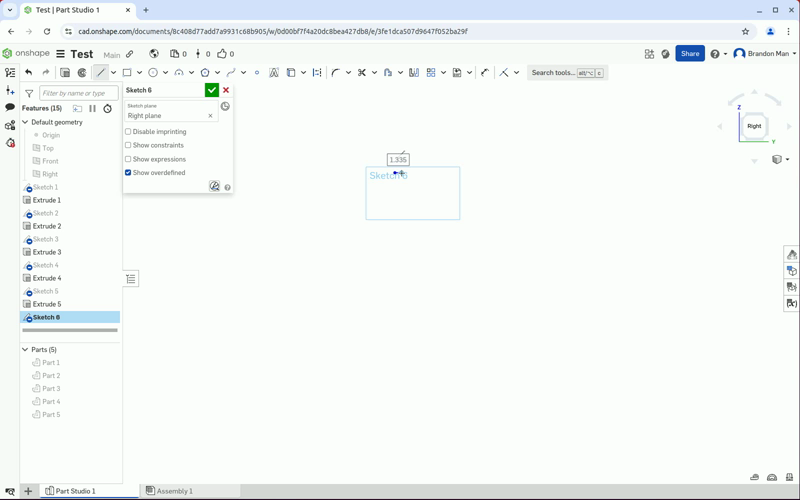
key_down(shift)
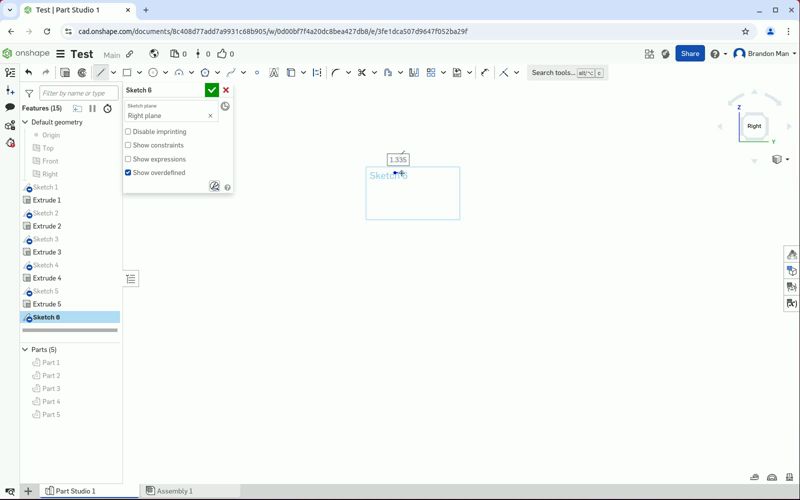
mouse_move(431, 172)
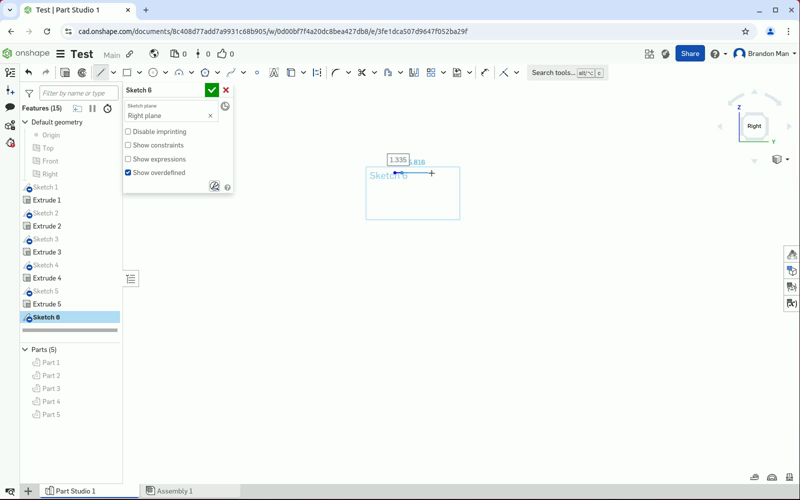
mouse_move(401, 169)
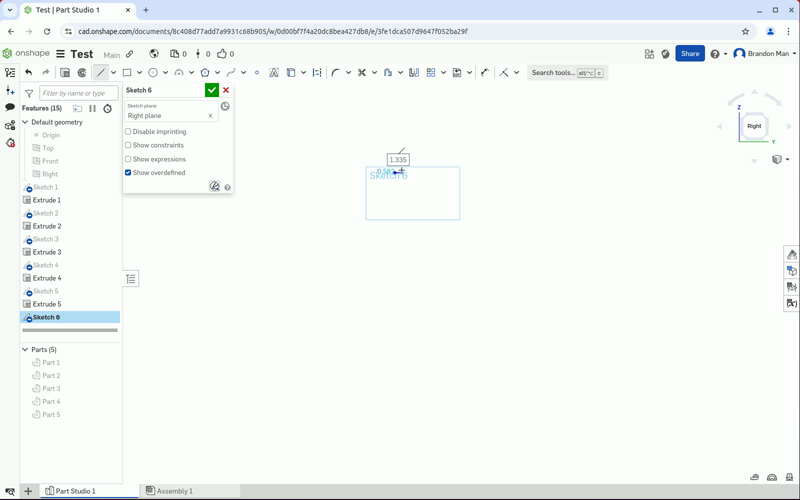
scroll(6)
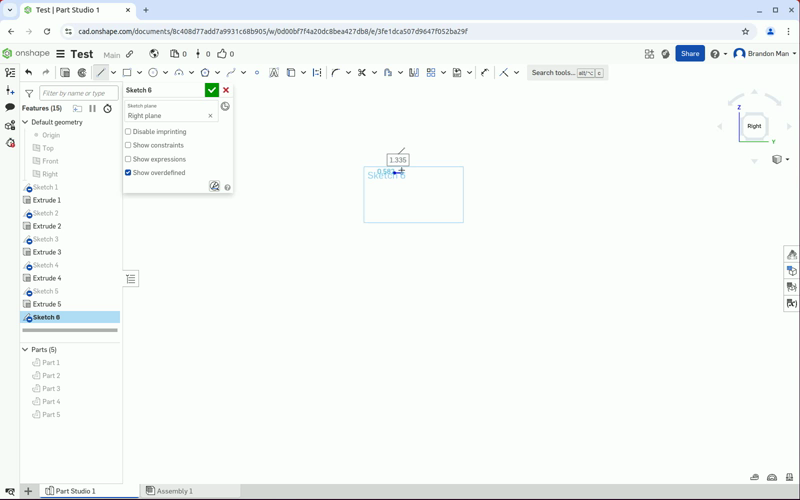
scroll(6)
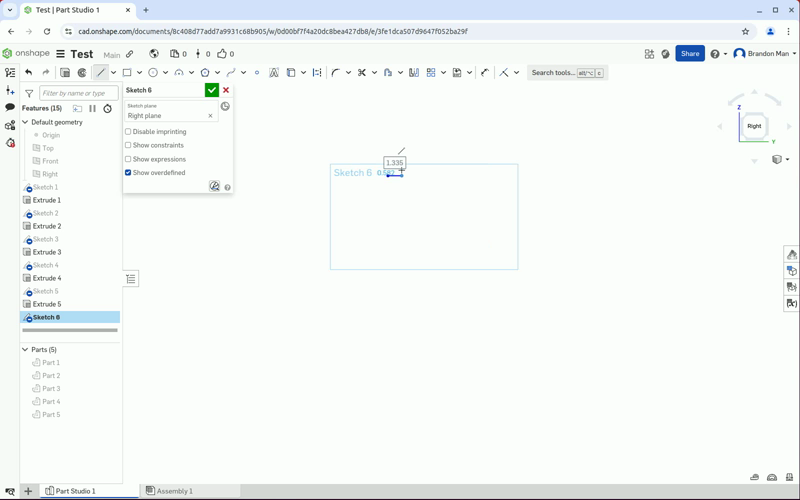
scroll(6)
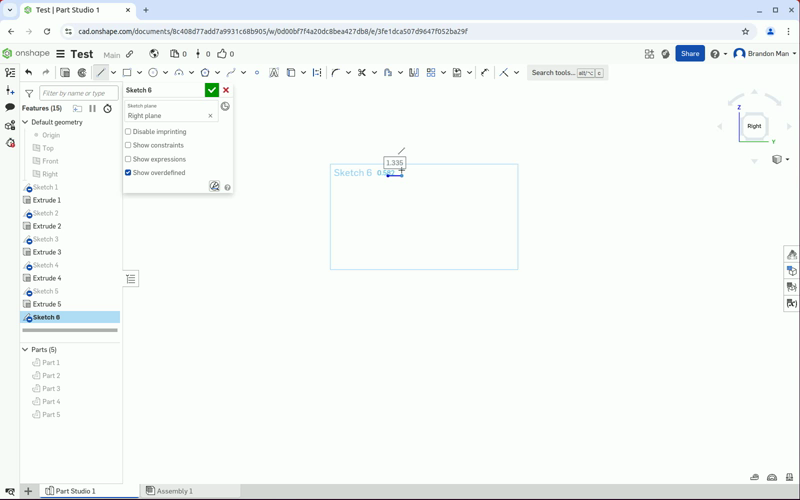
scroll(6)
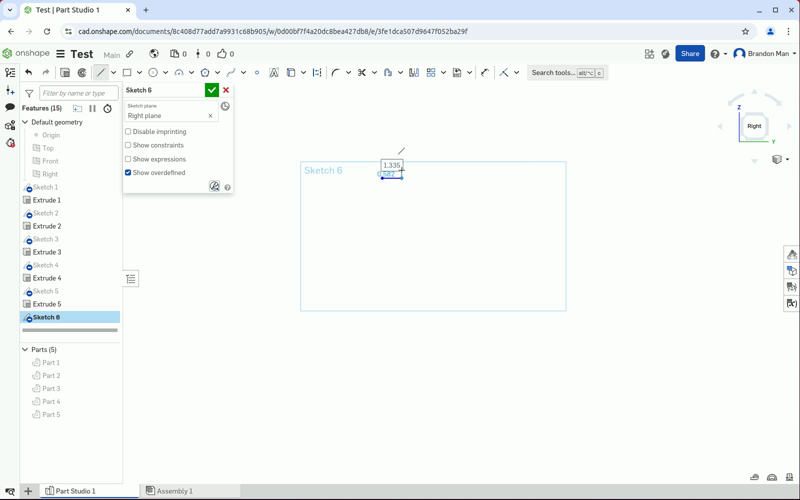
scroll(6)
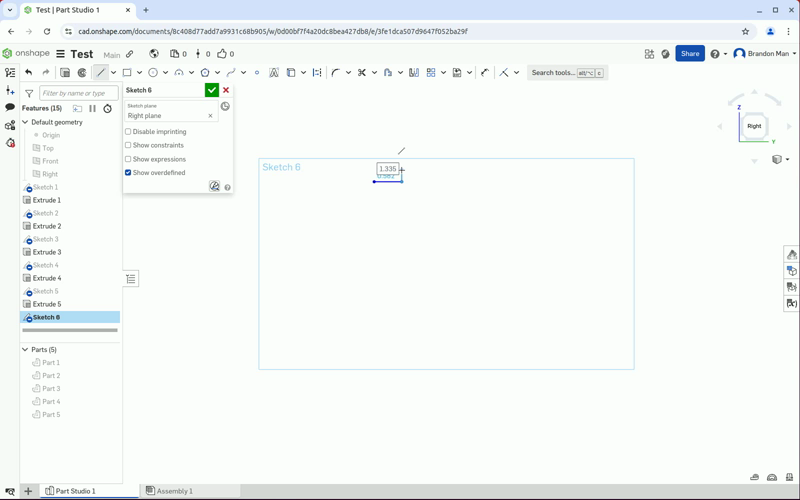
scroll(6)
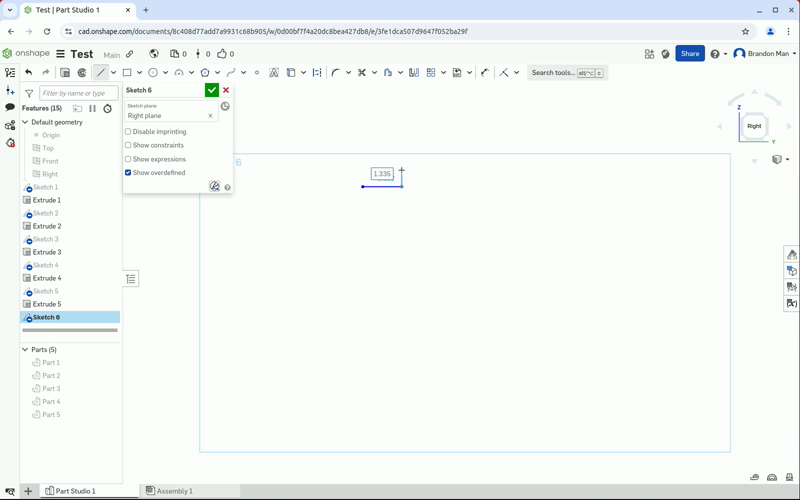
scroll(6)
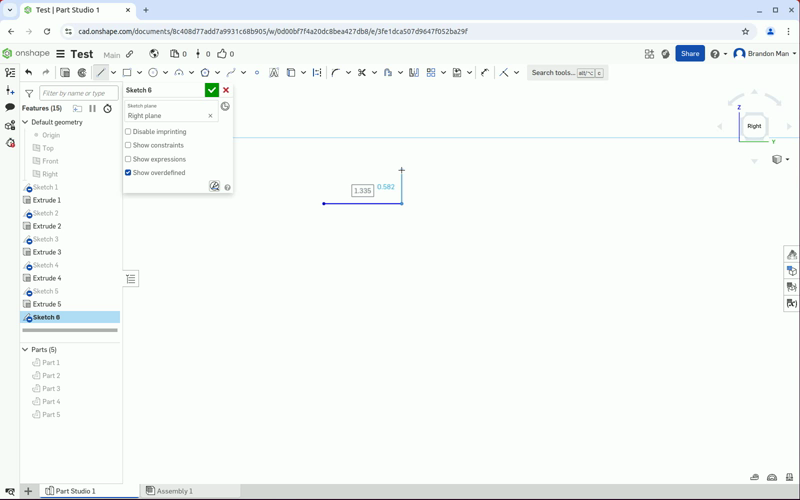
click(401, 169)
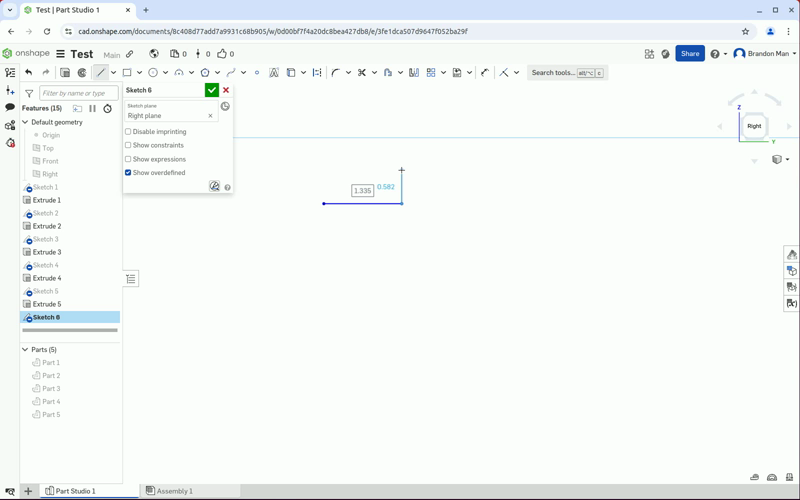
scroll(-6)
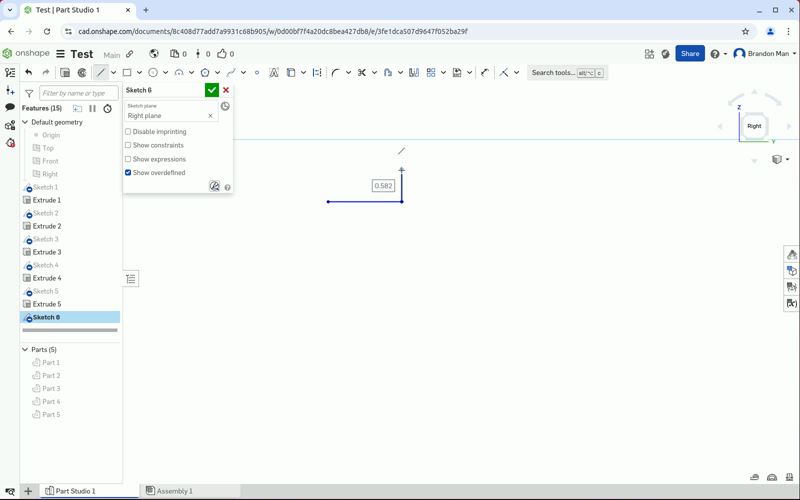
scroll(-6)
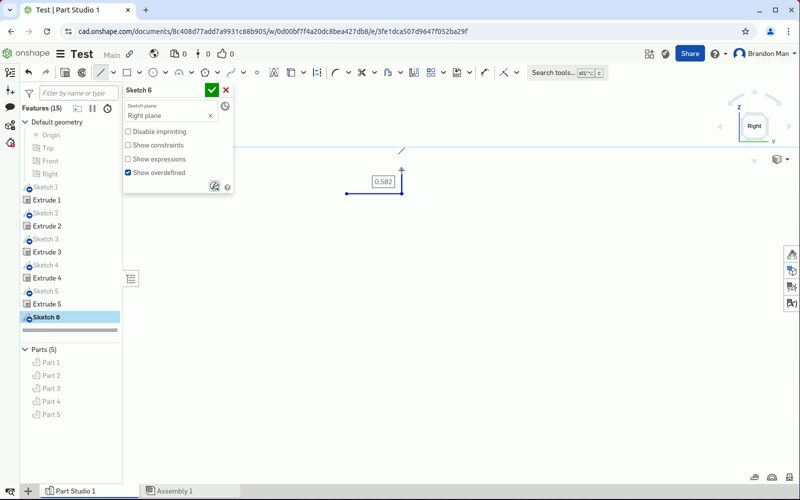
scroll(-6)
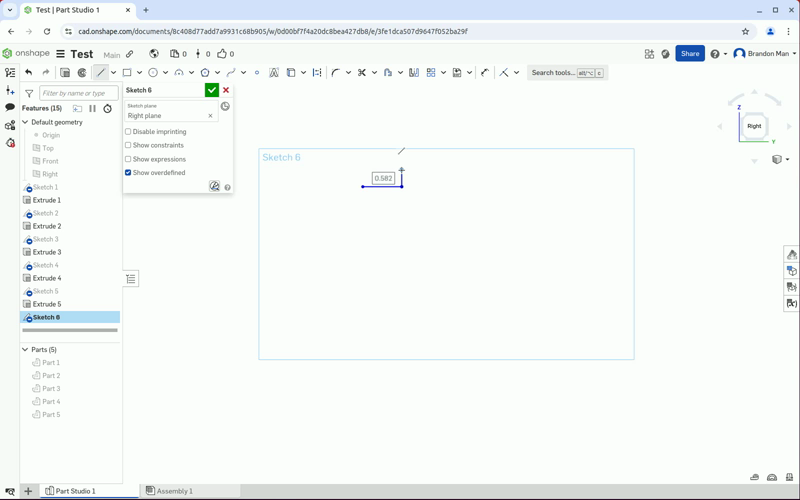
scroll(-6)
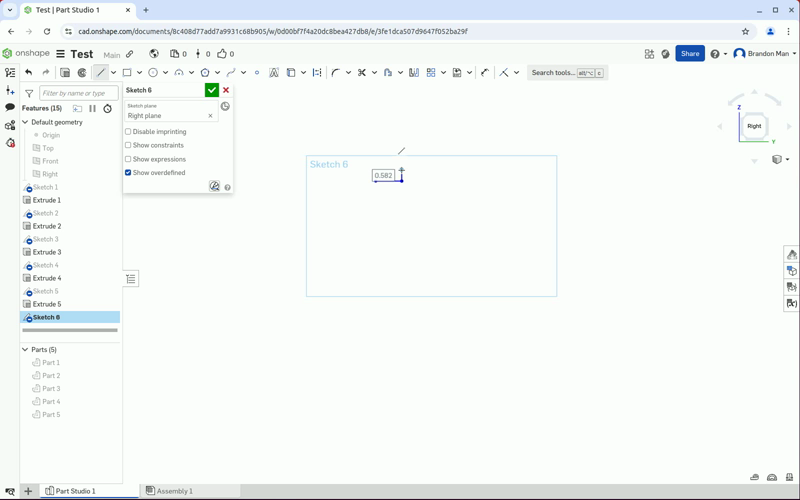
scroll(-6)
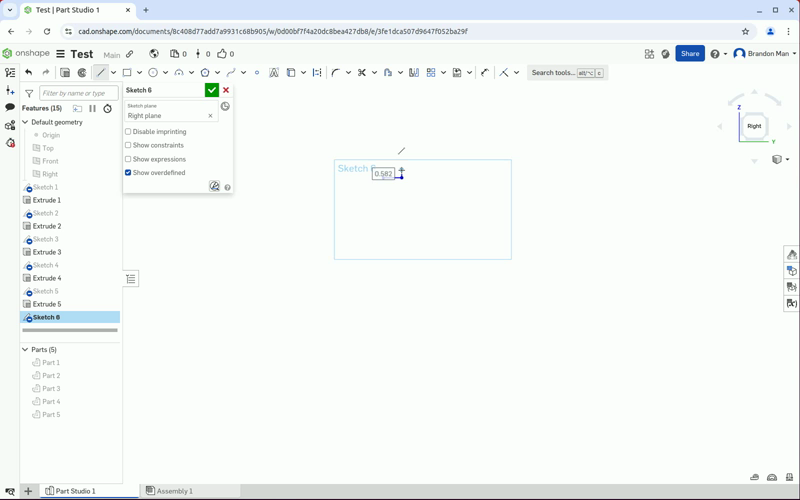
scroll(-6)
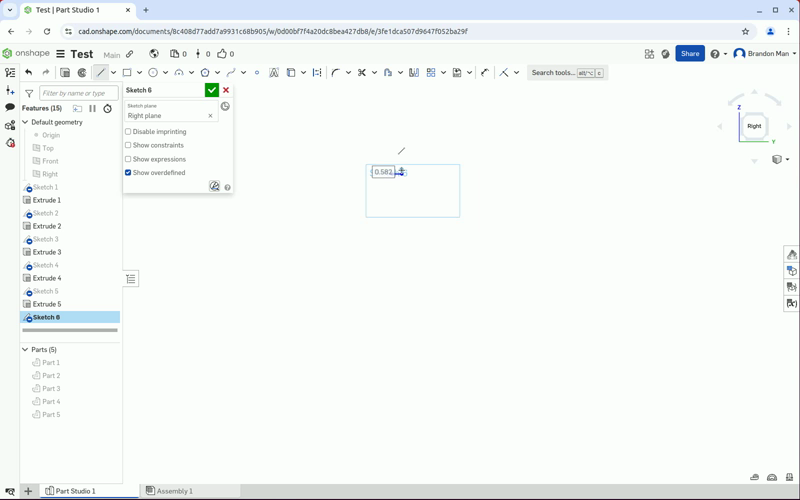
scroll(-6)
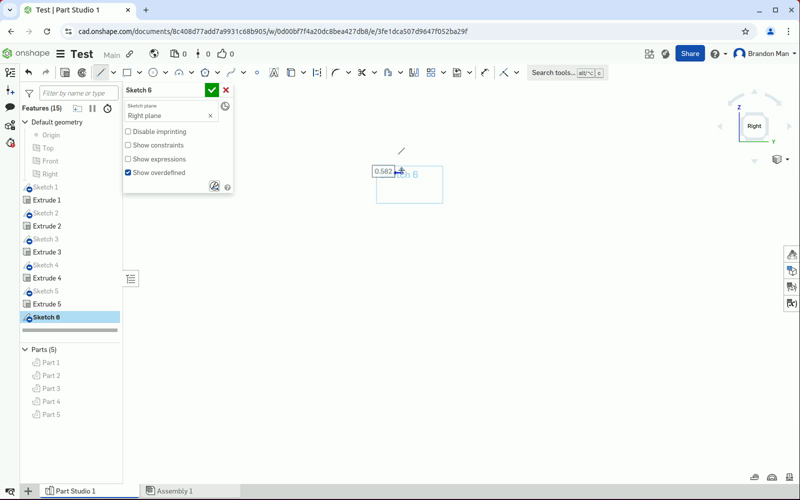
key_up(shift)
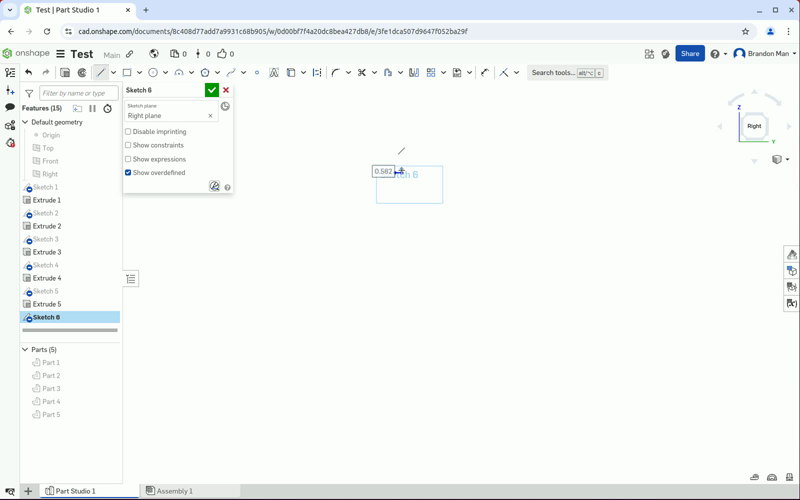
key_down(shift)
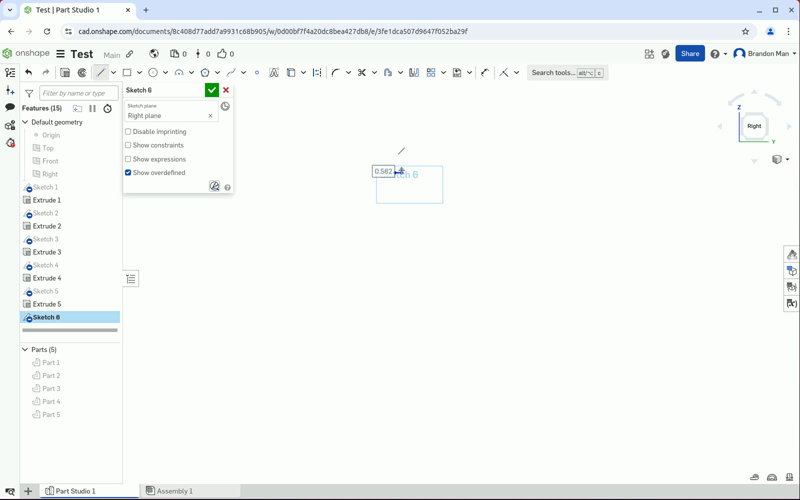
mouse_move(431, 169)
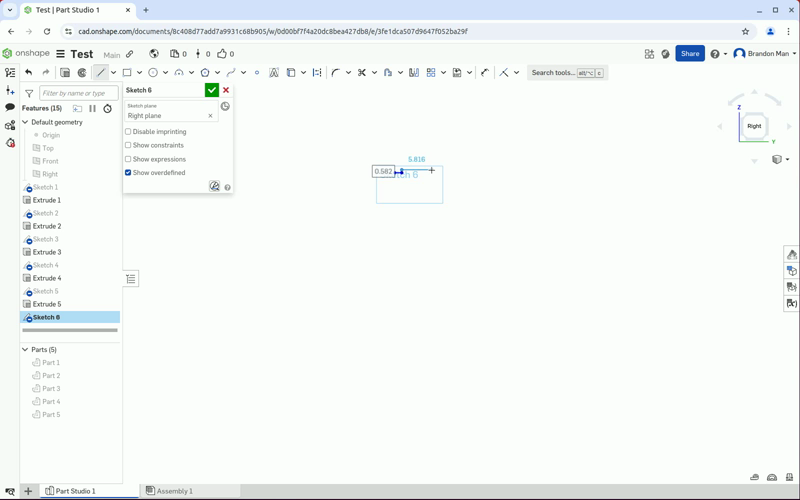
mouse_move(395, 169)
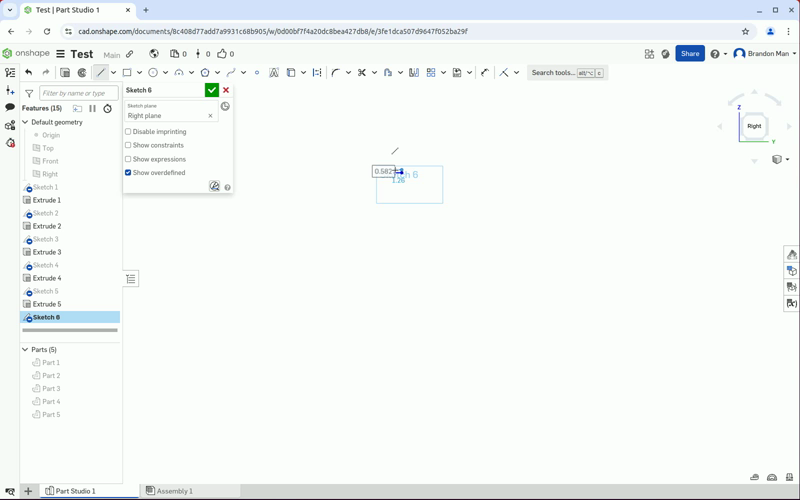
scroll(6)
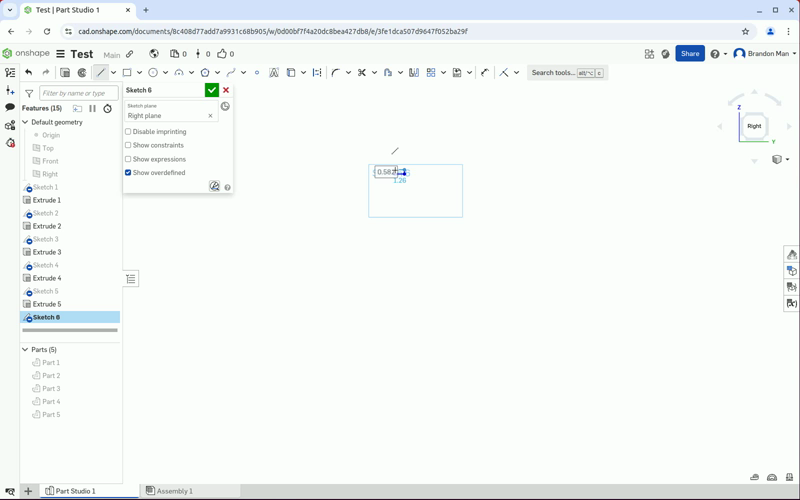
scroll(6)
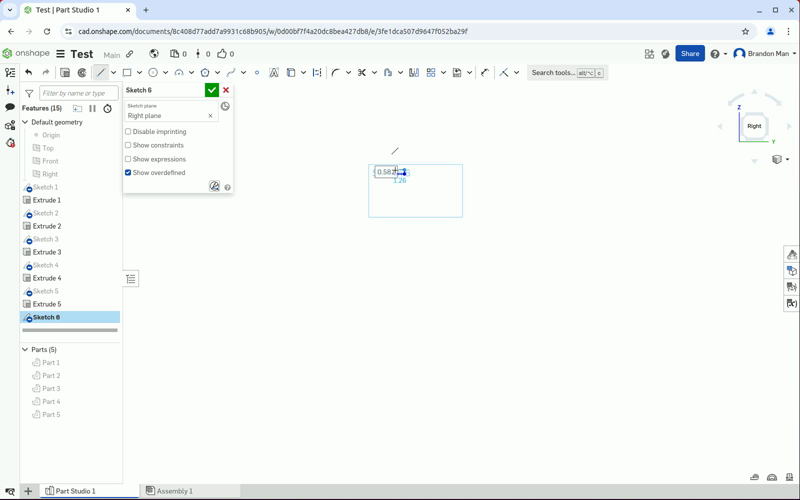
scroll(6)
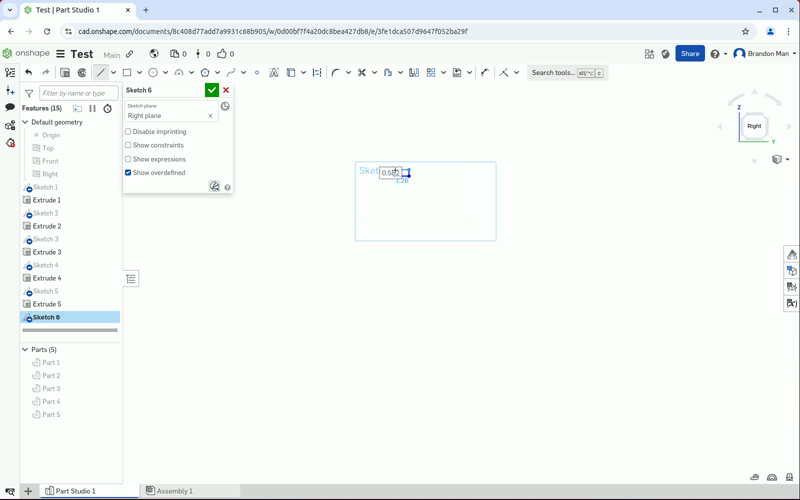
scroll(6)
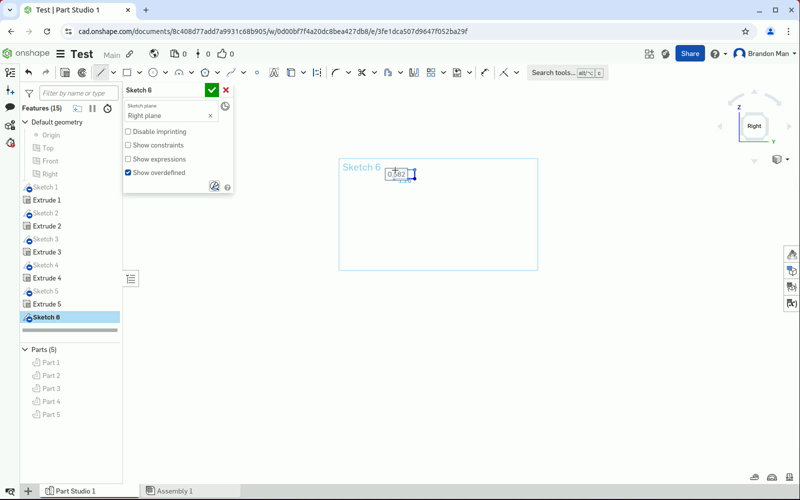
scroll(6)
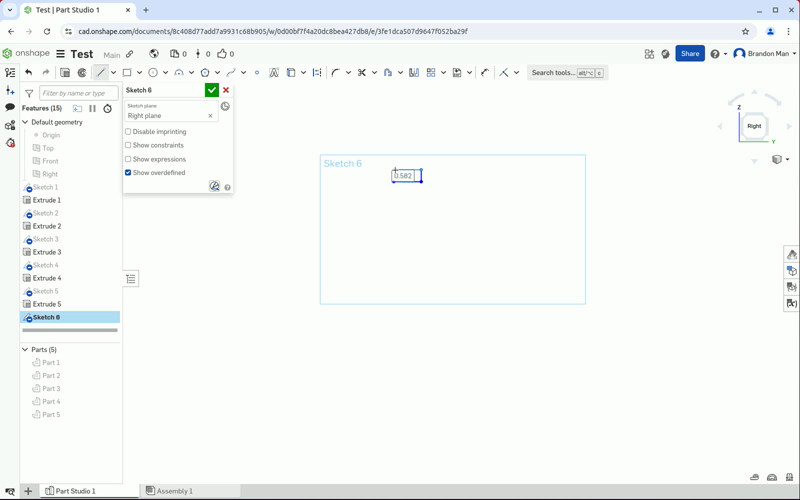
scroll(6)
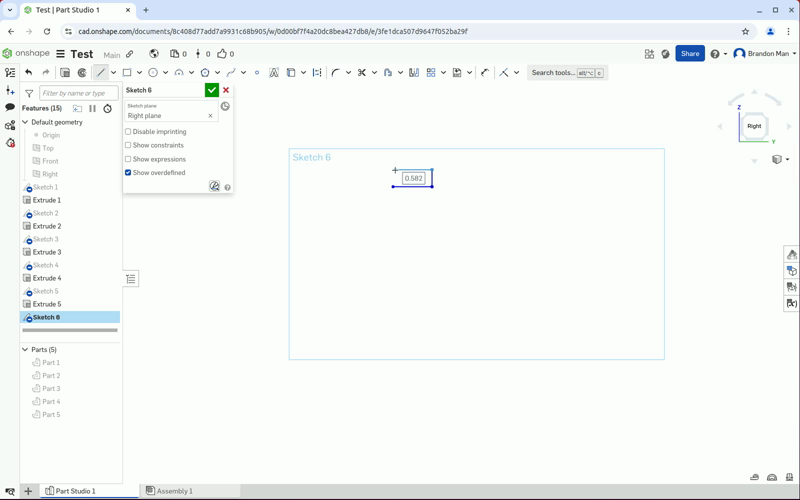
scroll(6)
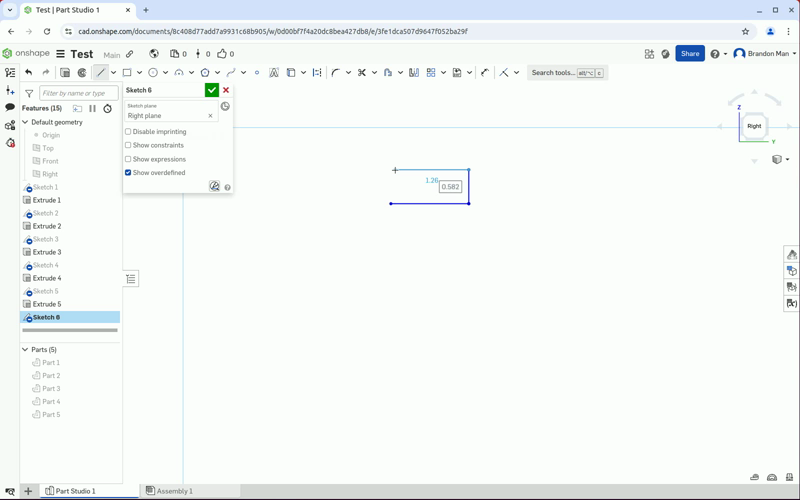
click(395, 169)
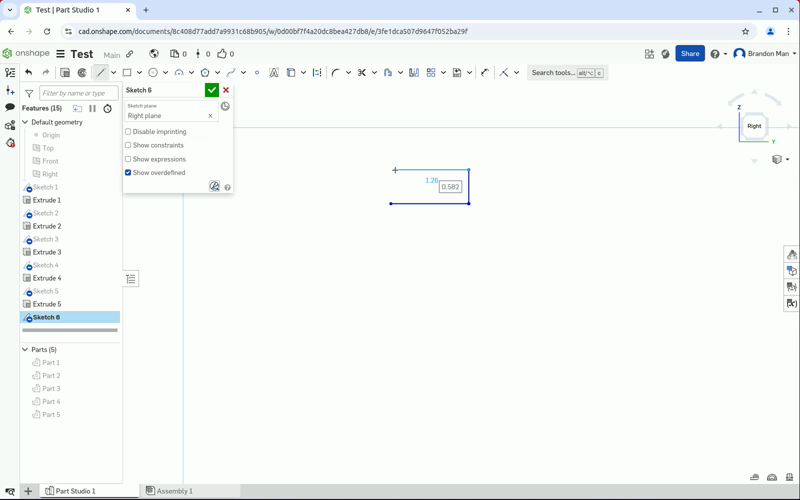
scroll(-6)
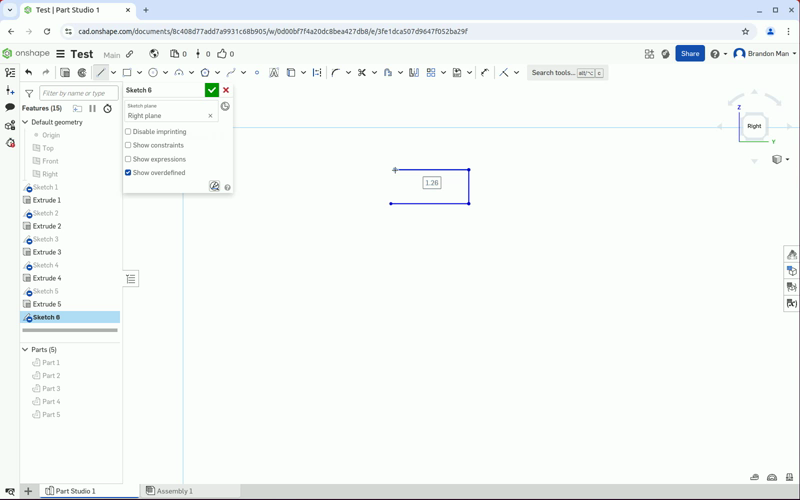
scroll(-6)
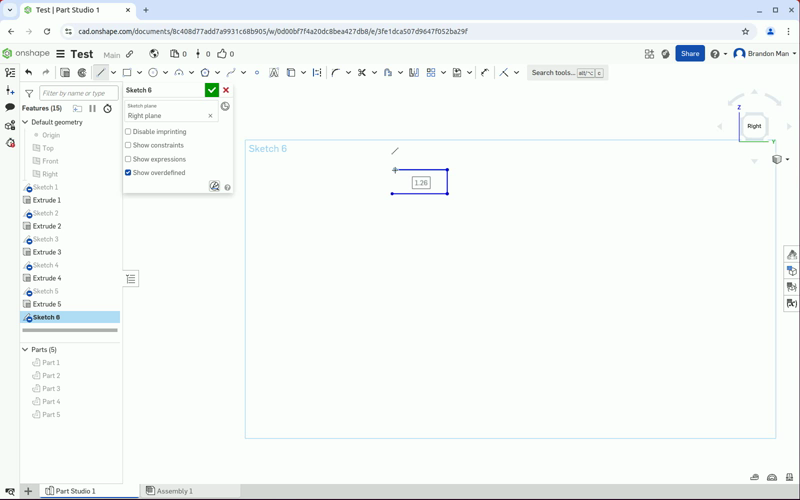
scroll(-6)
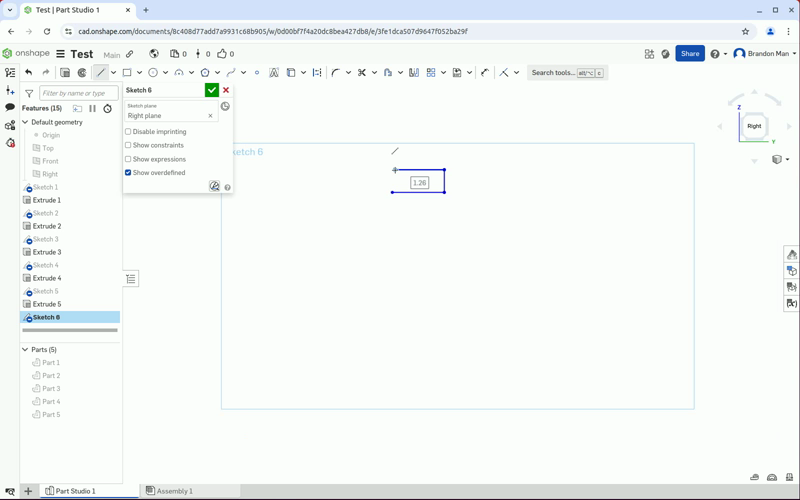
scroll(-6)
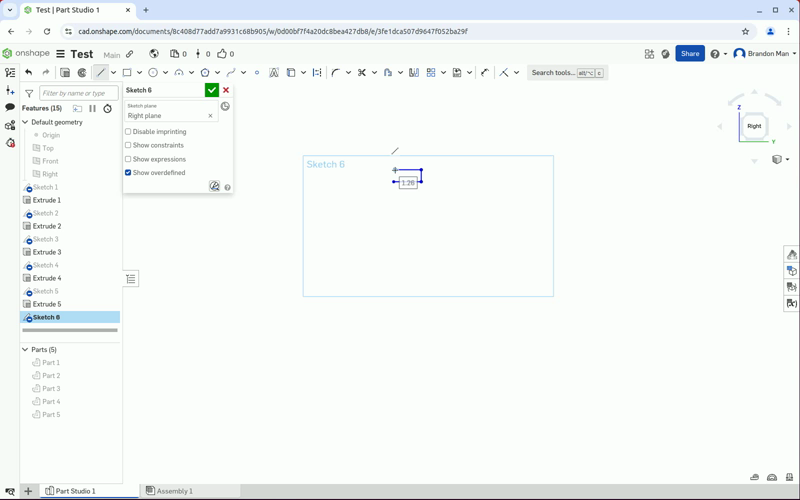
scroll(-6)
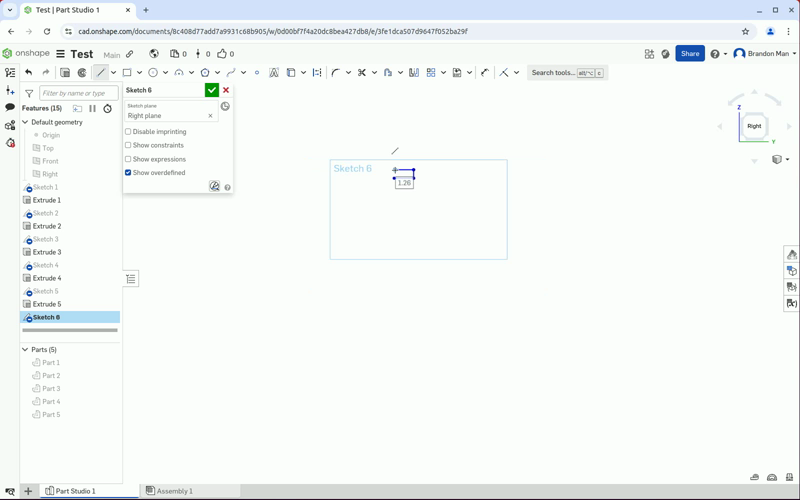
scroll(-6)
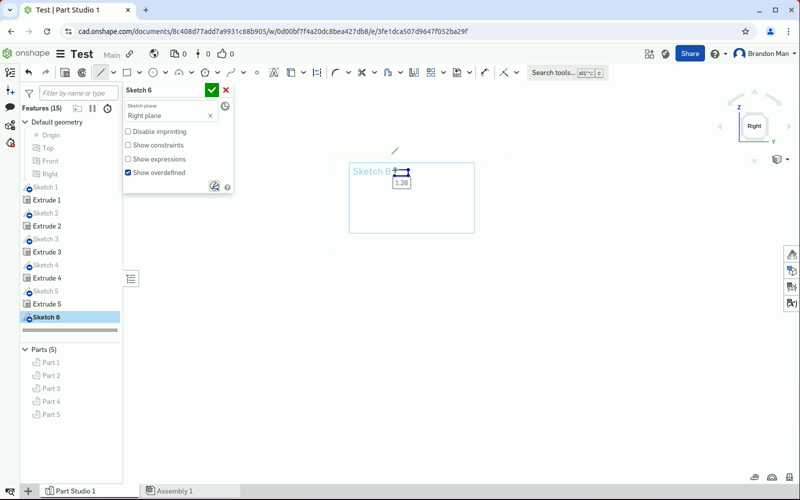
scroll(-6)
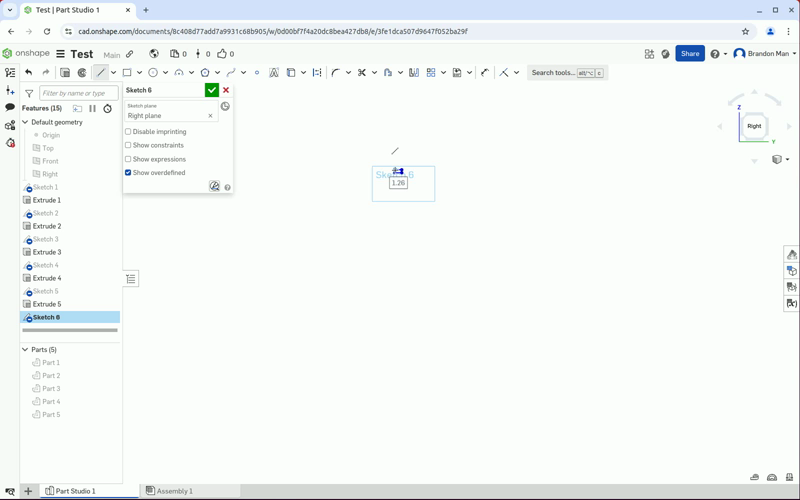
key_up(shift)
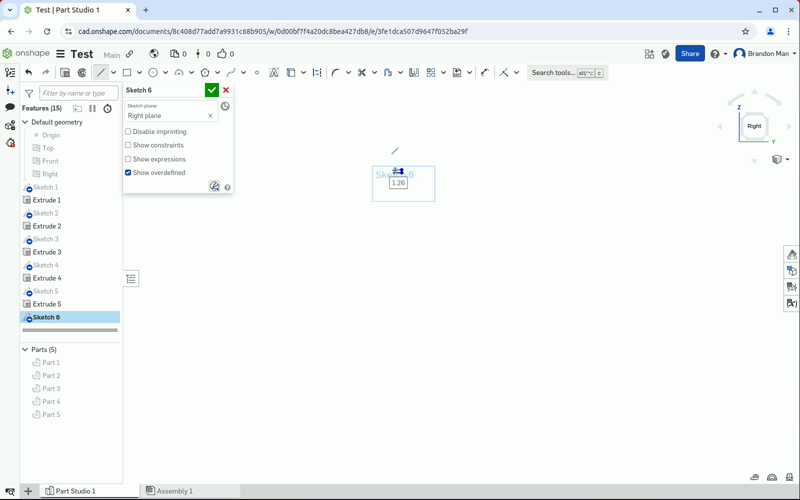
mouse_move(425, 169)
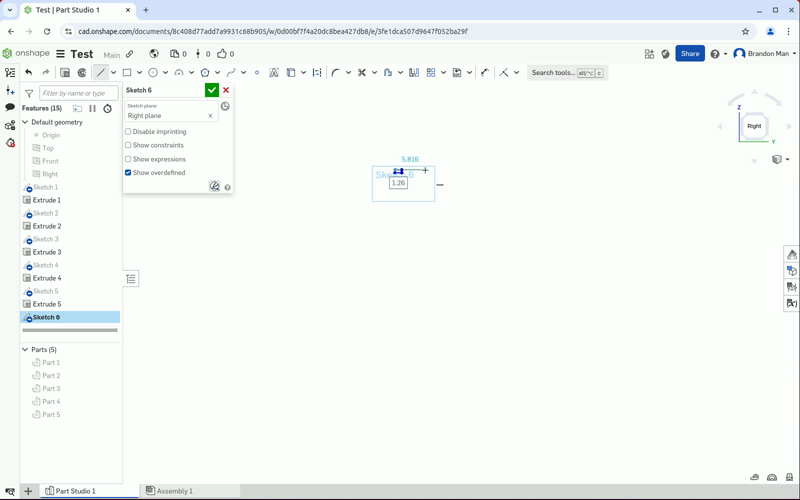
key_down(shift)
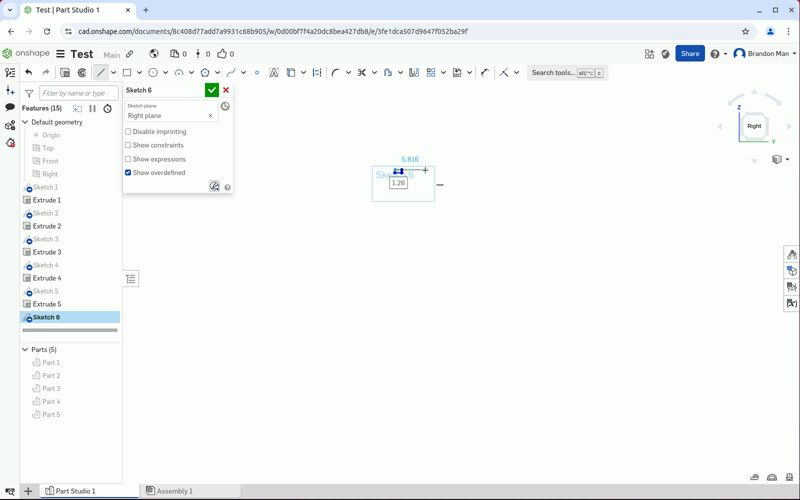
mouse_move(395, 172)
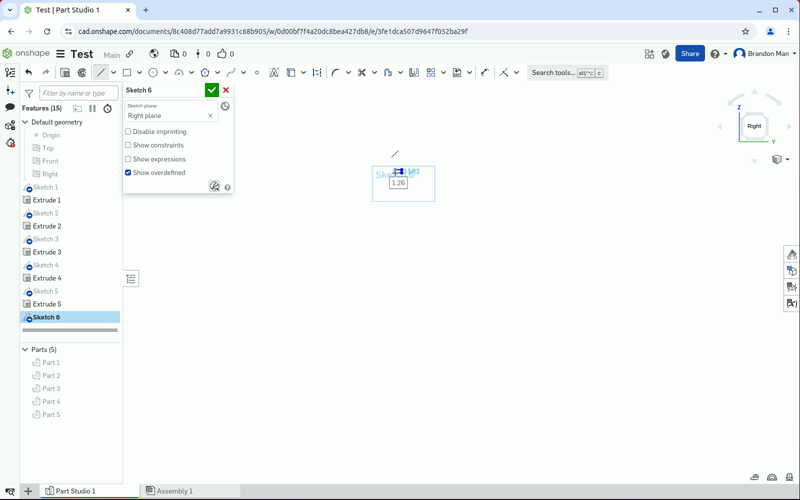
scroll(6)
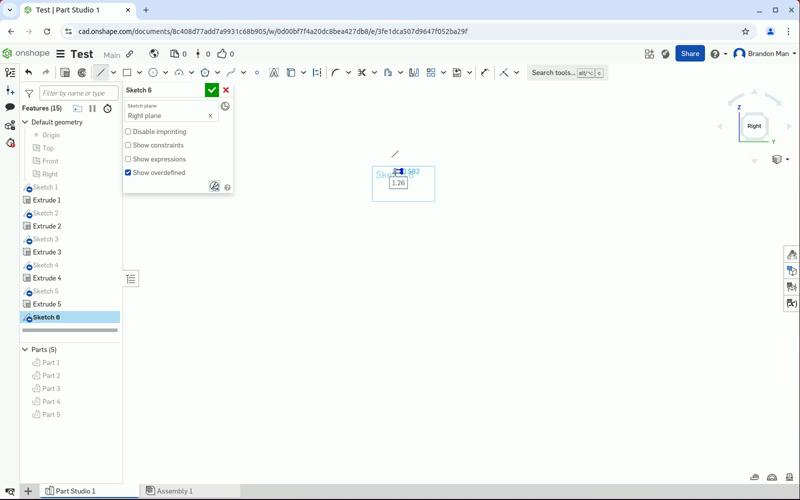
scroll(6)
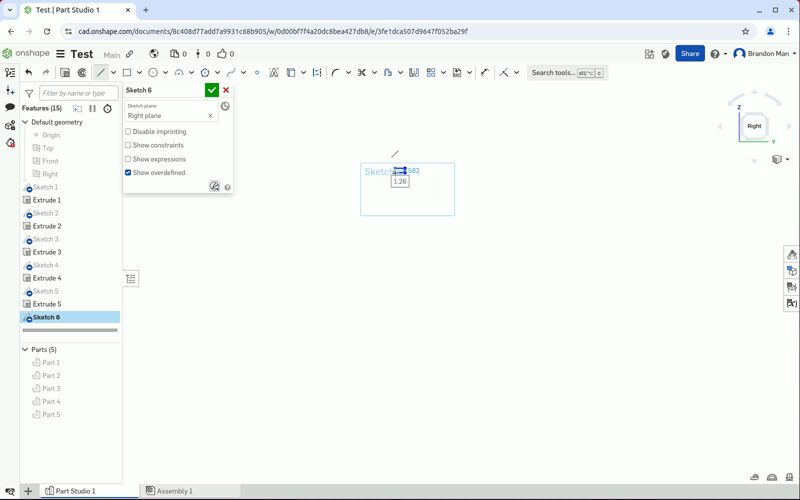
scroll(6)
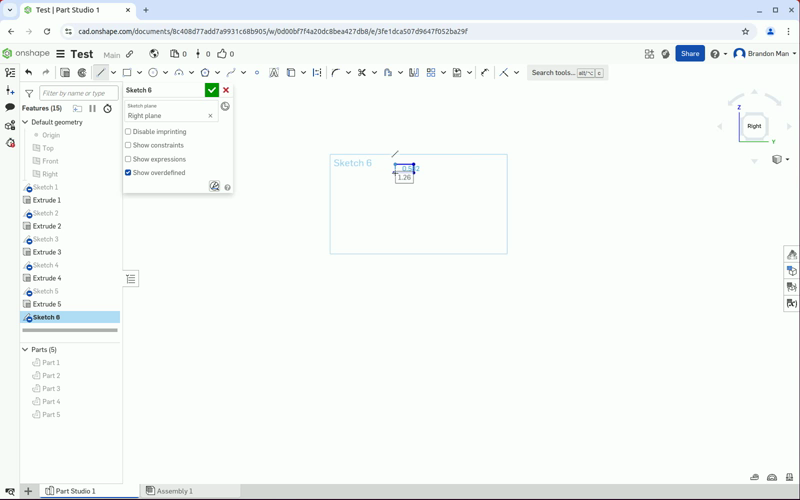
scroll(6)
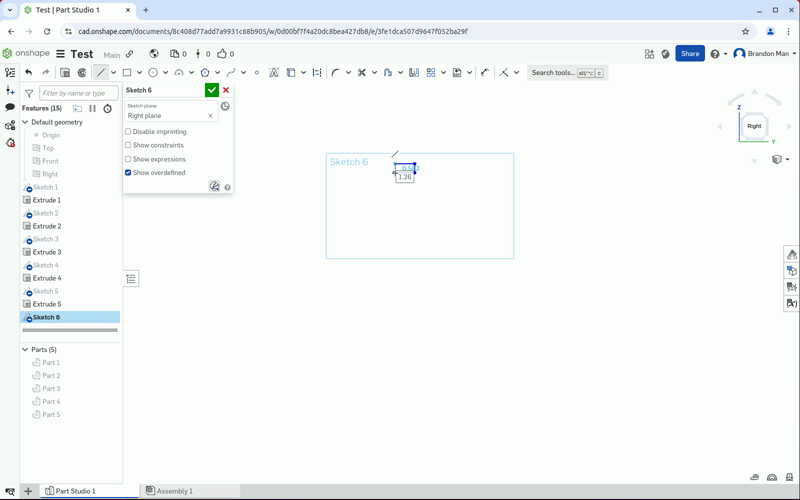
scroll(6)
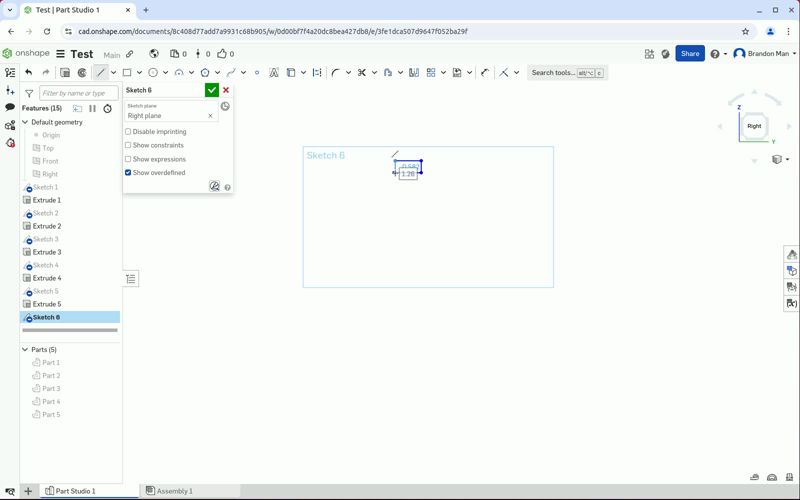
scroll(6)
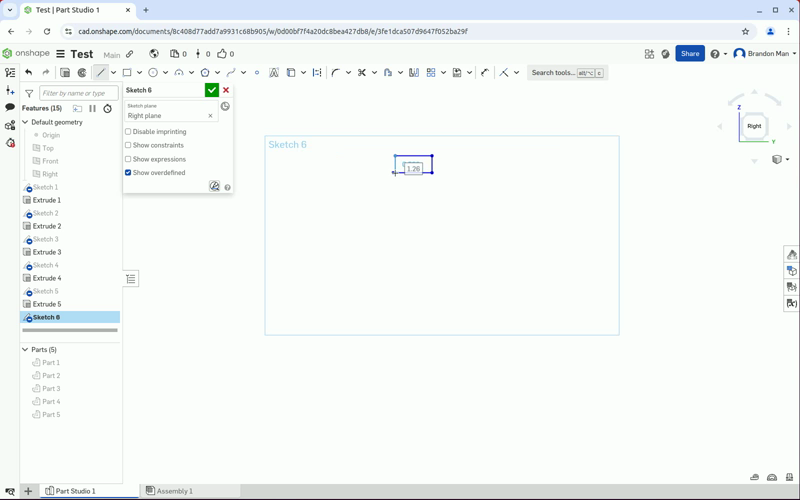
scroll(6)
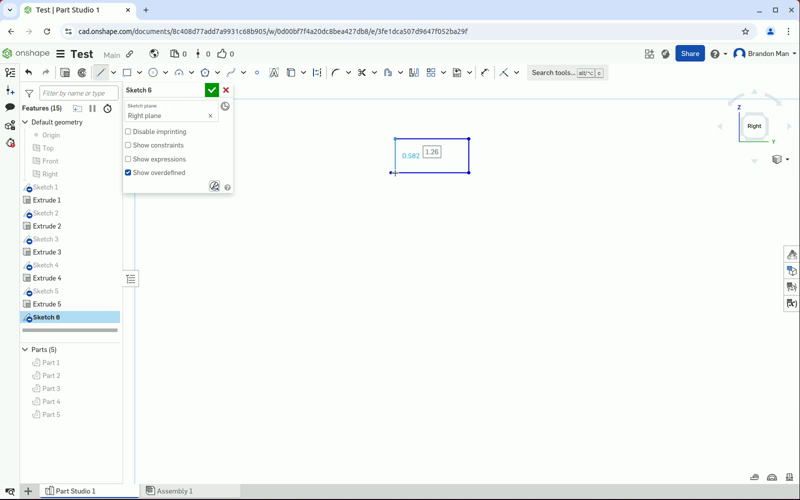
key_up(shift)
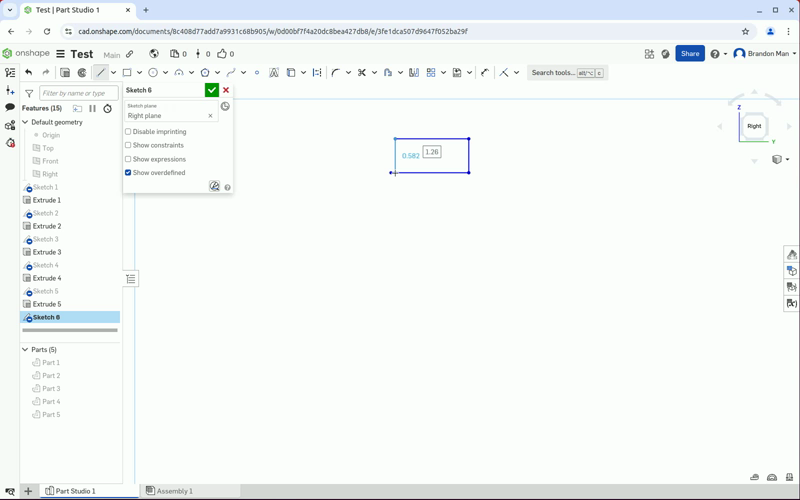
click(395, 172)
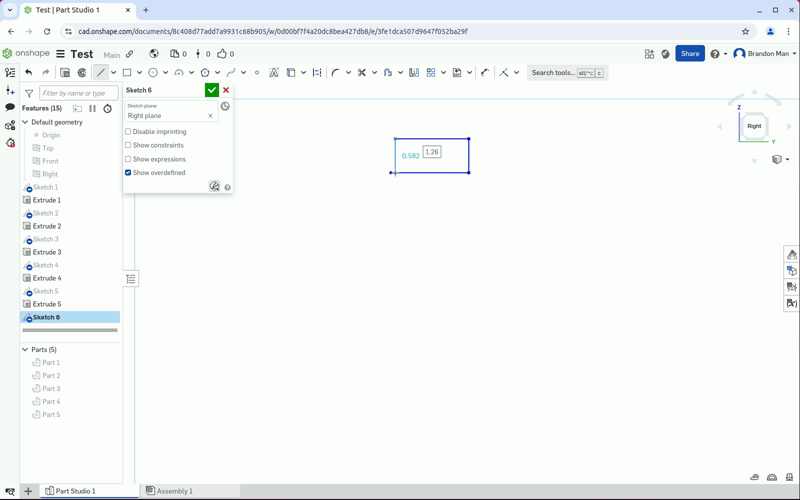
scroll(-6)
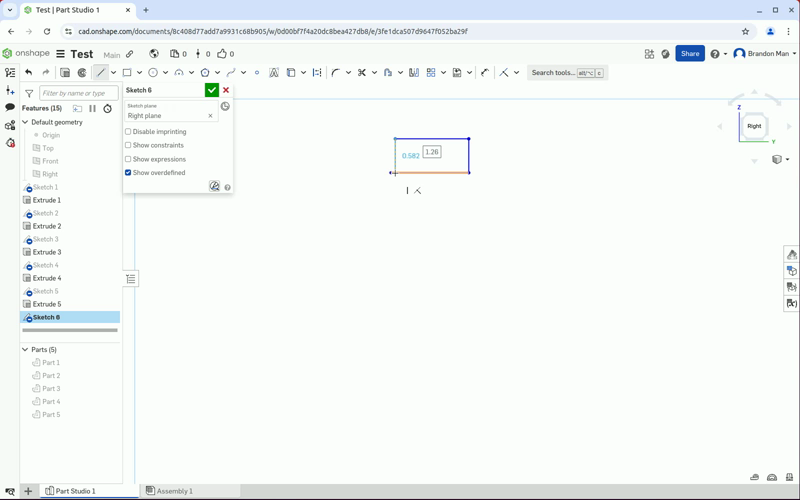
scroll(-6)
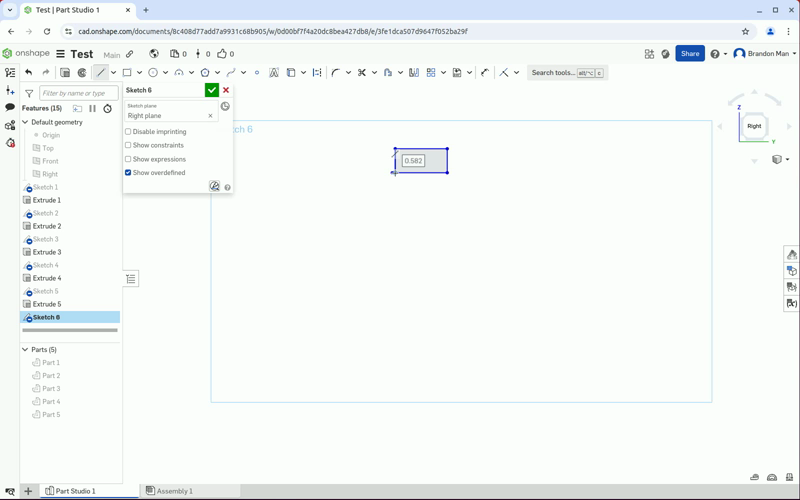
scroll(-6)
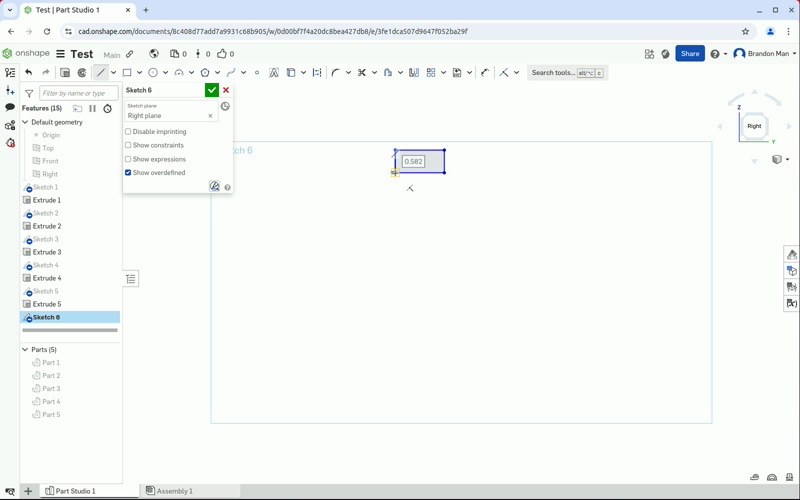
scroll(-6)
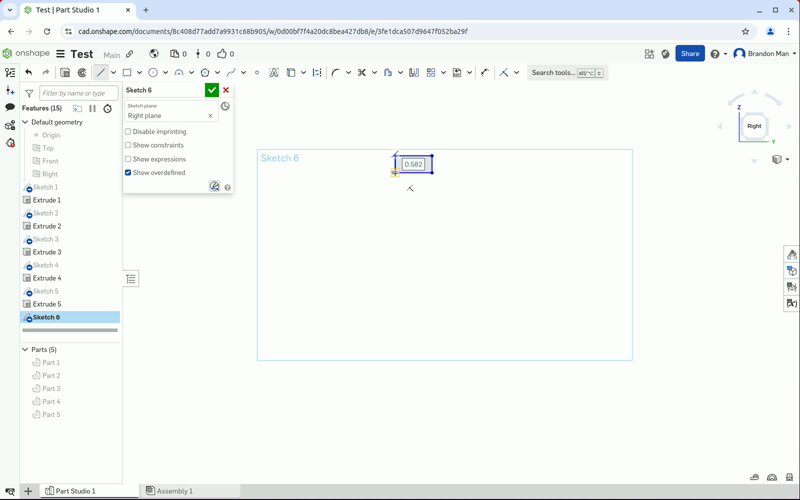
scroll(-6)
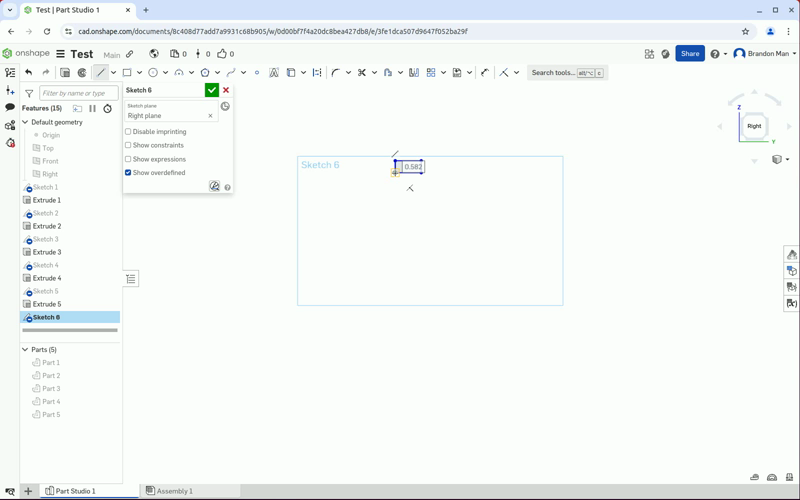
scroll(-6)
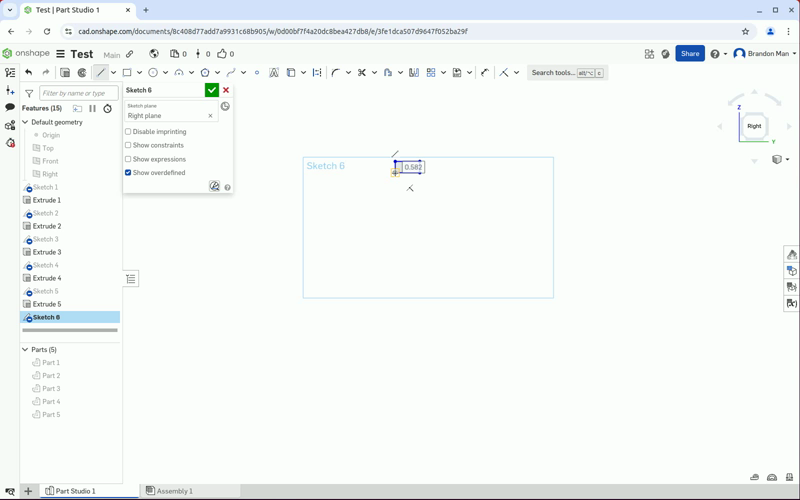
scroll(-6)
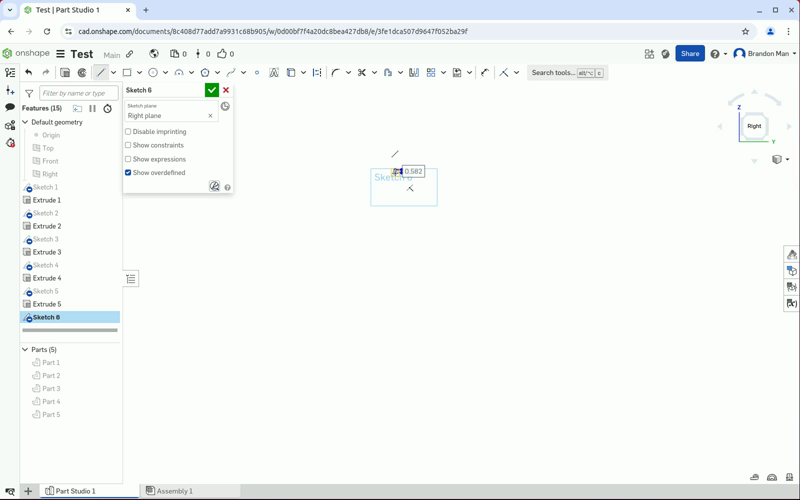
key(esc)
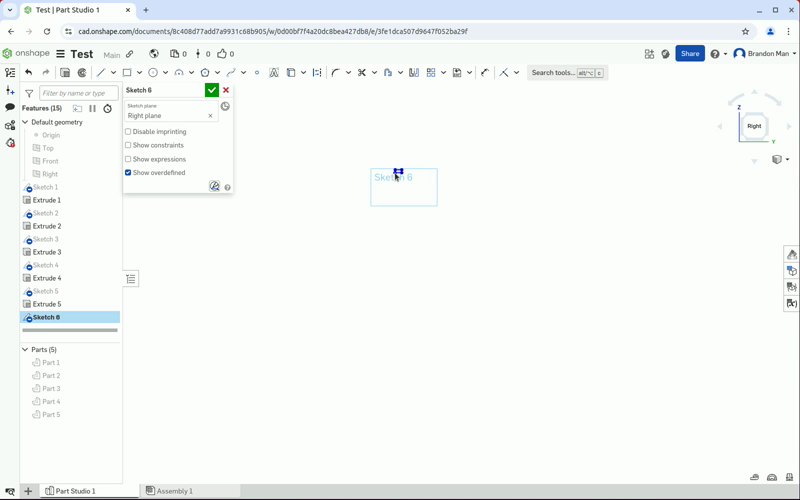
mouse_move(396, 172)
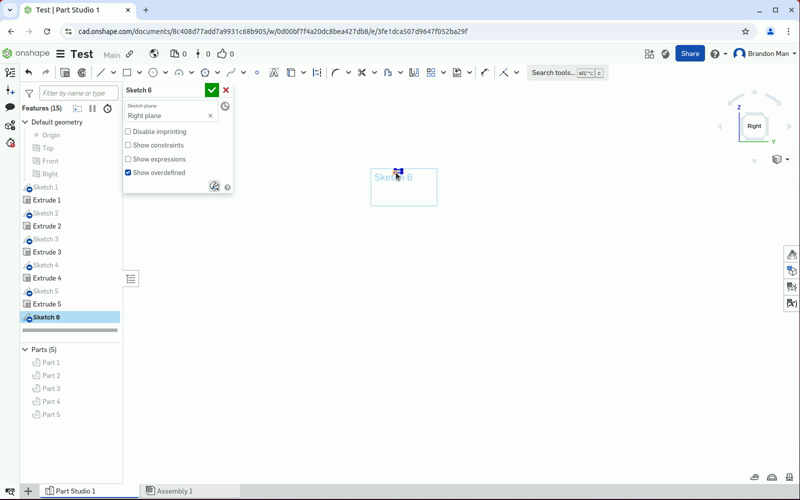
scroll(6)
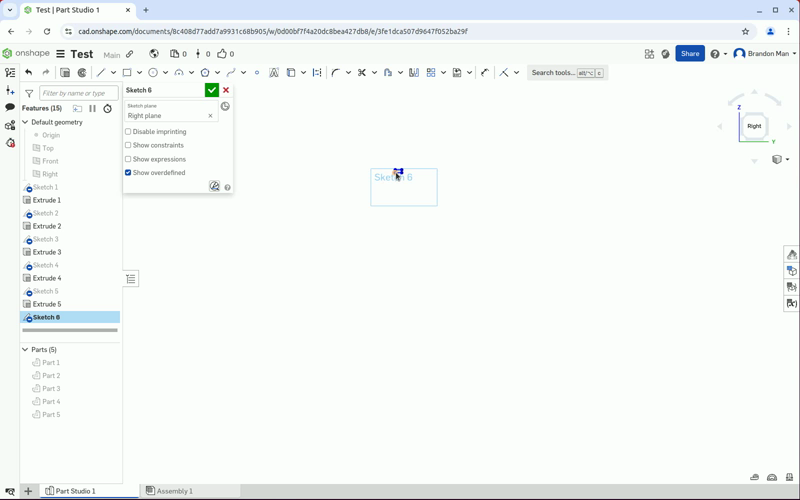
scroll(6)
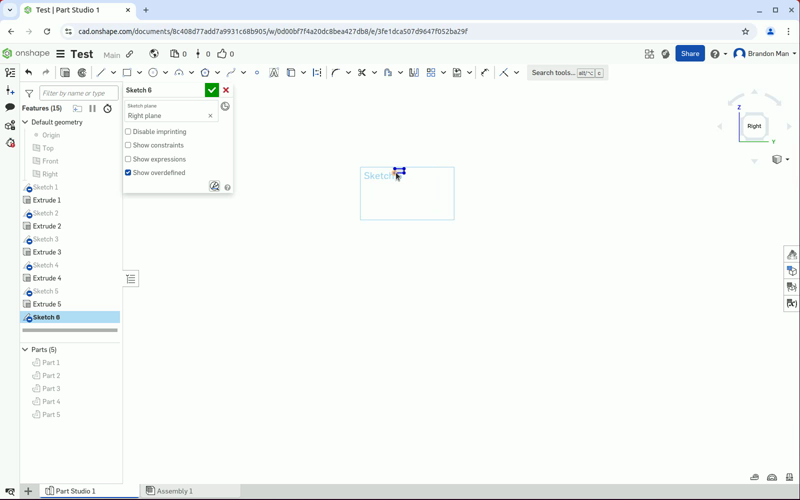
scroll(6)
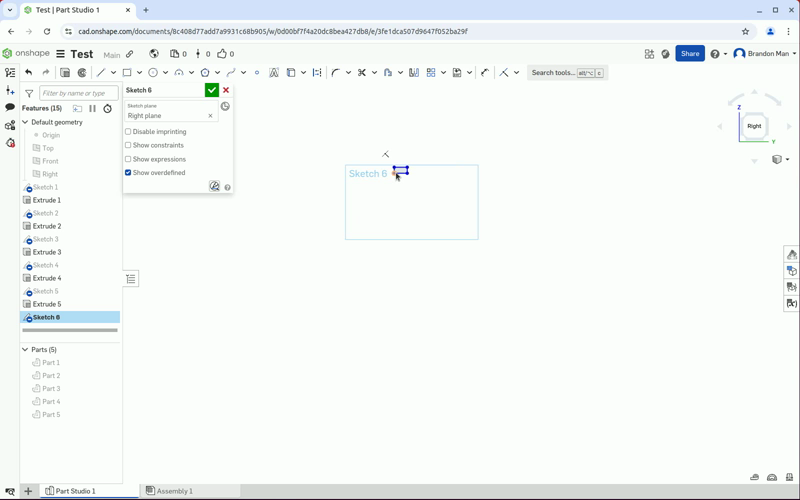
scroll(6)
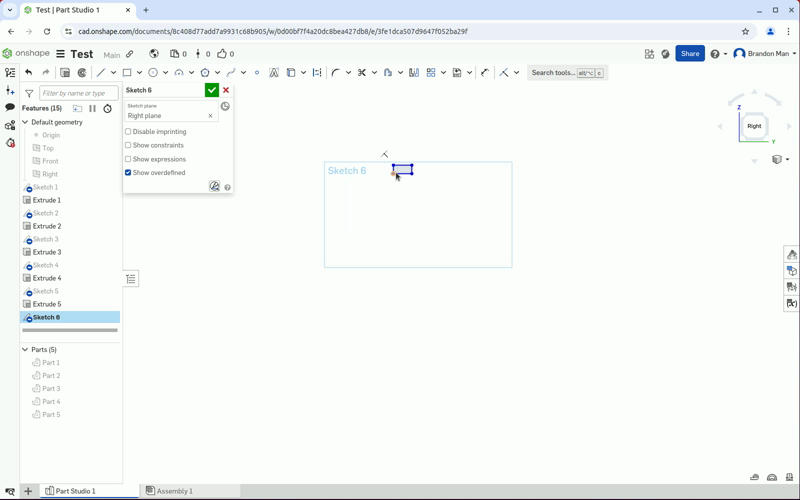
scroll(6)
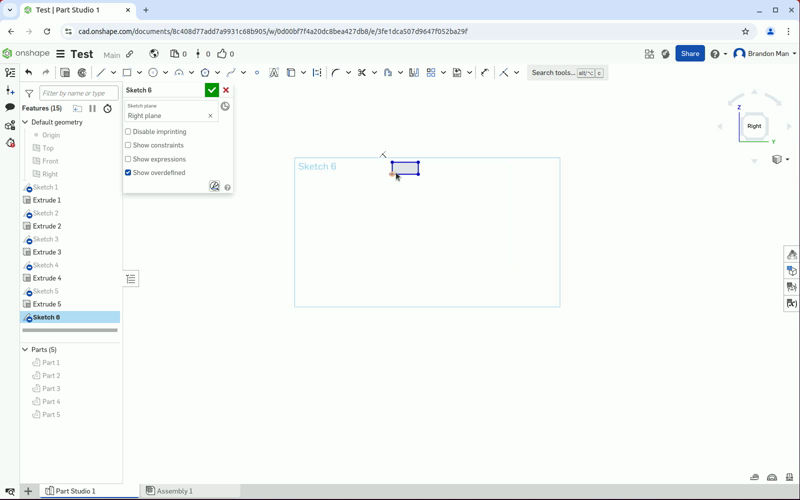
scroll(6)
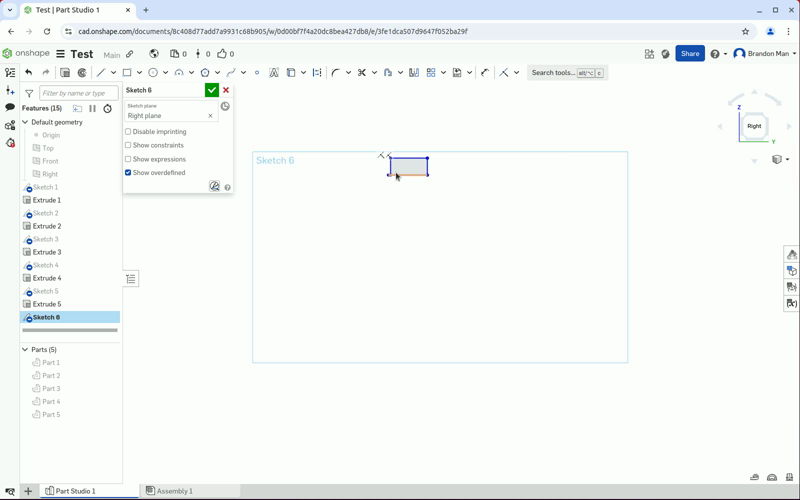
scroll(6)
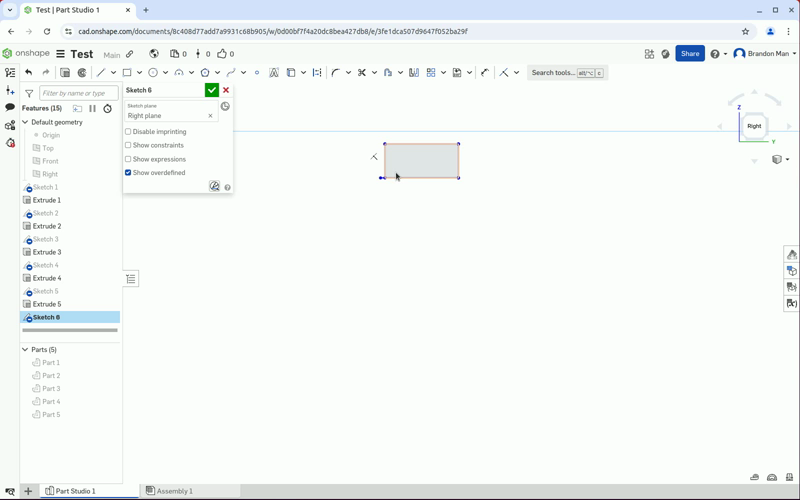
click(396, 172)
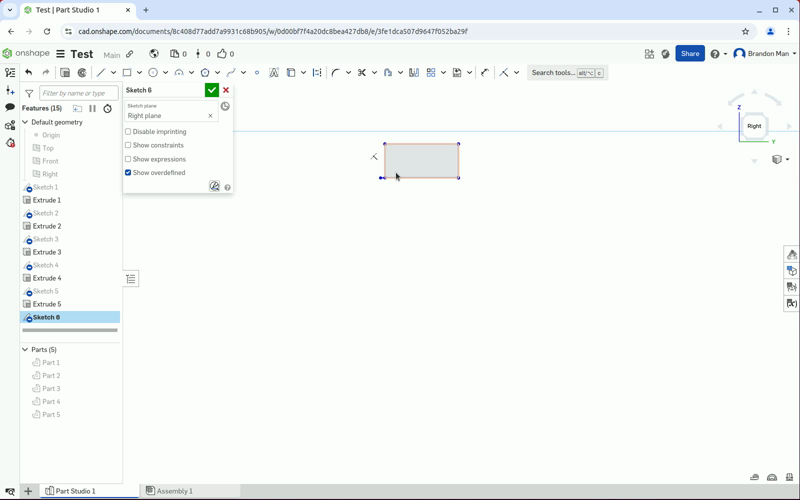
scroll(-6)
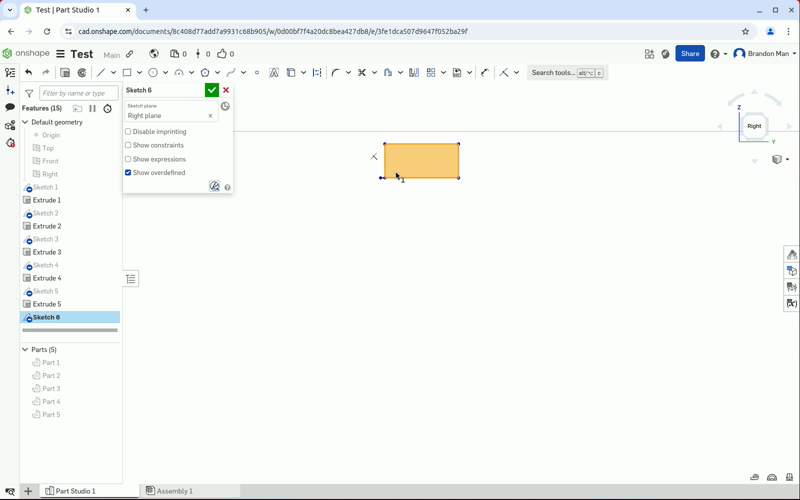
scroll(-6)
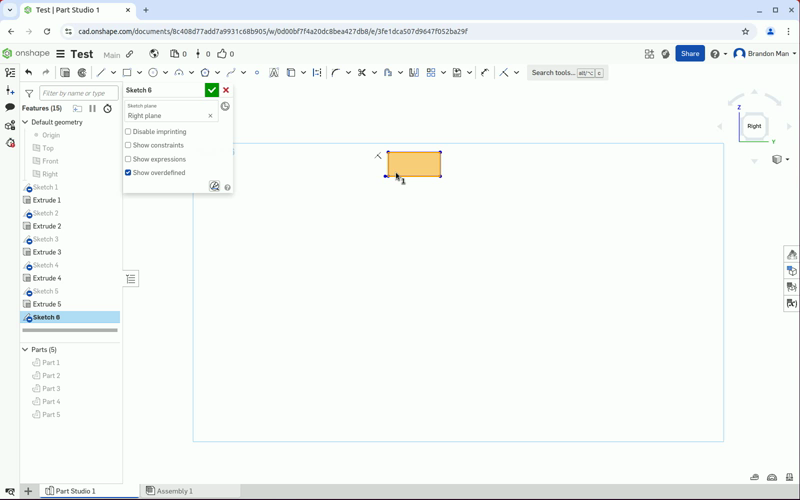
scroll(-6)
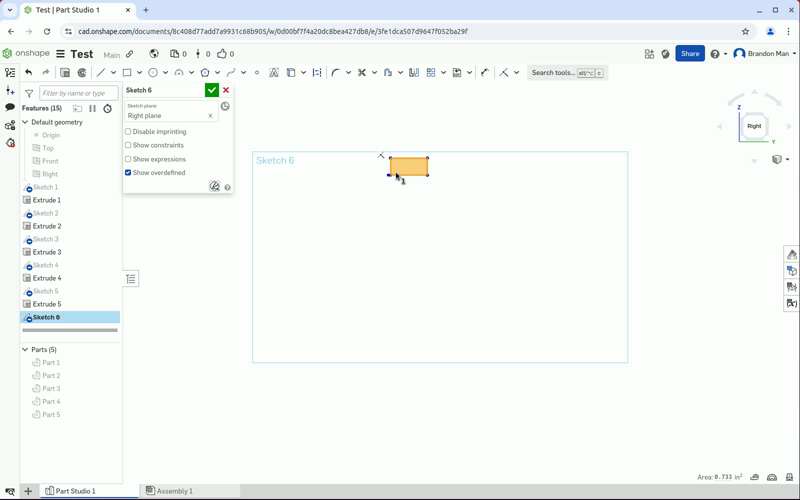
scroll(-6)
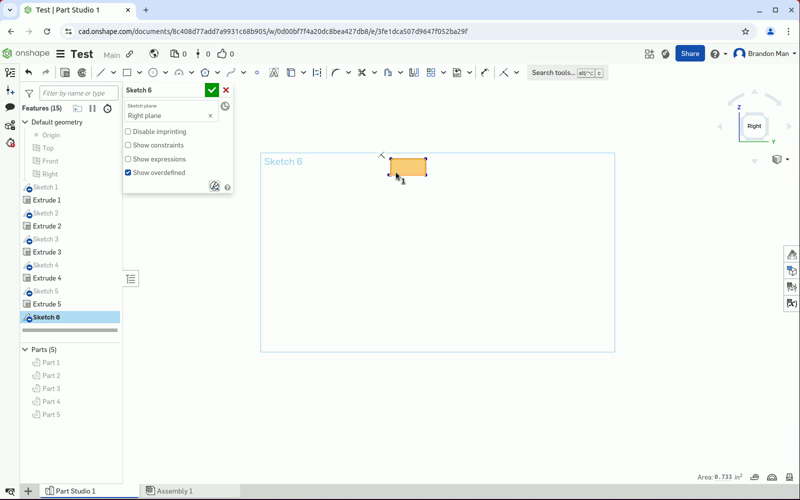
scroll(-6)
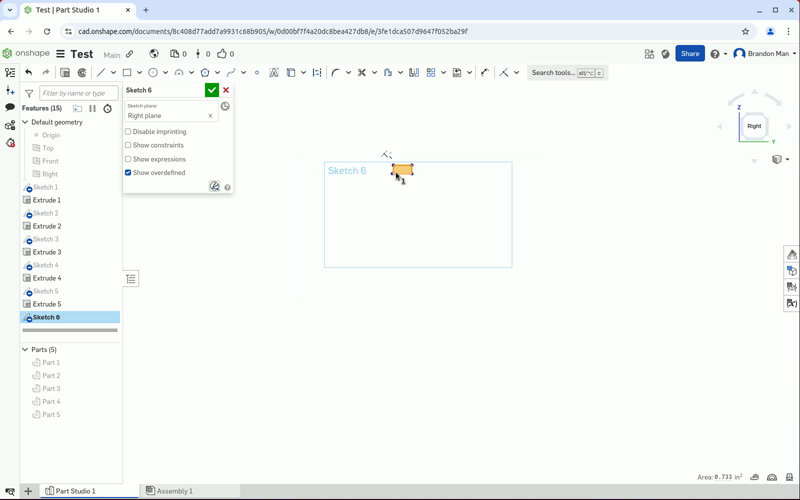
scroll(-6)
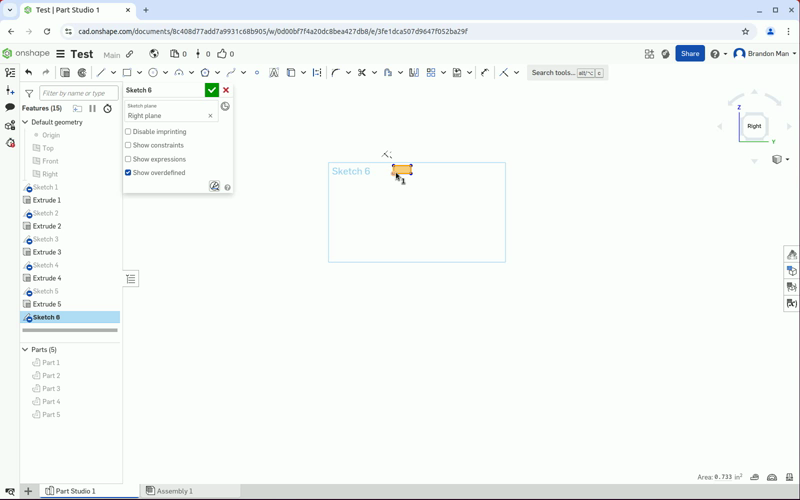
scroll(-6)
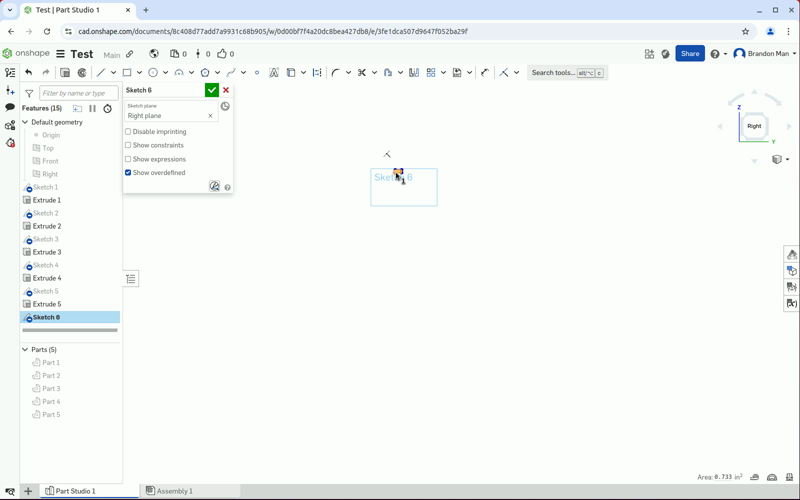
mouse_move(73, 352)
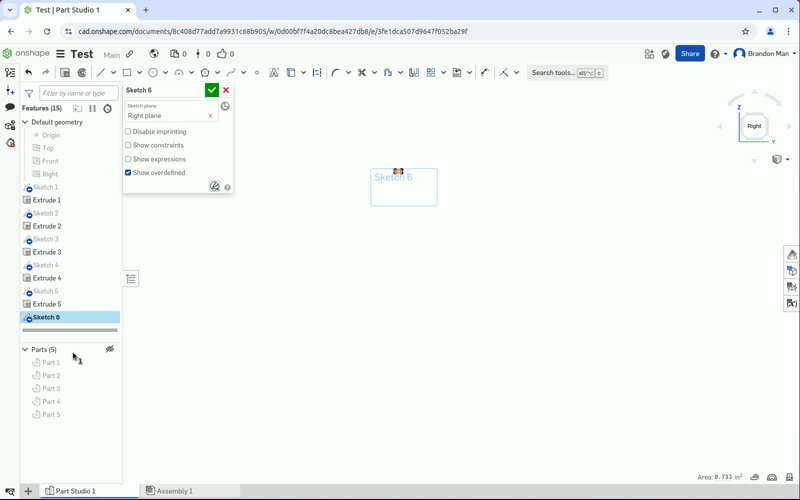
key(shift+y)
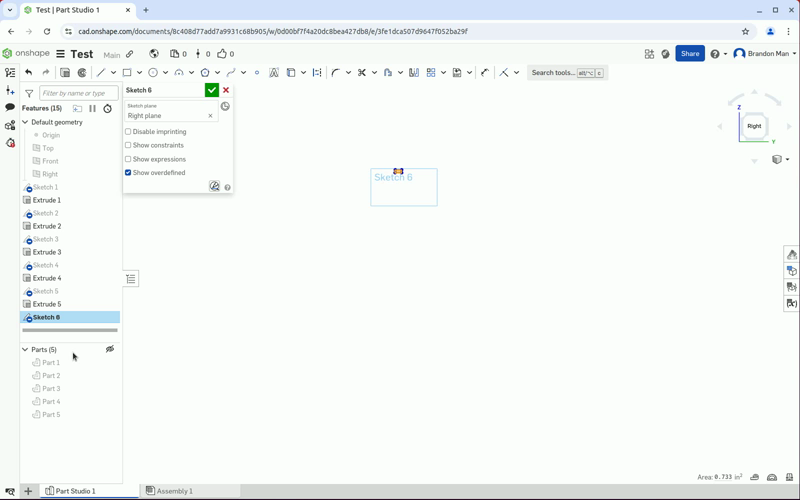
key(shift+e)
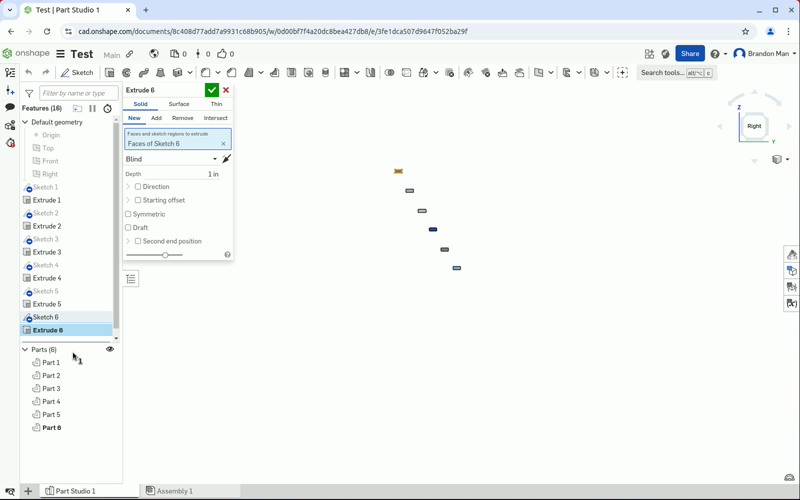
mouse_move(143, 106)
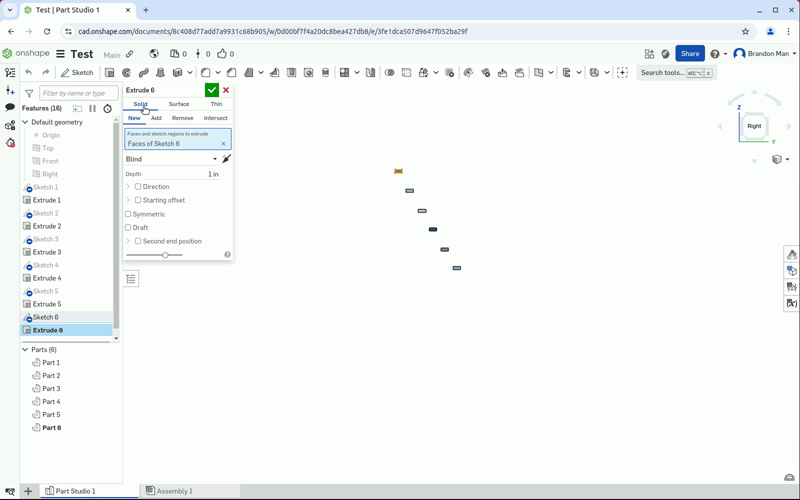
click(143, 106)
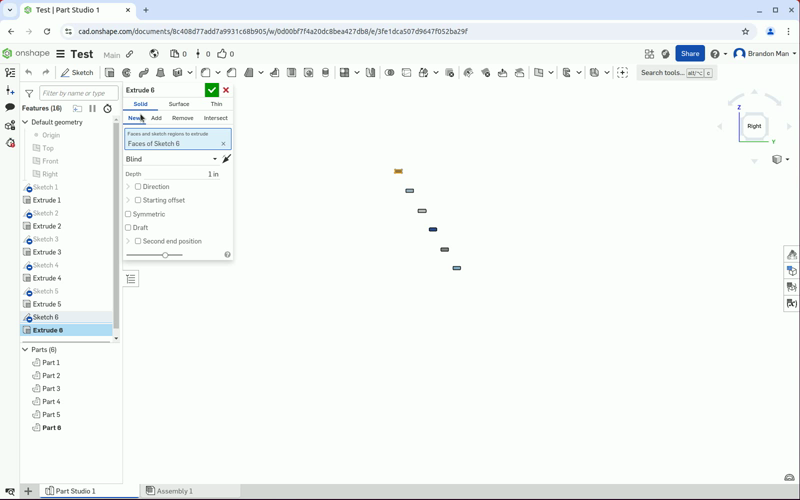
mouse_move(137, 120)
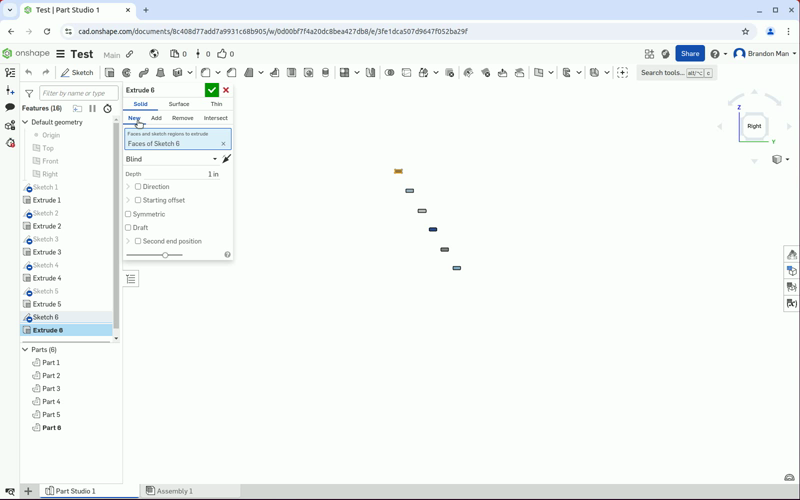
click(137, 120)
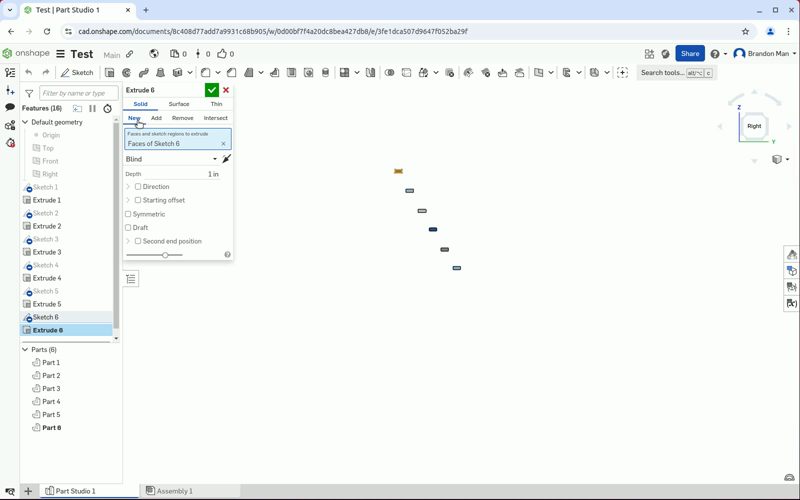
key(tab, 4)
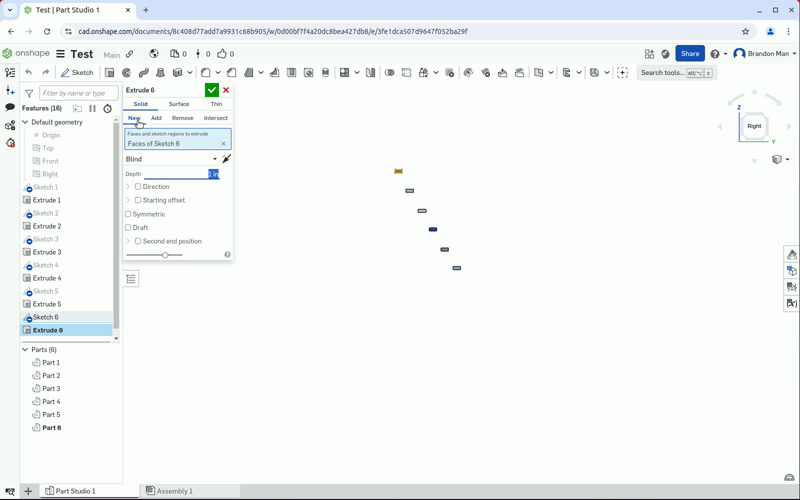
text(8.906)
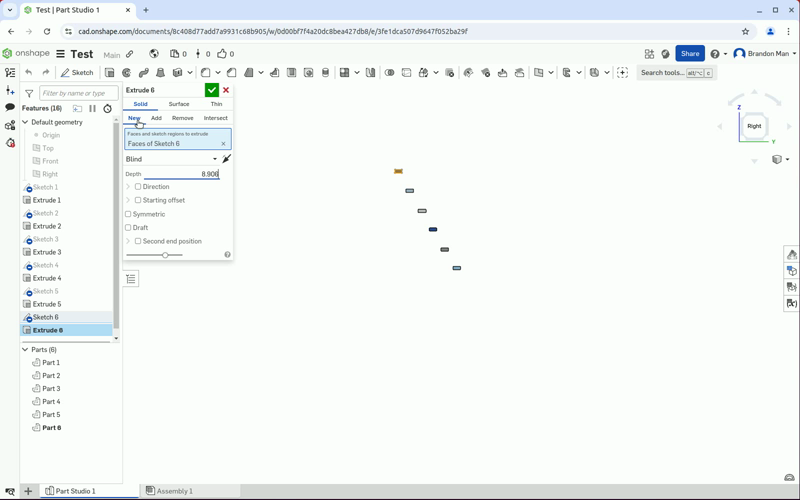
key(enter)
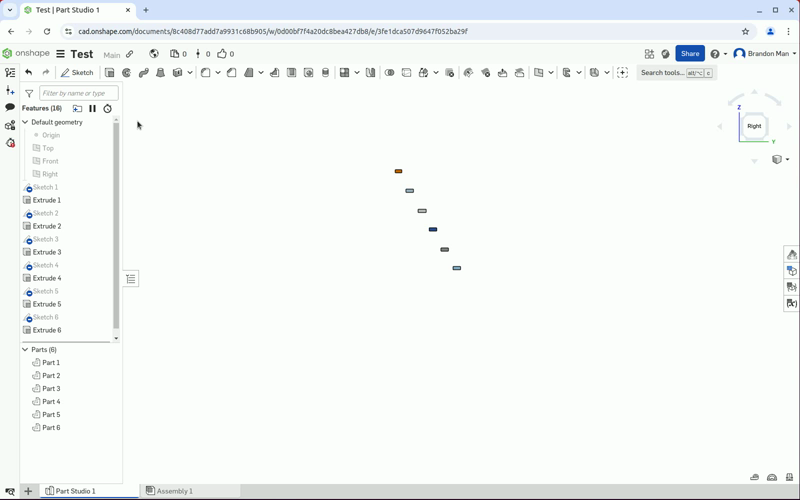
key(shift+h)
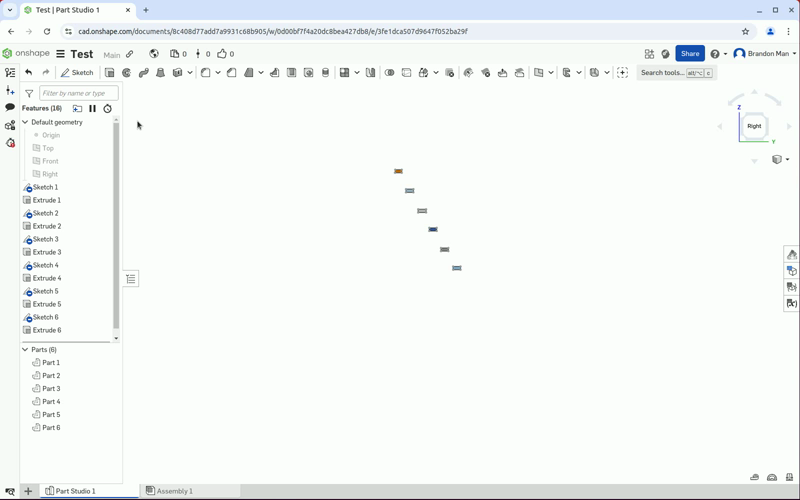
key(shift+h)
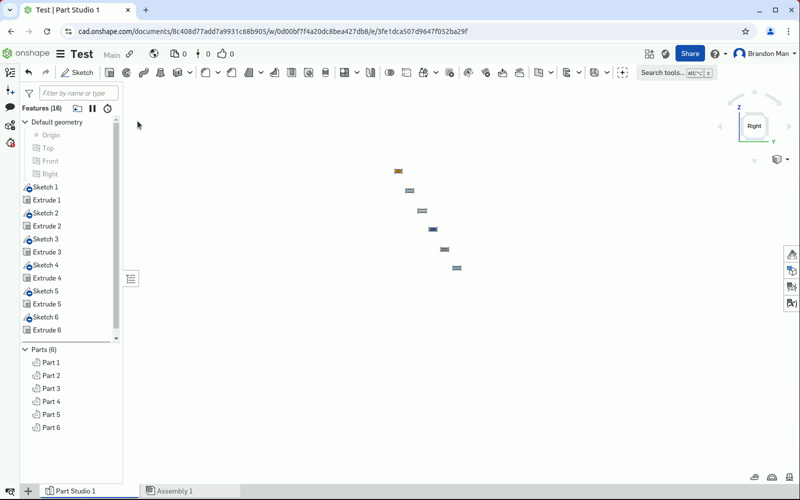
key(shift+7)
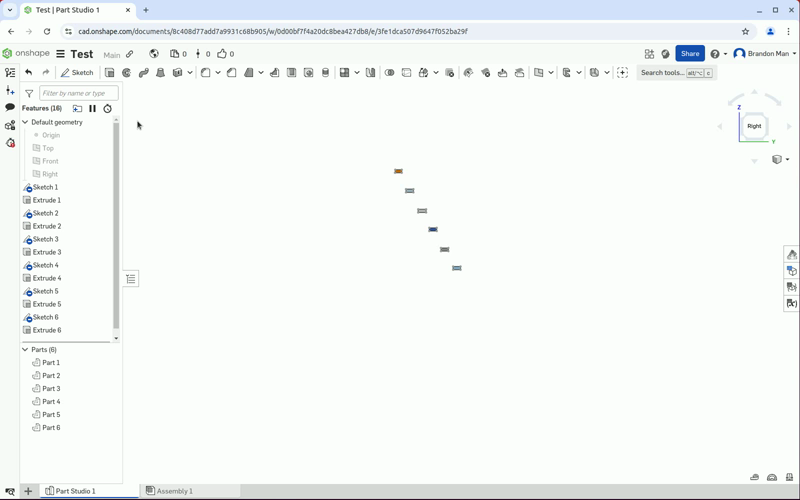
key(right, 2)
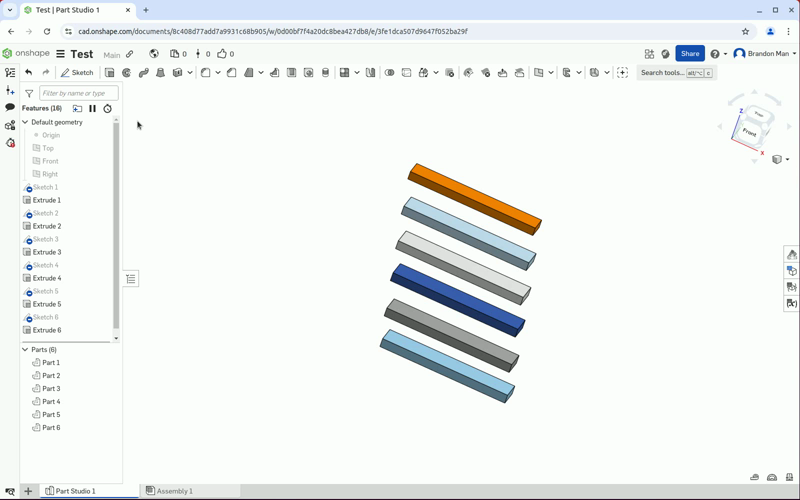
key(down, 2)
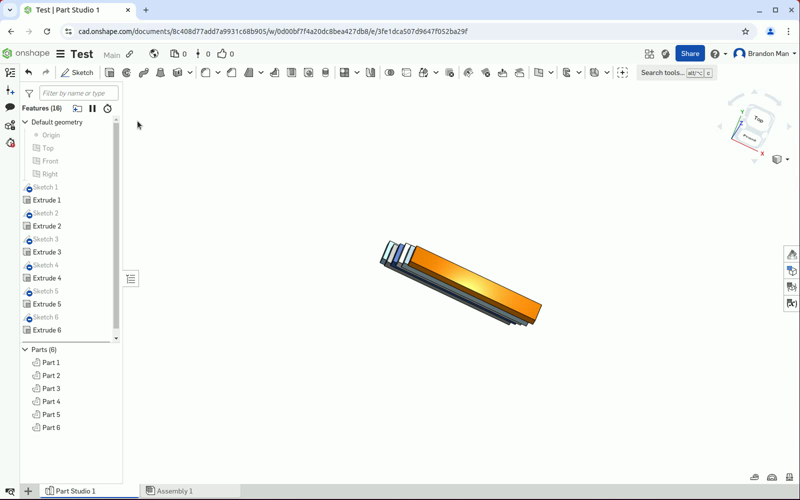
key(up, 2)
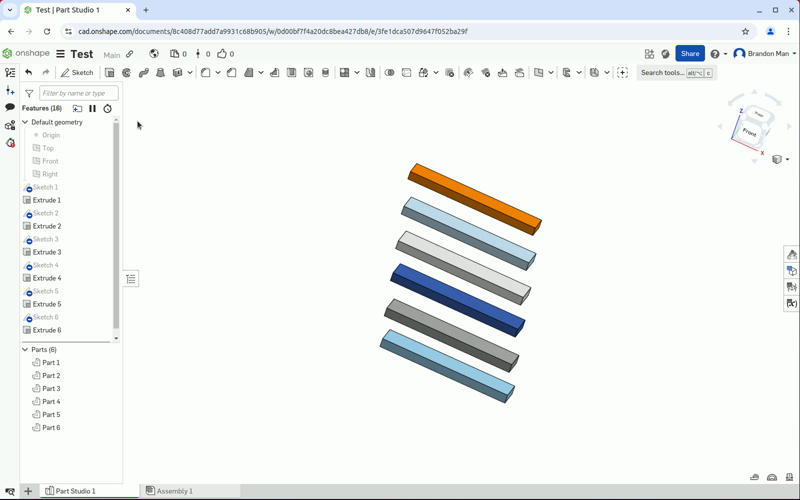
key(left, 2)
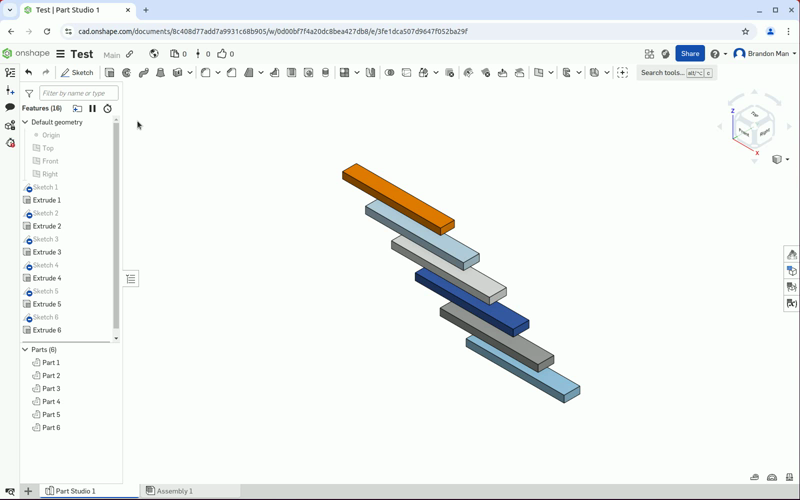
mouse_move(69, 189)
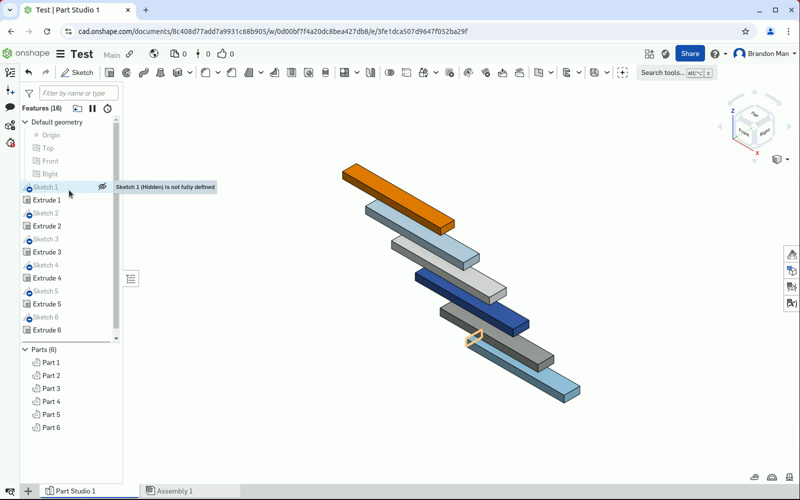
click(69, 189)